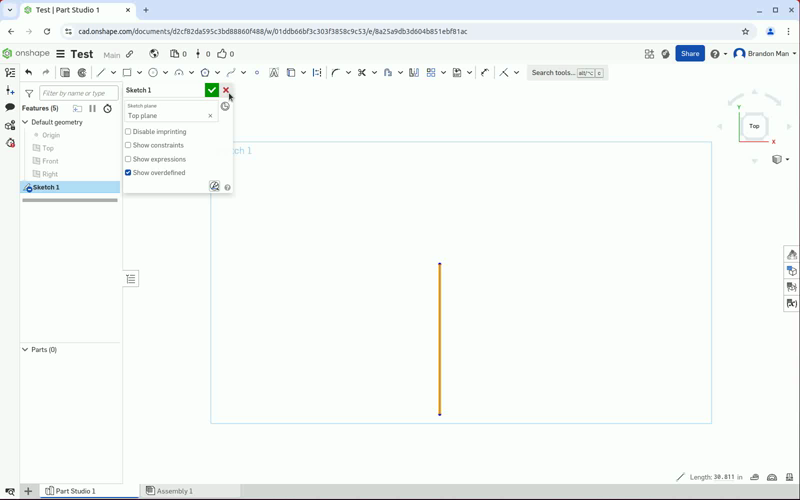
key(shift+h)
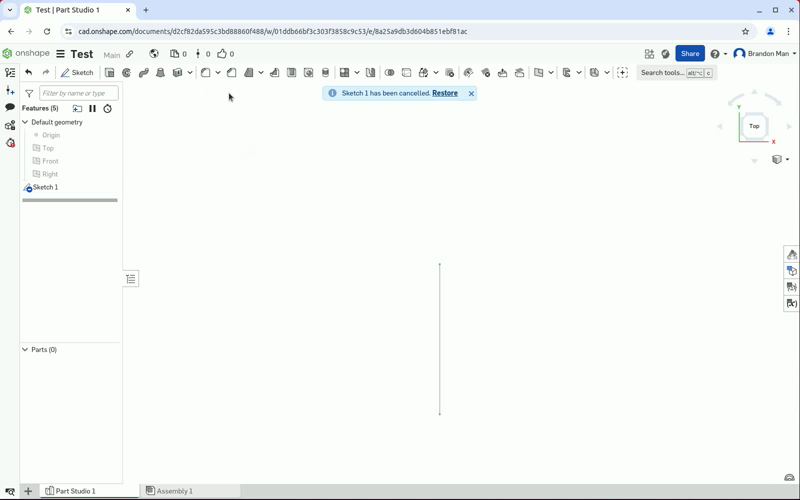
key(shift+s)
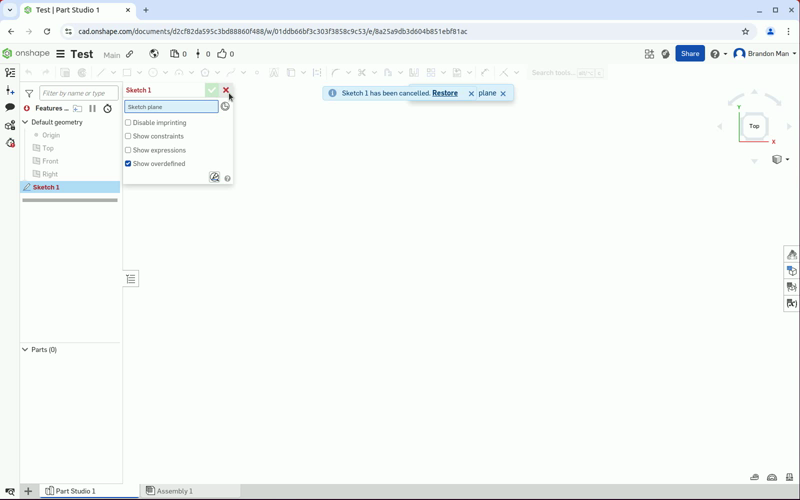
mouse_move(73, 150)
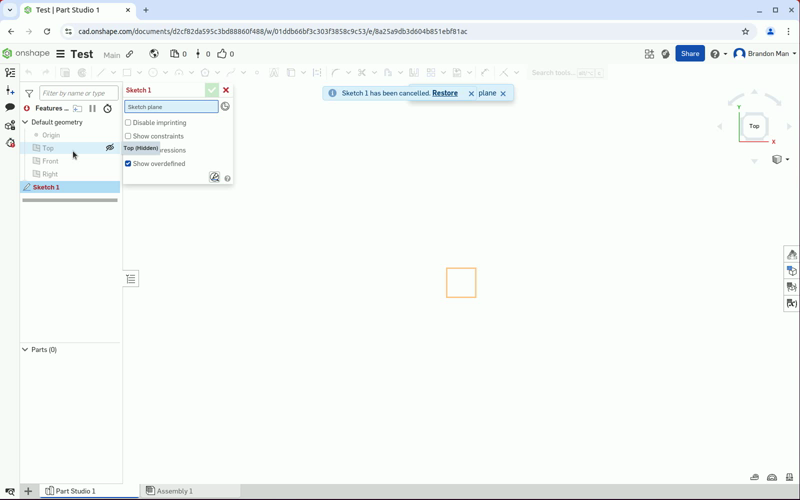
click(73, 150)
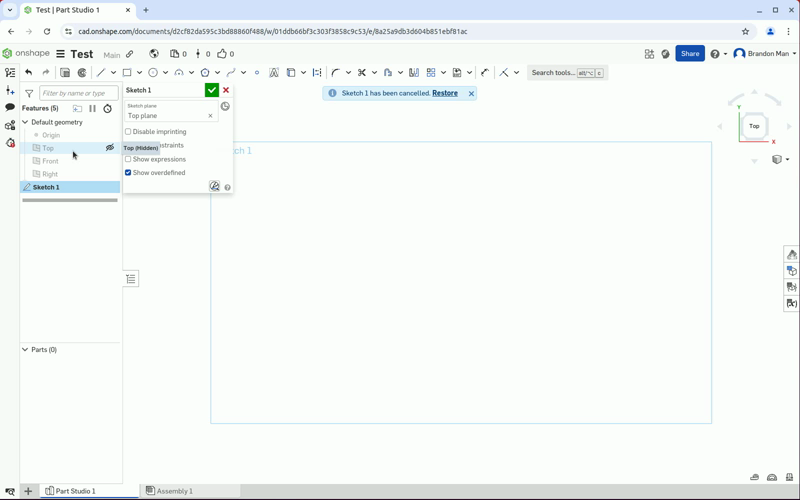
mouse_move(73, 352)
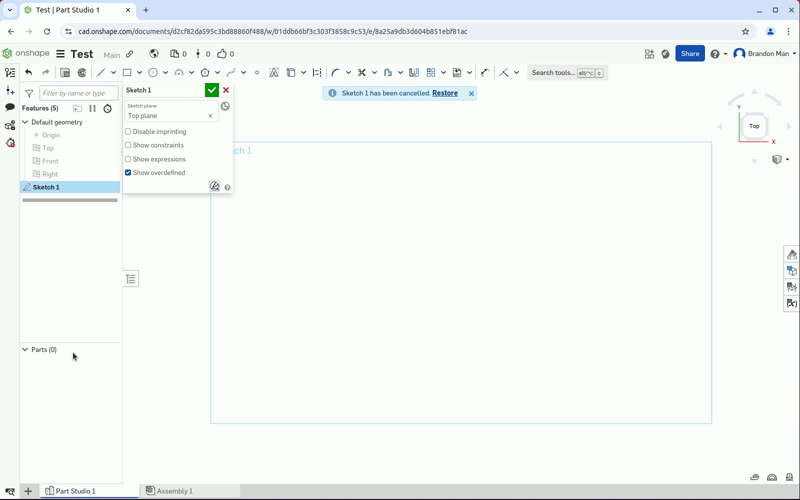
key(y)
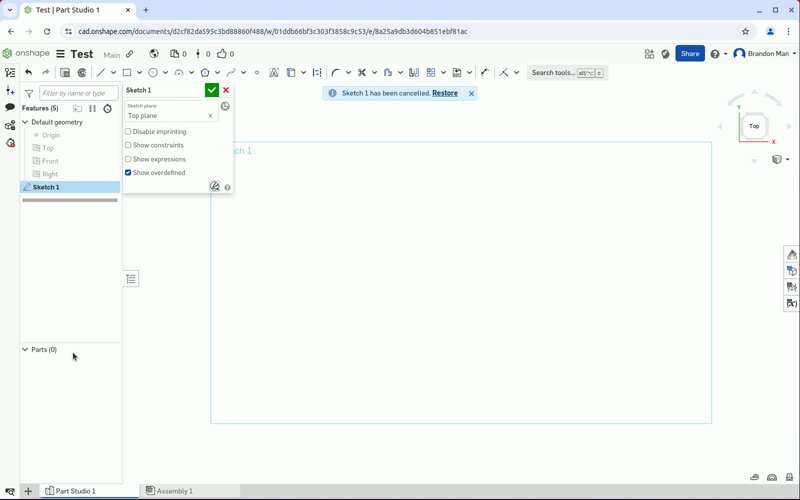
key(a)
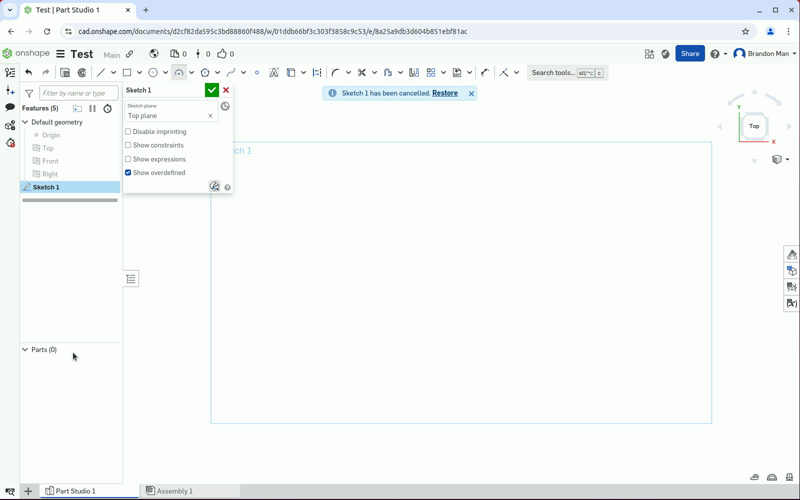
key_down(shift)
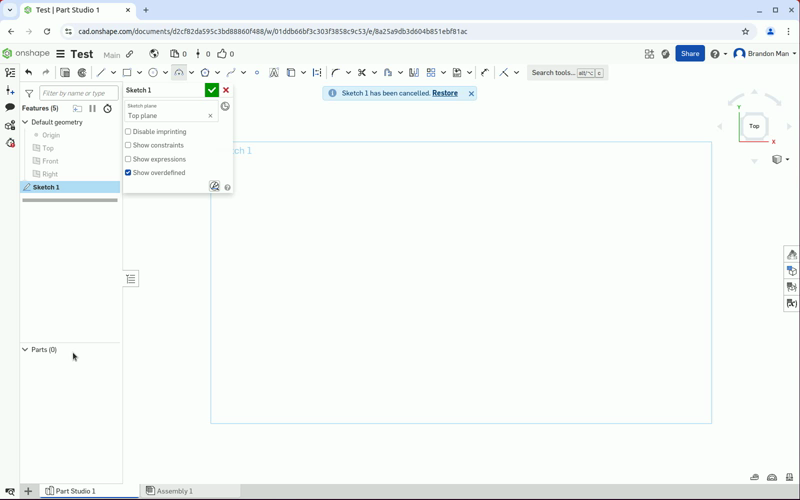
mouse_move(486, 372)
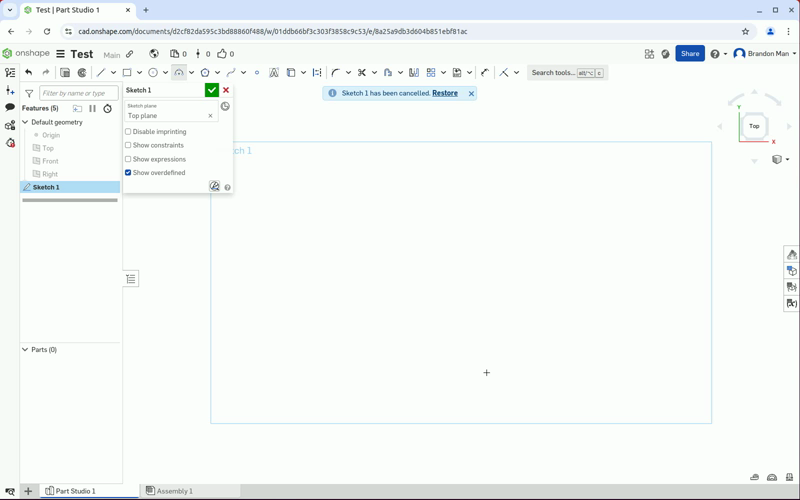
click(486, 372)
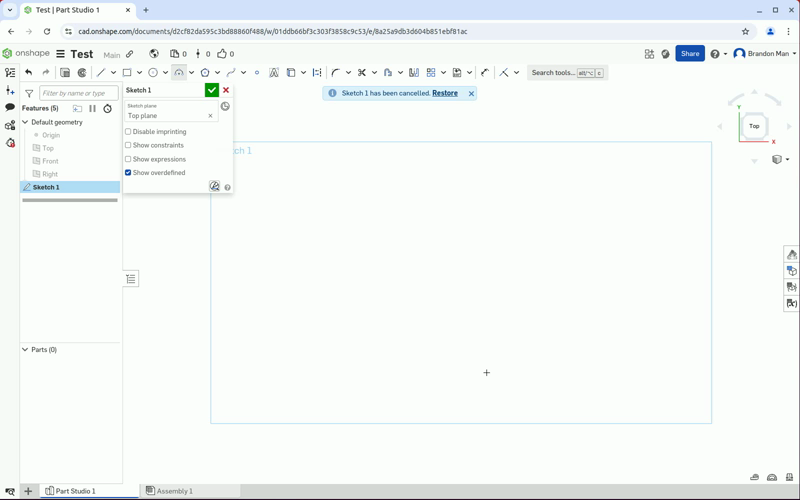
key_up(shift)
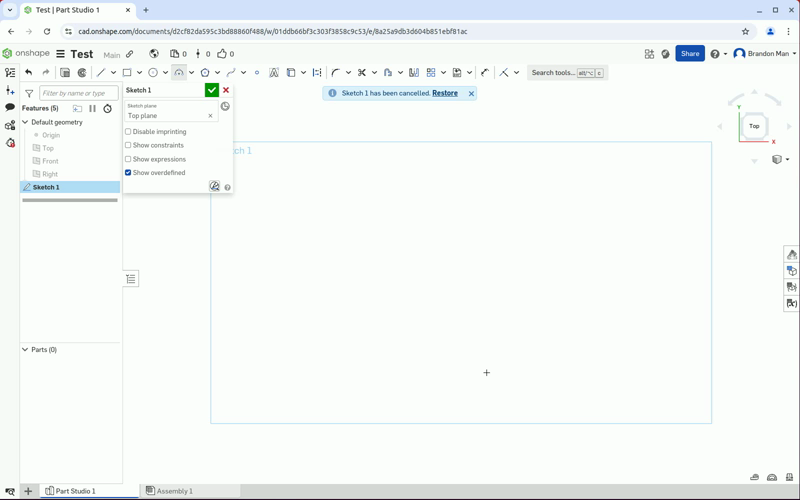
key_down(shift)
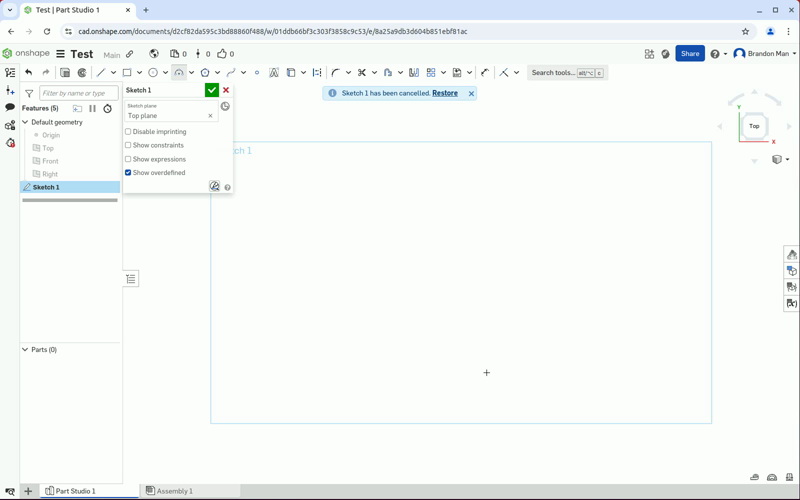
mouse_move(486, 365)
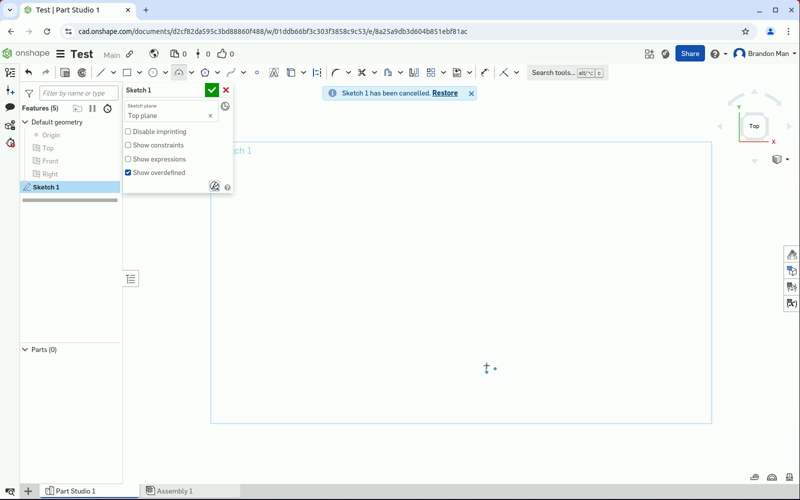
scroll(6)
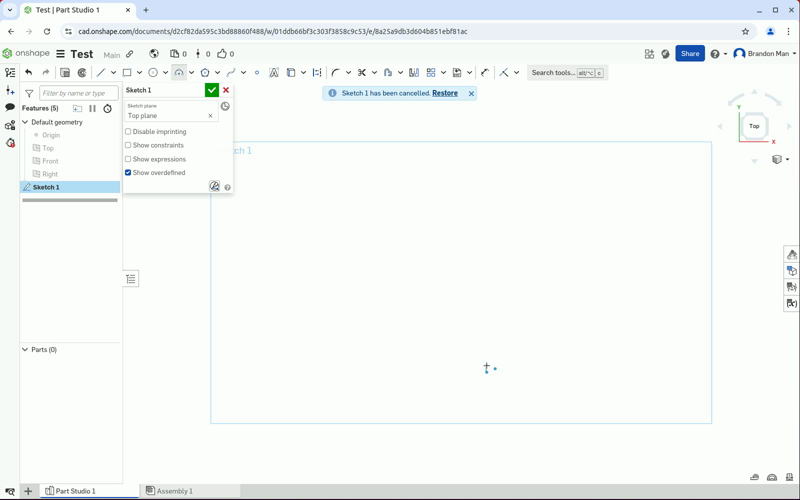
scroll(6)
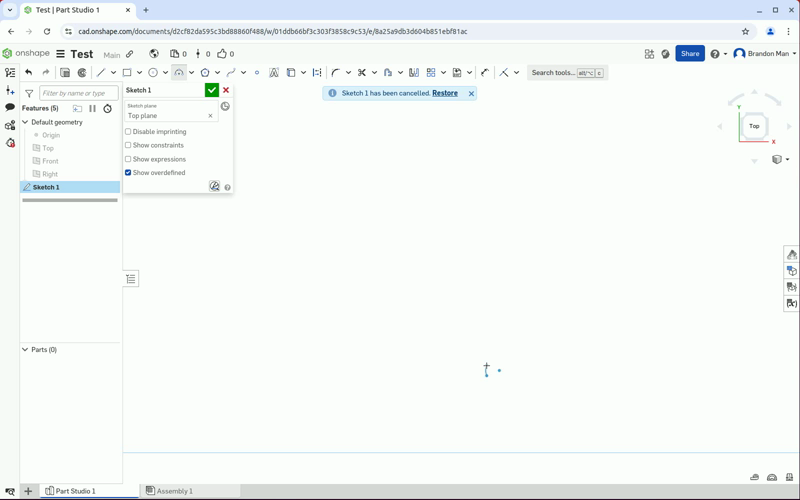
scroll(6)
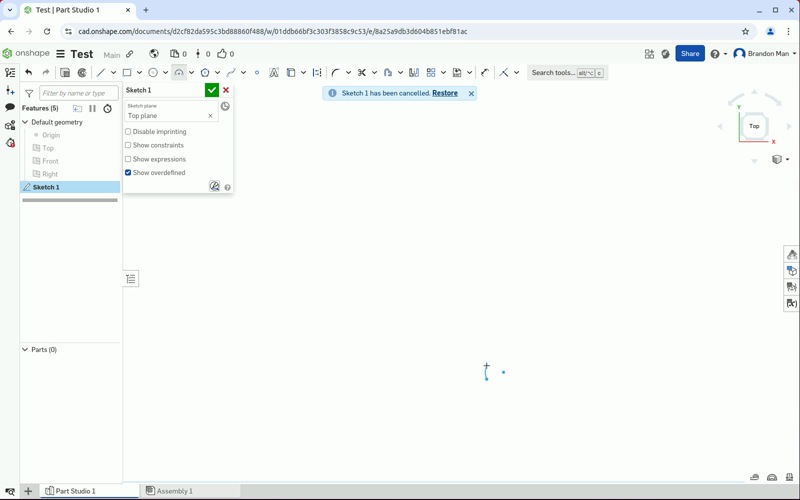
scroll(6)
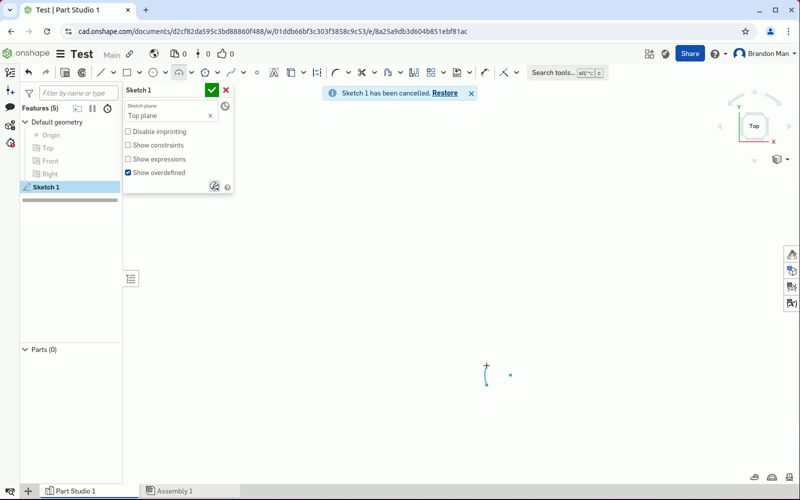
scroll(6)
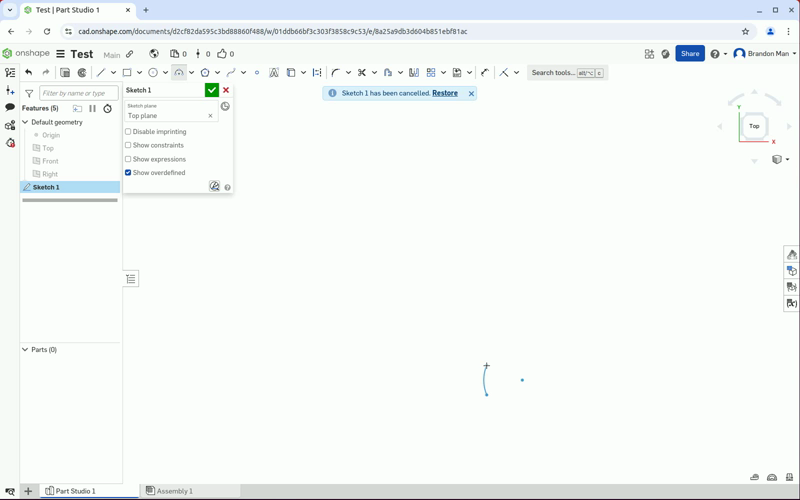
scroll(6)
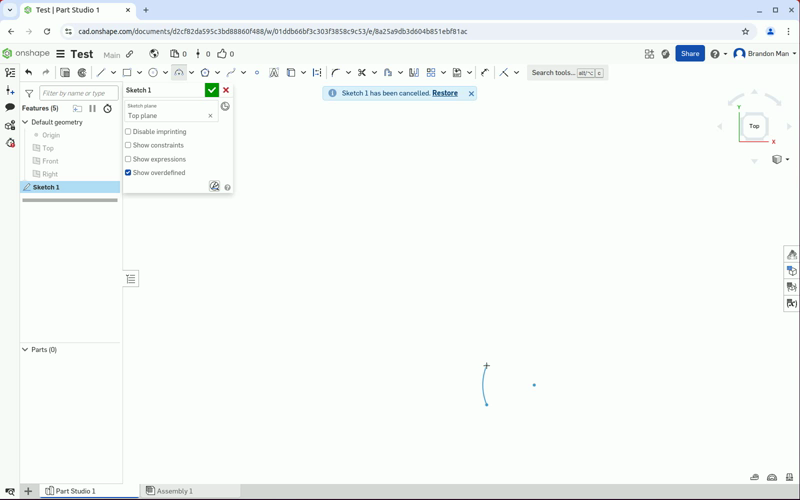
scroll(6)
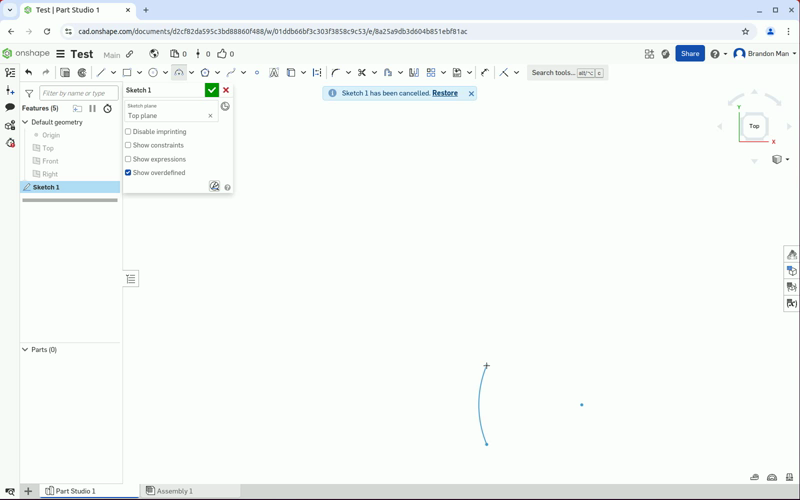
click(486, 365)
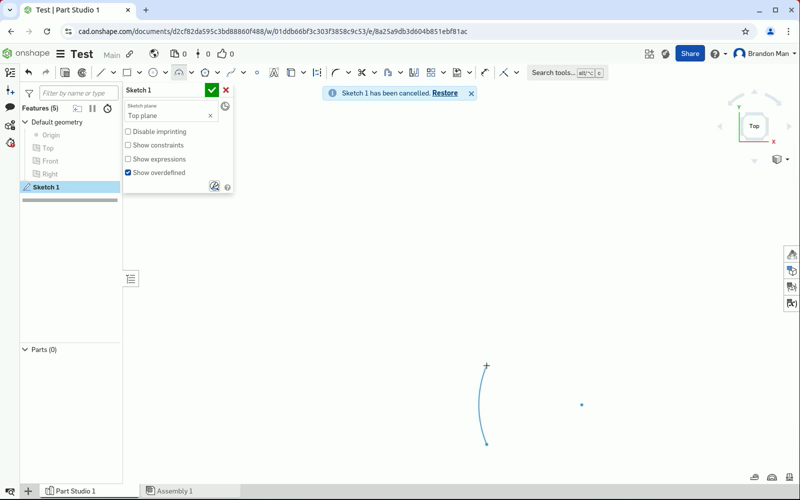
scroll(-6)
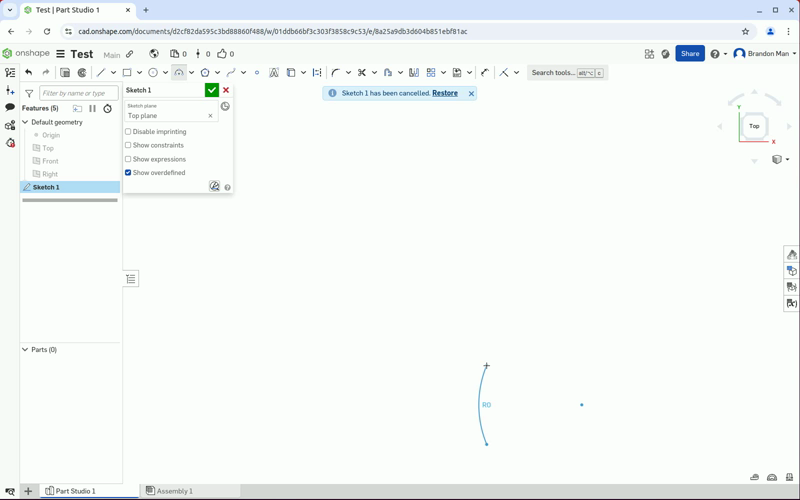
scroll(-6)
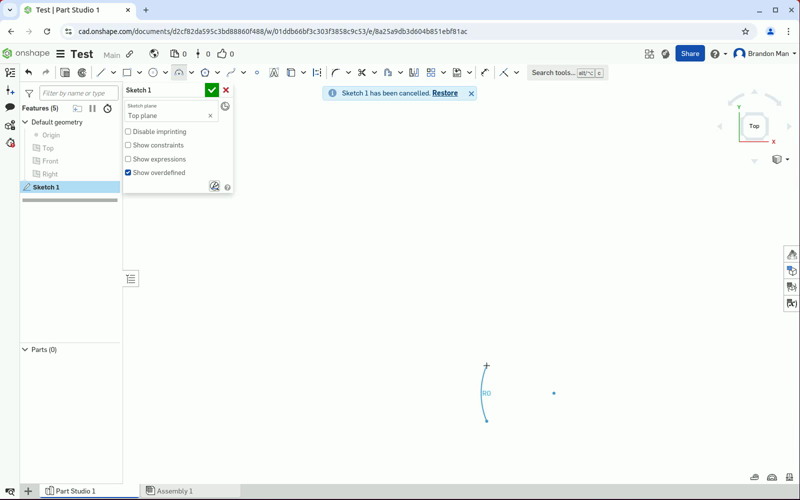
scroll(-6)
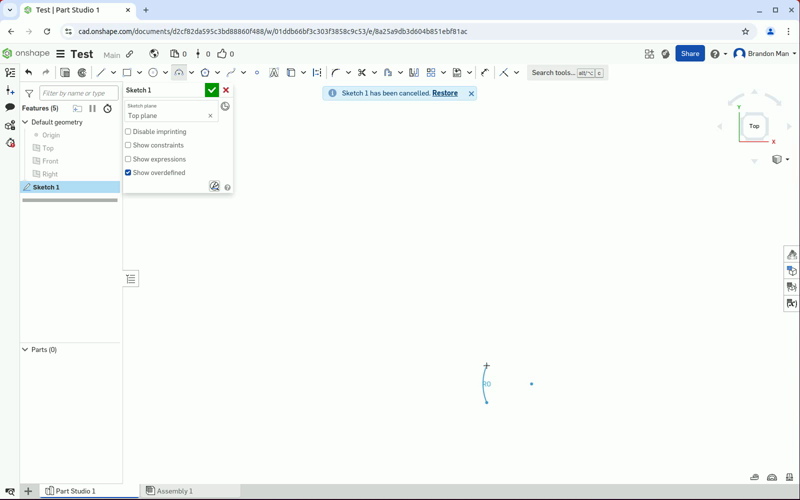
scroll(-6)
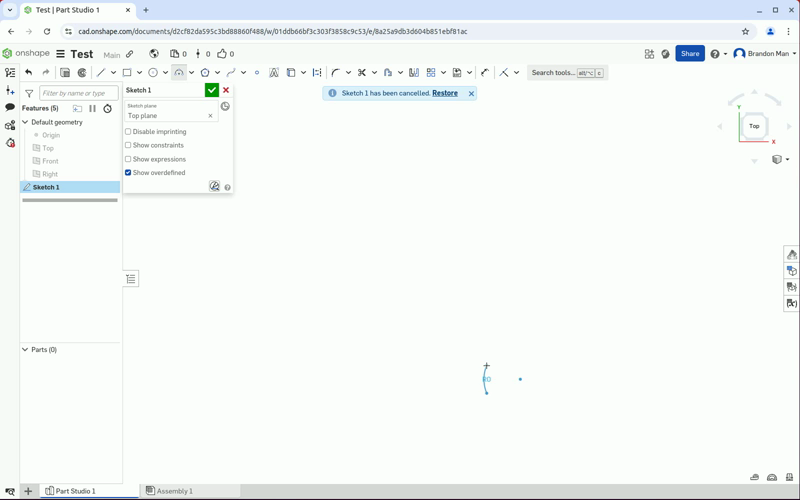
scroll(-6)
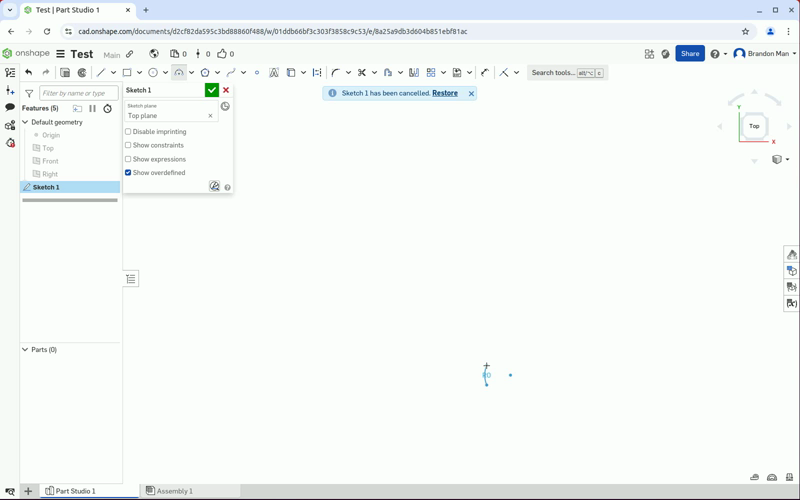
scroll(-6)
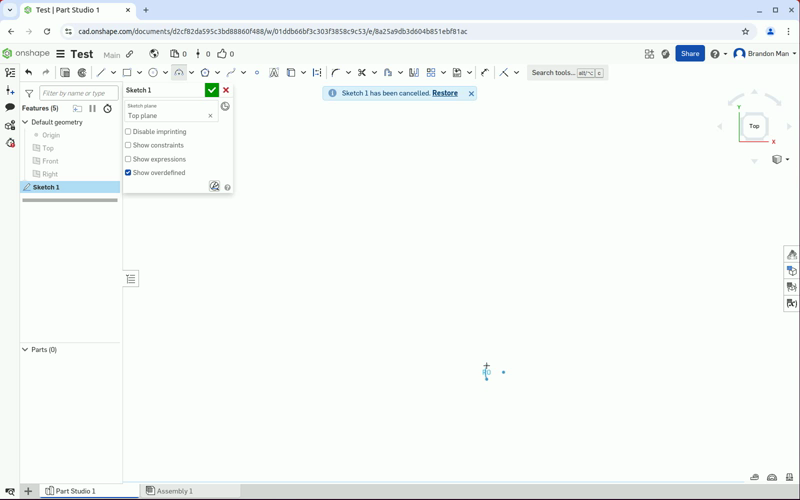
scroll(-6)
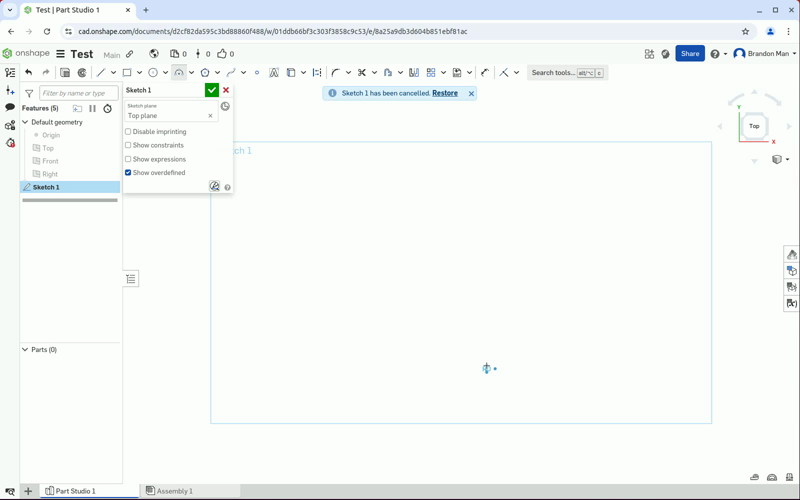
mouse_move(487, 368)
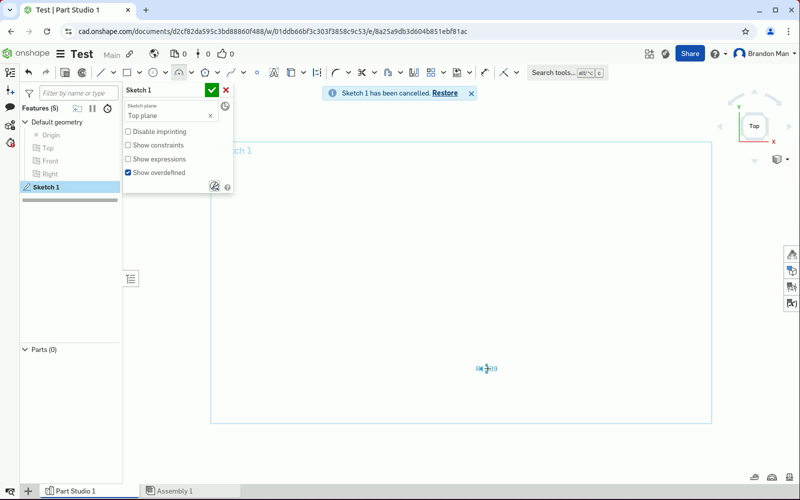
scroll(6)
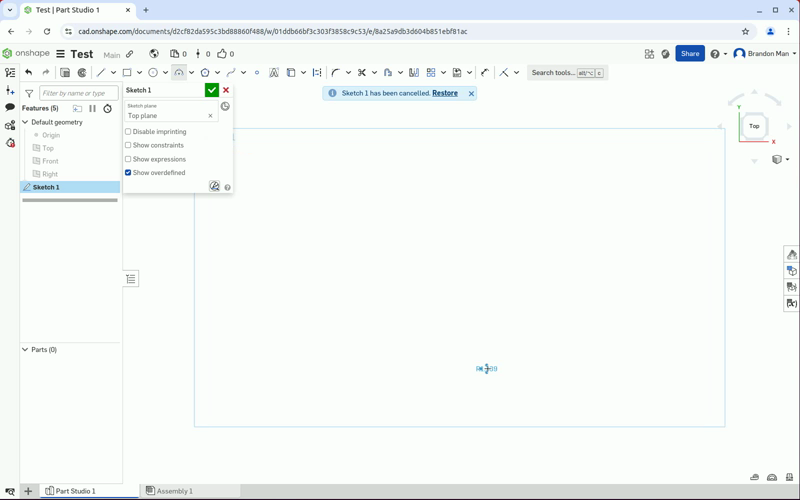
scroll(6)
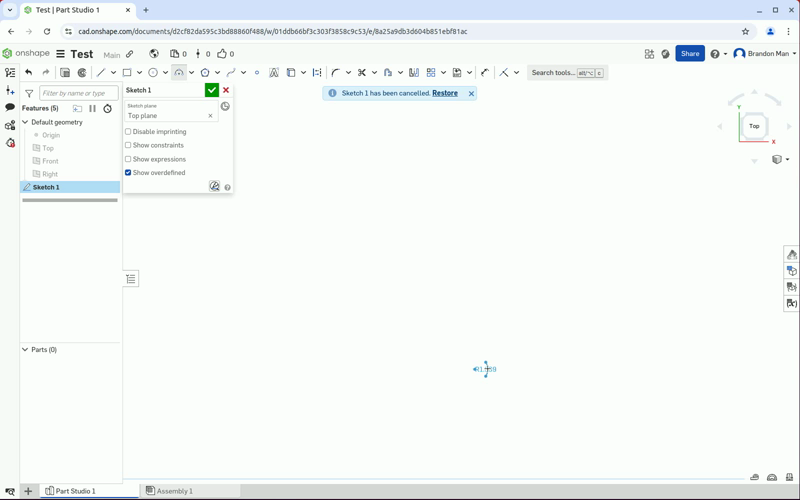
scroll(6)
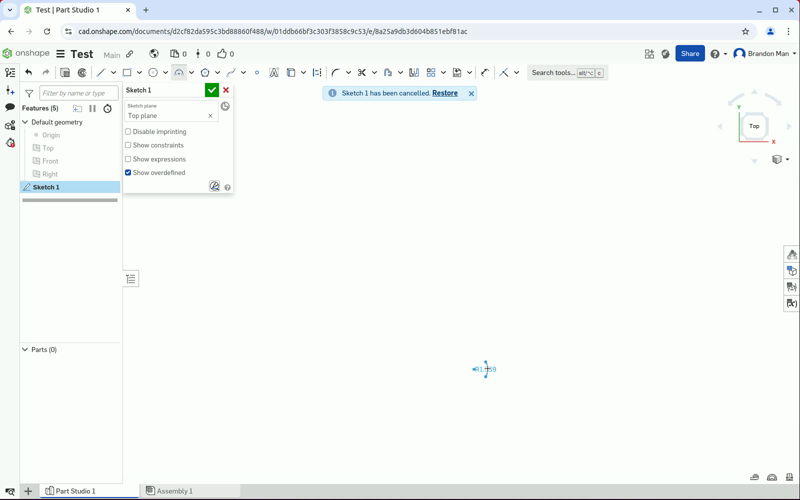
scroll(6)
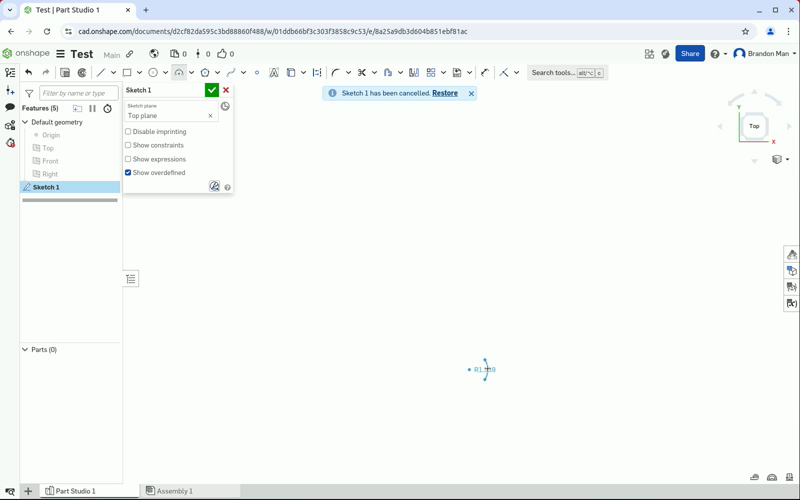
scroll(6)
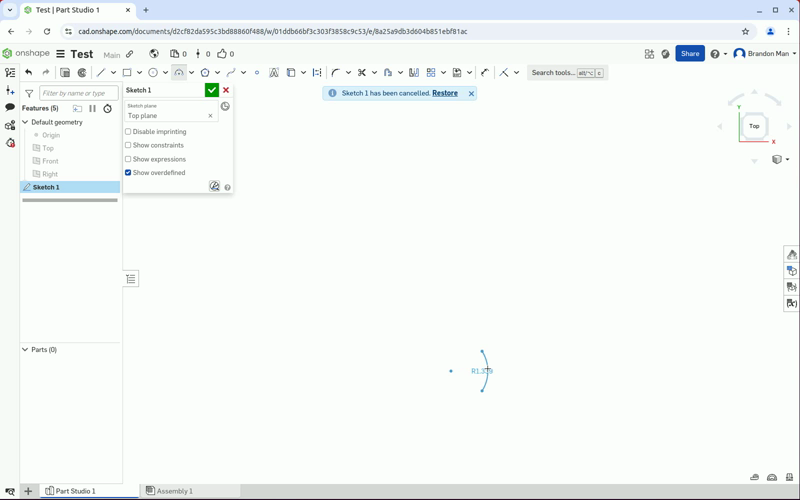
scroll(6)
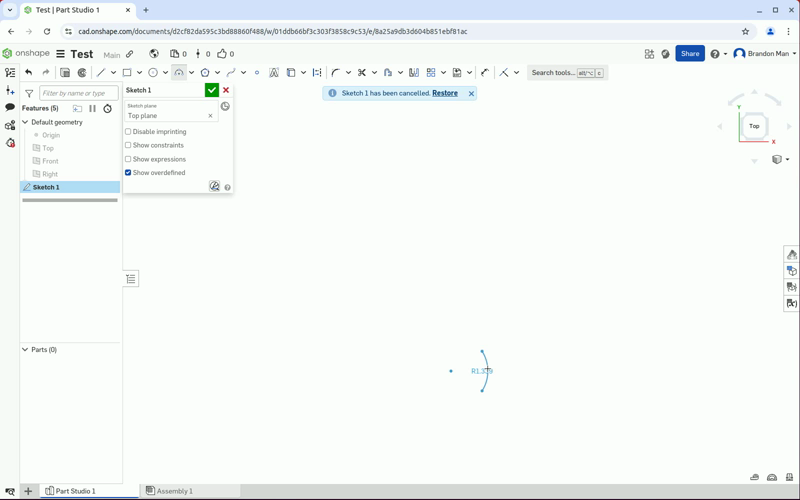
scroll(6)
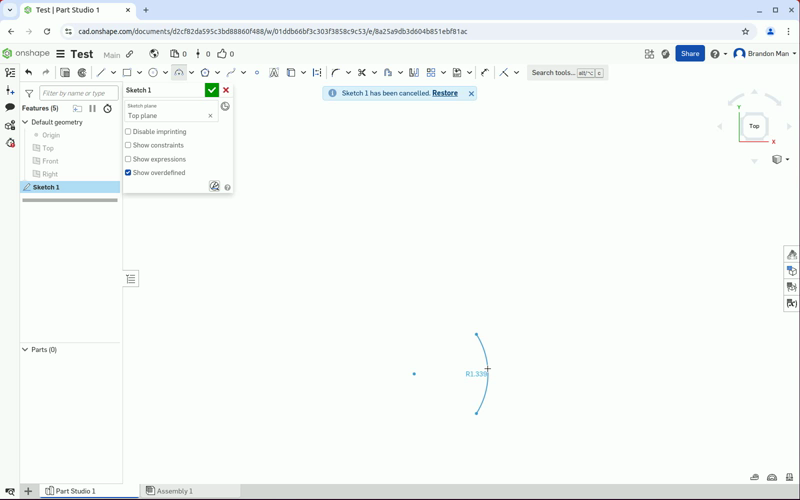
click(487, 368)
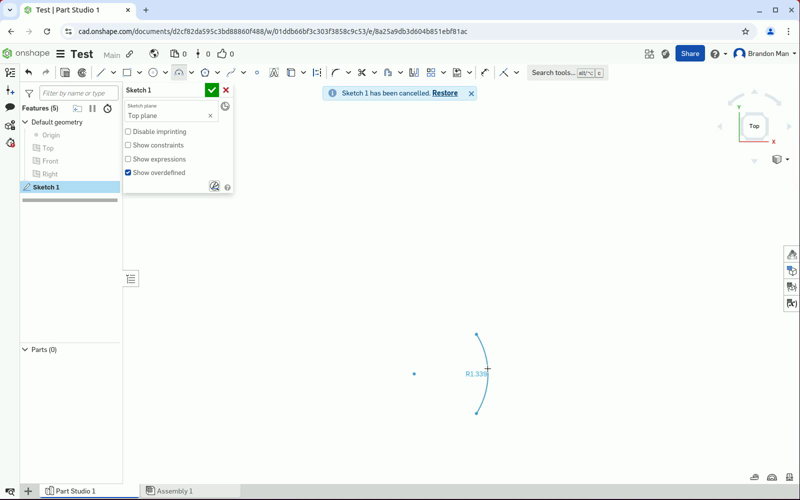
scroll(-6)
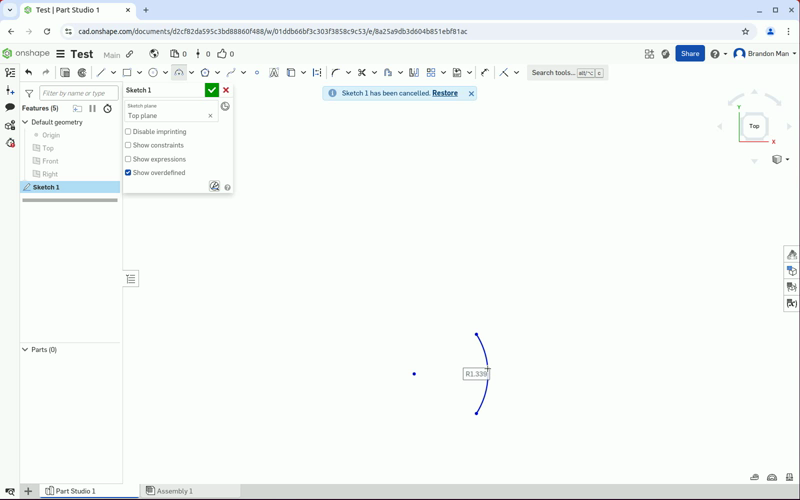
scroll(-6)
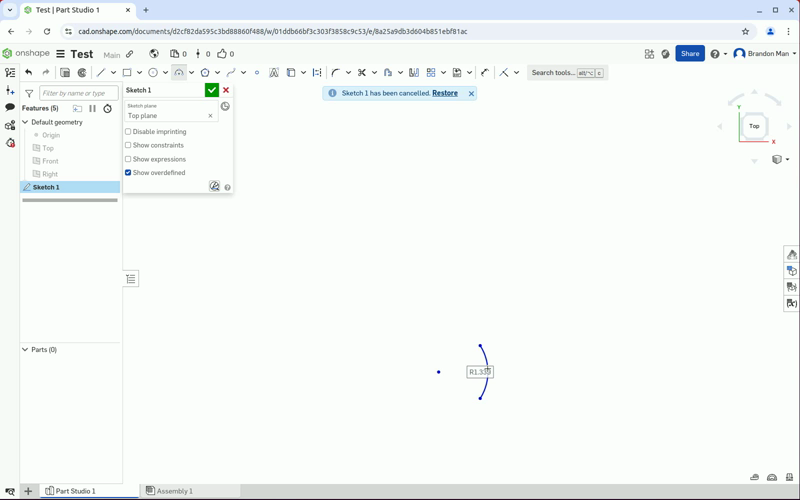
scroll(-6)
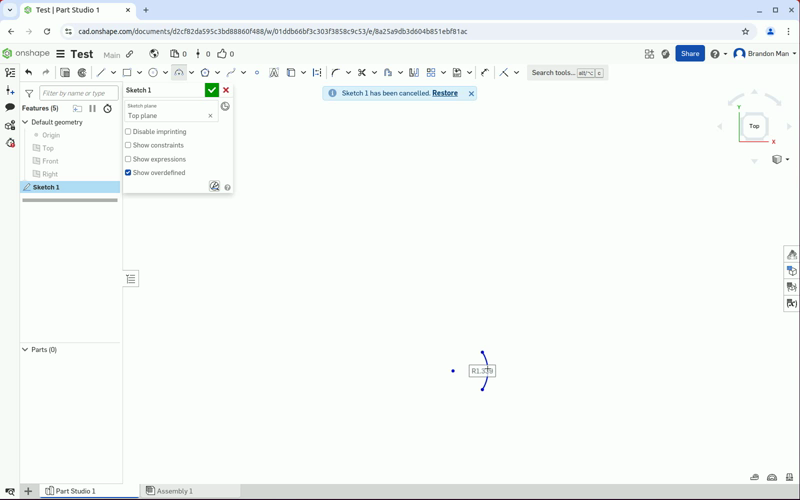
scroll(-6)
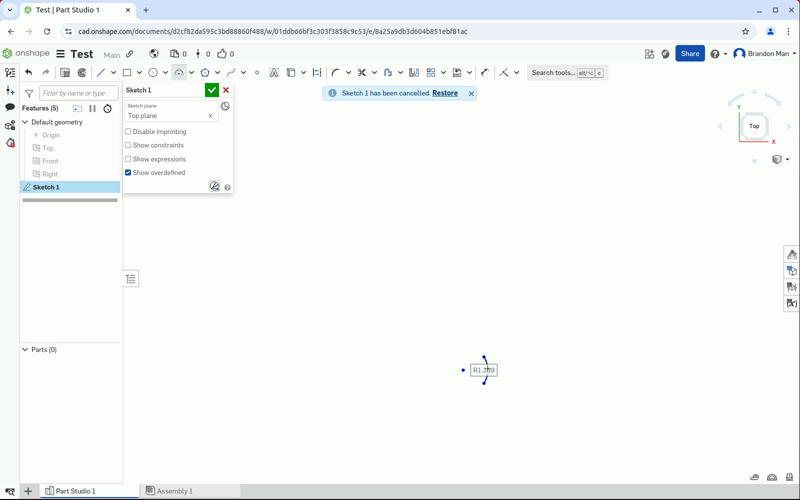
scroll(-6)
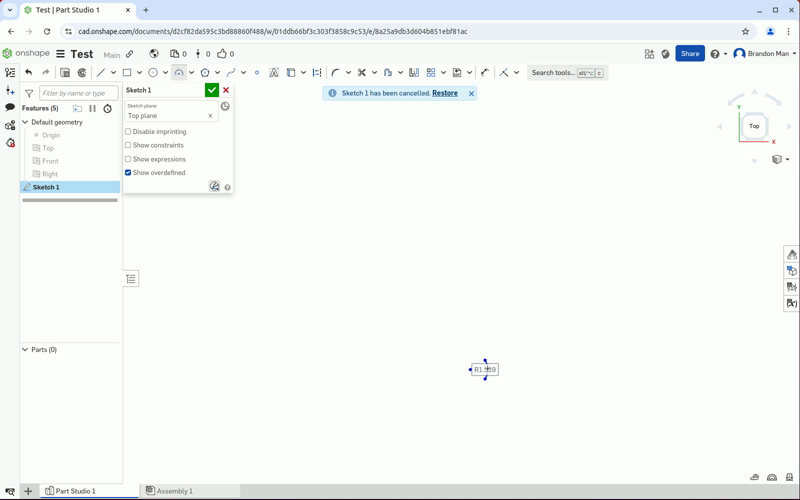
scroll(-6)
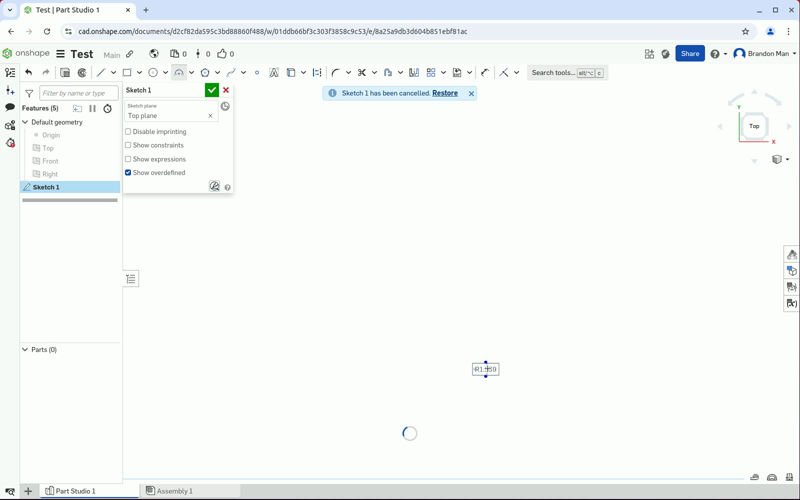
scroll(-6)
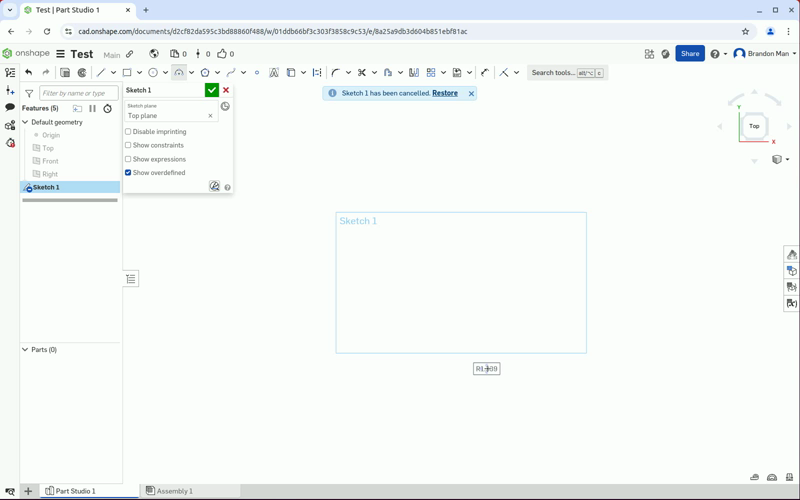
key_up(shift)
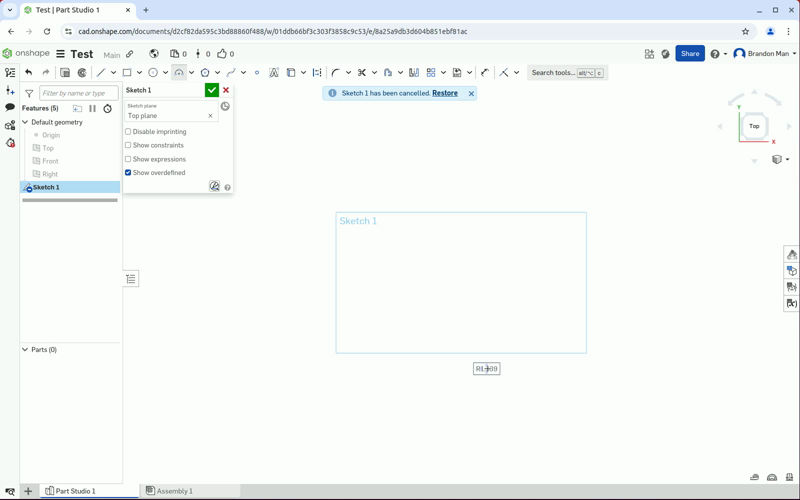
key(esc)
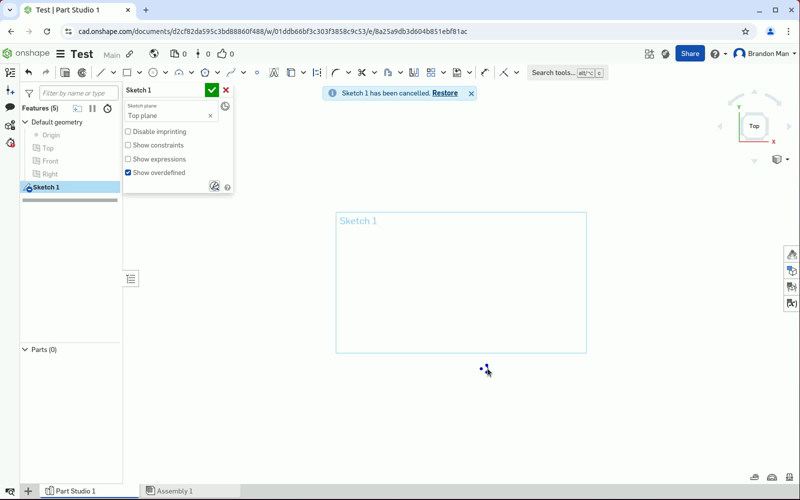
key(l)
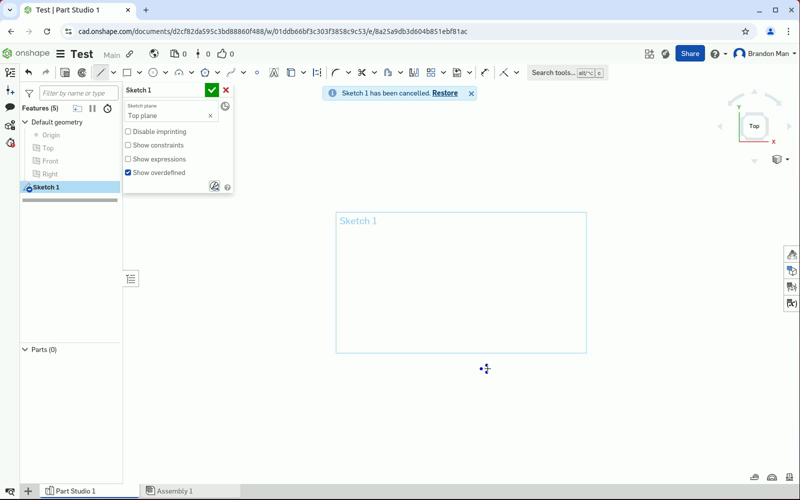
mouse_move(486, 365)
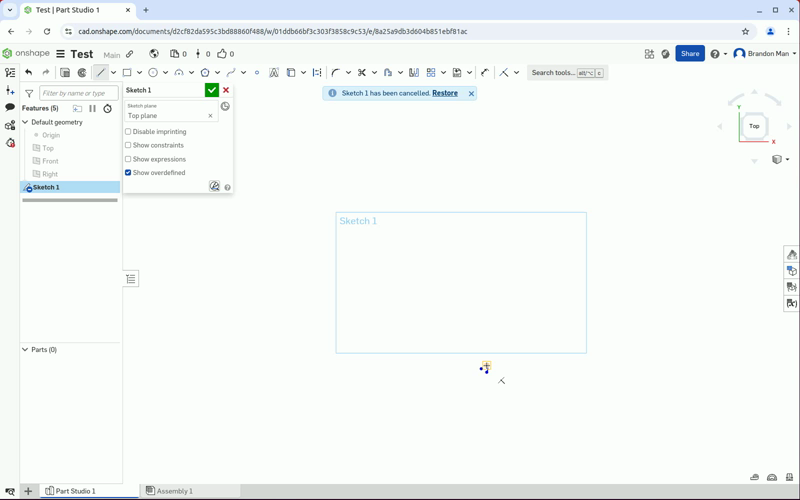
scroll(6)
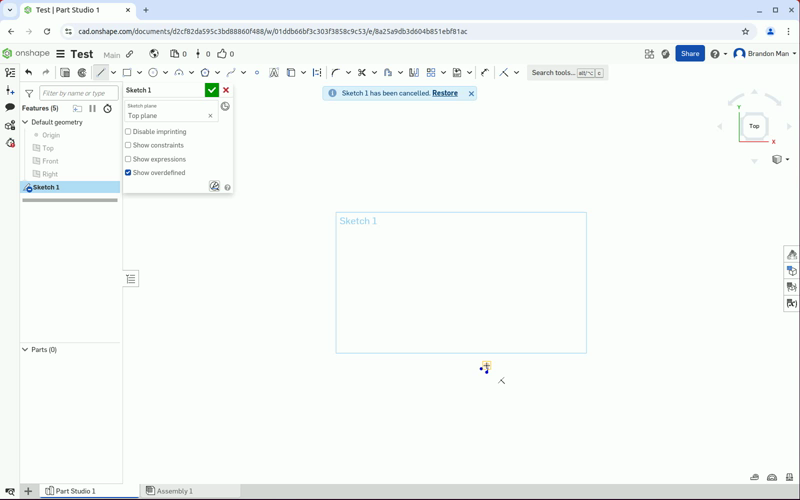
scroll(6)
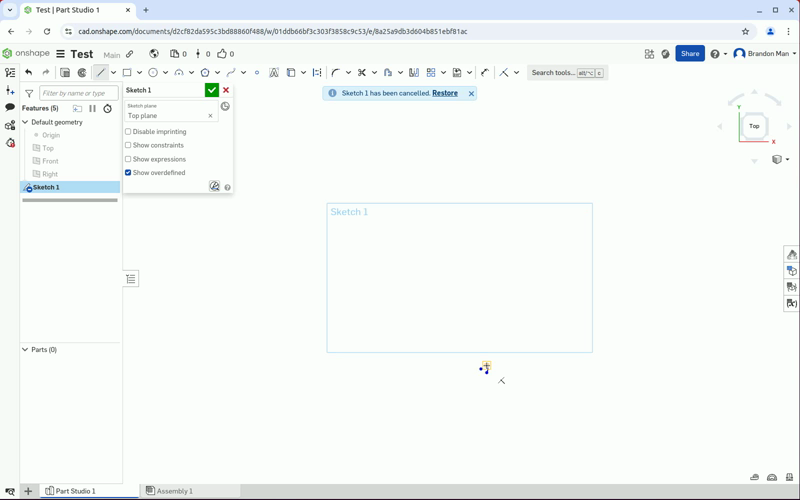
scroll(6)
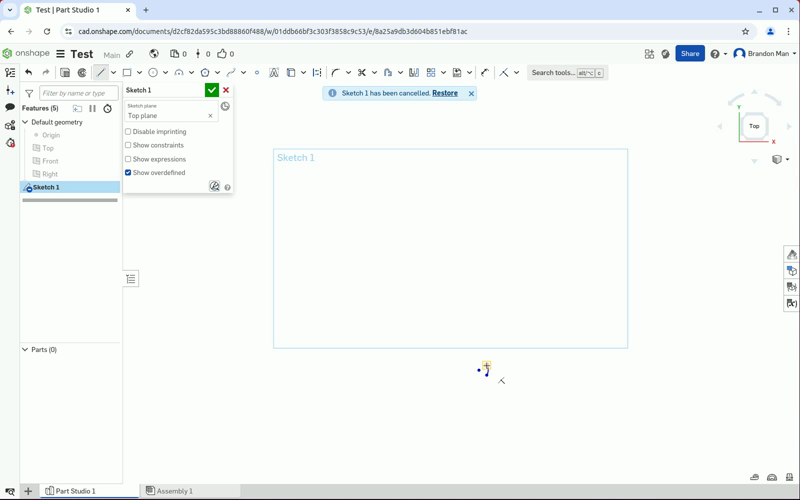
scroll(6)
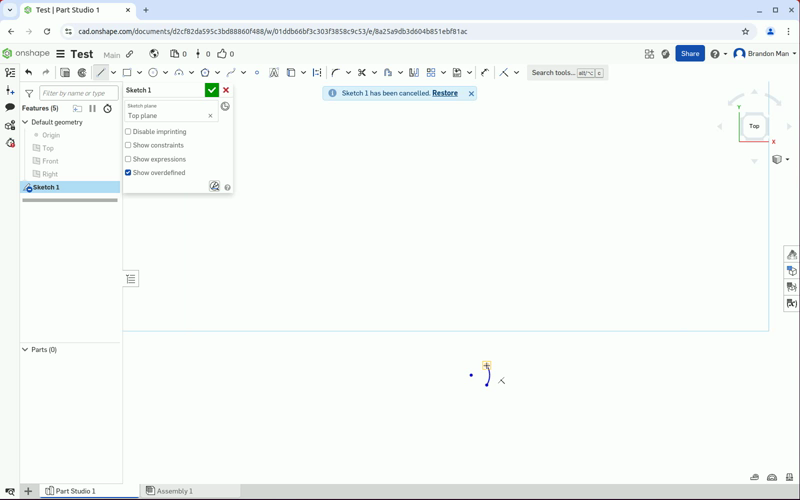
scroll(6)
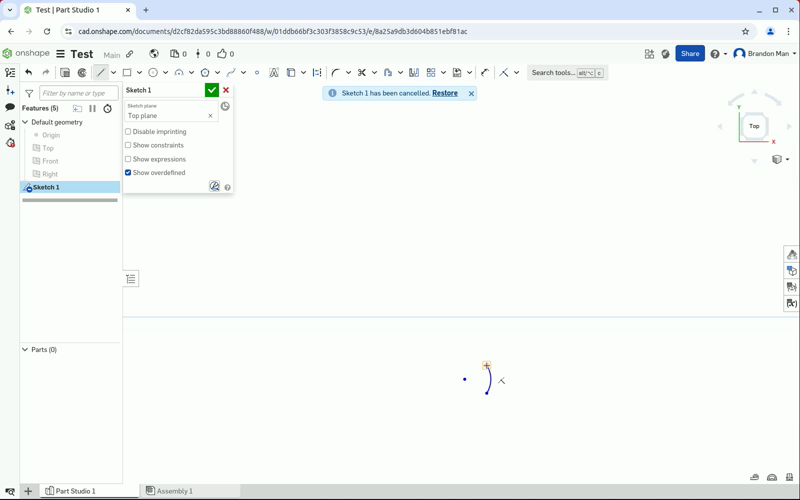
scroll(6)
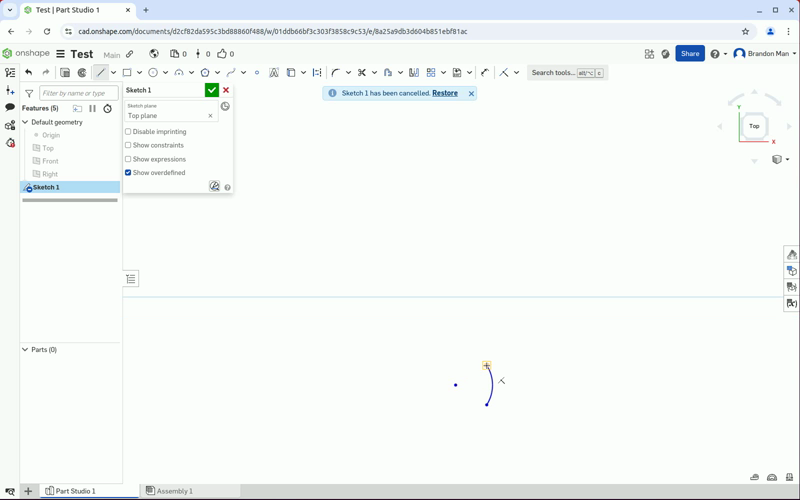
scroll(6)
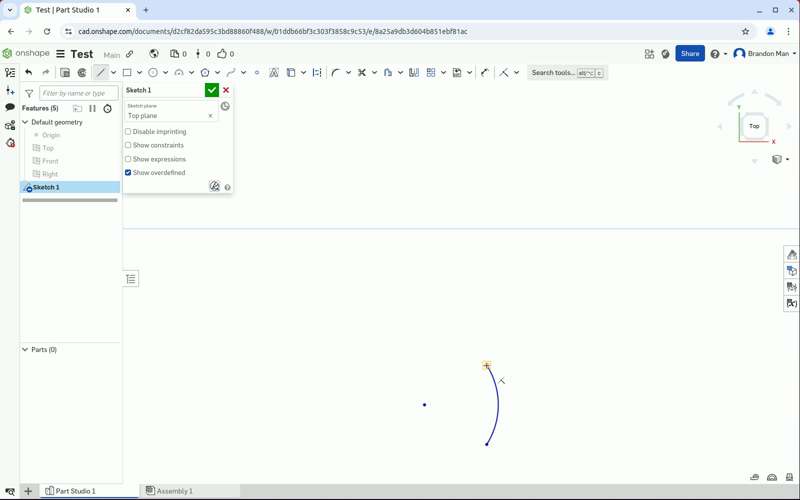
click(486, 365)
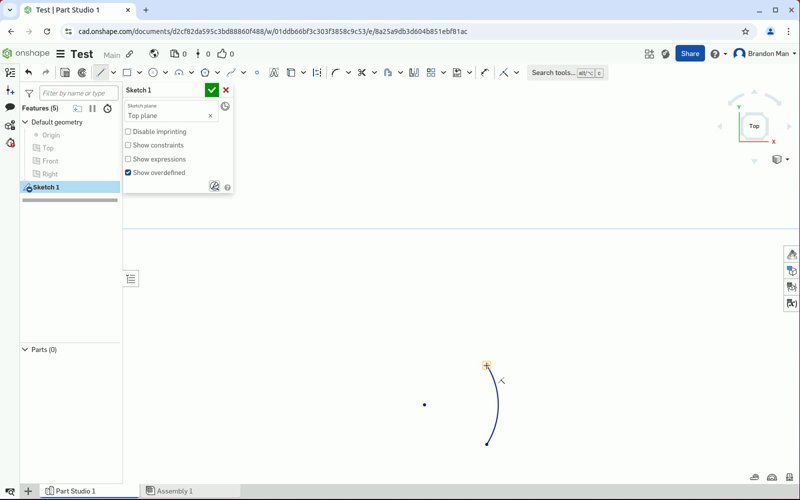
scroll(-6)
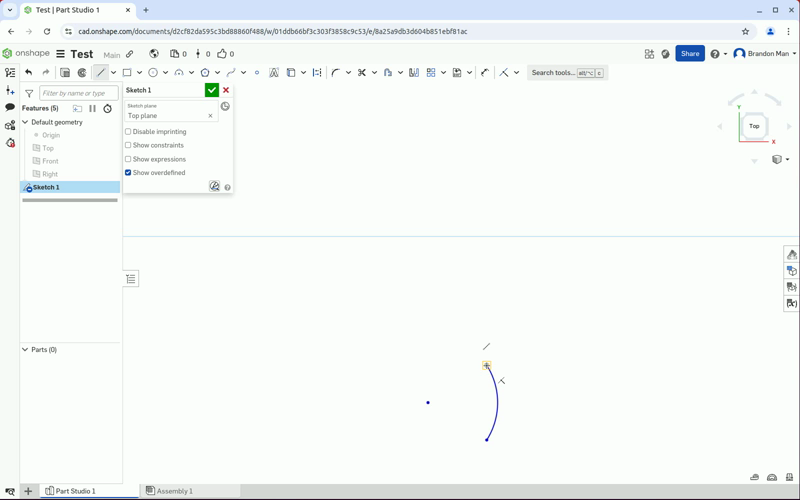
scroll(-6)
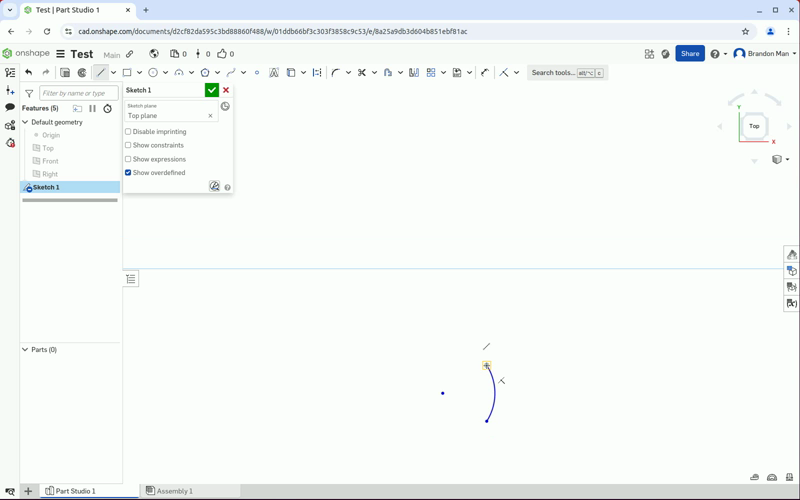
scroll(-6)
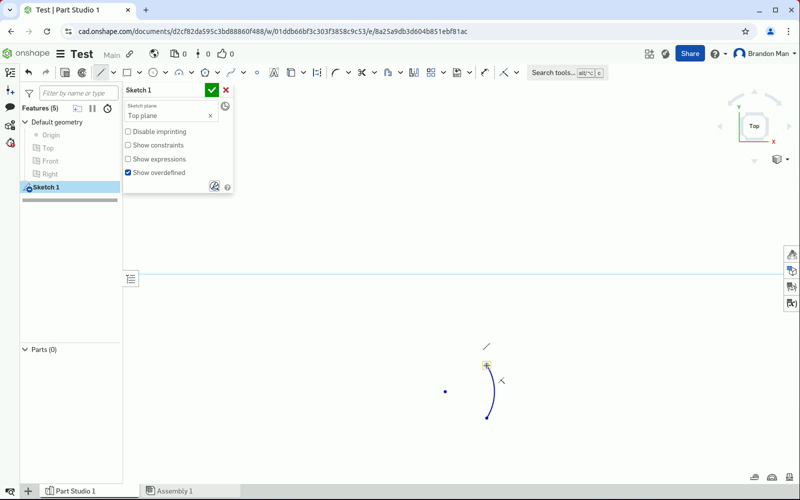
scroll(-6)
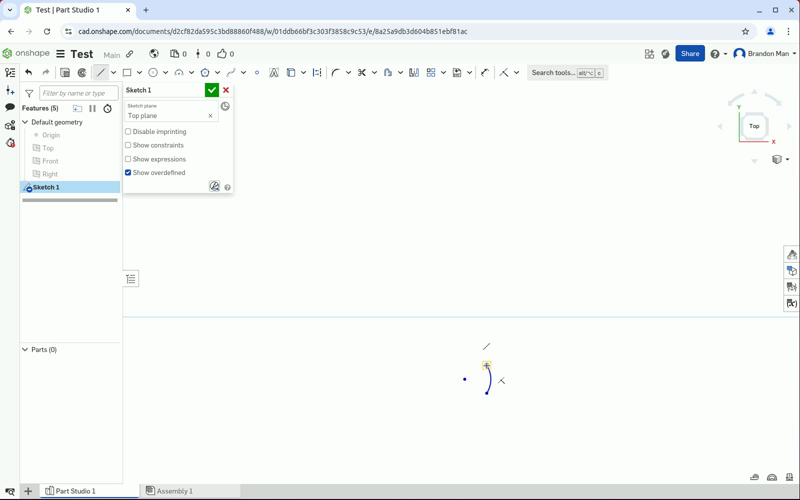
scroll(-6)
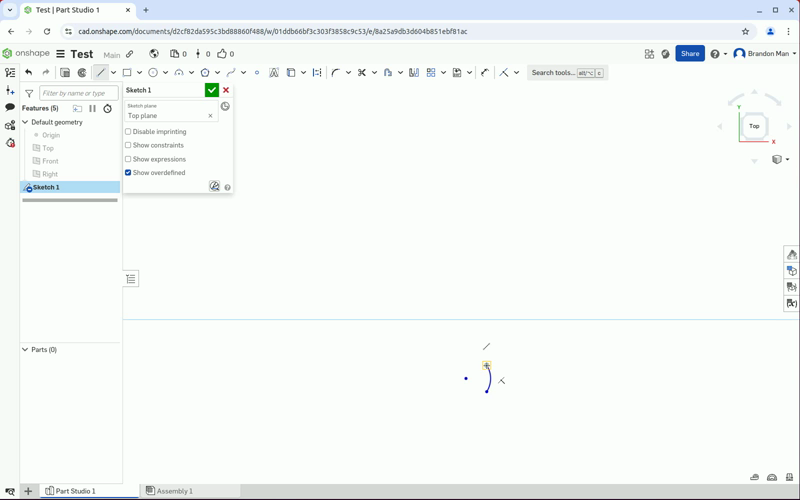
scroll(-6)
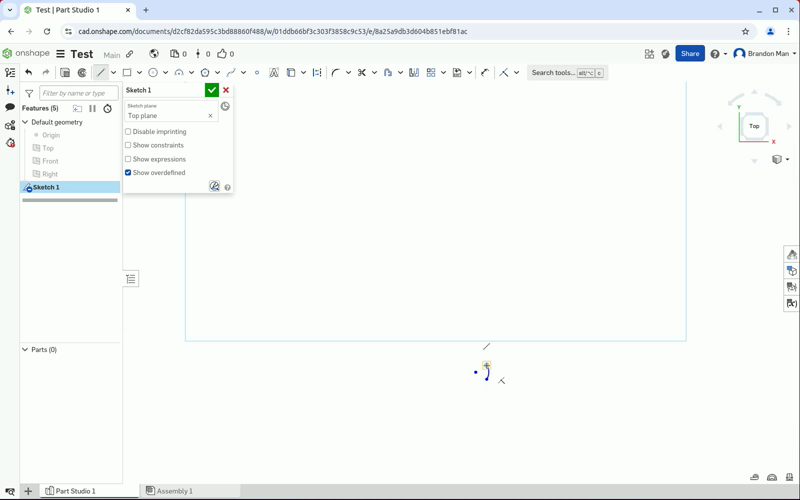
scroll(-6)
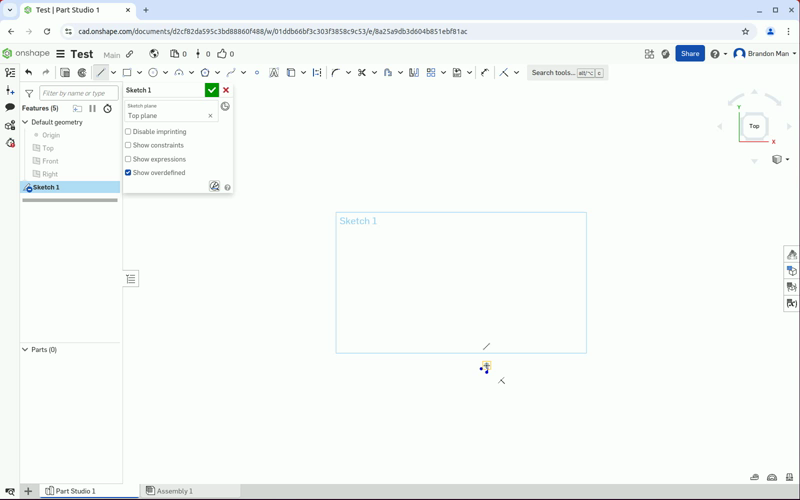
mouse_move(516, 365)
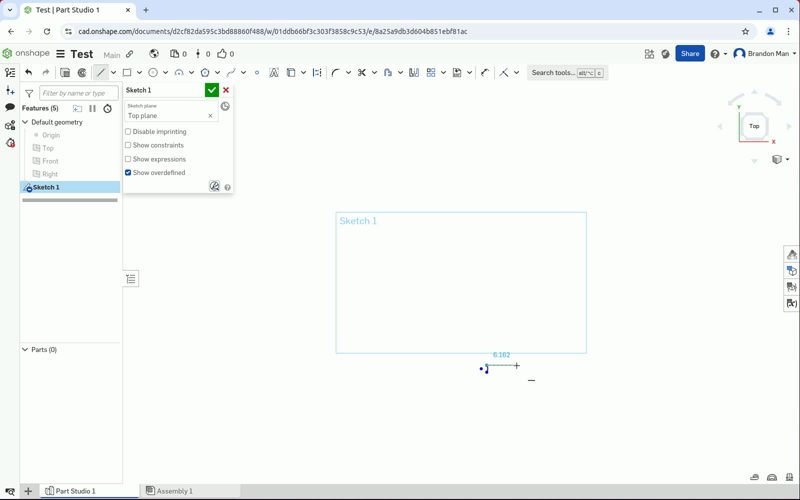
key_down(shift)
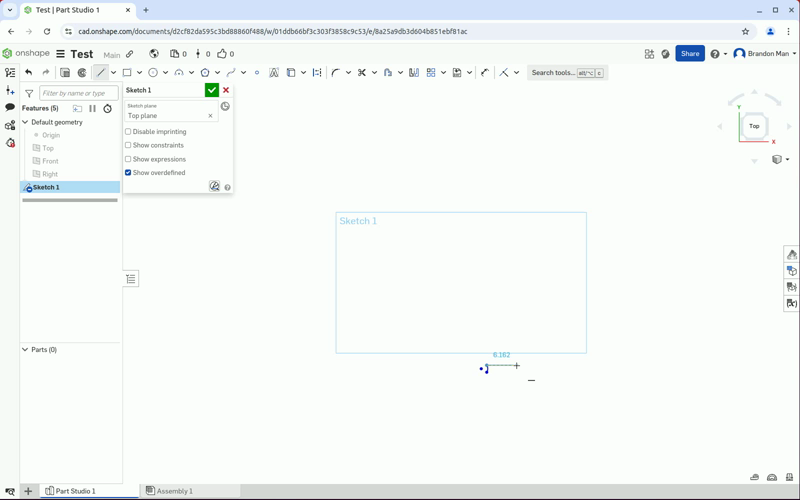
mouse_move(486, 372)
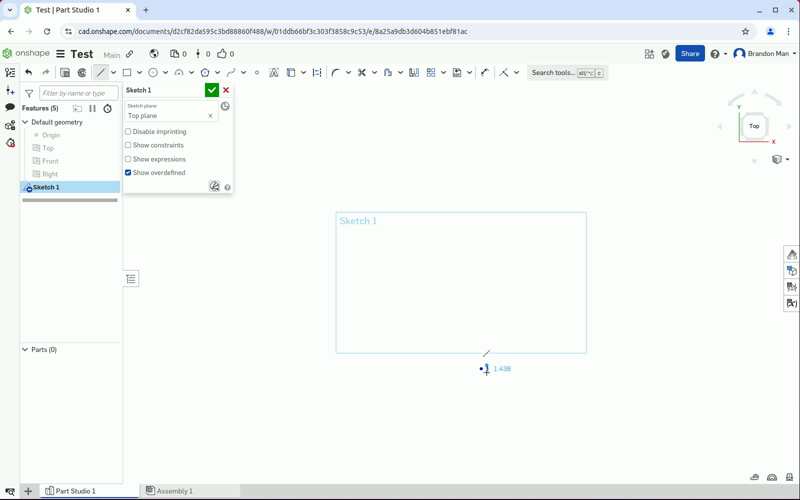
scroll(6)
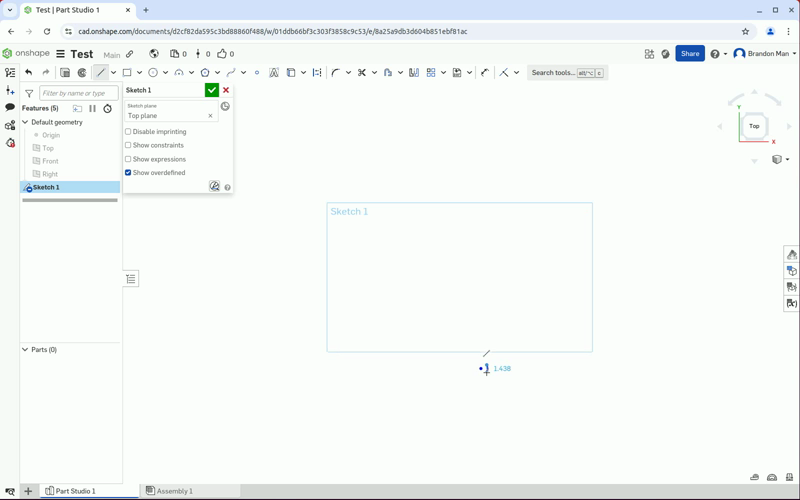
scroll(6)
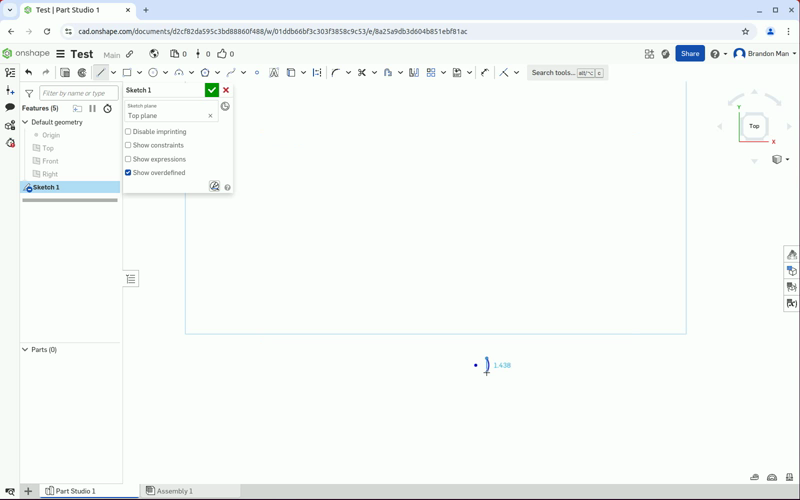
scroll(6)
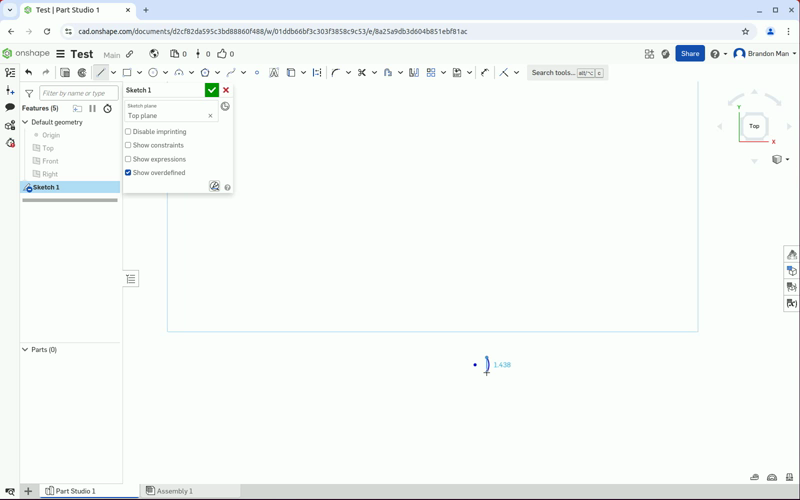
scroll(6)
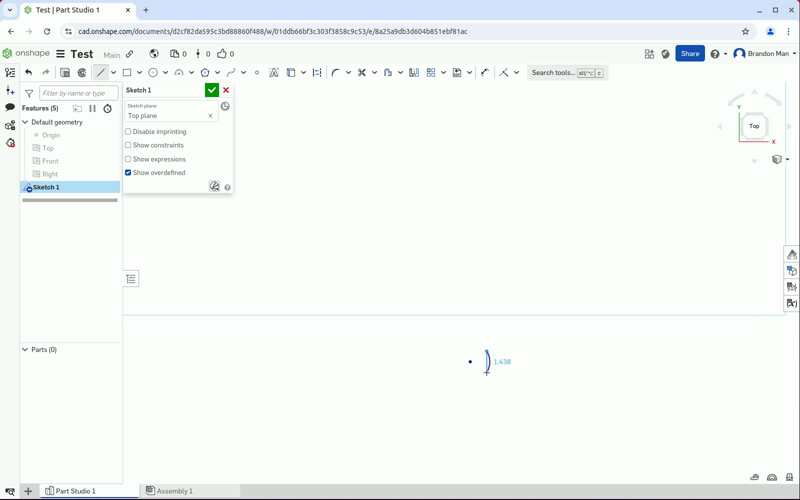
scroll(6)
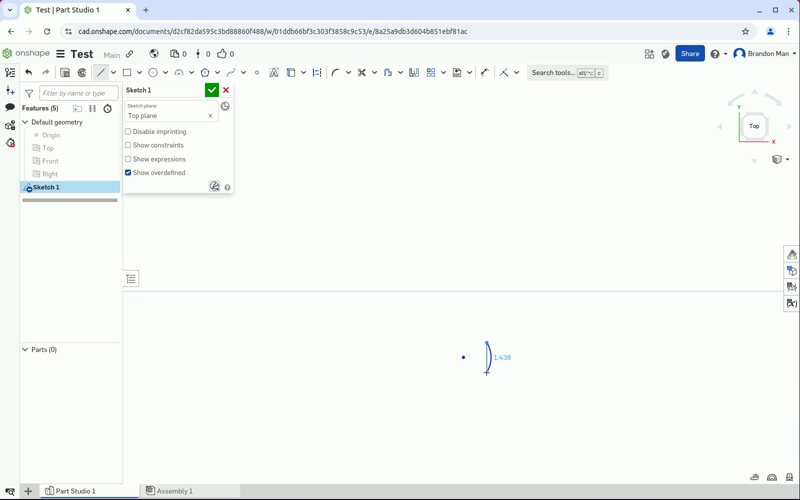
scroll(6)
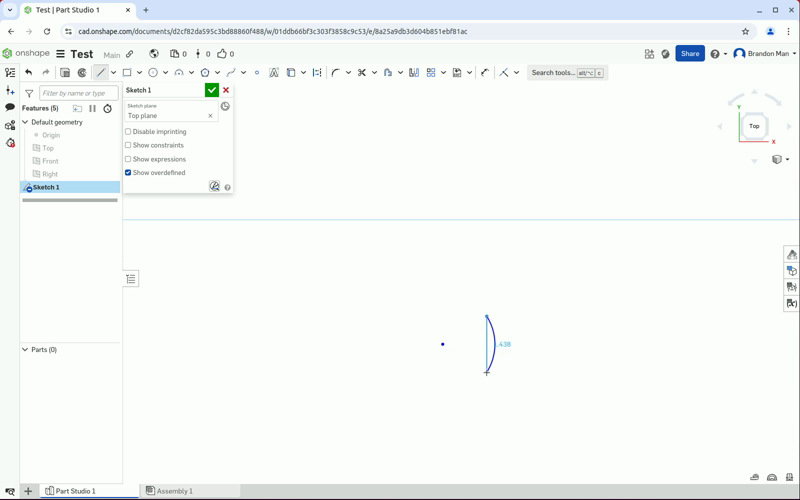
scroll(6)
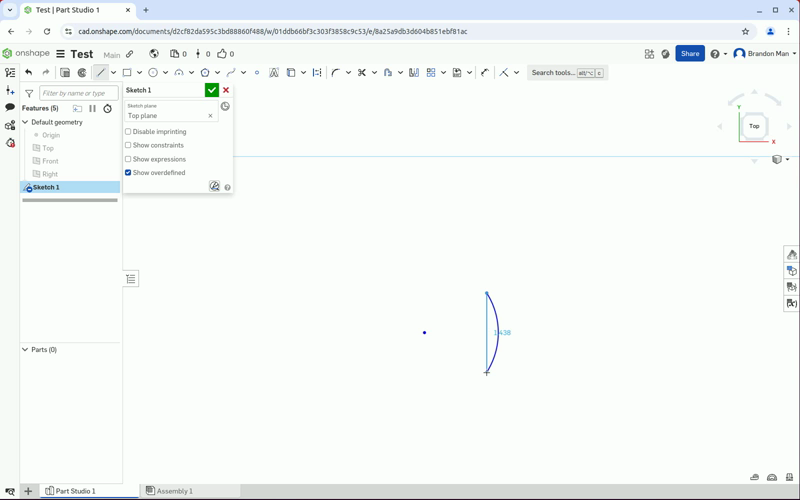
key_up(shift)
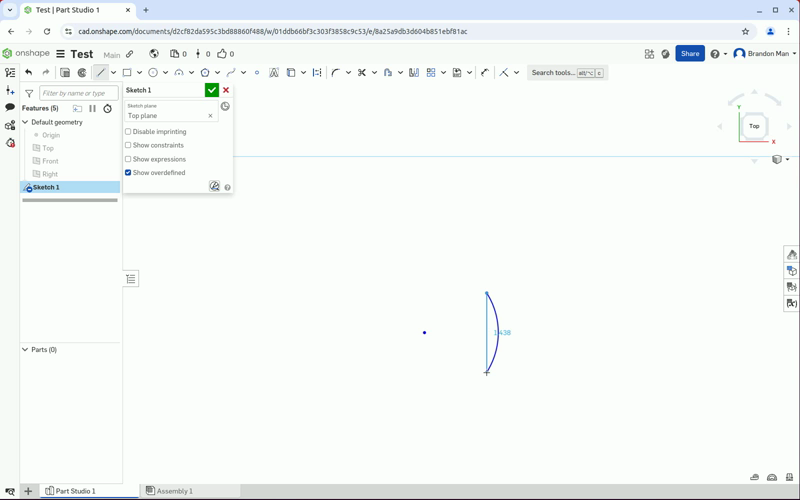
click(486, 372)
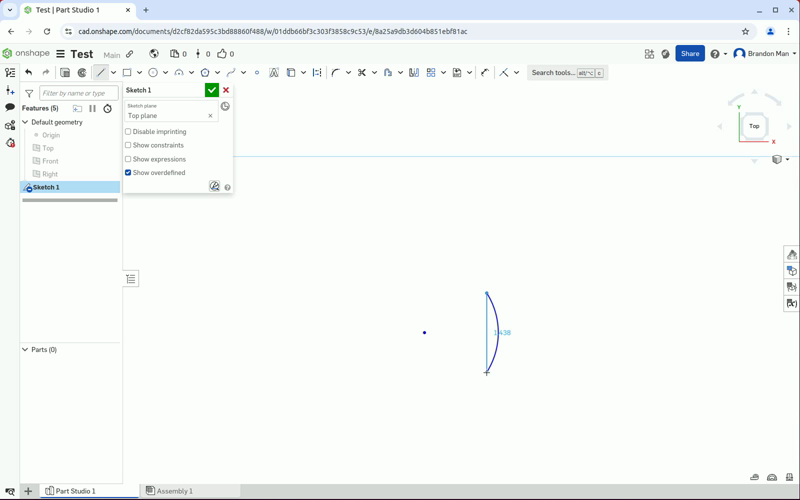
scroll(-6)
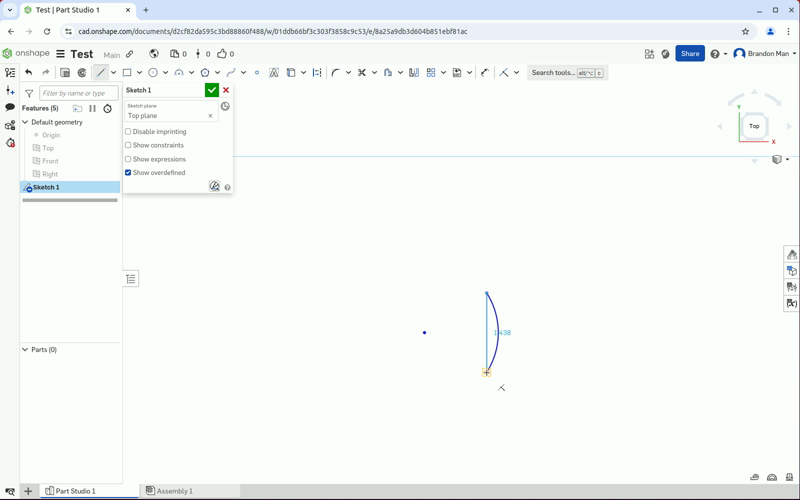
scroll(-6)
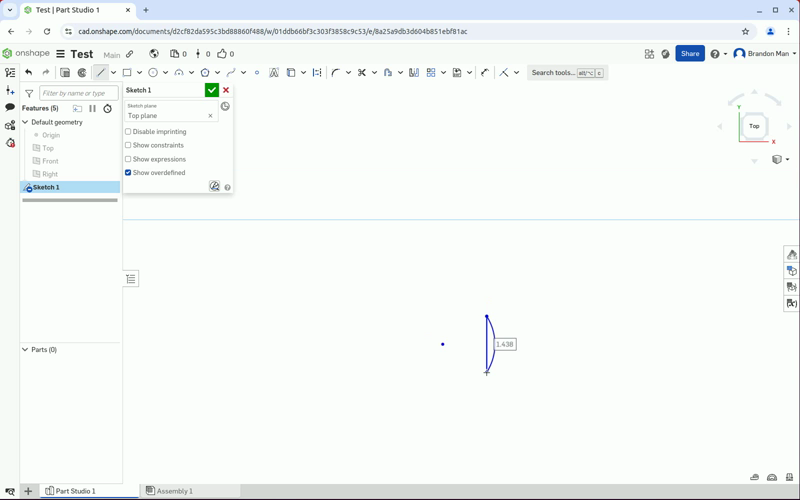
scroll(-6)
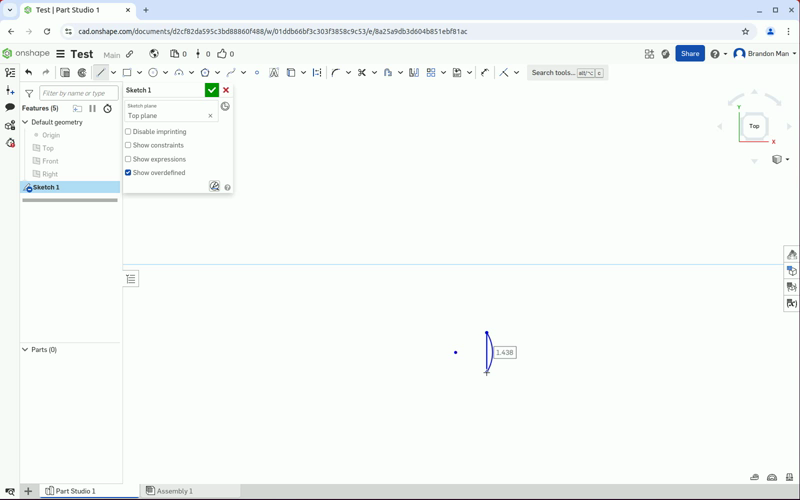
scroll(-6)
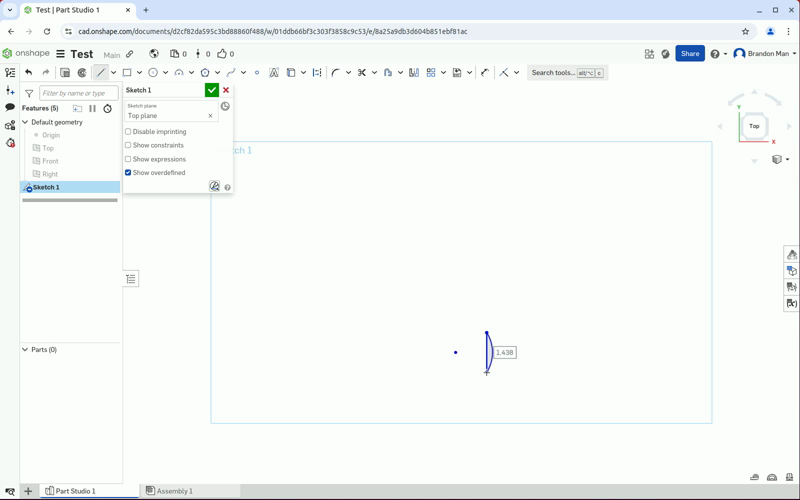
scroll(-6)
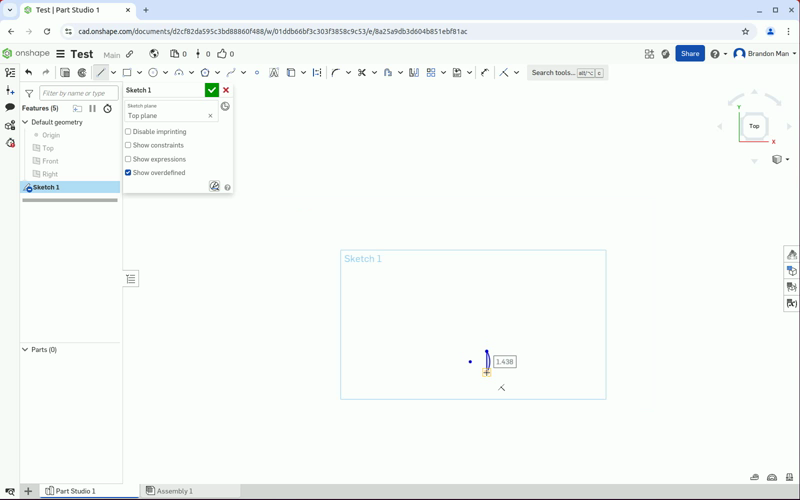
scroll(-6)
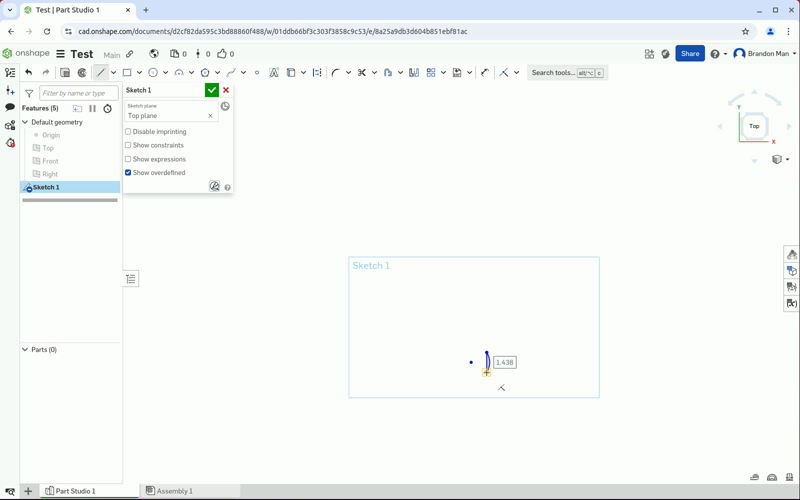
scroll(-6)
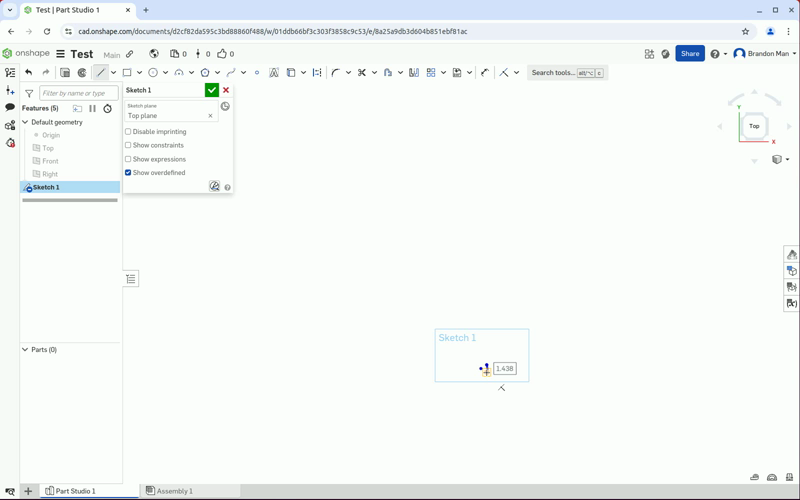
key(esc)
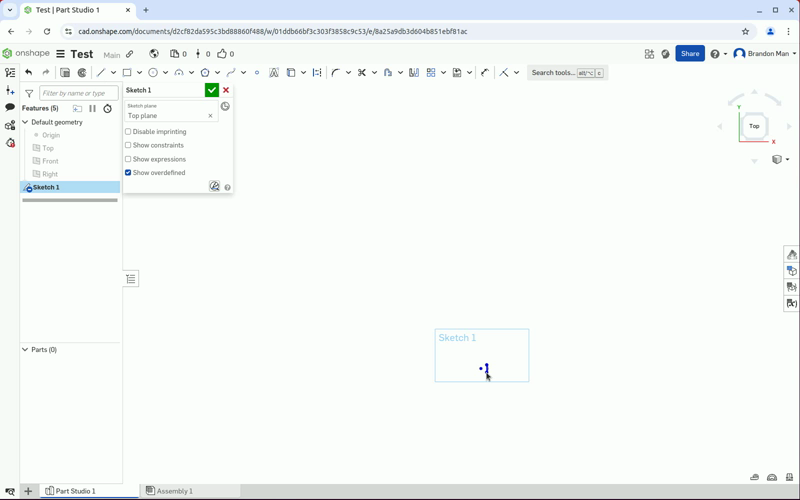
mouse_move(486, 368)
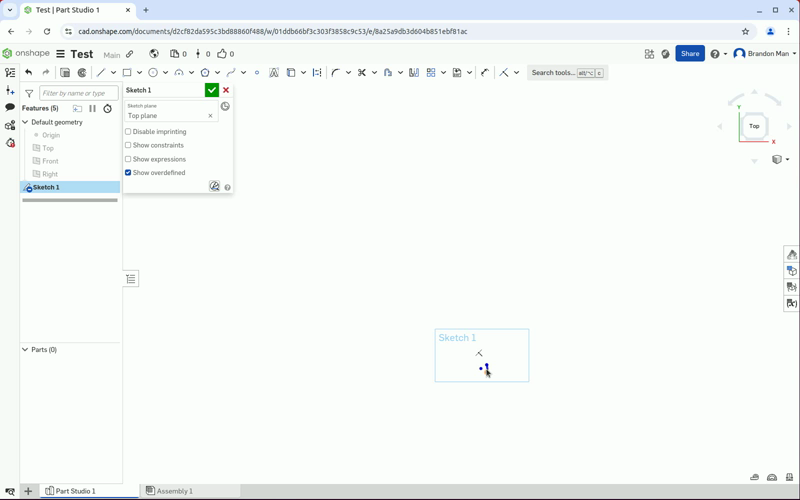
scroll(6)
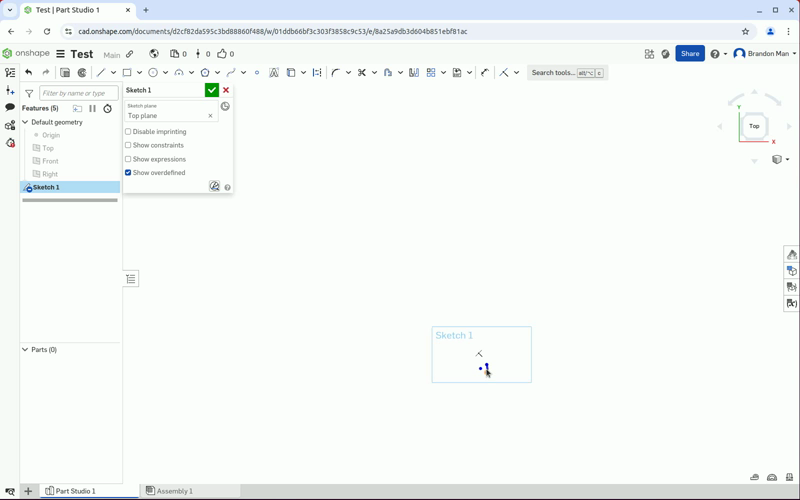
scroll(6)
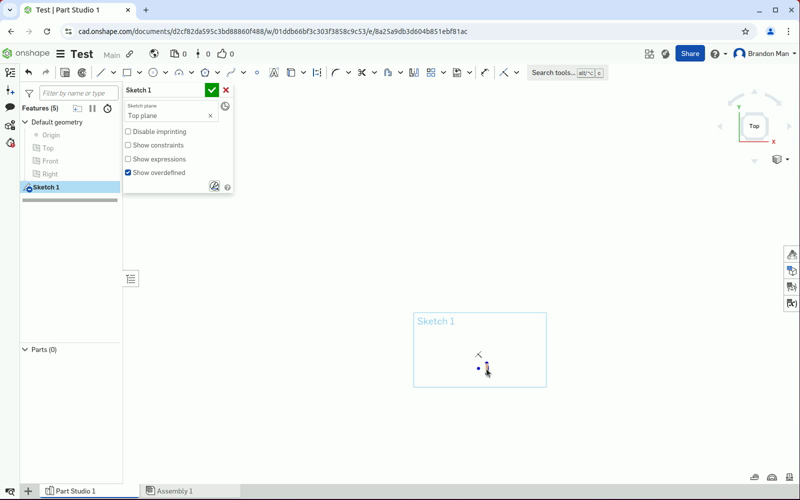
scroll(6)
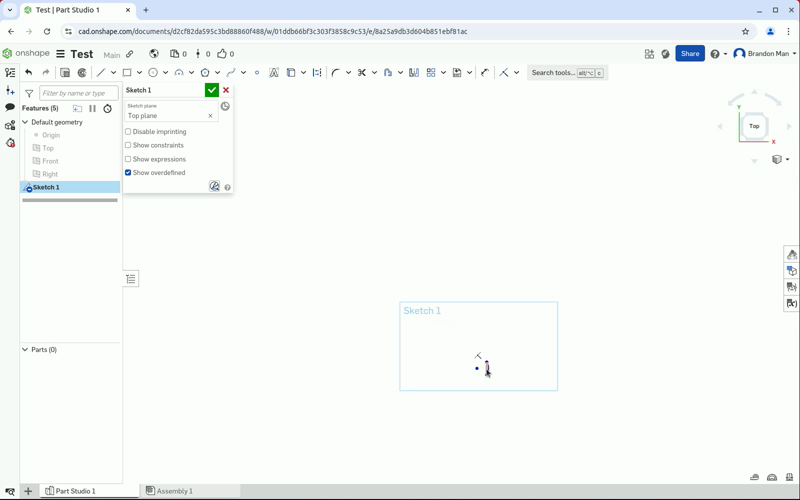
scroll(6)
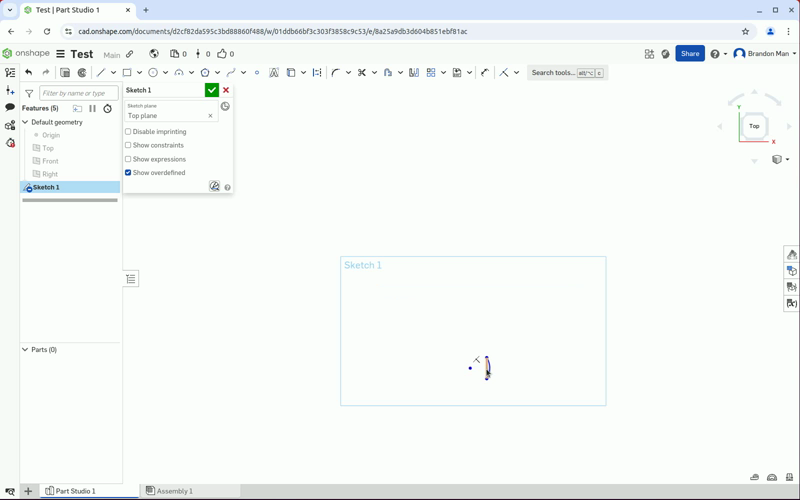
scroll(6)
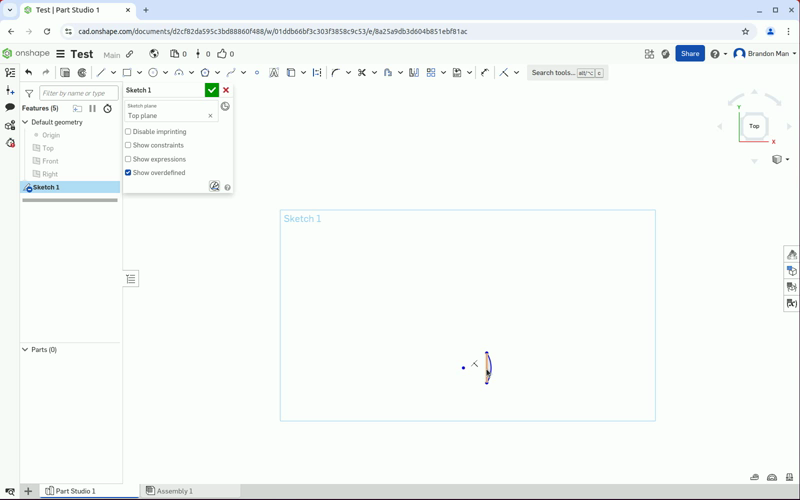
scroll(6)
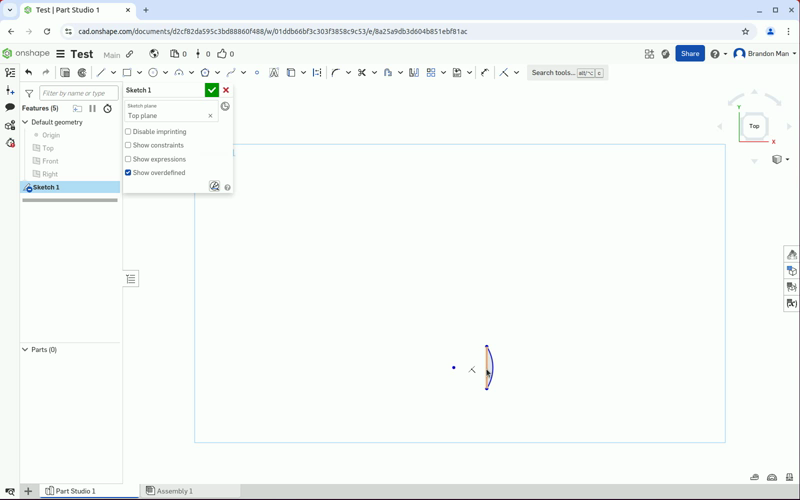
scroll(6)
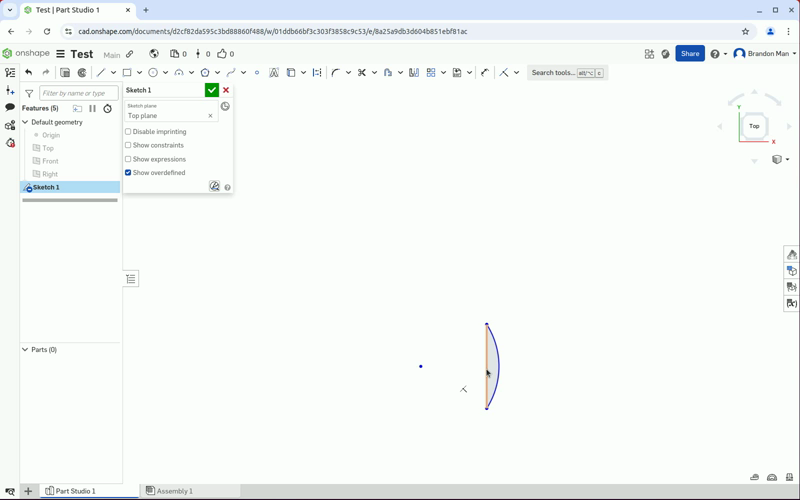
click(486, 368)
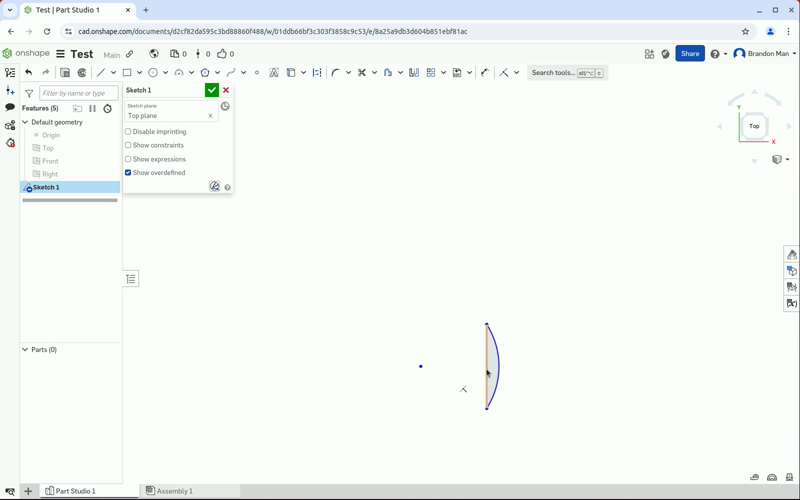
scroll(-6)
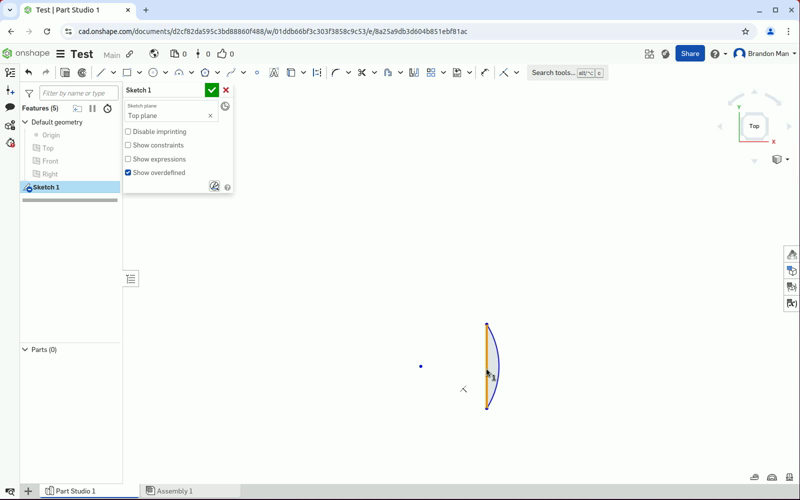
scroll(-6)
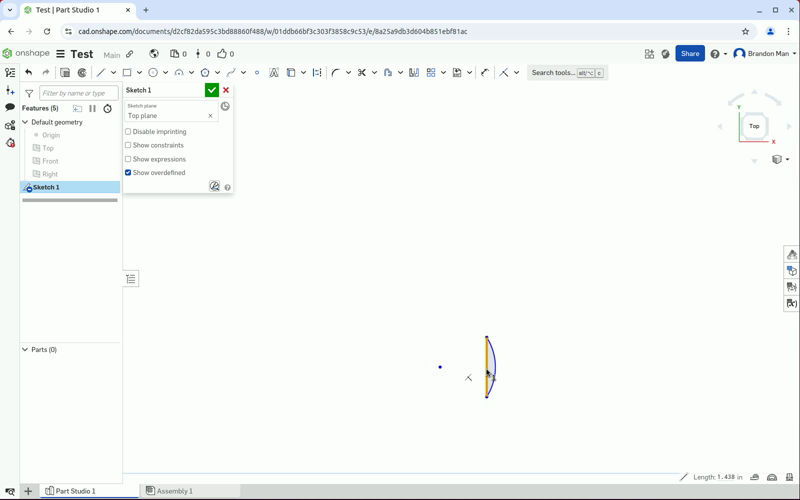
scroll(-6)
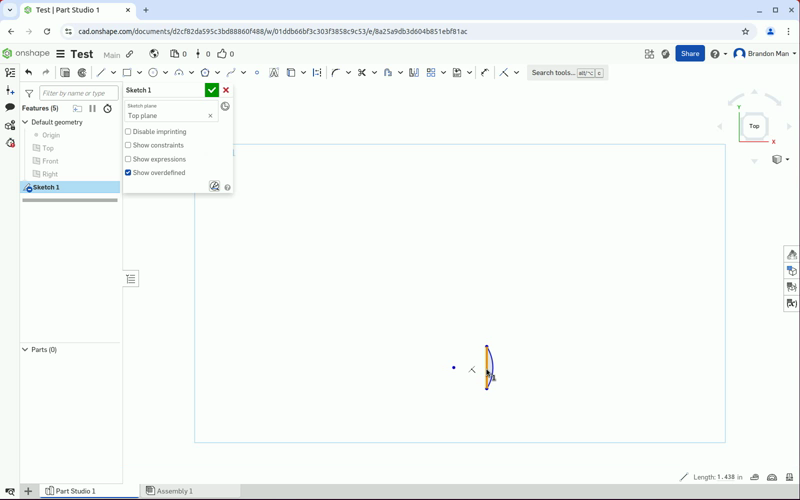
scroll(-6)
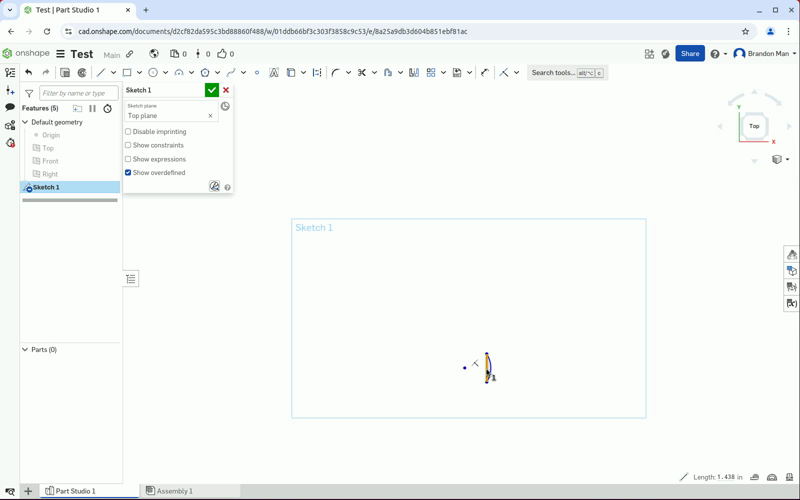
scroll(-6)
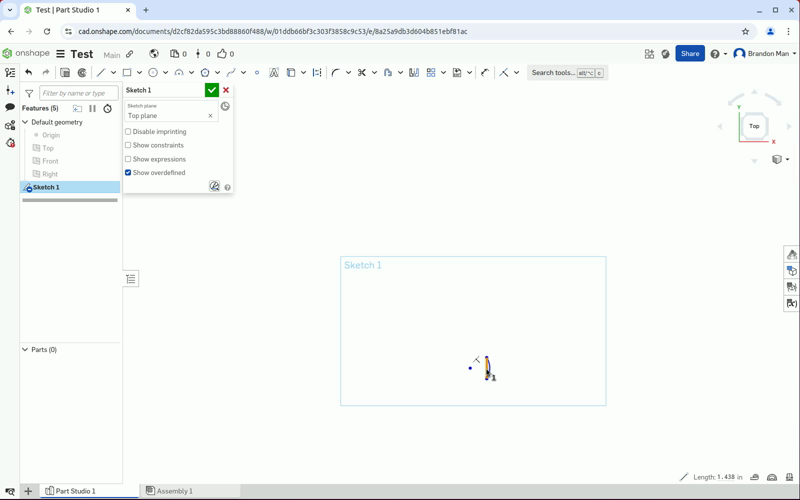
scroll(-6)
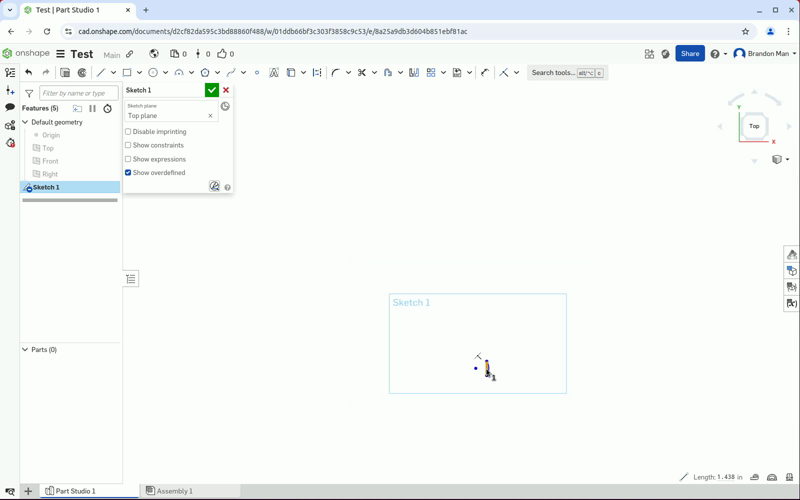
scroll(-6)
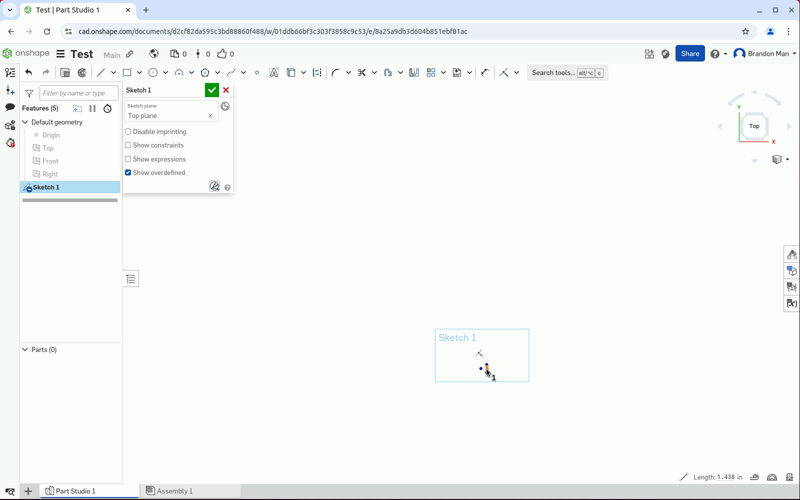
mouse_move(73, 352)
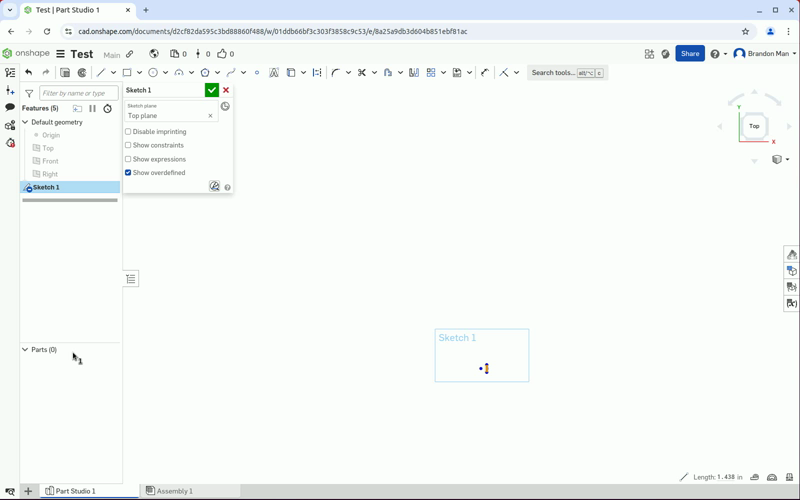
key(shift+y)
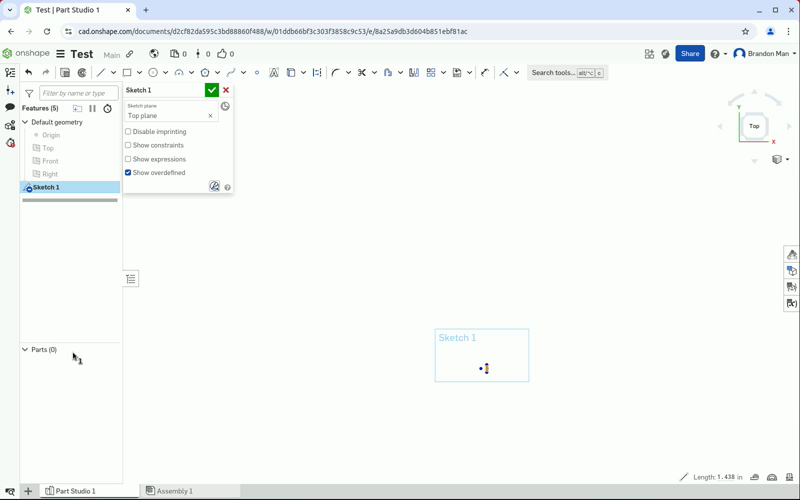
key(shift+e)
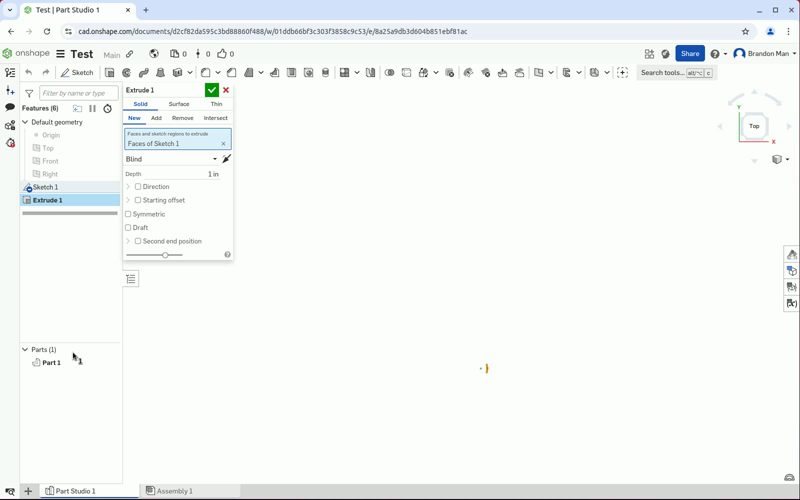
mouse_move(143, 106)
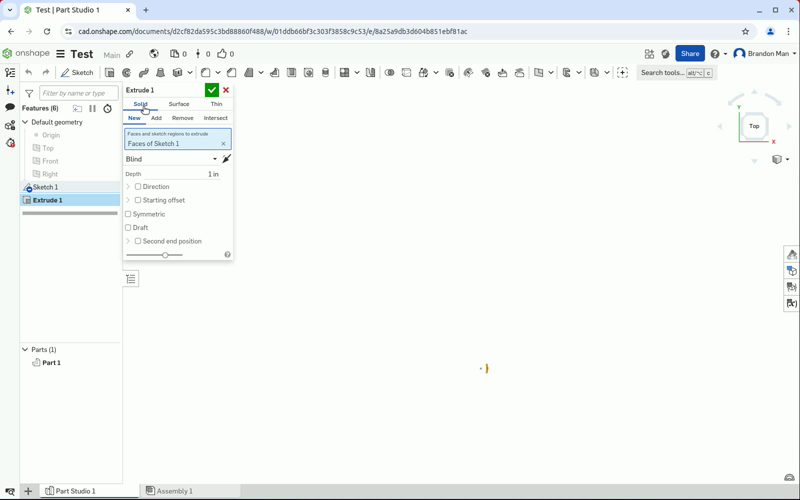
click(143, 106)
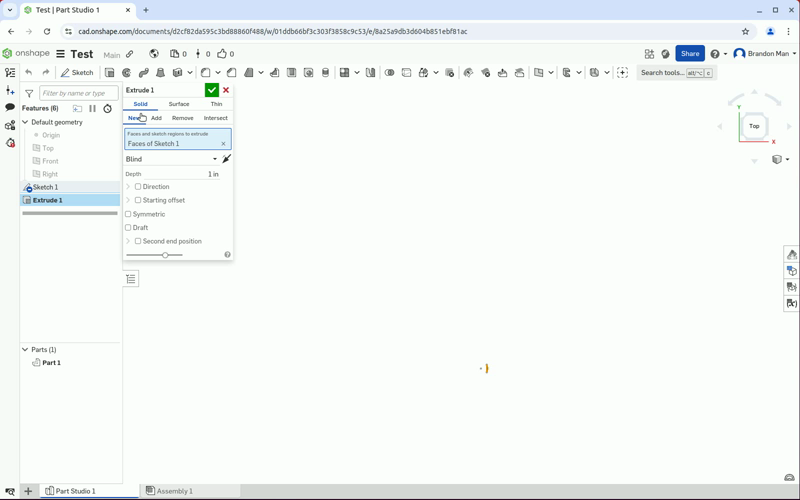
mouse_move(137, 120)
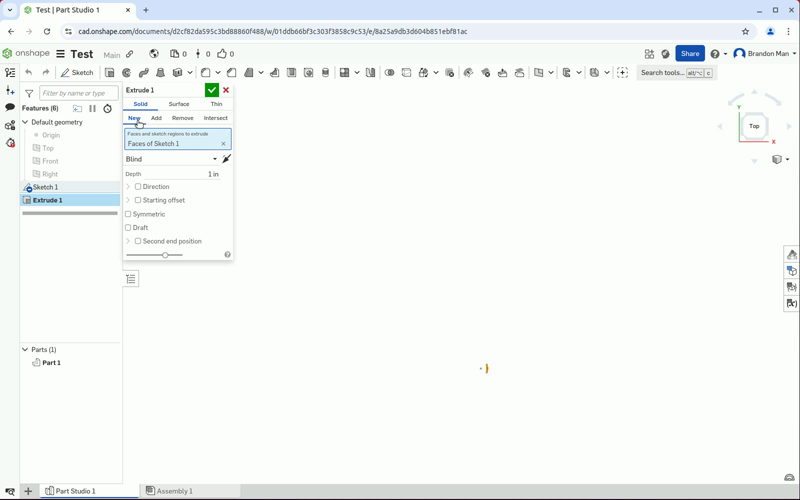
click(137, 120)
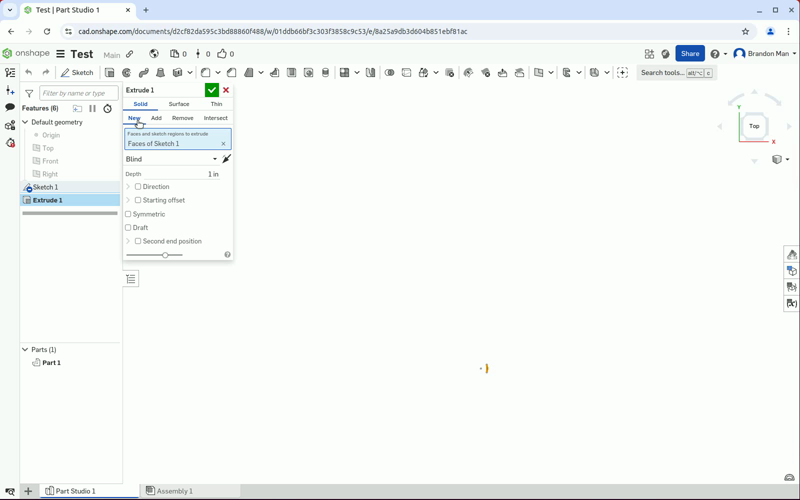
key(tab, 4)
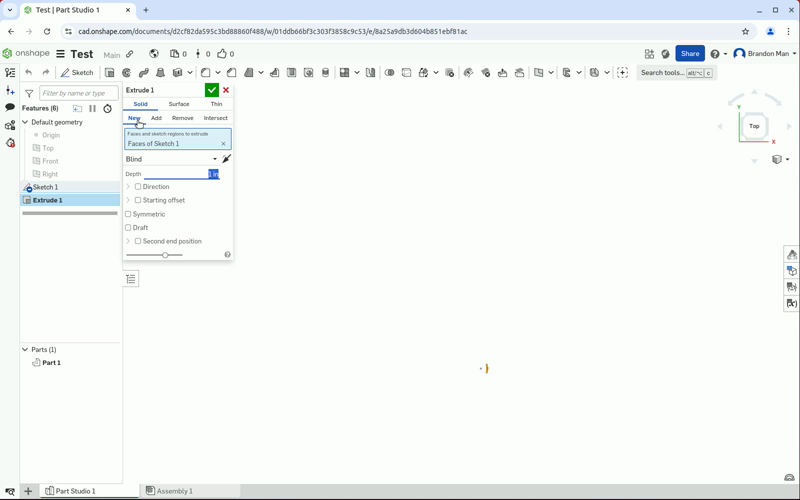
text(3.611)
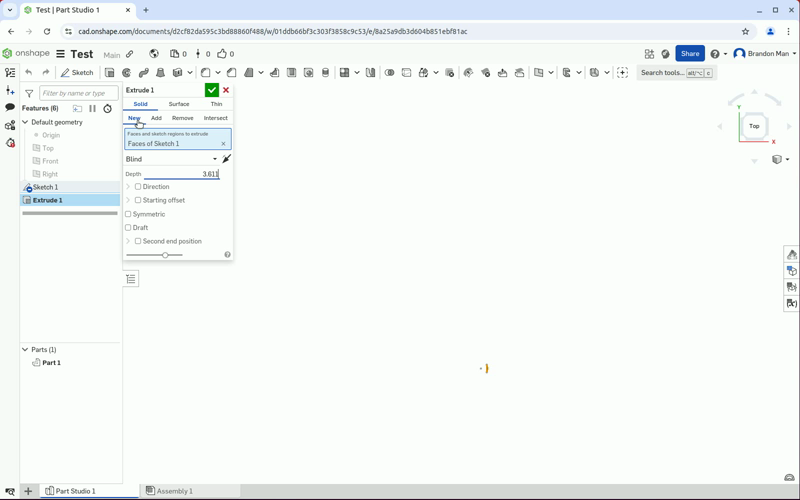
key(enter)
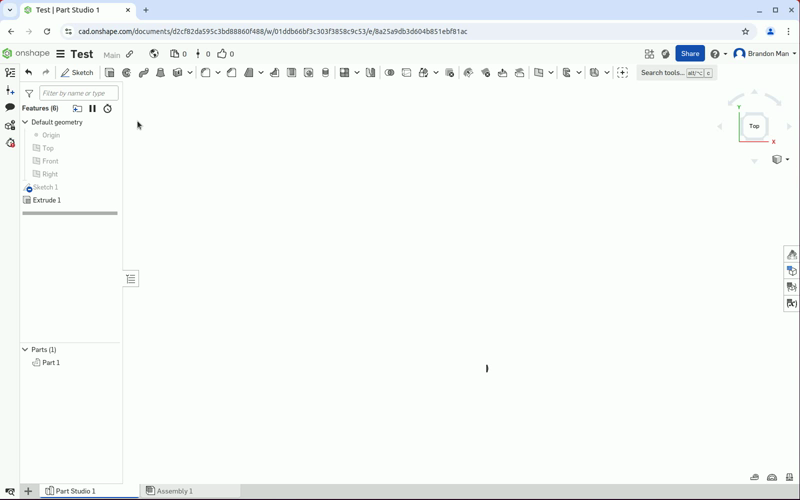
key(shift+h)
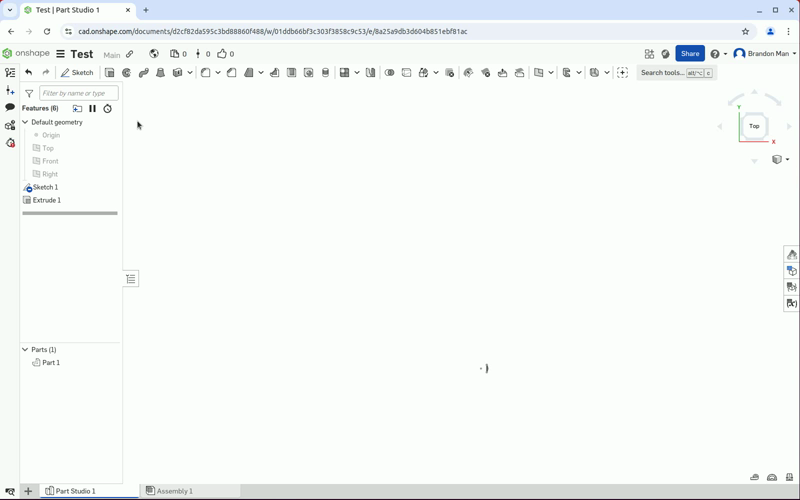
key(shift+h)
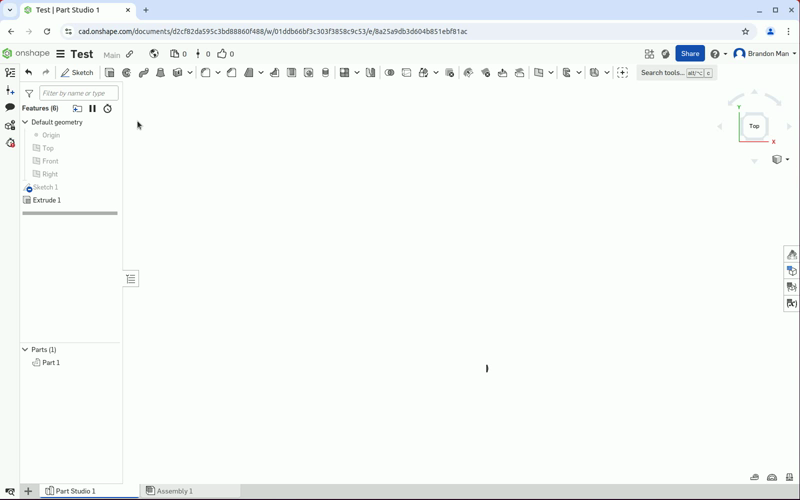
mouse_move(73, 189)
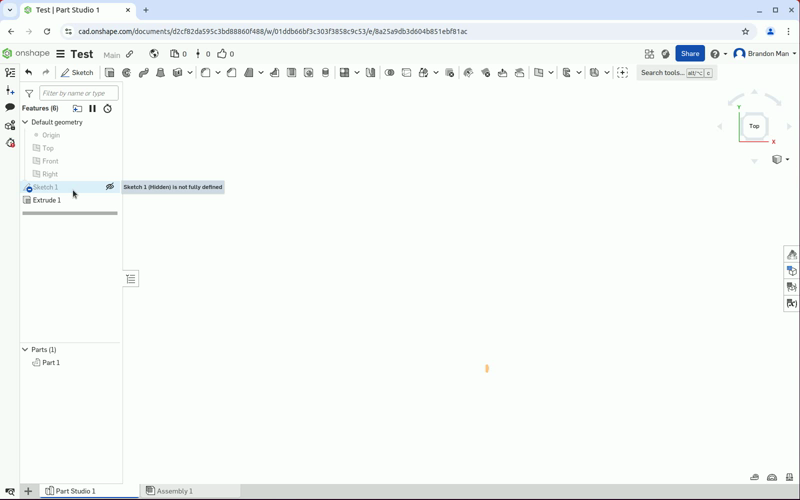
click(73, 189)
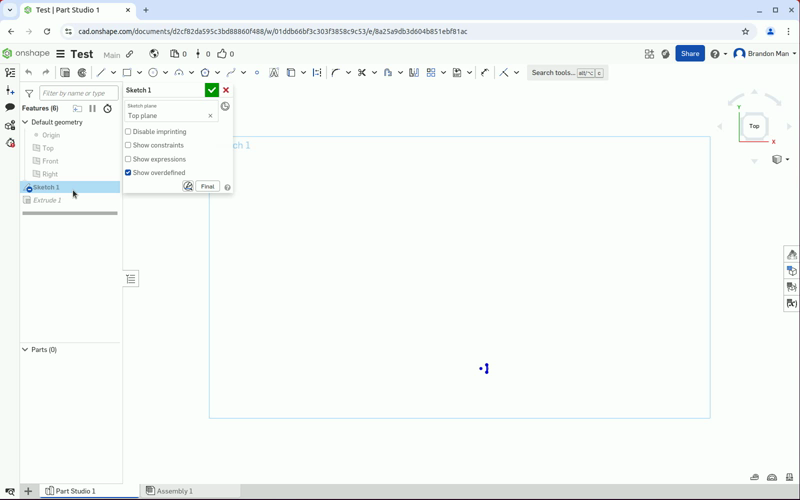
mouse_move(229, 92)
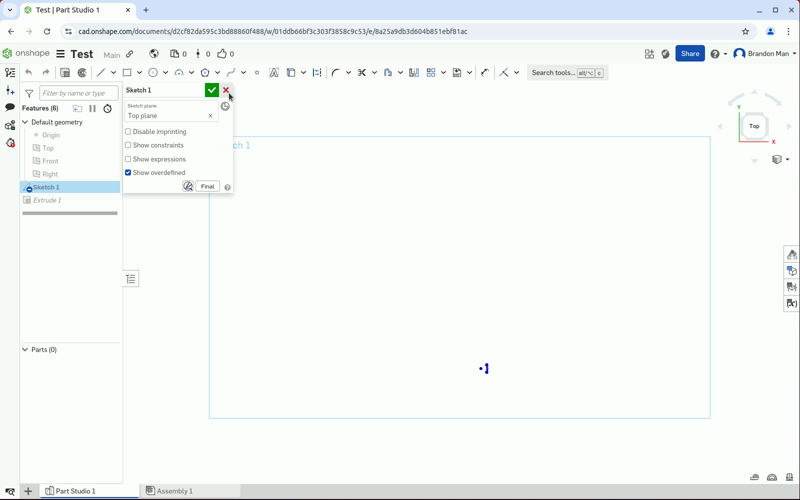
click(229, 92)
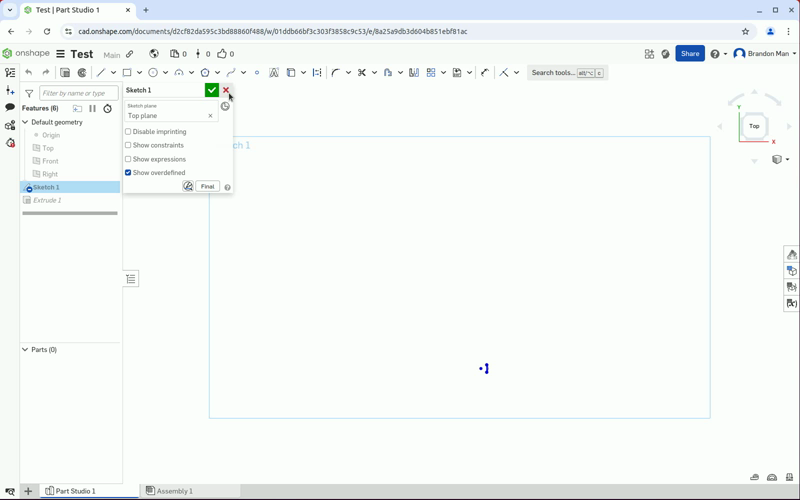
key(shift+s)
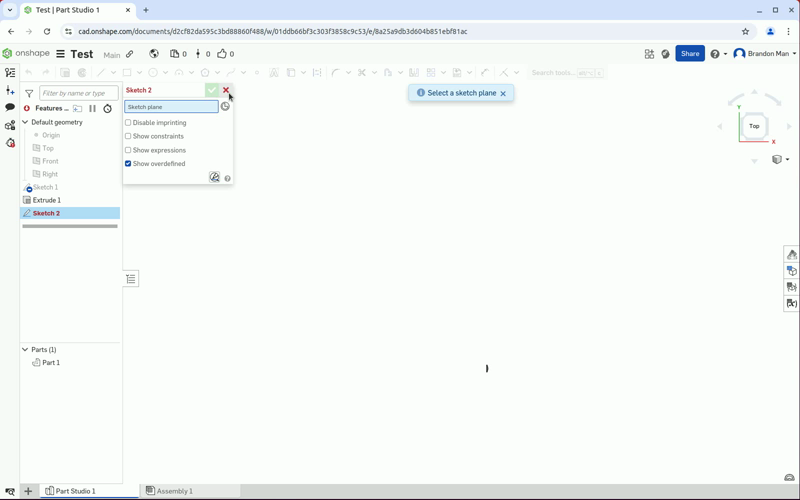
mouse_move(73, 150)
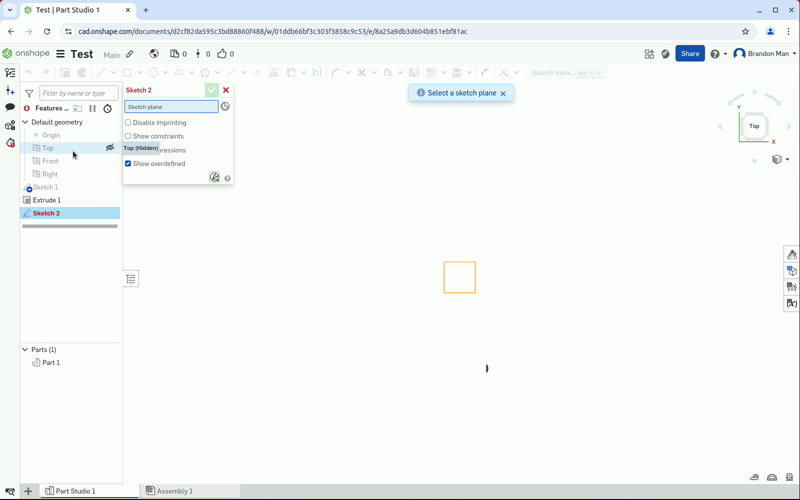
click(73, 150)
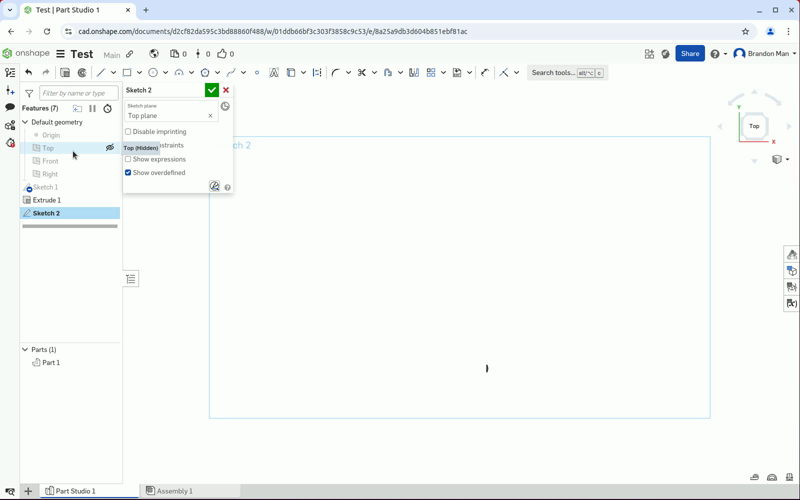
mouse_move(73, 352)
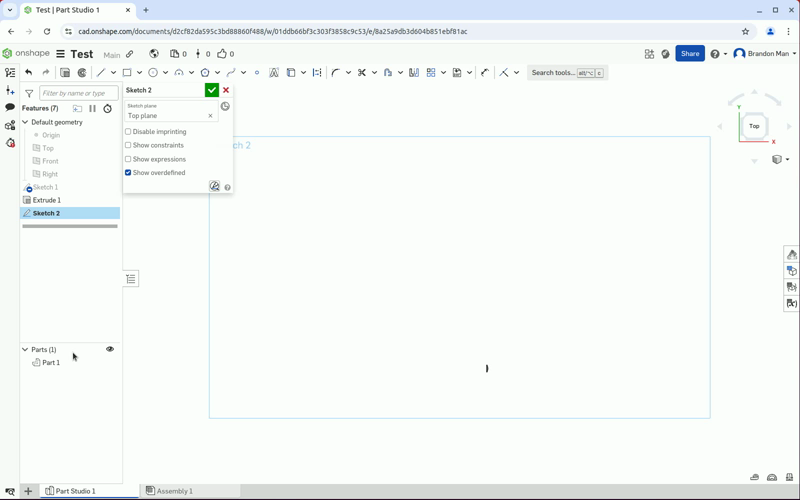
key(y)
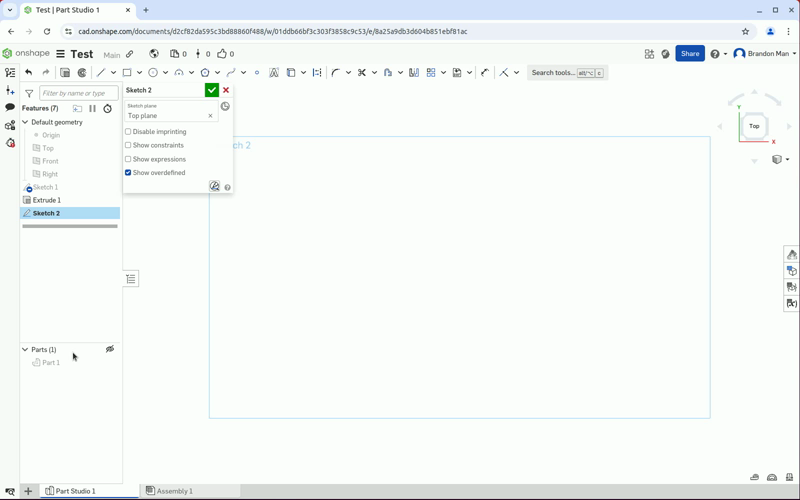
key(a)
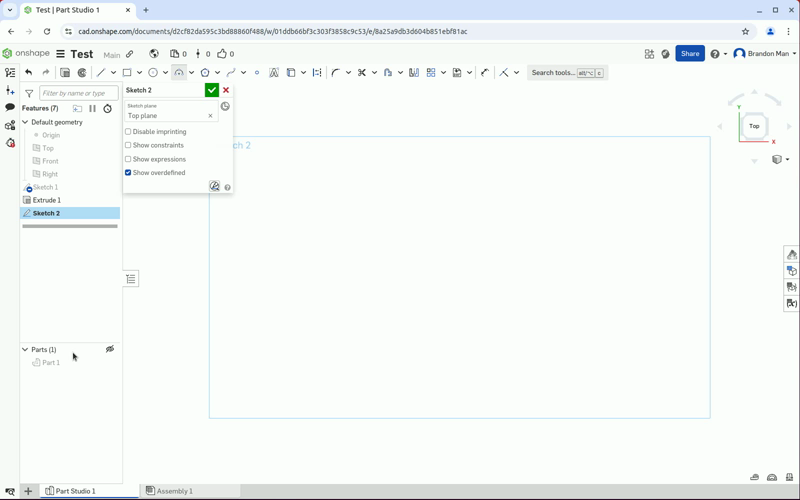
key_down(shift)
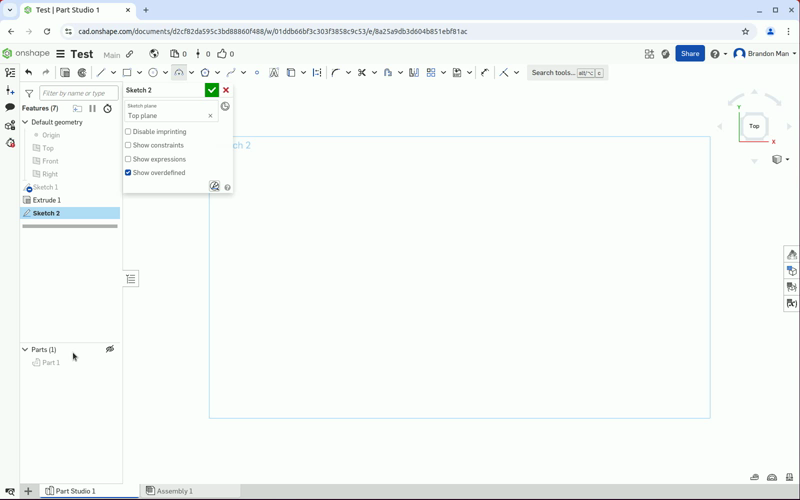
mouse_move(486, 199)
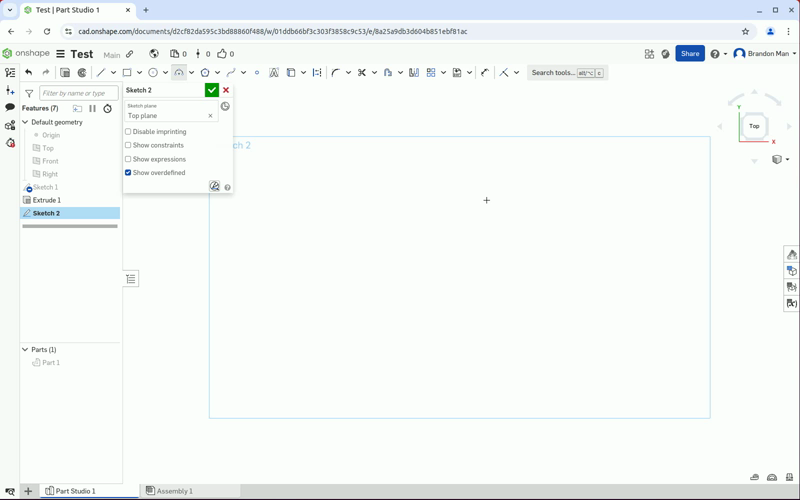
click(486, 199)
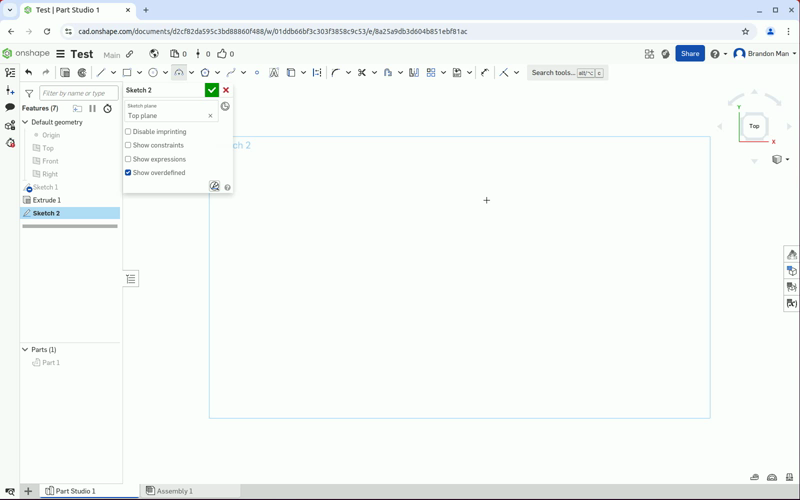
key_up(shift)
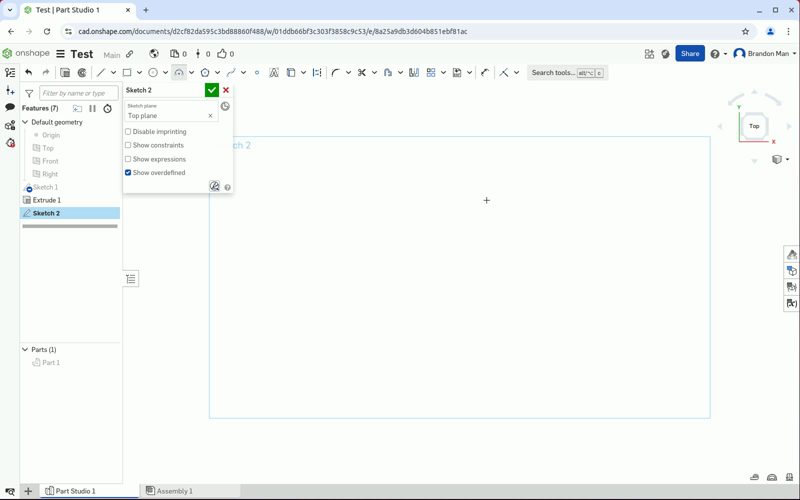
key_down(shift)
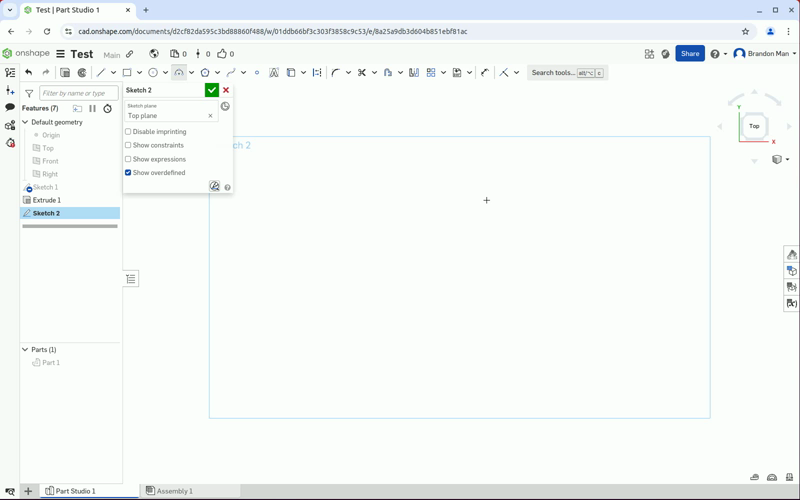
mouse_move(486, 192)
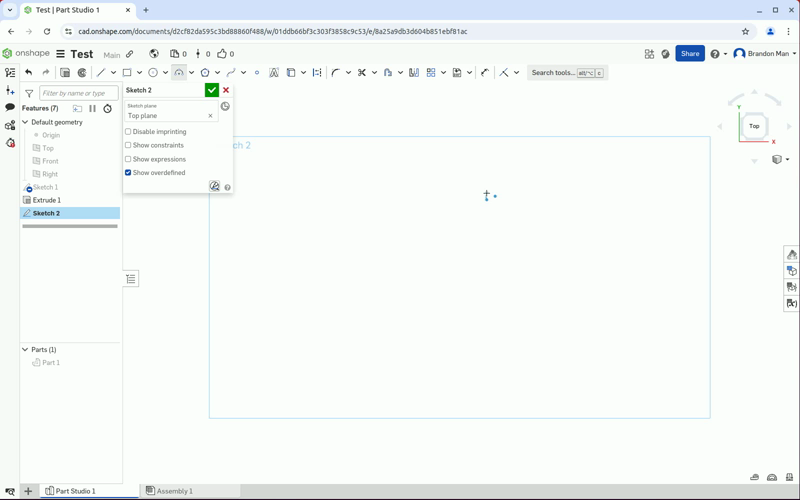
scroll(6)
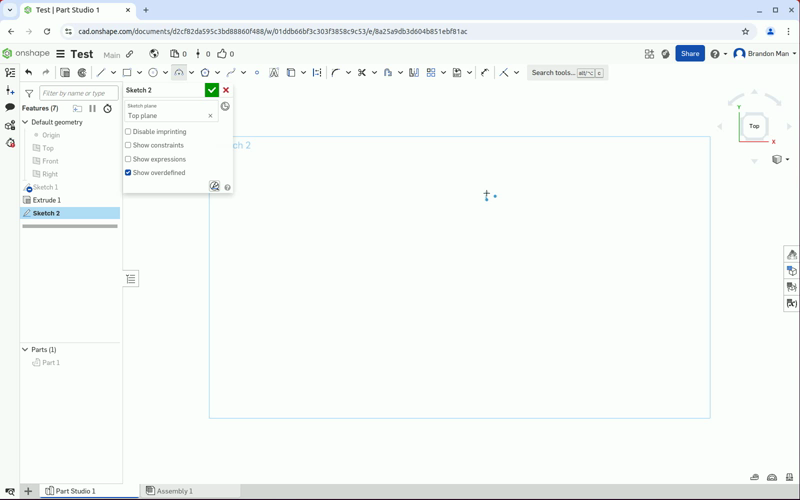
scroll(6)
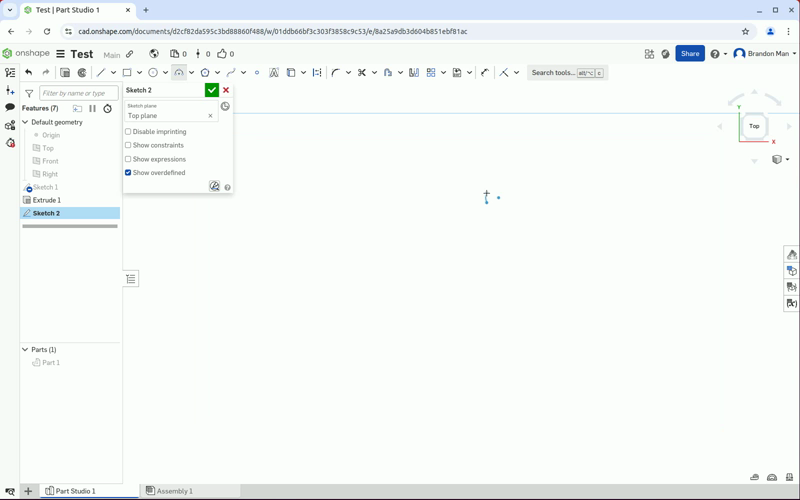
scroll(6)
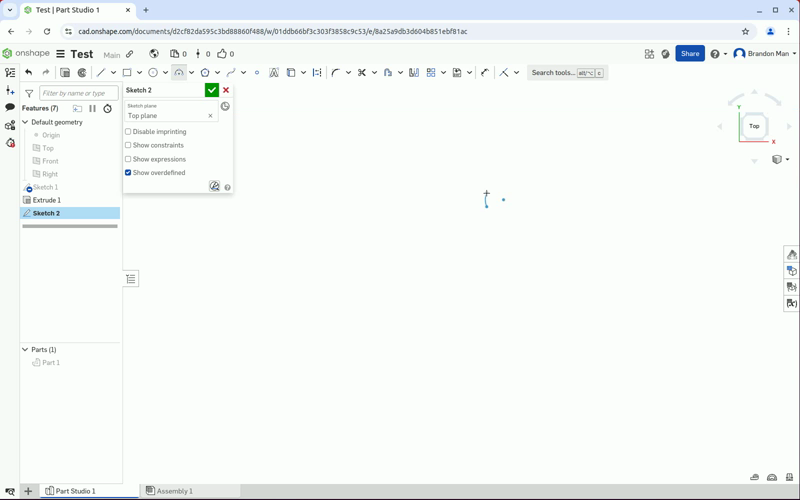
scroll(6)
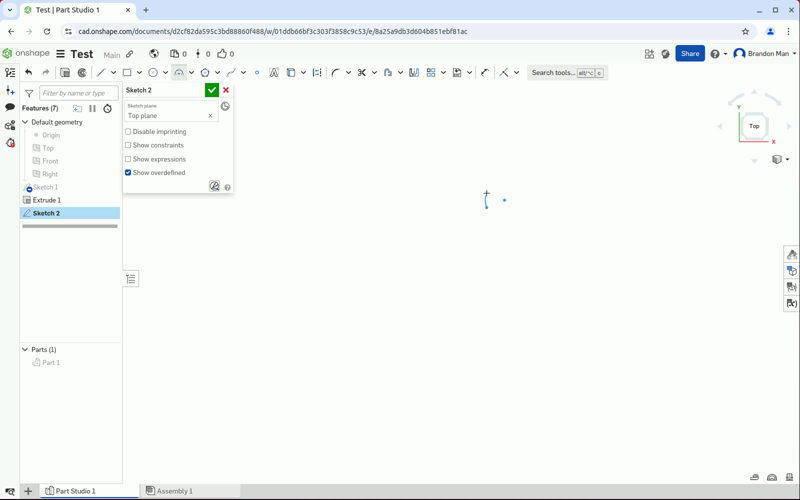
scroll(6)
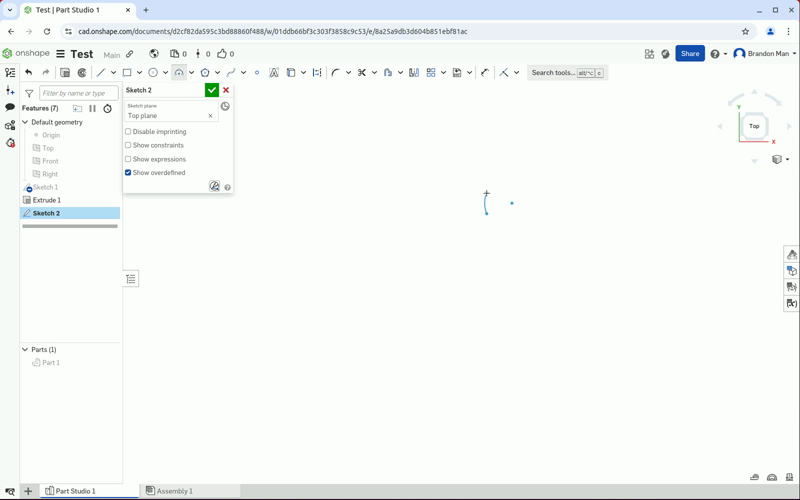
scroll(6)
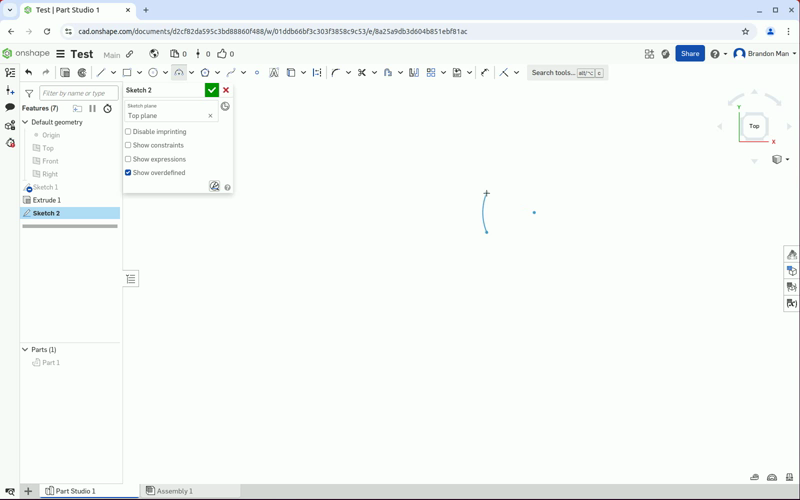
scroll(6)
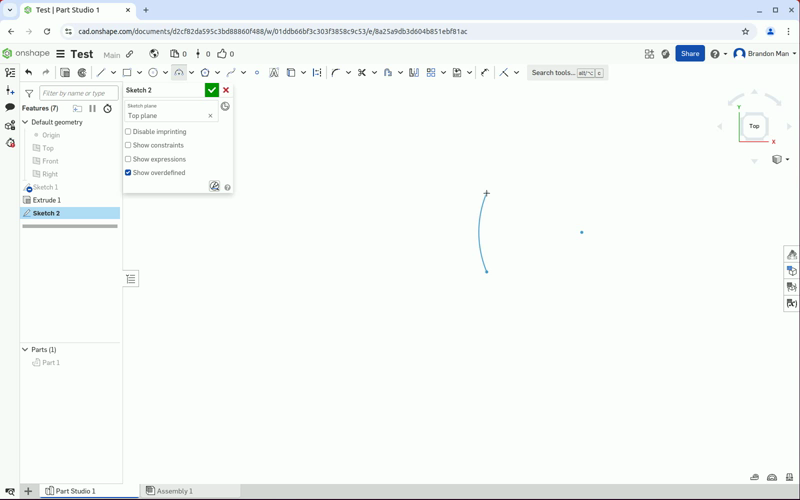
click(486, 192)
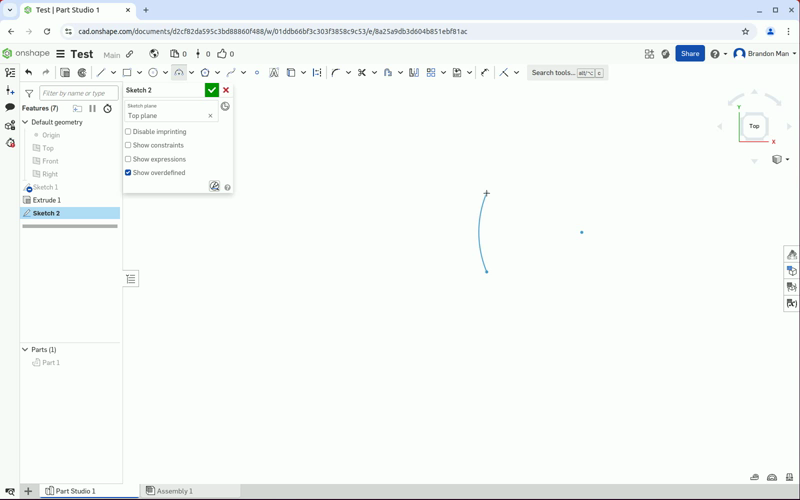
scroll(-6)
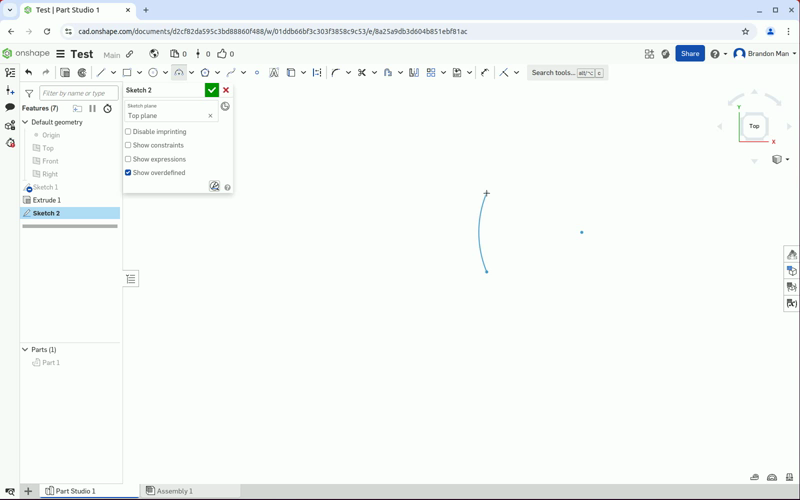
scroll(-6)
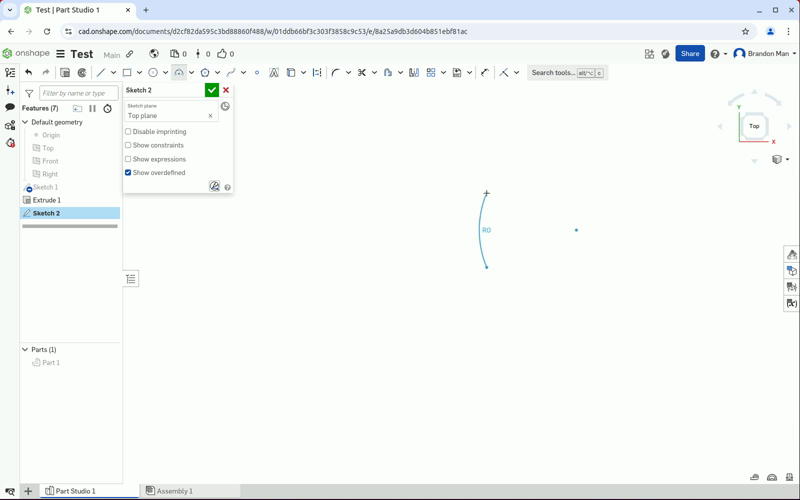
scroll(-6)
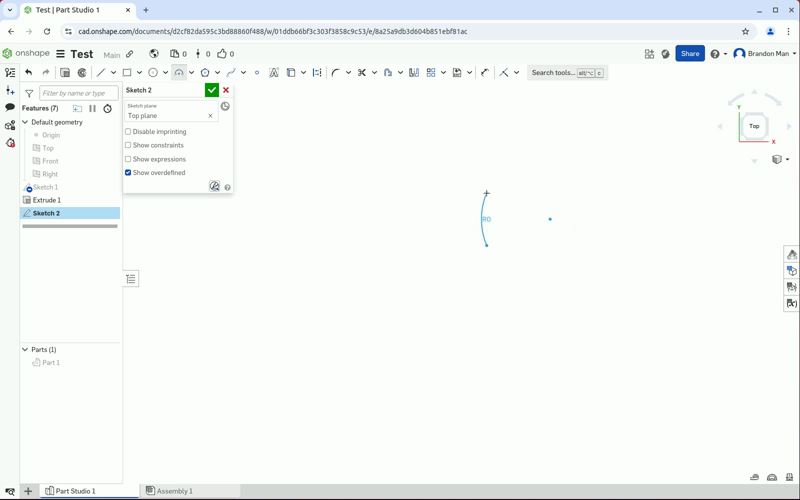
scroll(-6)
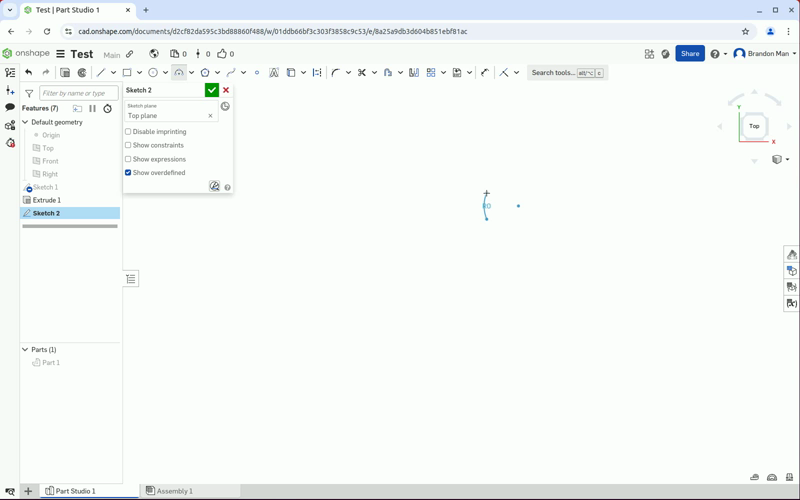
scroll(-6)
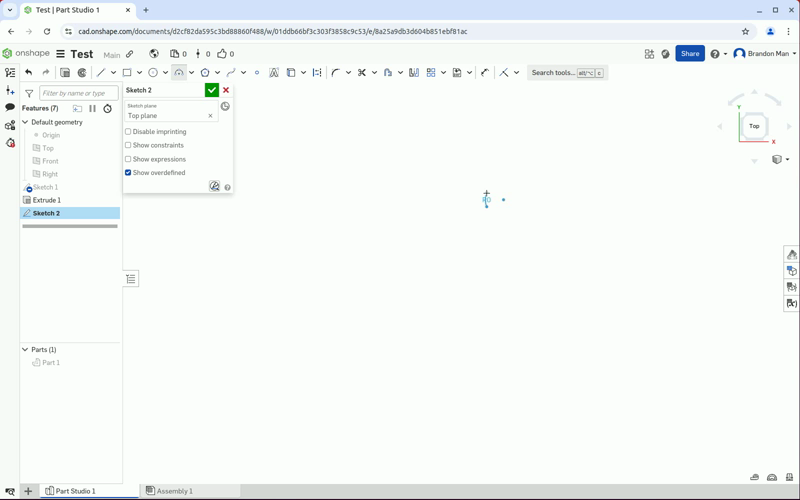
scroll(-6)
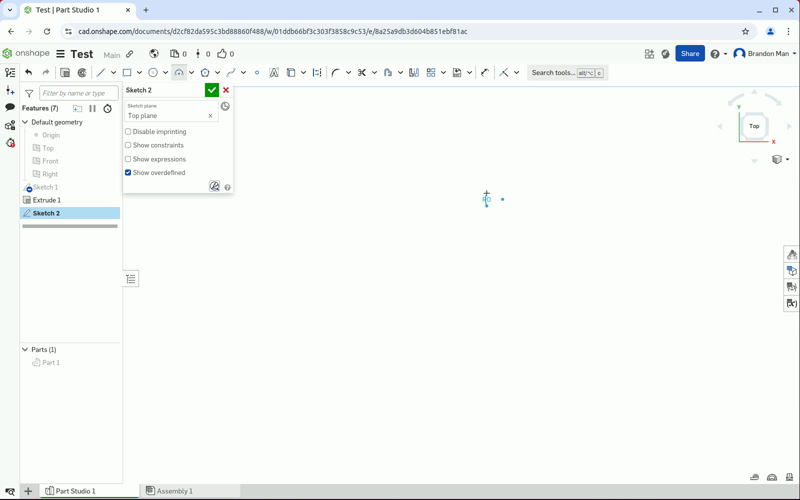
scroll(-6)
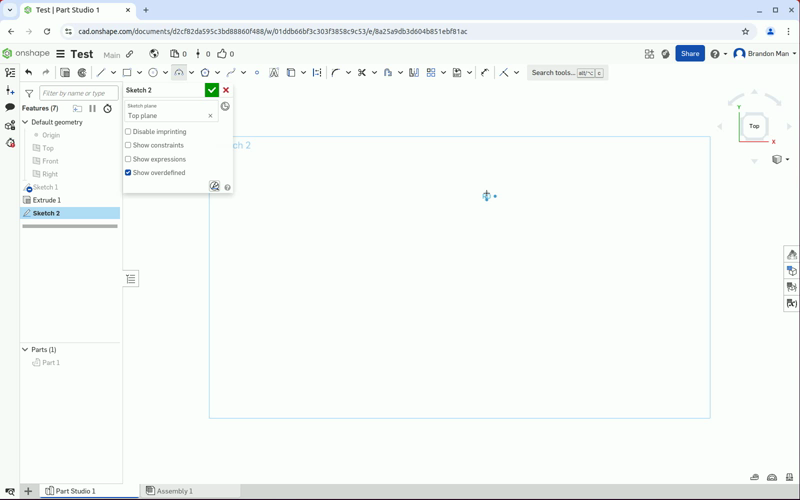
mouse_move(487, 196)
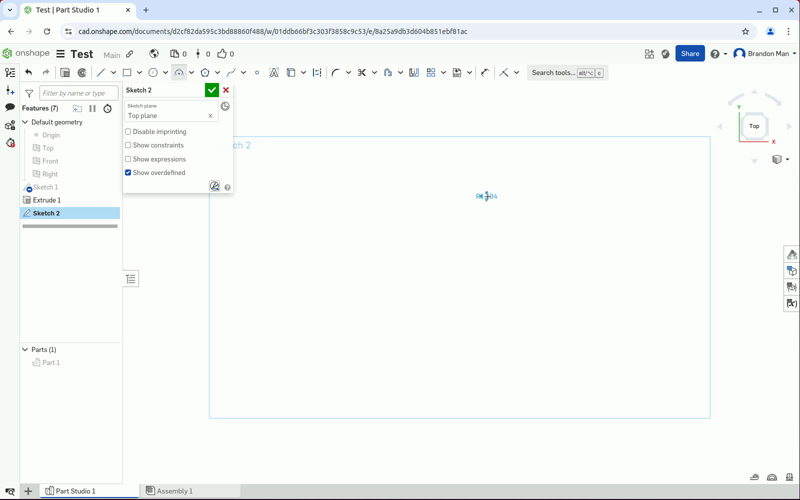
scroll(6)
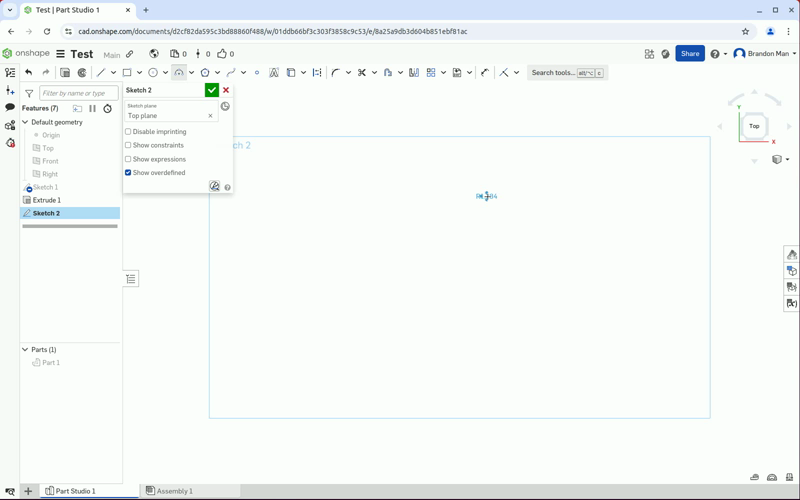
scroll(6)
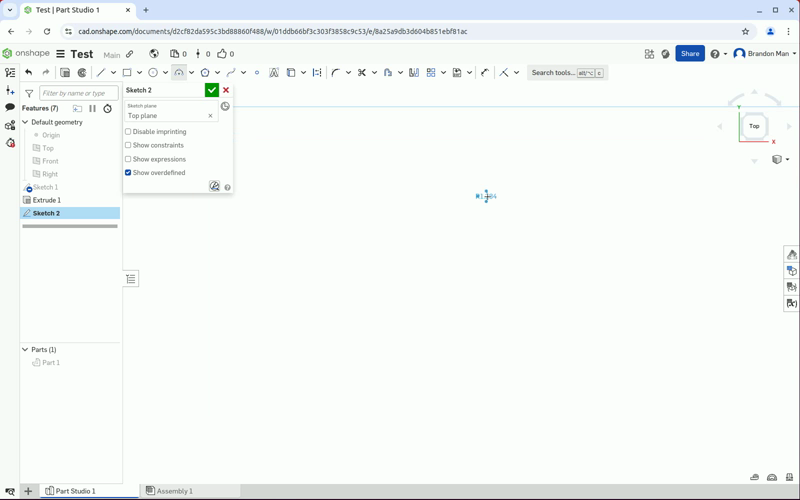
scroll(6)
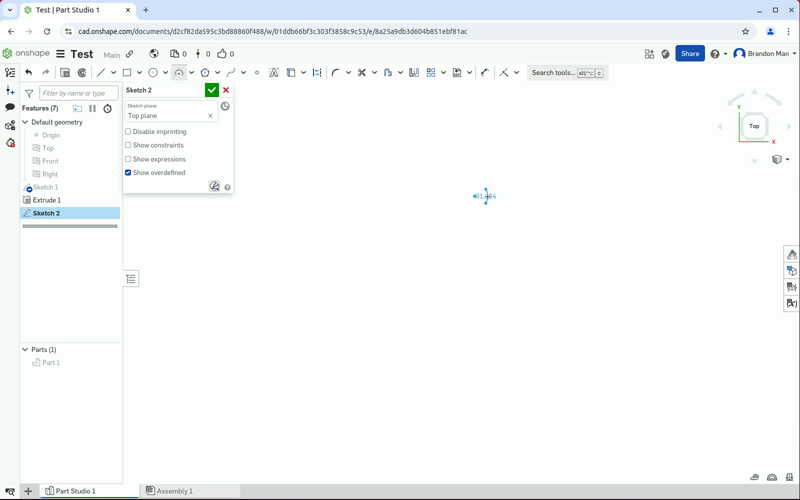
scroll(6)
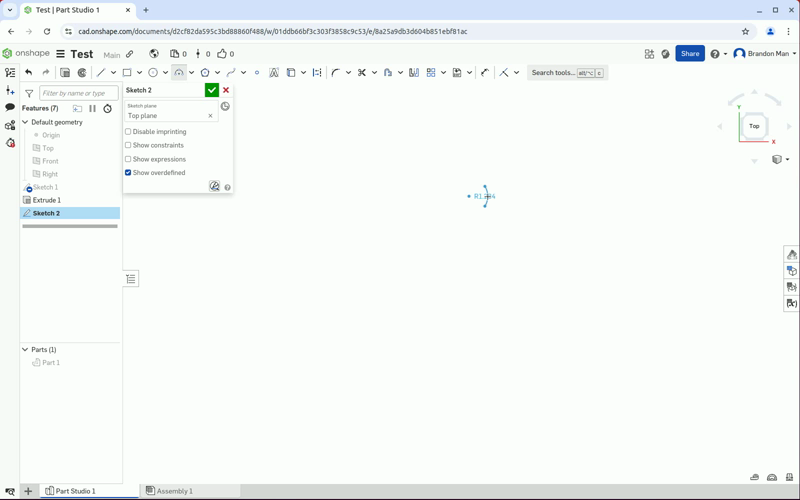
scroll(6)
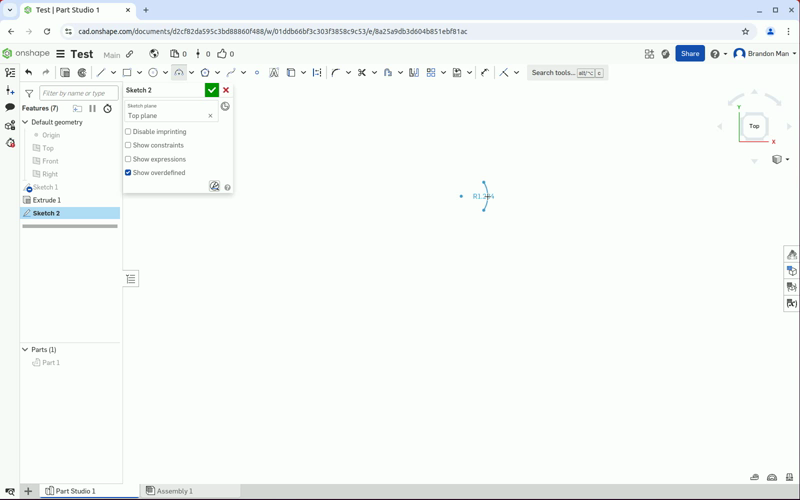
scroll(6)
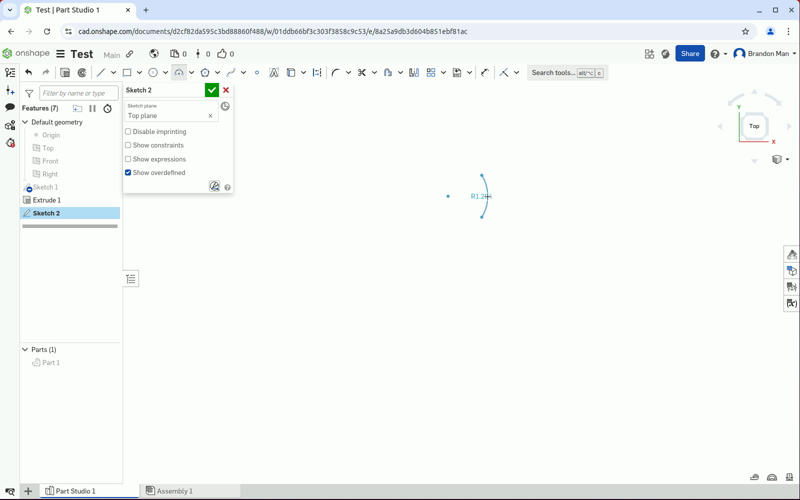
scroll(6)
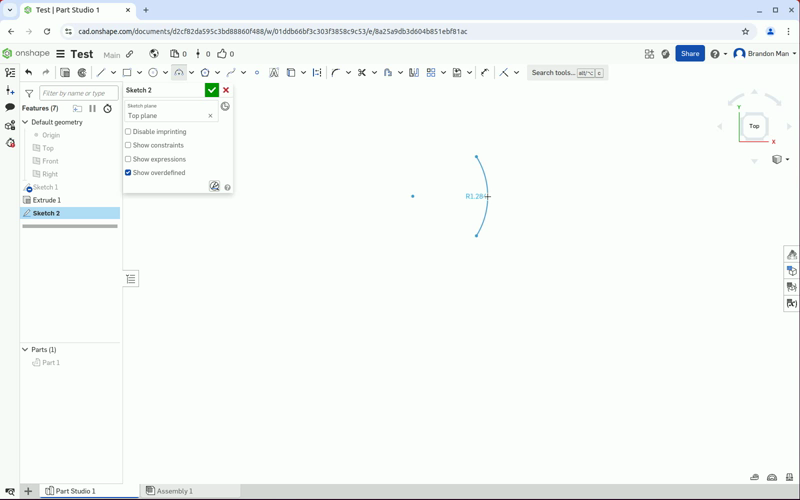
click(487, 196)
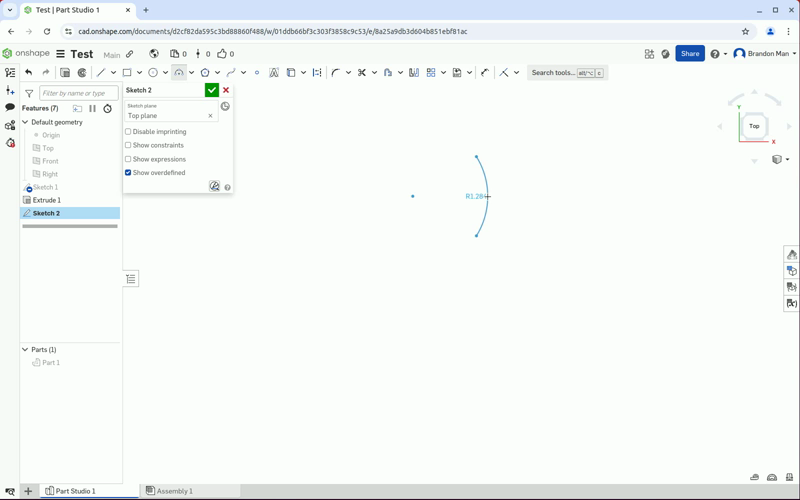
scroll(-6)
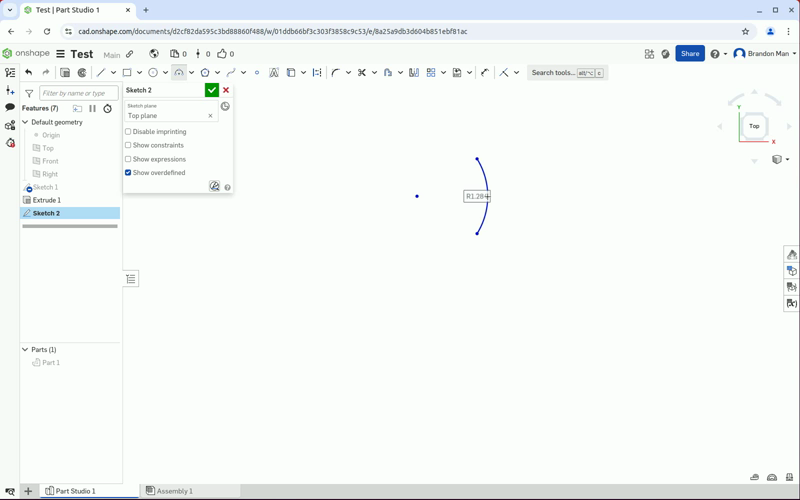
scroll(-6)
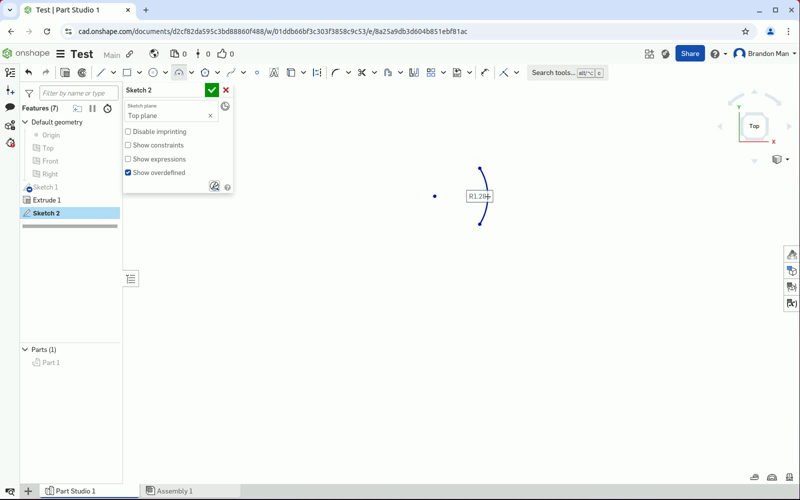
scroll(-6)
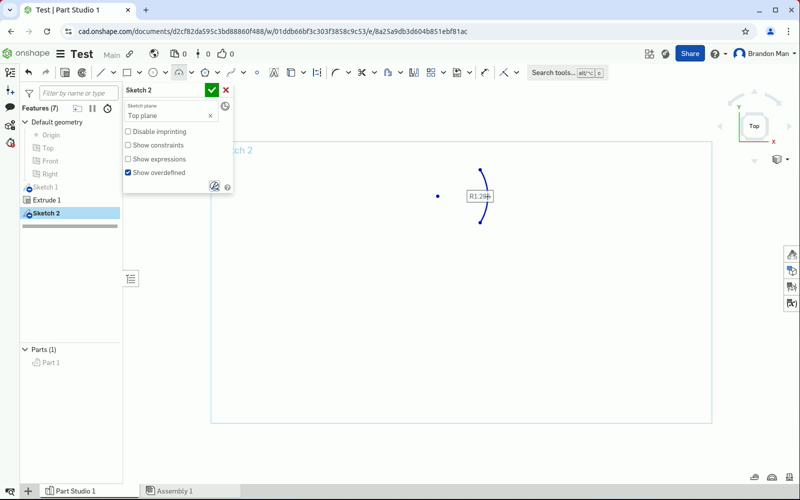
scroll(-6)
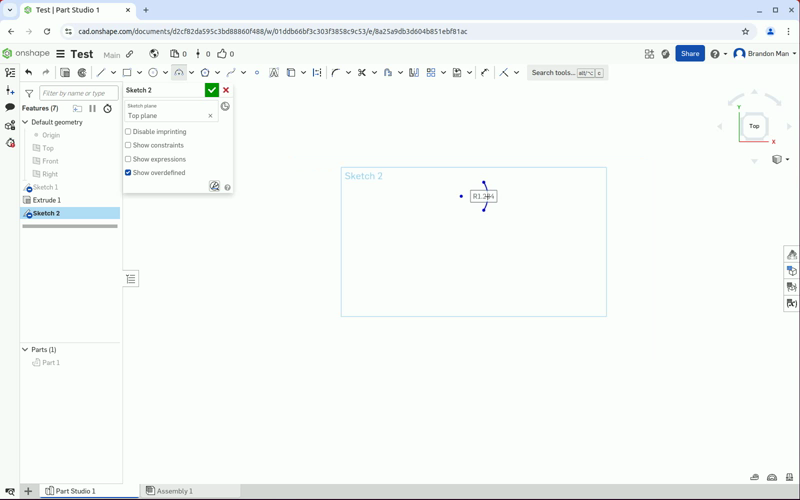
scroll(-6)
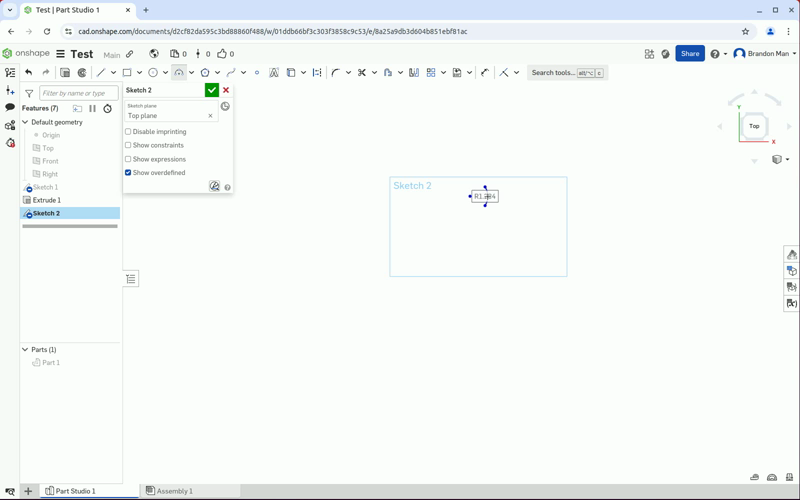
scroll(-6)
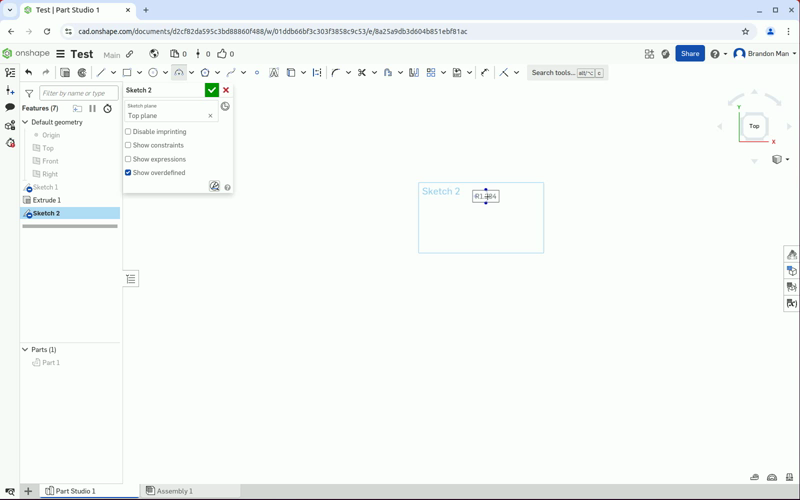
scroll(-6)
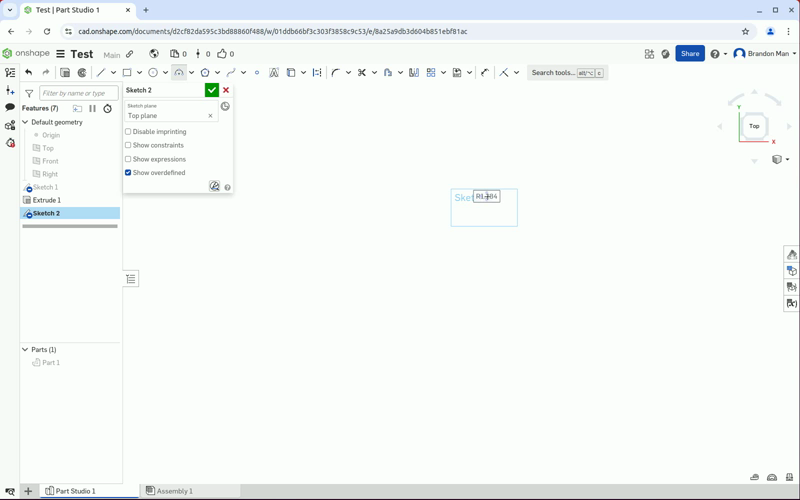
key_up(shift)
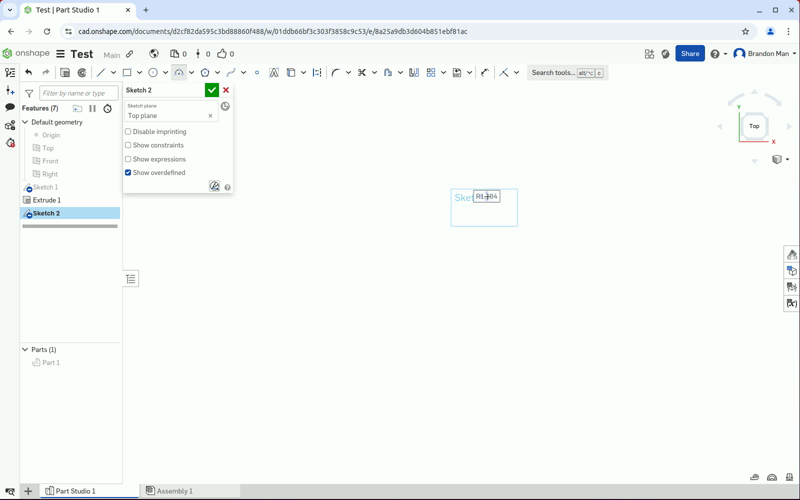
key(esc)
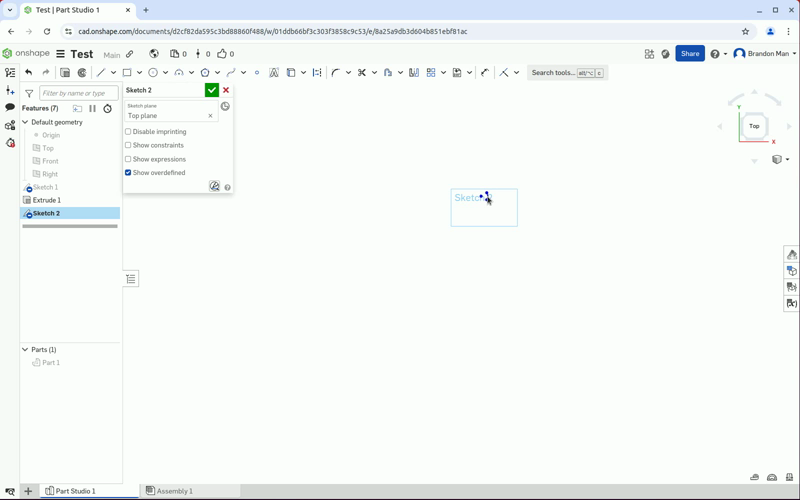
key(l)
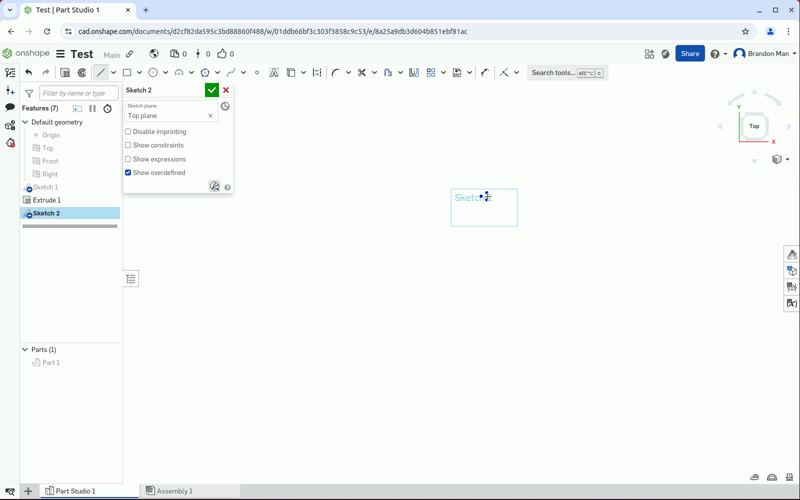
mouse_move(486, 192)
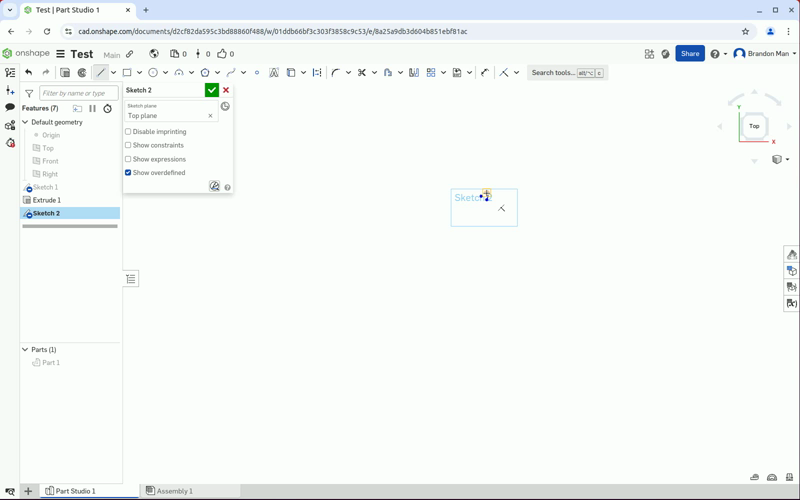
scroll(6)
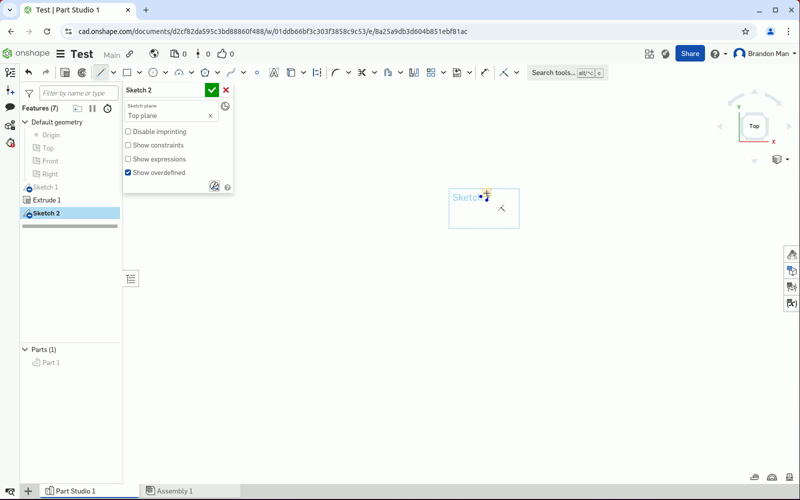
scroll(6)
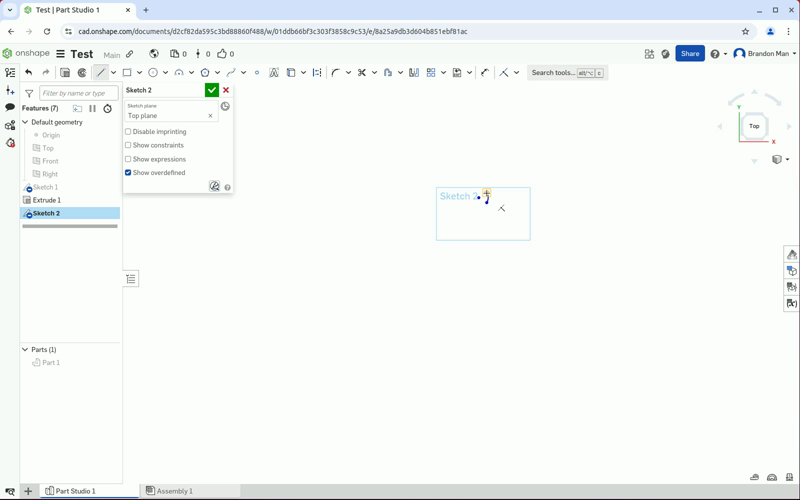
scroll(6)
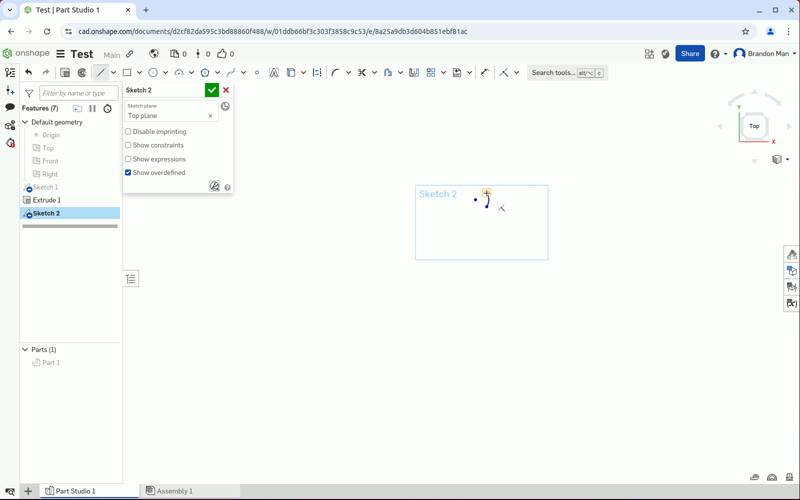
scroll(6)
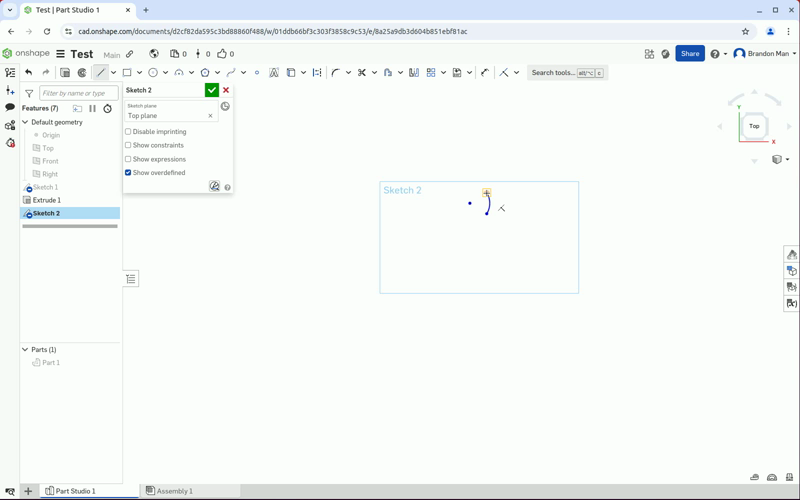
scroll(6)
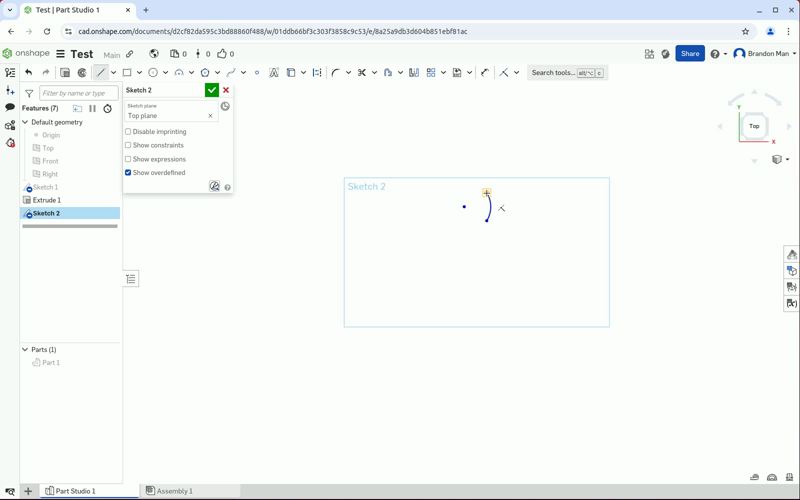
scroll(6)
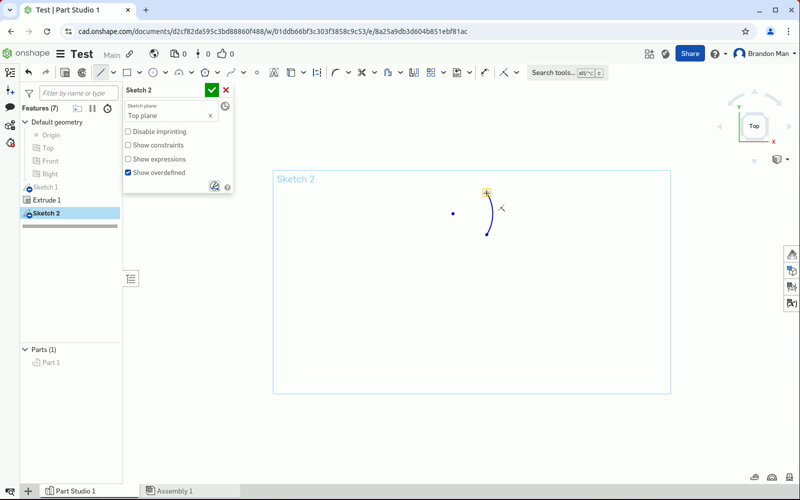
scroll(6)
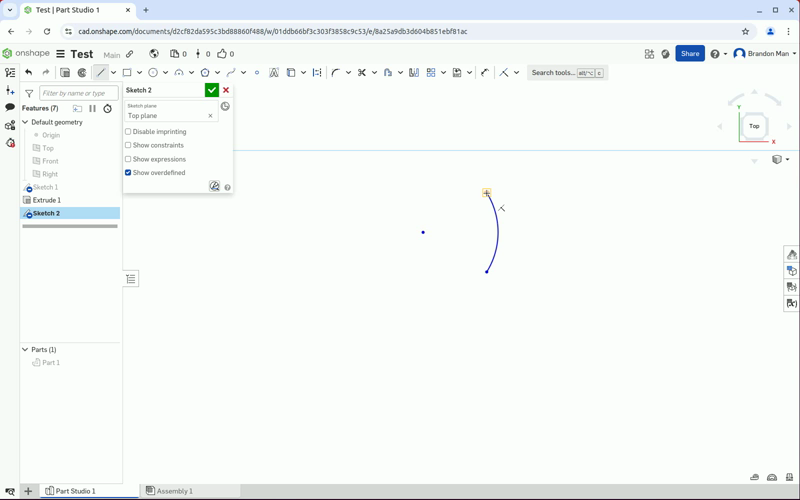
click(486, 192)
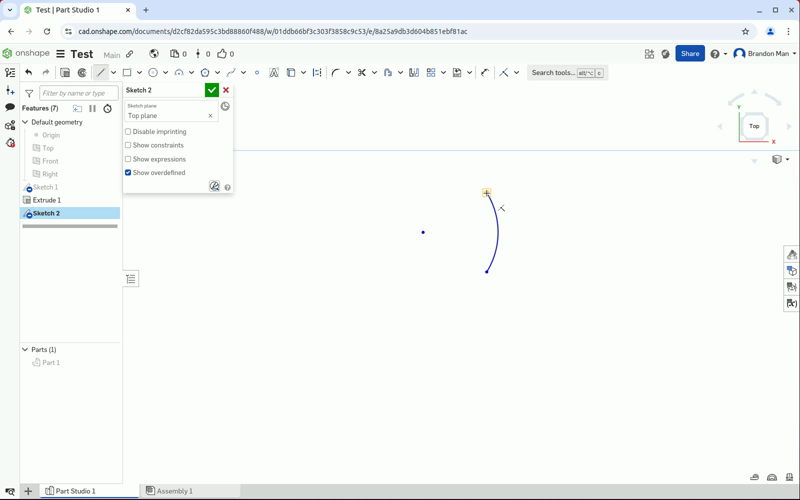
scroll(-6)
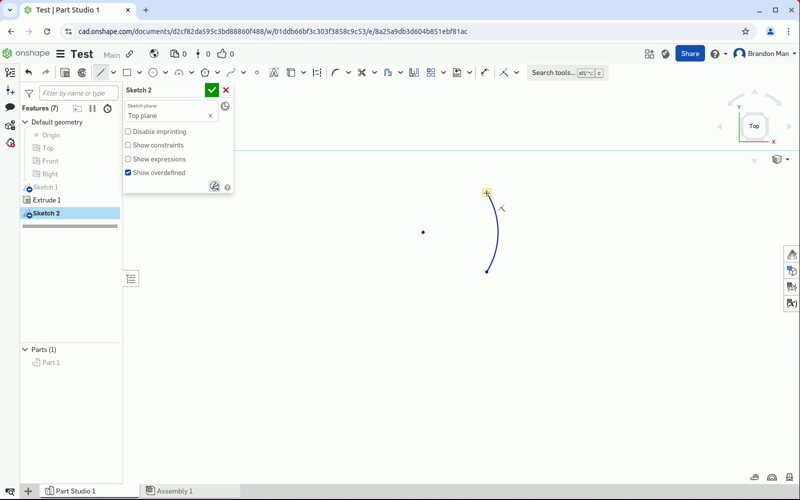
scroll(-6)
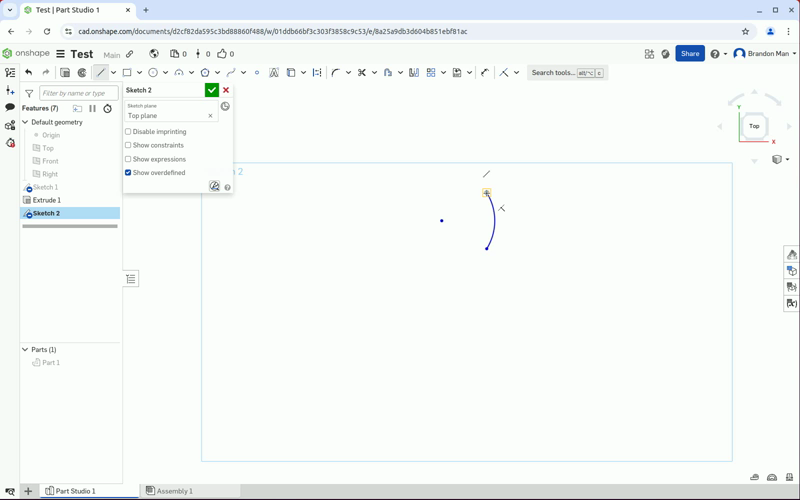
scroll(-6)
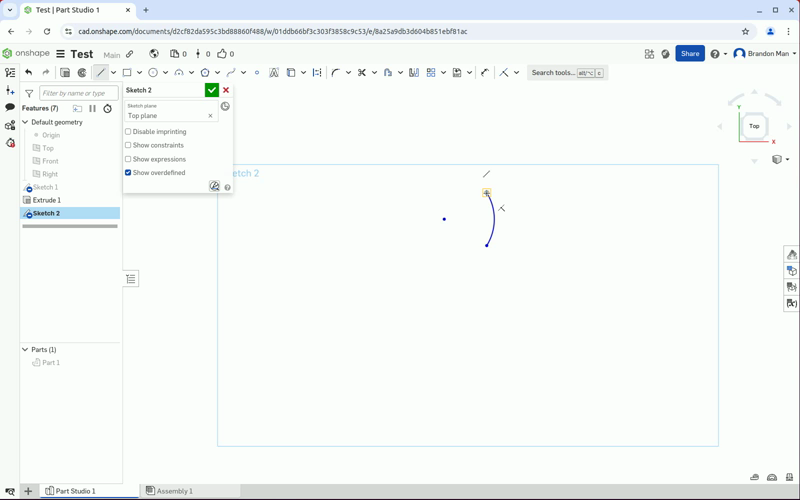
scroll(-6)
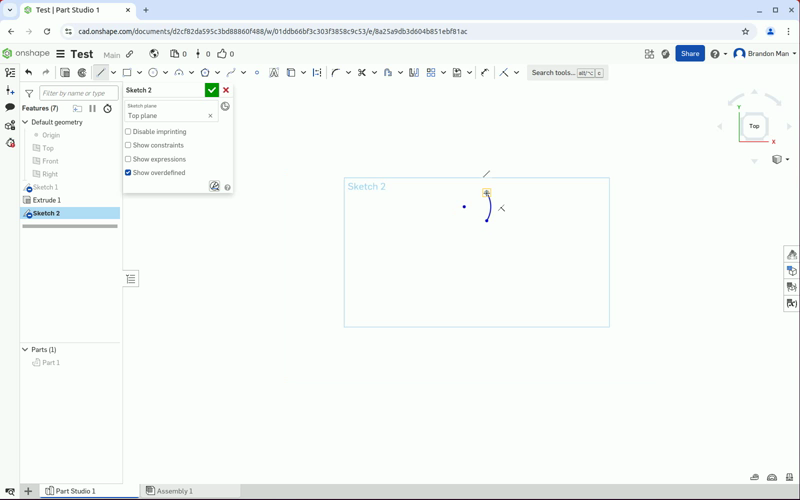
scroll(-6)
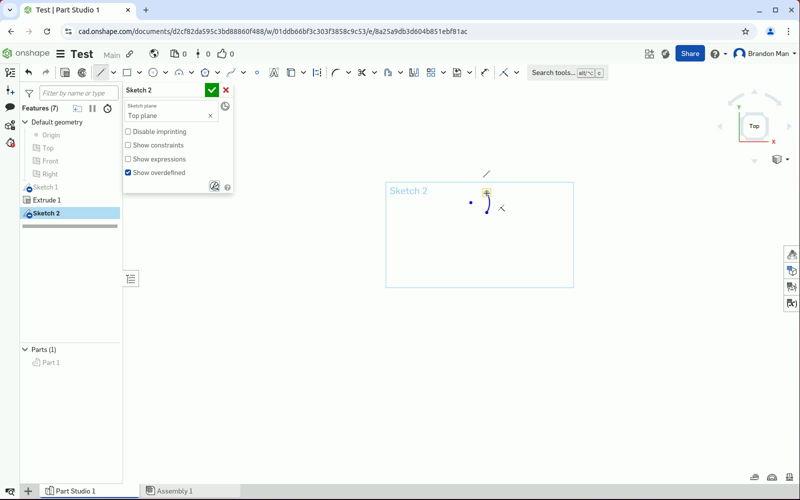
scroll(-6)
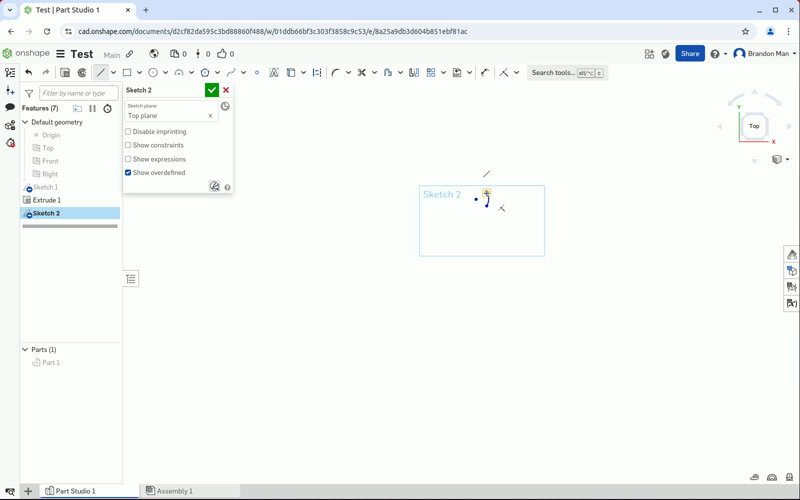
scroll(-6)
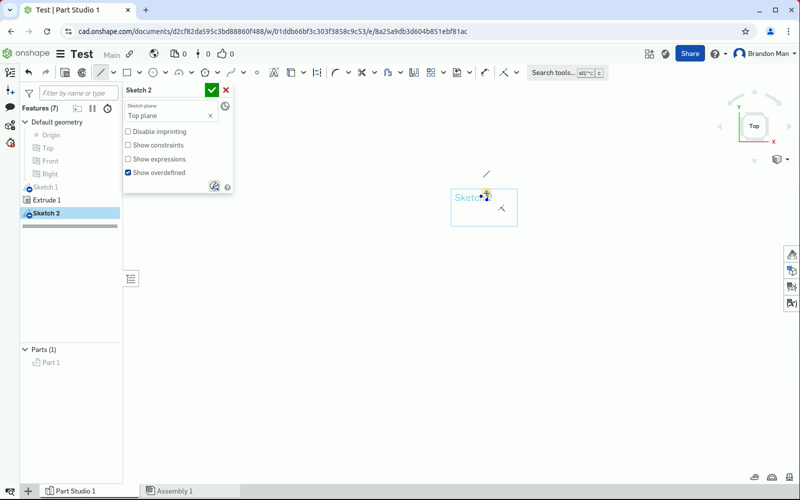
mouse_move(516, 192)
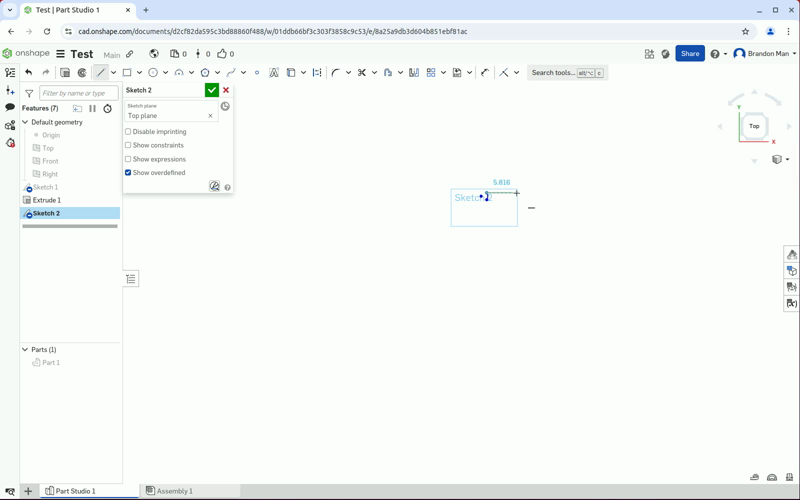
key_down(shift)
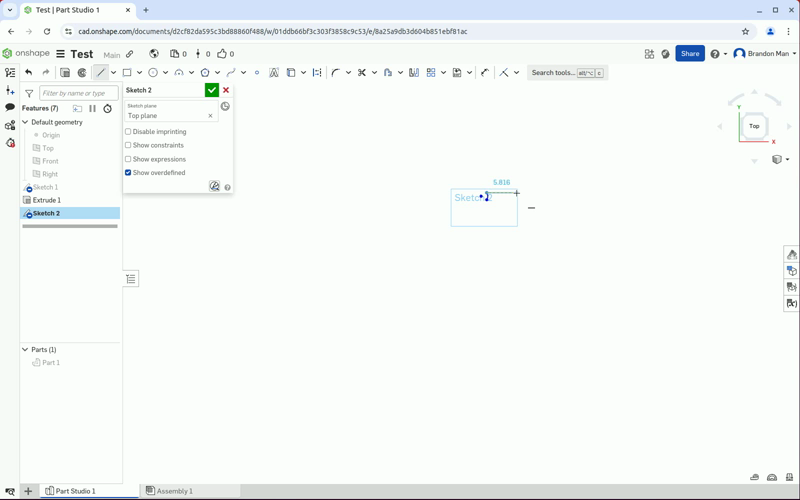
mouse_move(486, 199)
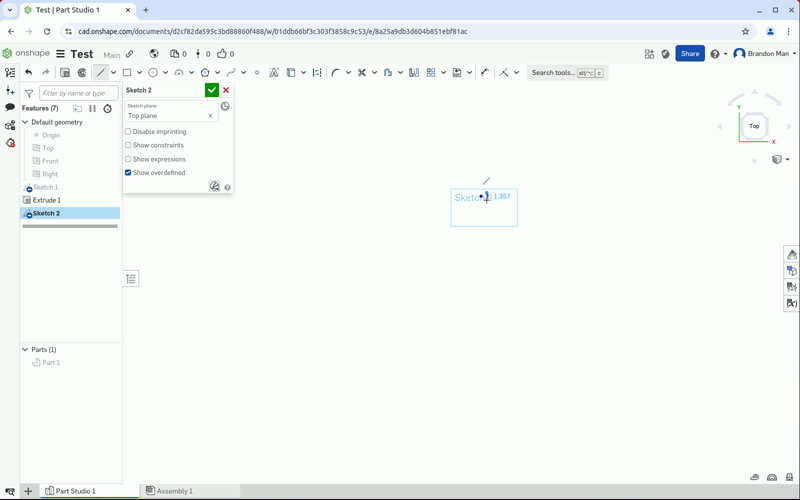
scroll(6)
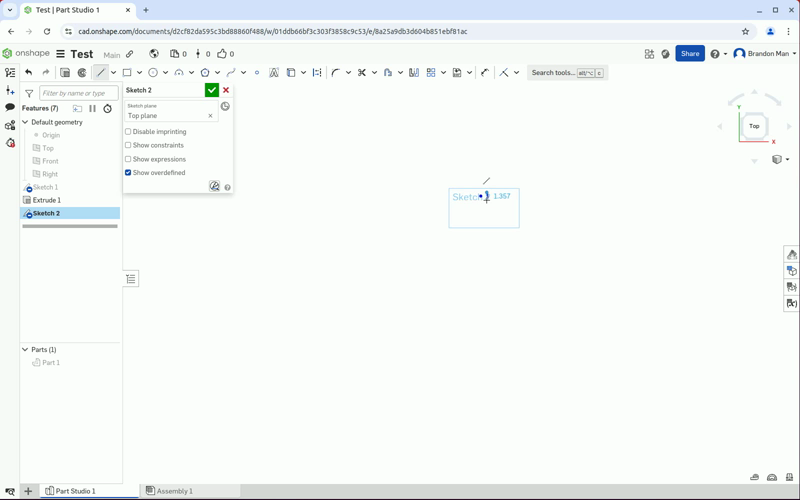
scroll(6)
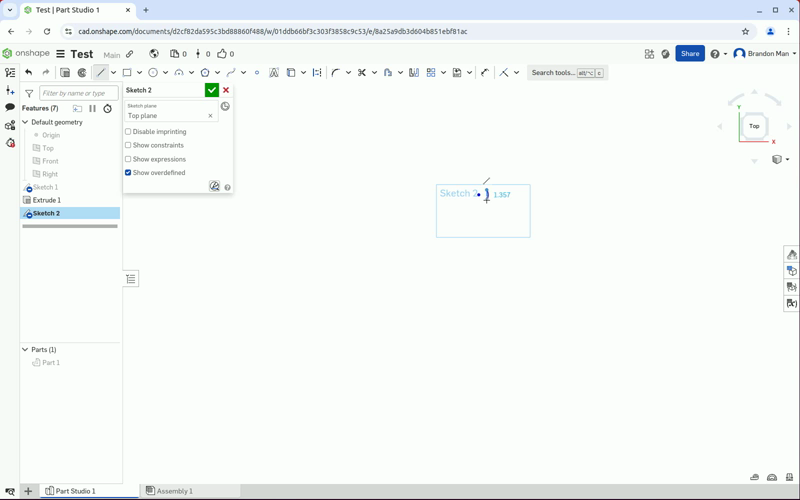
scroll(6)
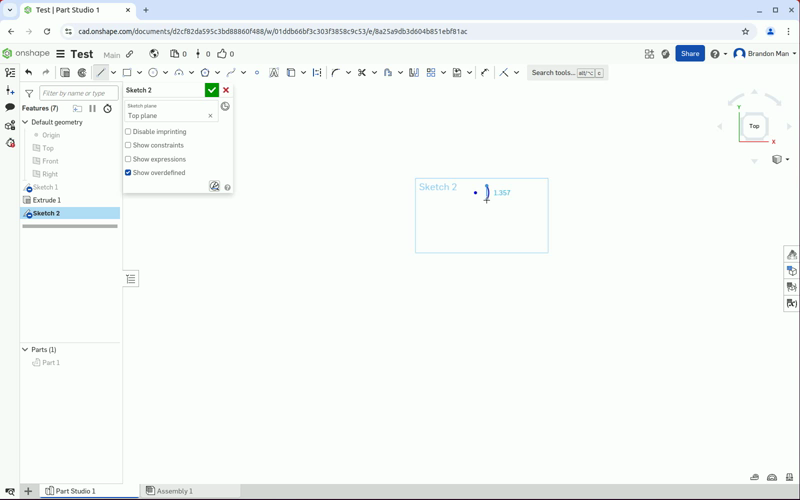
scroll(6)
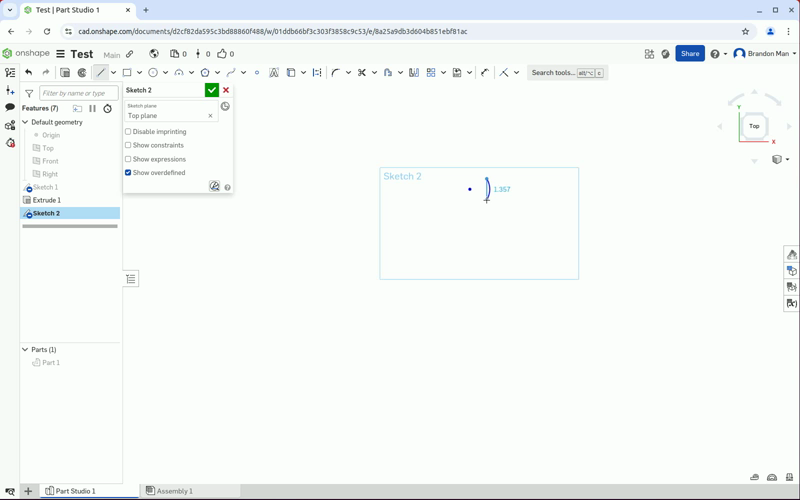
scroll(6)
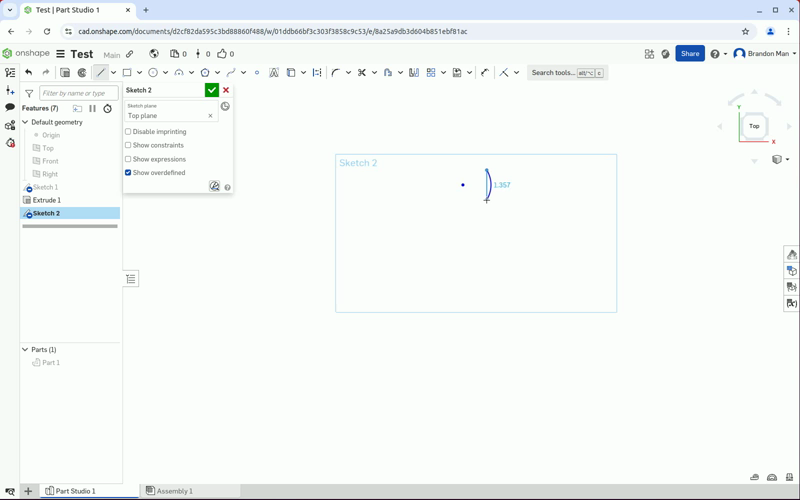
scroll(6)
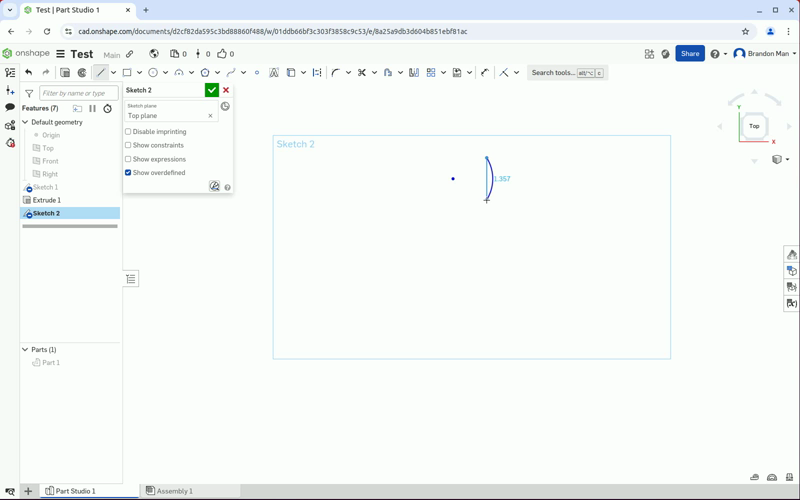
scroll(6)
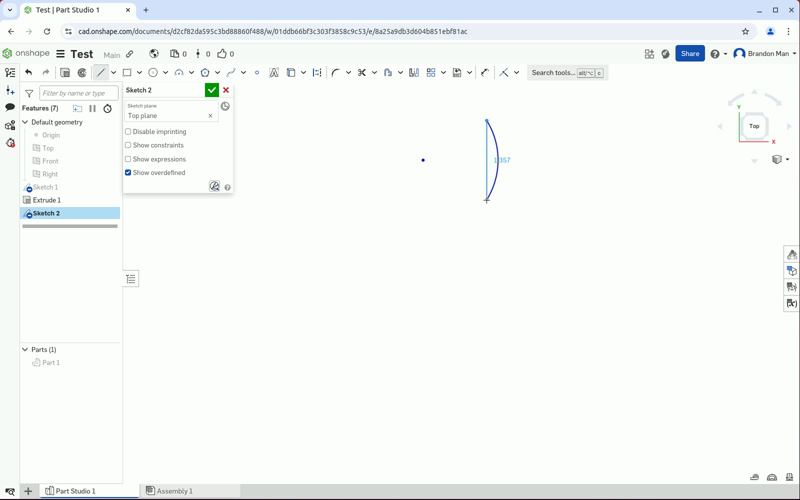
key_up(shift)
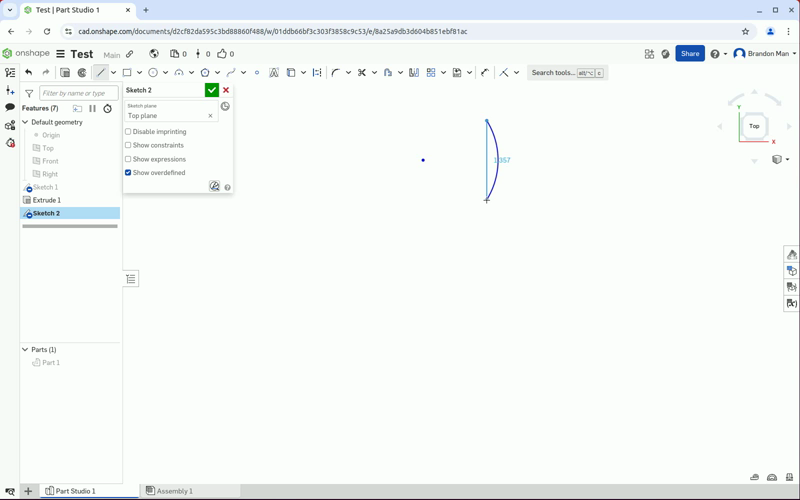
click(486, 199)
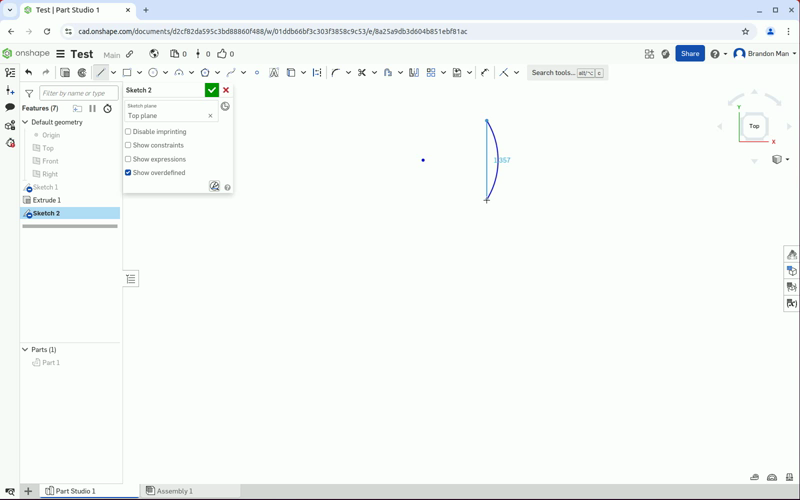
scroll(-6)
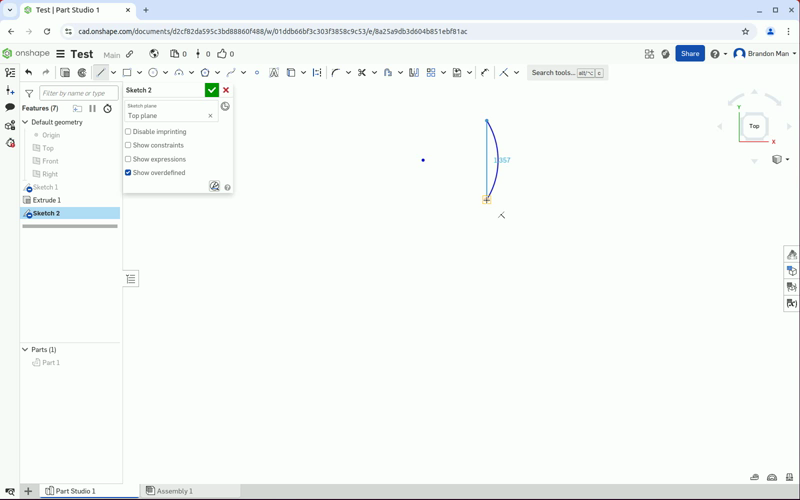
scroll(-6)
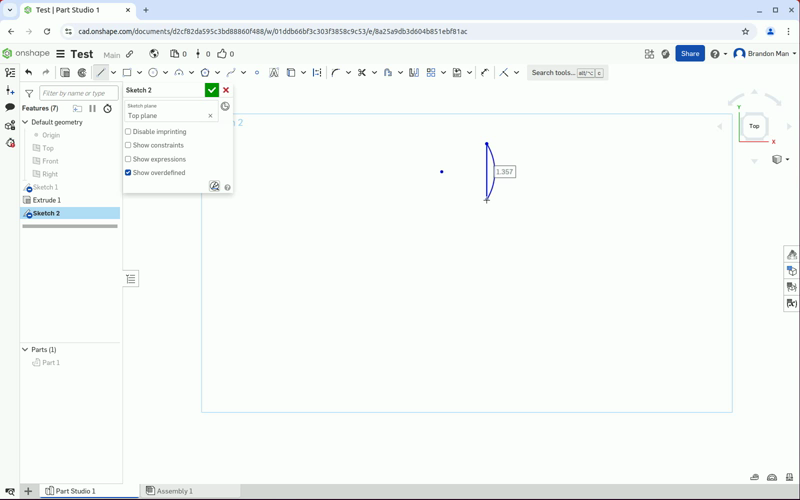
scroll(-6)
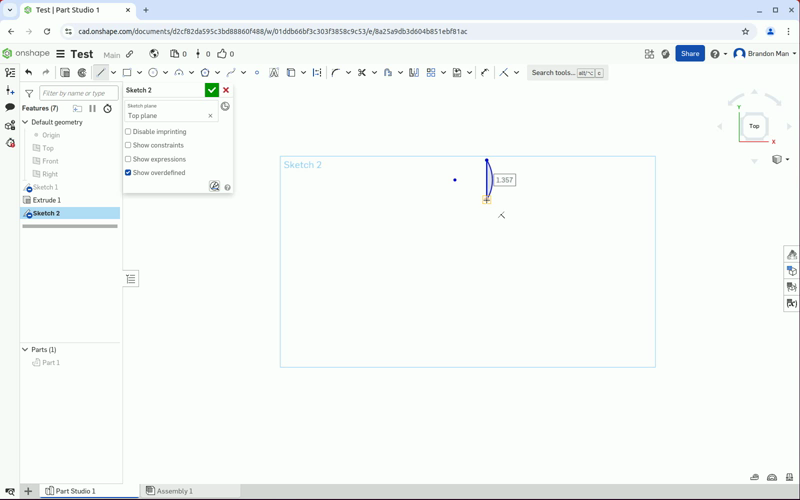
scroll(-6)
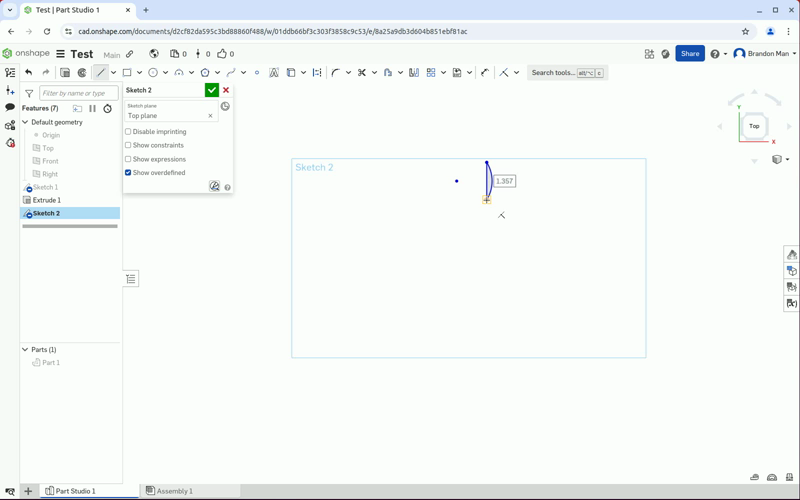
scroll(-6)
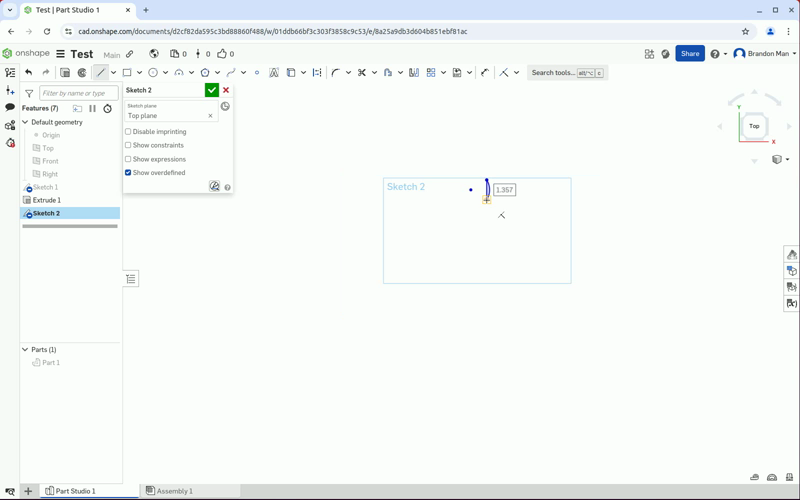
scroll(-6)
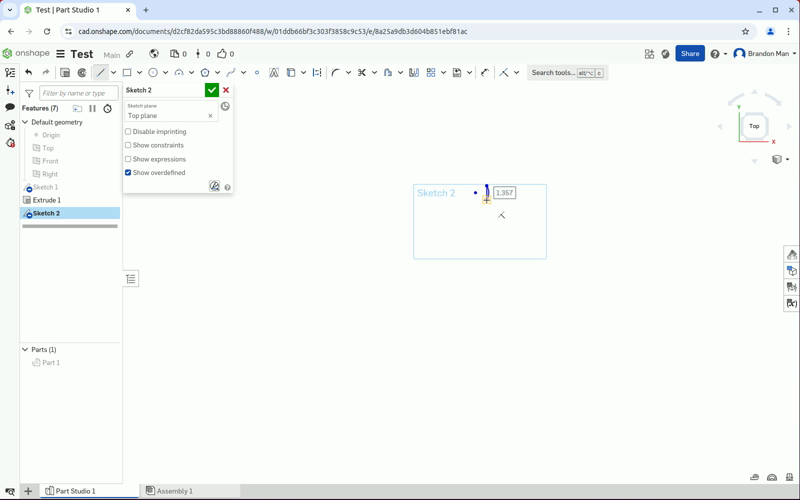
scroll(-6)
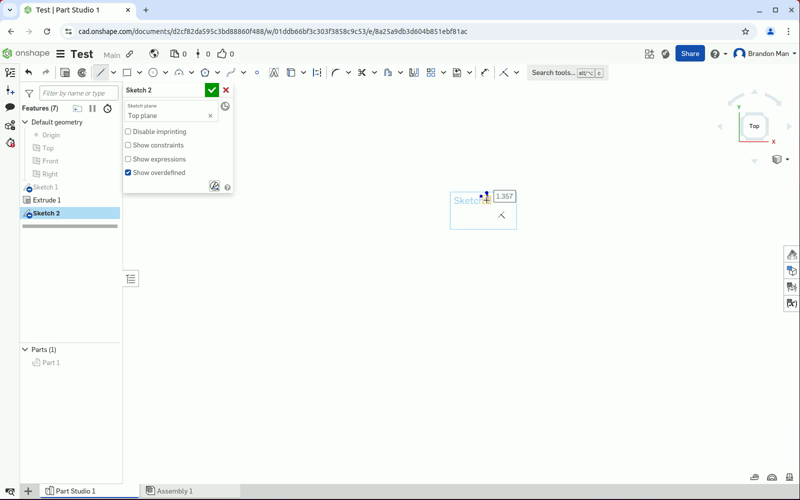
key(esc)
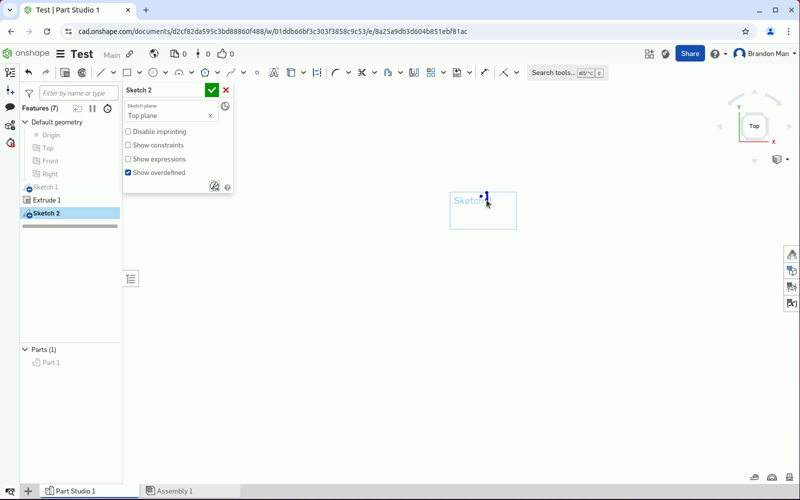
mouse_move(486, 193)
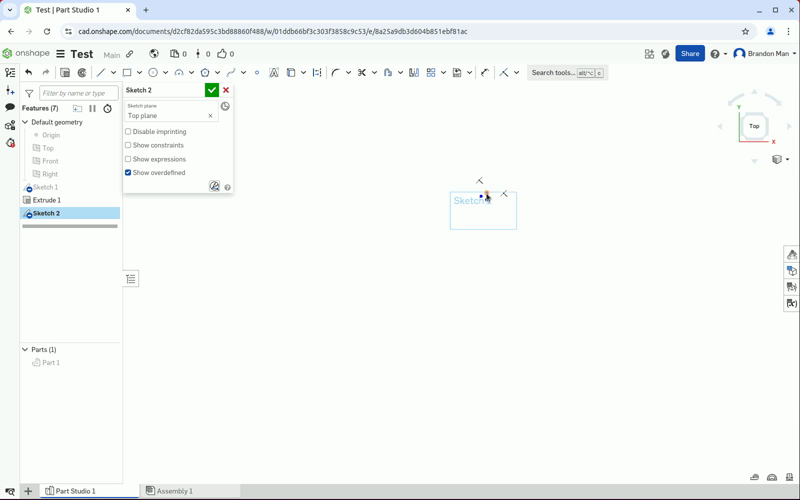
scroll(6)
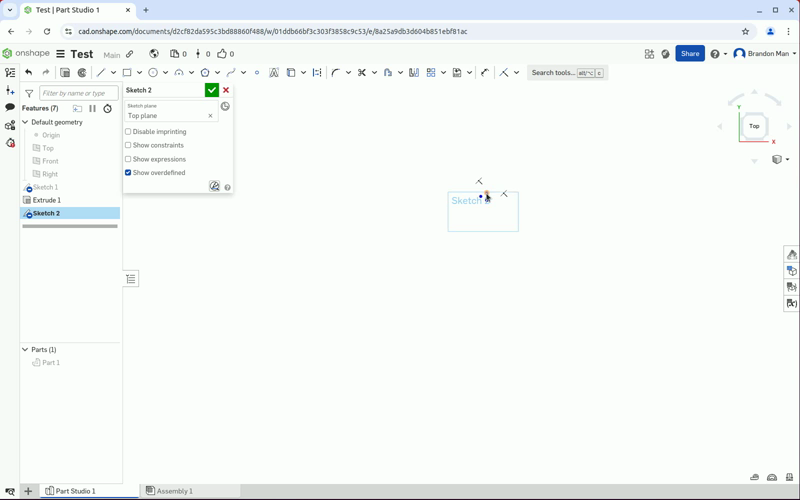
scroll(6)
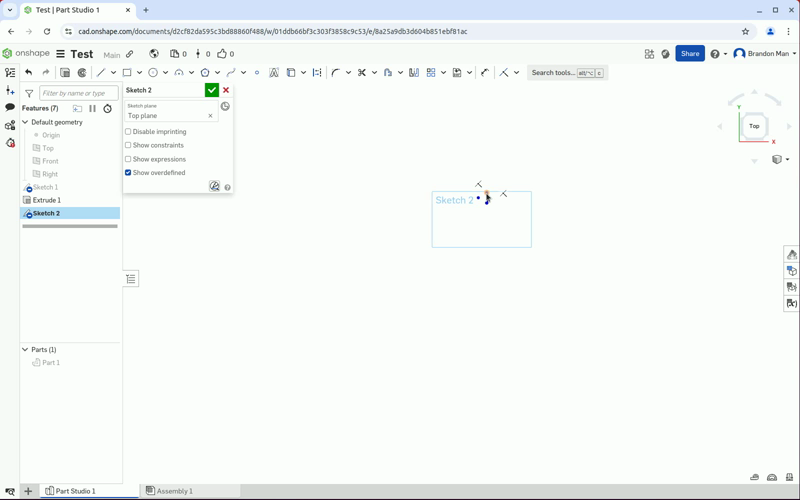
scroll(6)
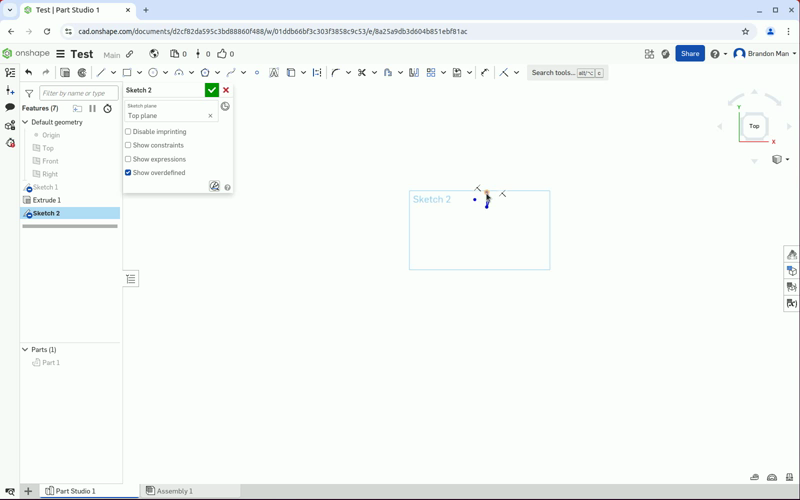
scroll(6)
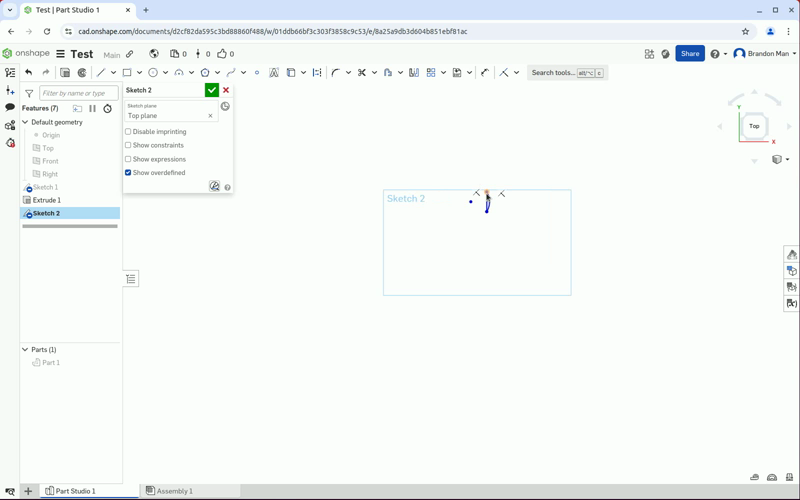
scroll(6)
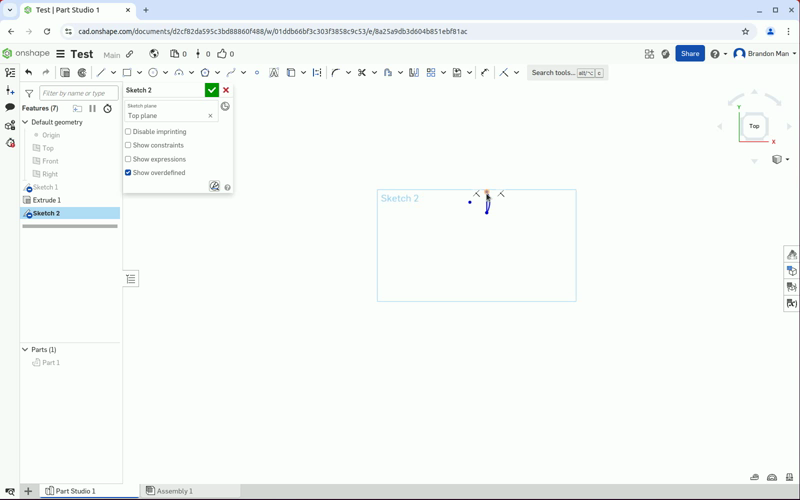
scroll(6)
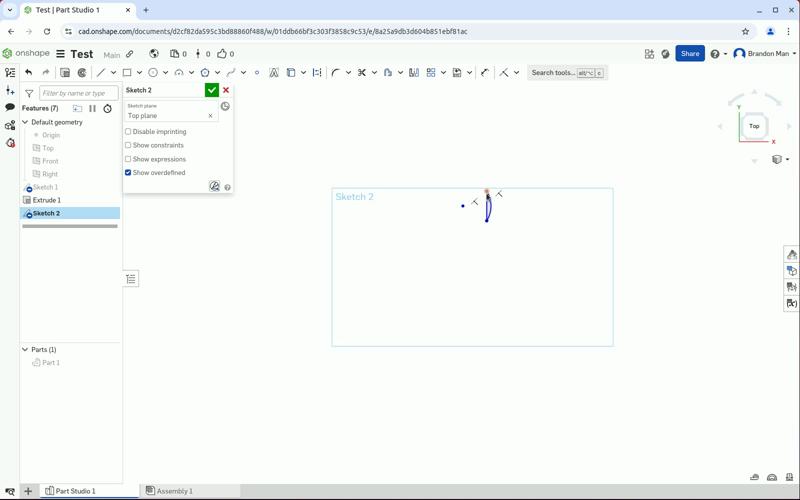
scroll(6)
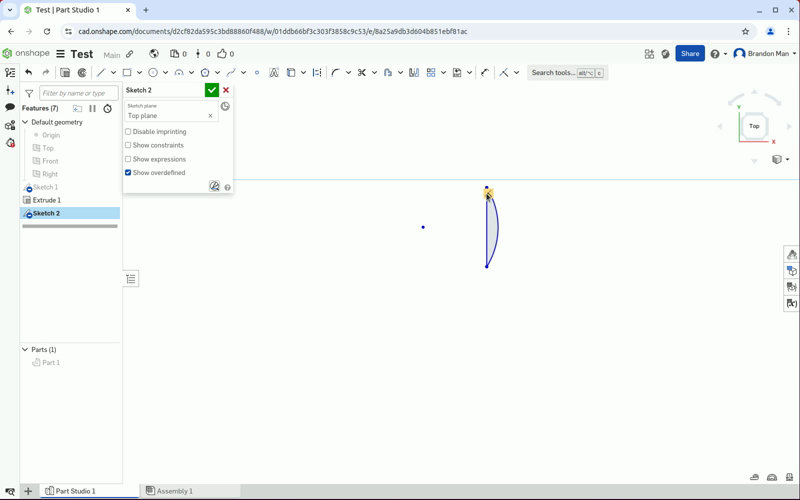
click(486, 193)
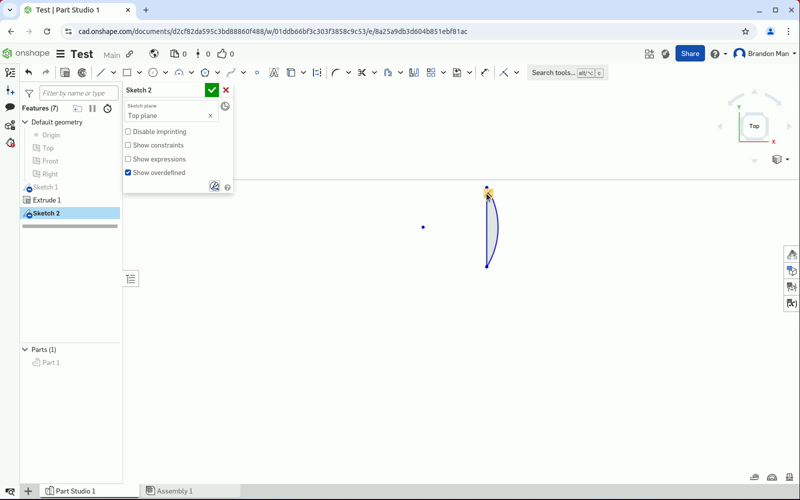
scroll(-6)
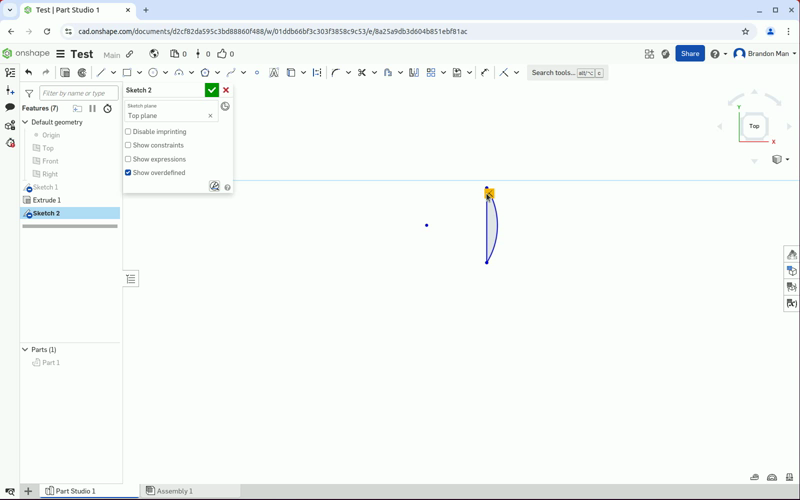
scroll(-6)
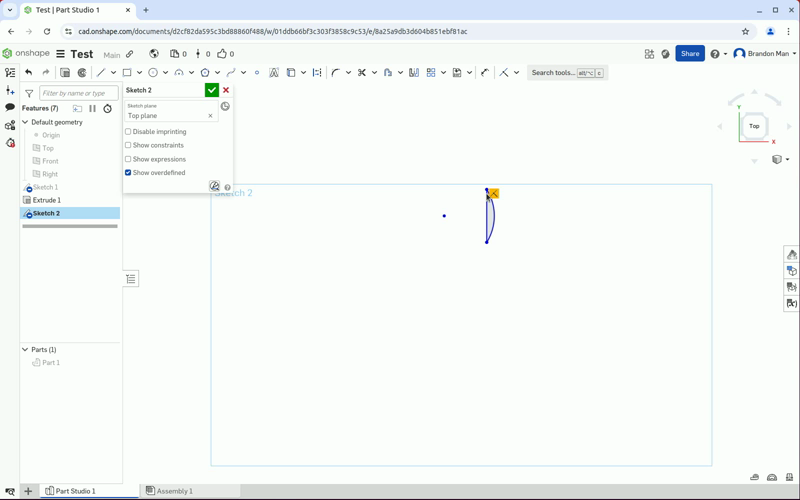
scroll(-6)
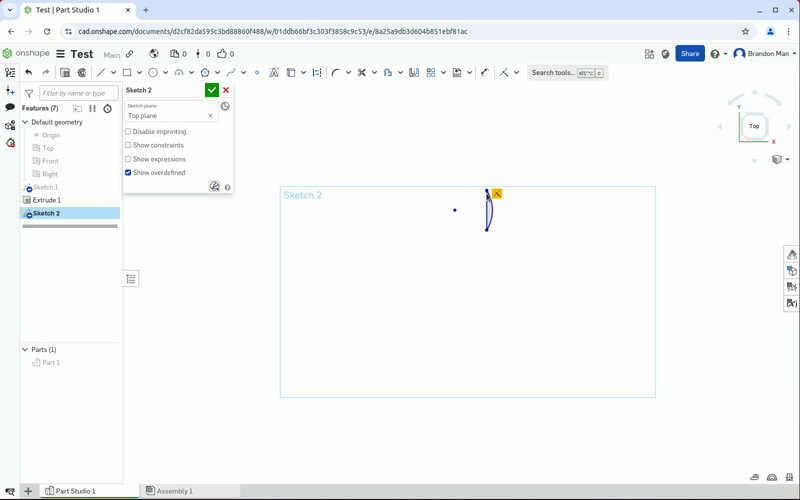
scroll(-6)
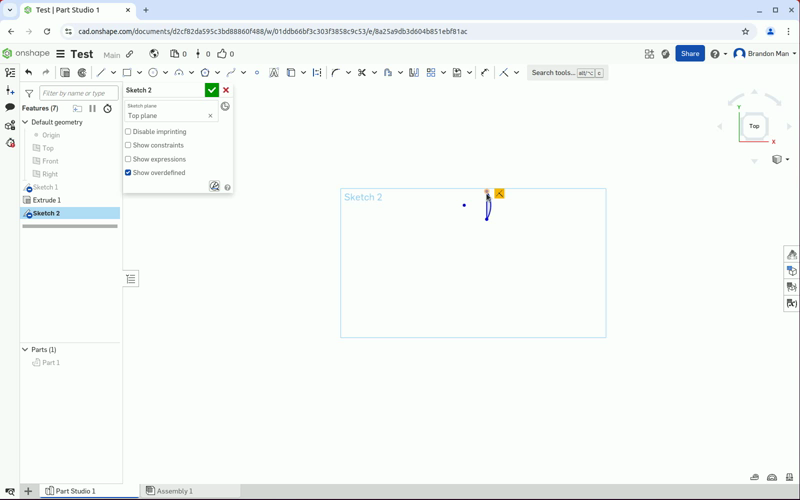
scroll(-6)
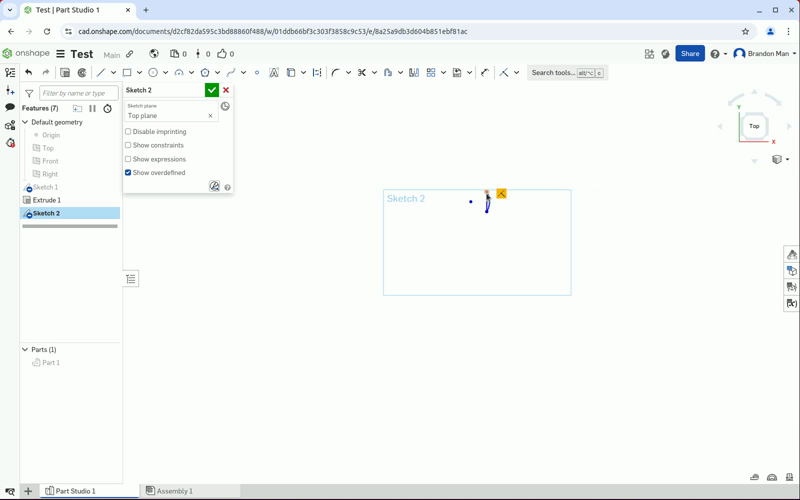
scroll(-6)
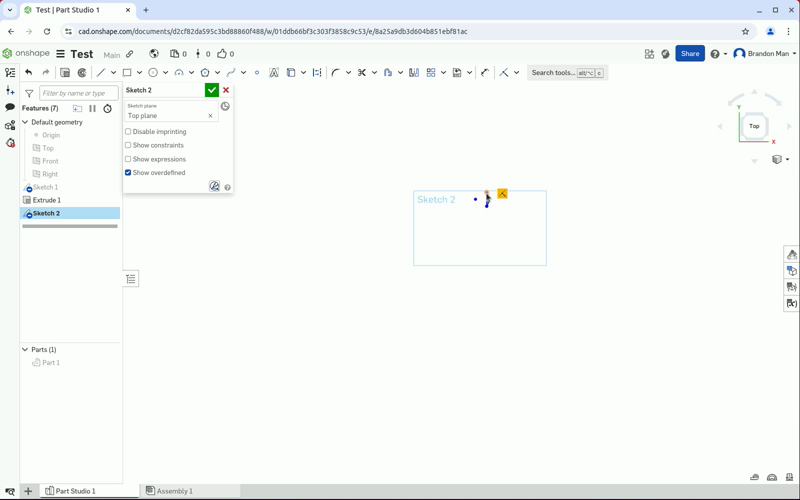
scroll(-6)
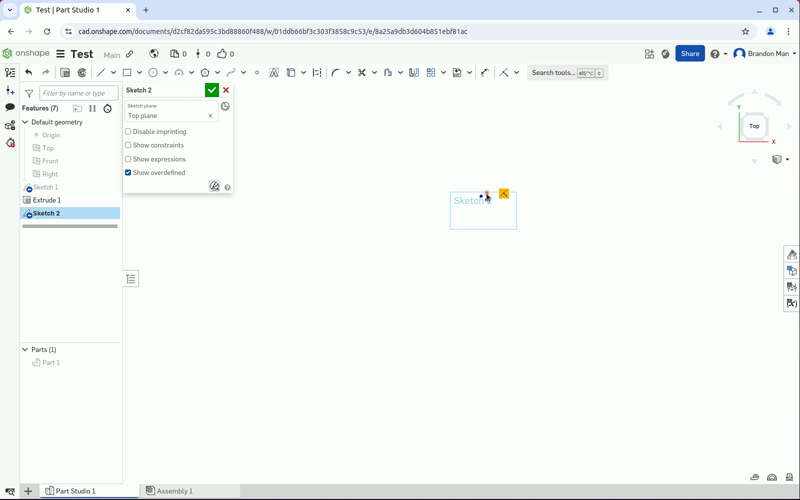
mouse_move(73, 352)
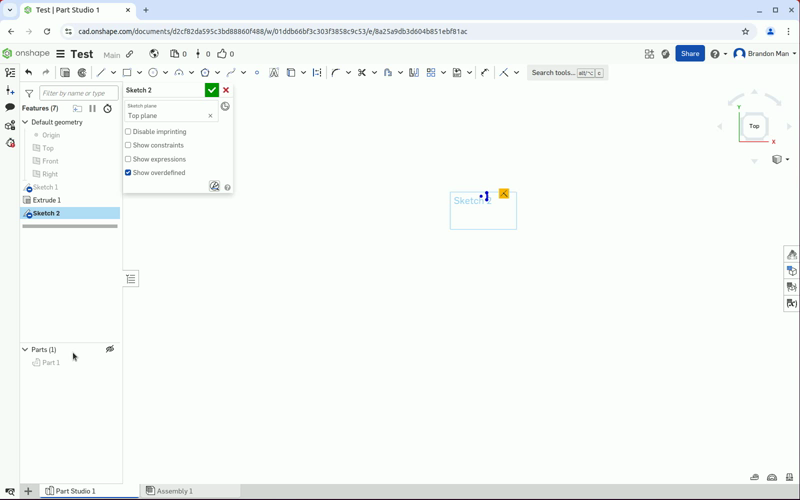
key(shift+y)
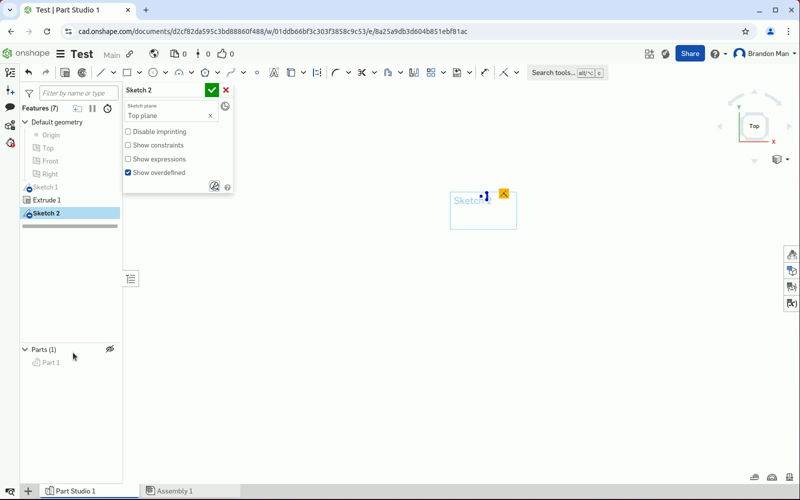
key(shift+e)
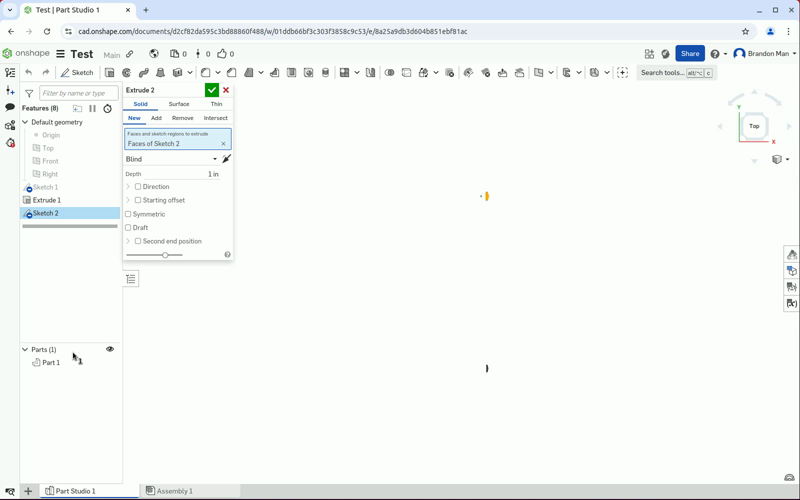
mouse_move(143, 106)
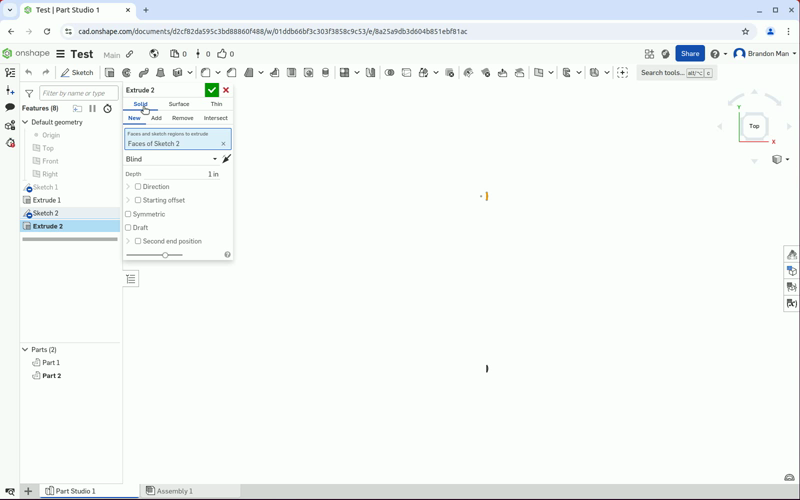
click(143, 106)
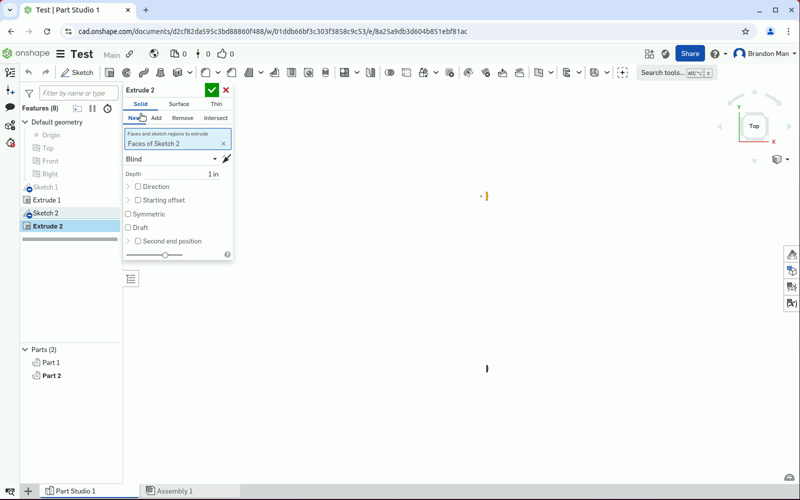
mouse_move(137, 120)
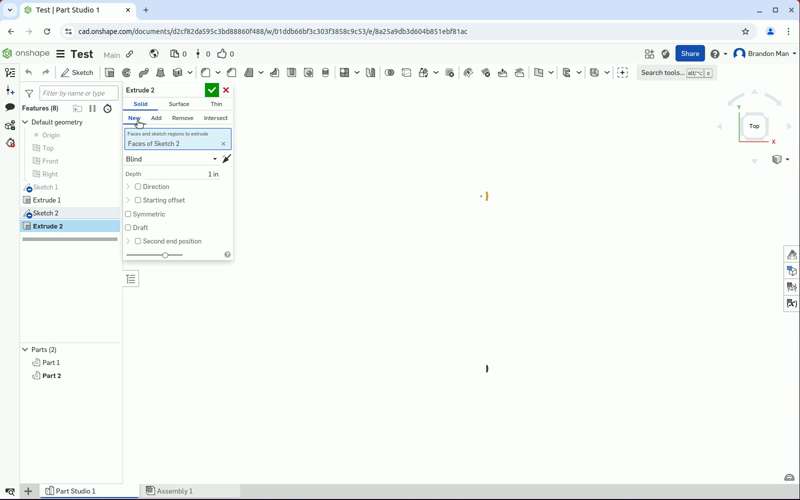
click(137, 120)
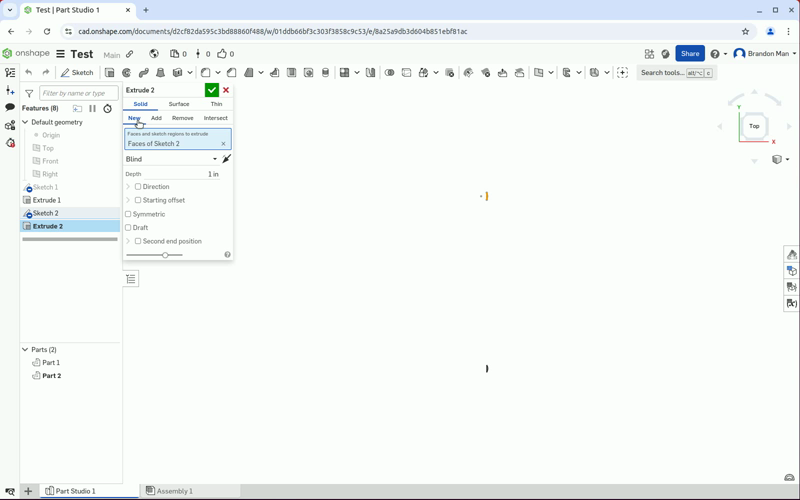
key(tab, 4)
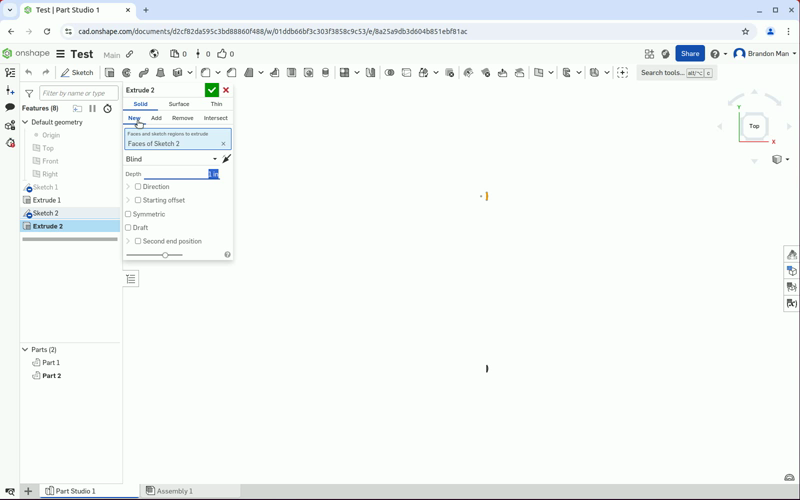
text(3.611)
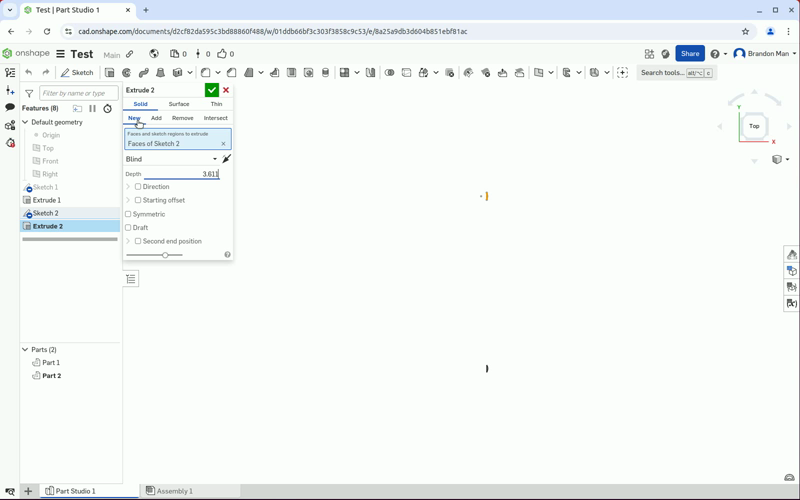
key(enter)
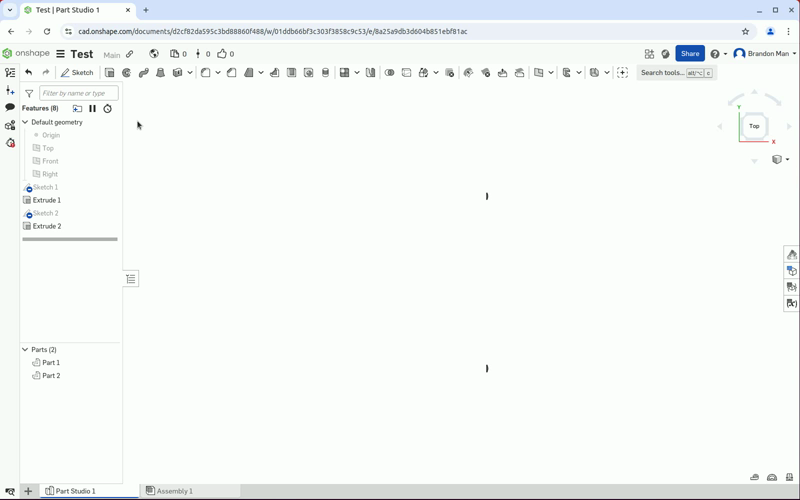
key(shift+h)
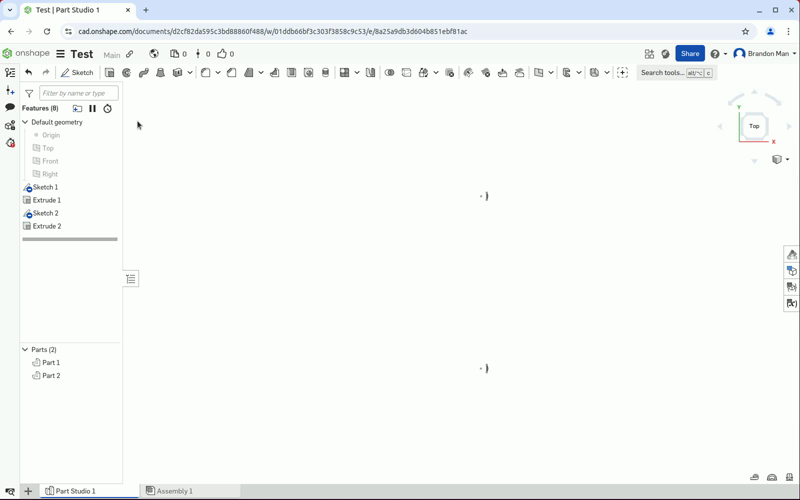
key(shift+h)
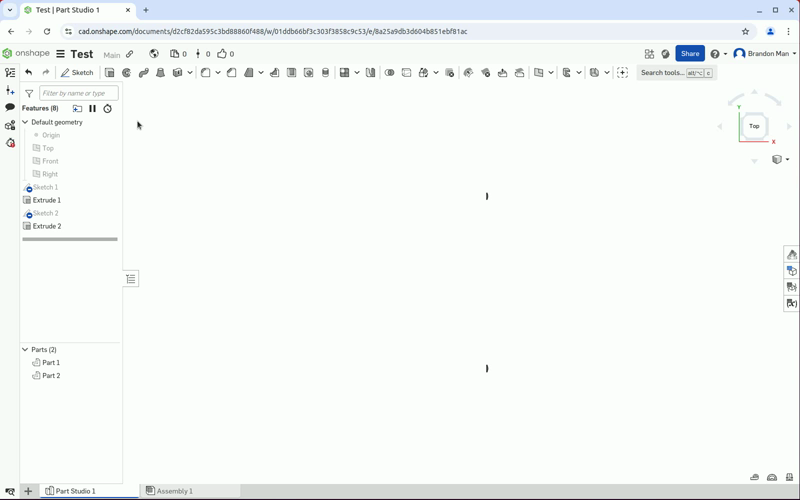
mouse_move(73, 189)
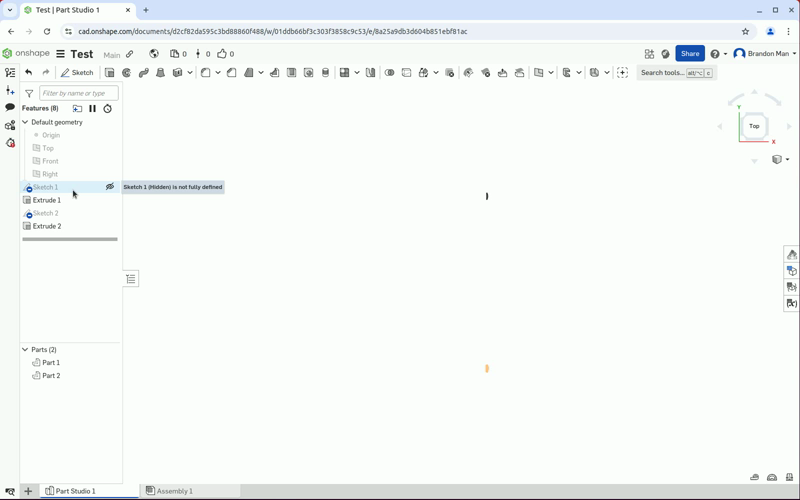
click(73, 189)
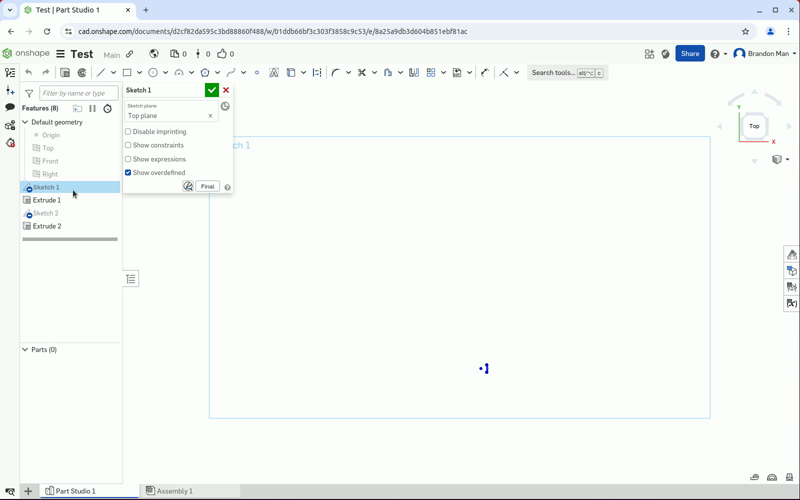
mouse_move(229, 92)
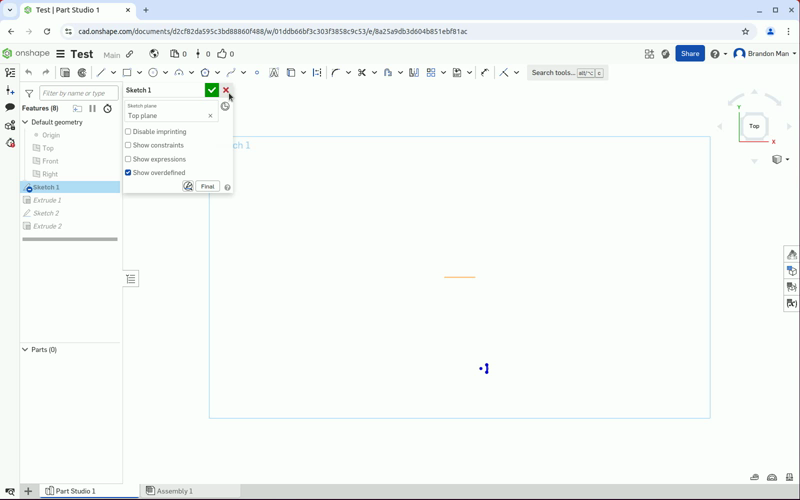
click(229, 92)
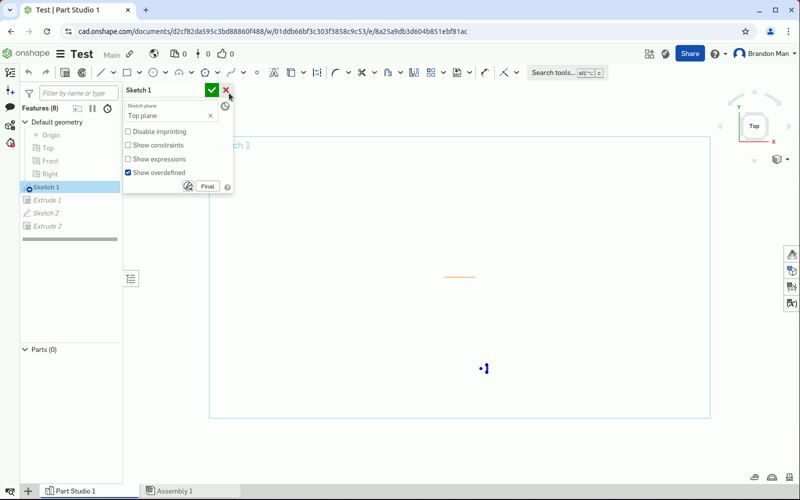
key(shift+s)
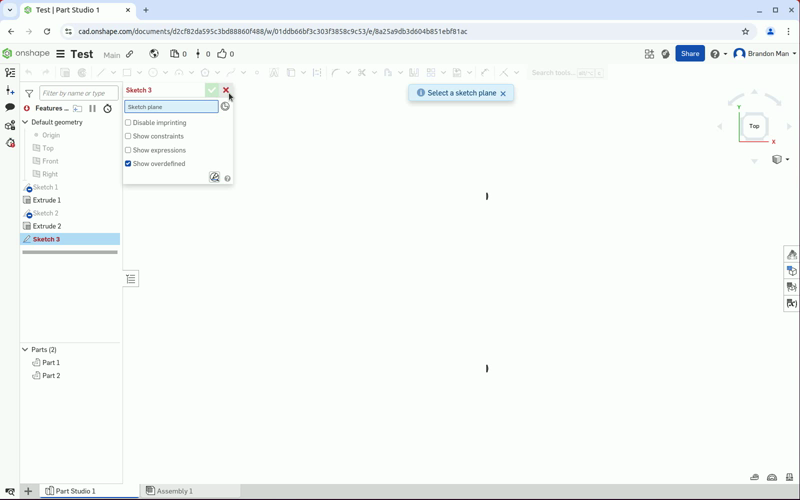
mouse_move(73, 150)
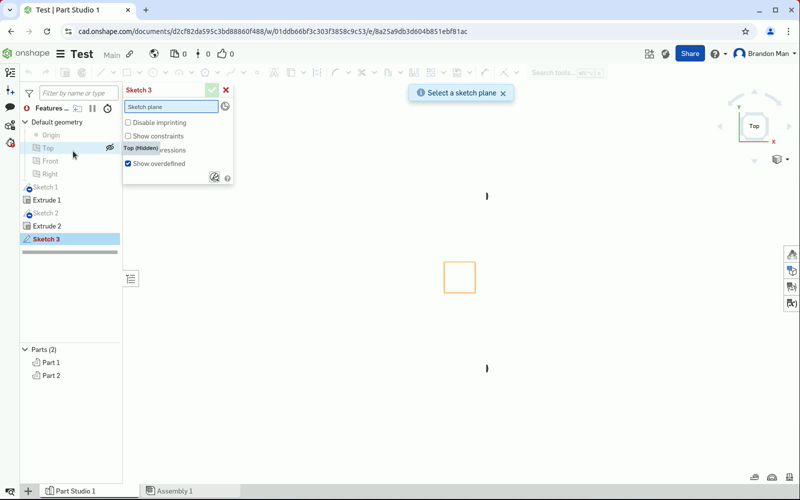
click(73, 150)
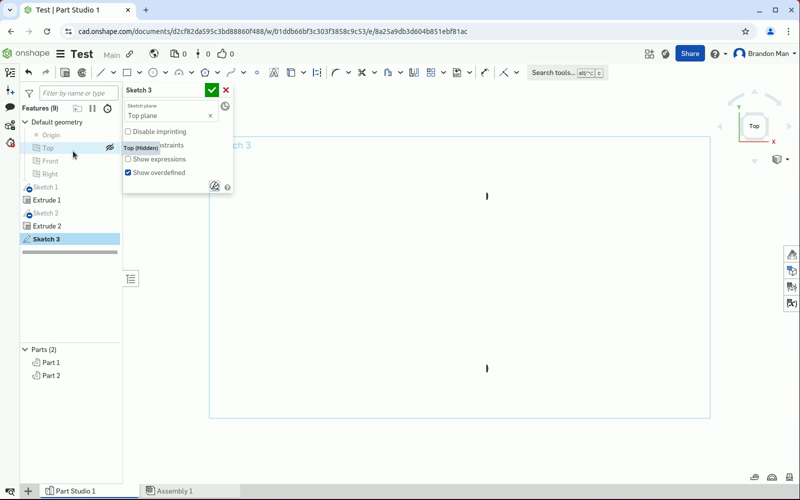
mouse_move(73, 352)
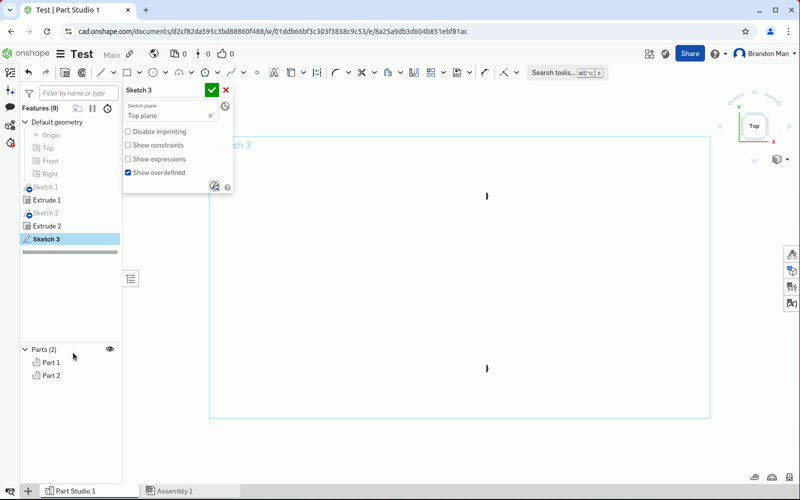
key(y)
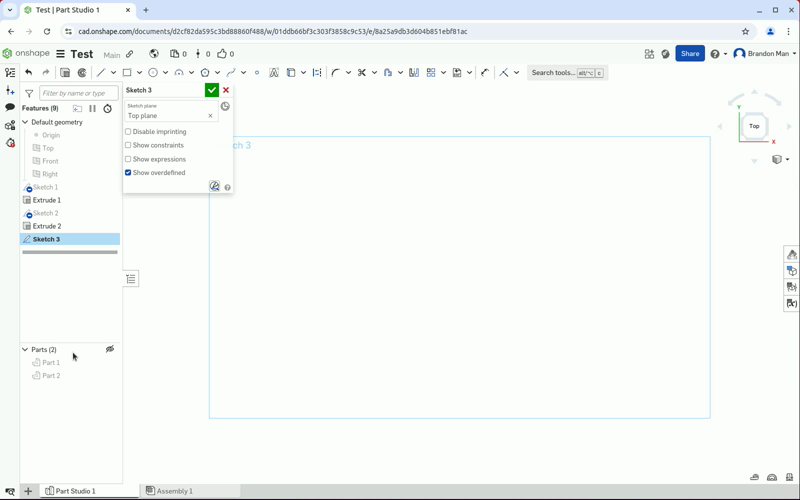
key(a)
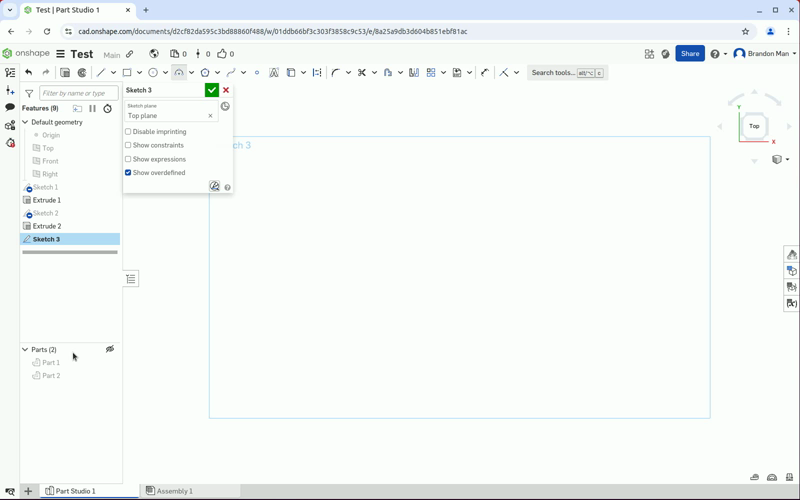
key_down(shift)
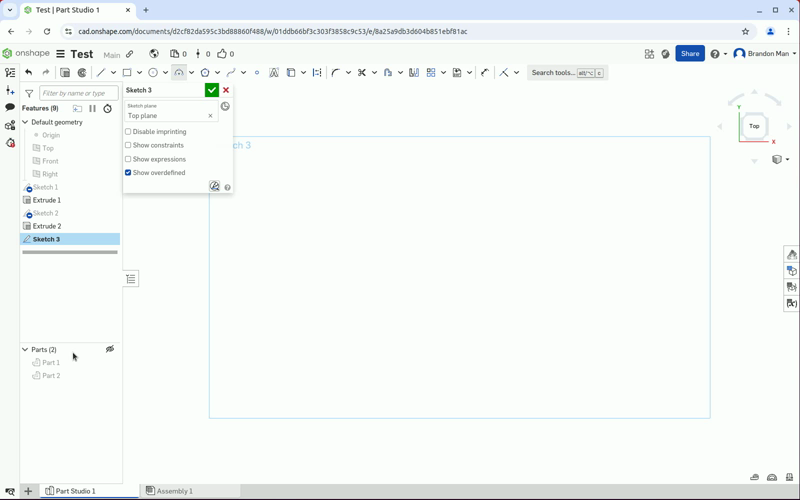
mouse_move(460, 257)
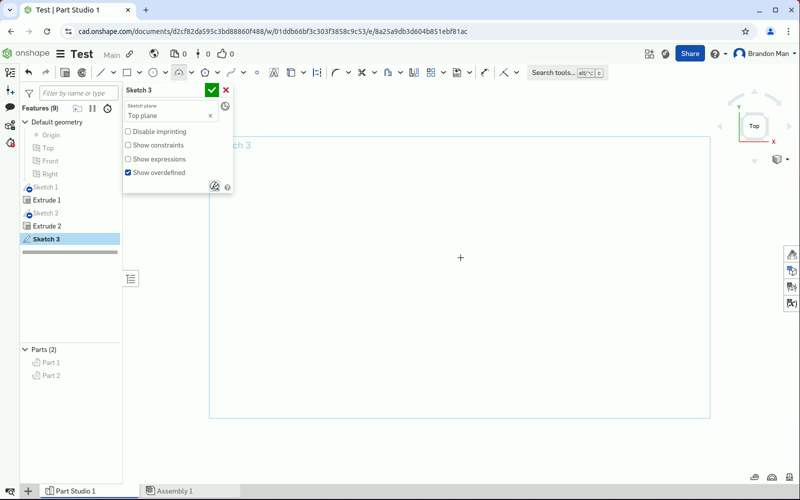
click(460, 257)
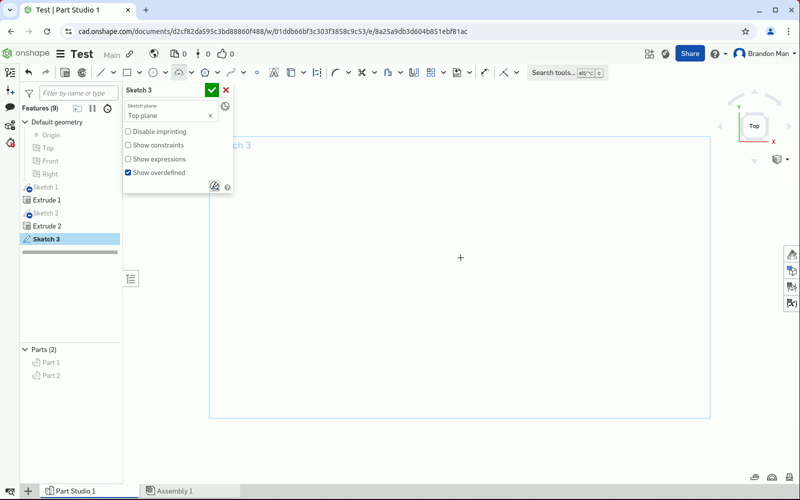
key_up(shift)
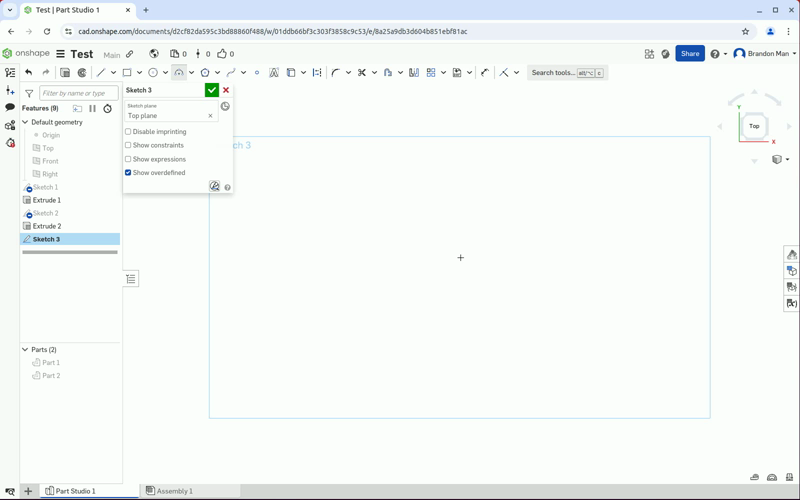
key_down(shift)
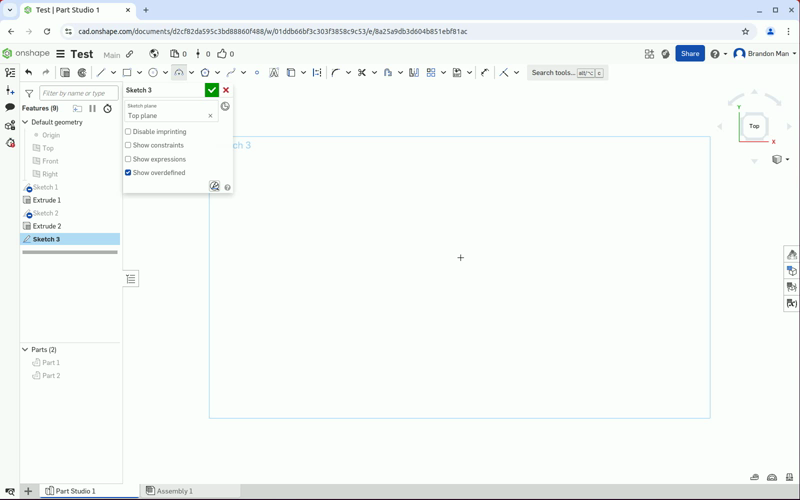
mouse_move(486, 283)
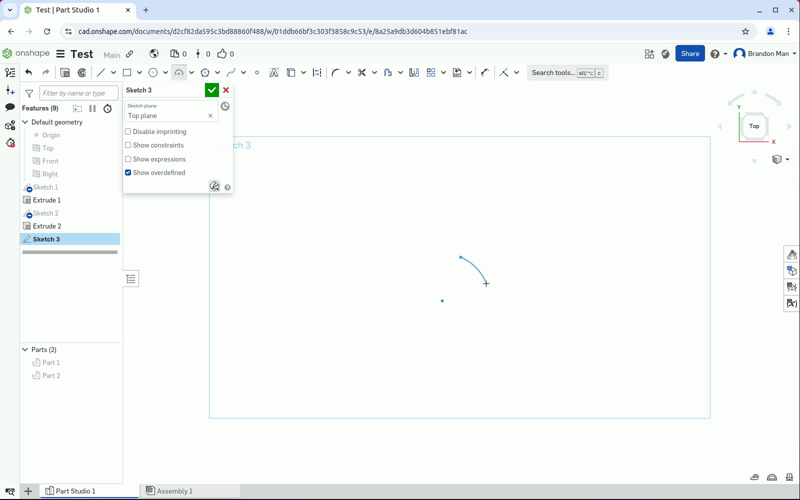
click(486, 283)
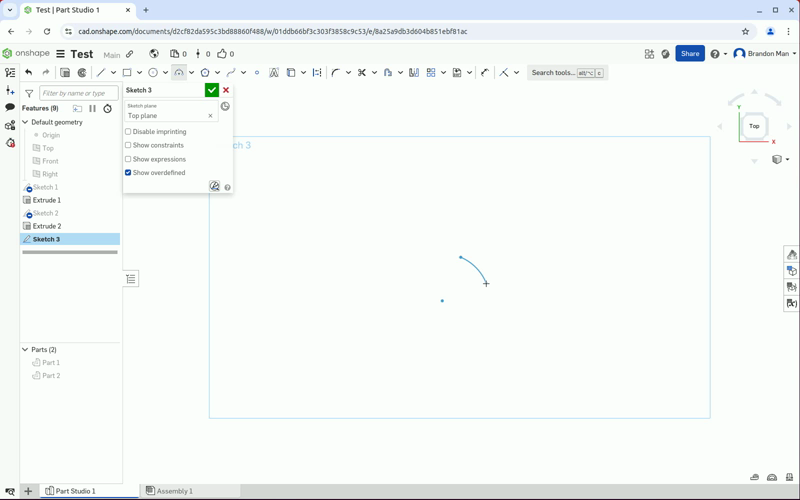
mouse_move(479, 264)
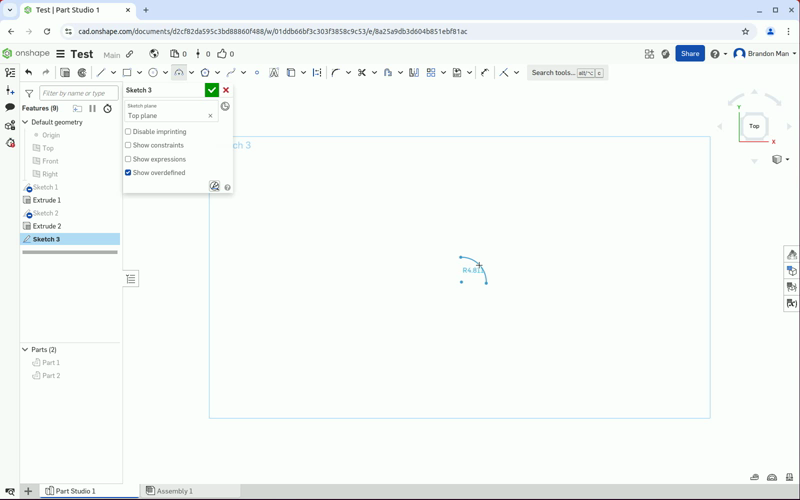
click(479, 264)
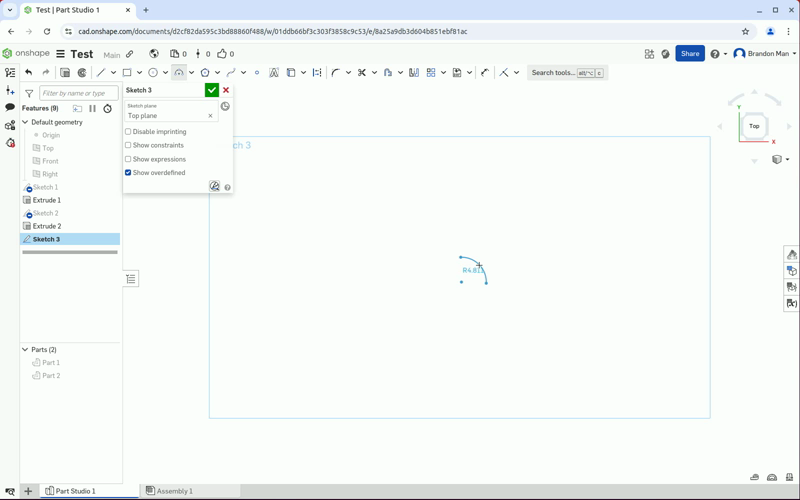
key_up(shift)
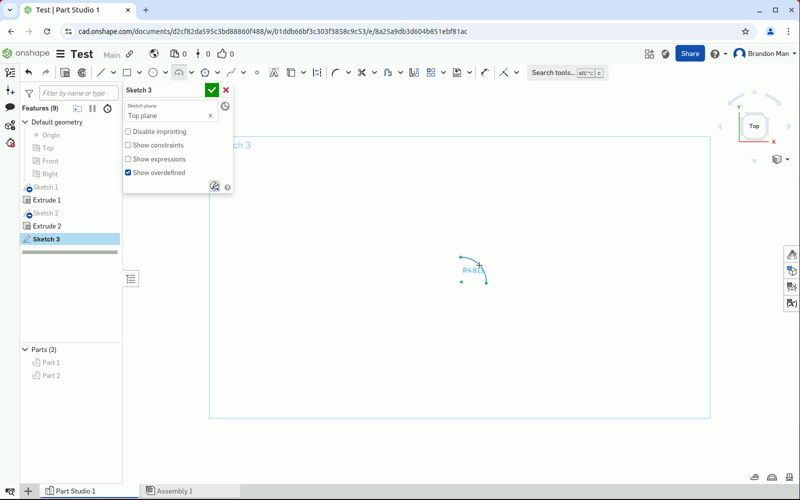
key(esc)
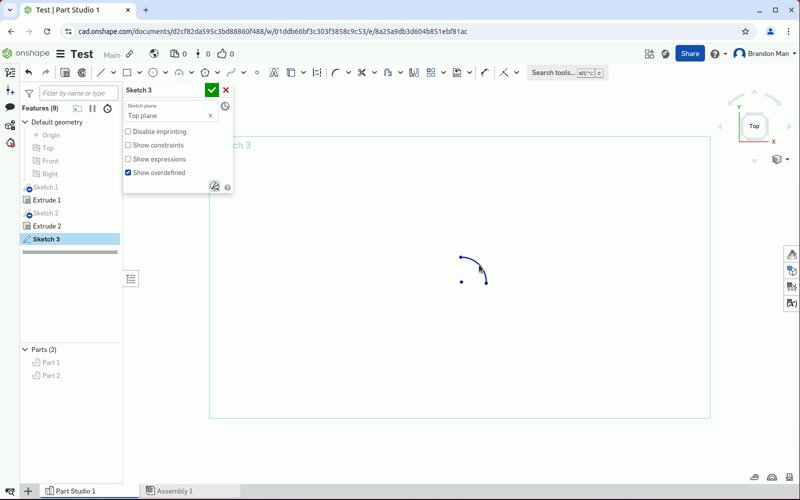
key(l)
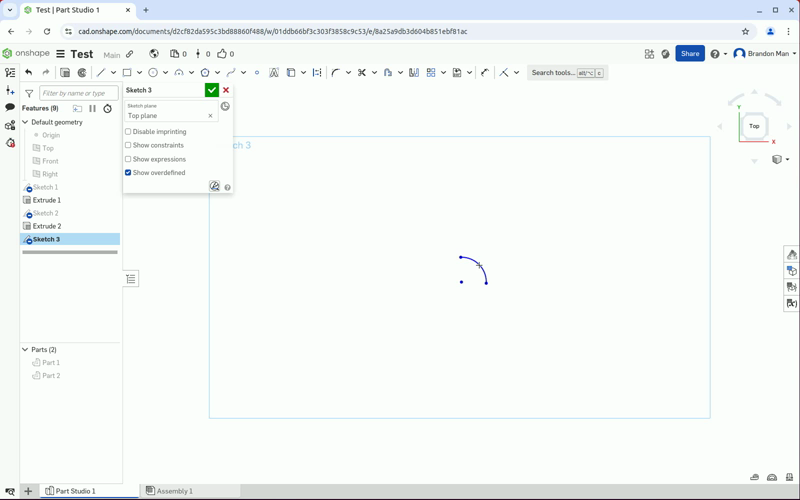
mouse_move(486, 283)
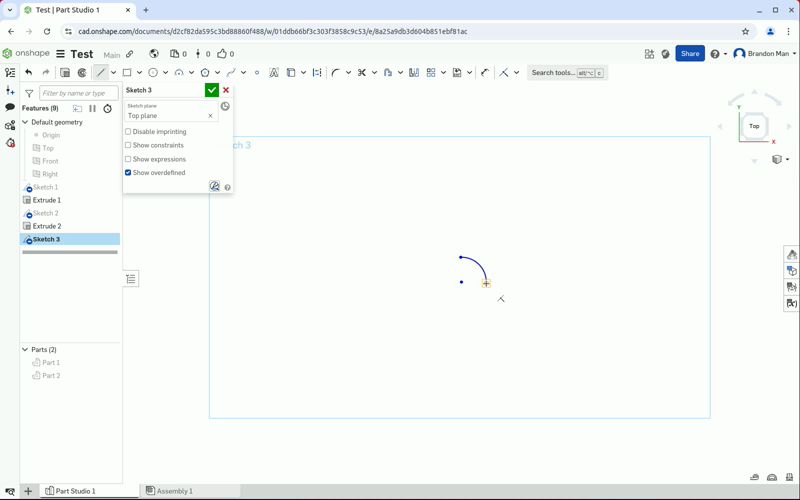
click(486, 283)
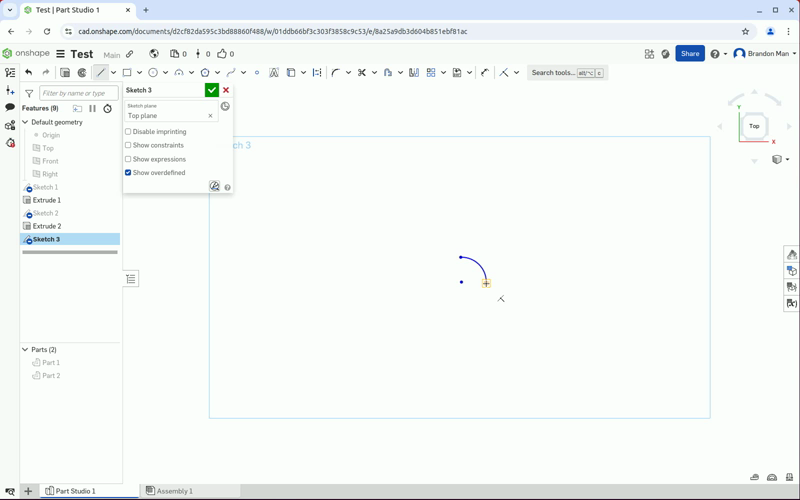
key_down(shift)
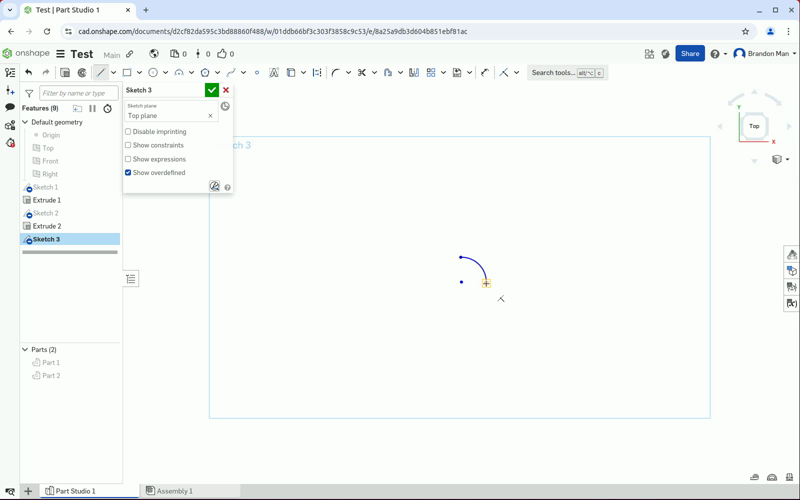
mouse_move(486, 199)
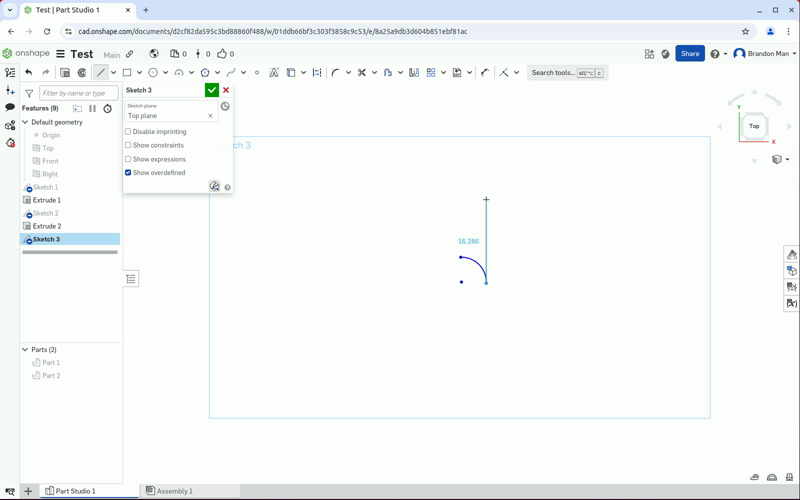
click(486, 199)
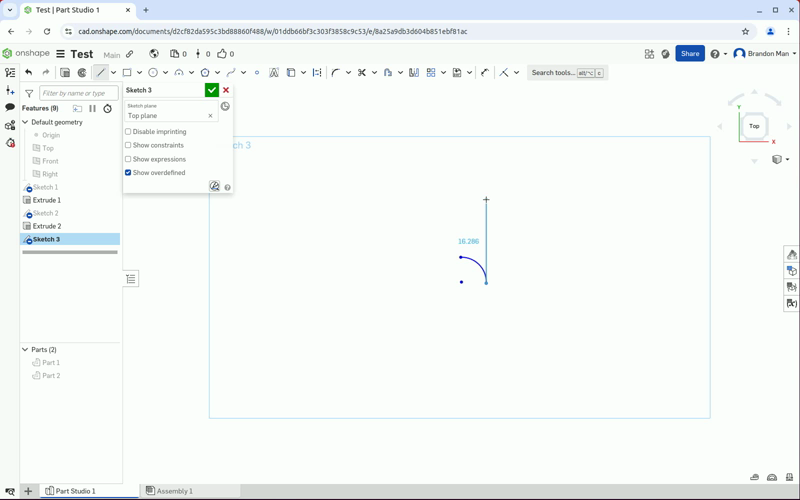
key_up(shift)
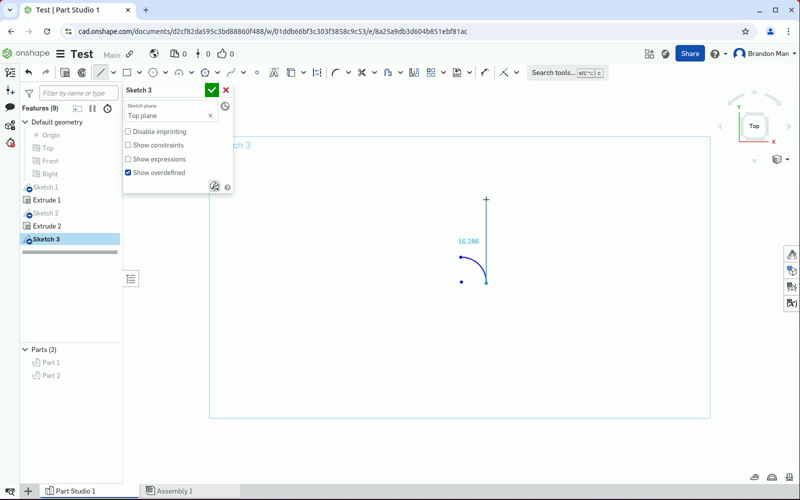
key(esc)
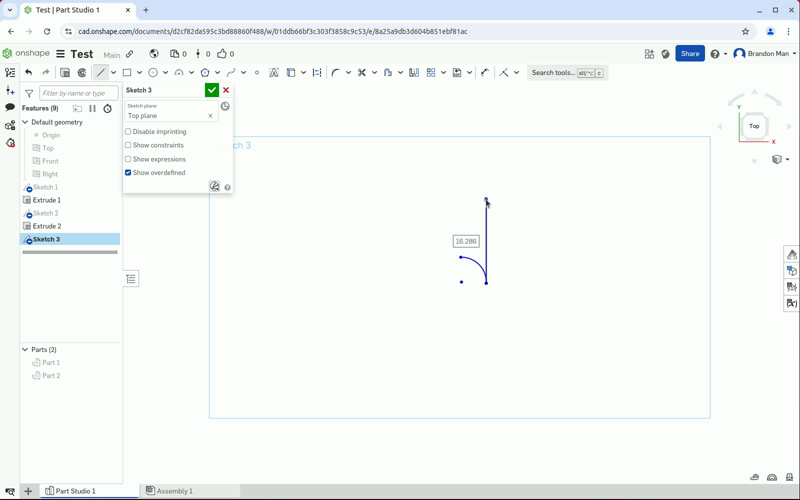
key(a)
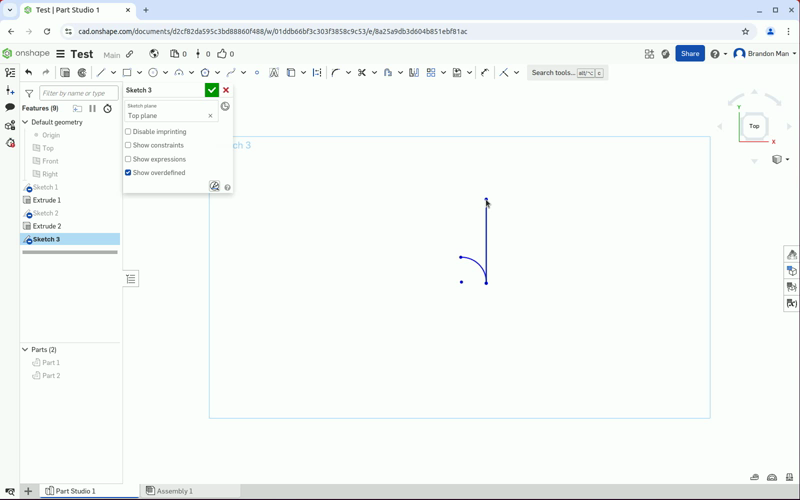
mouse_move(486, 199)
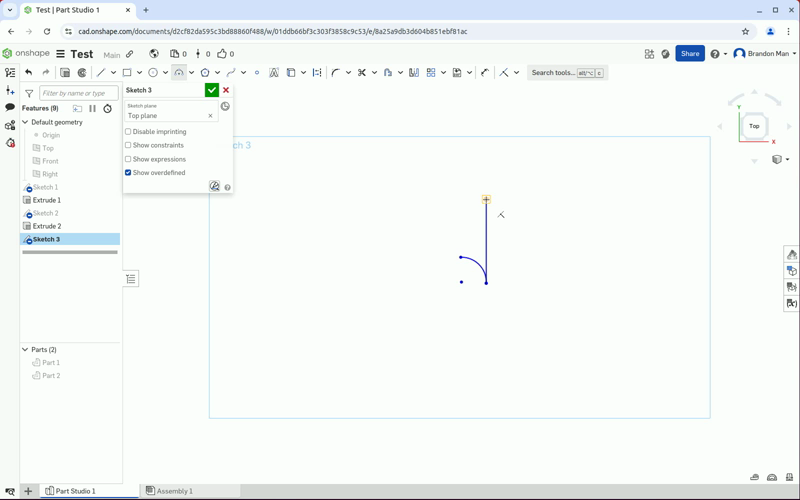
click(486, 199)
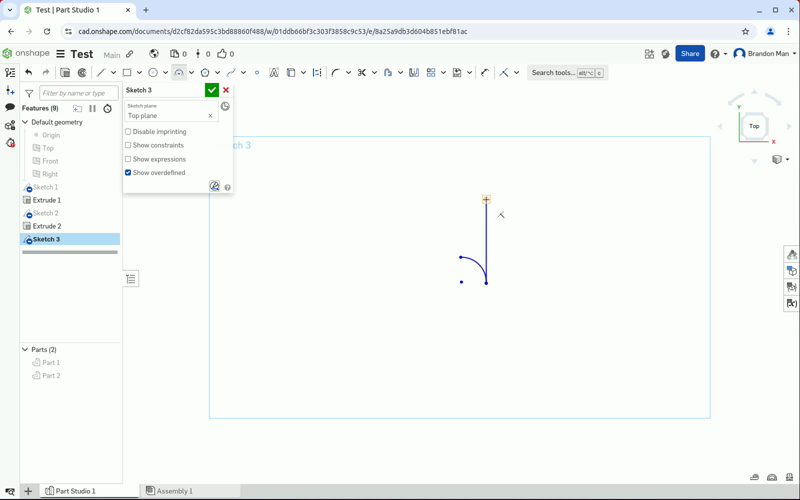
key_down(shift)
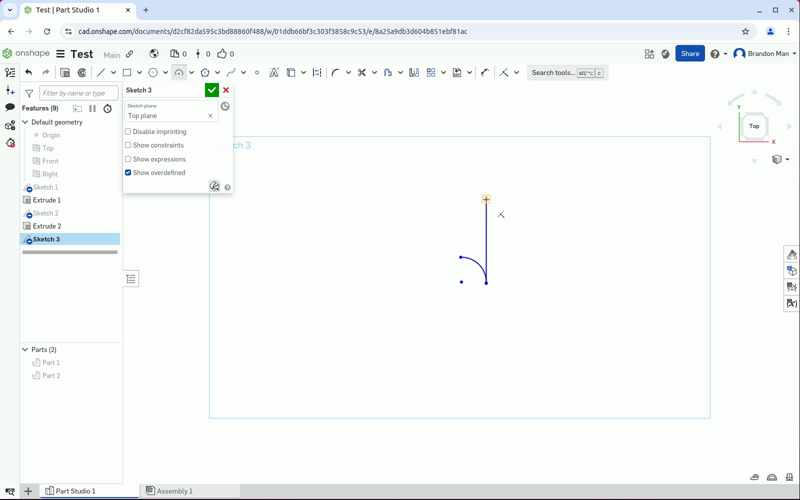
mouse_move(460, 222)
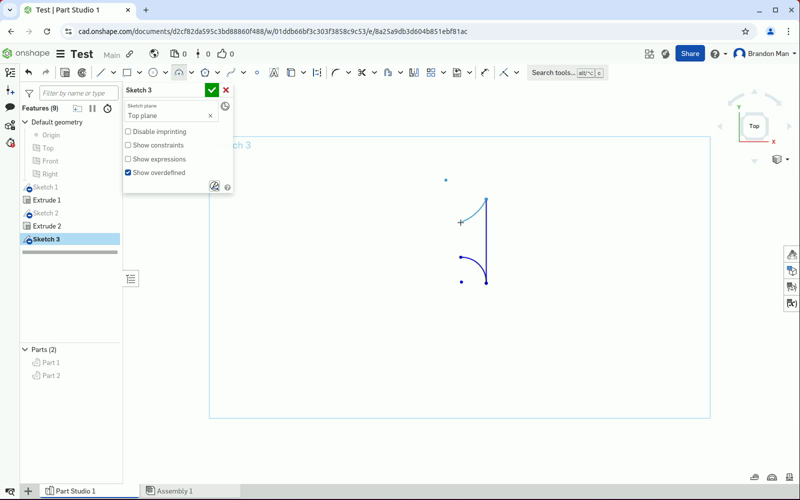
click(460, 222)
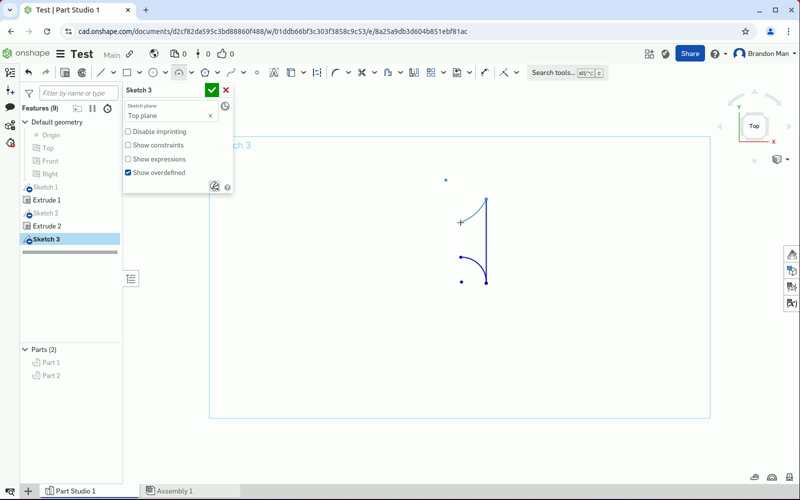
mouse_move(478, 215)
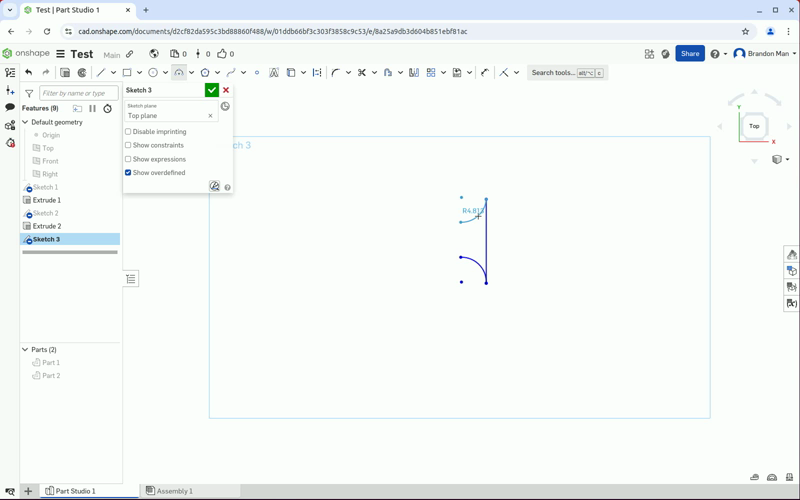
click(478, 215)
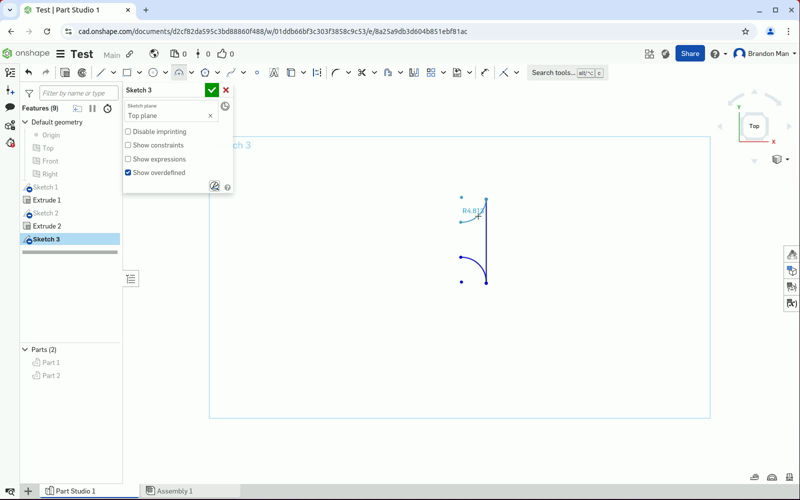
key_up(shift)
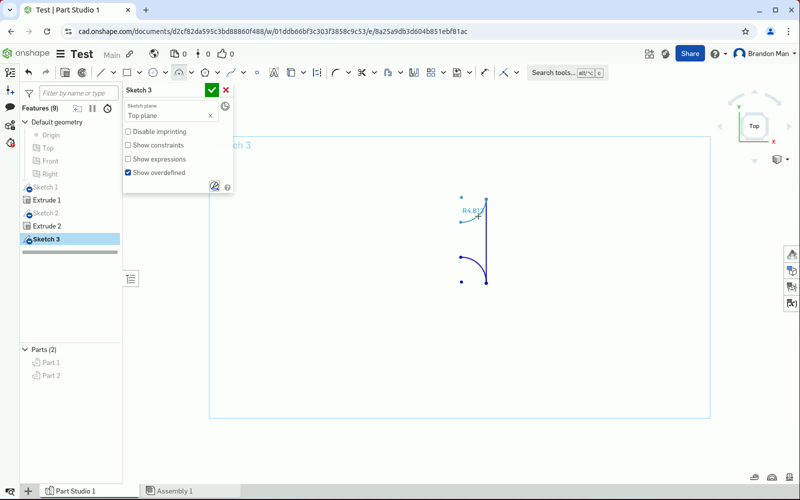
key(esc)
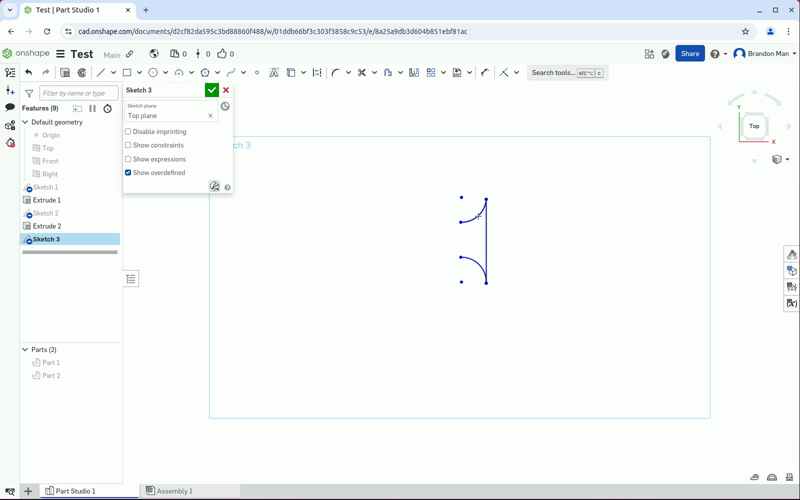
key(l)
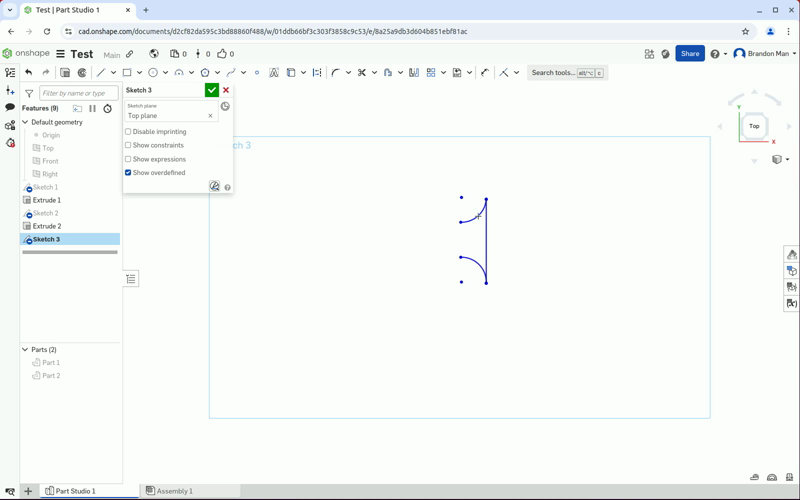
mouse_move(460, 222)
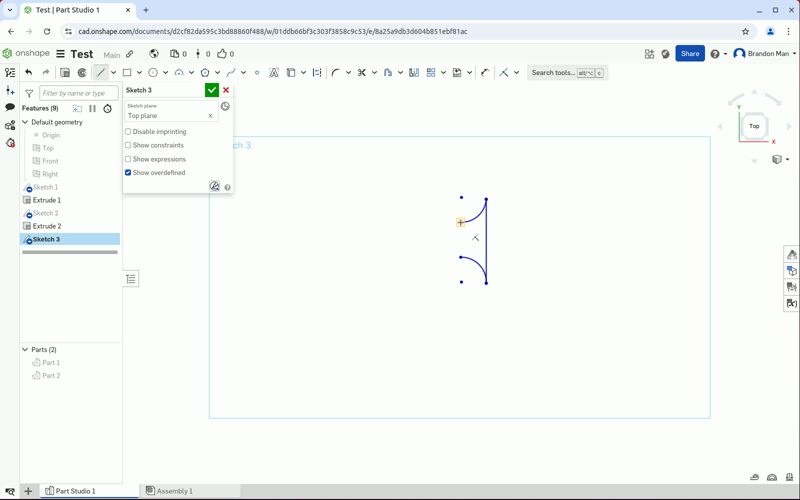
click(460, 222)
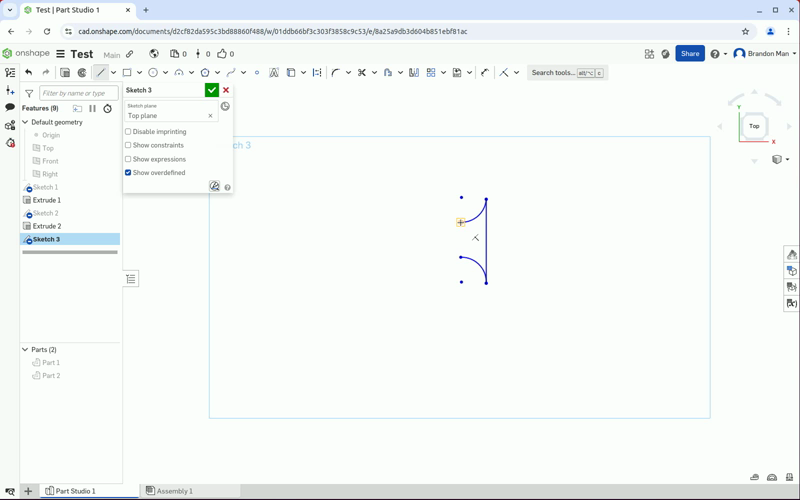
mouse_move(490, 222)
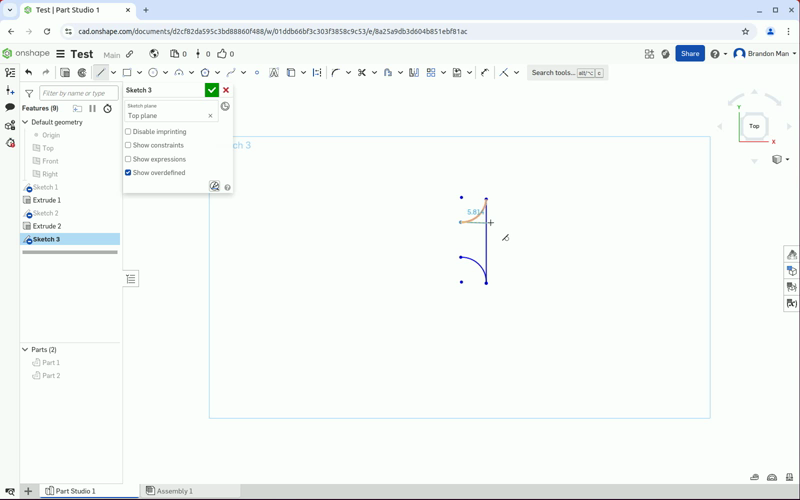
key_down(shift)
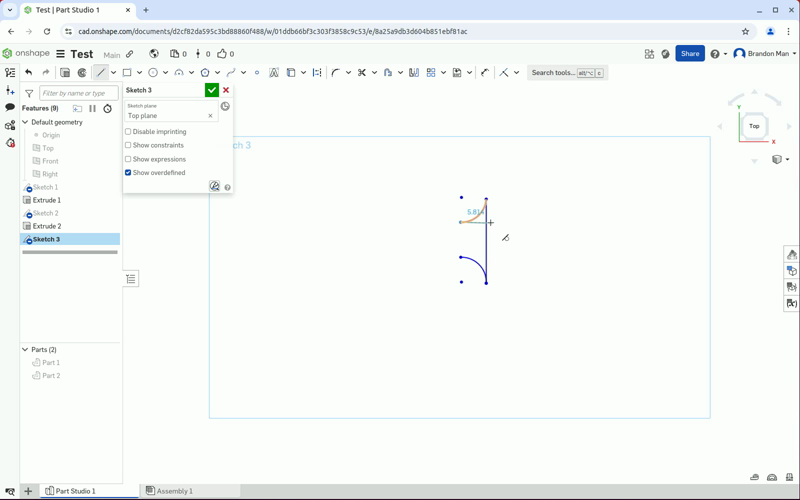
mouse_move(460, 257)
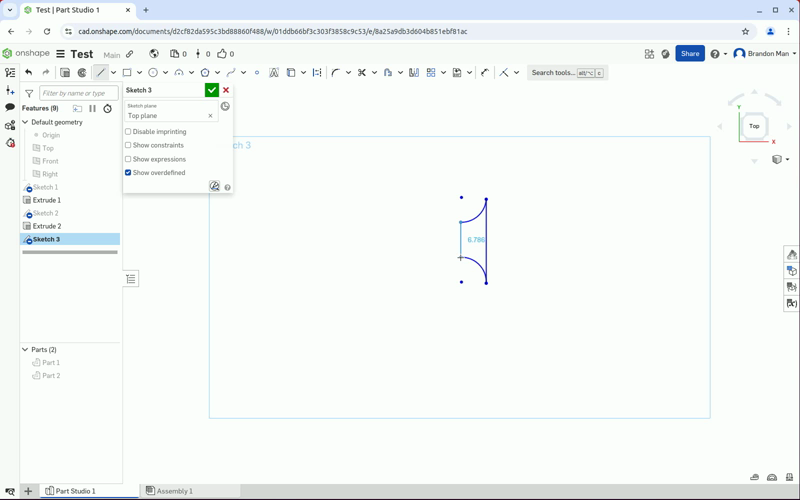
key_up(shift)
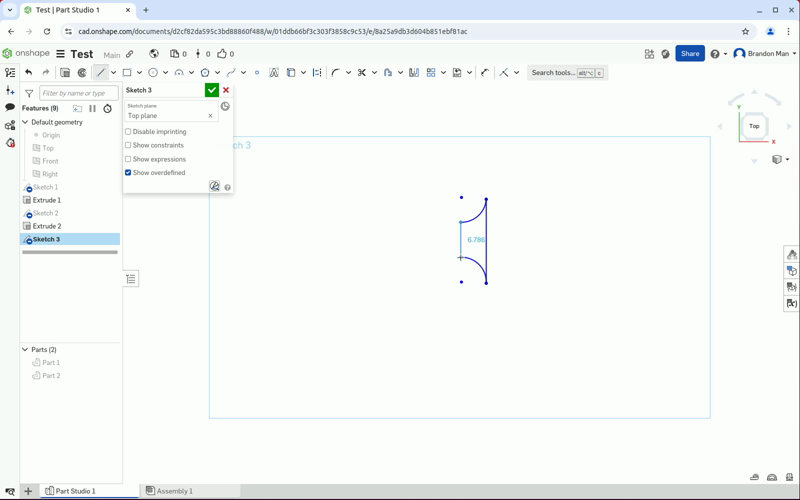
click(460, 257)
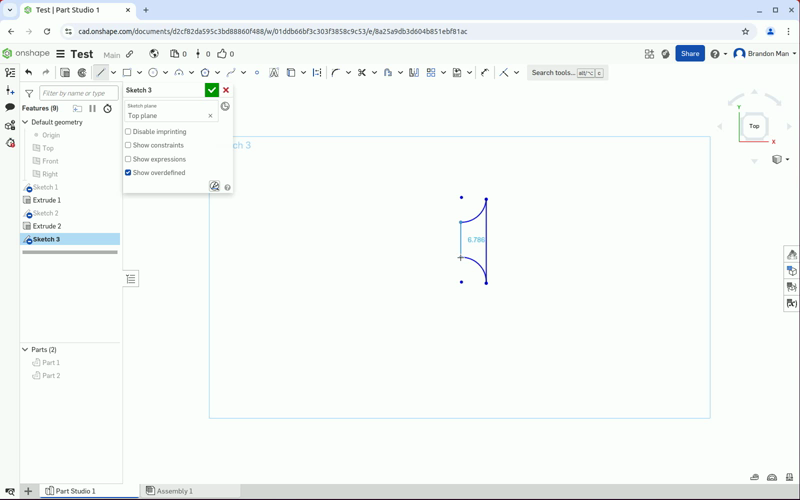
key(esc)
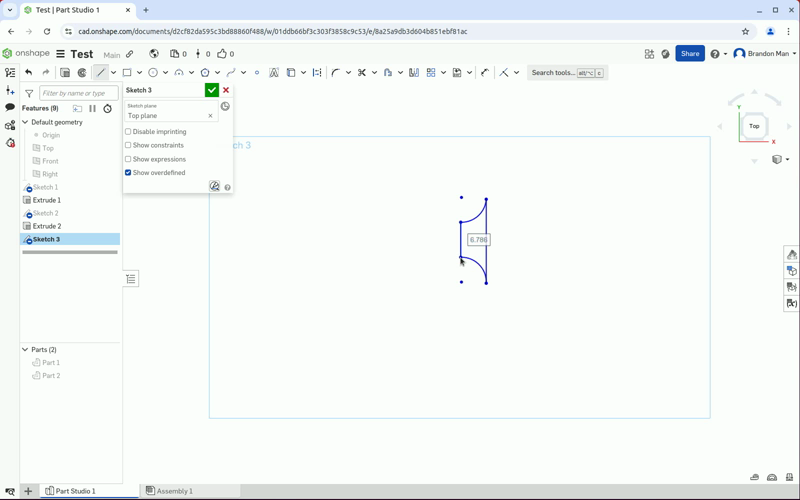
mouse_move(468, 242)
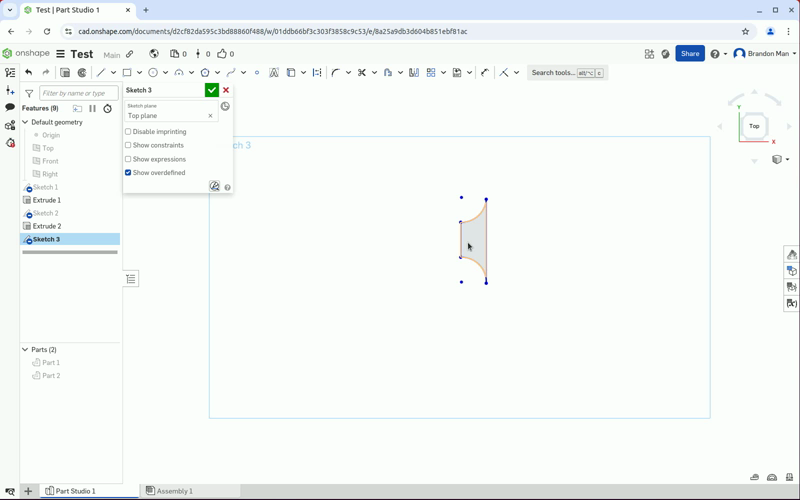
scroll(6)
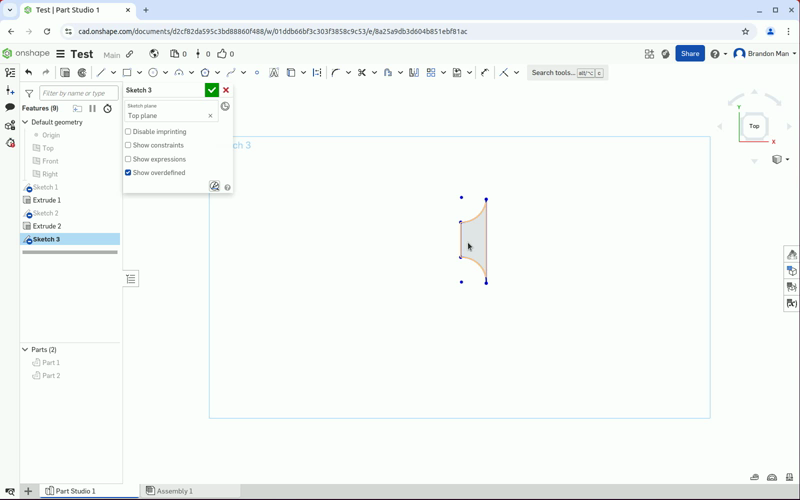
scroll(6)
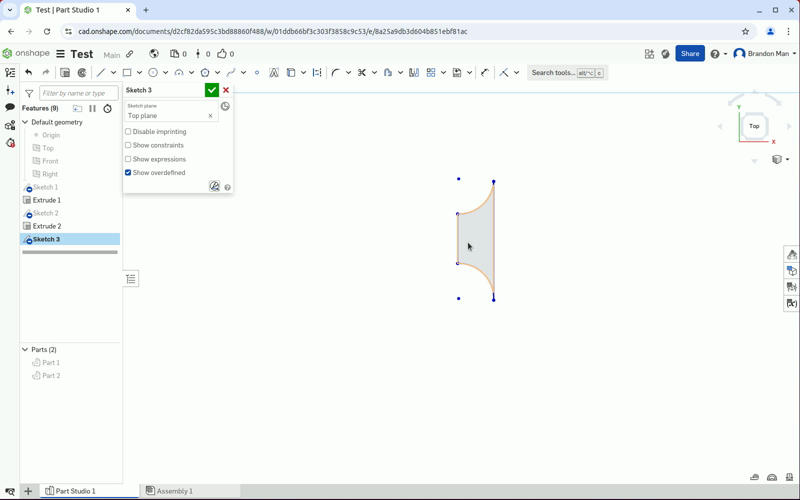
scroll(6)
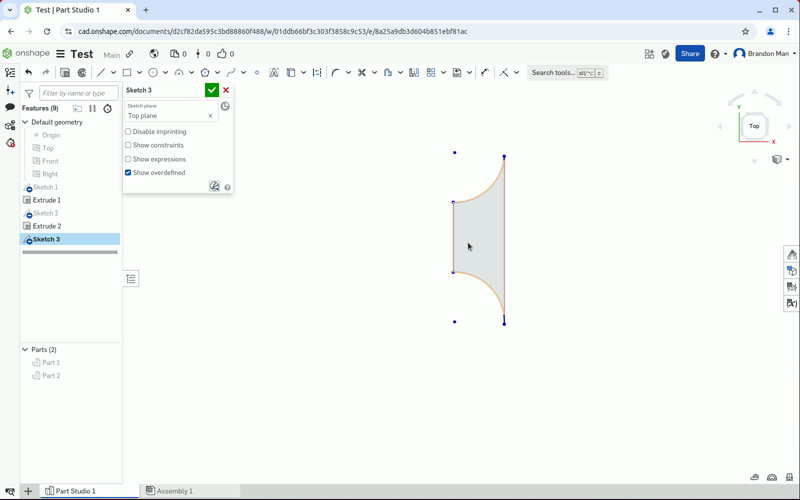
scroll(6)
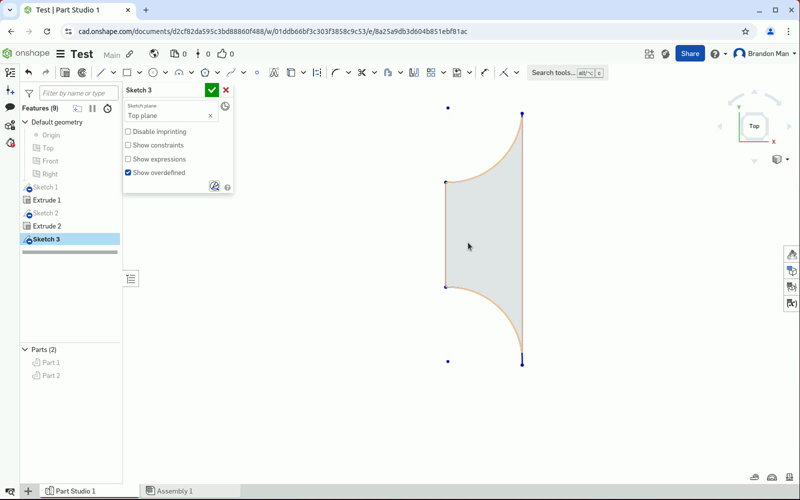
scroll(6)
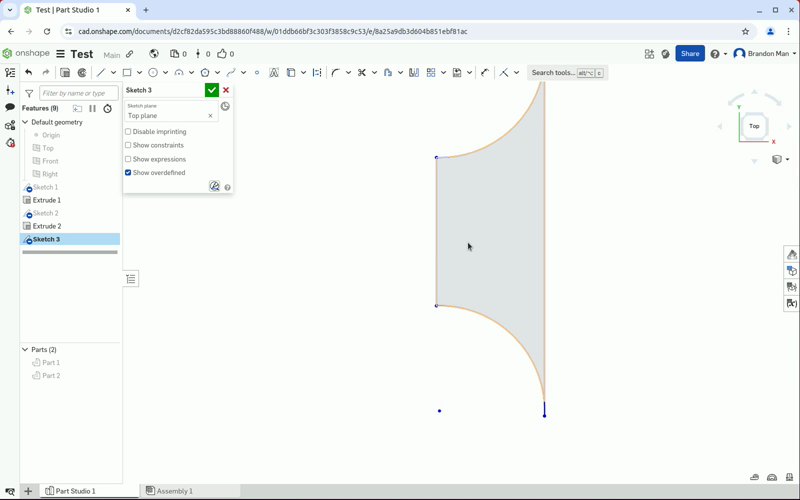
scroll(6)
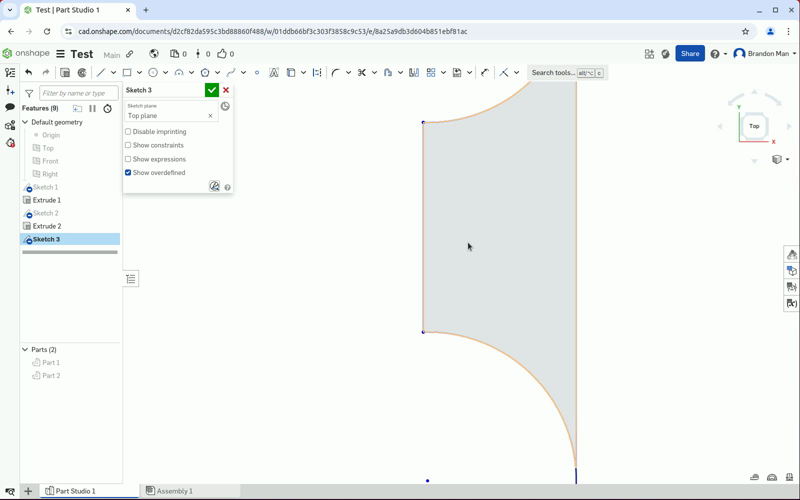
scroll(6)
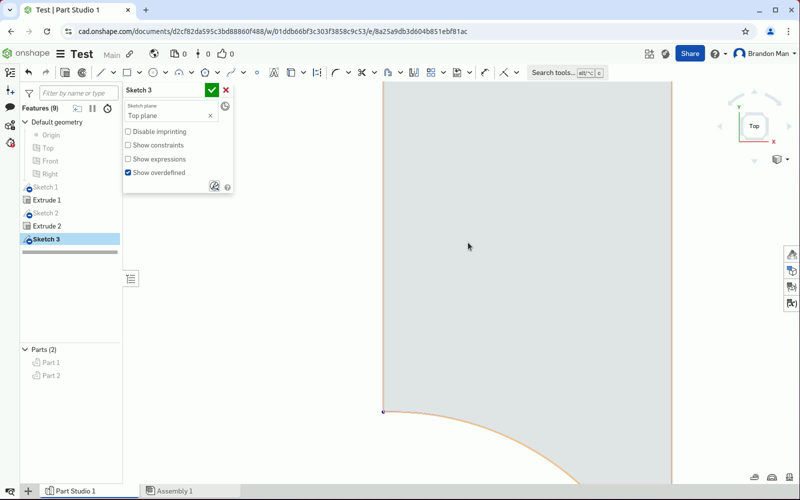
click(468, 242)
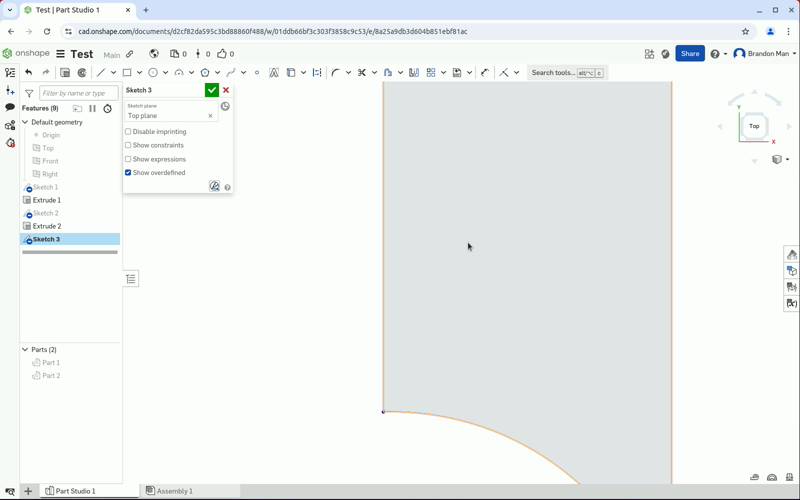
scroll(-6)
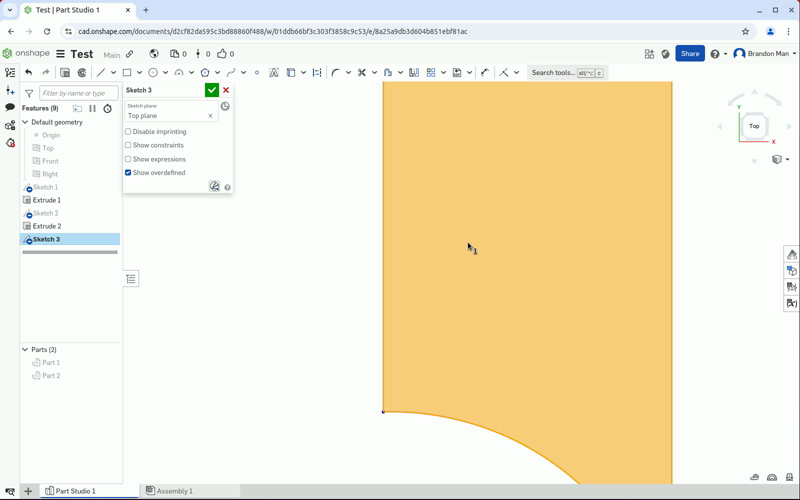
scroll(-6)
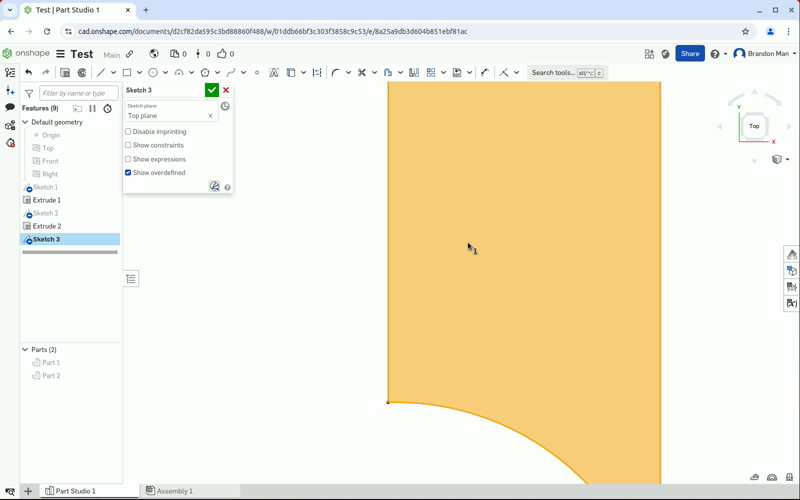
scroll(-6)
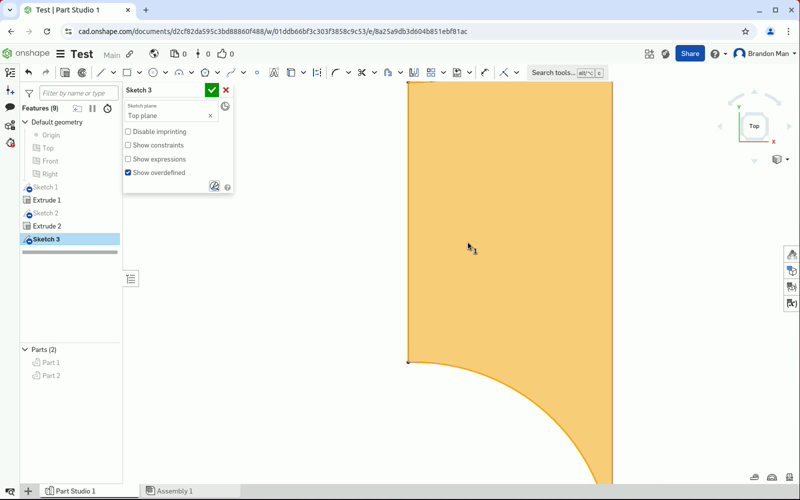
scroll(-6)
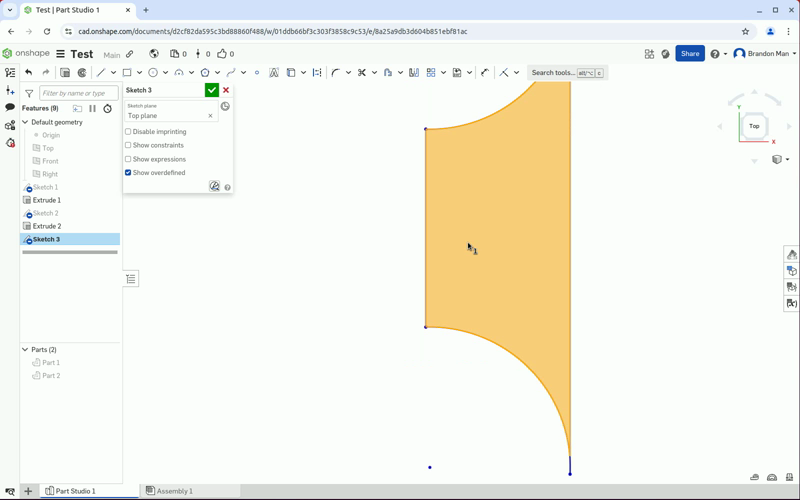
scroll(-6)
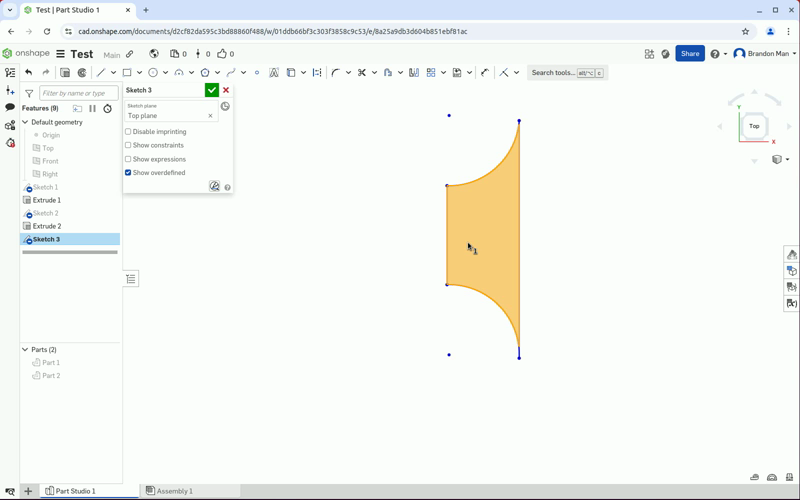
scroll(-6)
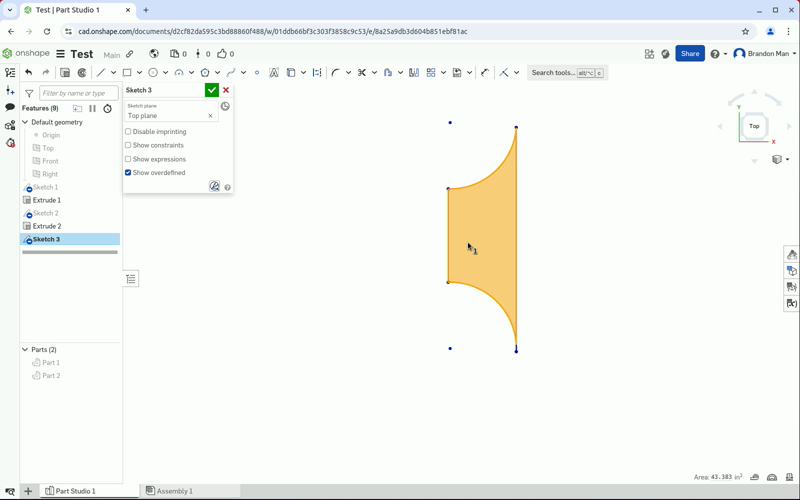
scroll(-6)
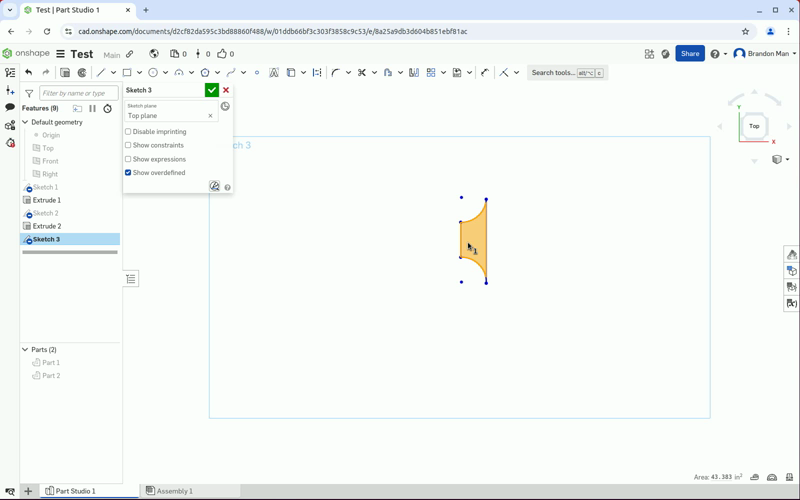
mouse_move(73, 352)
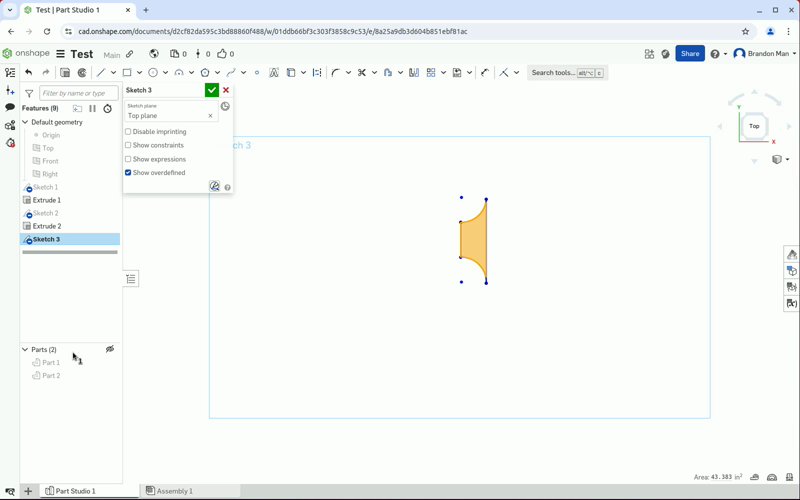
key(shift+y)
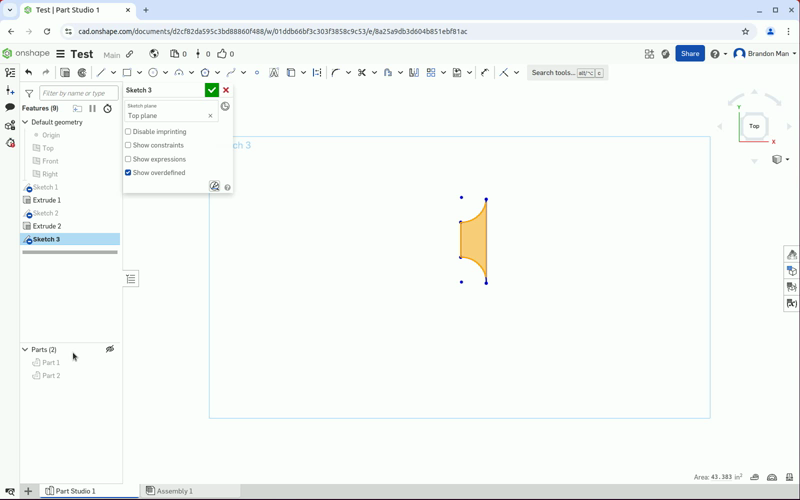
key(shift+e)
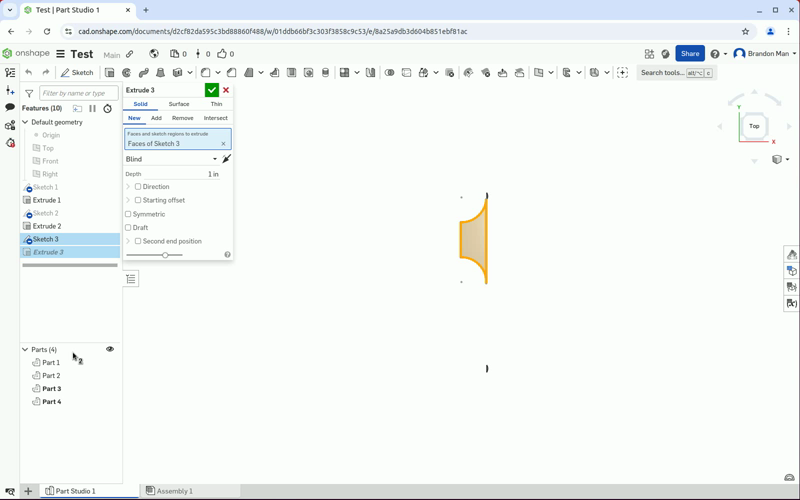
mouse_move(143, 106)
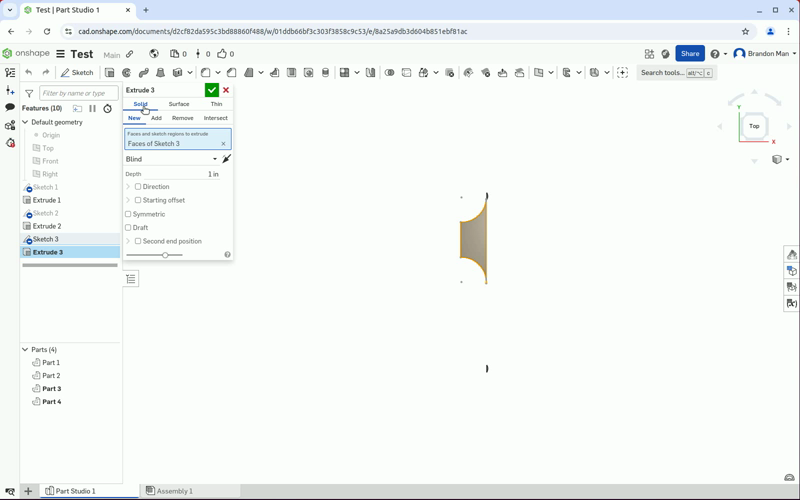
click(143, 106)
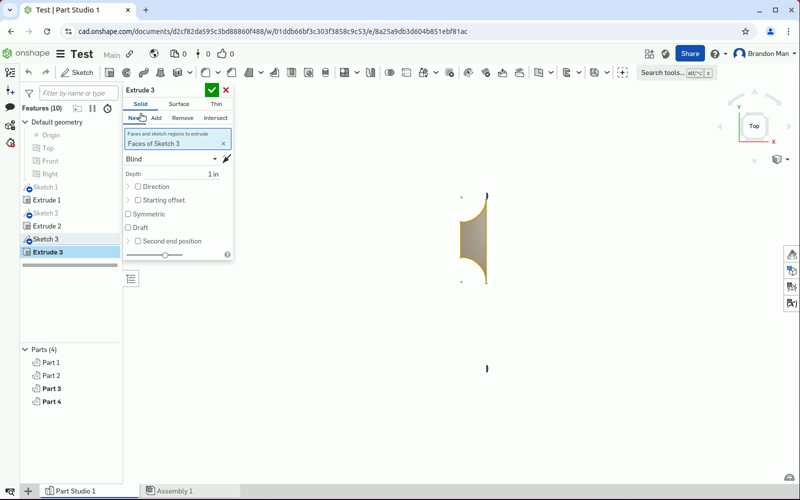
mouse_move(137, 120)
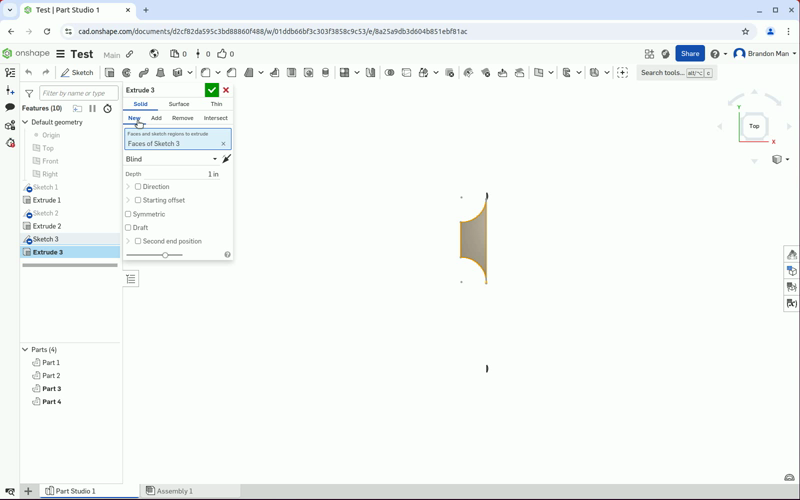
click(137, 120)
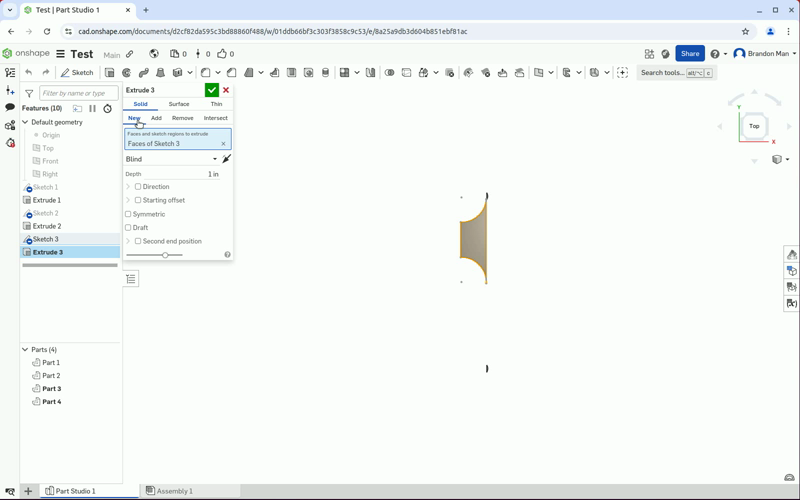
key(tab, 4)
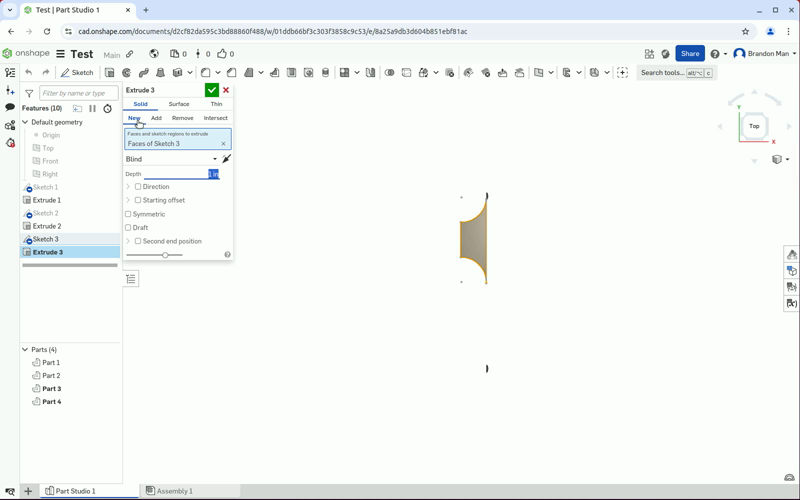
text(3.611)
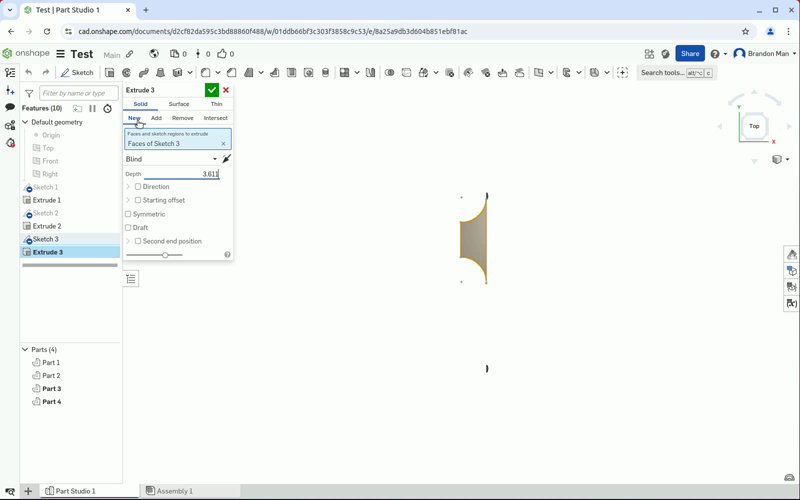
key(enter)
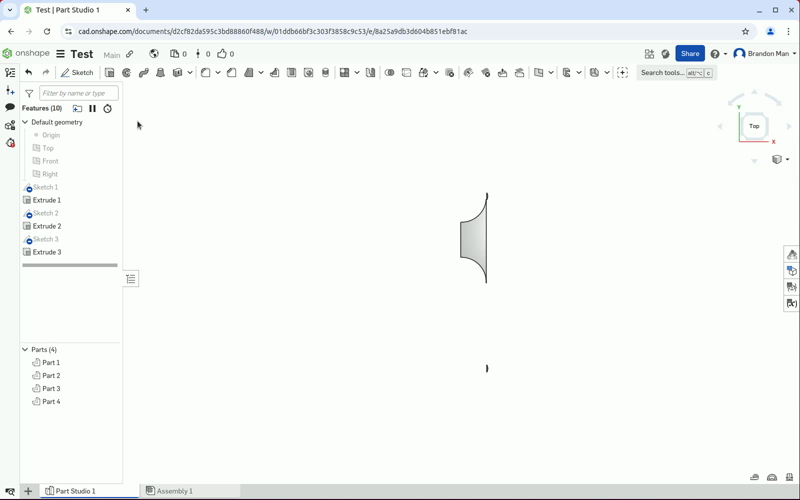
key(shift+h)
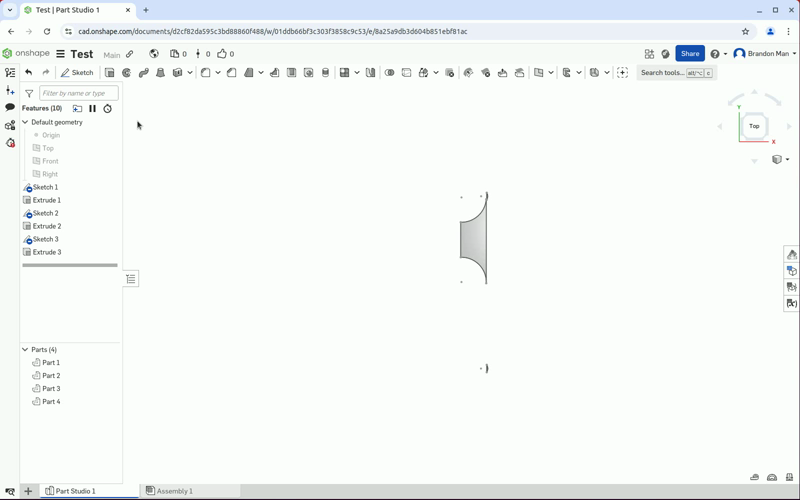
key(shift+h)
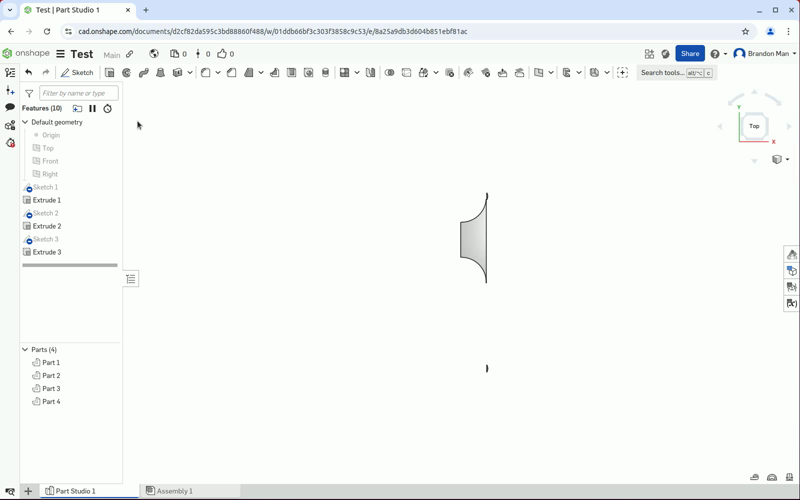
mouse_move(73, 189)
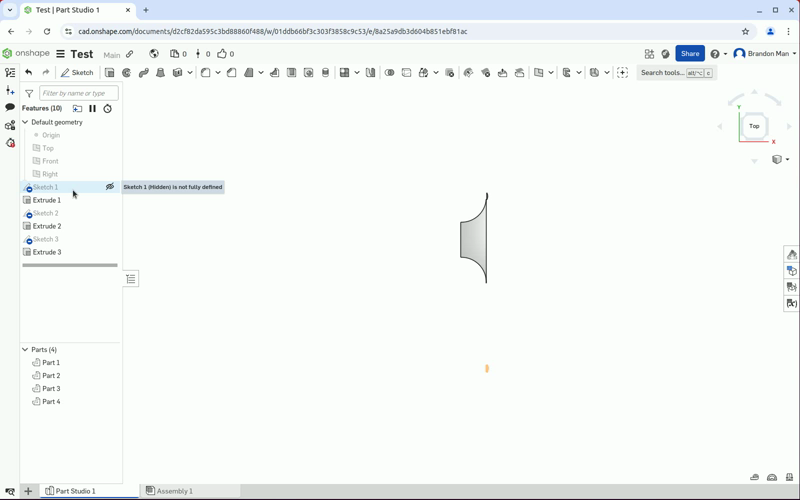
click(73, 189)
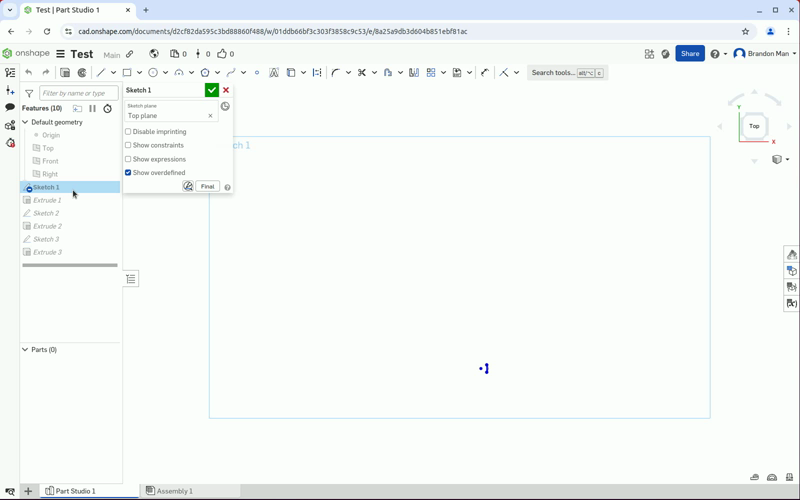
mouse_move(229, 92)
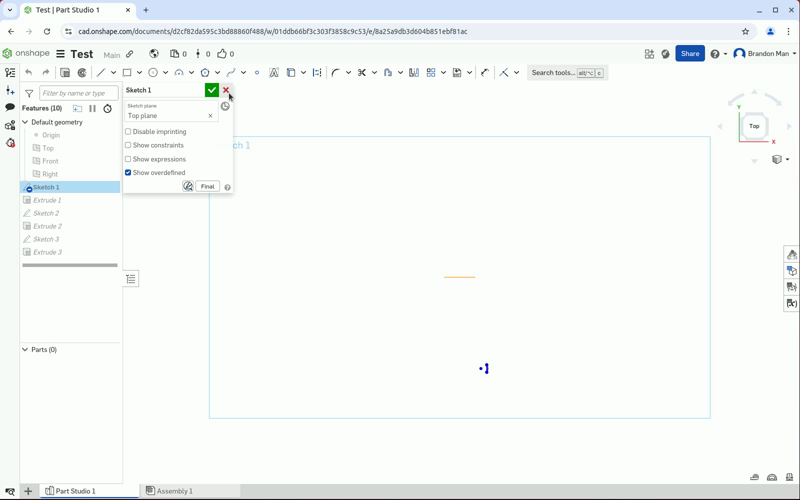
click(229, 92)
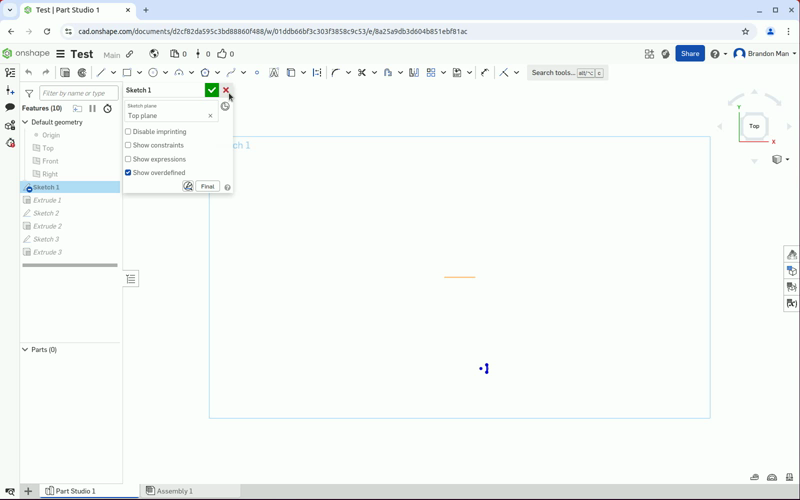
key(shift+s)
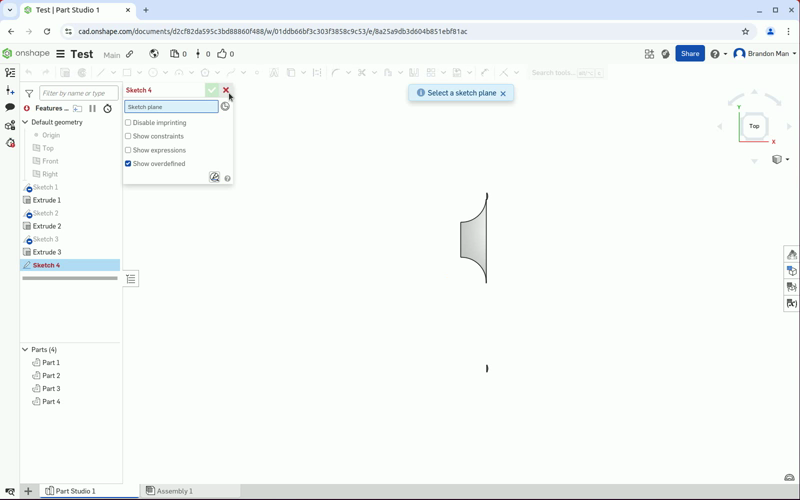
mouse_move(73, 150)
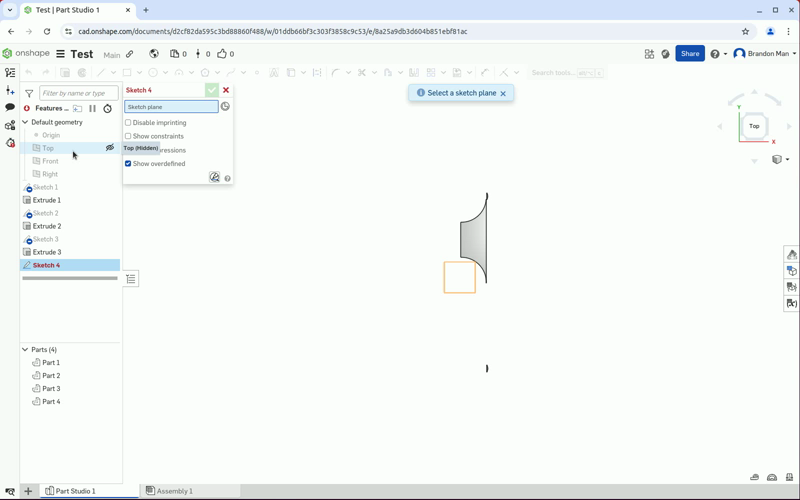
click(73, 150)
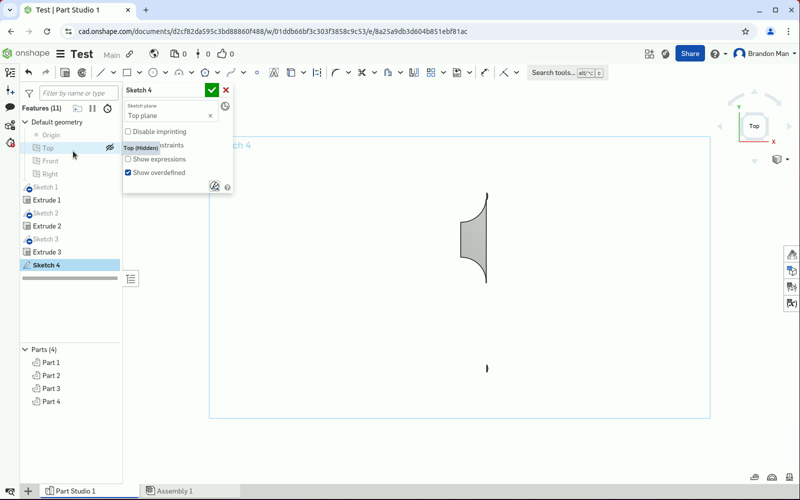
mouse_move(73, 352)
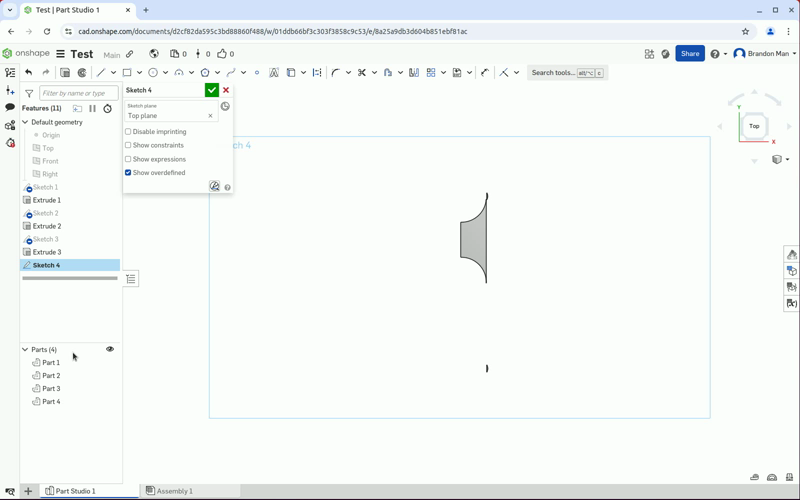
key(y)
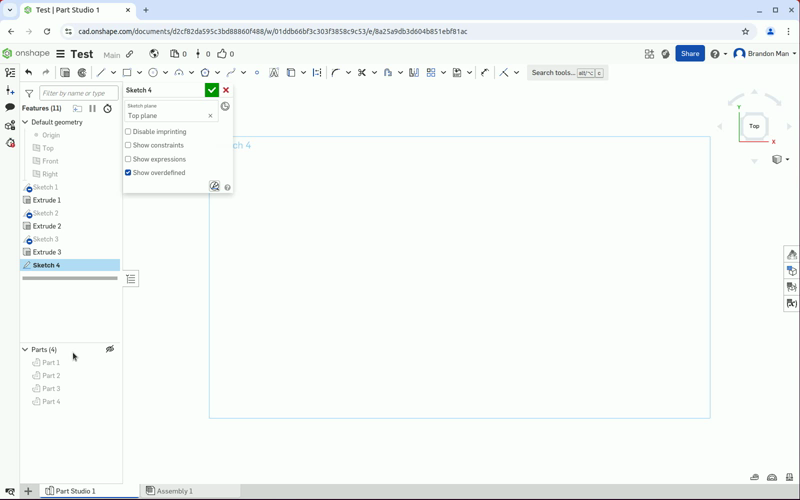
key(a)
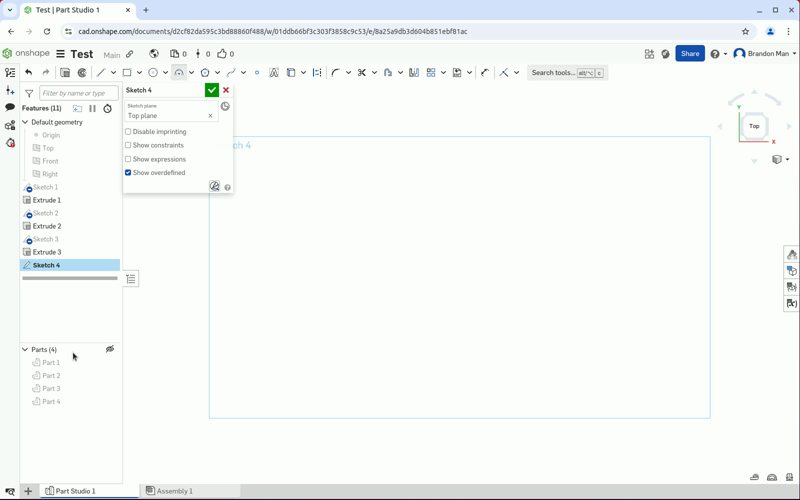
key_down(shift)
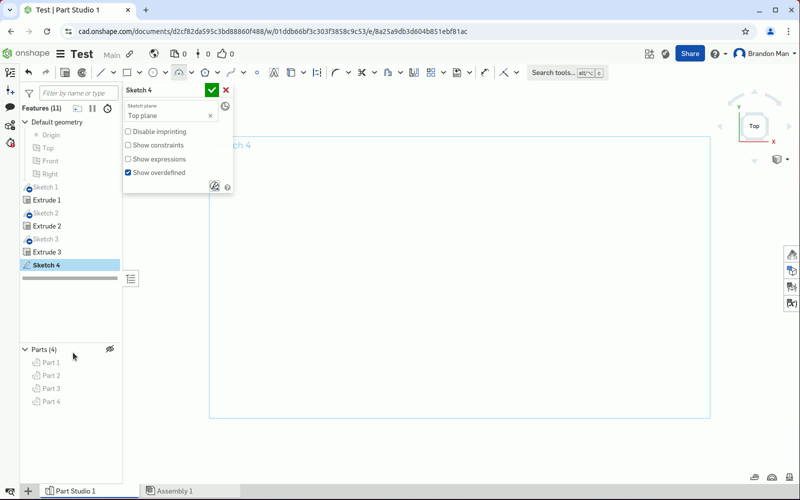
mouse_move(434, 282)
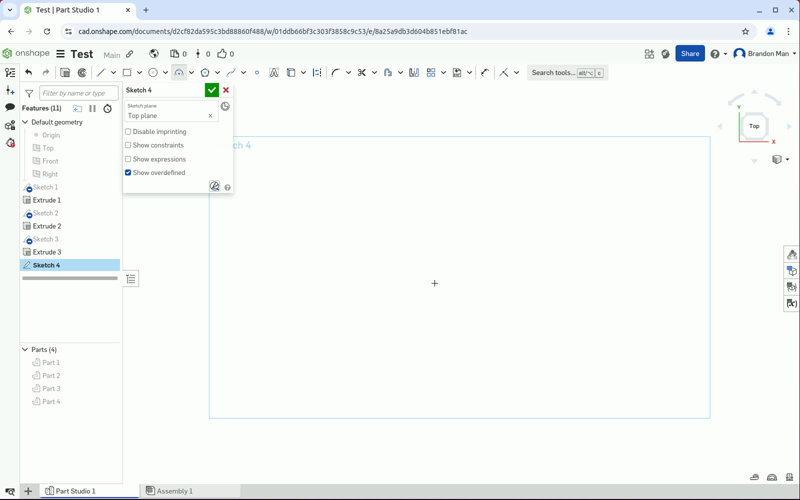
click(434, 282)
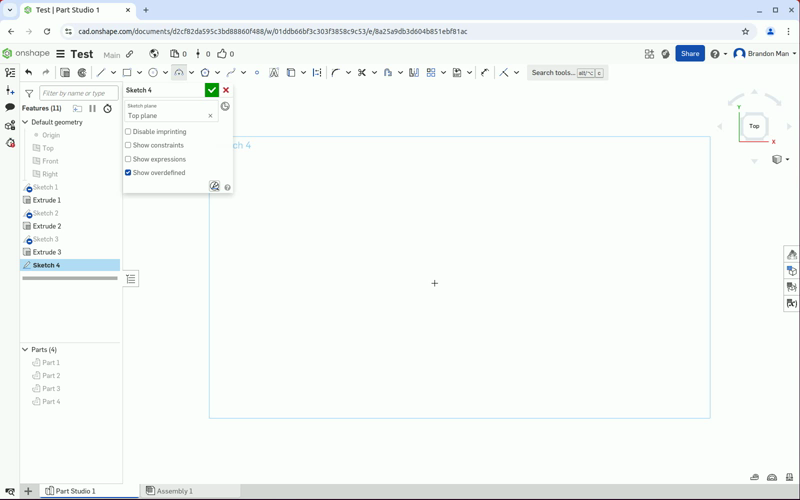
key_up(shift)
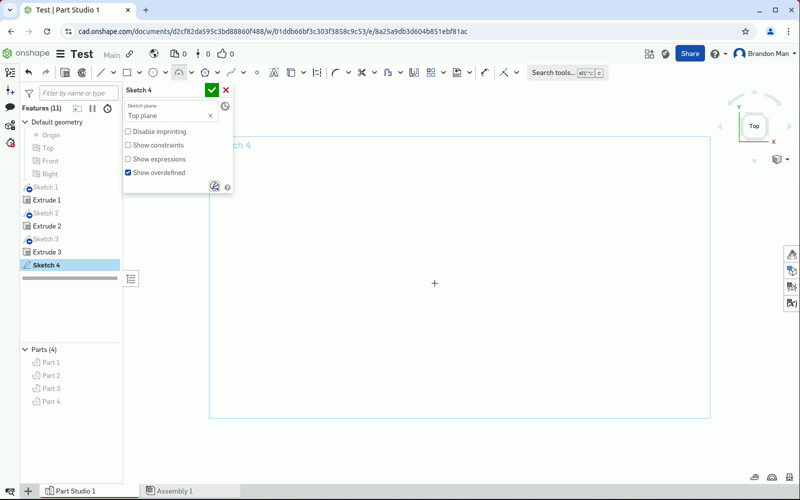
key_down(shift)
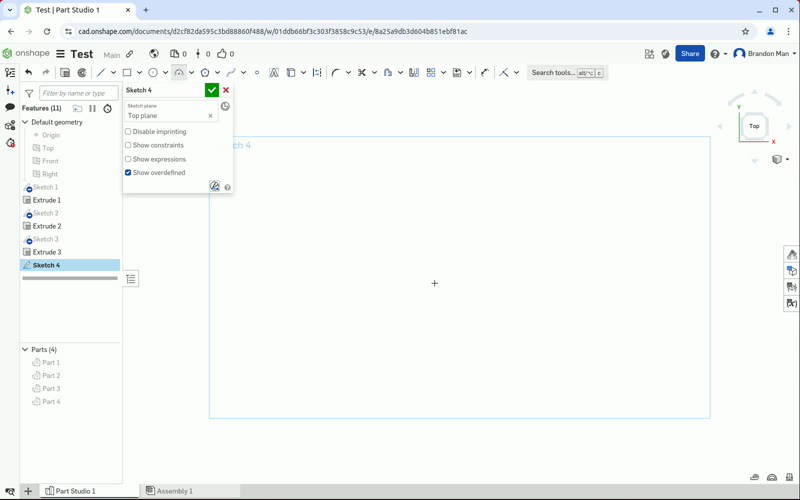
mouse_move(461, 256)
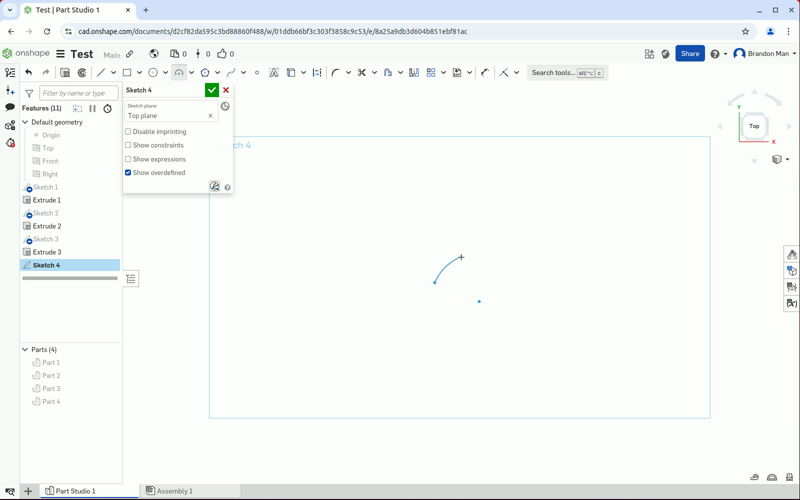
click(461, 256)
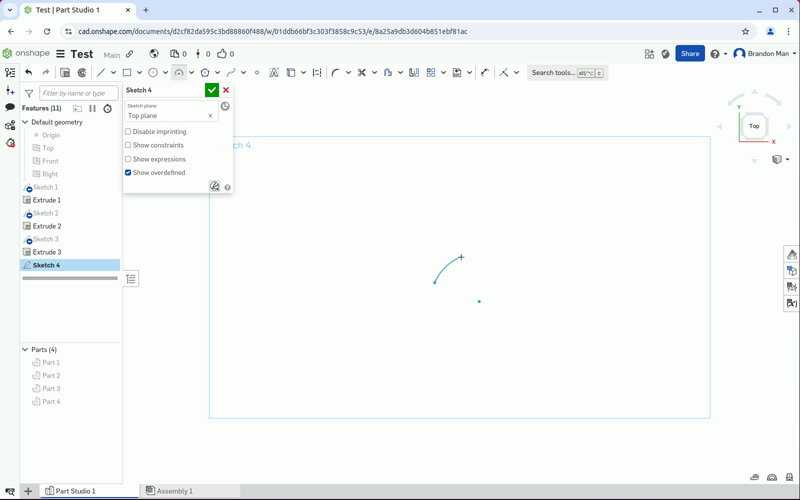
mouse_move(442, 264)
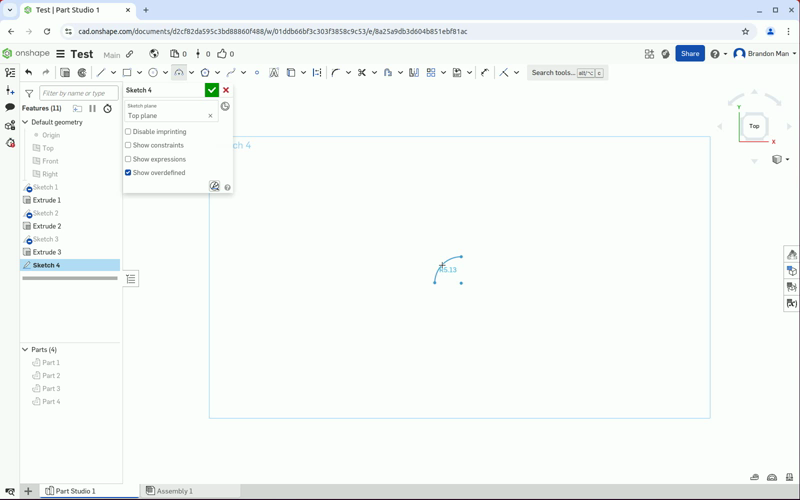
click(442, 264)
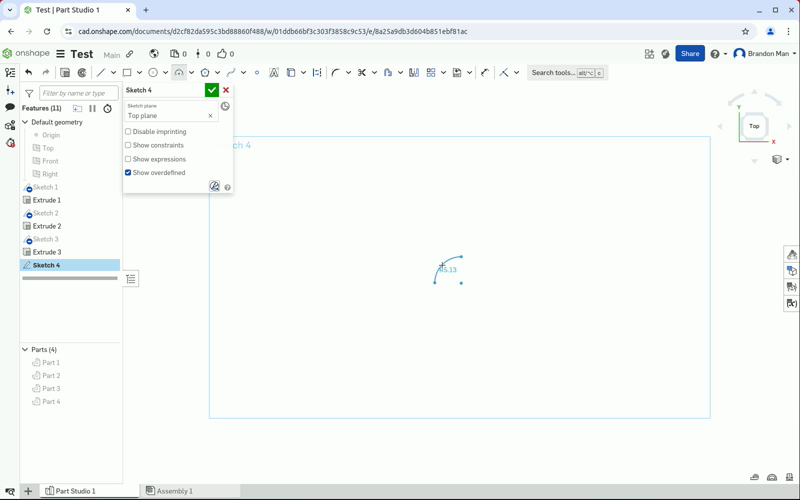
key_up(shift)
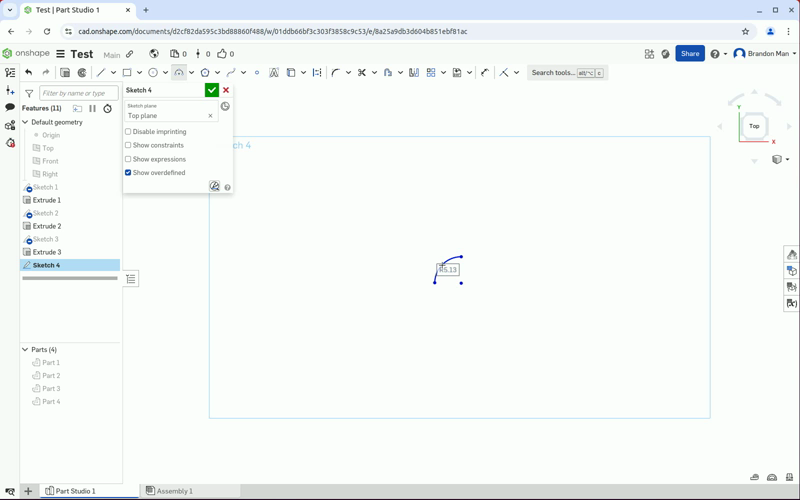
key(esc)
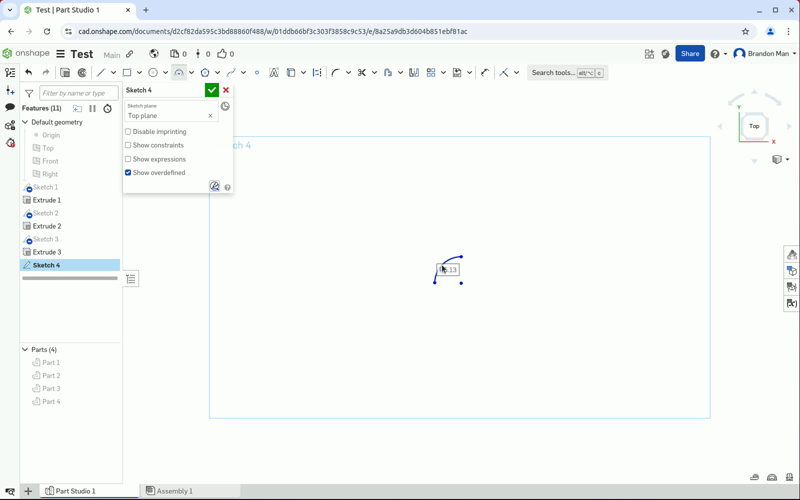
key(l)
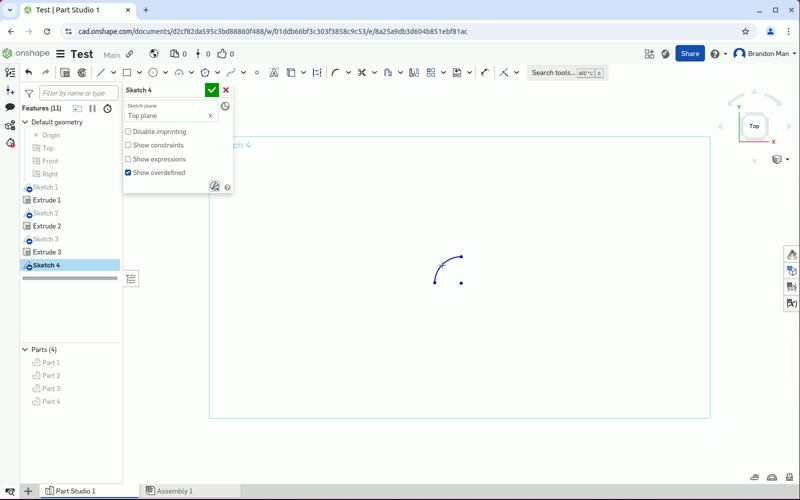
mouse_move(461, 256)
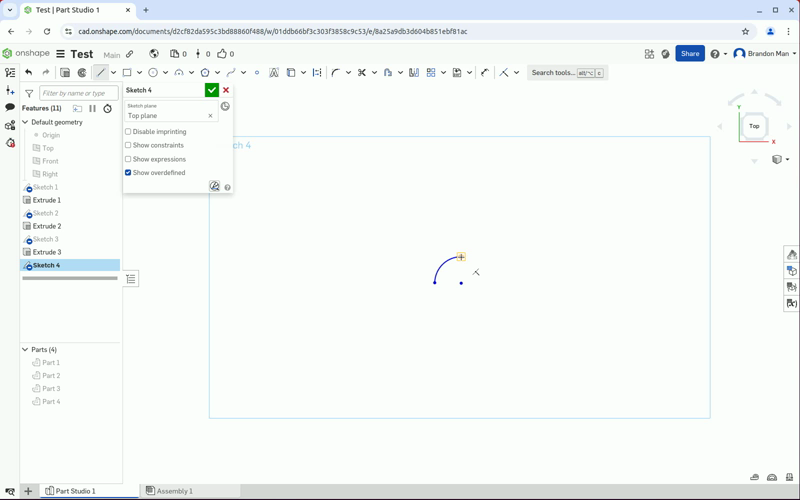
click(461, 256)
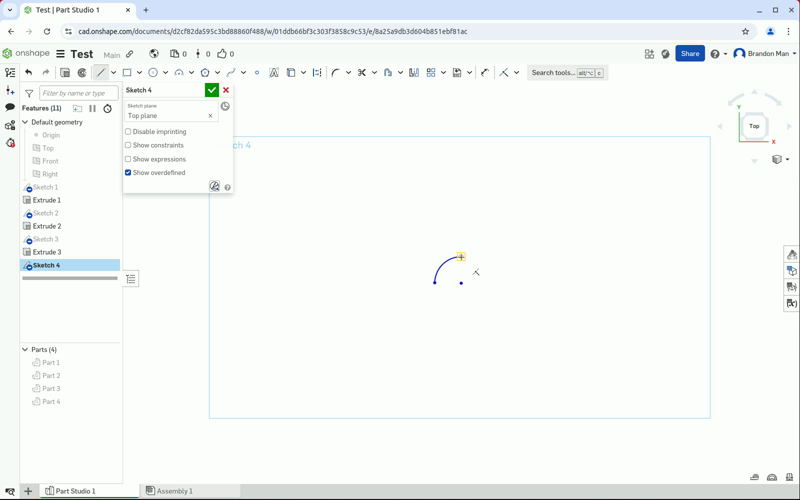
key_down(shift)
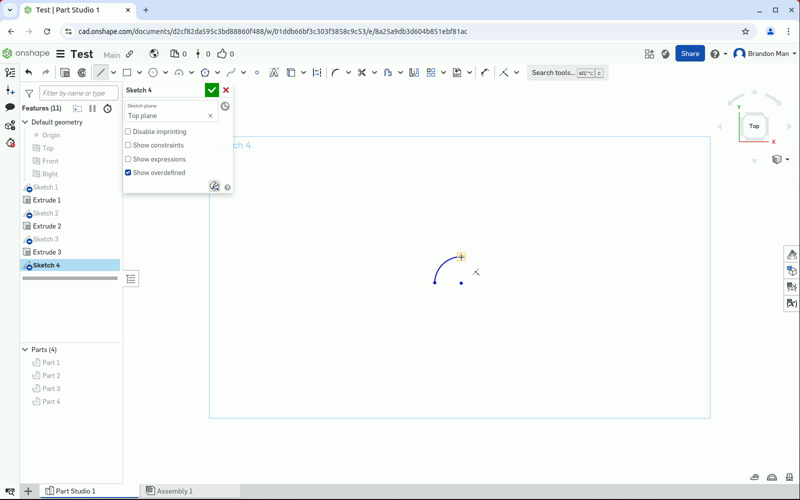
mouse_move(491, 256)
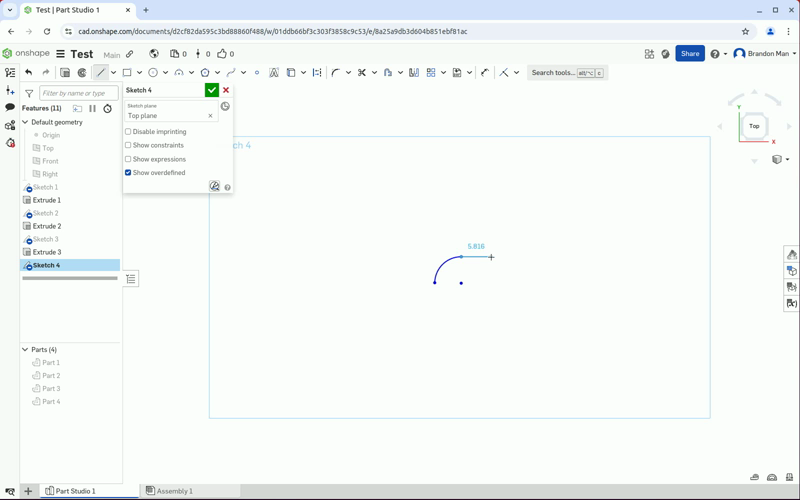
mouse_move(461, 222)
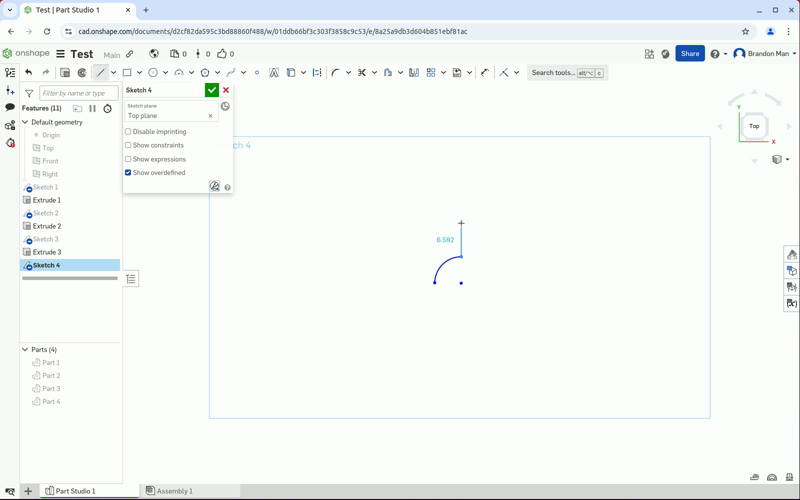
click(461, 222)
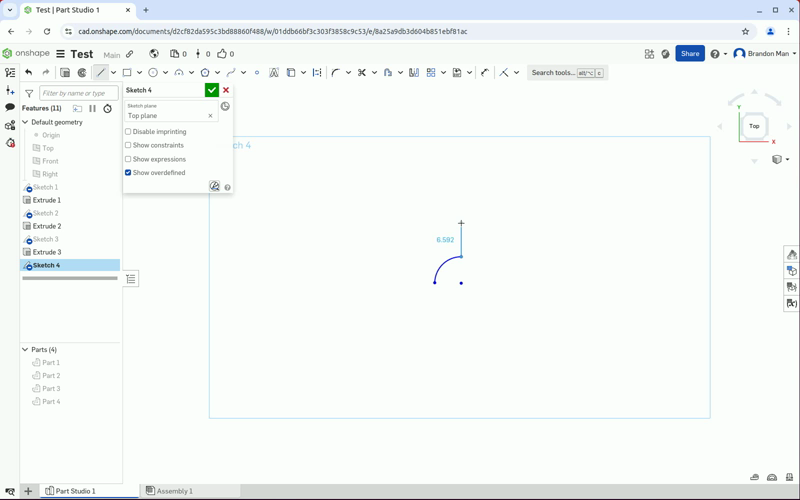
key_up(shift)
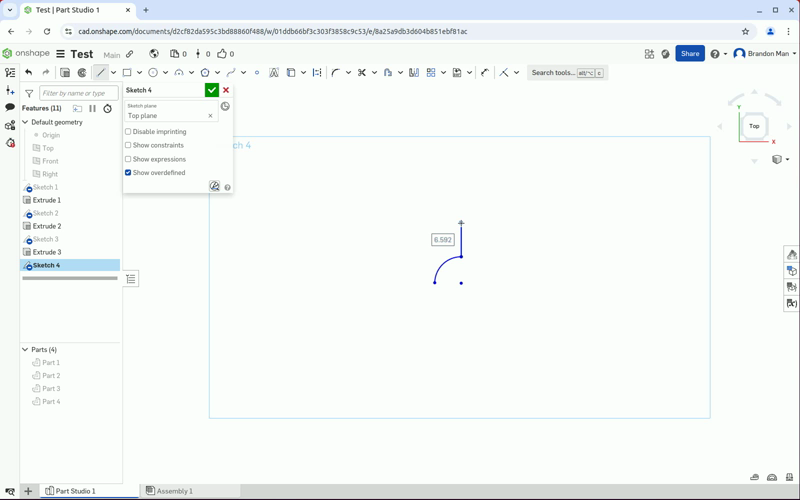
key(esc)
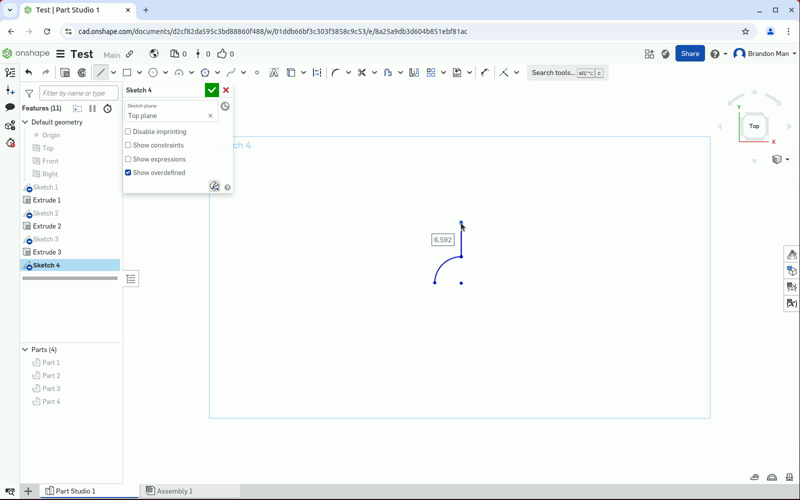
key(a)
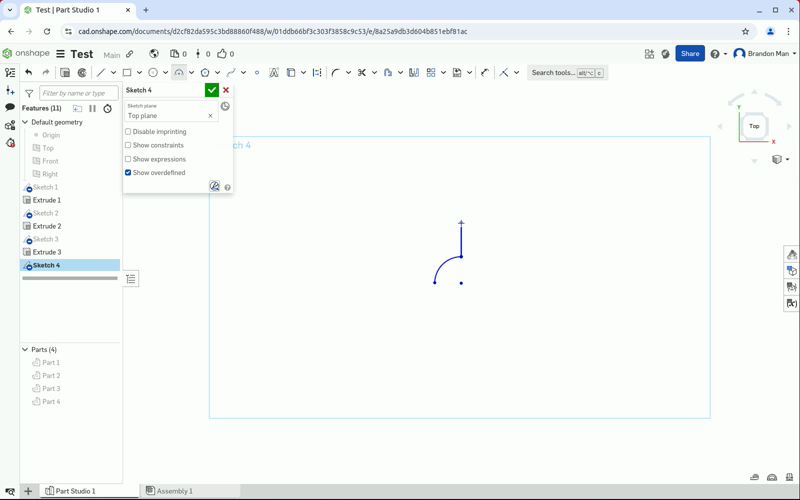
mouse_move(461, 222)
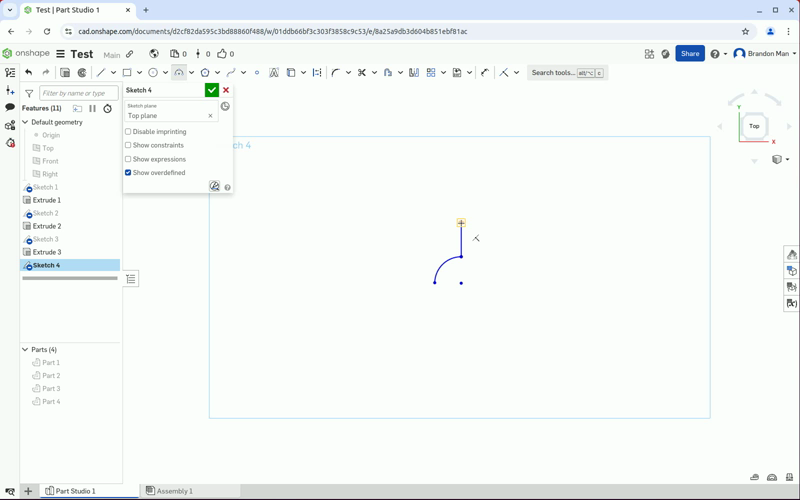
click(461, 222)
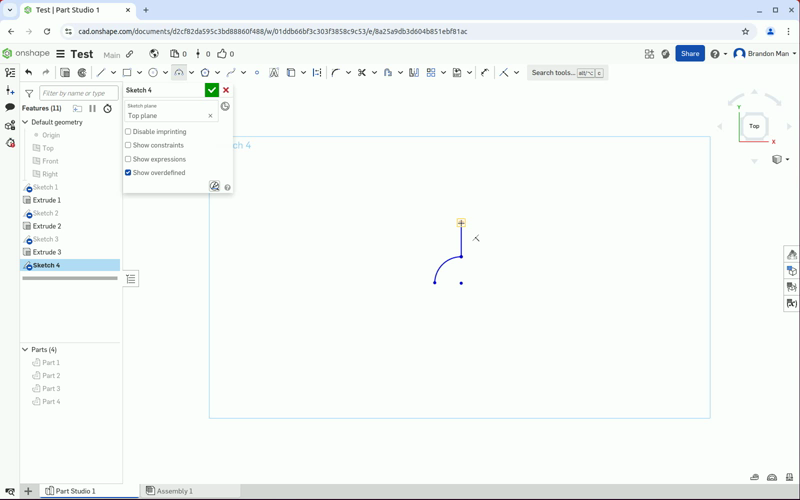
key_down(shift)
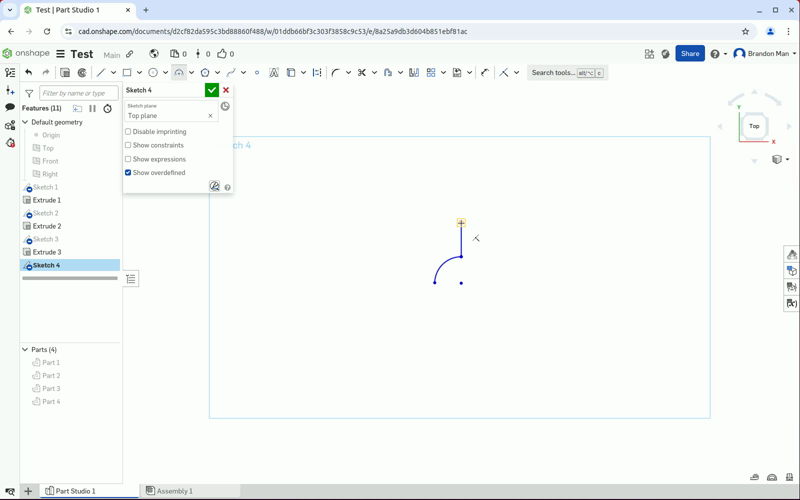
mouse_move(487, 194)
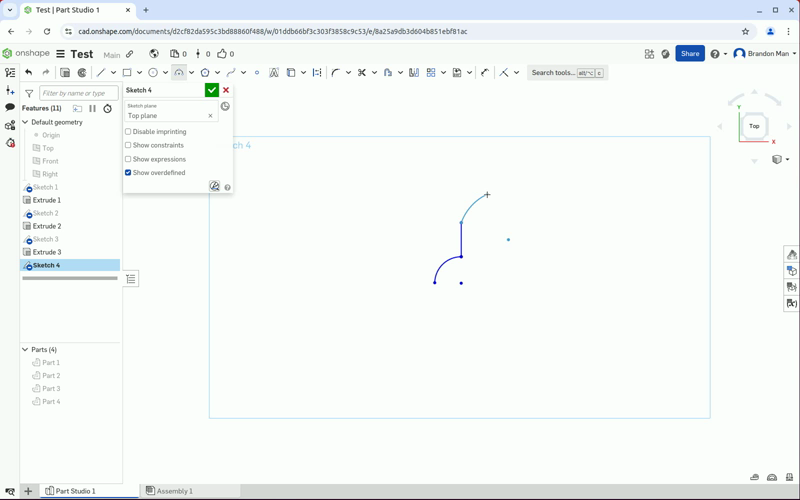
click(487, 194)
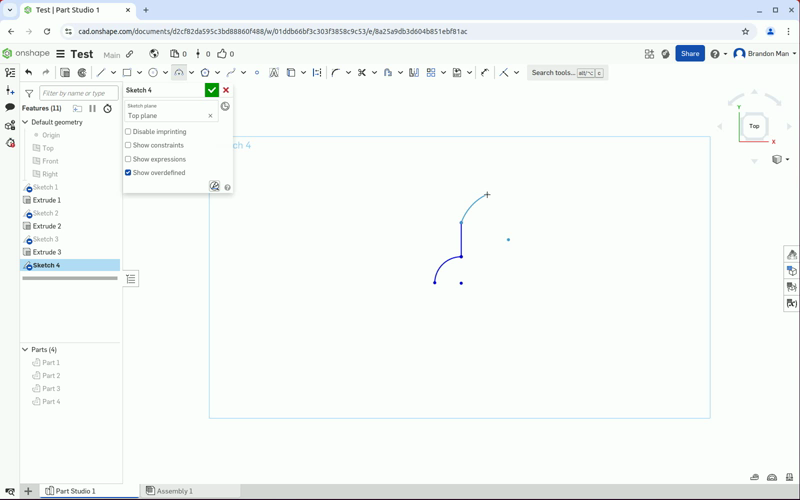
mouse_move(441, 178)
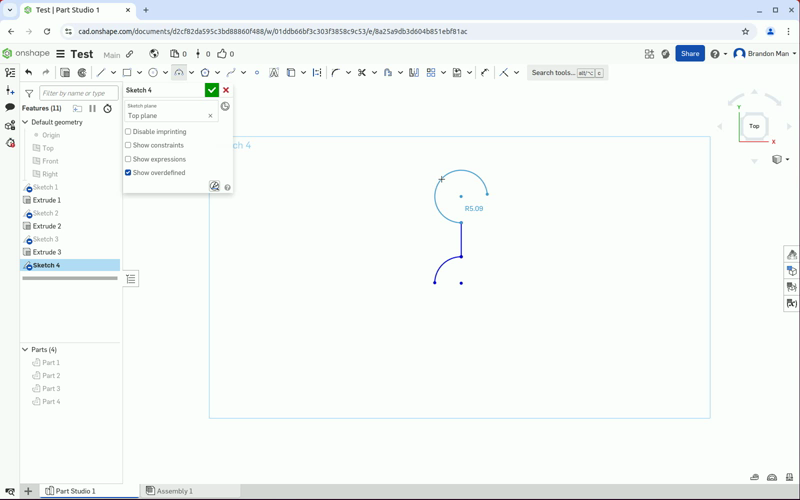
click(441, 178)
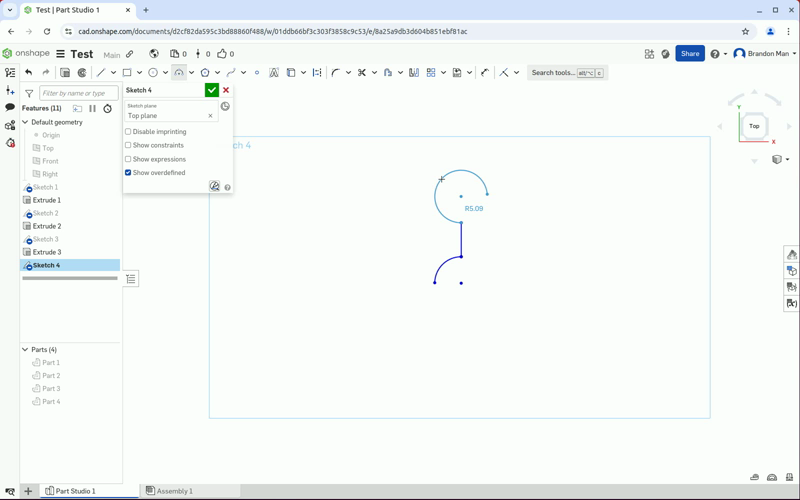
key_up(shift)
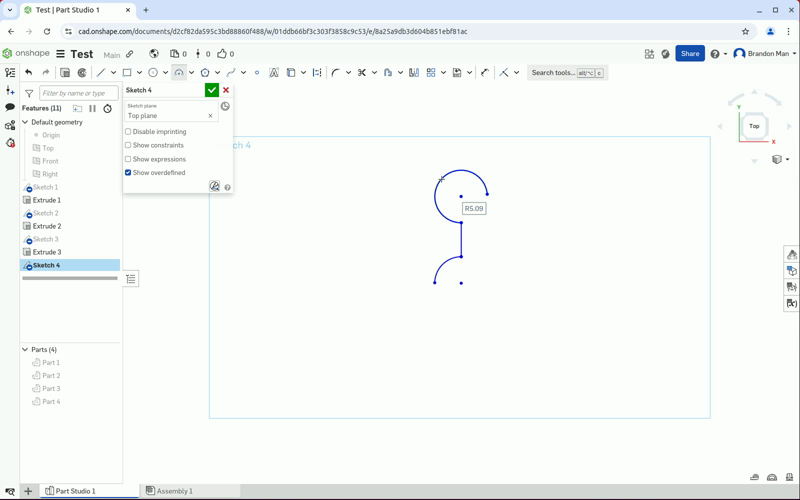
key(esc)
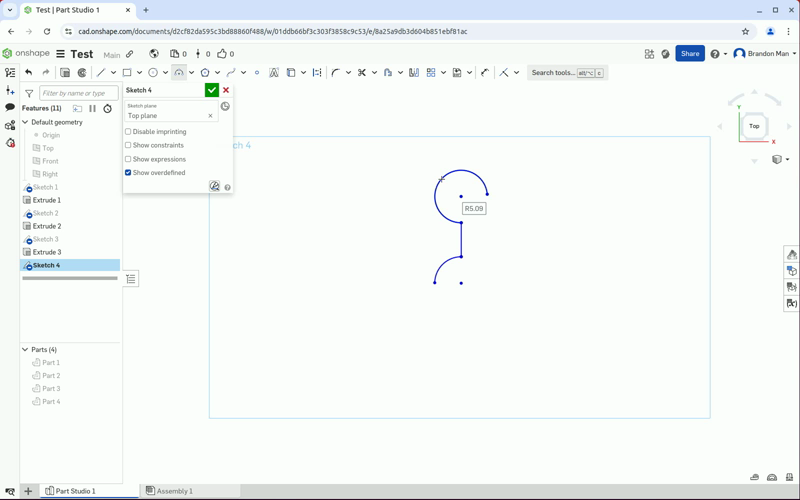
key(l)
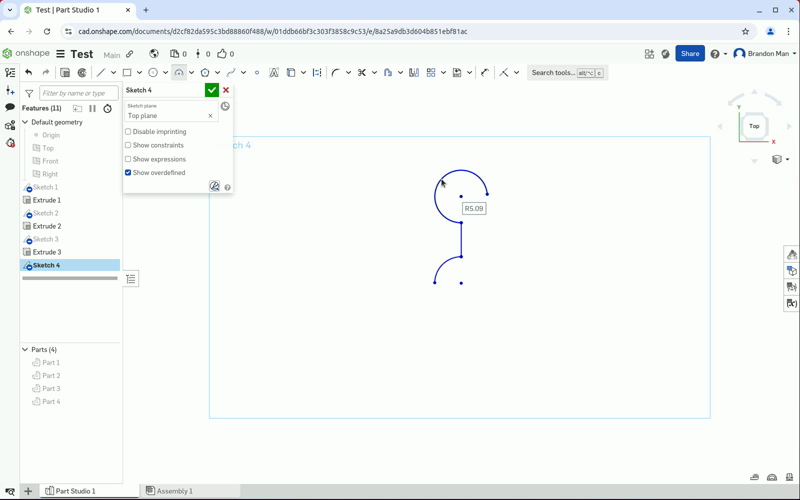
mouse_move(487, 194)
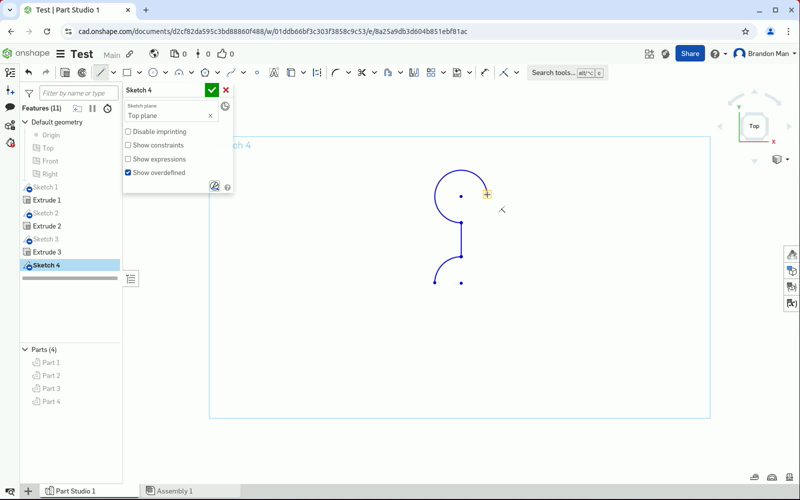
click(487, 194)
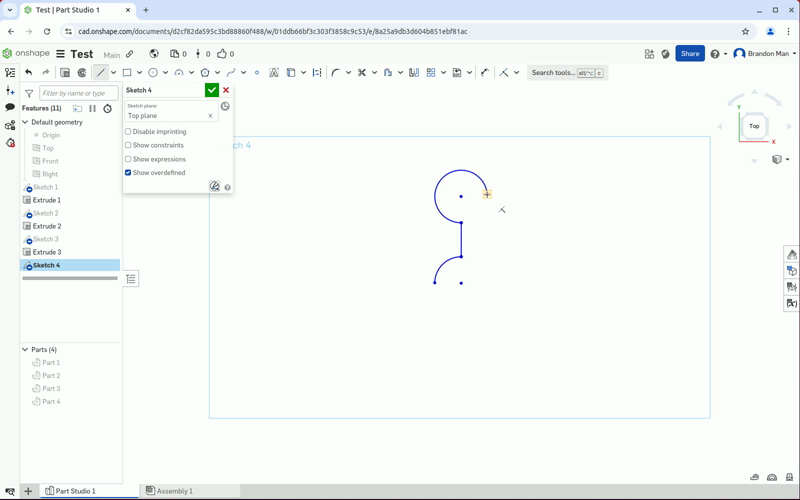
key_down(shift)
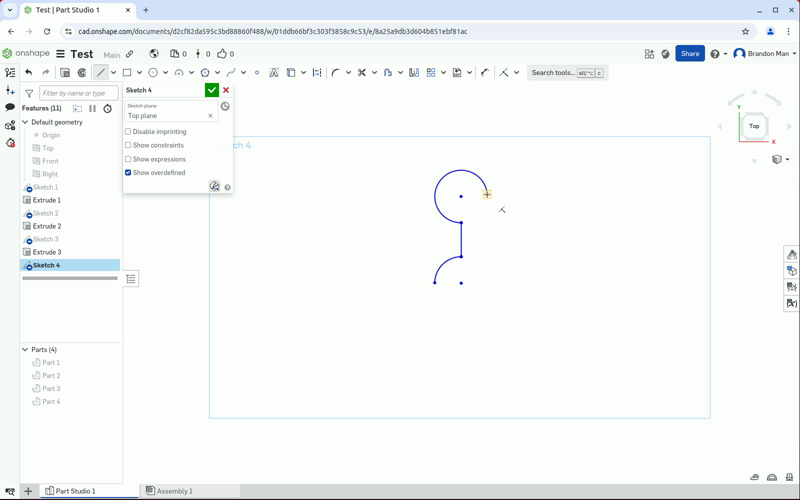
mouse_move(517, 194)
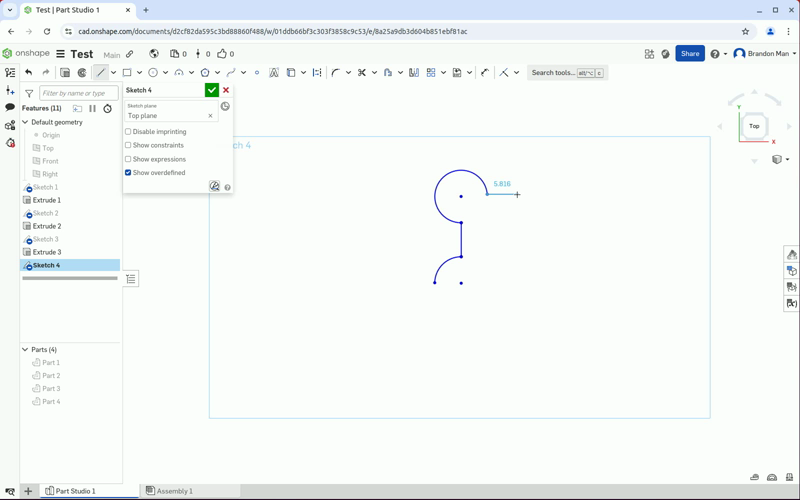
mouse_move(487, 170)
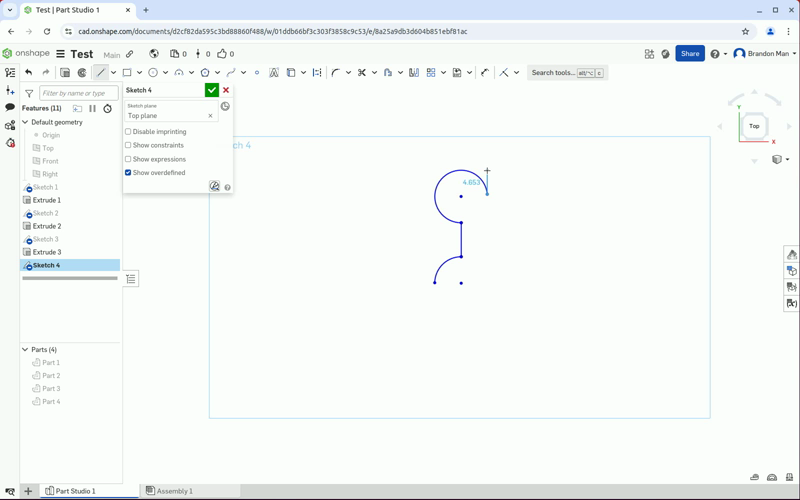
click(487, 170)
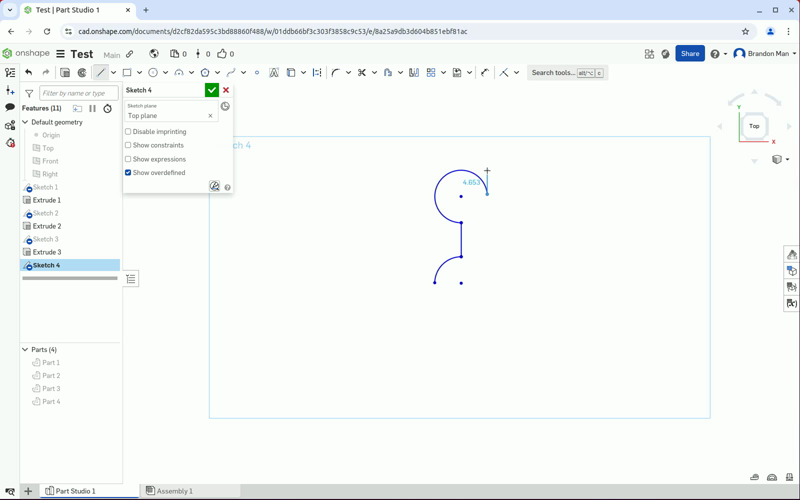
key_up(shift)
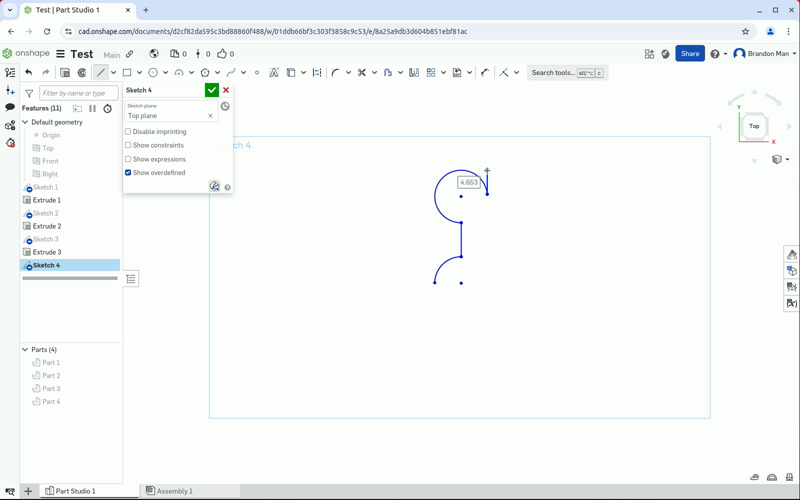
key_down(shift)
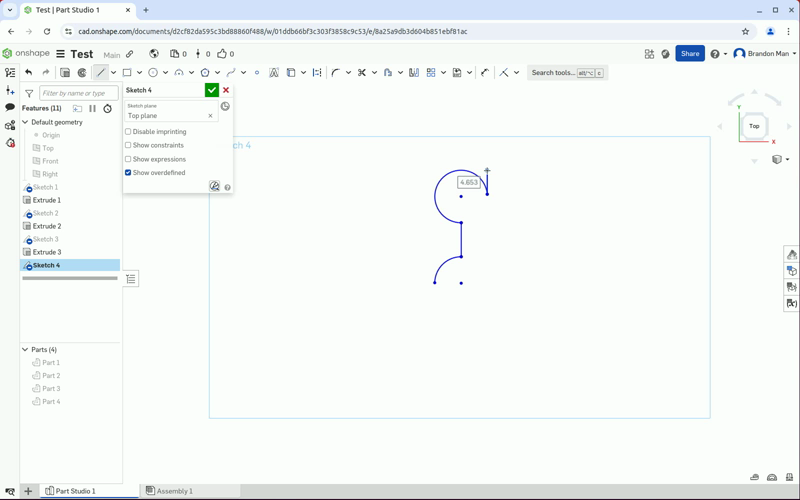
mouse_move(517, 170)
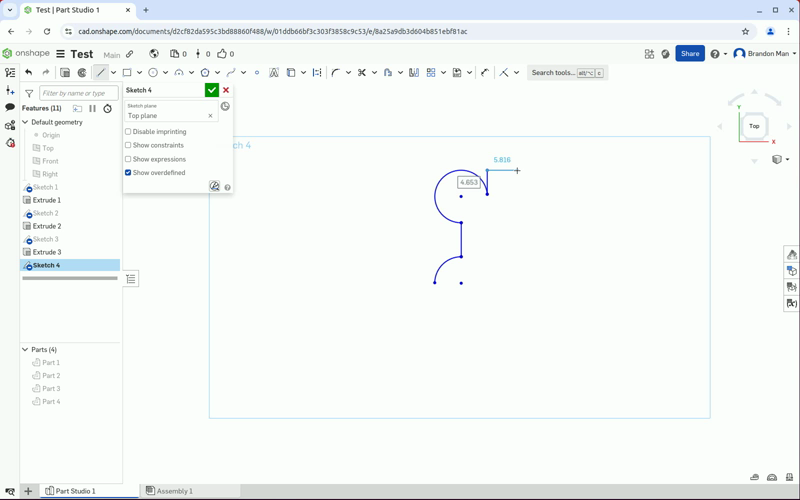
mouse_move(434, 170)
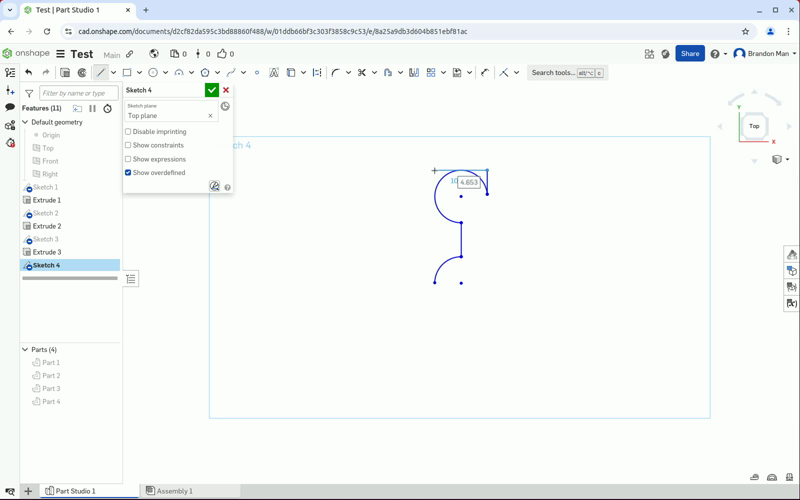
click(434, 170)
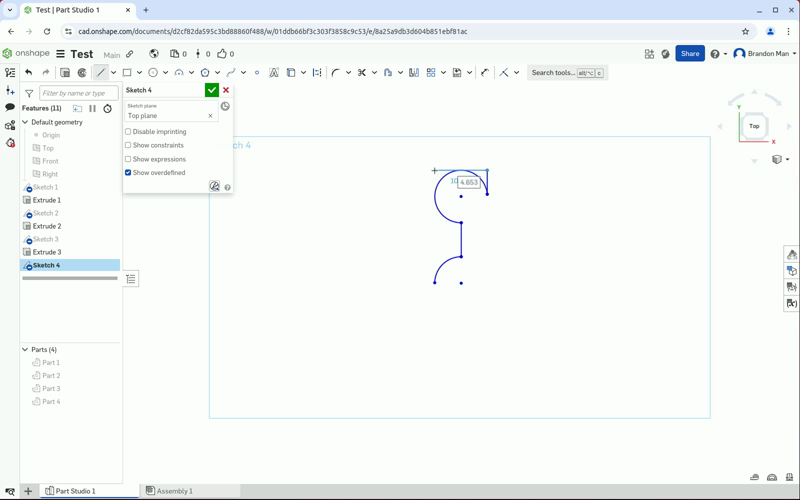
key_up(shift)
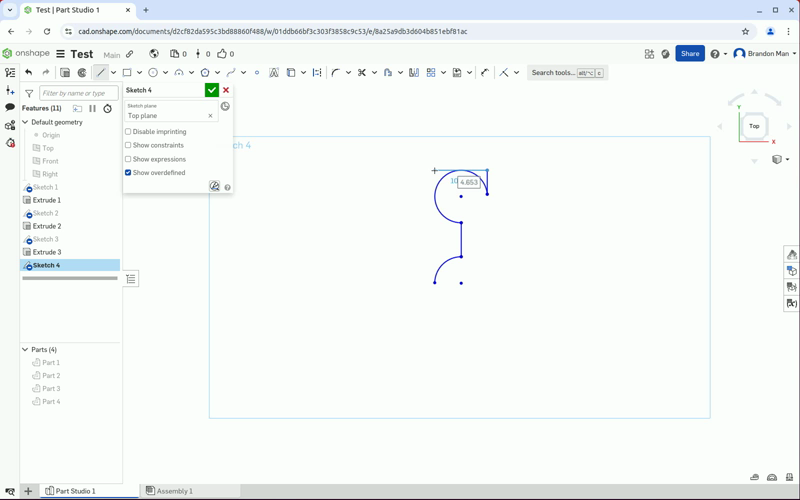
key_down(shift)
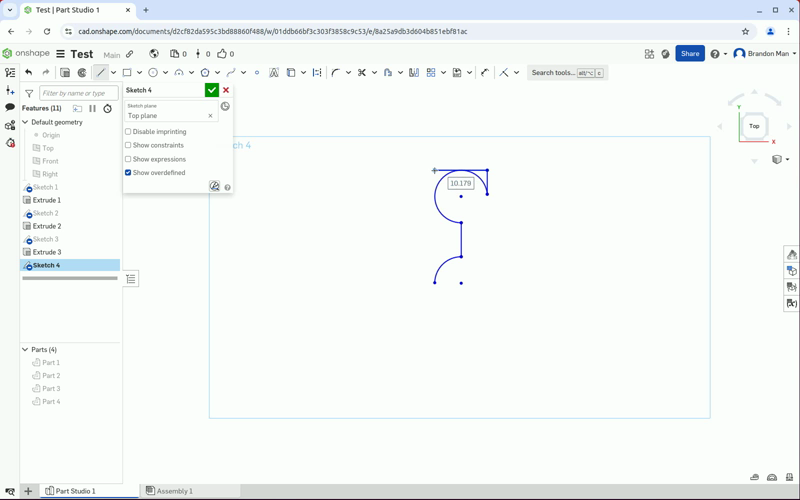
mouse_move(434, 282)
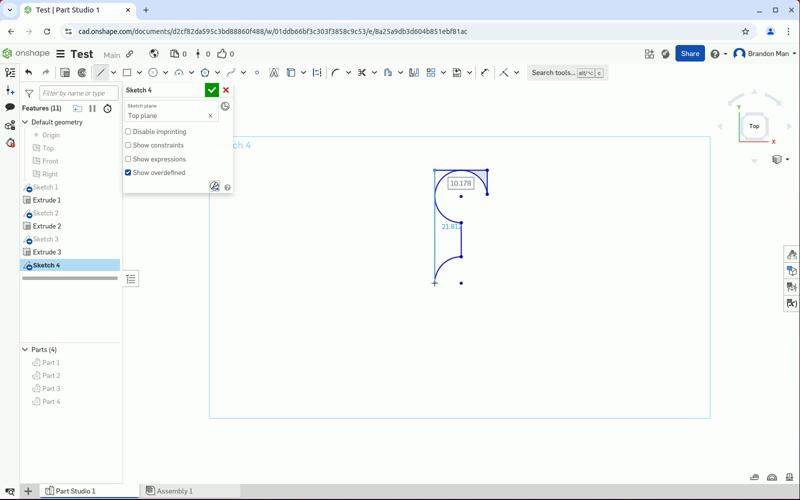
key_up(shift)
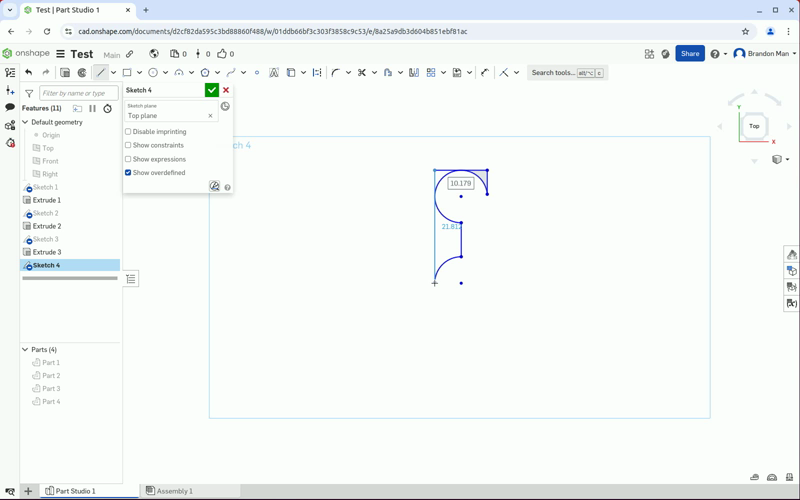
click(434, 282)
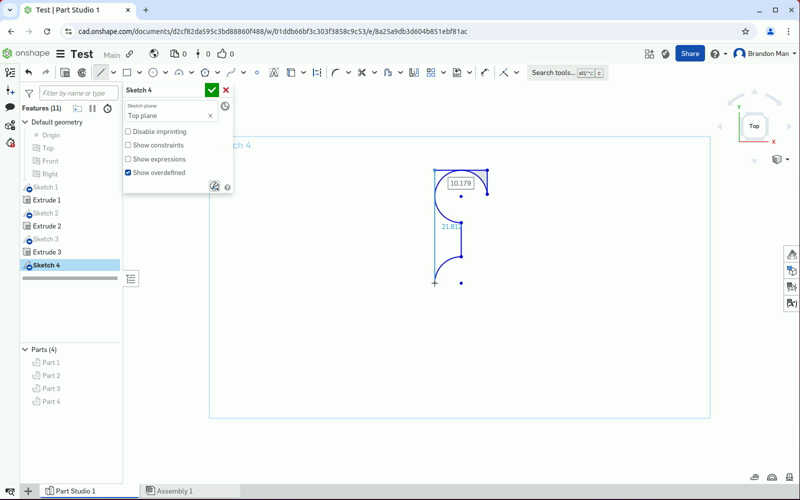
key(esc)
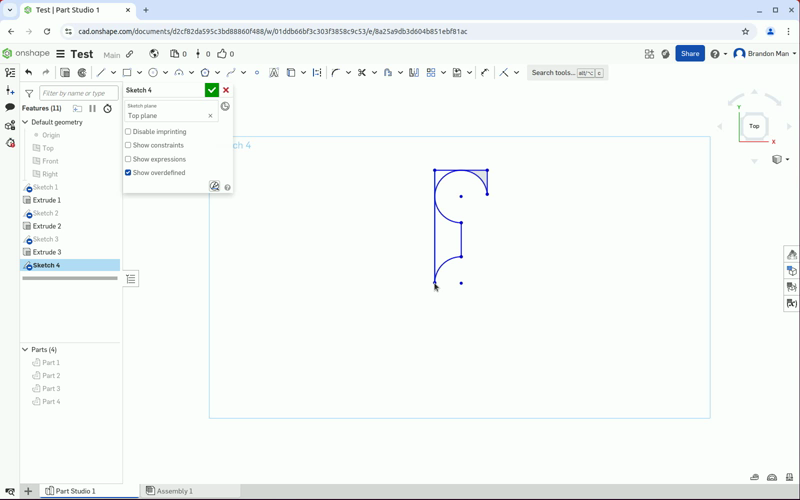
mouse_move(456, 244)
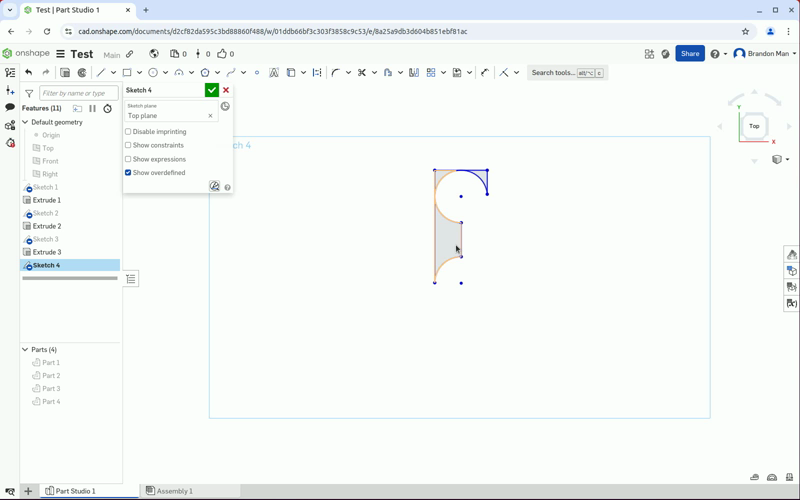
scroll(6)
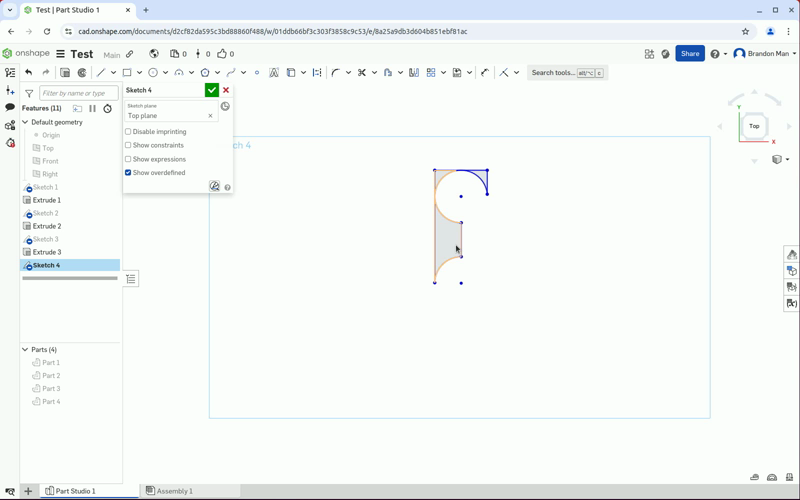
scroll(6)
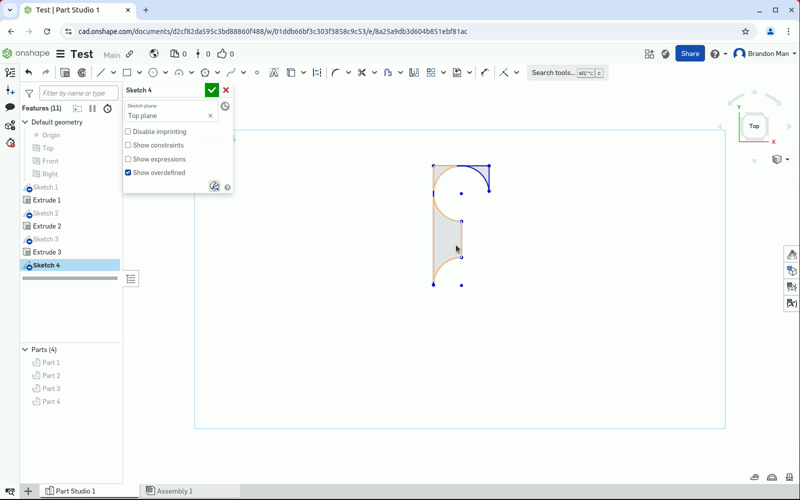
scroll(6)
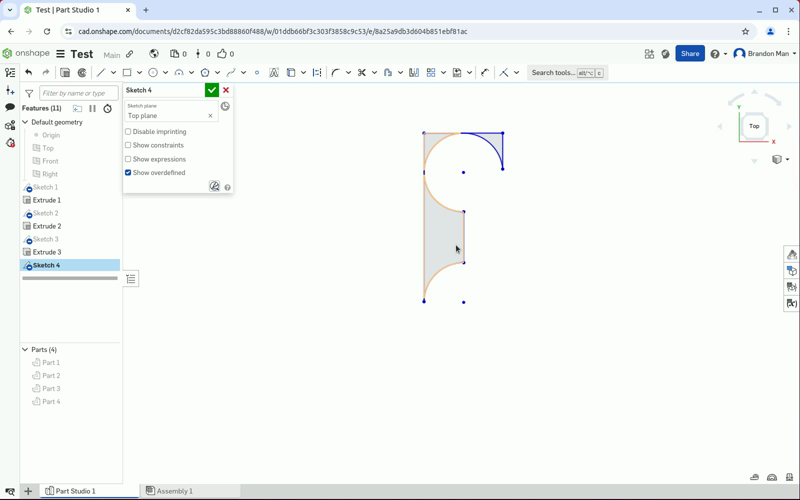
scroll(6)
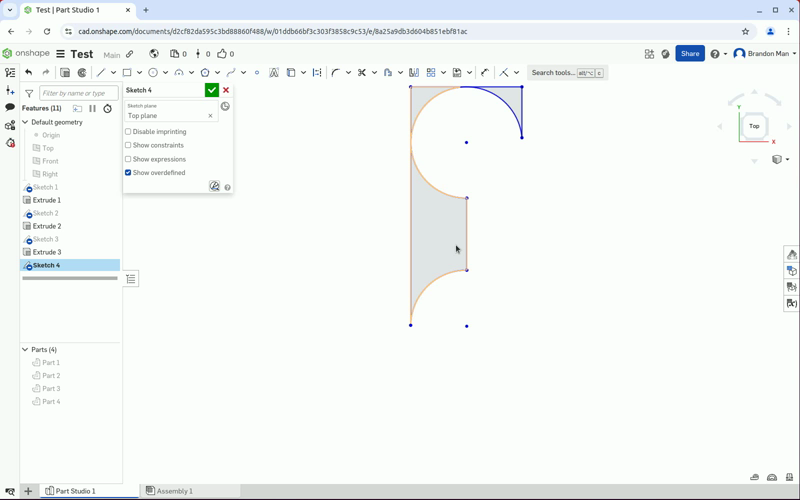
scroll(6)
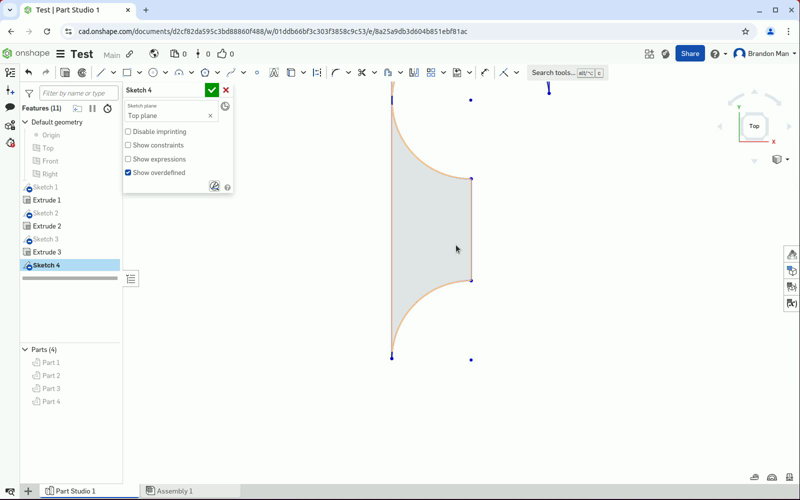
scroll(6)
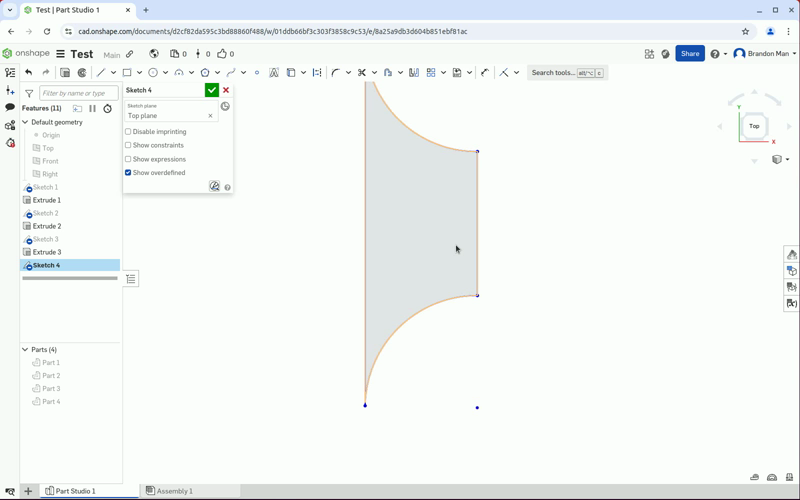
scroll(6)
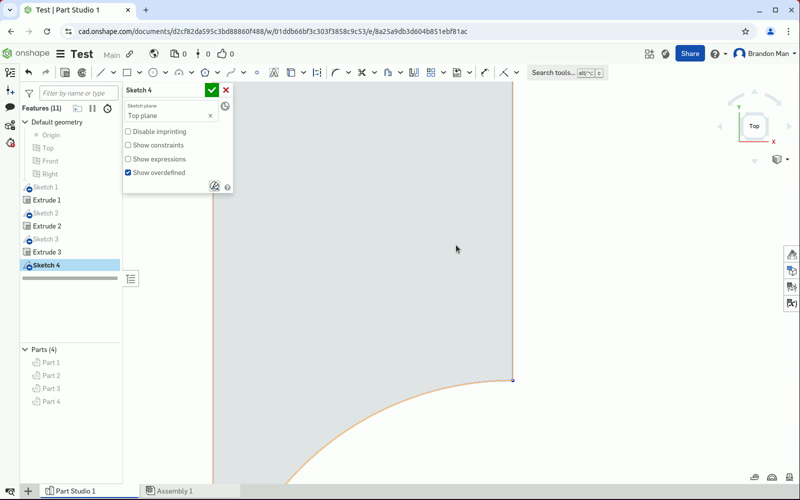
click(456, 244)
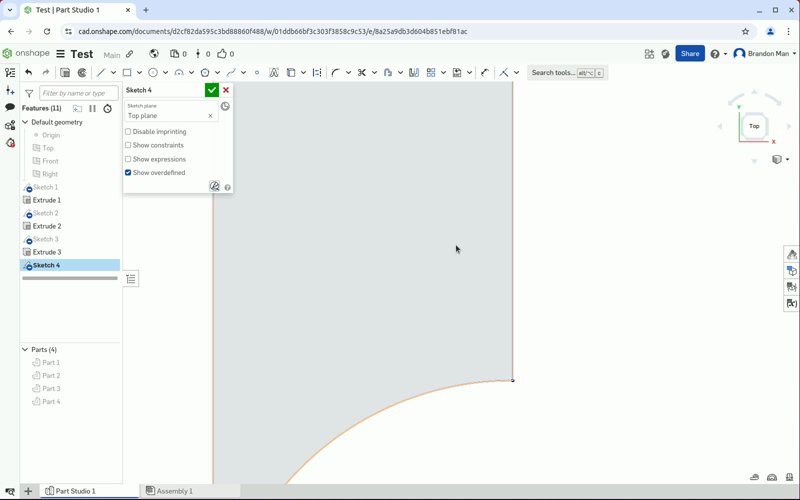
scroll(-6)
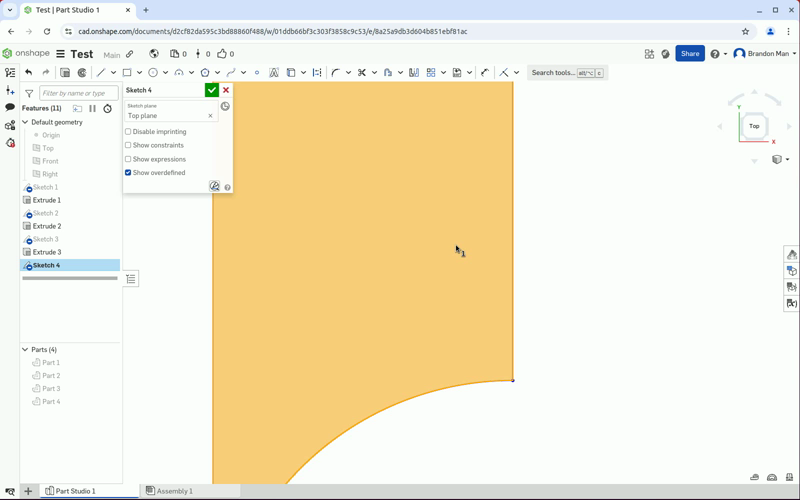
scroll(-6)
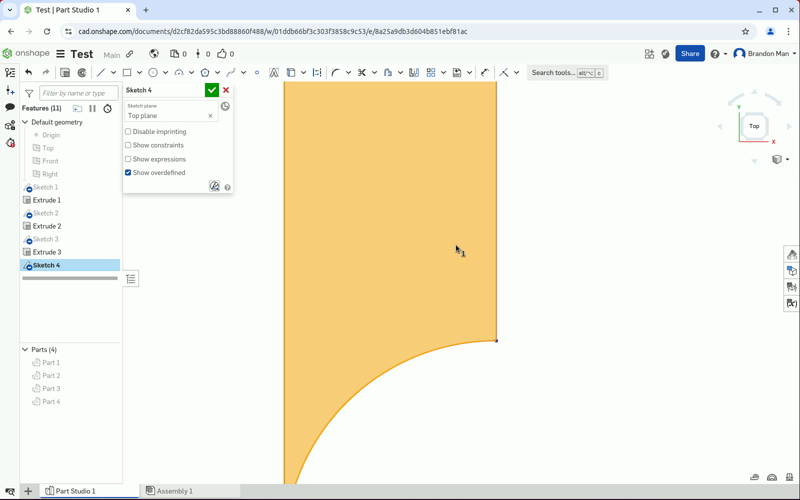
scroll(-6)
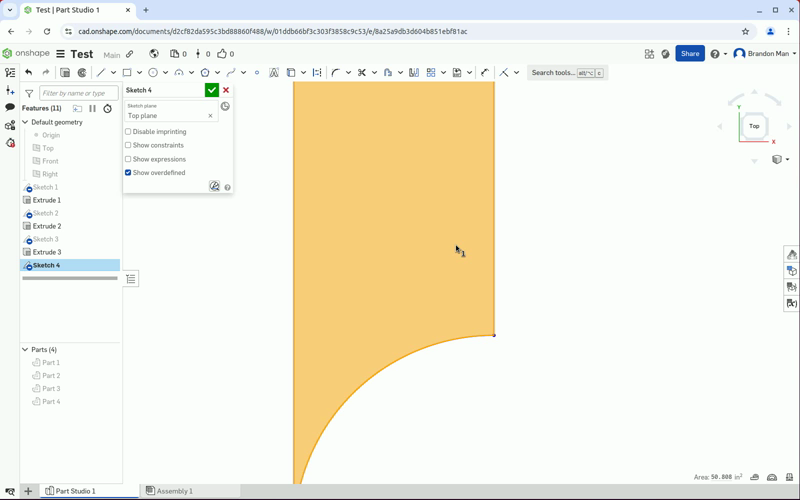
scroll(-6)
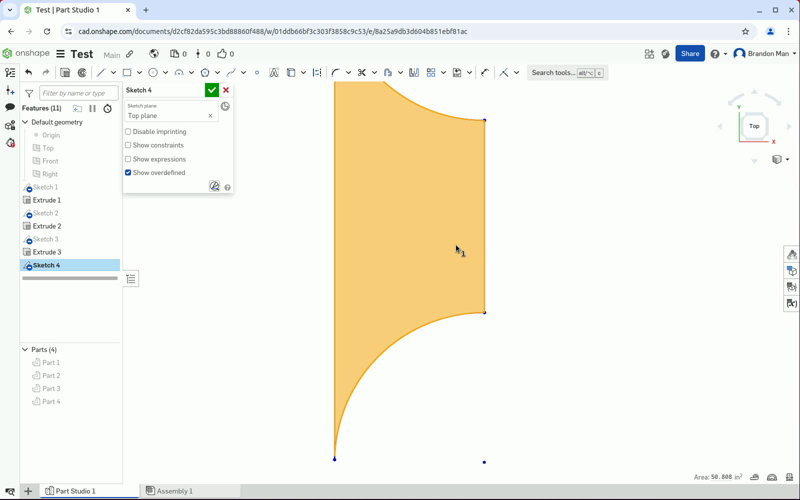
scroll(-6)
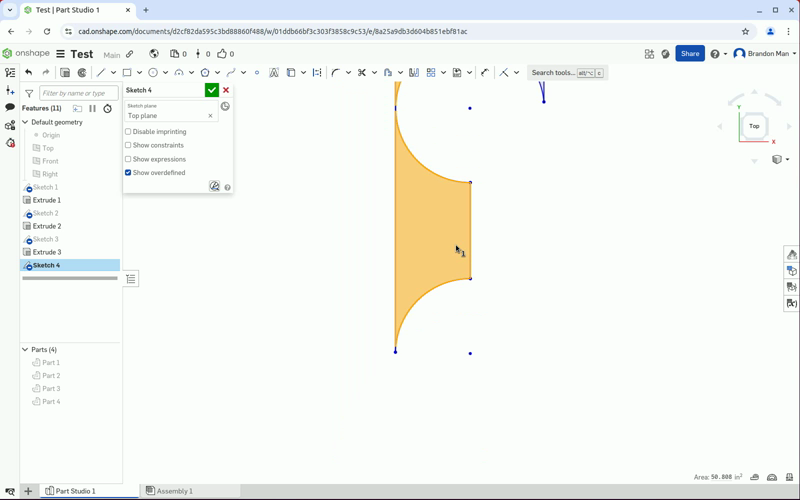
scroll(-6)
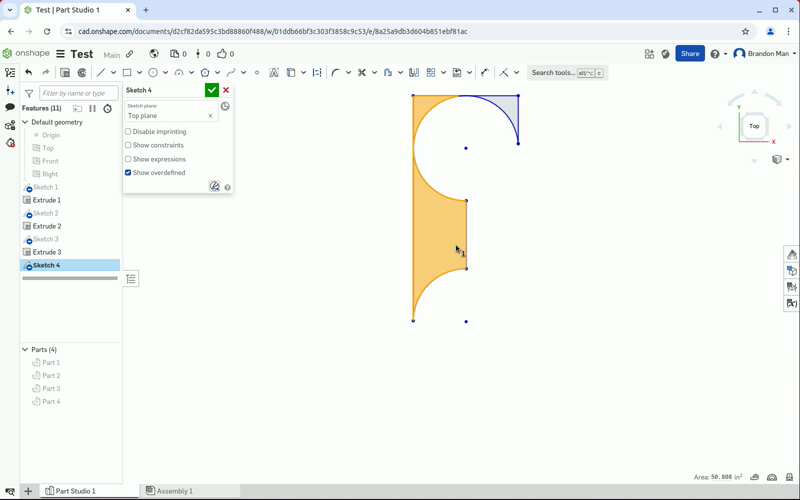
scroll(-6)
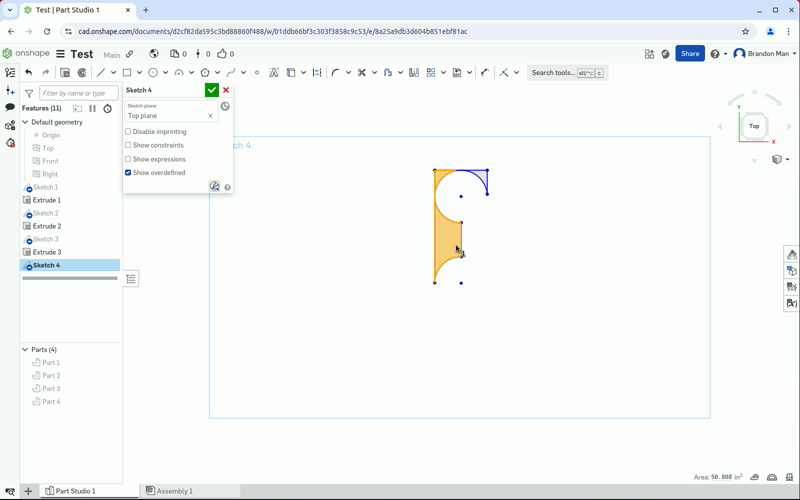
mouse_move(73, 352)
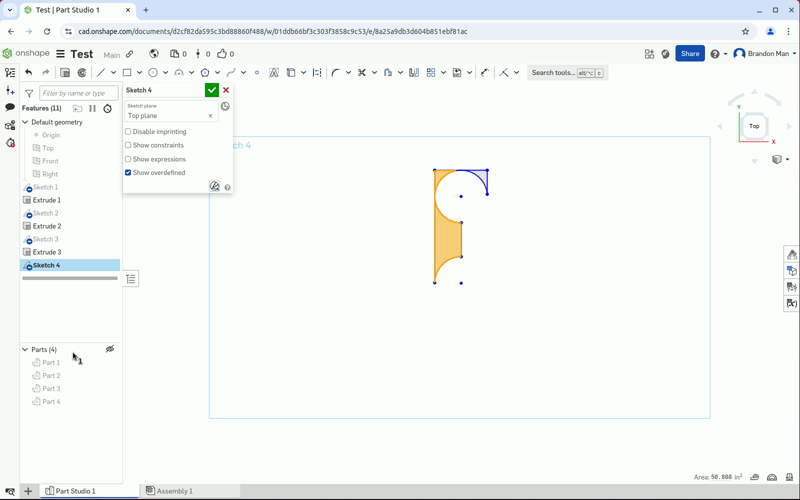
key(shift+y)
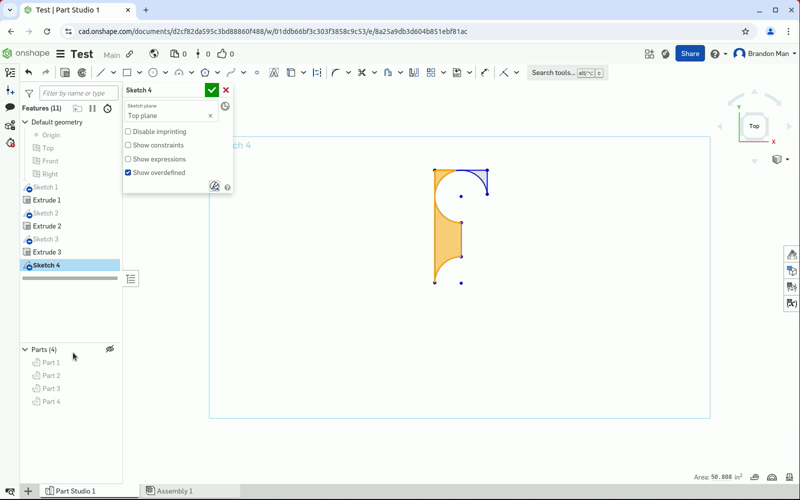
key(shift+e)
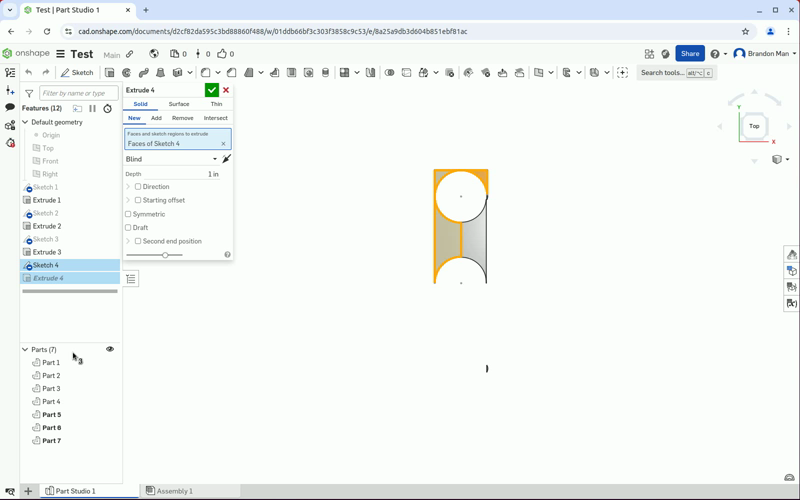
mouse_move(143, 106)
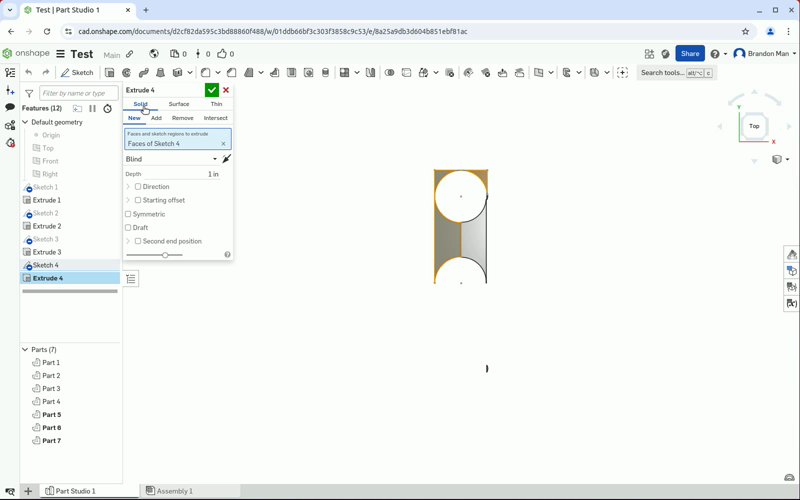
click(143, 106)
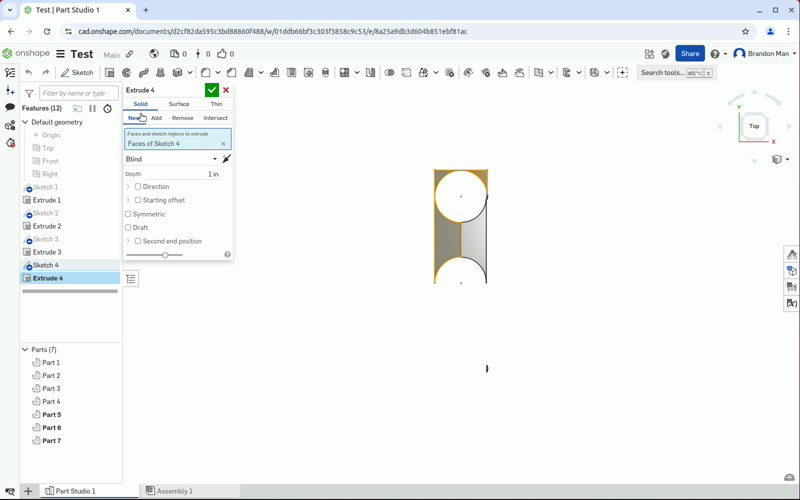
mouse_move(137, 120)
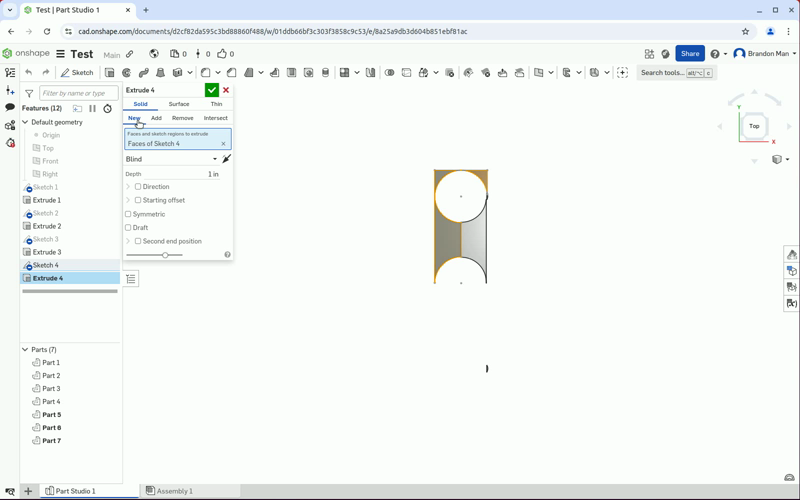
click(137, 120)
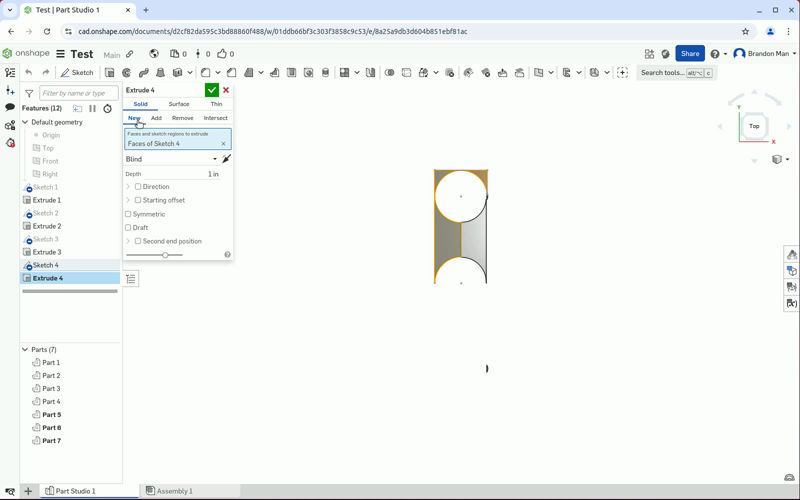
key(tab, 4)
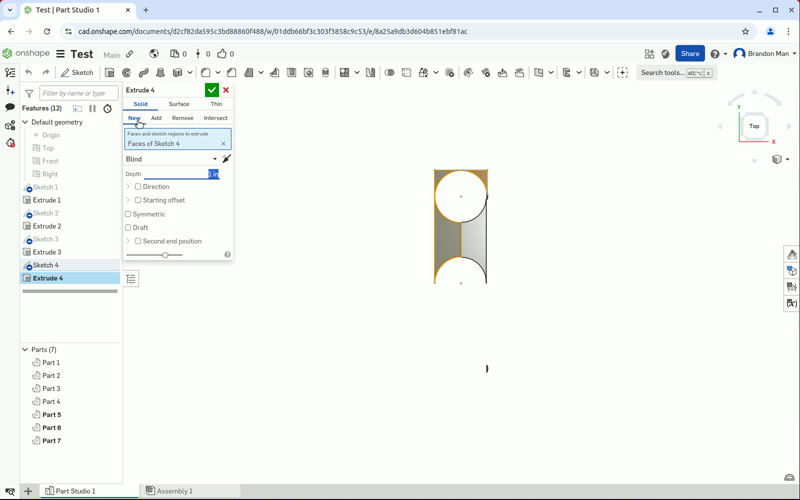
text(3.611)
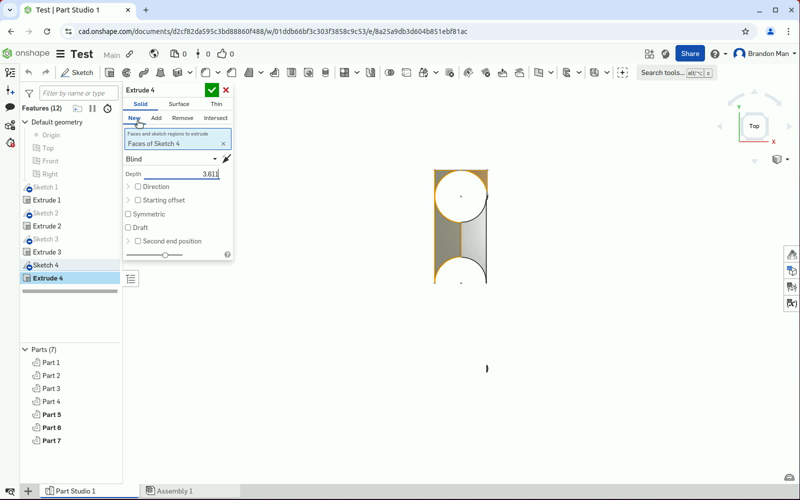
key(enter)
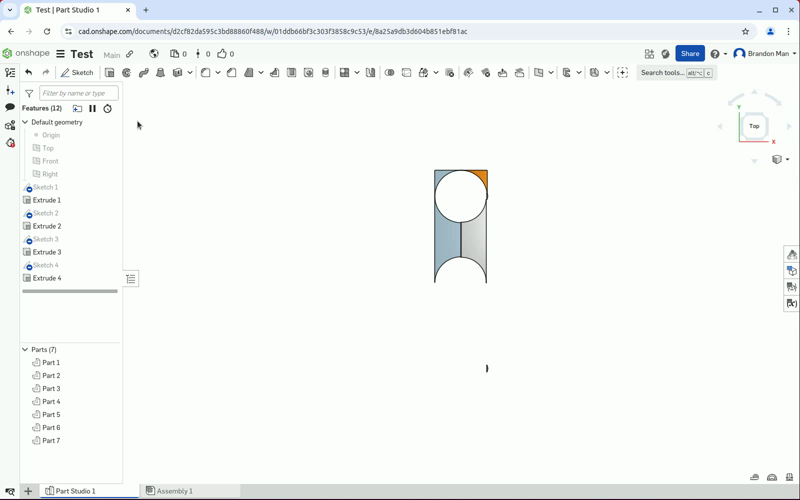
key(shift+h)
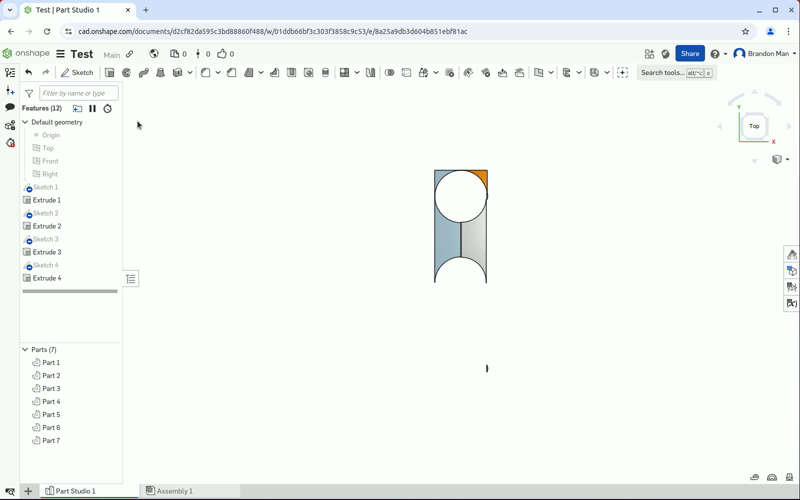
key(shift+h)
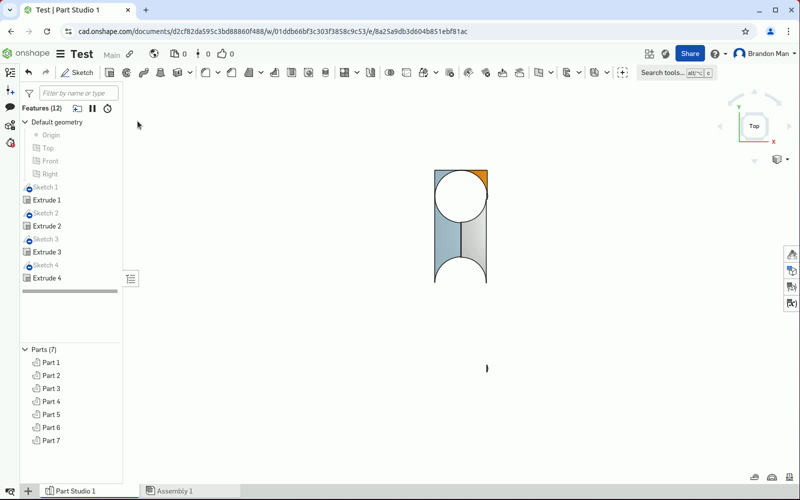
mouse_move(73, 189)
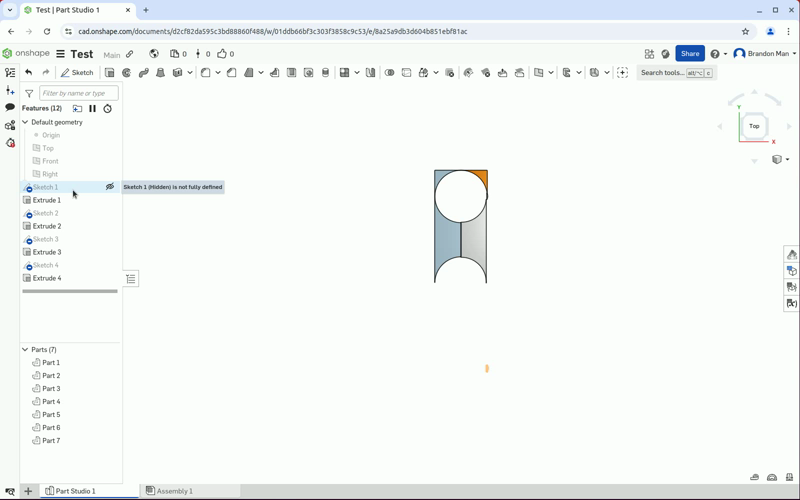
click(73, 189)
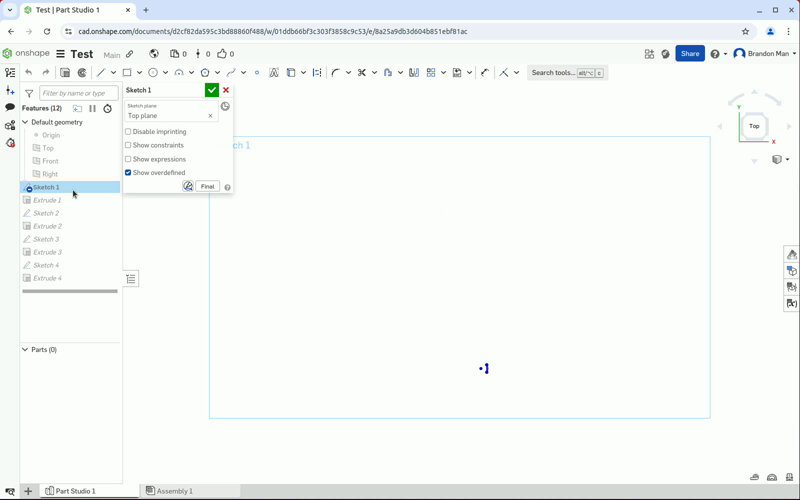
mouse_move(229, 92)
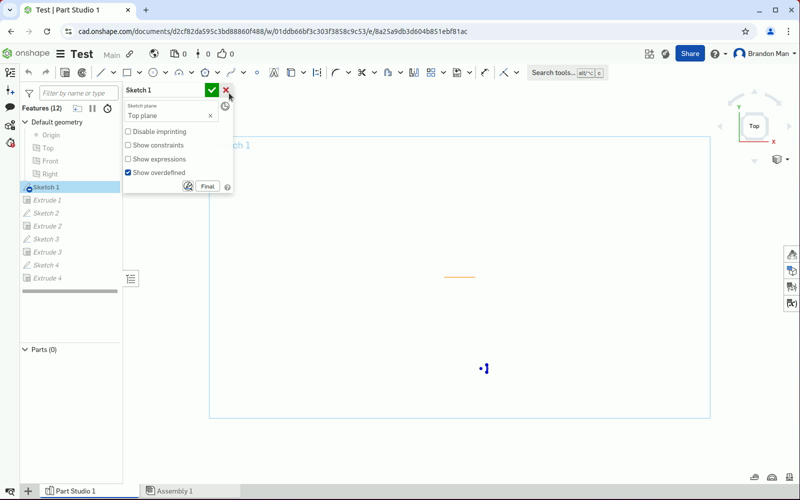
click(229, 92)
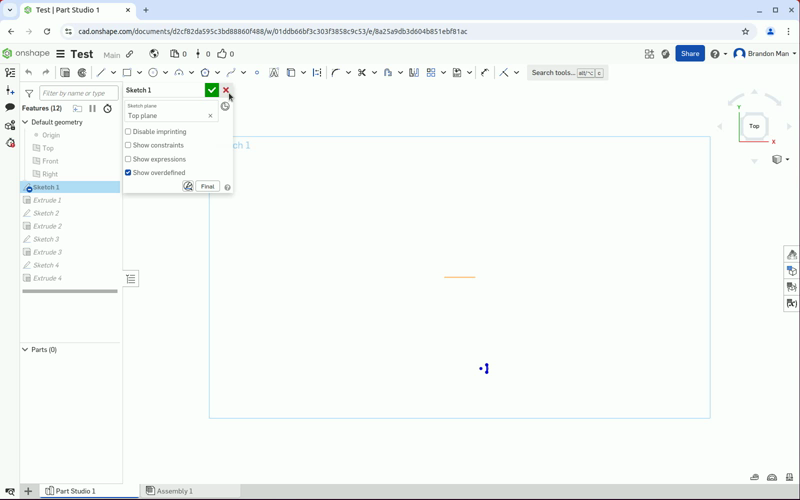
key(shift+s)
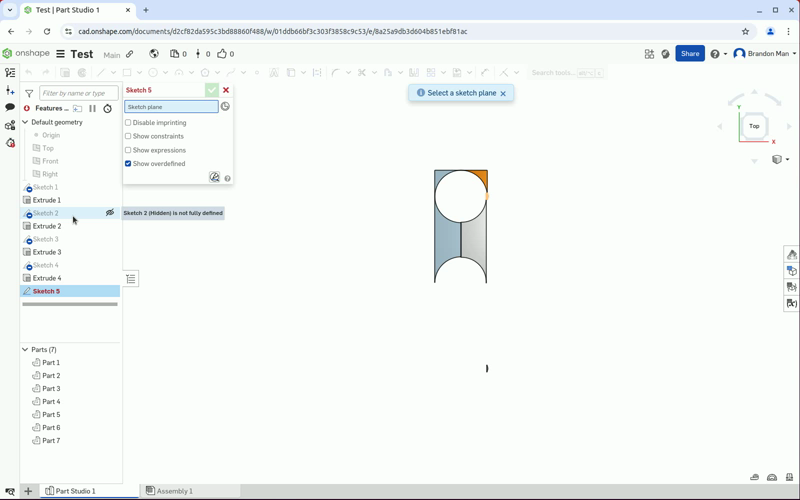
scroll(3)
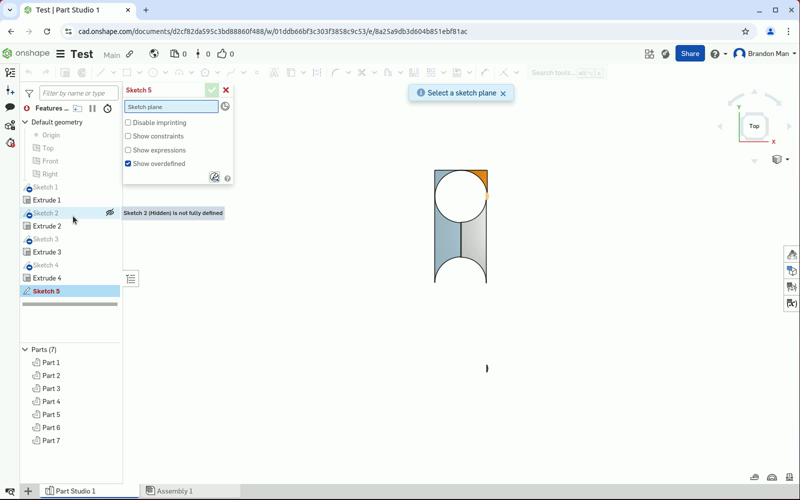
mouse_move(73, 150)
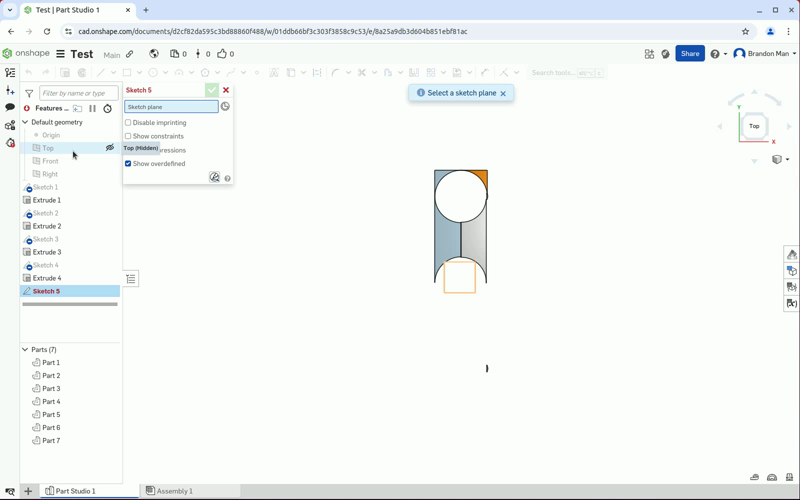
click(73, 150)
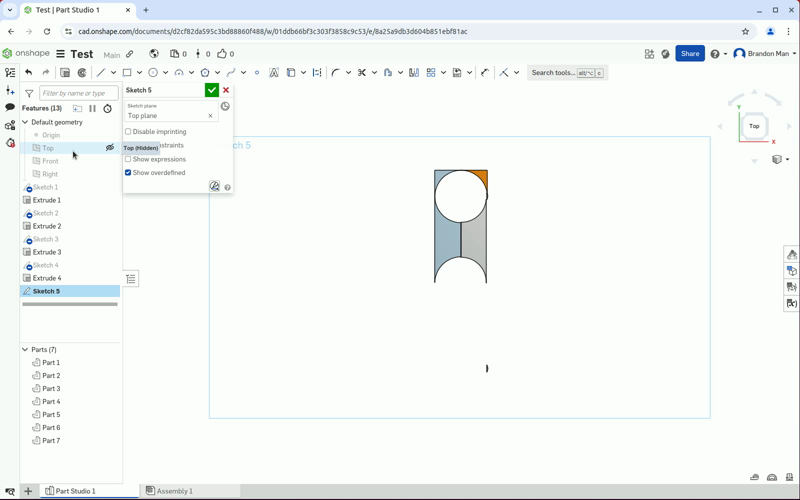
mouse_move(73, 352)
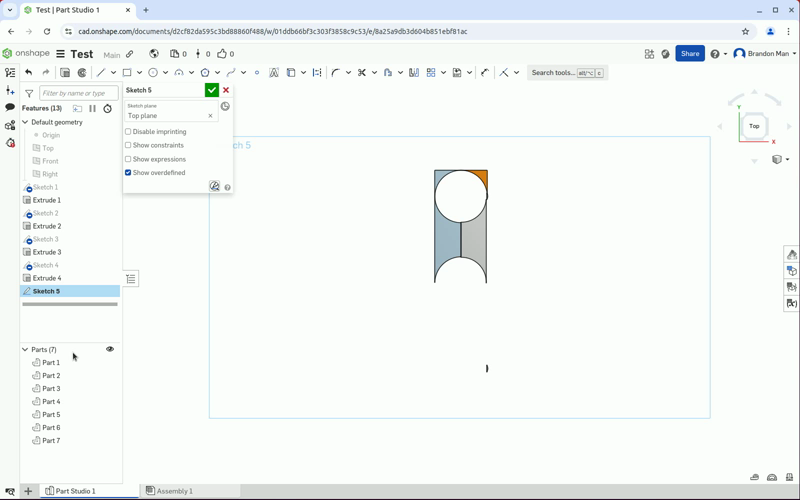
key(y)
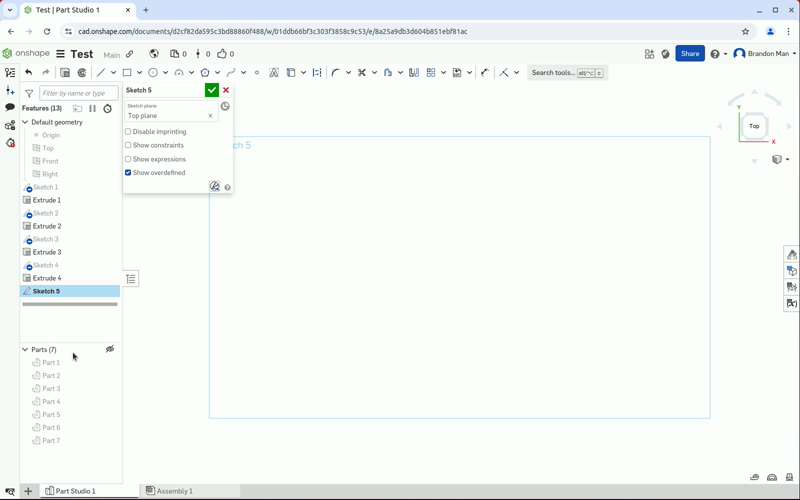
key(l)
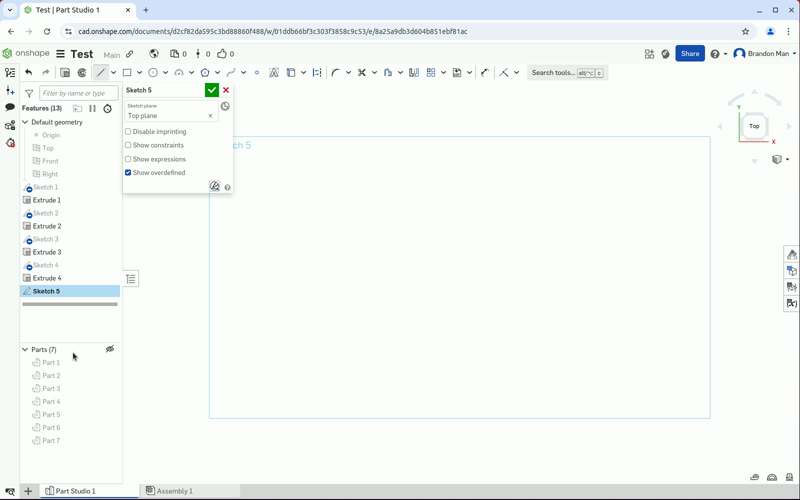
key_down(shift)
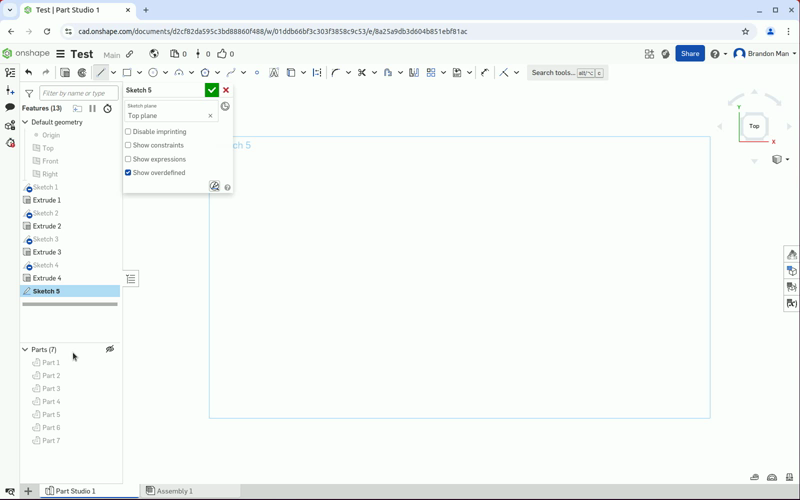
mouse_move(434, 395)
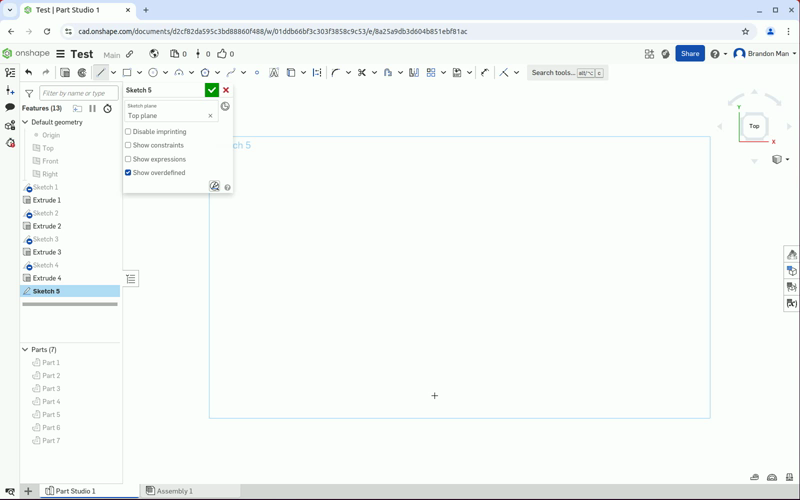
click(434, 395)
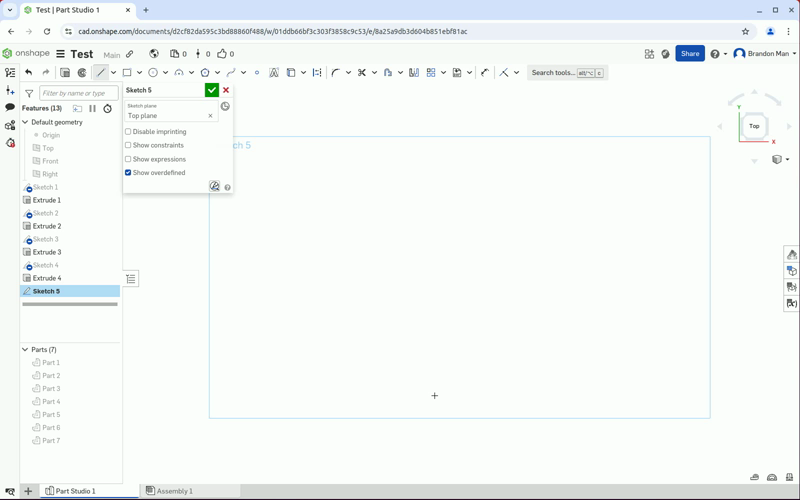
key_up(shift)
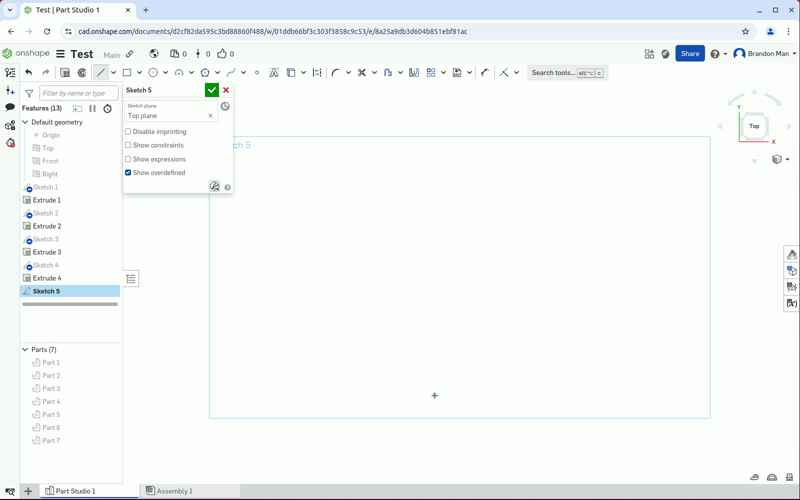
key_down(shift)
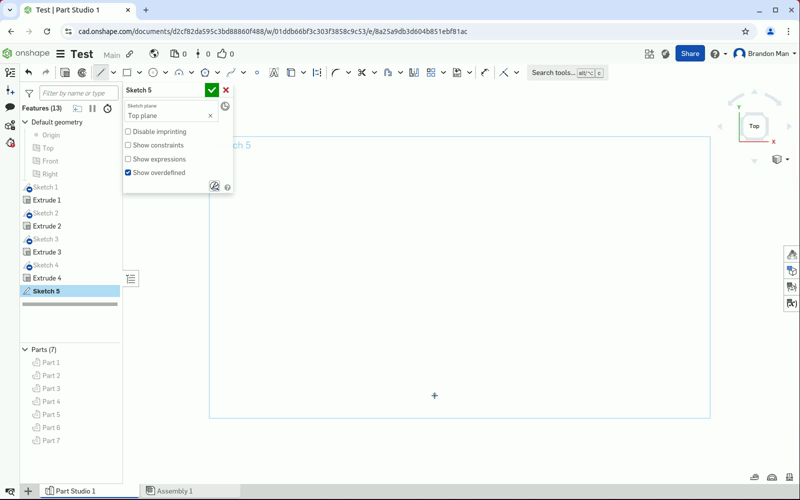
mouse_move(464, 395)
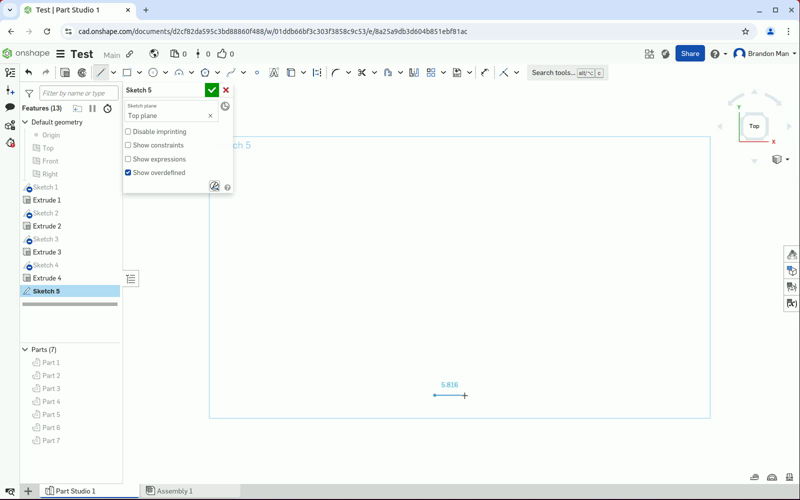
mouse_move(487, 395)
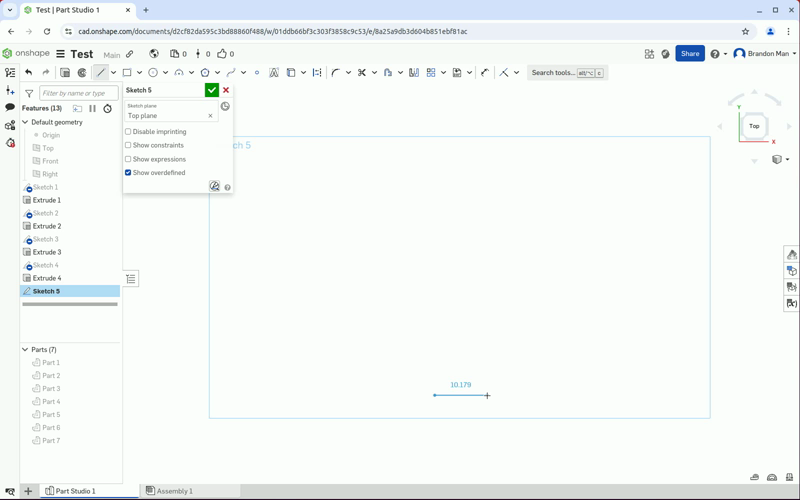
click(487, 395)
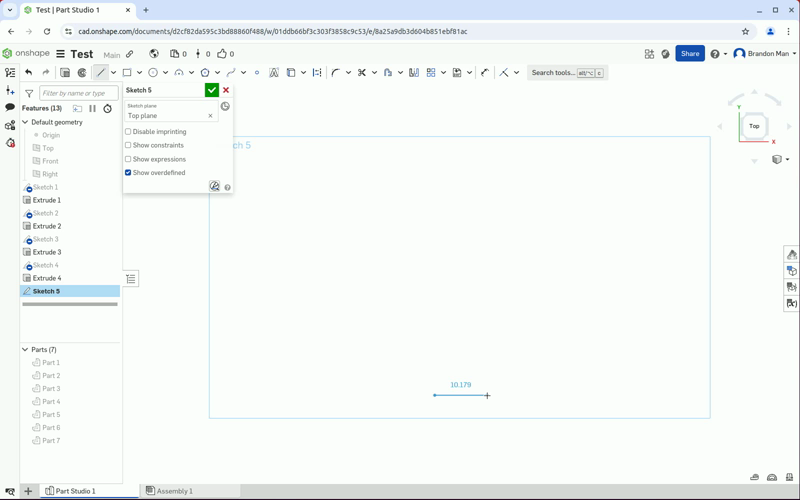
key_up(shift)
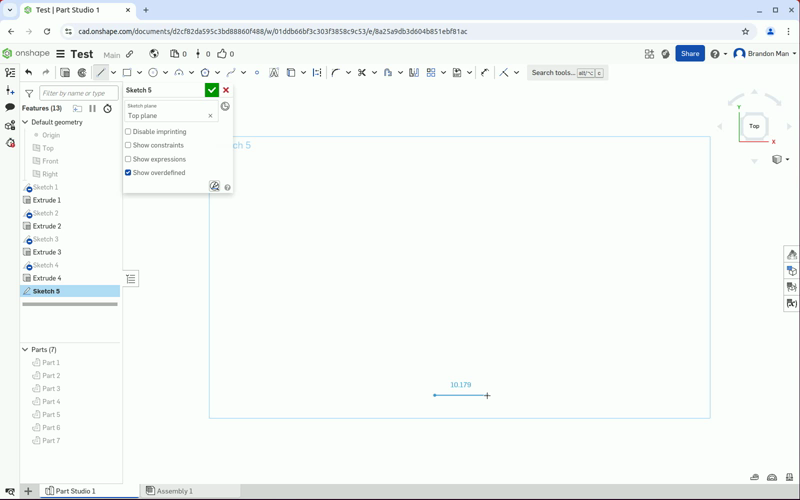
key_down(shift)
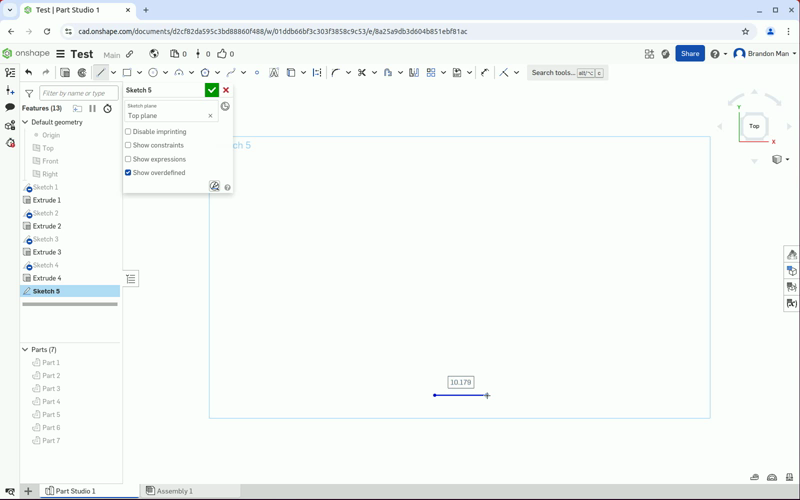
mouse_move(517, 395)
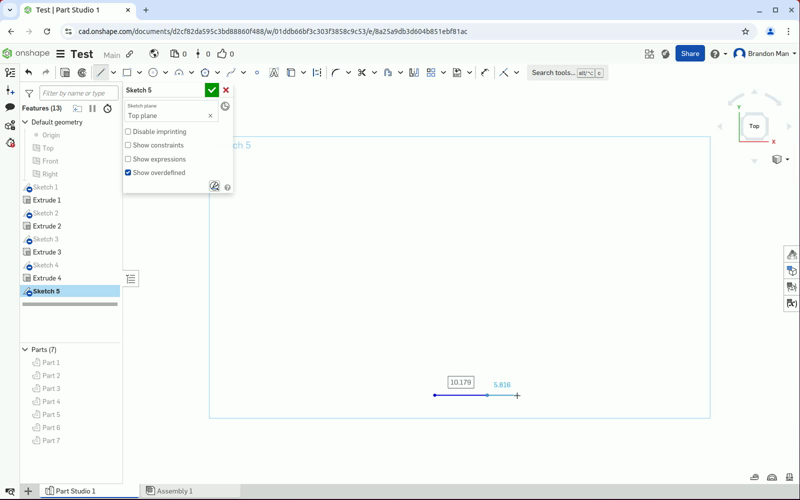
mouse_move(487, 371)
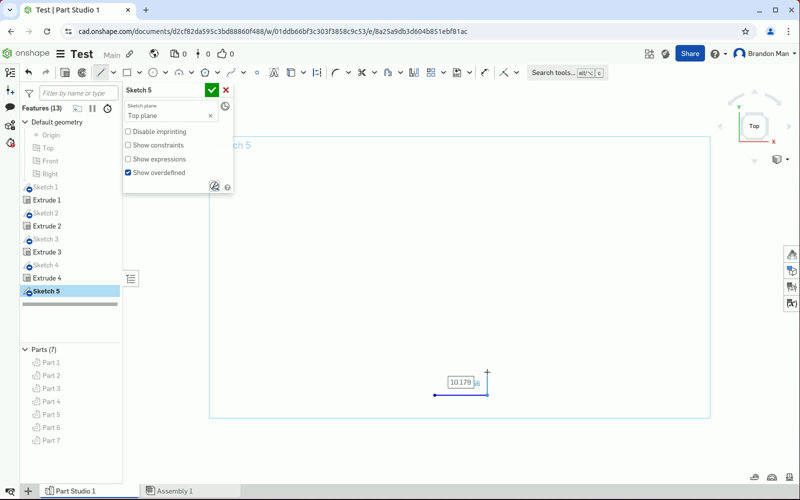
click(487, 371)
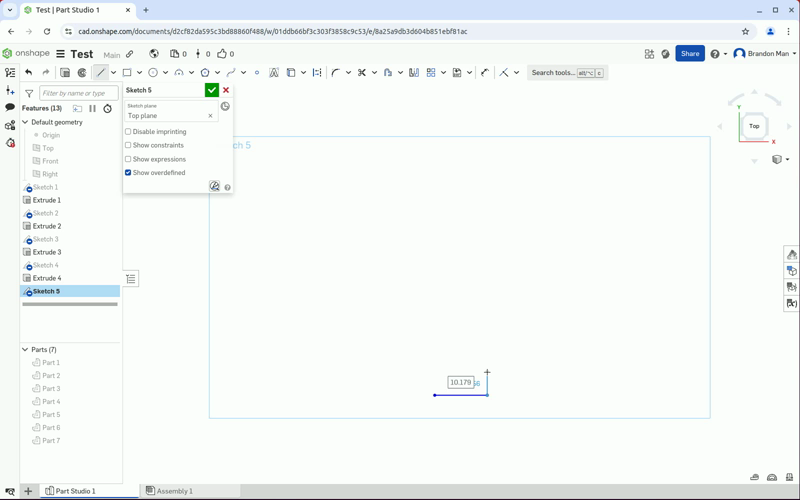
key_up(shift)
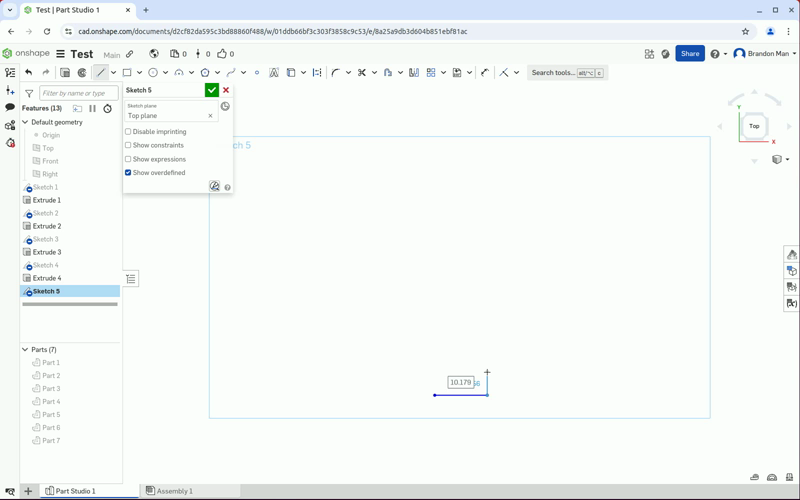
key(esc)
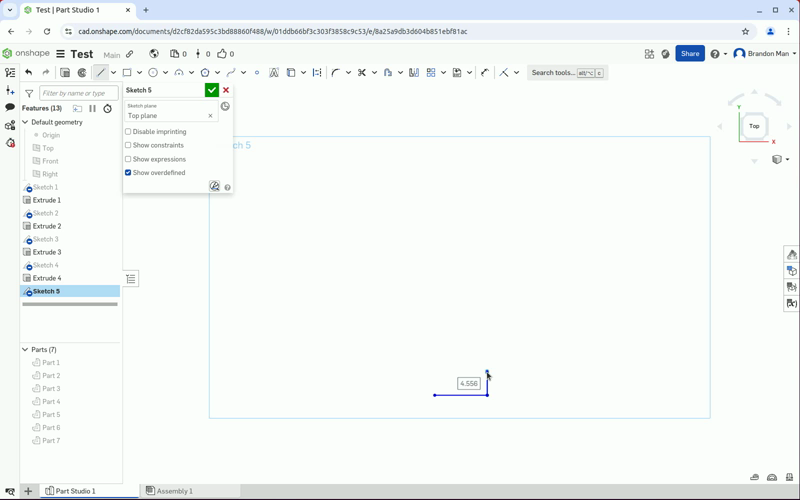
key(a)
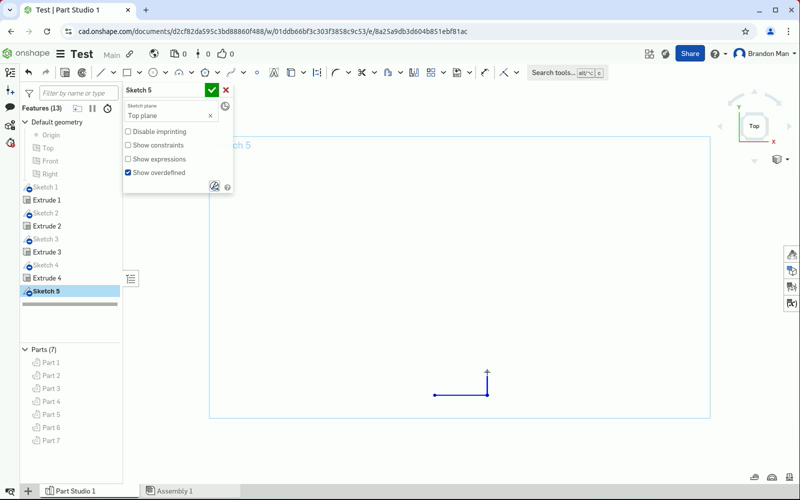
mouse_move(487, 371)
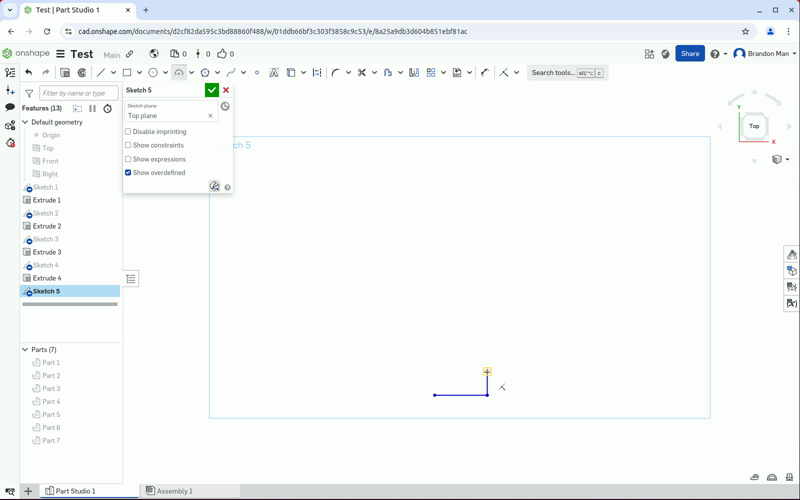
click(487, 371)
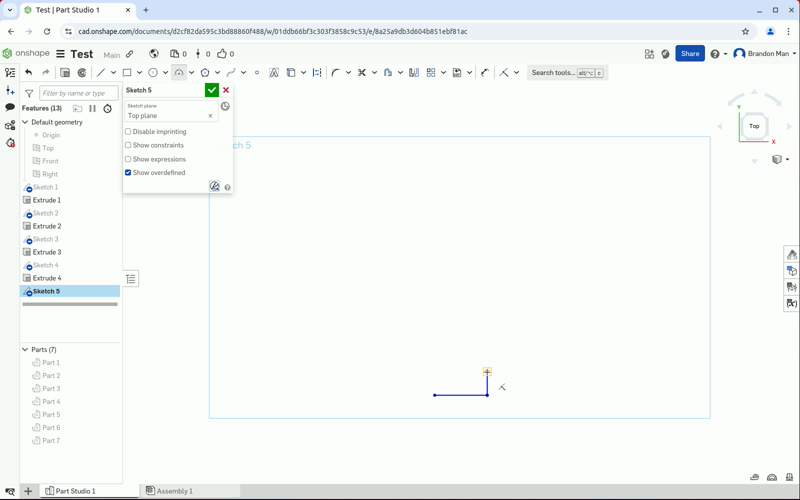
key_down(shift)
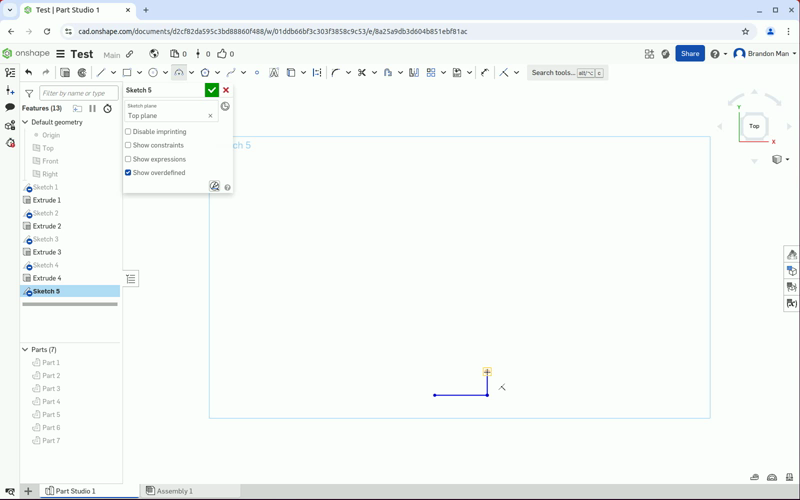
mouse_move(461, 343)
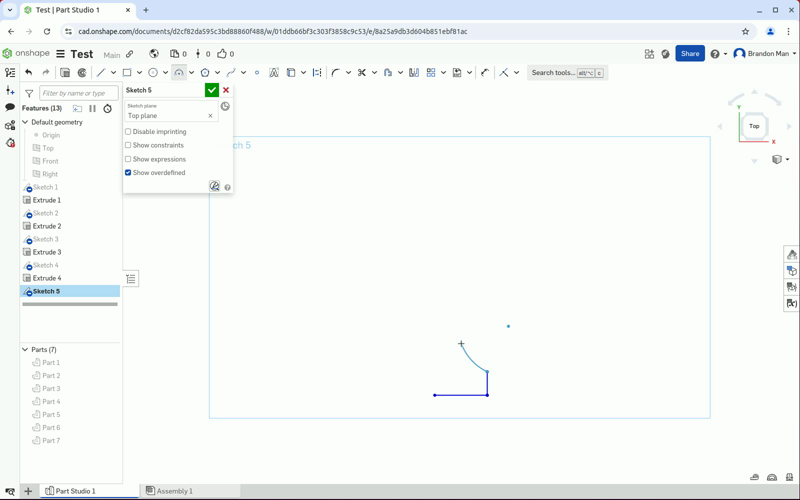
click(461, 343)
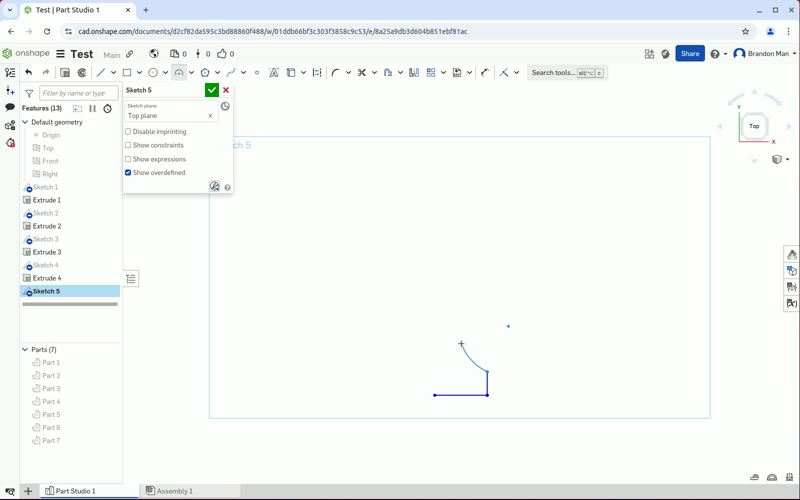
mouse_move(441, 387)
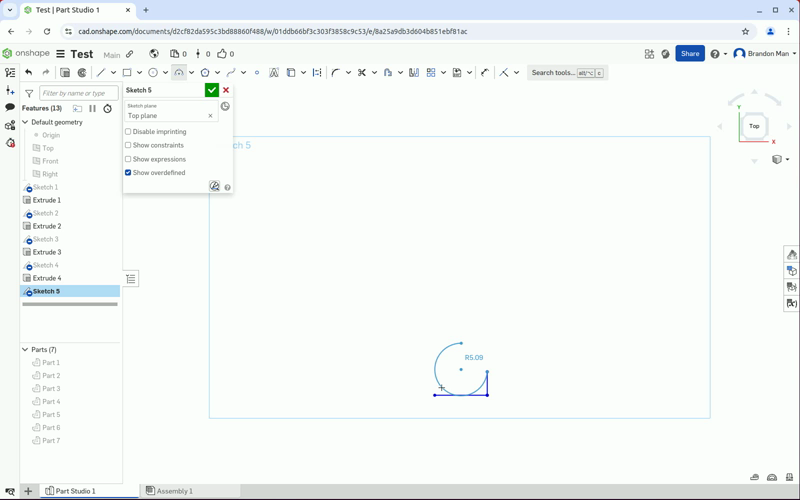
click(441, 387)
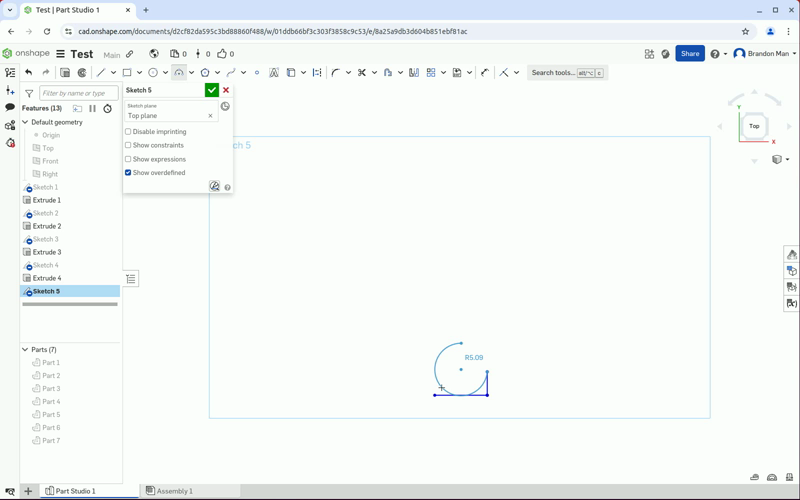
key_up(shift)
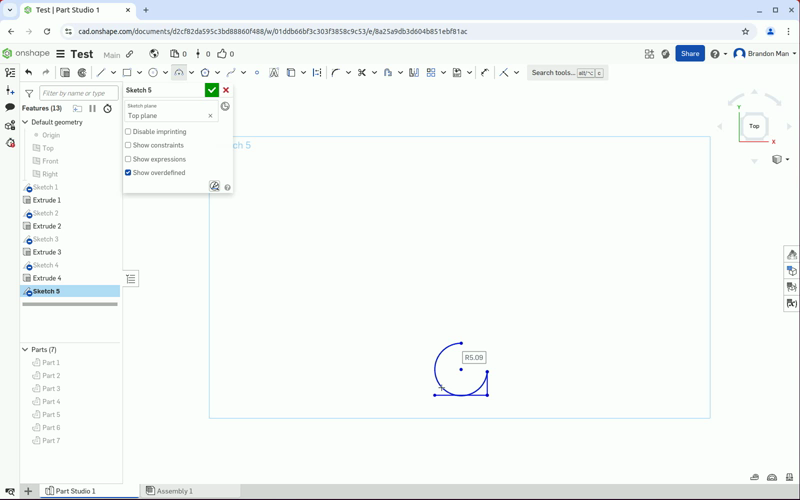
key(esc)
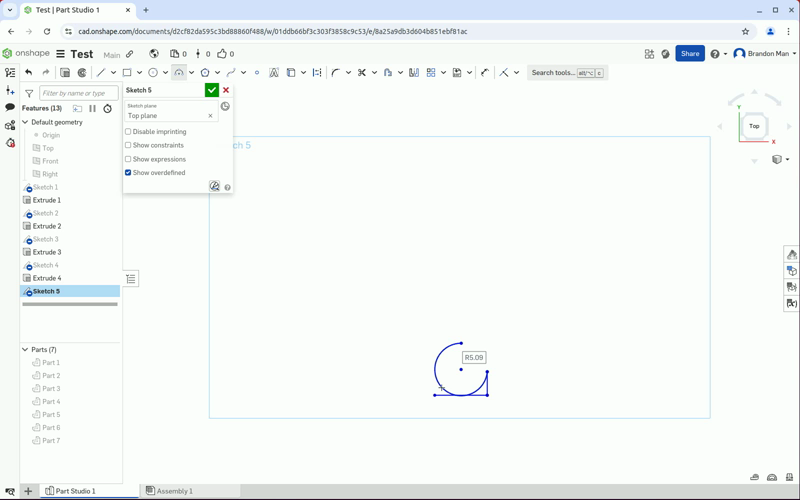
key(l)
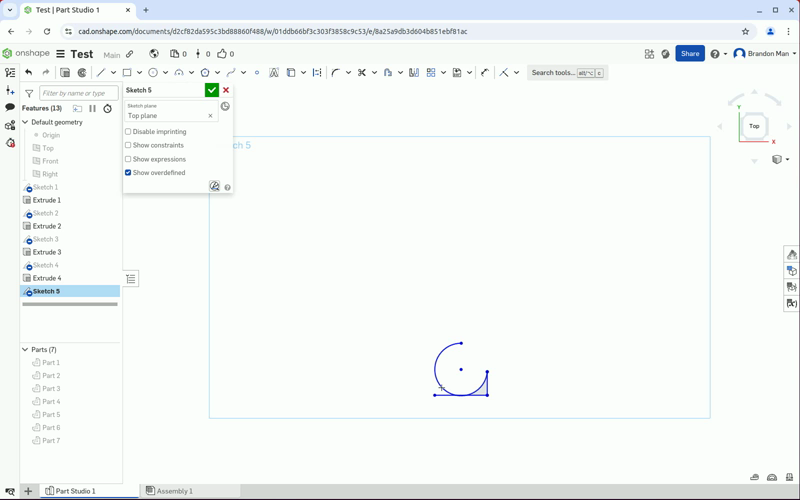
mouse_move(461, 343)
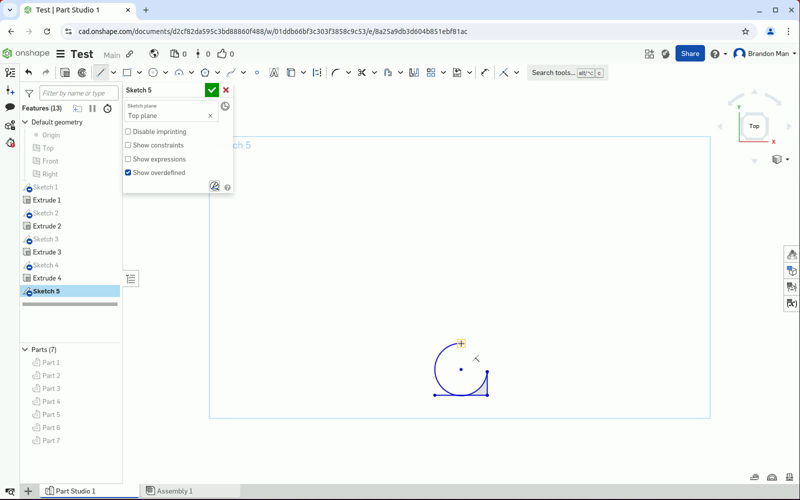
click(461, 343)
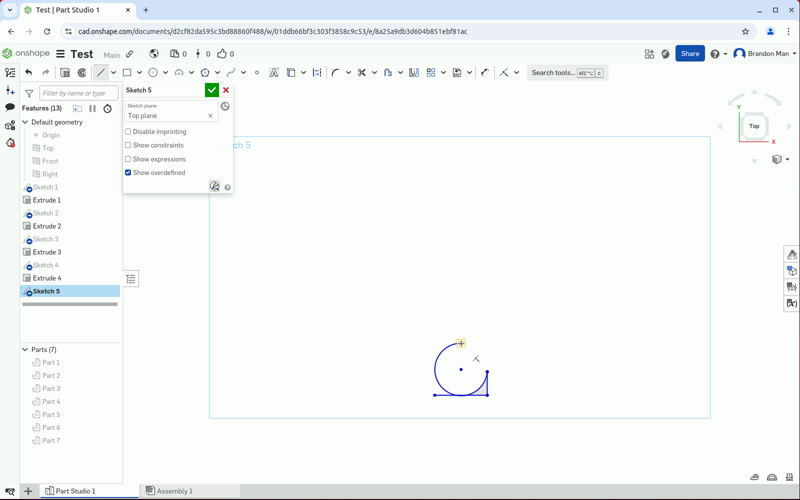
key_down(shift)
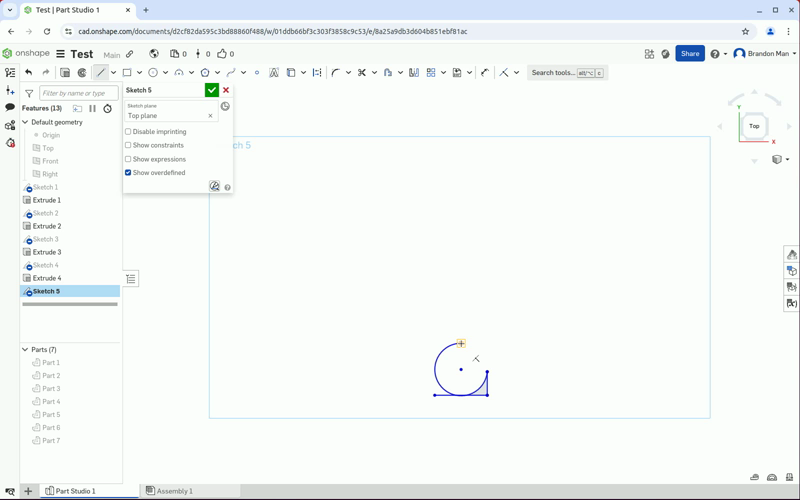
mouse_move(491, 343)
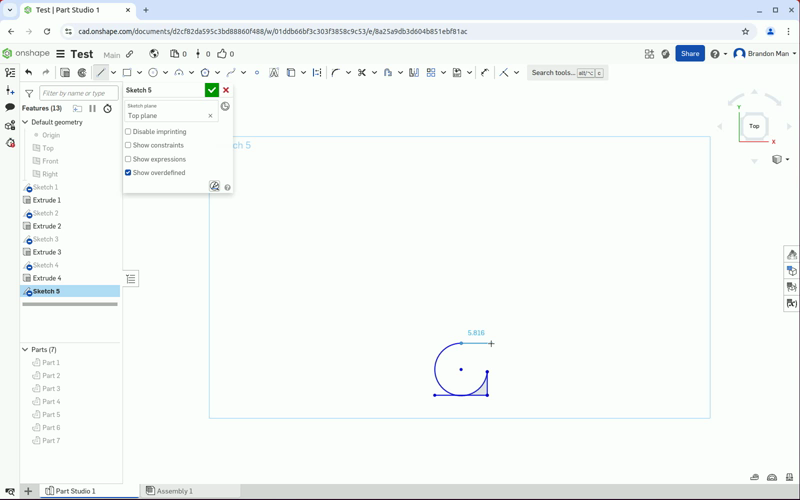
mouse_move(461, 309)
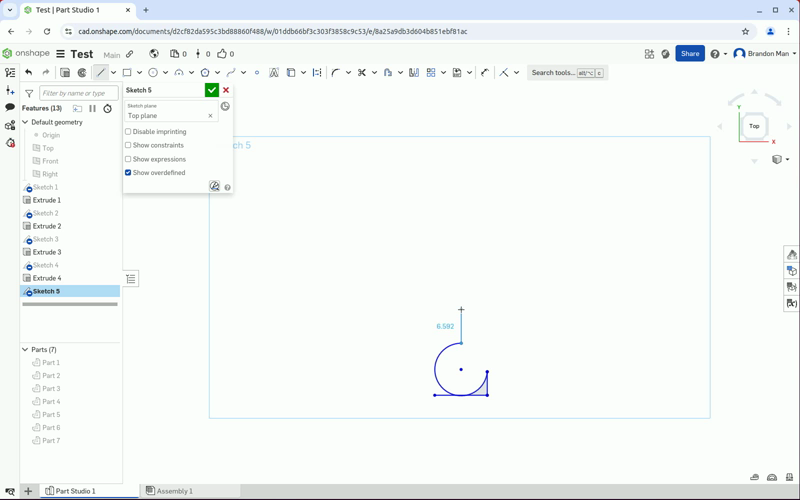
click(461, 309)
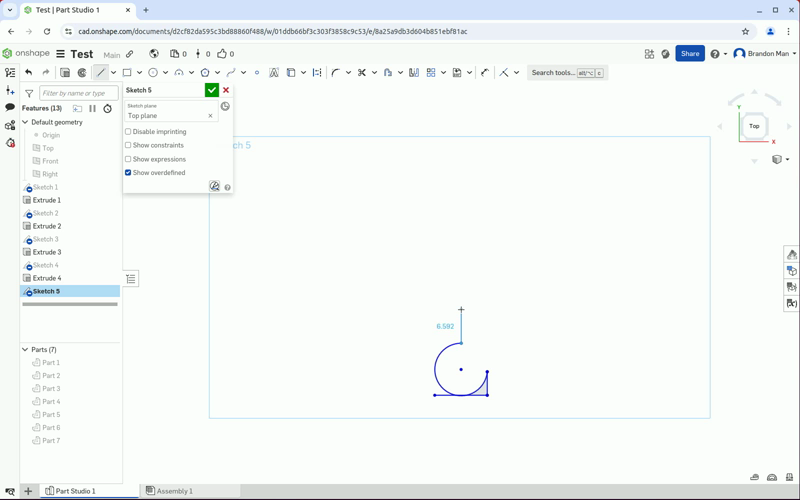
key_up(shift)
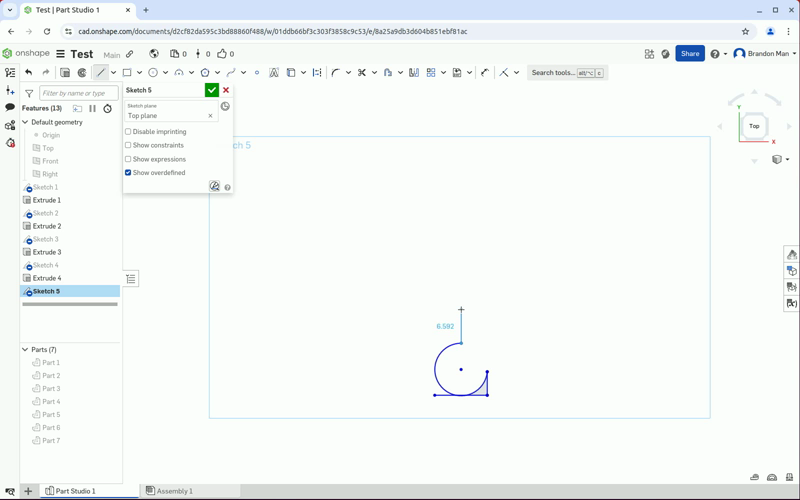
key(esc)
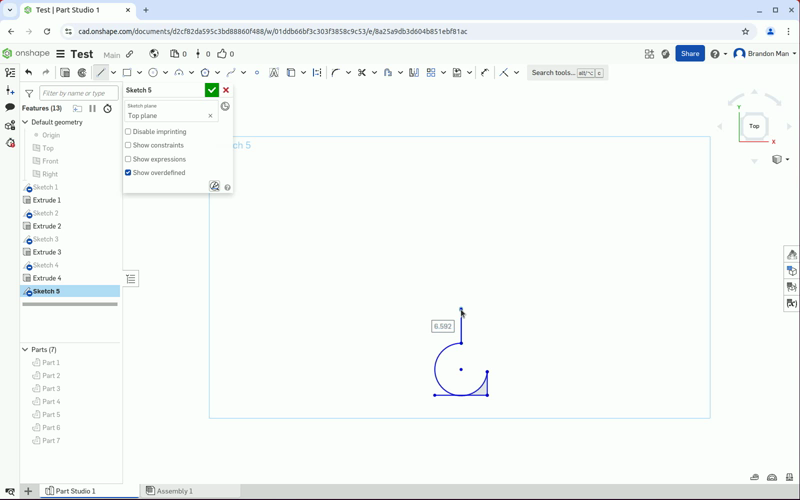
key(a)
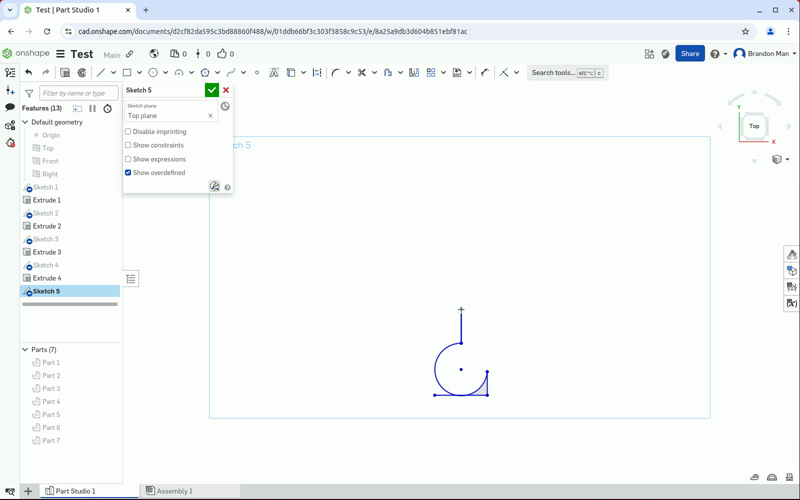
mouse_move(461, 309)
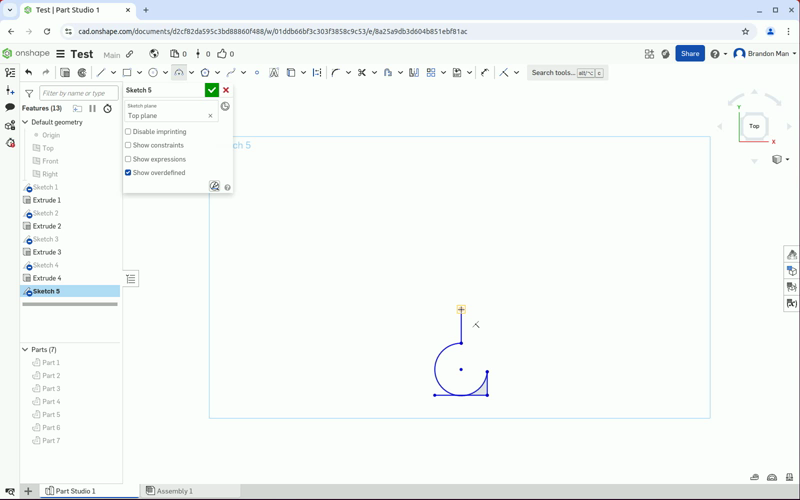
click(461, 309)
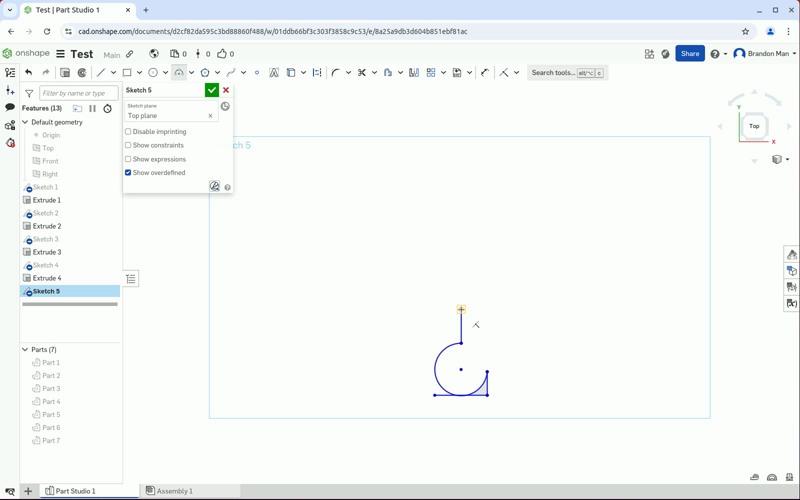
key_down(shift)
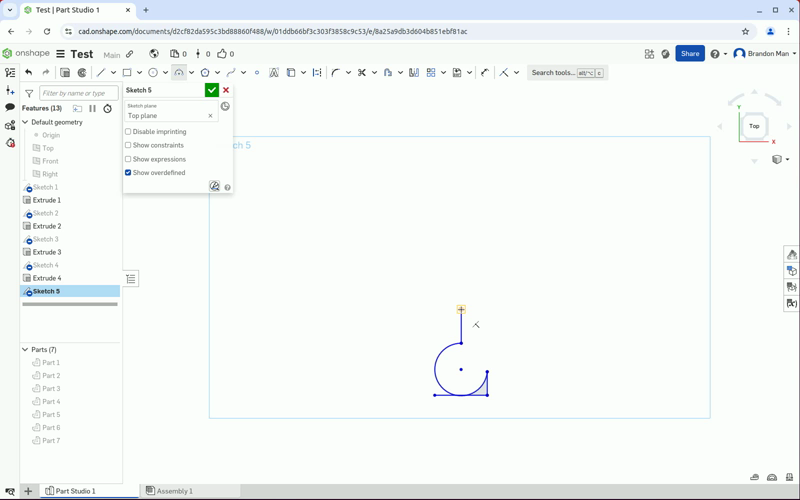
mouse_move(434, 282)
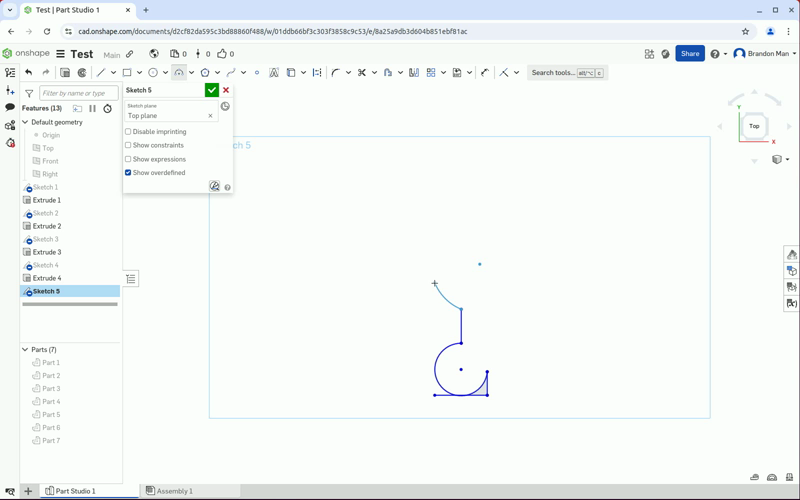
click(434, 282)
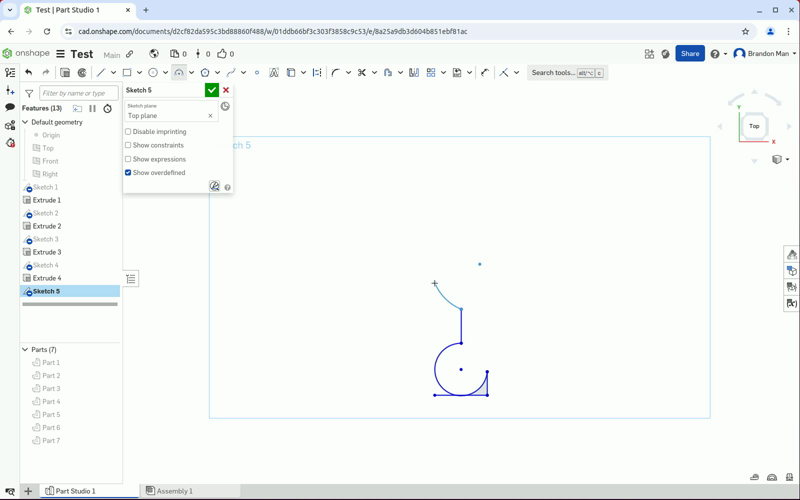
mouse_move(442, 301)
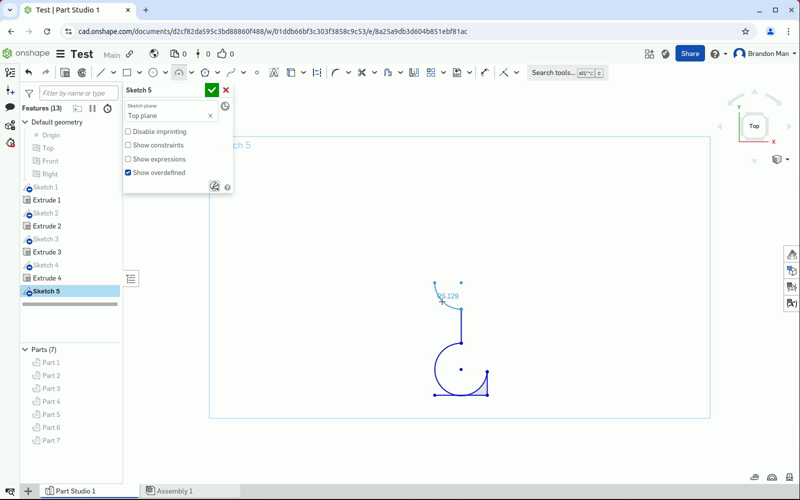
click(442, 301)
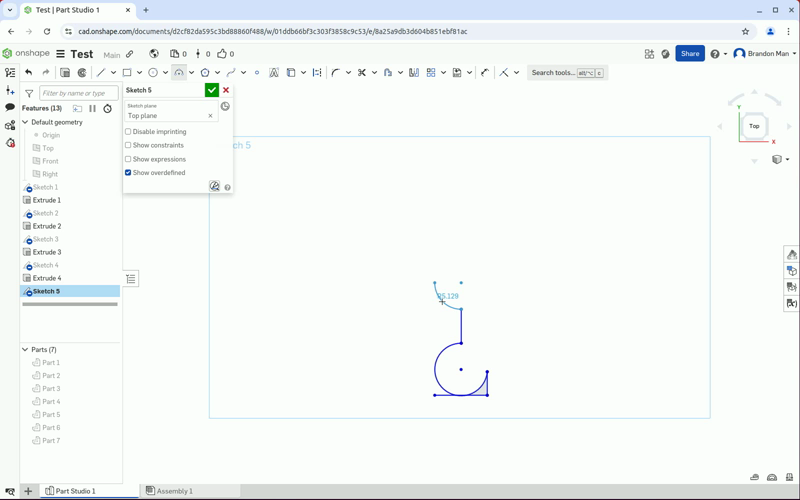
key_up(shift)
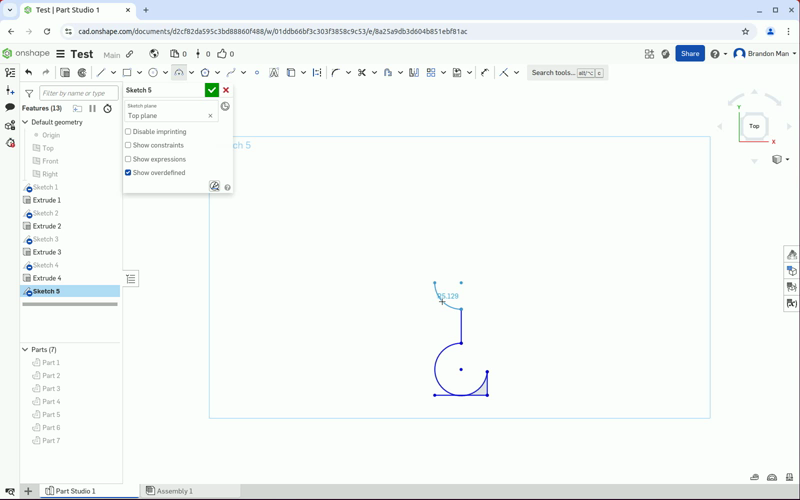
key(esc)
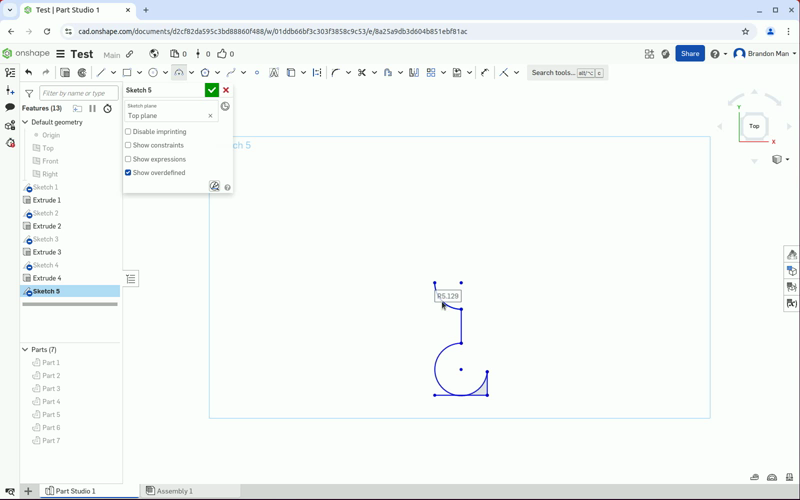
key(l)
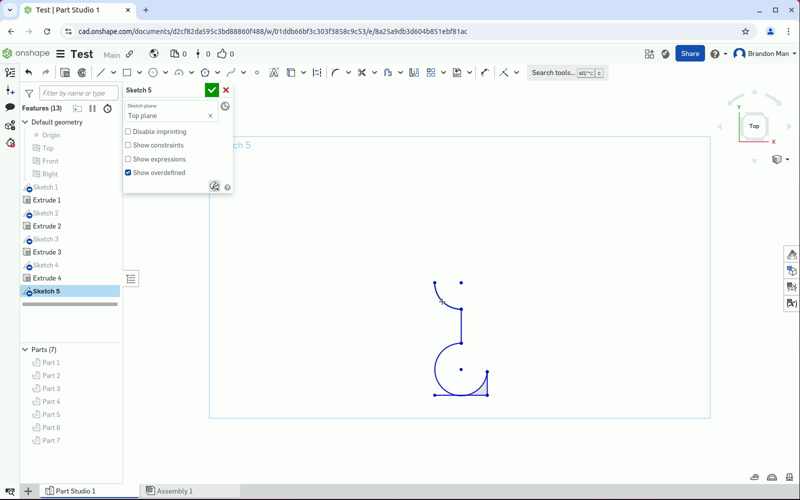
mouse_move(434, 282)
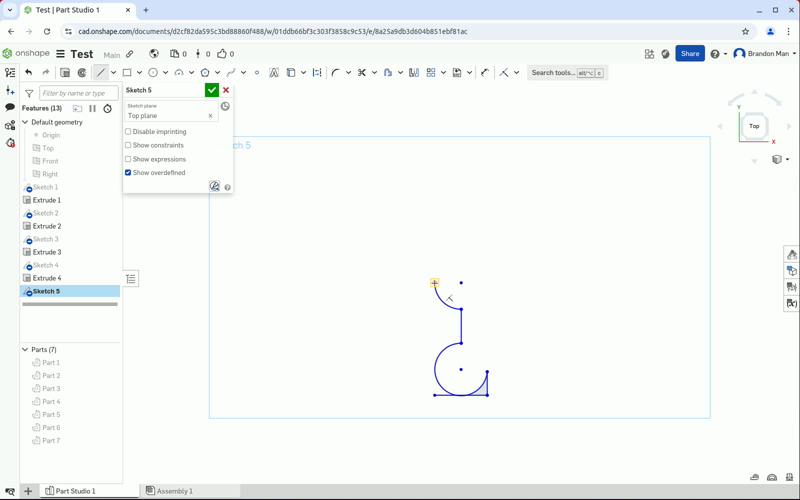
click(434, 282)
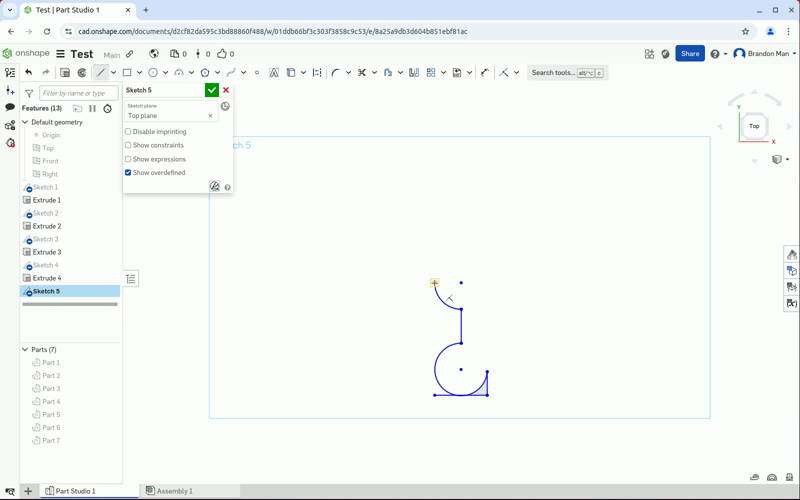
key_down(shift)
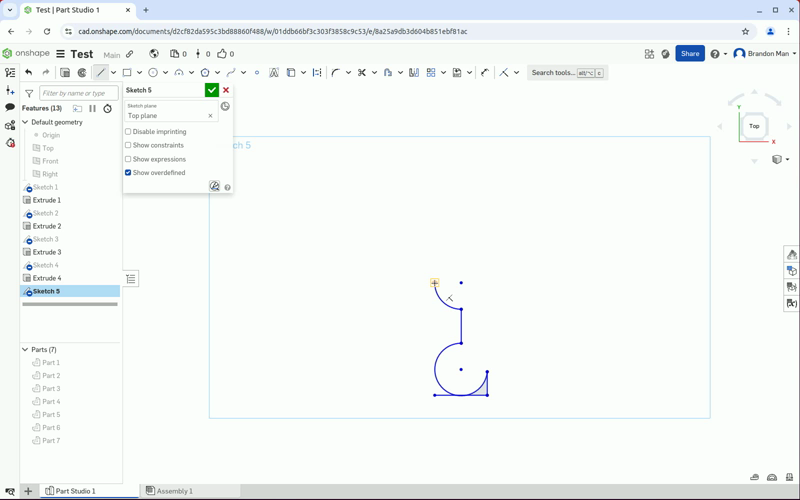
mouse_move(434, 395)
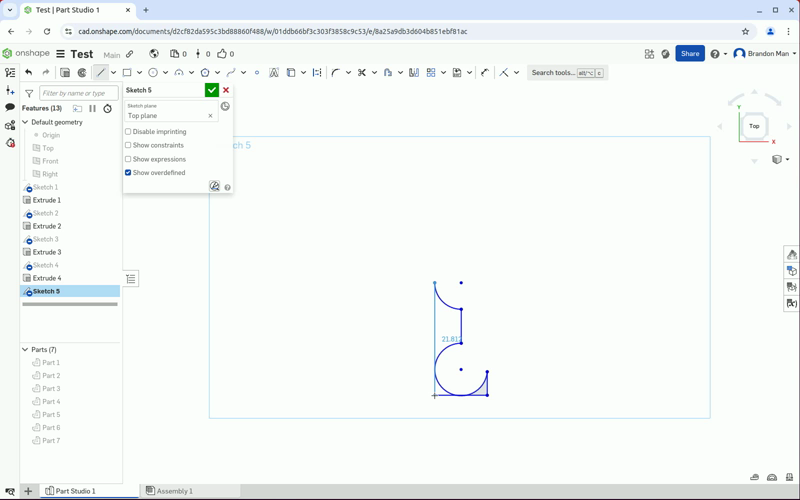
key_up(shift)
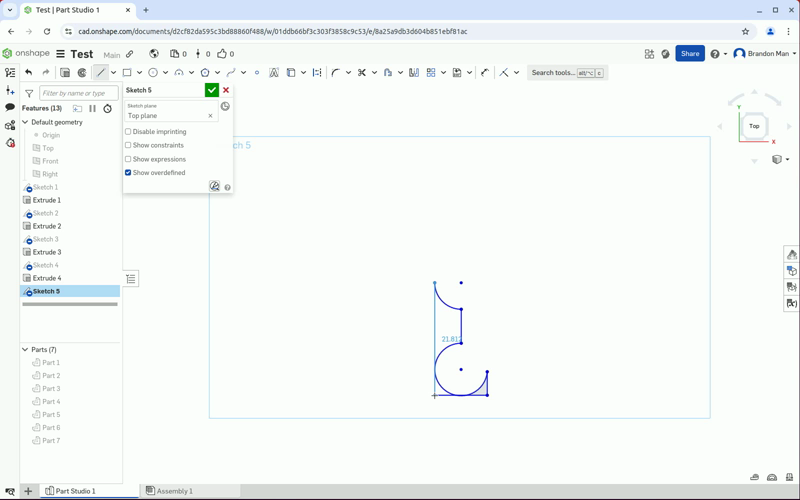
click(434, 395)
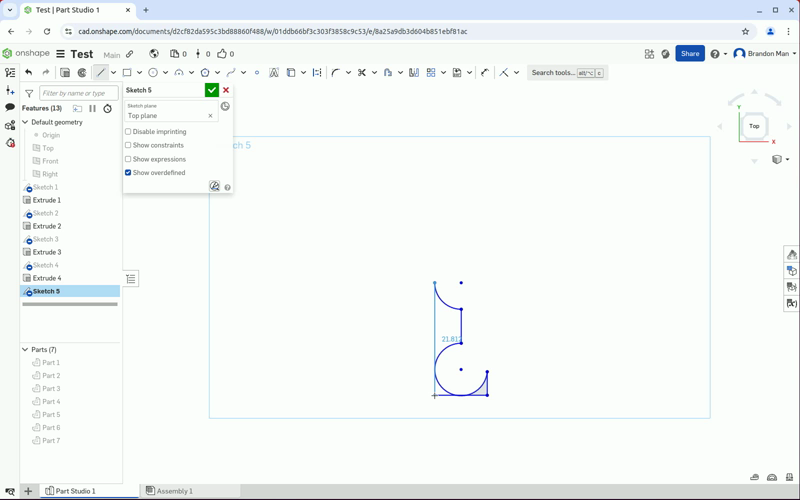
key(esc)
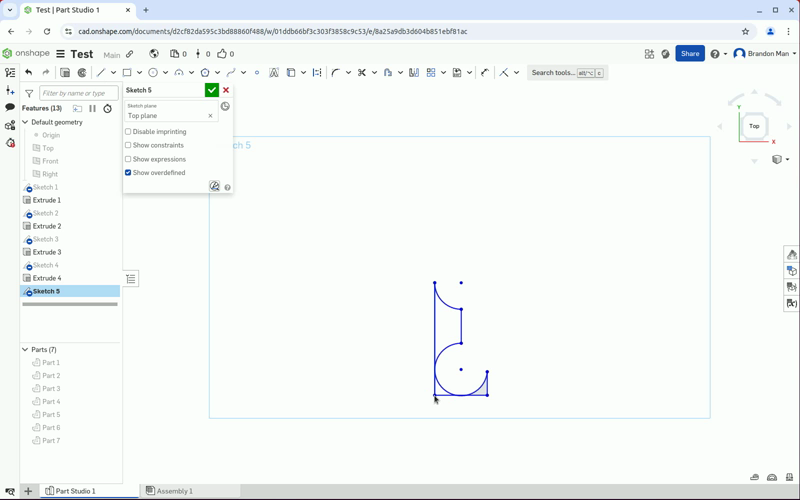
mouse_move(459, 312)
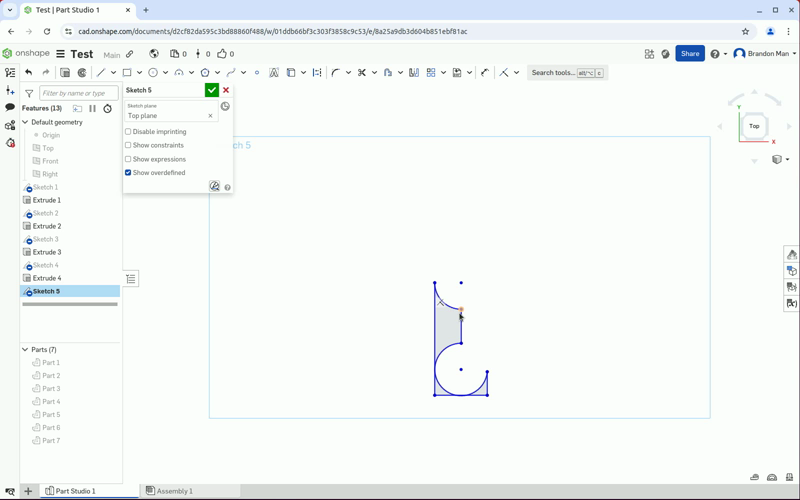
scroll(6)
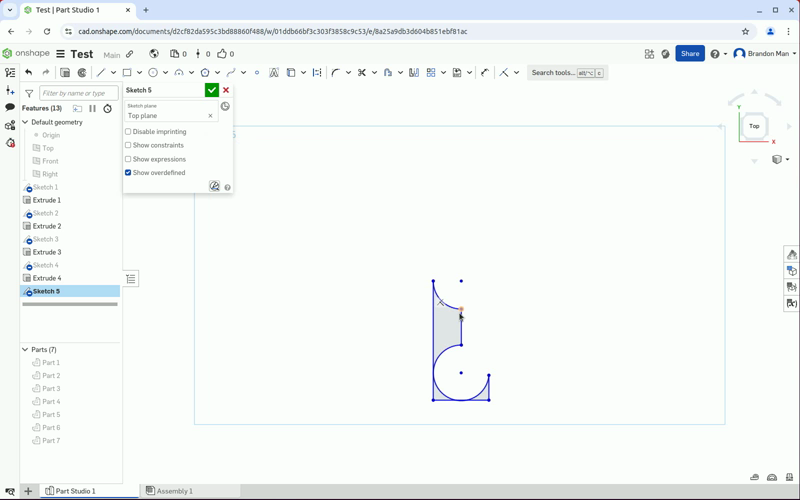
scroll(6)
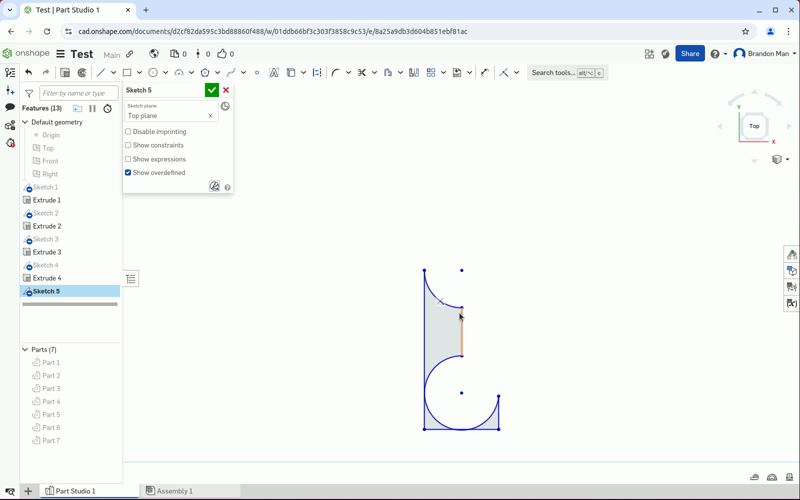
scroll(6)
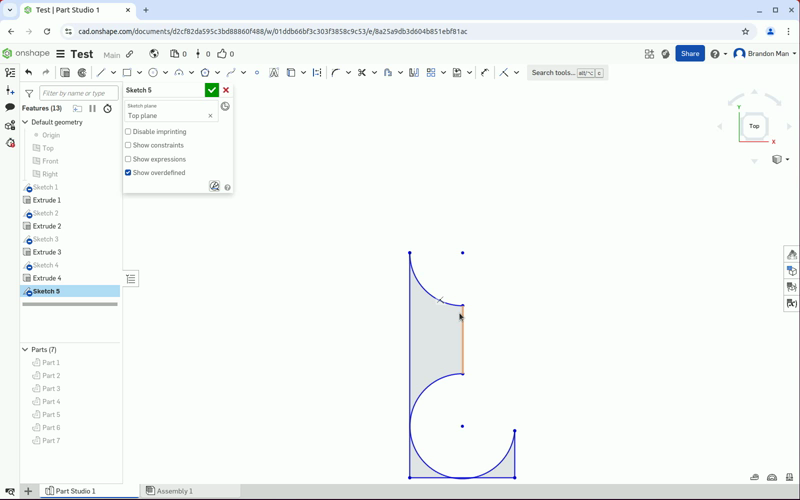
scroll(6)
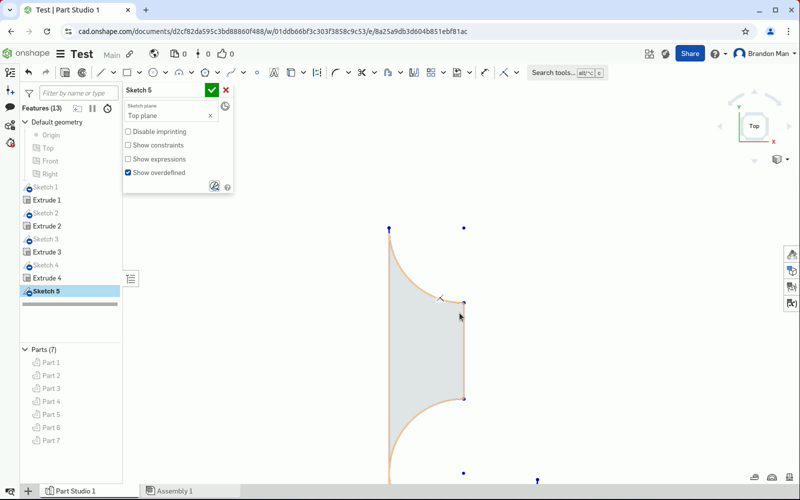
scroll(6)
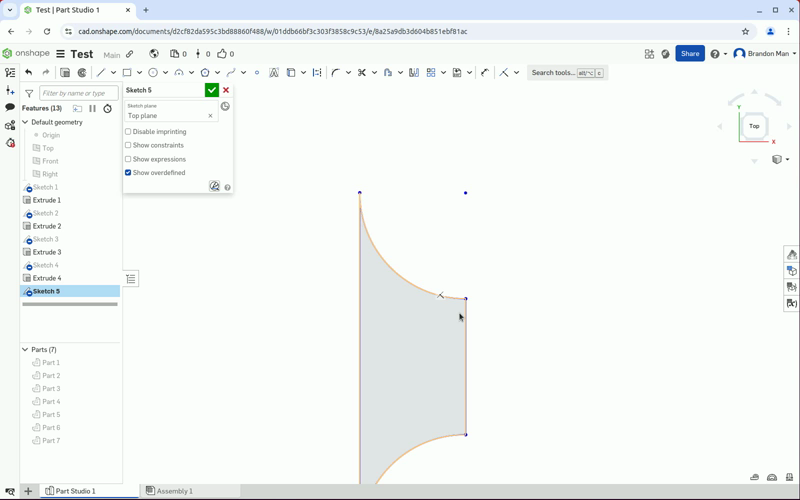
scroll(6)
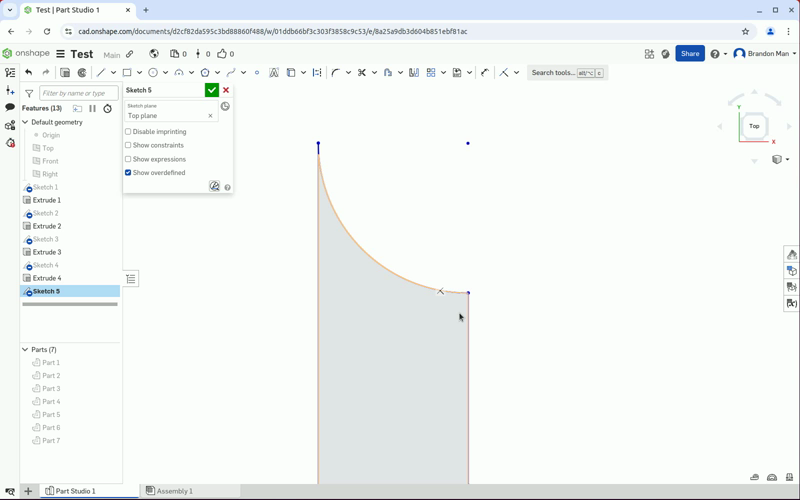
scroll(6)
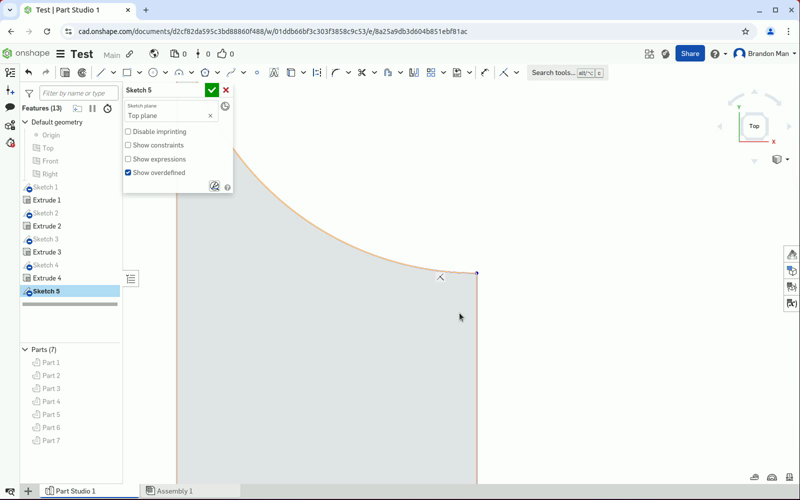
click(459, 312)
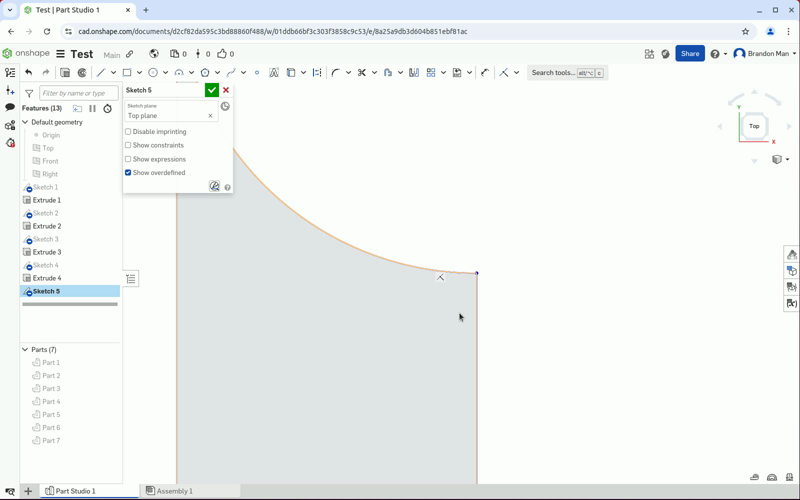
scroll(-6)
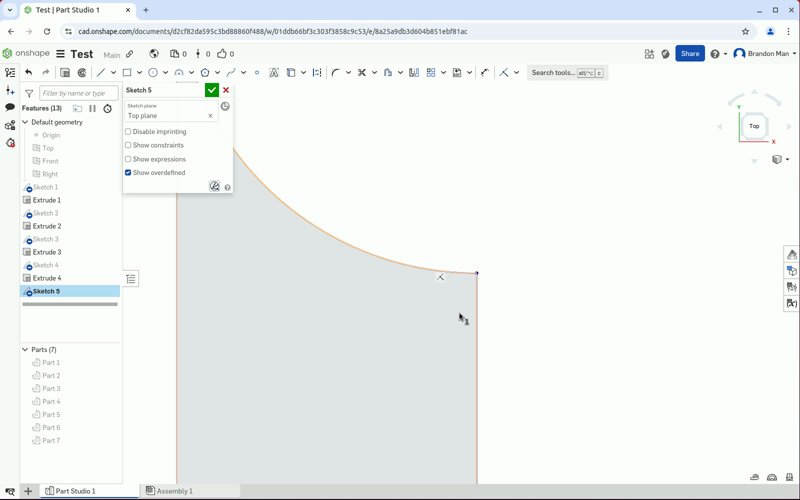
scroll(-6)
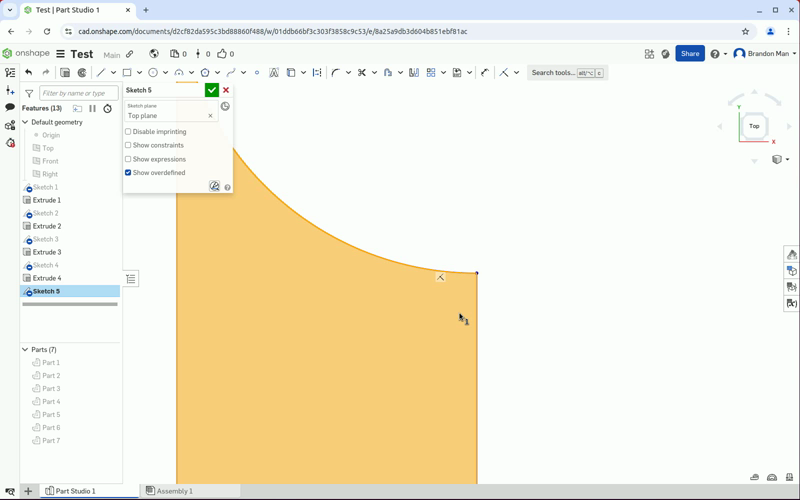
scroll(-6)
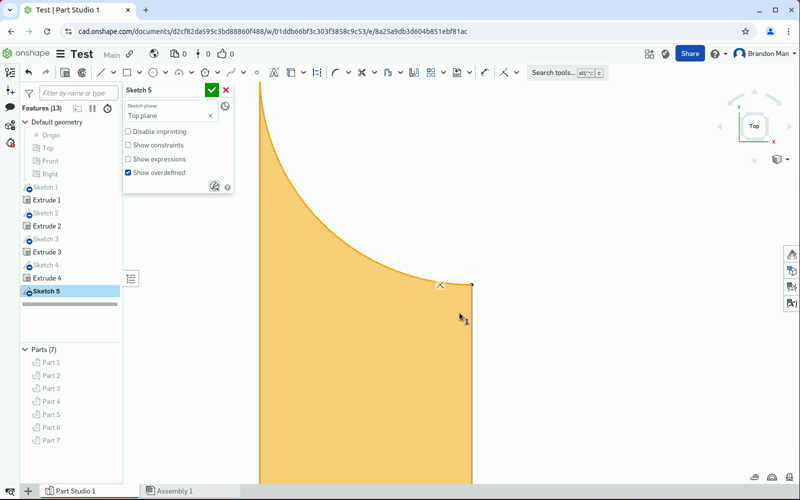
scroll(-6)
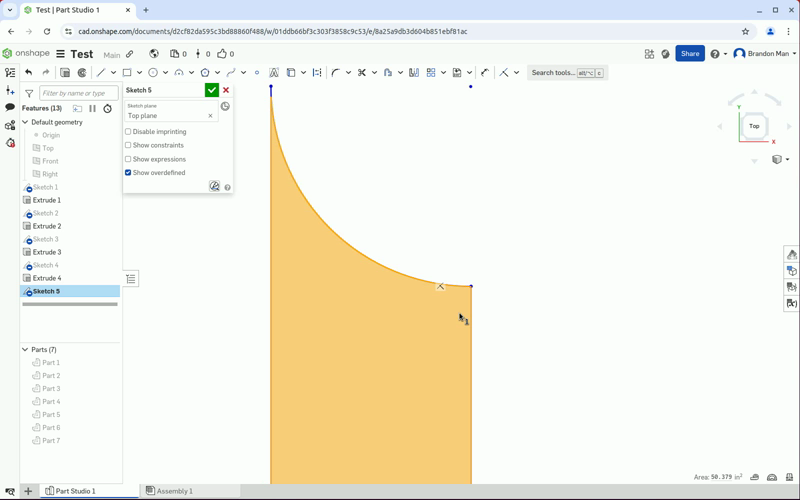
scroll(-6)
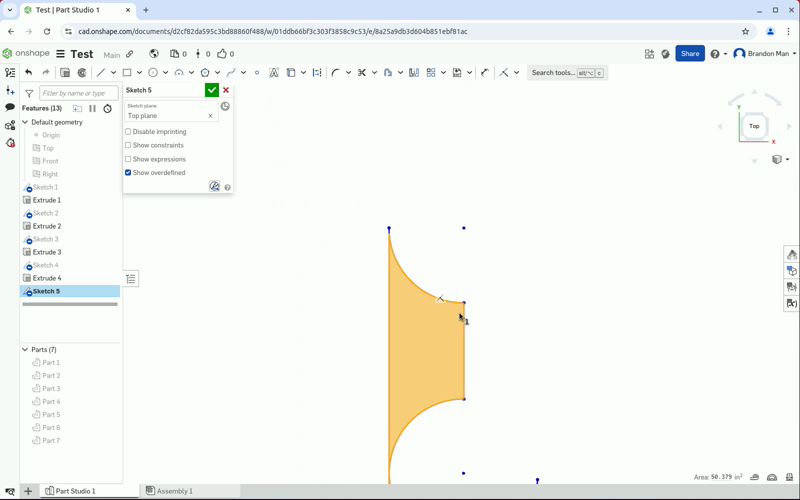
scroll(-6)
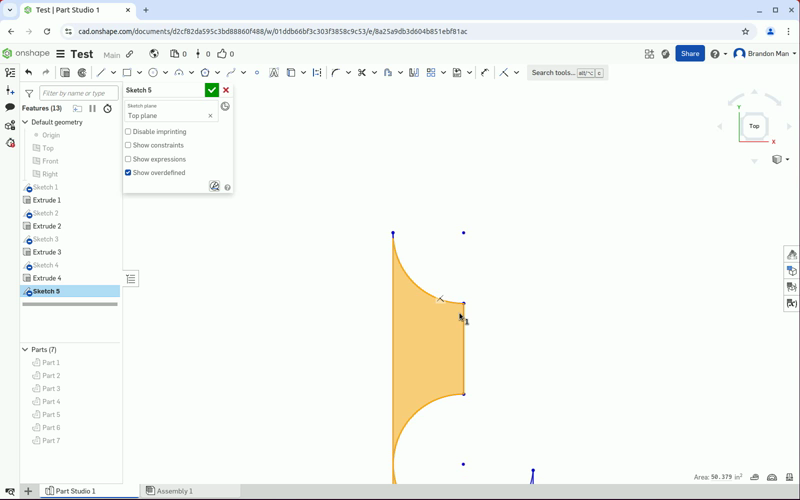
scroll(-6)
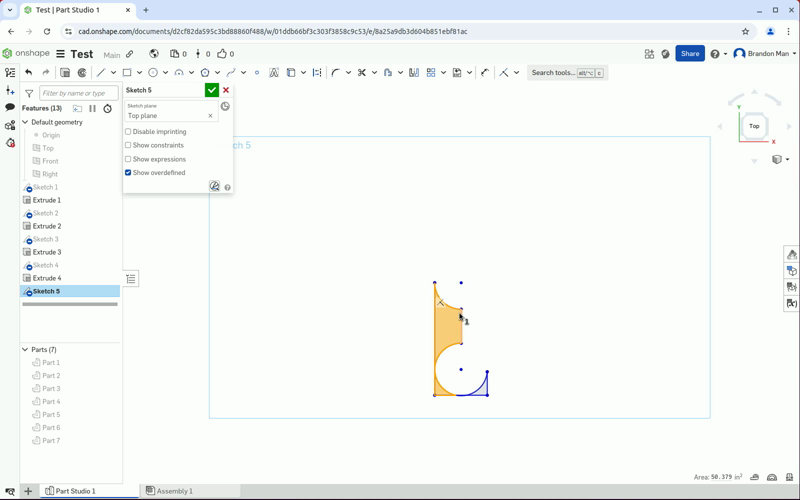
mouse_move(73, 352)
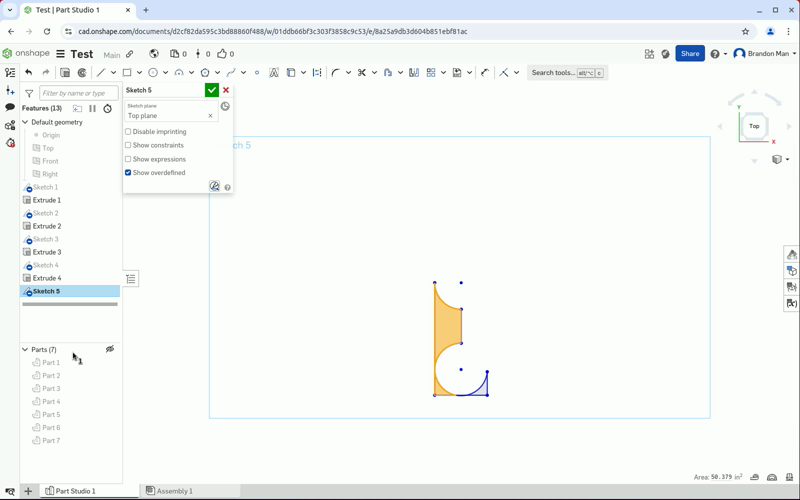
key(shift+y)
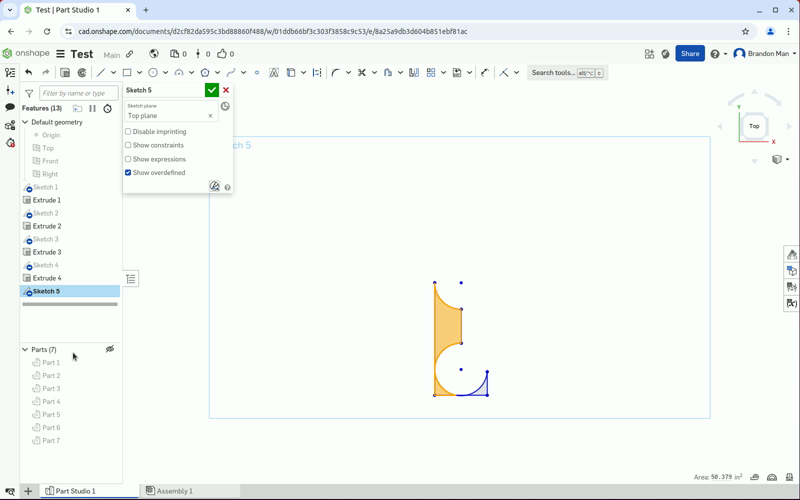
key(shift+e)
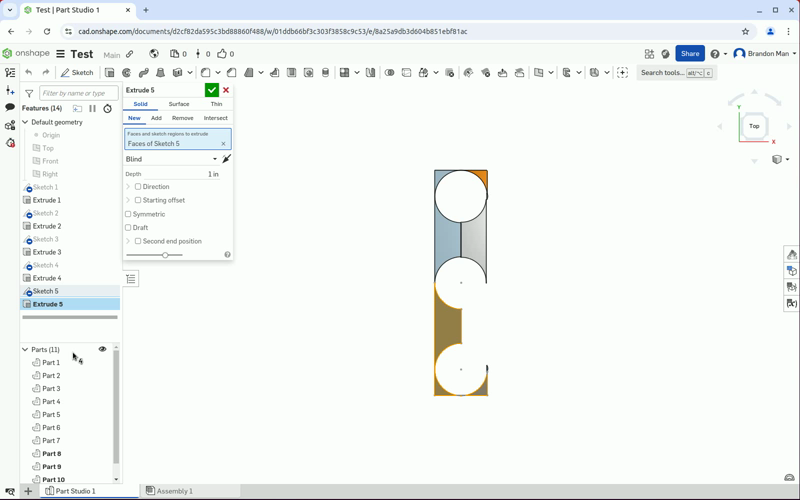
mouse_move(143, 106)
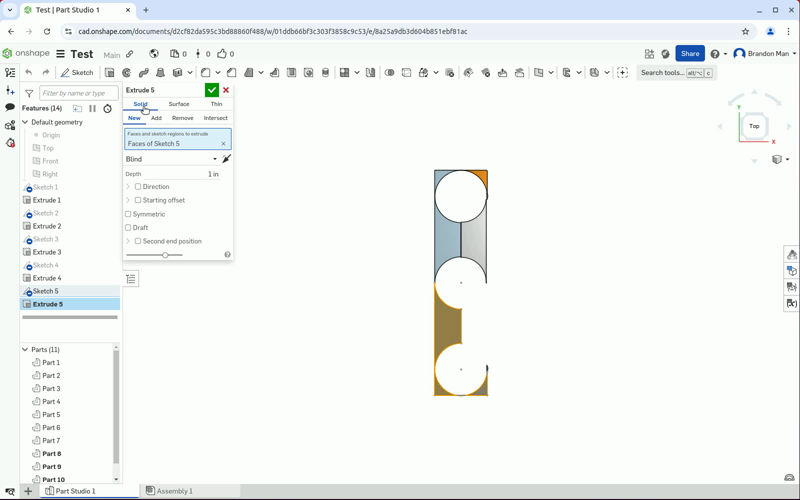
click(143, 106)
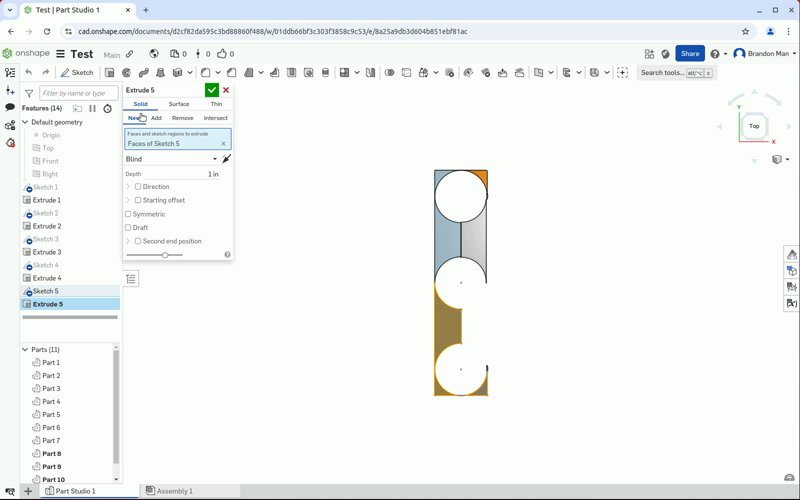
mouse_move(137, 120)
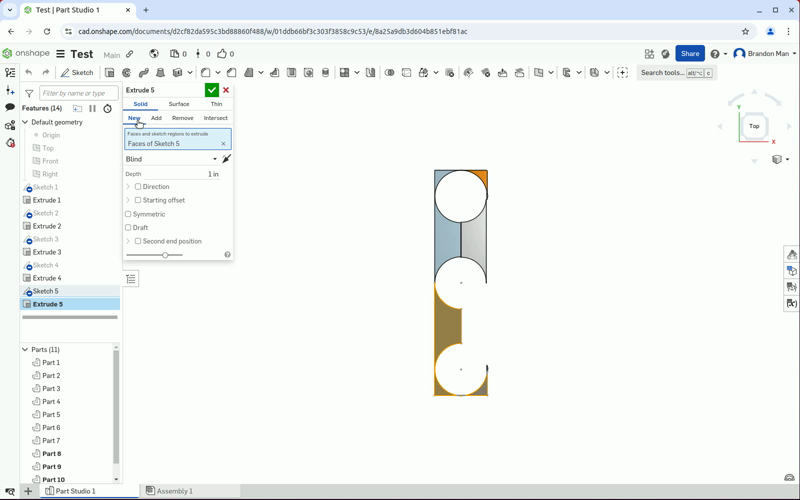
click(137, 120)
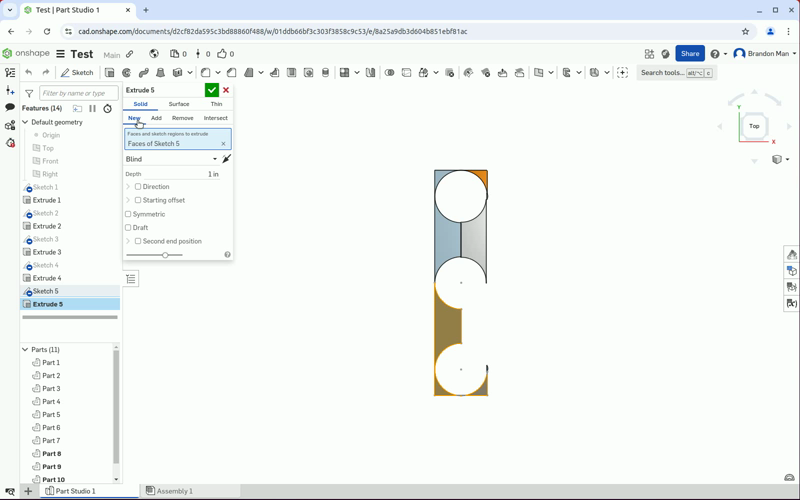
key(tab, 4)
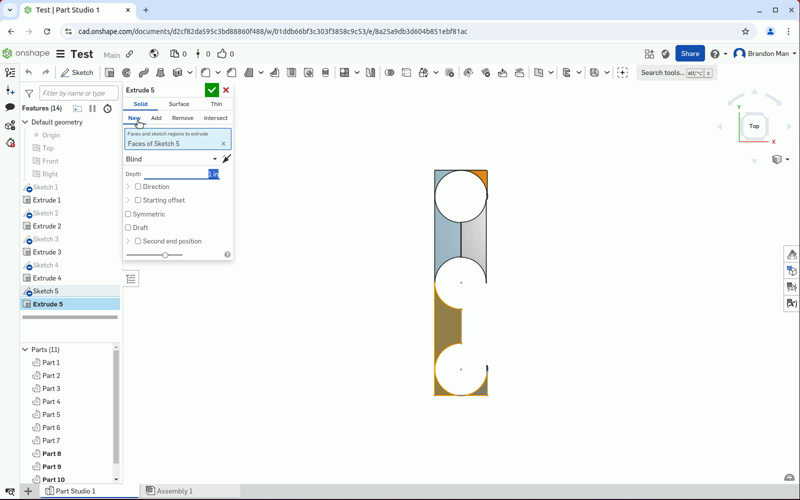
text(3.611)
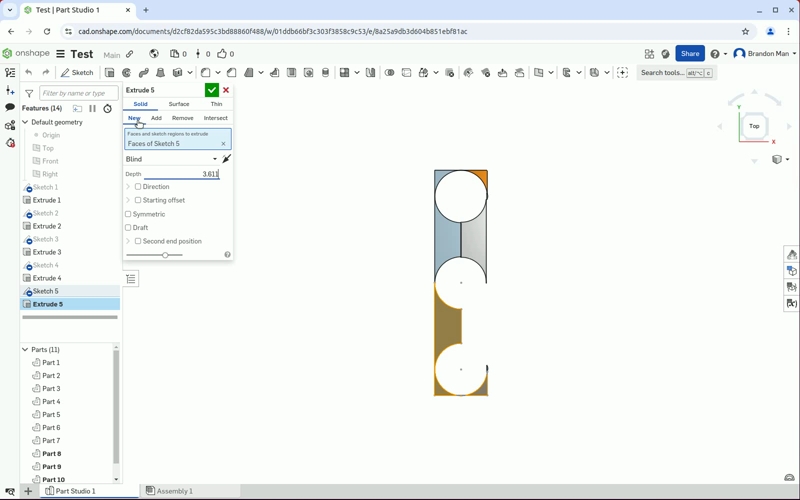
key(enter)
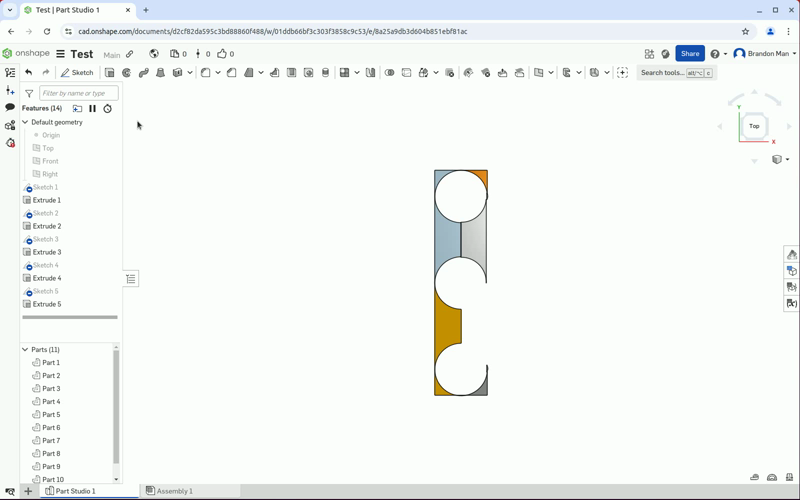
key(shift+h)
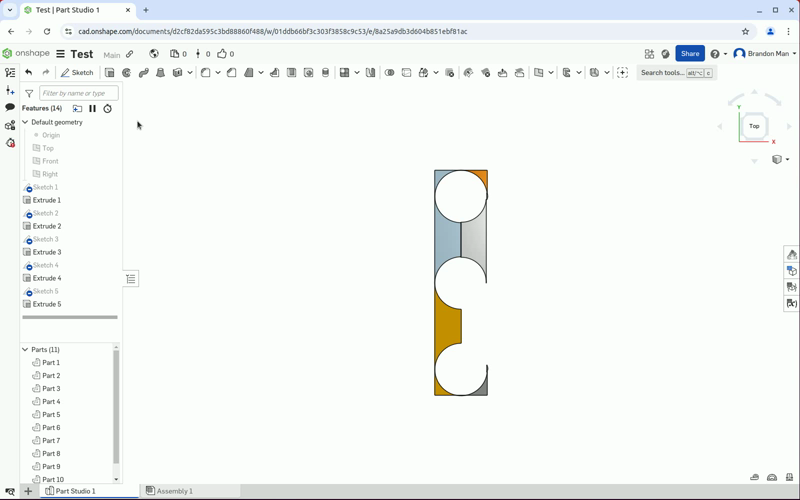
key(shift+h)
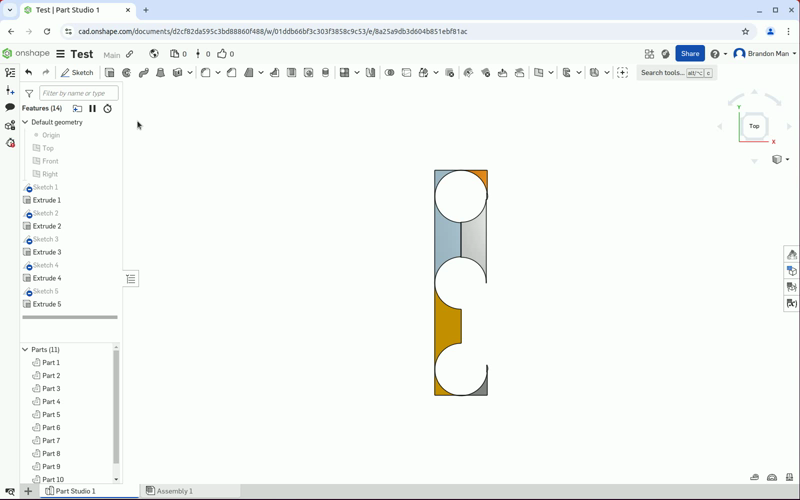
mouse_move(73, 189)
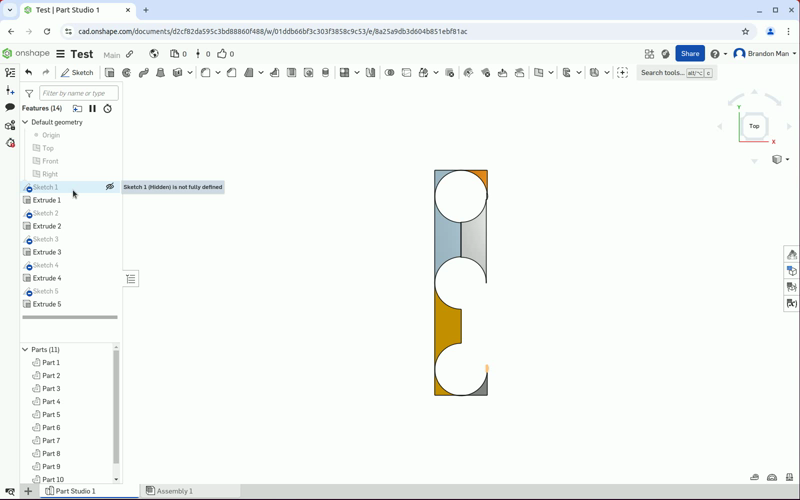
click(73, 189)
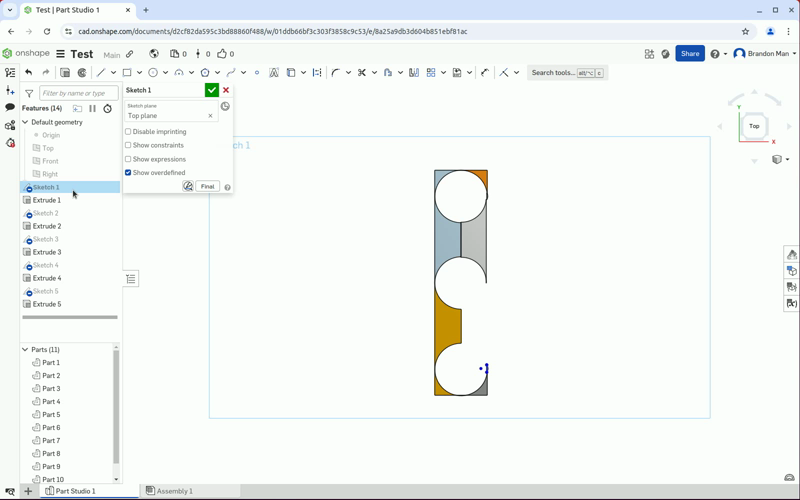
mouse_move(229, 92)
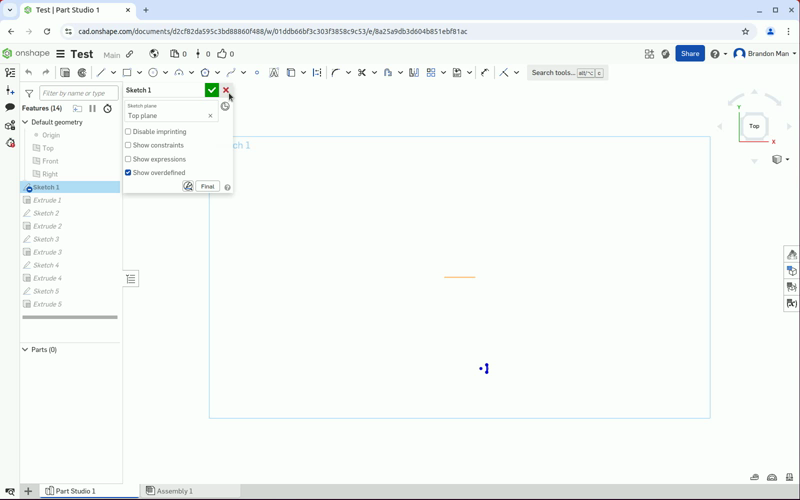
click(229, 92)
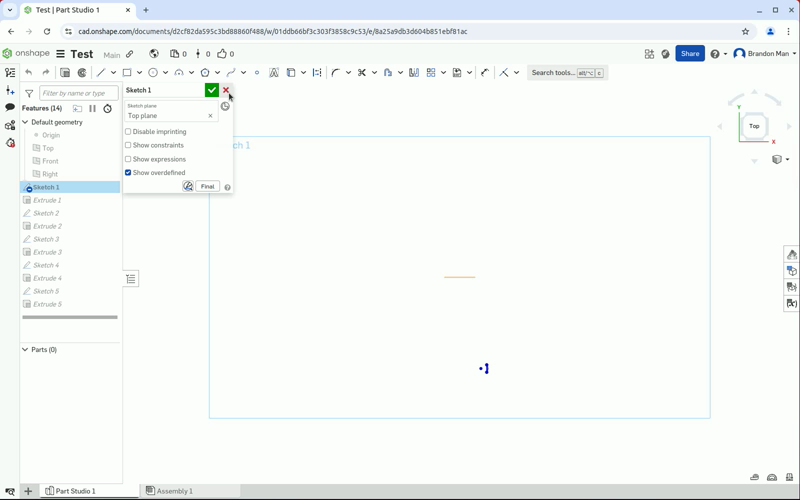
key(shift+s)
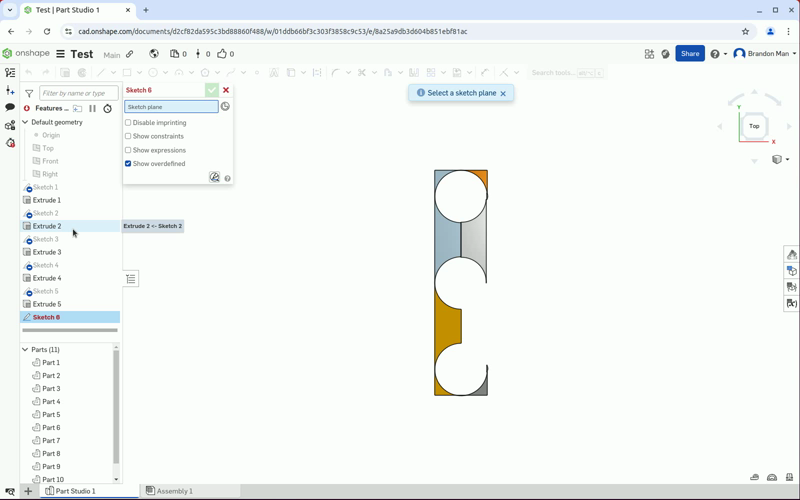
scroll(3)
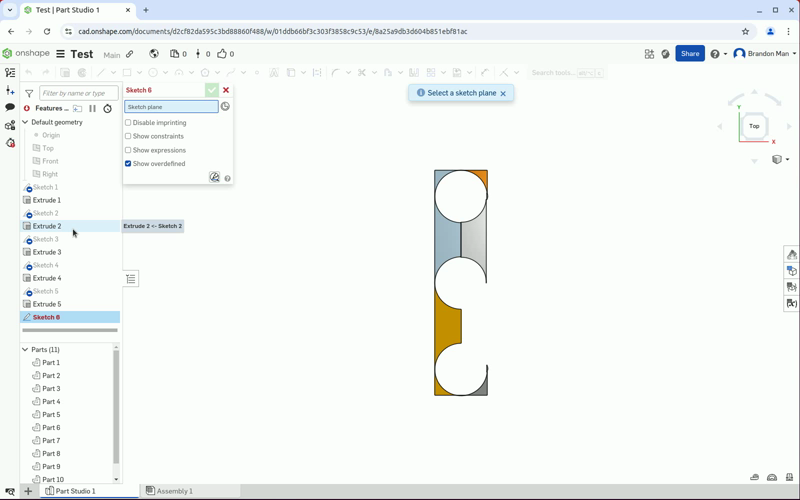
mouse_move(73, 150)
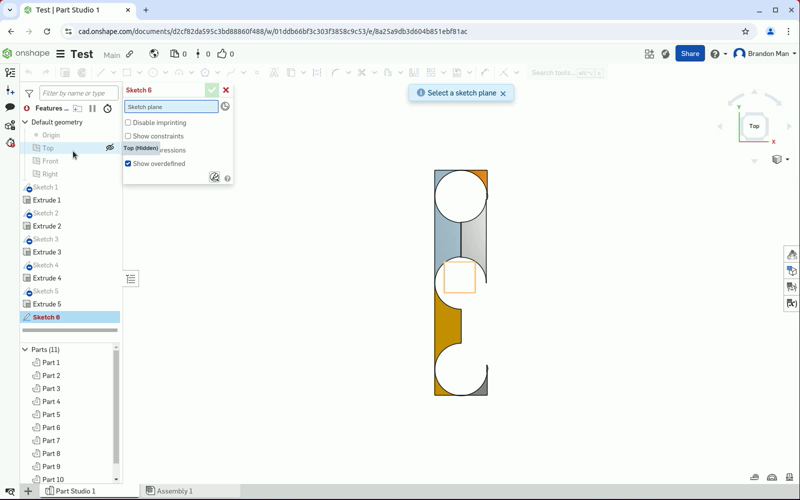
click(73, 150)
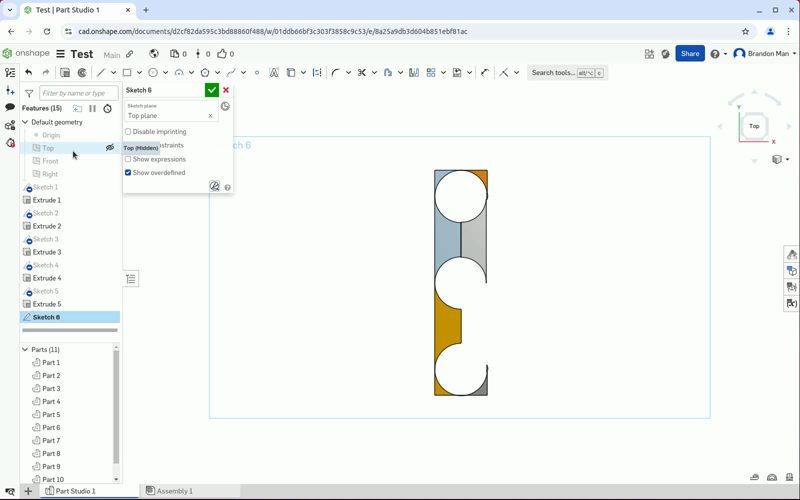
mouse_move(69, 352)
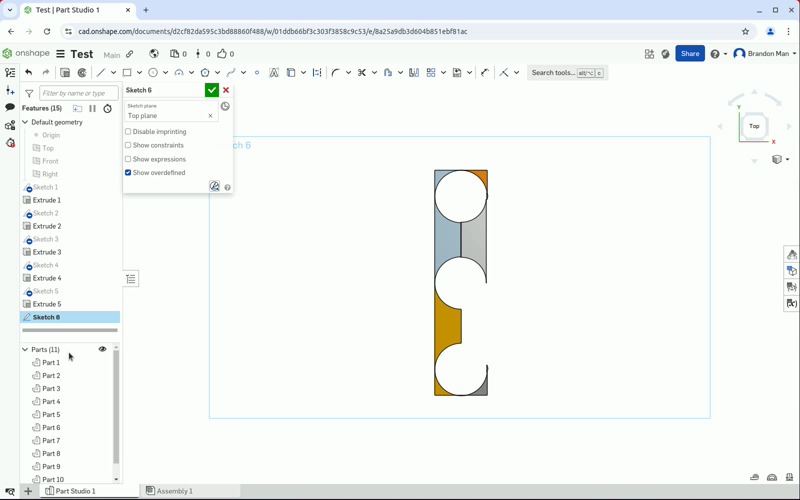
key(y)
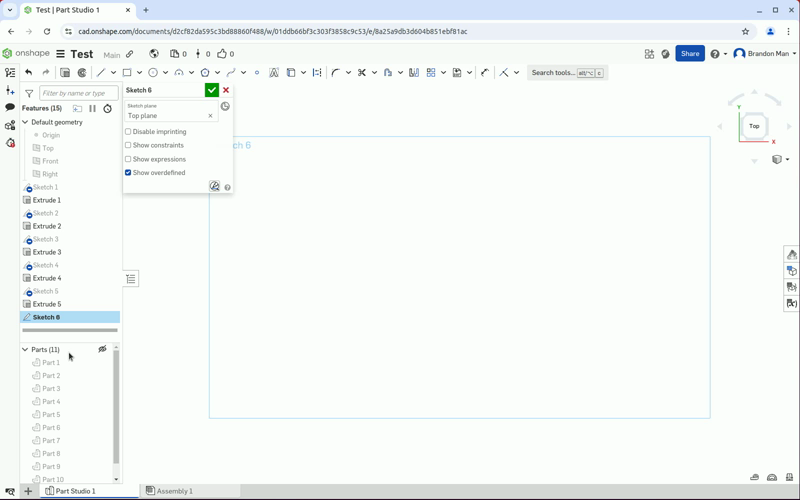
key(a)
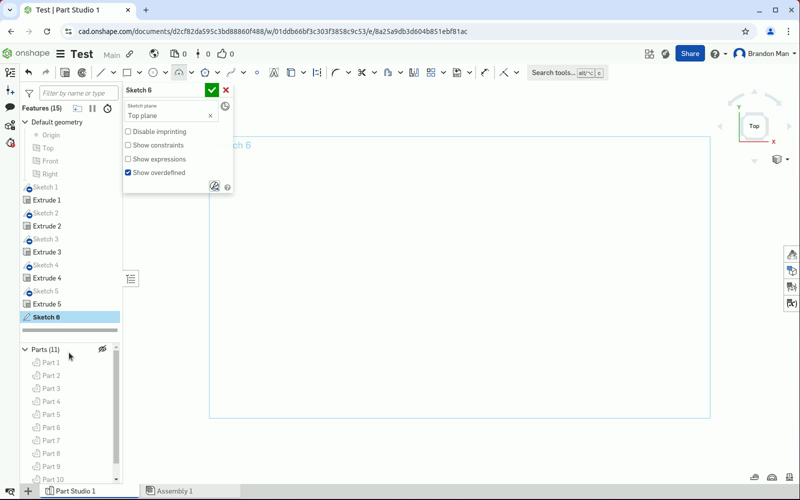
key_down(shift)
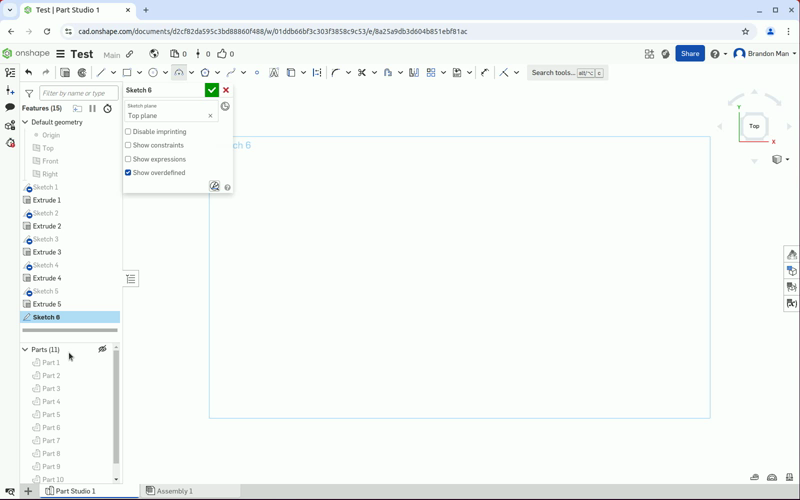
mouse_move(460, 343)
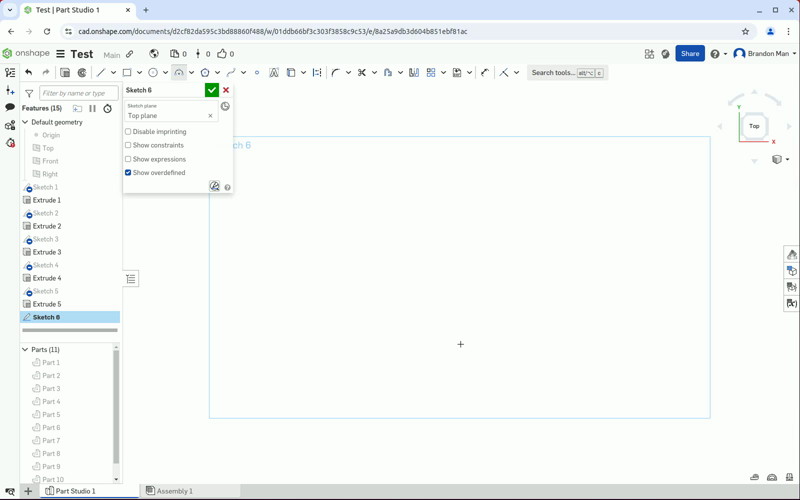
click(460, 343)
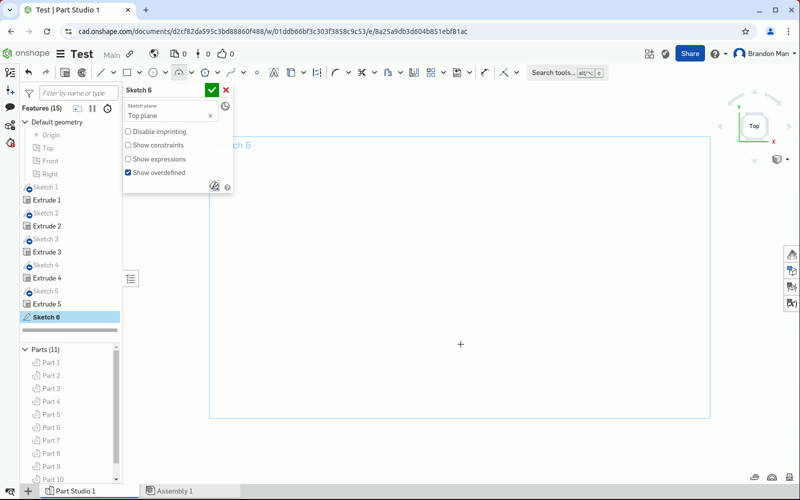
key_up(shift)
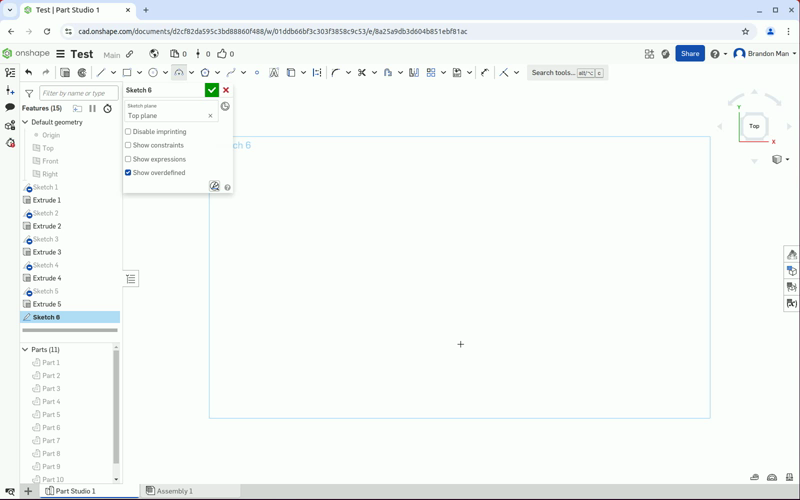
key_down(shift)
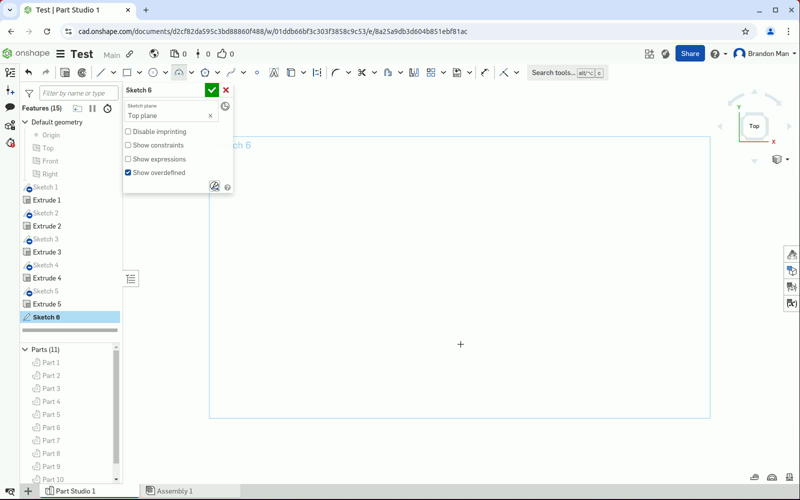
mouse_move(486, 367)
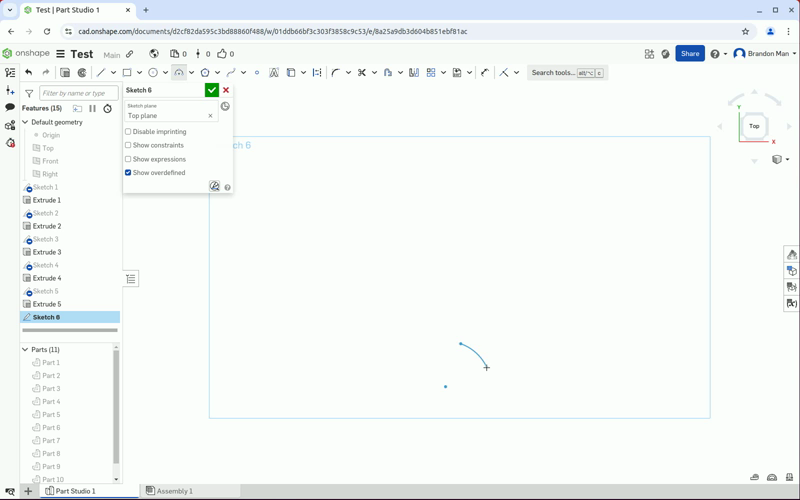
click(486, 367)
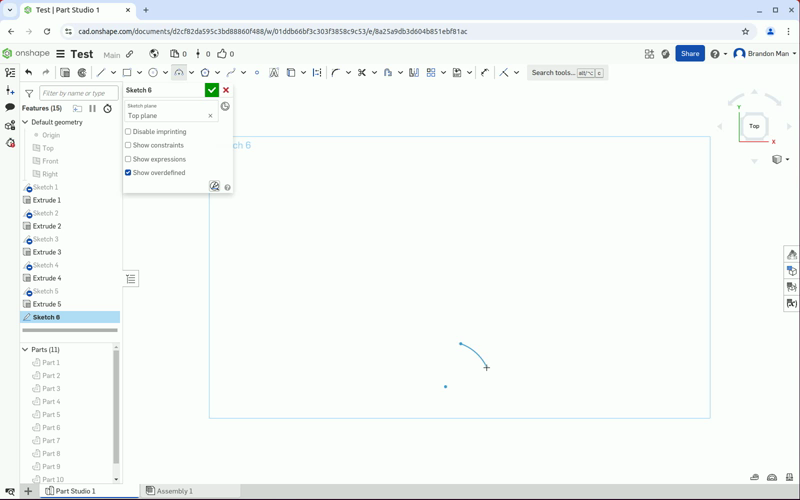
mouse_move(478, 350)
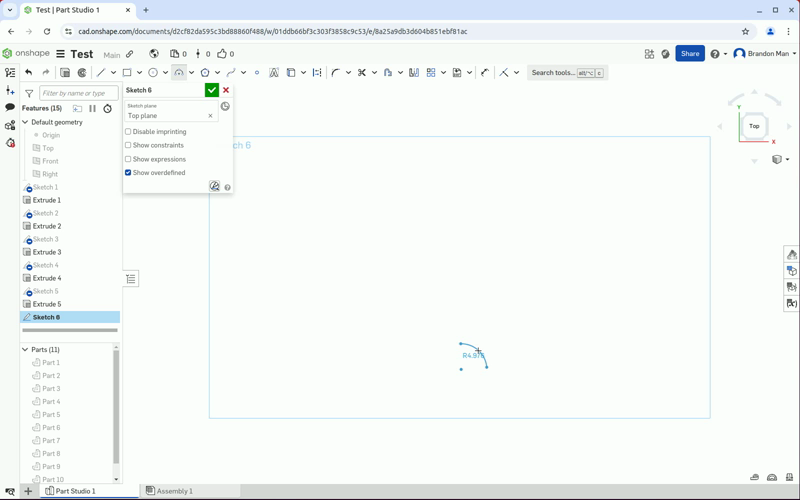
click(478, 350)
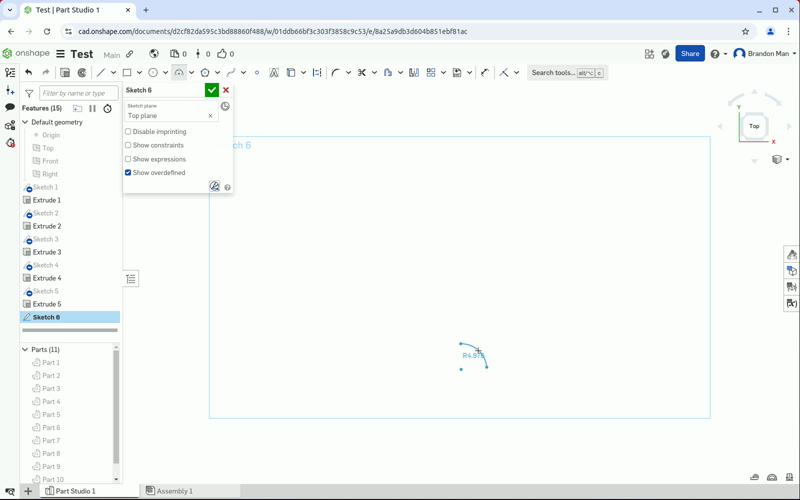
key_up(shift)
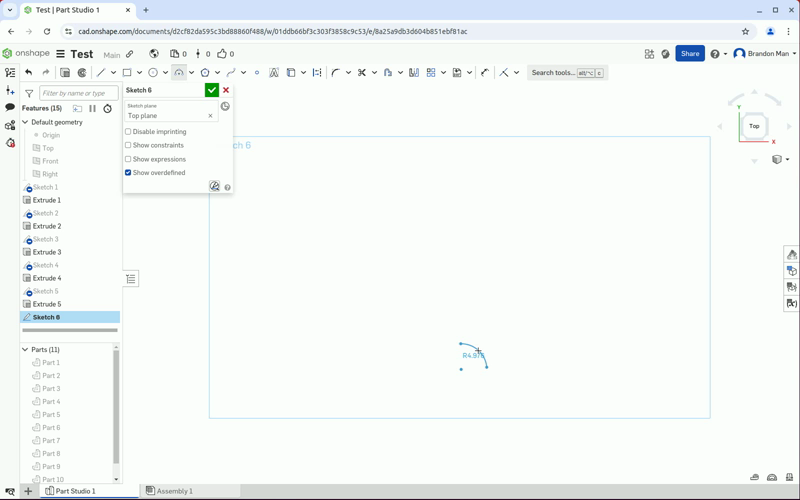
key(esc)
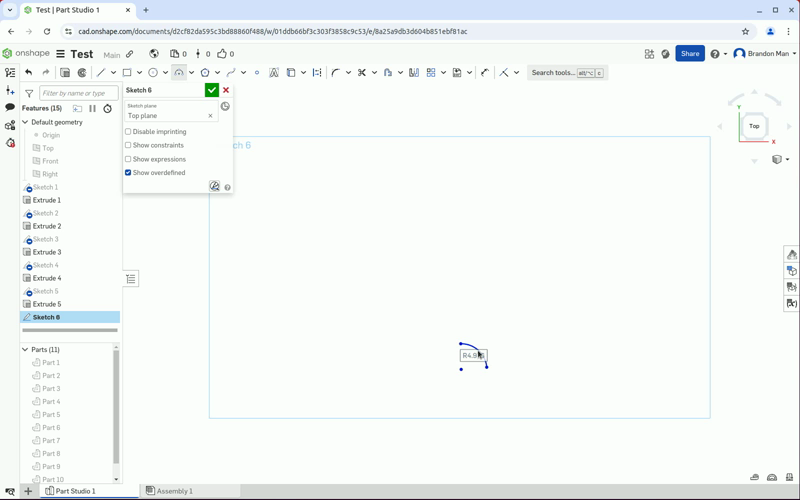
key(l)
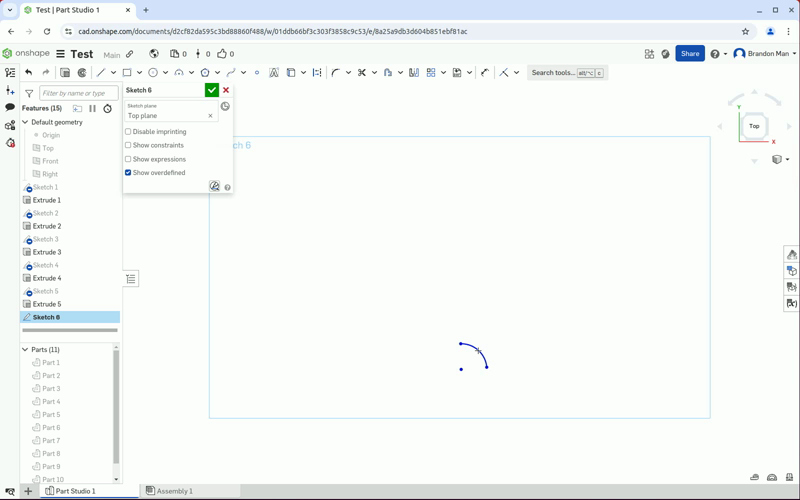
mouse_move(486, 367)
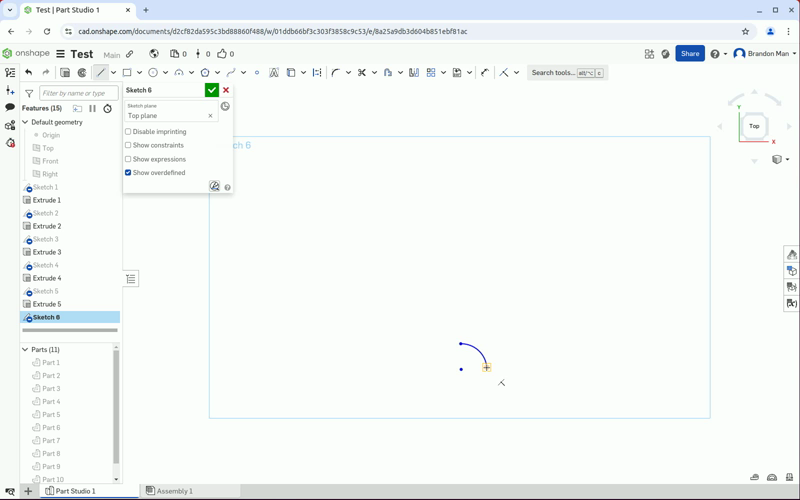
click(486, 367)
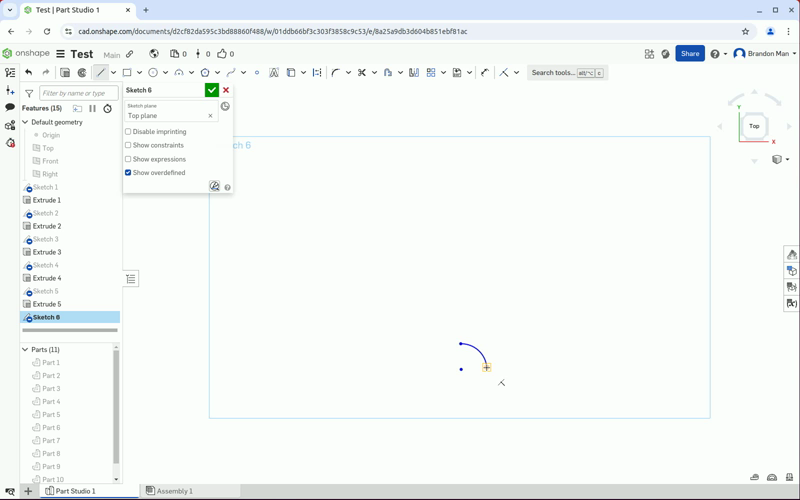
key_down(shift)
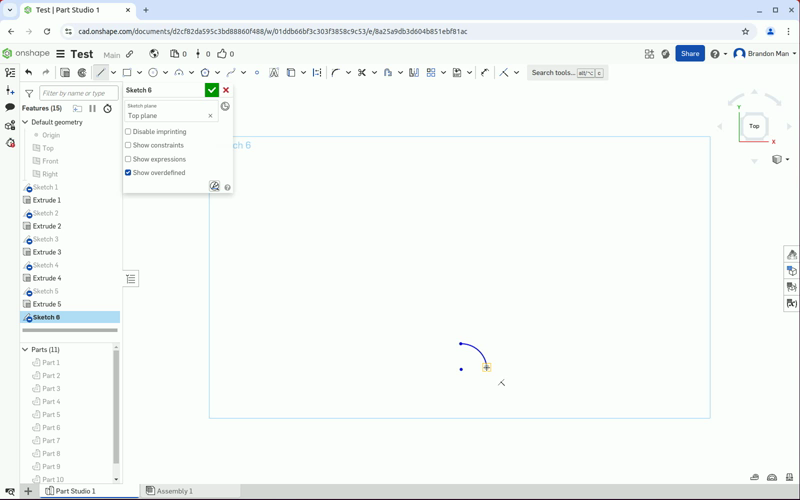
mouse_move(486, 282)
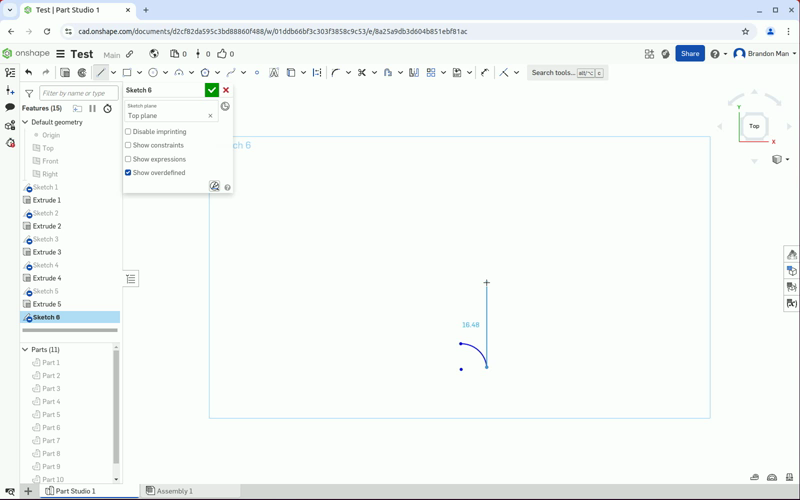
click(486, 282)
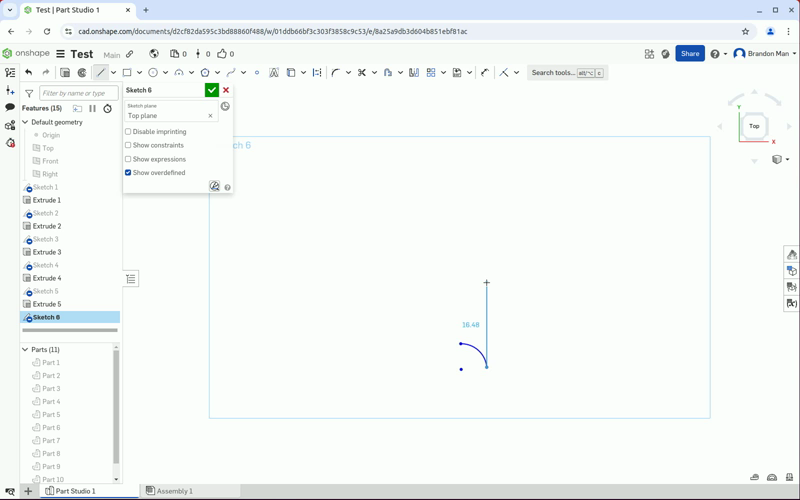
key_up(shift)
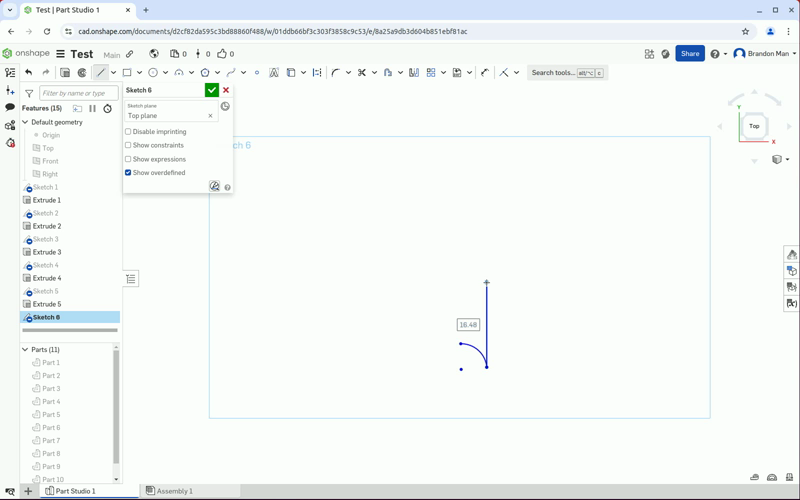
key(esc)
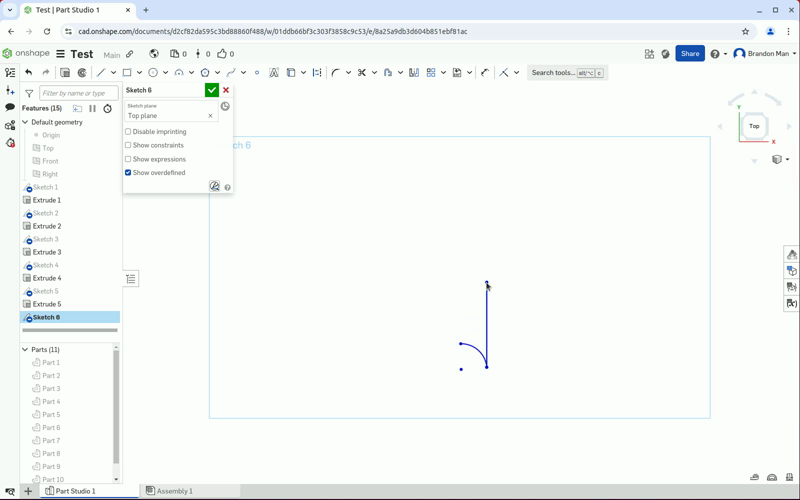
key(a)
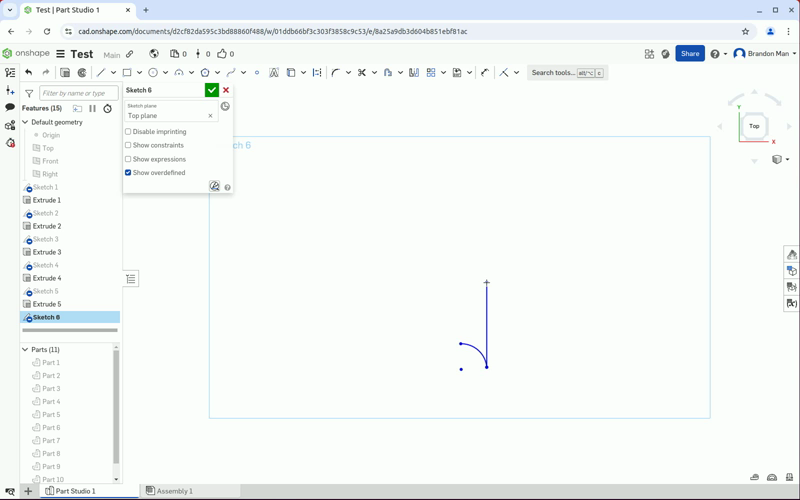
mouse_move(486, 282)
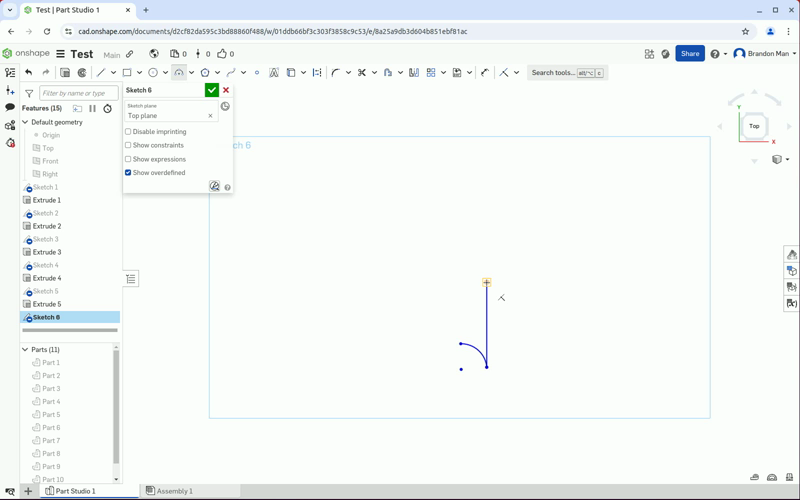
click(486, 282)
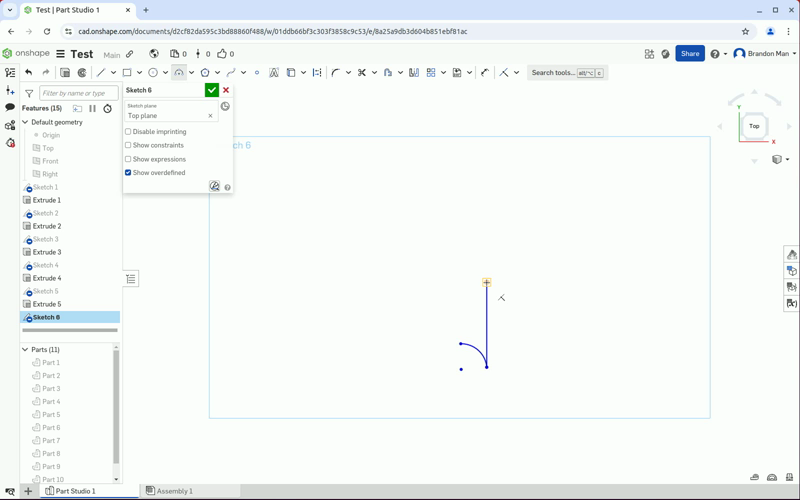
key_down(shift)
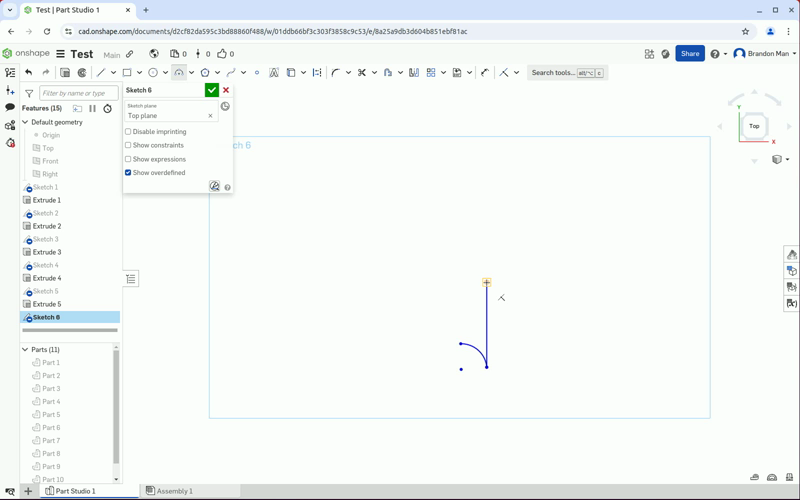
mouse_move(460, 309)
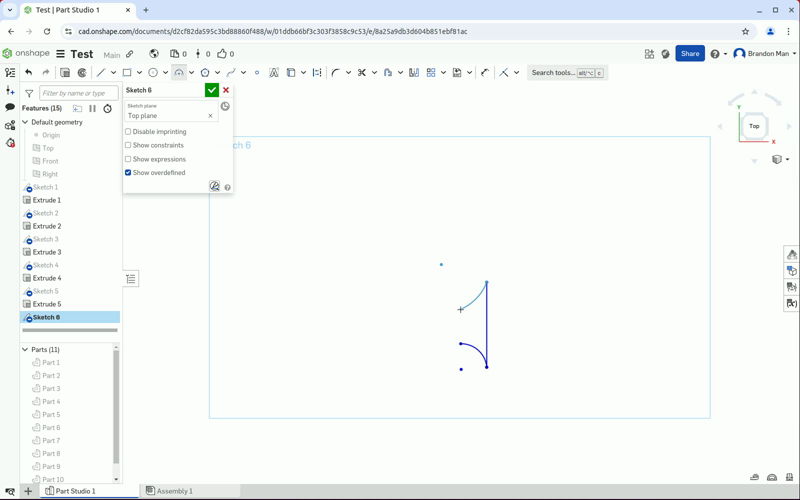
click(460, 309)
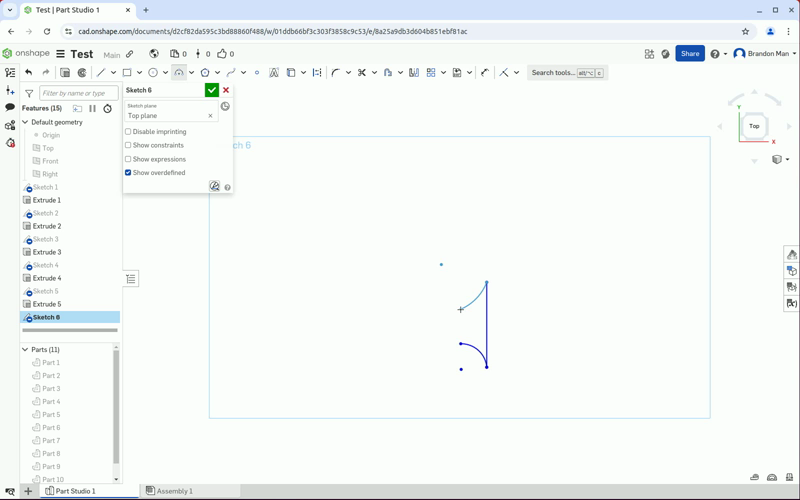
mouse_move(479, 300)
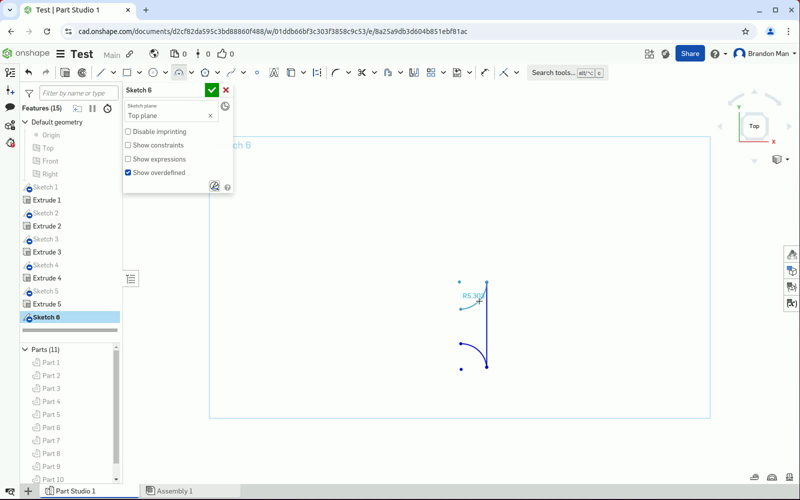
click(479, 300)
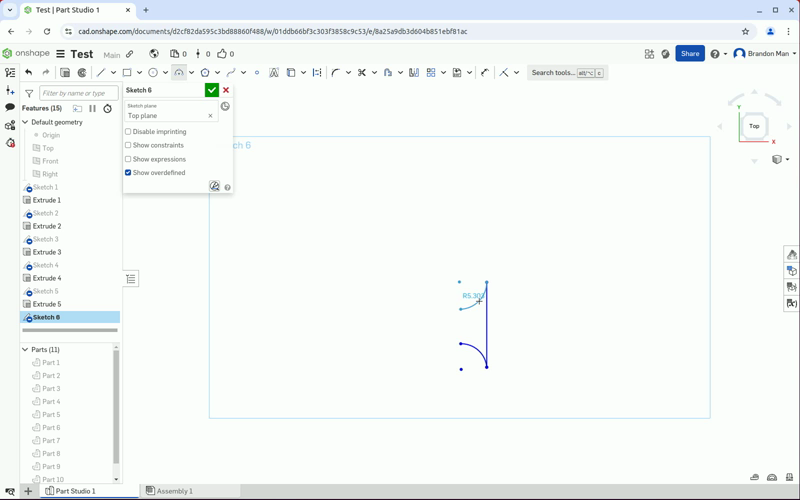
key_up(shift)
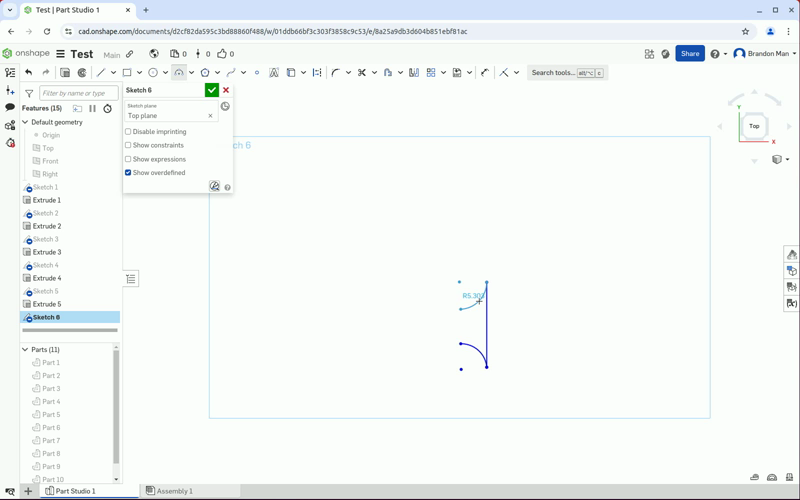
key(esc)
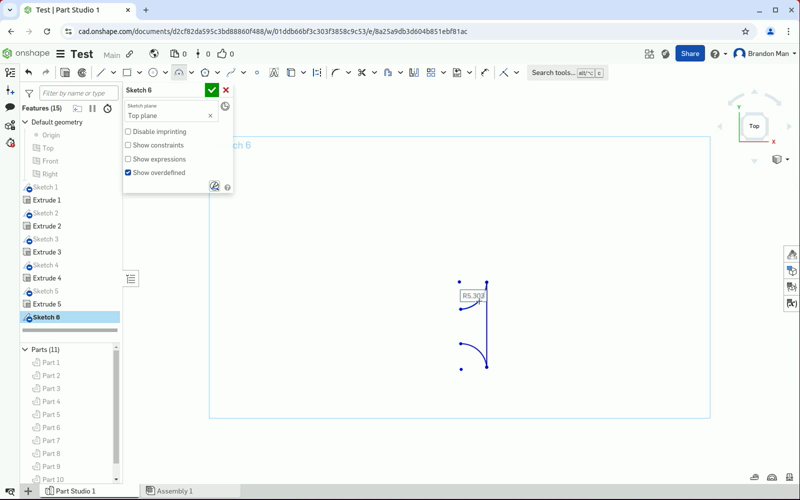
key(l)
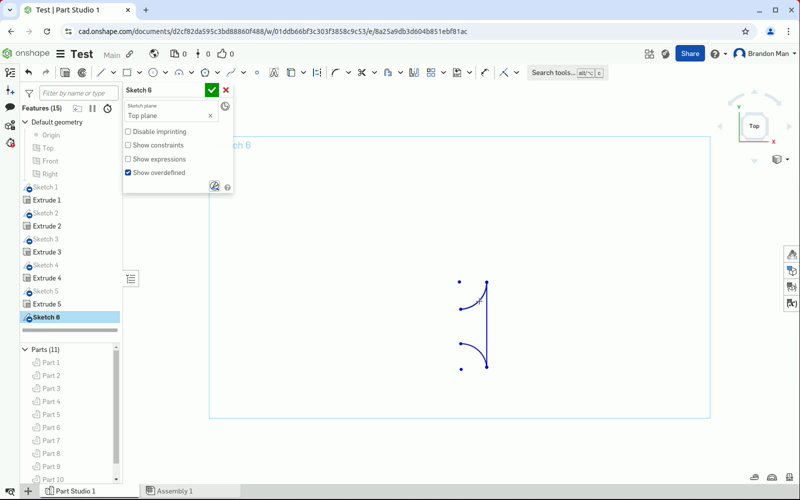
mouse_move(460, 309)
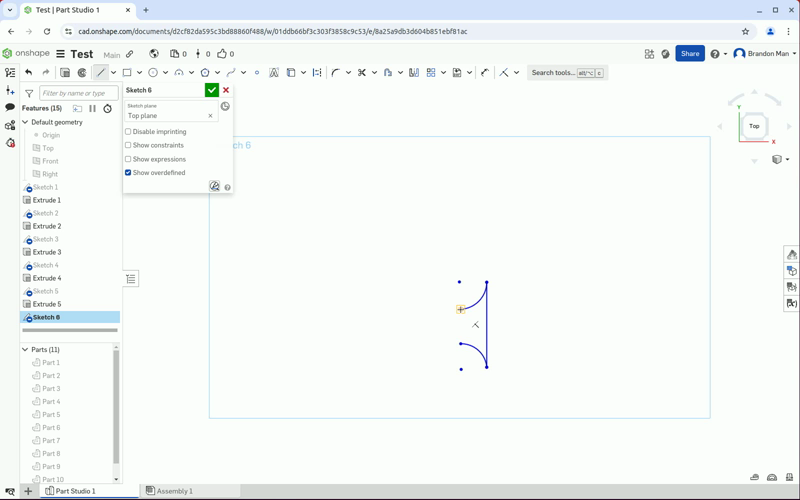
click(460, 309)
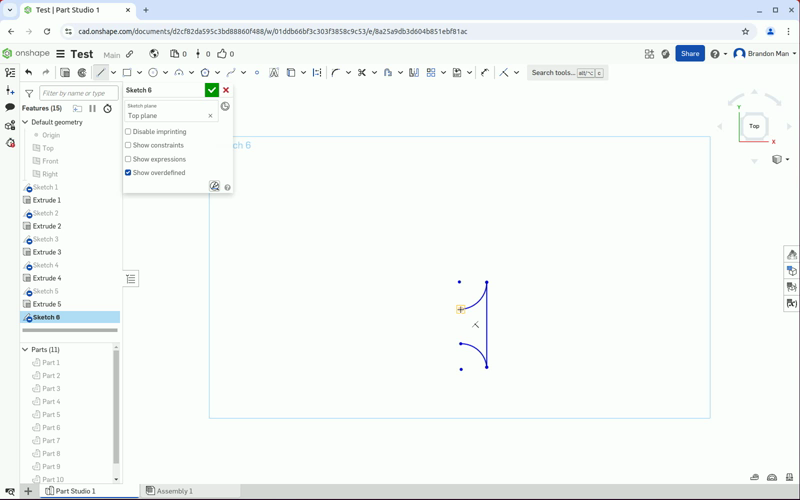
mouse_move(490, 309)
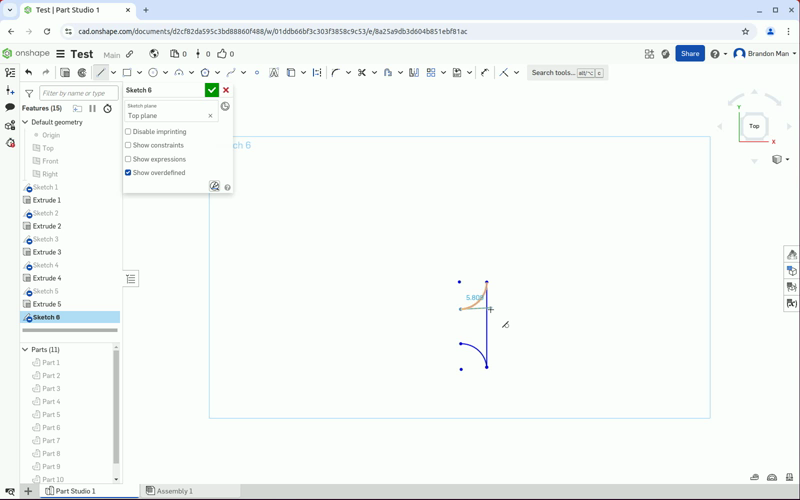
key_down(shift)
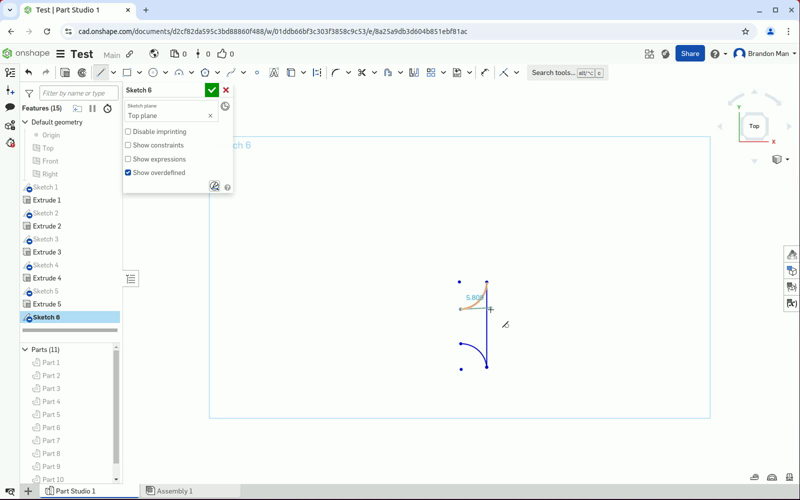
mouse_move(460, 343)
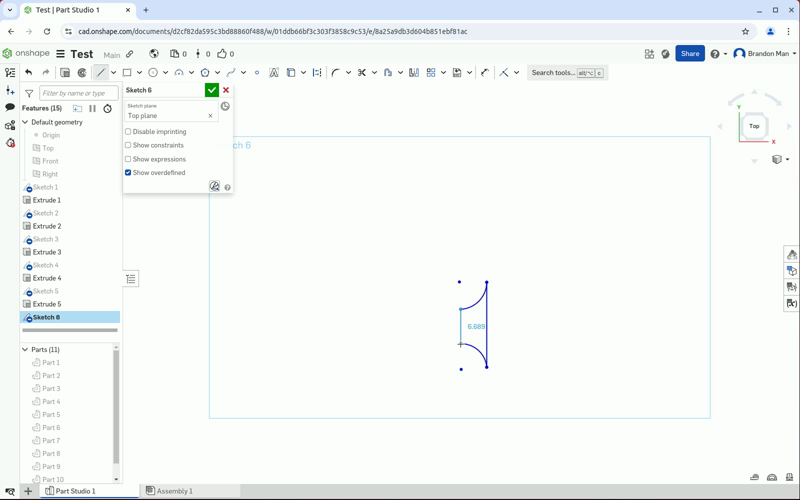
key_up(shift)
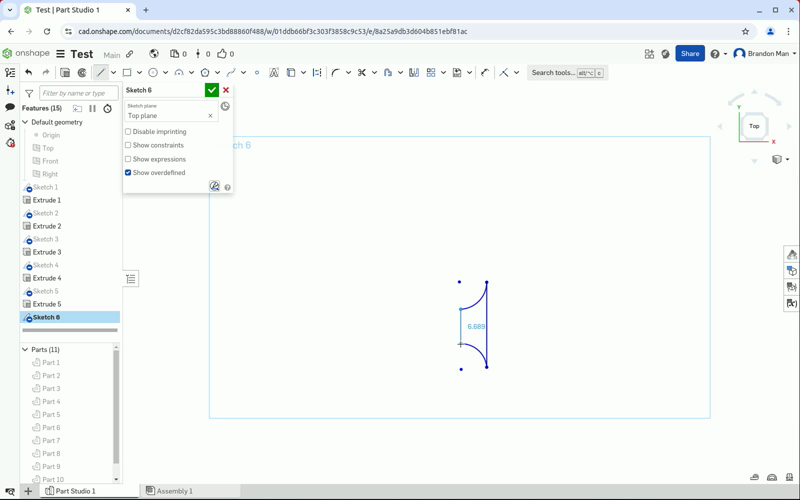
click(460, 343)
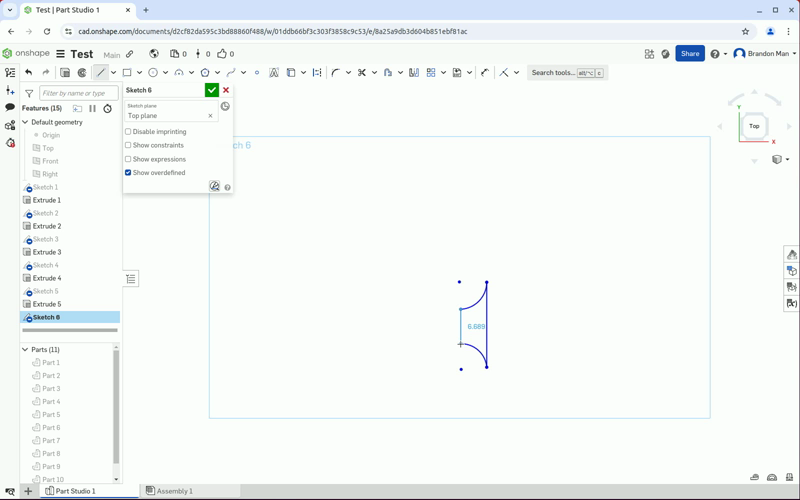
key(esc)
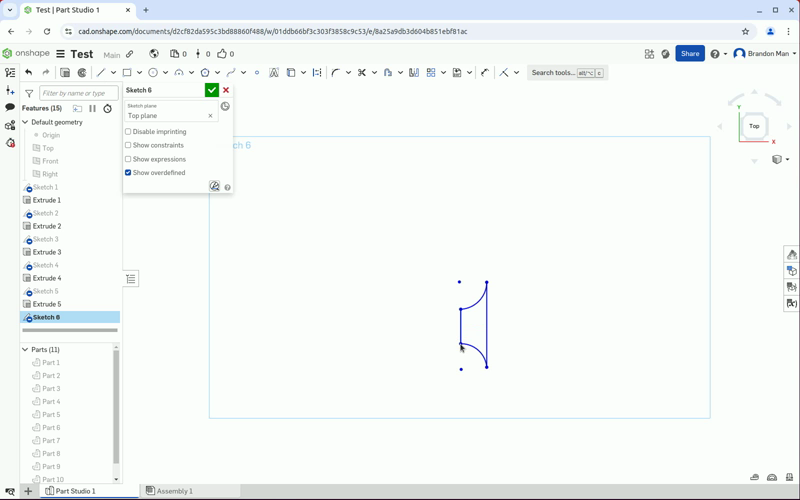
mouse_move(474, 319)
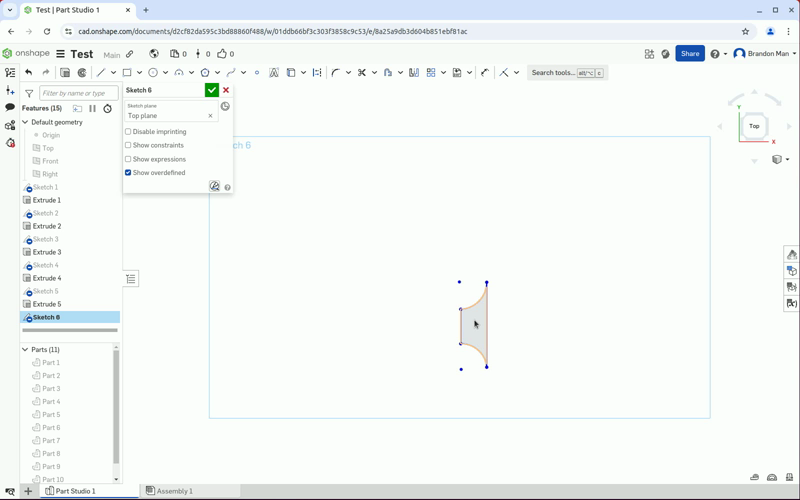
scroll(6)
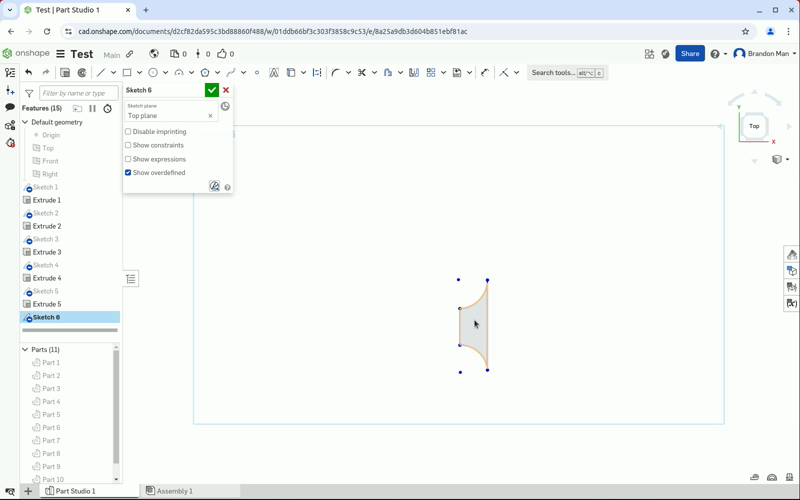
scroll(6)
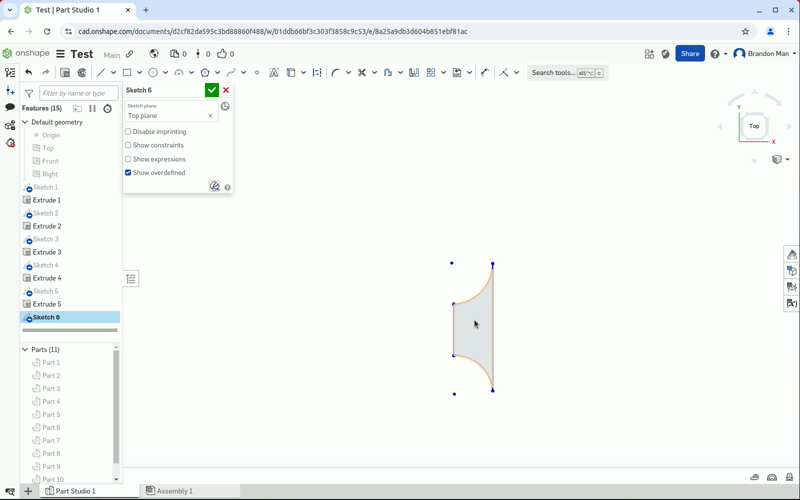
scroll(6)
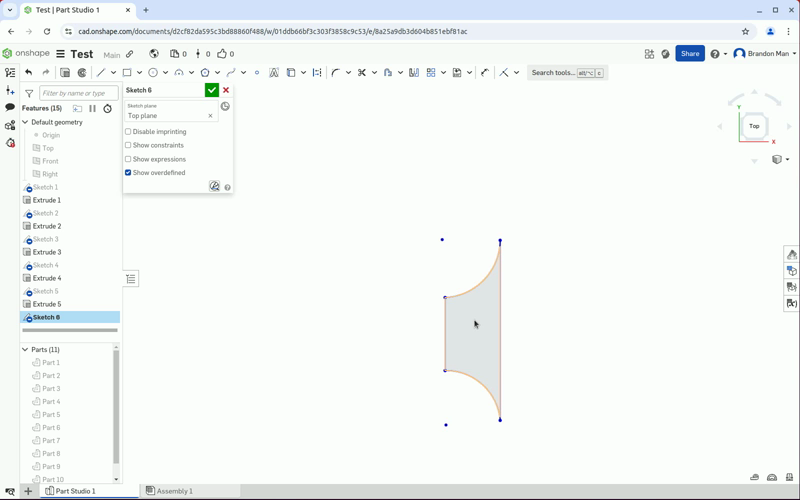
scroll(6)
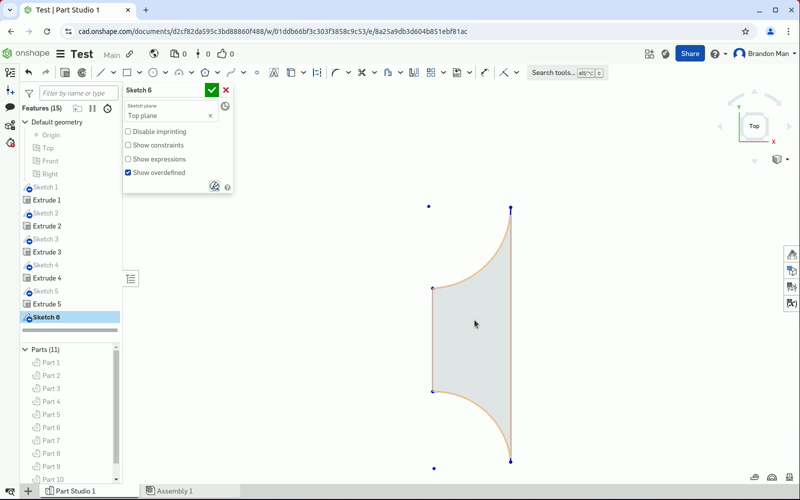
scroll(6)
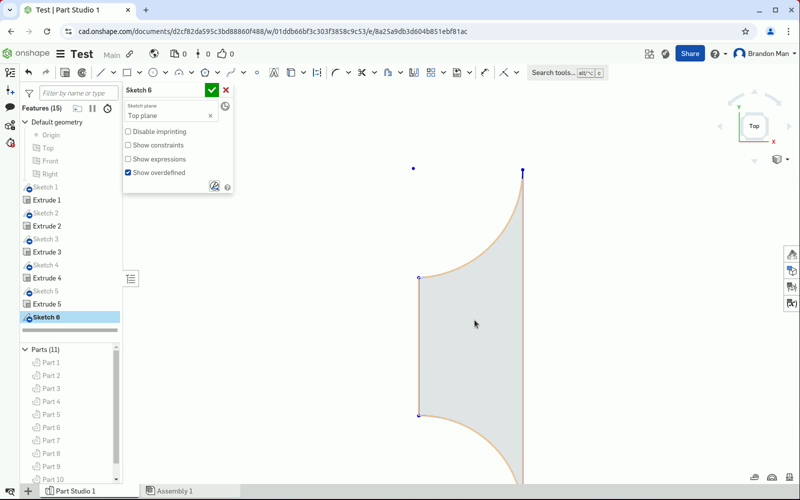
scroll(6)
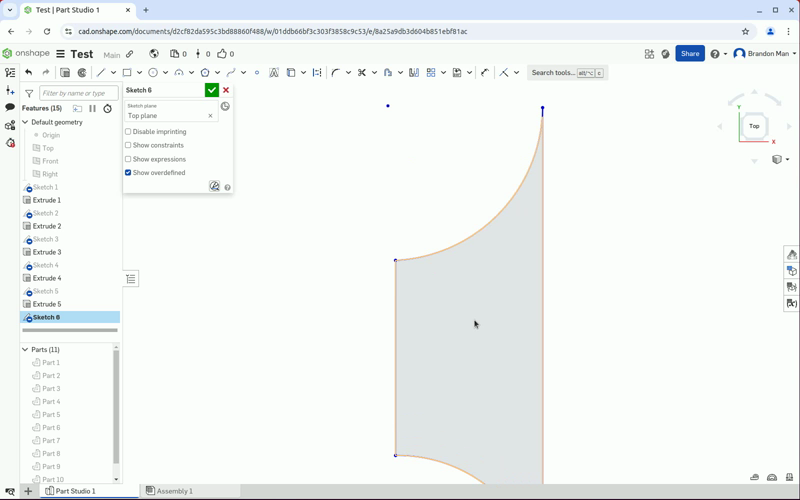
scroll(6)
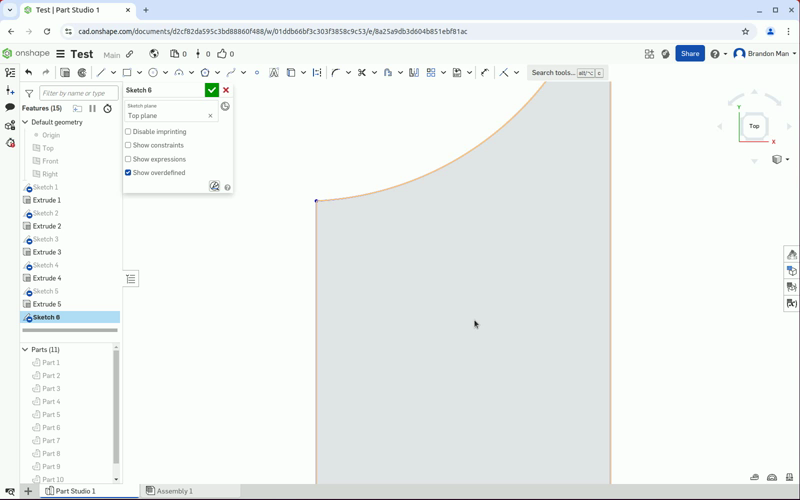
click(474, 319)
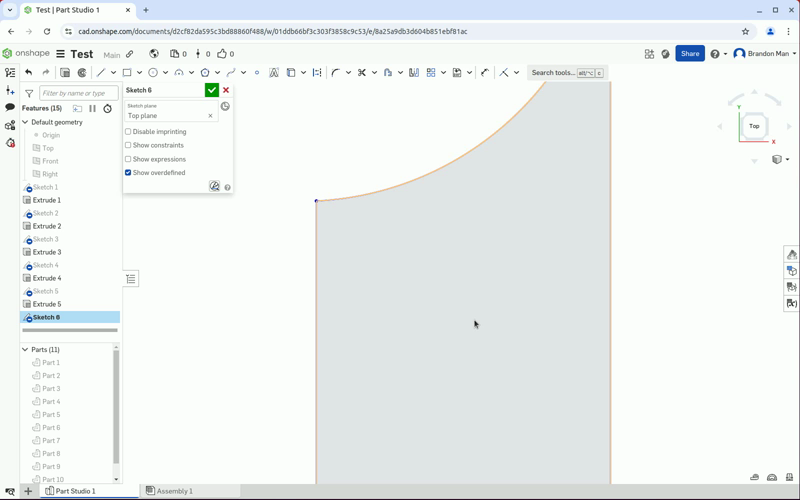
scroll(-6)
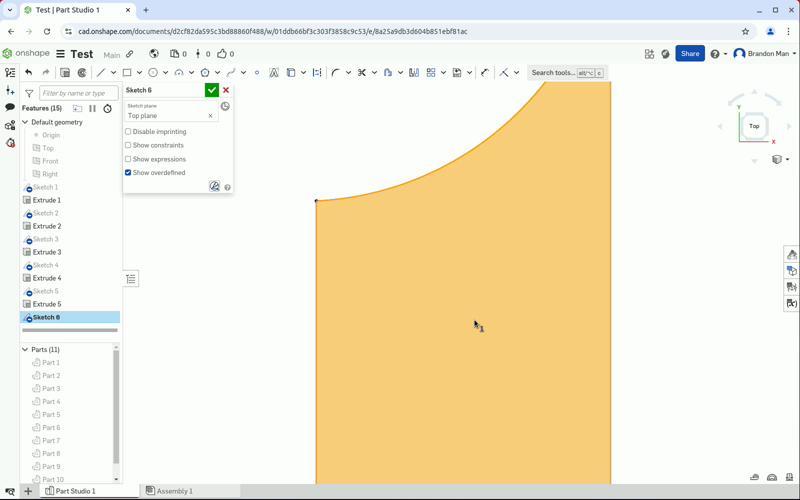
scroll(-6)
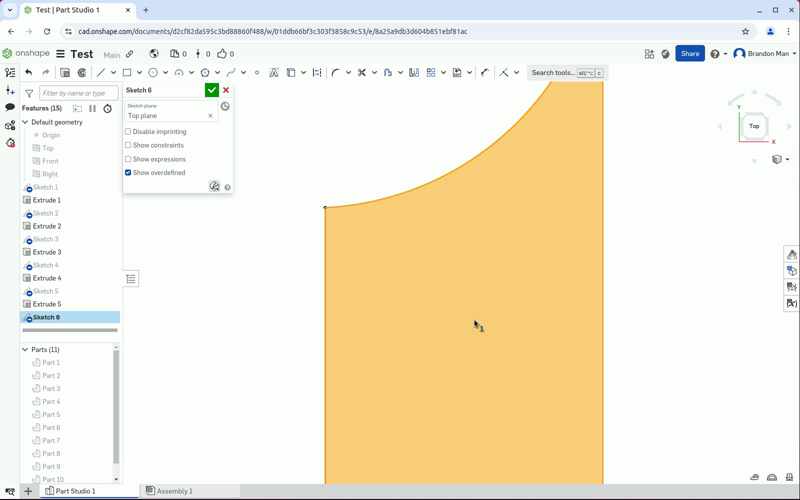
scroll(-6)
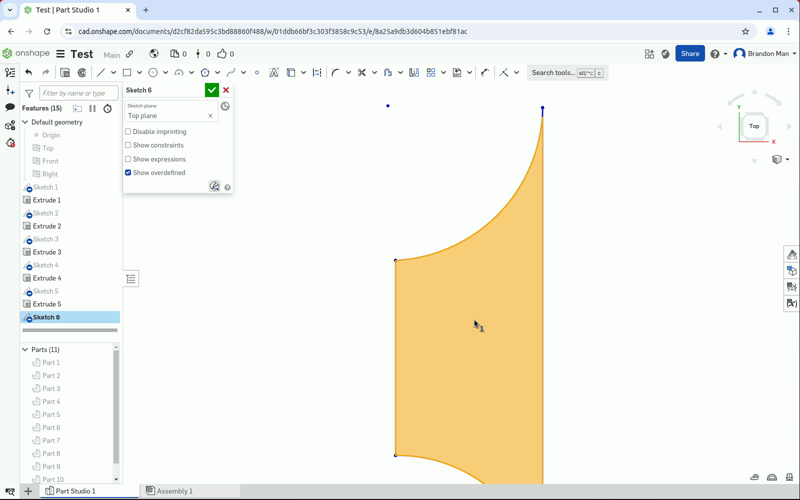
scroll(-6)
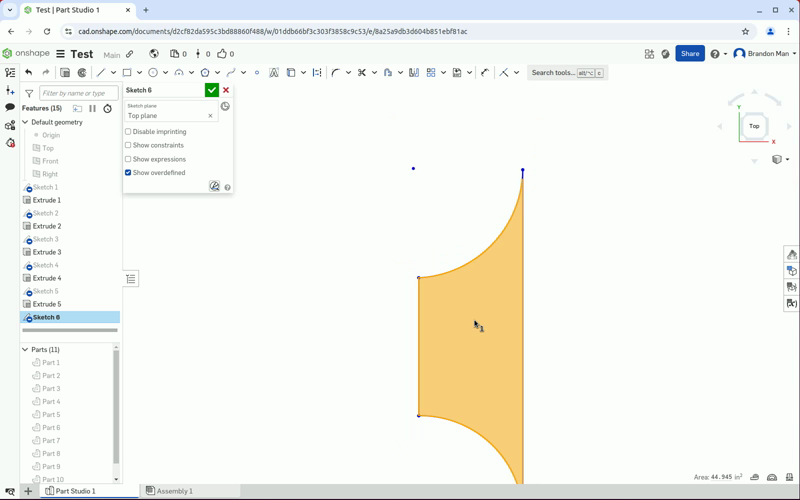
scroll(-6)
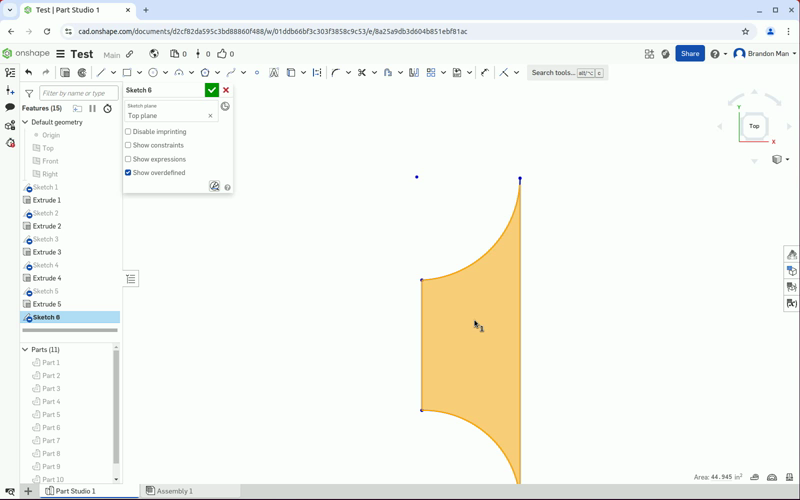
scroll(-6)
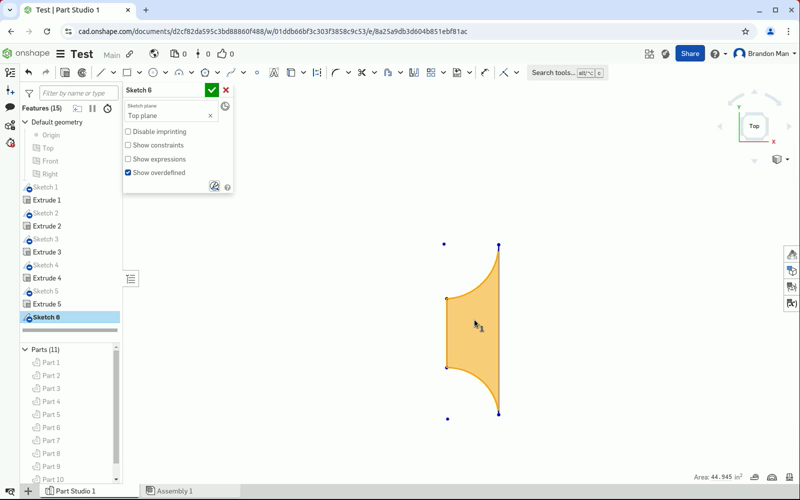
scroll(-6)
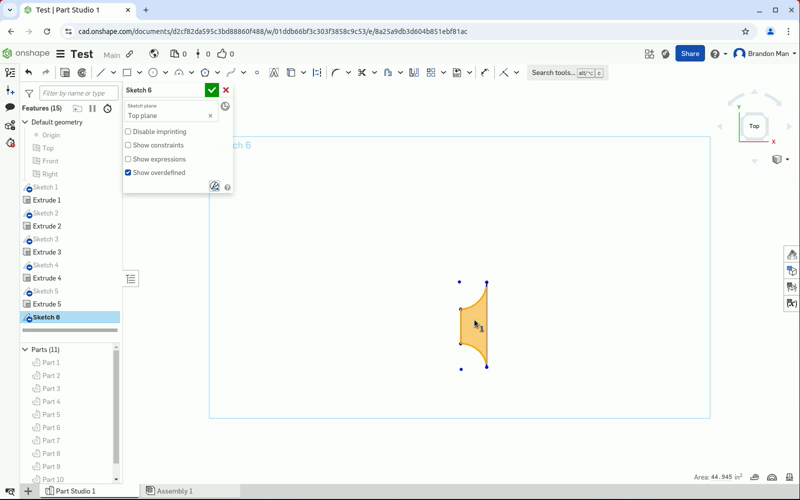
mouse_move(69, 352)
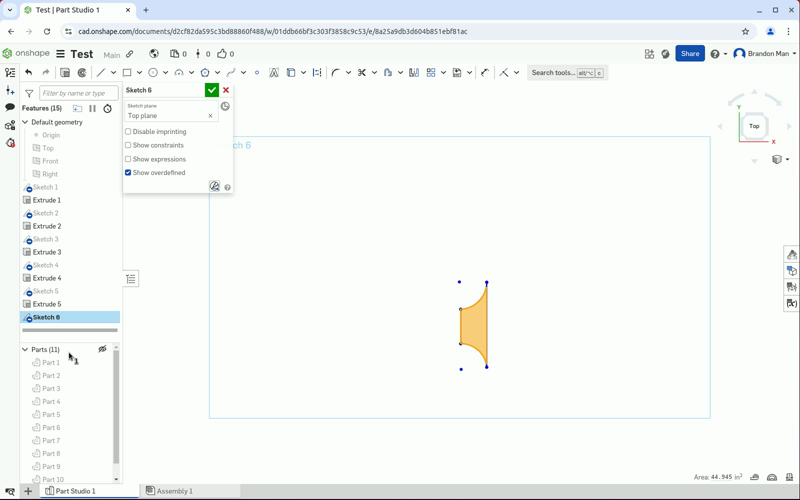
key(shift+y)
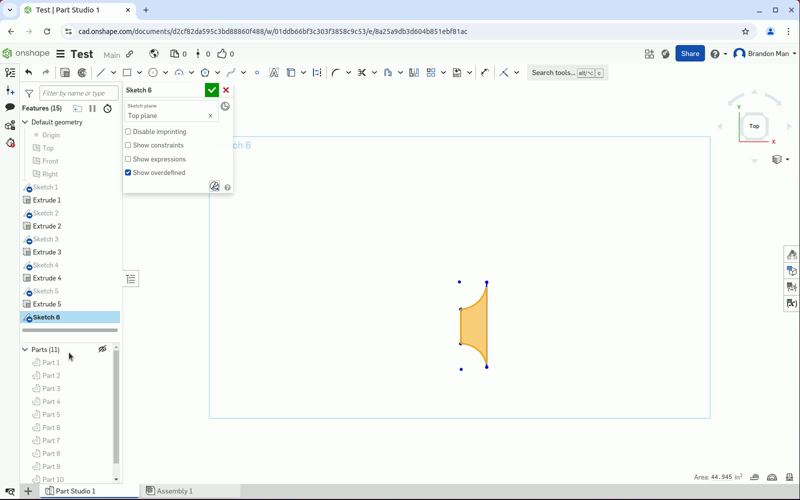
key(shift+e)
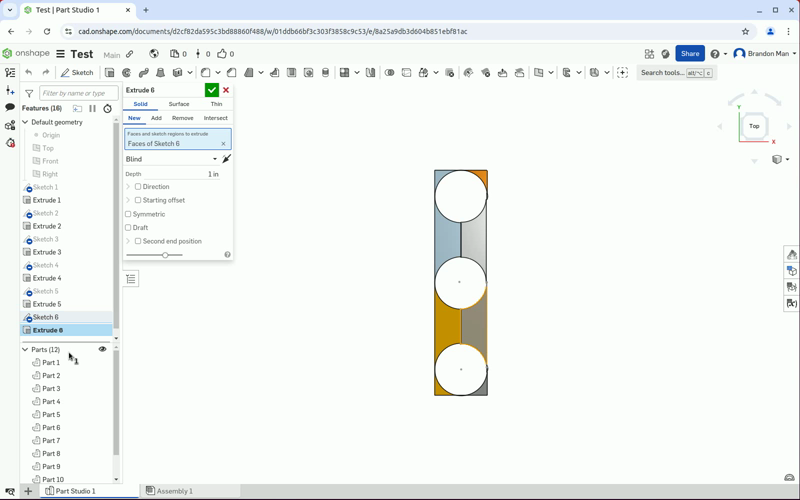
mouse_move(143, 106)
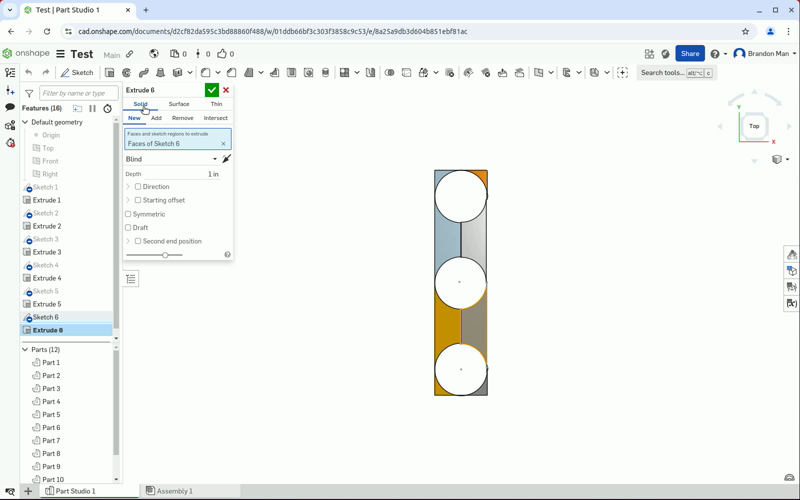
click(143, 106)
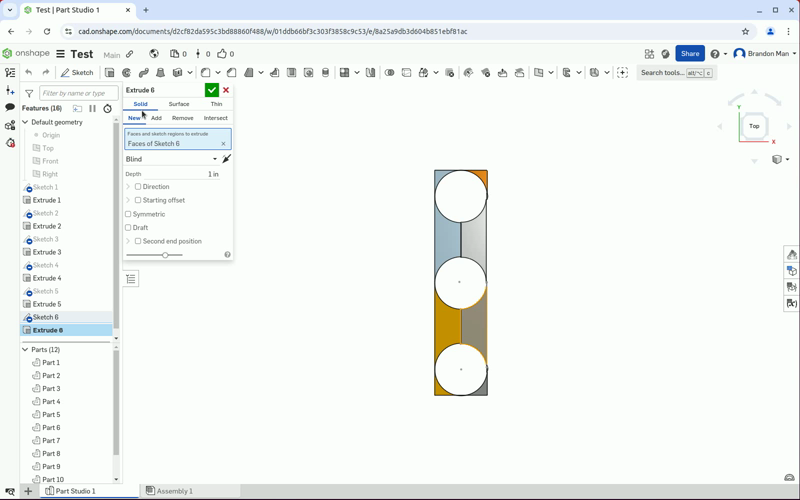
mouse_move(137, 120)
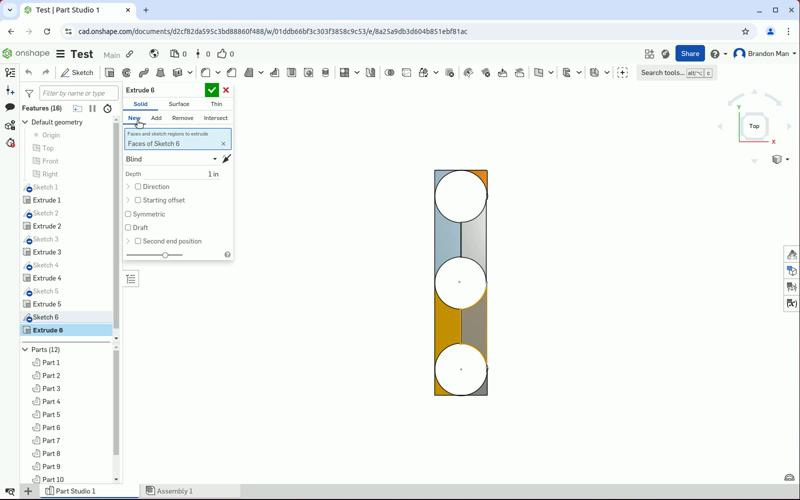
click(137, 120)
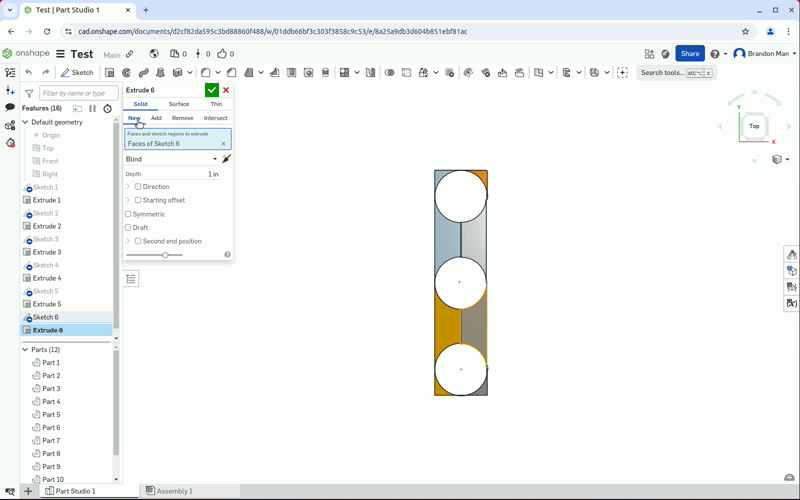
key(tab, 4)
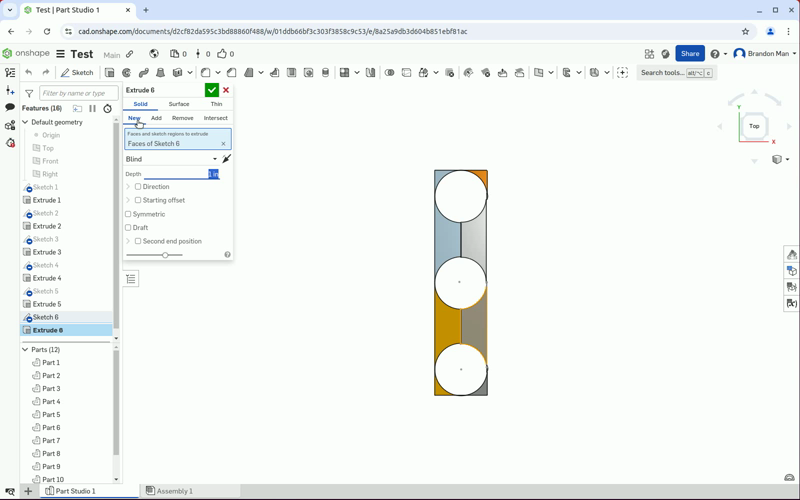
text(3.611)
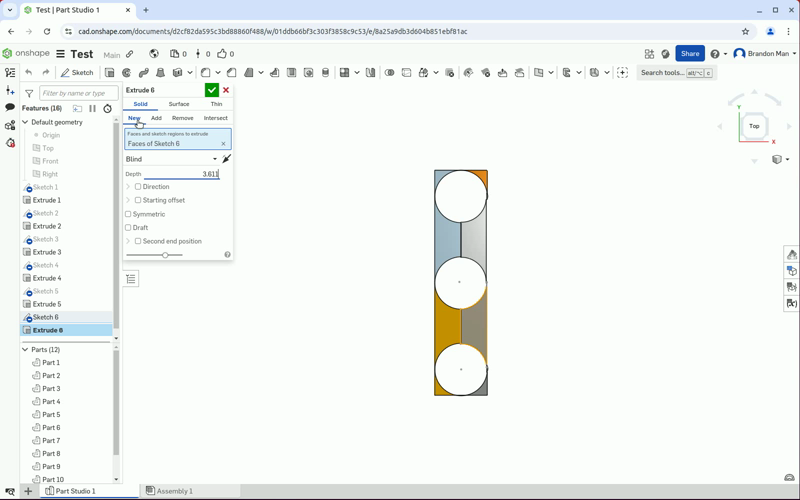
key(enter)
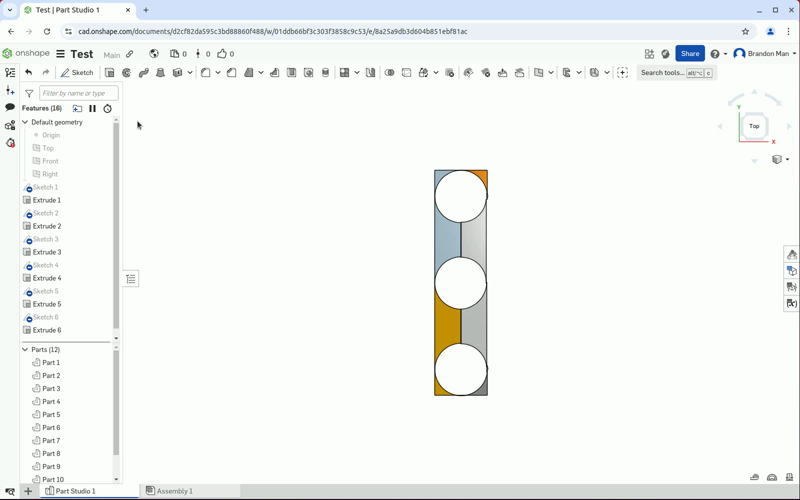
key(shift+h)
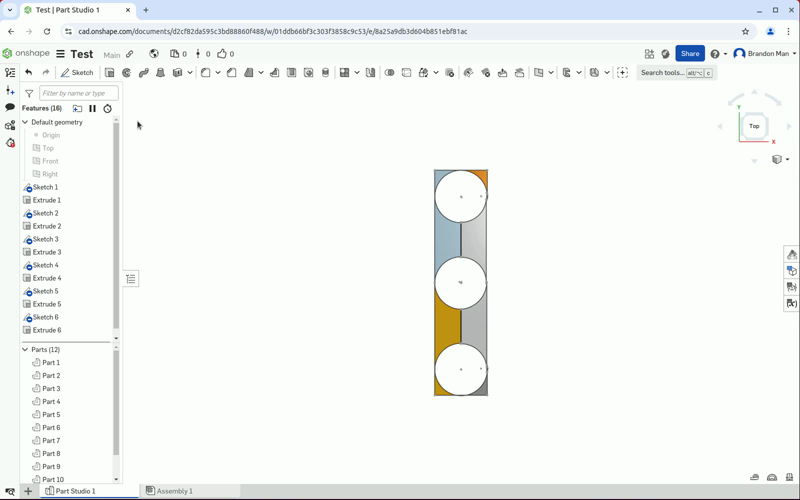
key(shift+h)
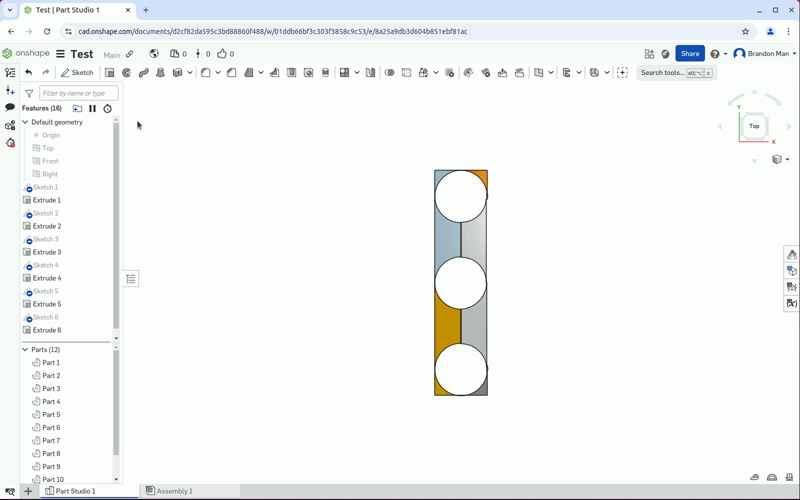
mouse_move(69, 189)
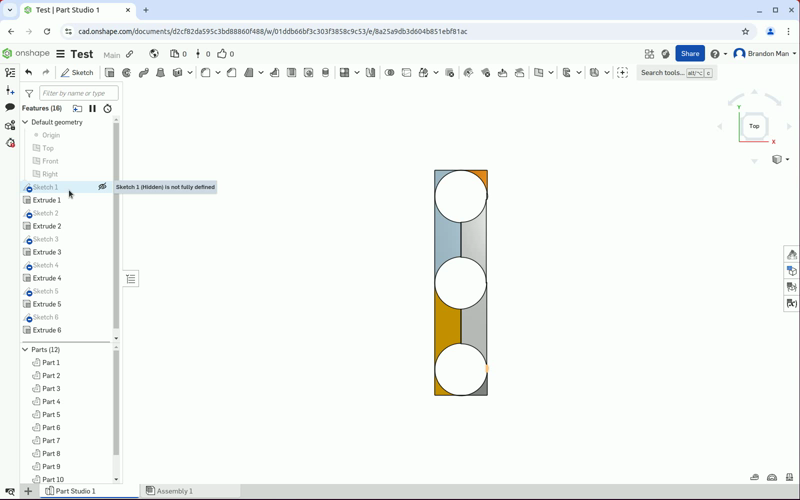
click(69, 189)
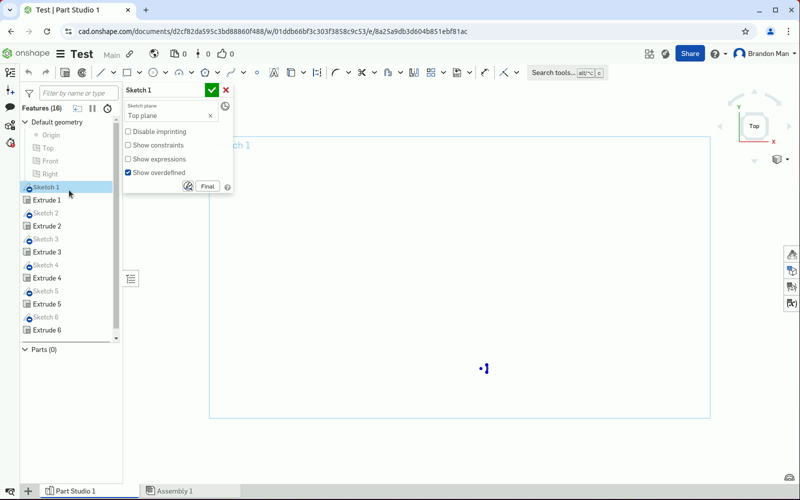
mouse_move(229, 92)
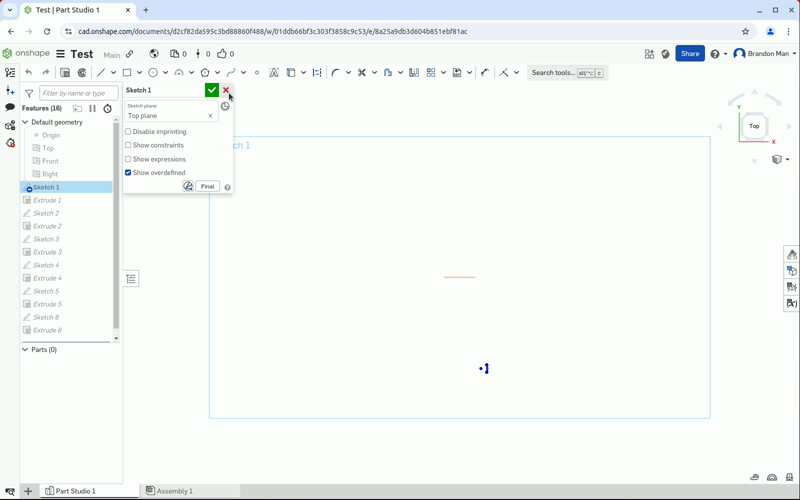
click(229, 92)
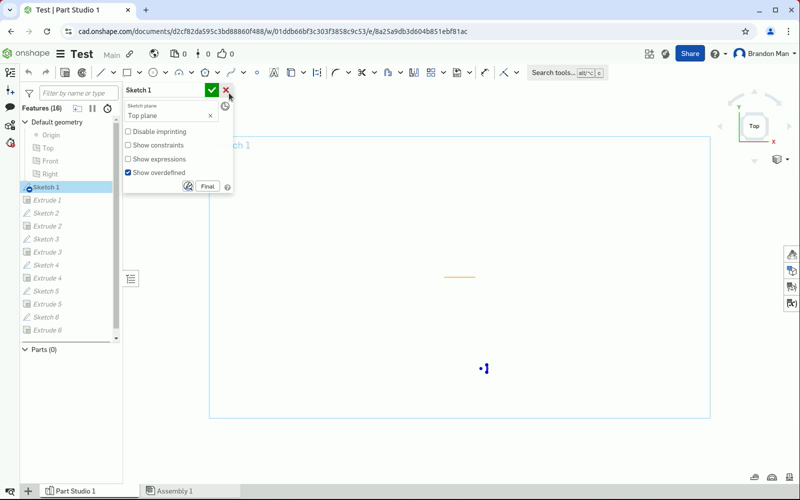
key(shift+s)
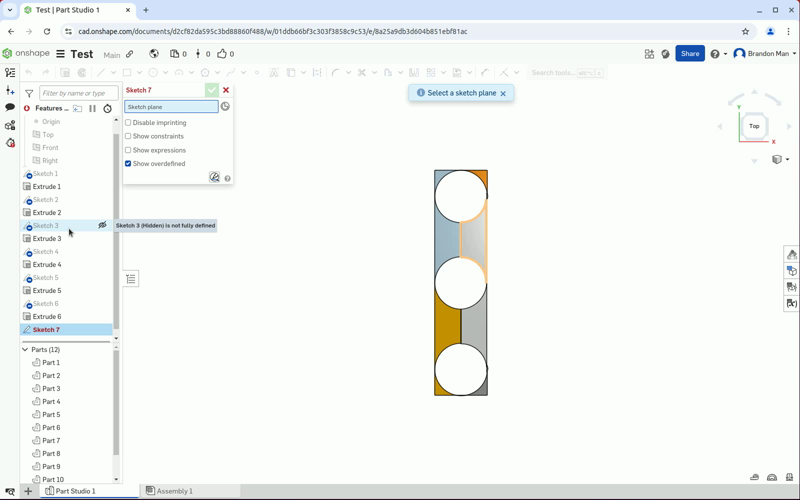
scroll(3)
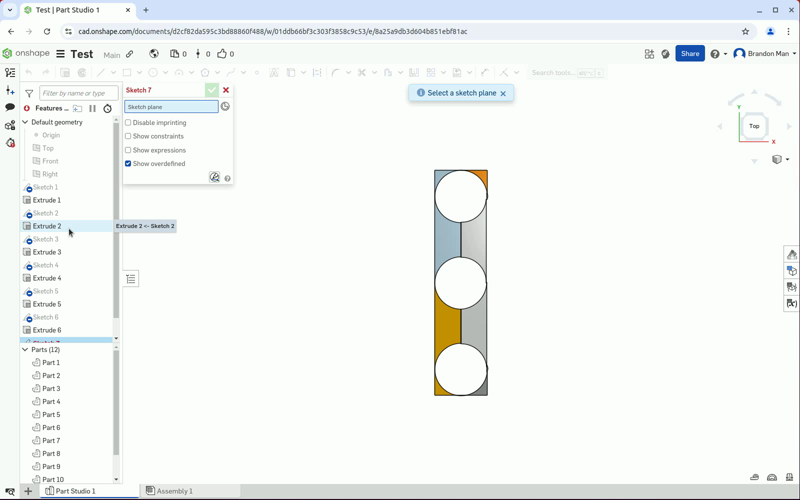
mouse_move(69, 150)
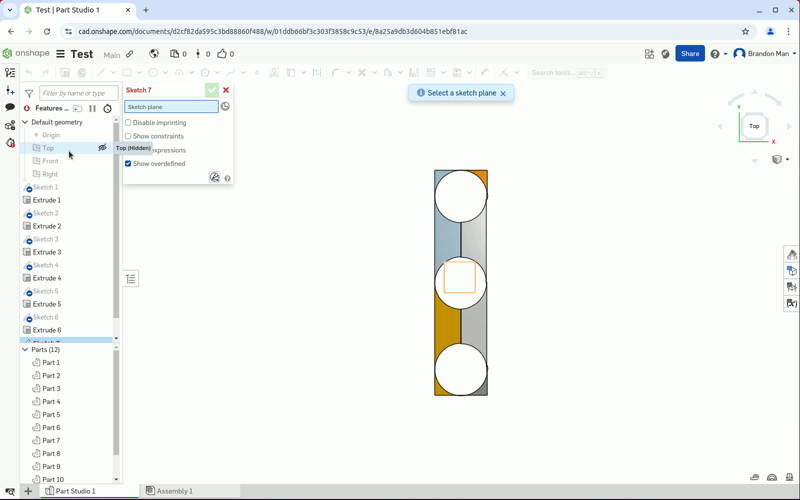
click(69, 150)
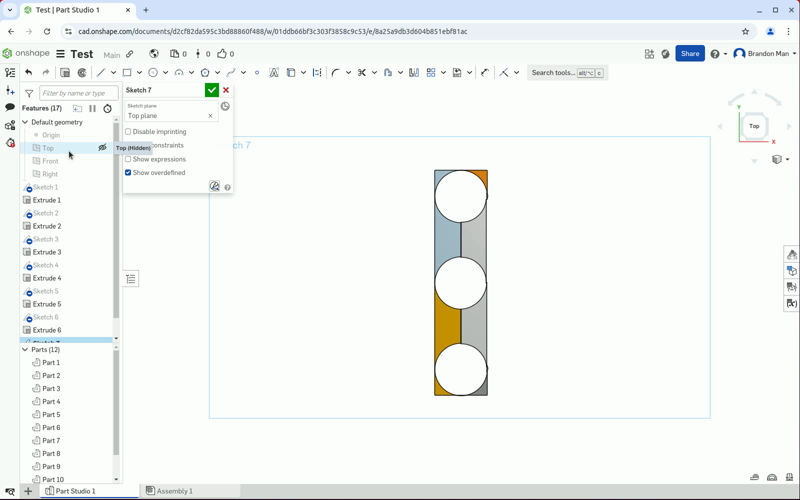
mouse_move(69, 352)
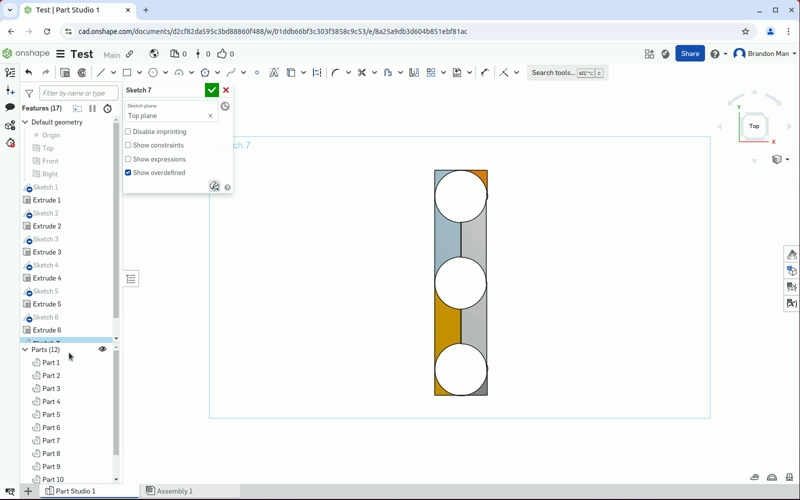
key(y)
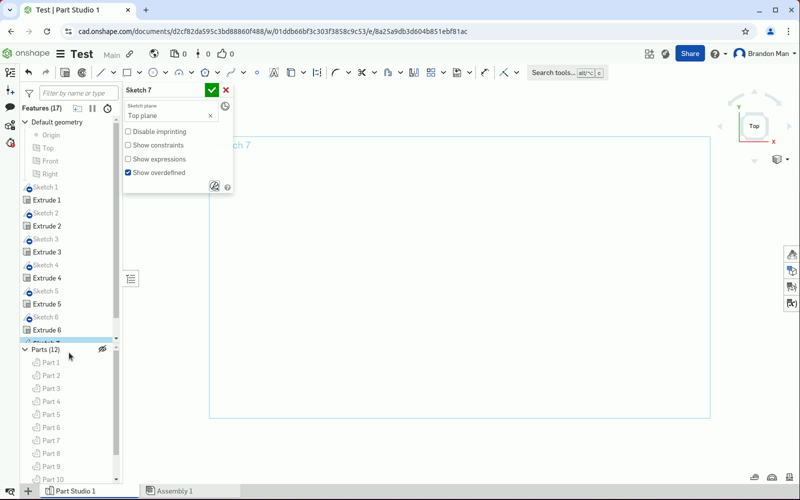
key(l)
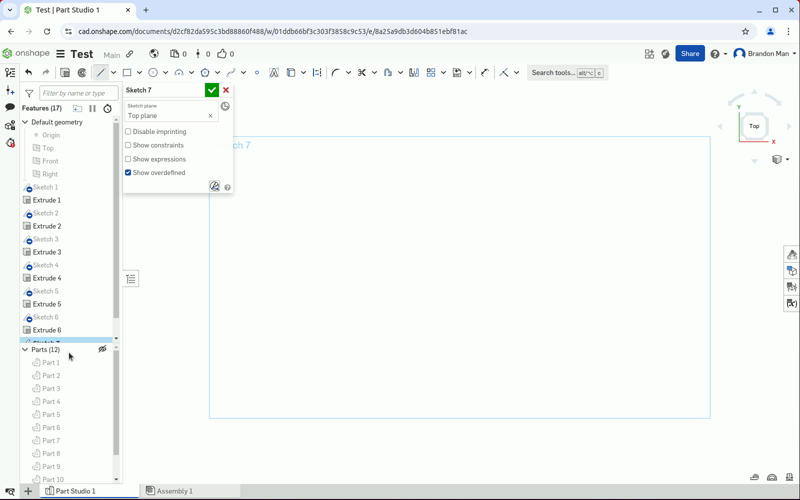
key_down(shift)
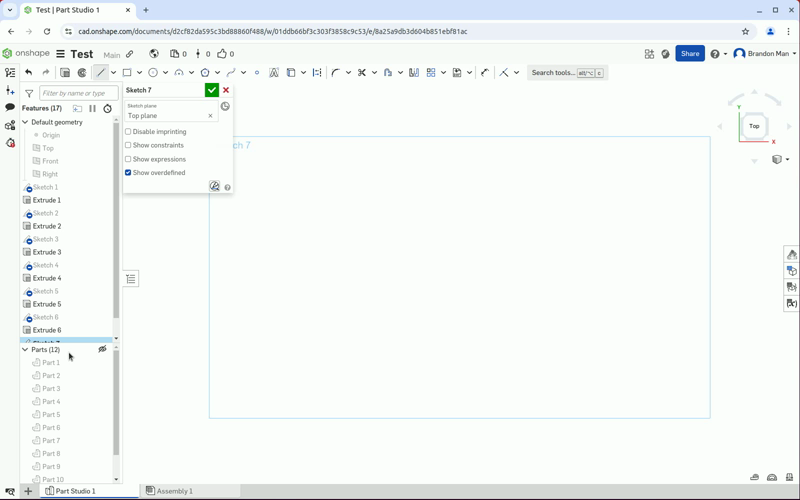
mouse_move(486, 199)
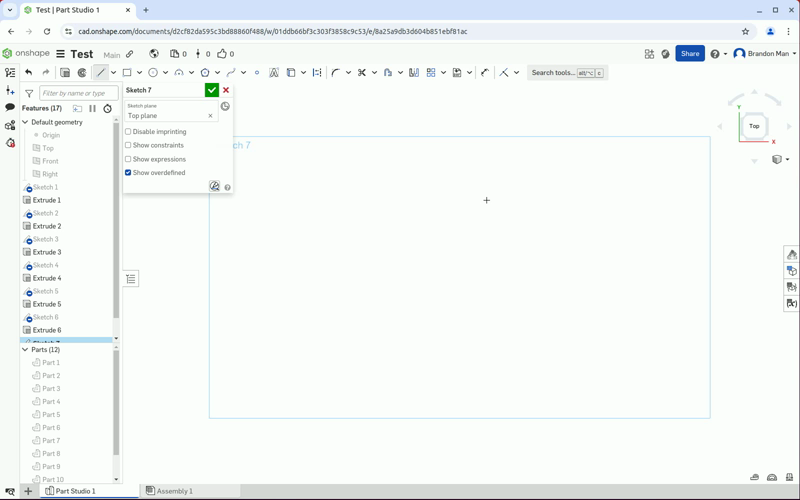
click(486, 199)
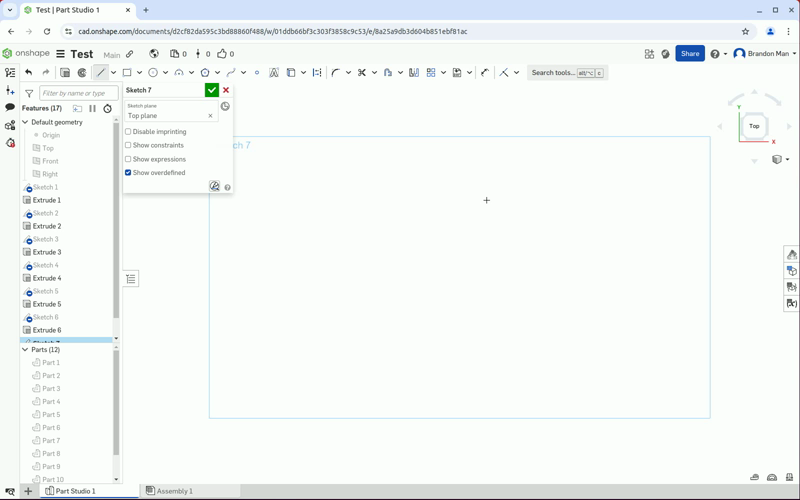
key_up(shift)
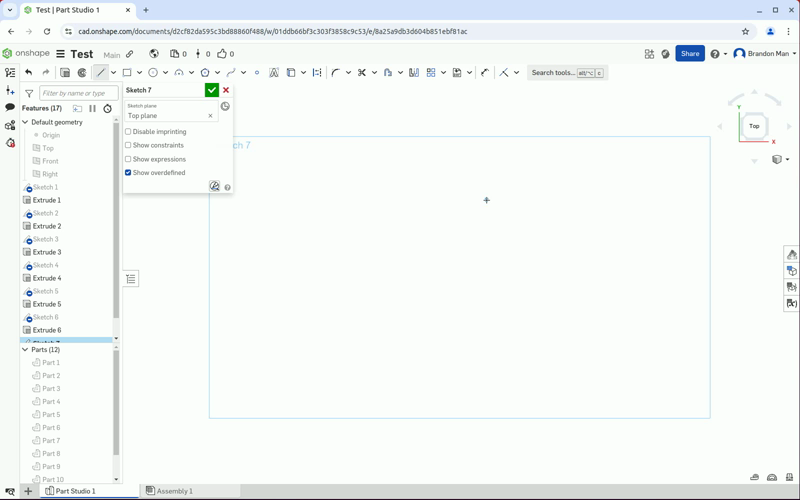
key_down(shift)
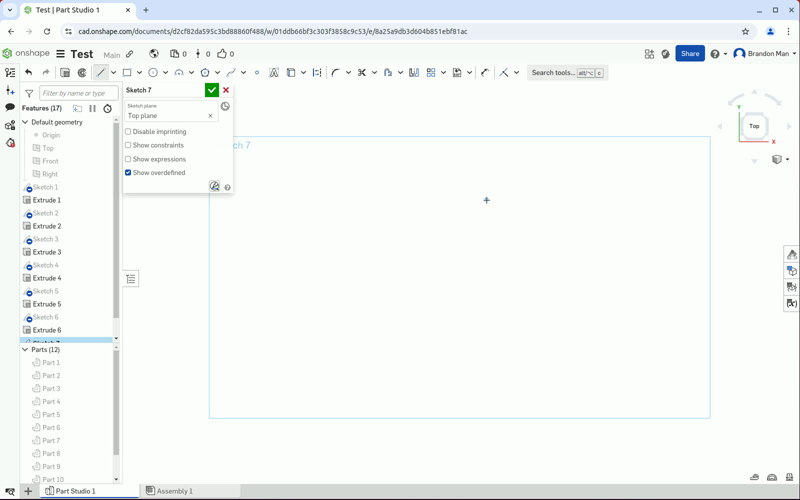
mouse_move(516, 199)
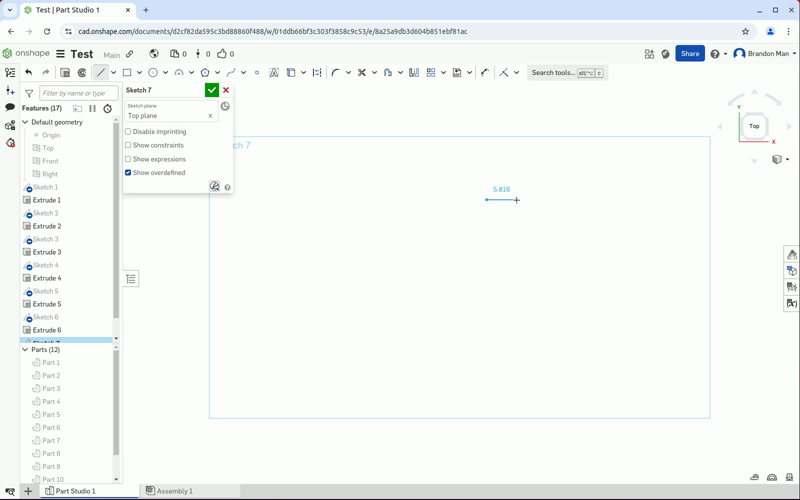
mouse_move(486, 194)
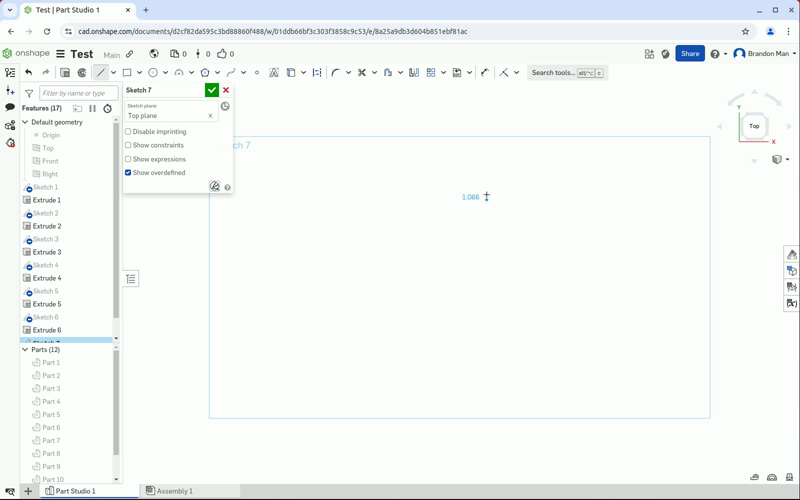
scroll(6)
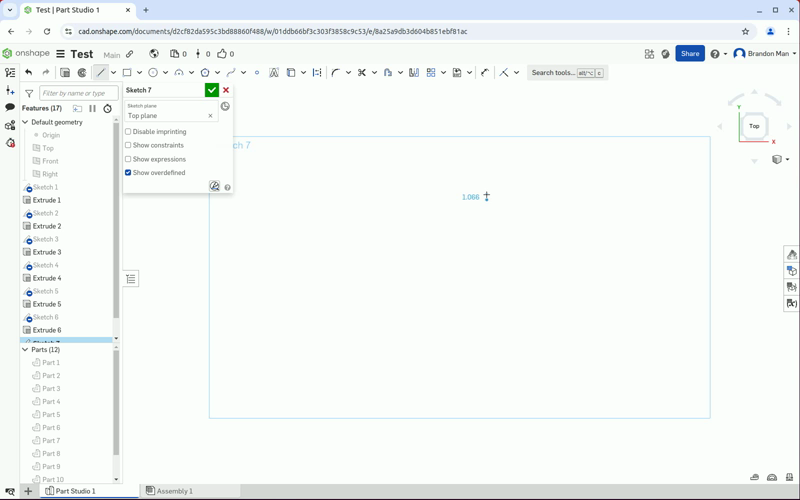
scroll(6)
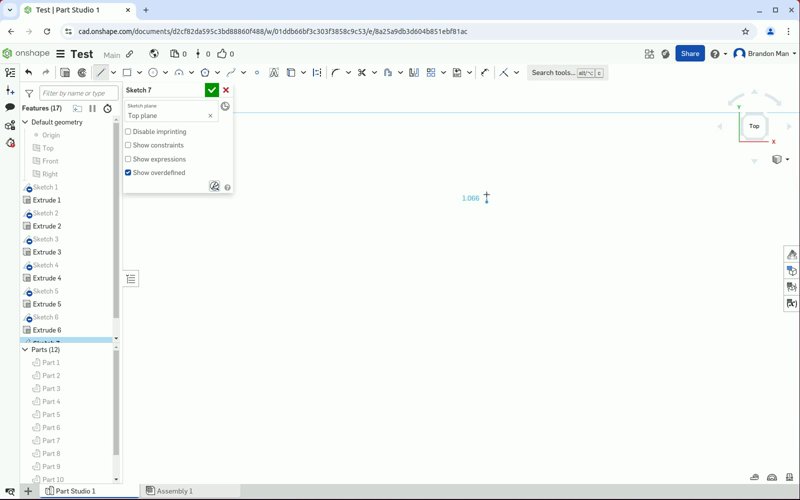
scroll(6)
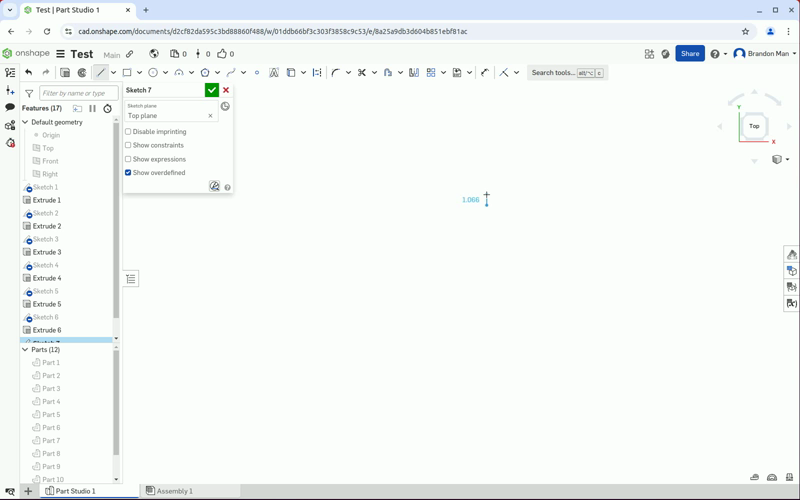
scroll(6)
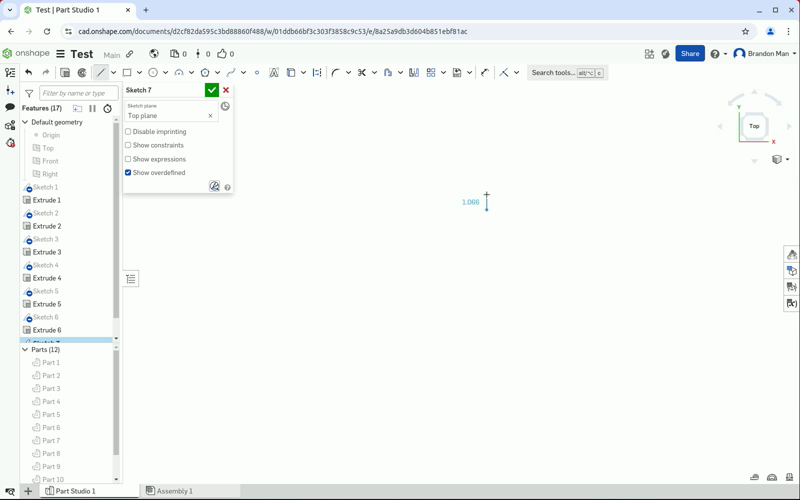
scroll(6)
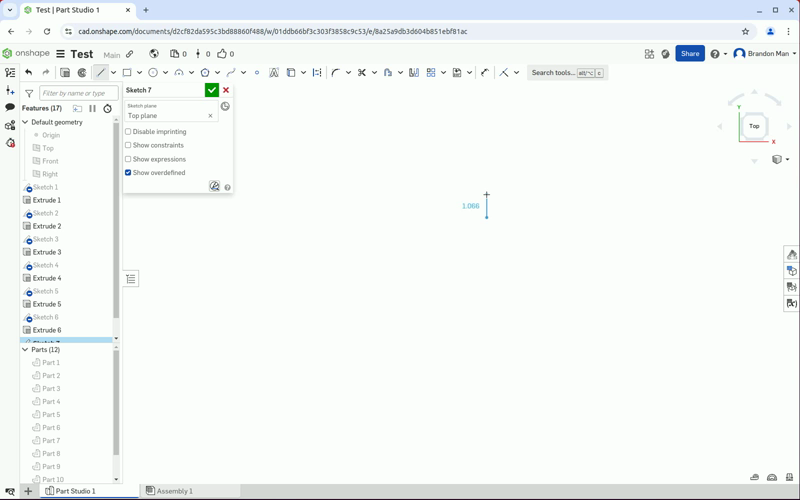
scroll(6)
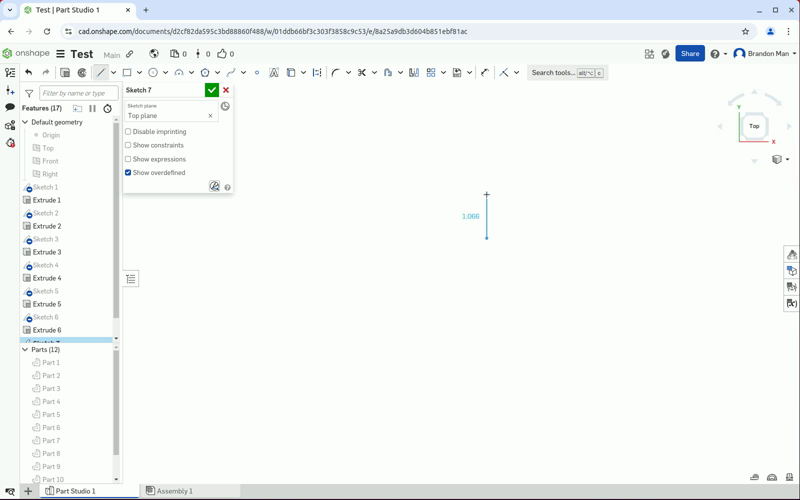
scroll(6)
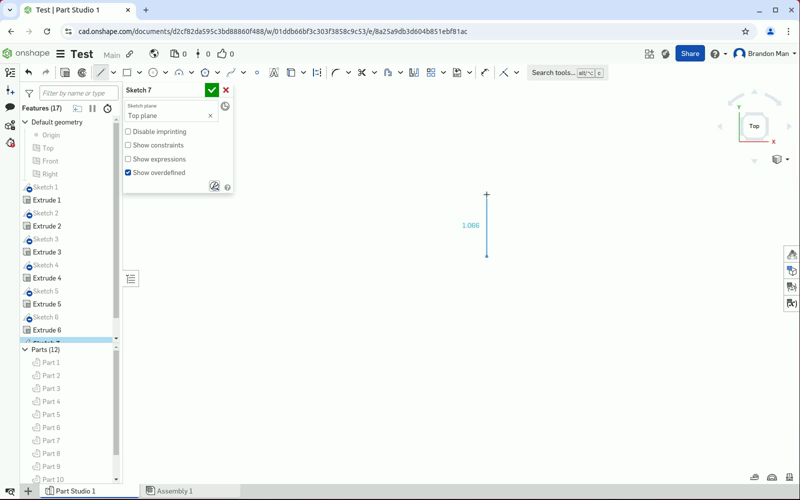
click(486, 194)
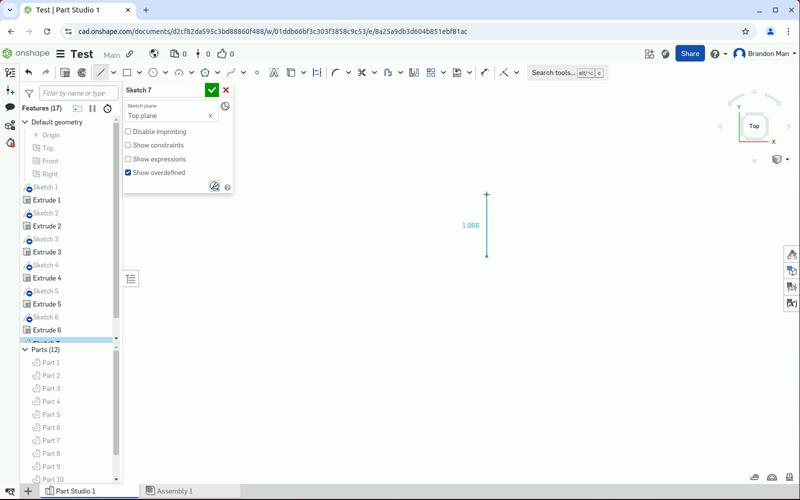
scroll(-6)
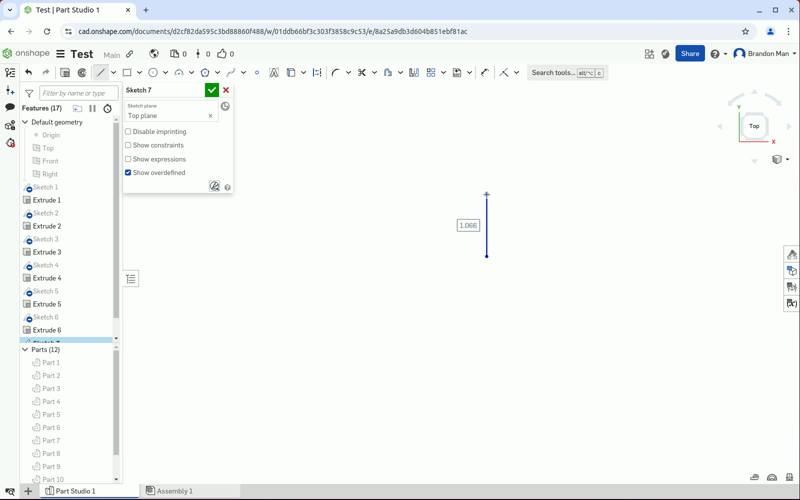
scroll(-6)
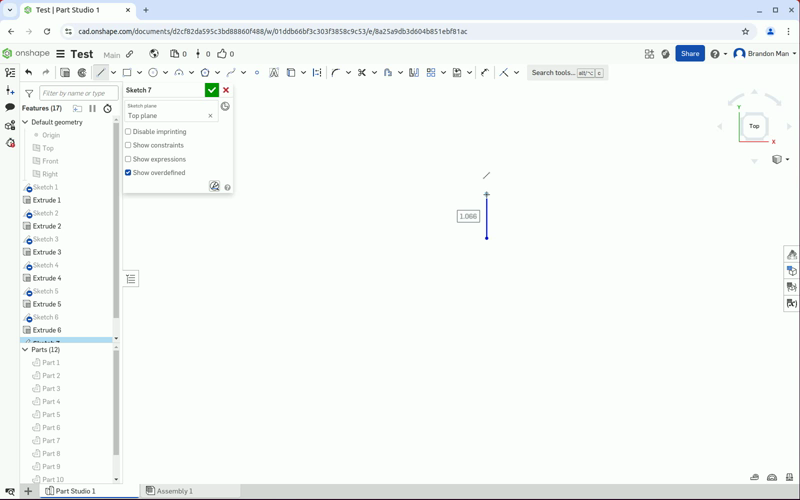
scroll(-6)
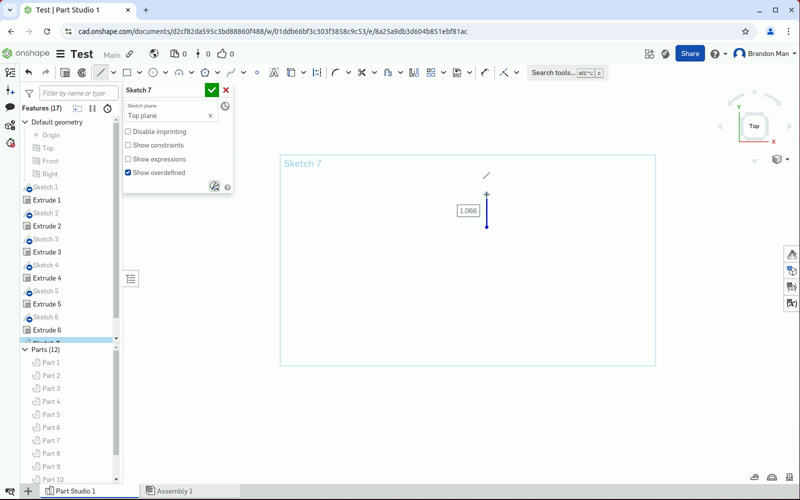
scroll(-6)
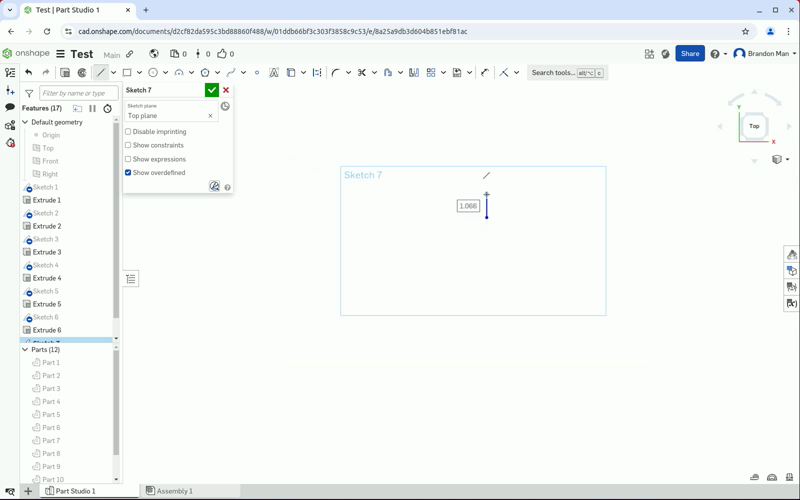
scroll(-6)
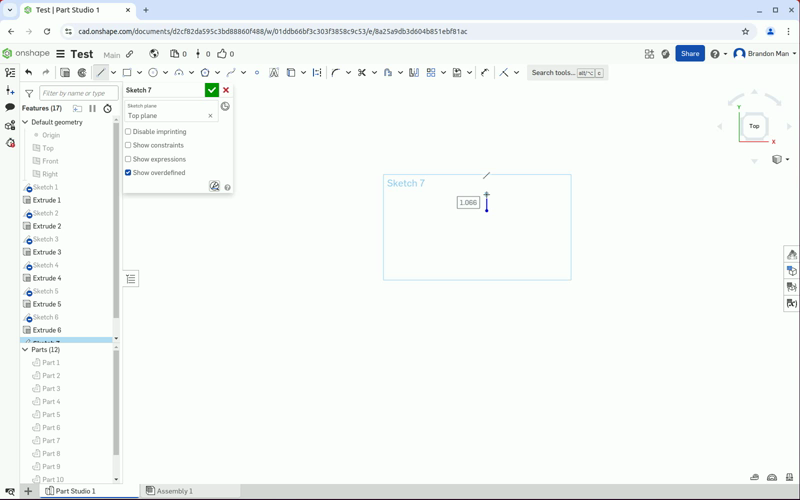
scroll(-6)
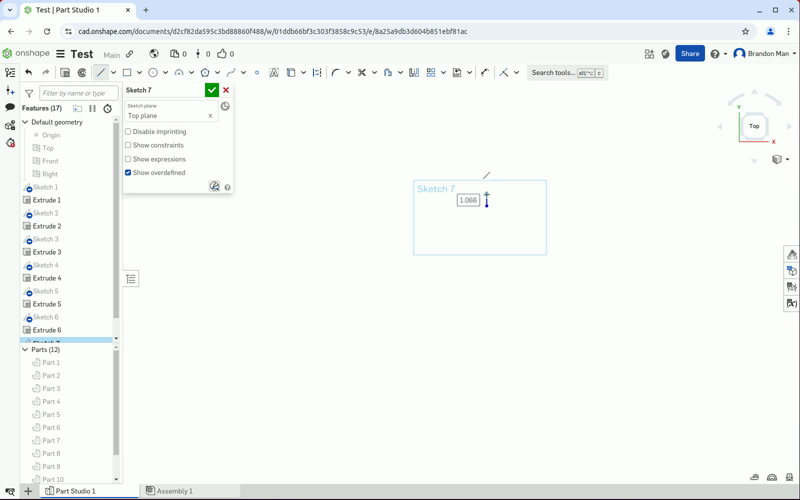
scroll(-6)
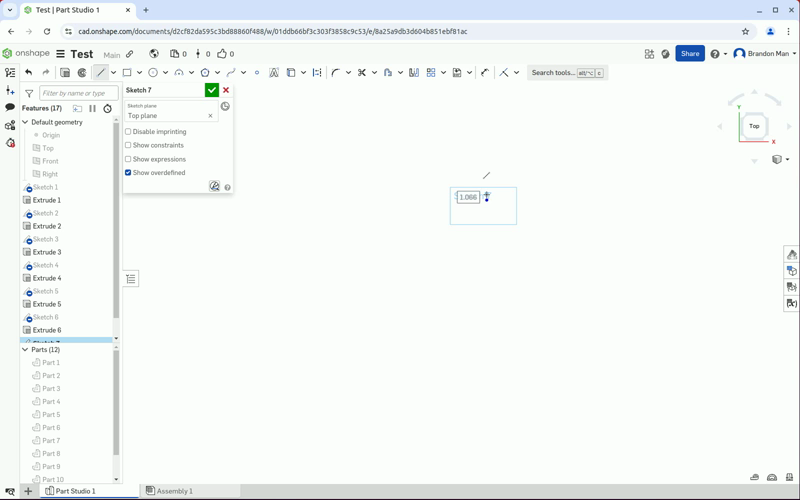
key_up(shift)
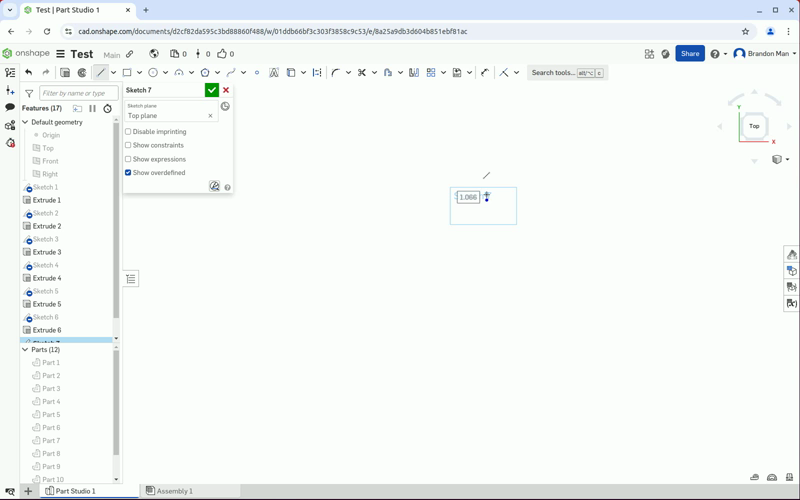
key(esc)
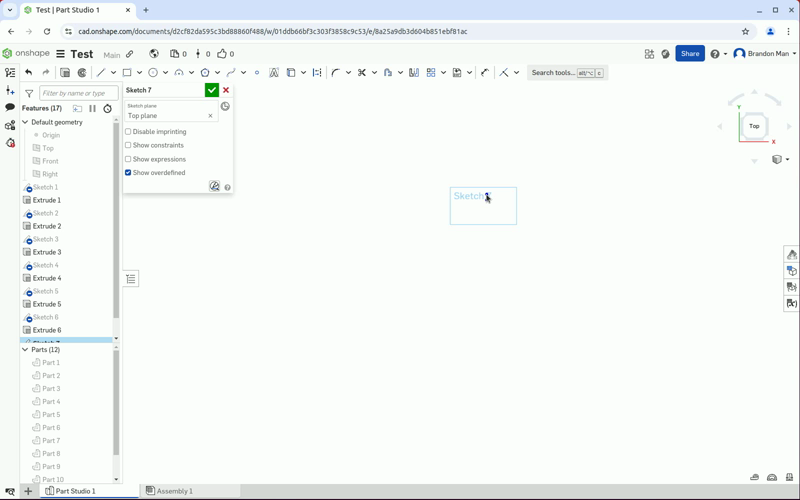
key(a)
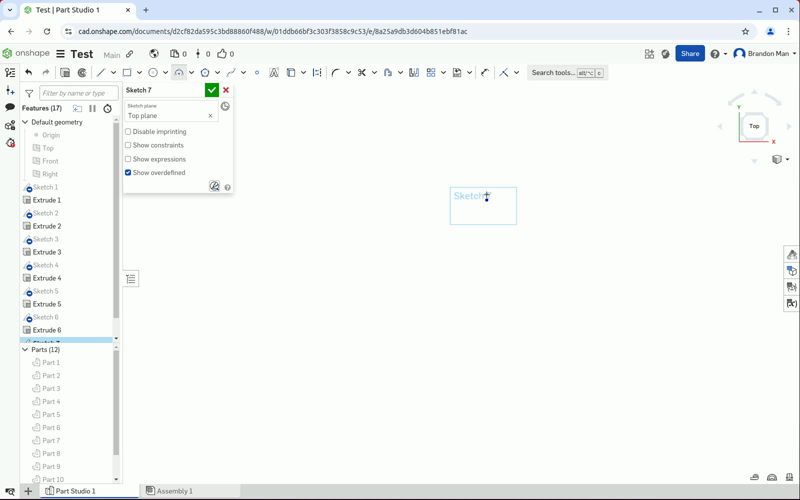
mouse_move(486, 194)
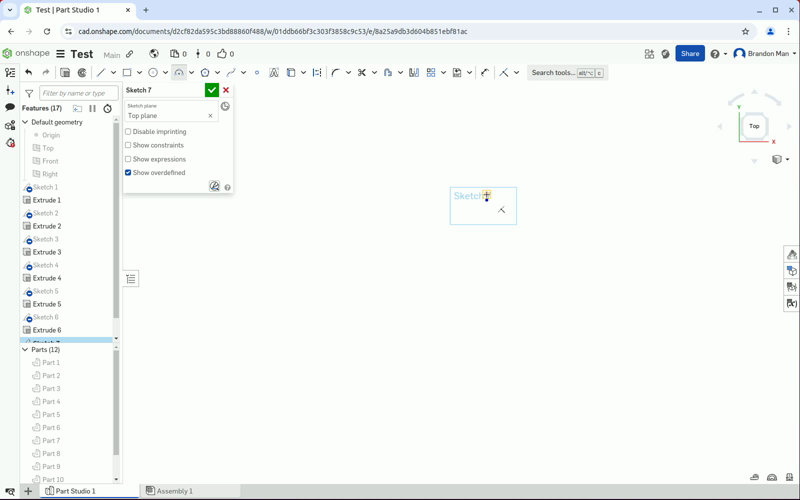
click(486, 194)
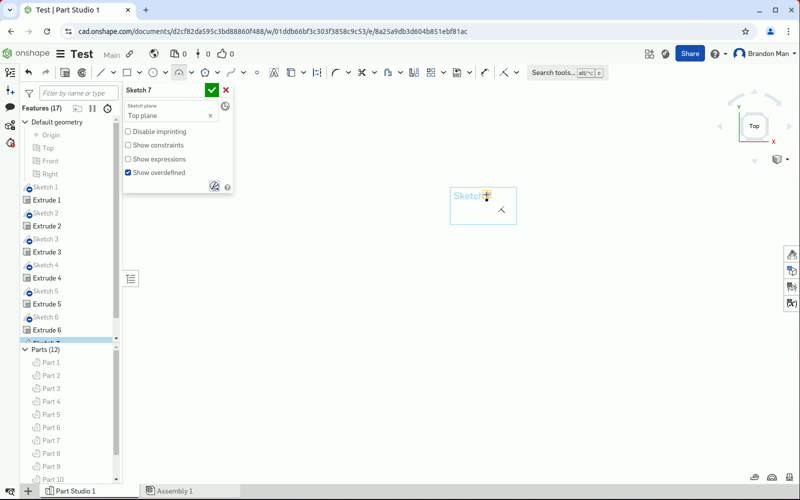
mouse_move(486, 199)
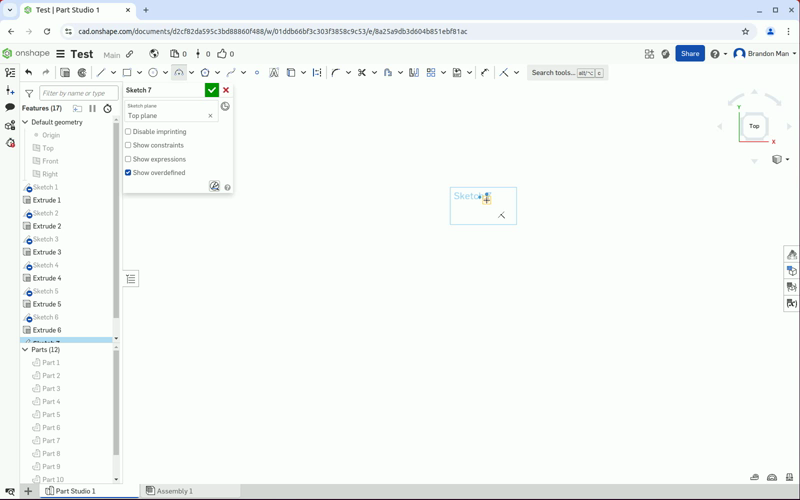
scroll(6)
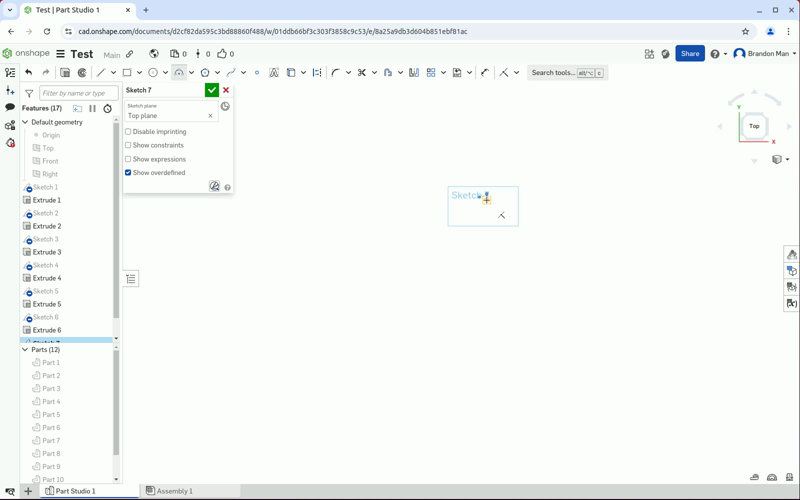
scroll(6)
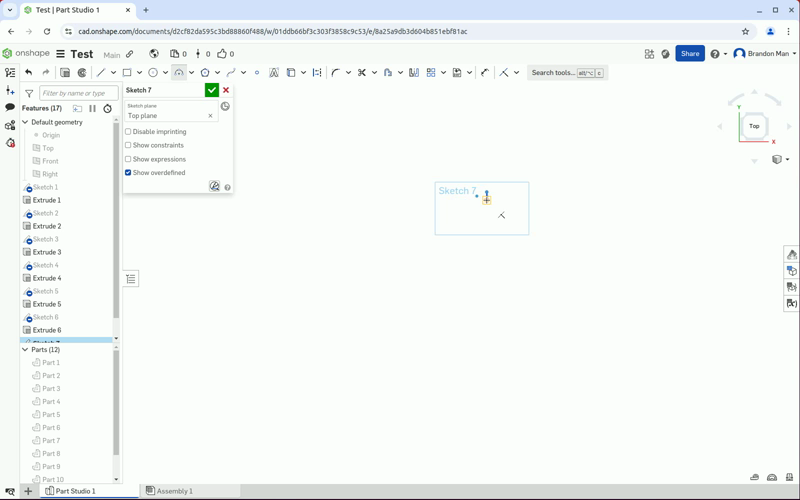
scroll(6)
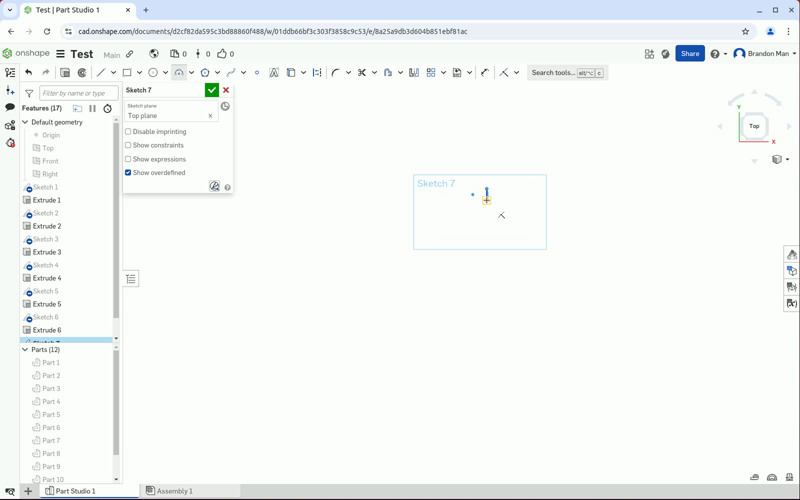
scroll(6)
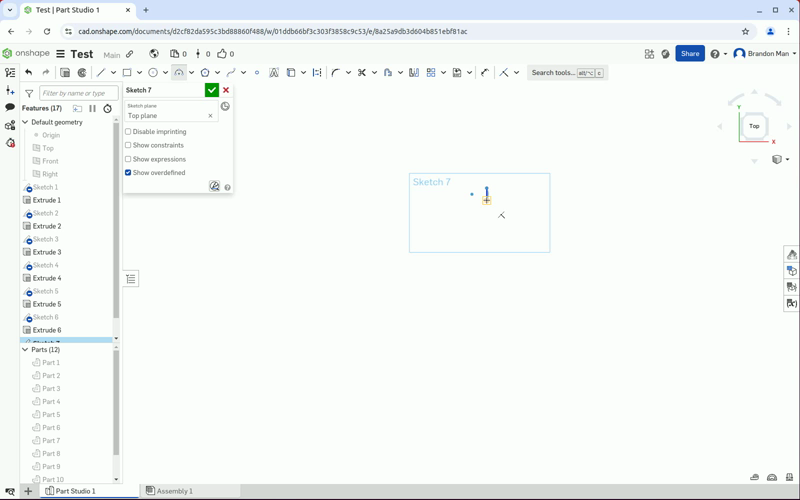
scroll(6)
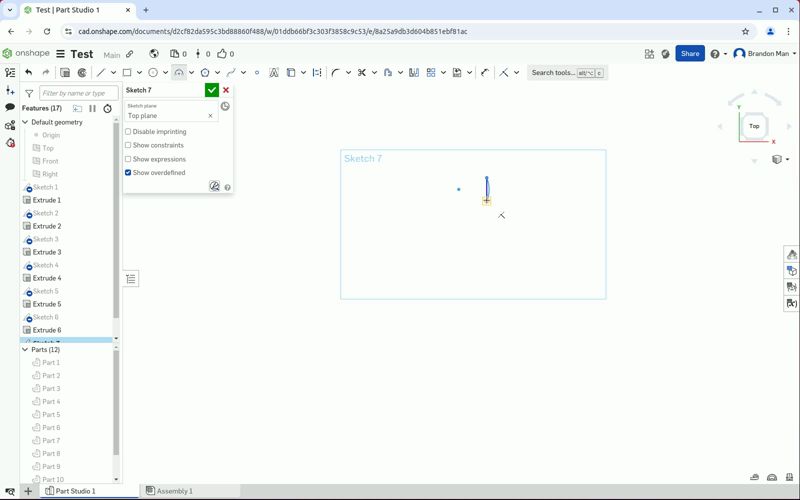
scroll(6)
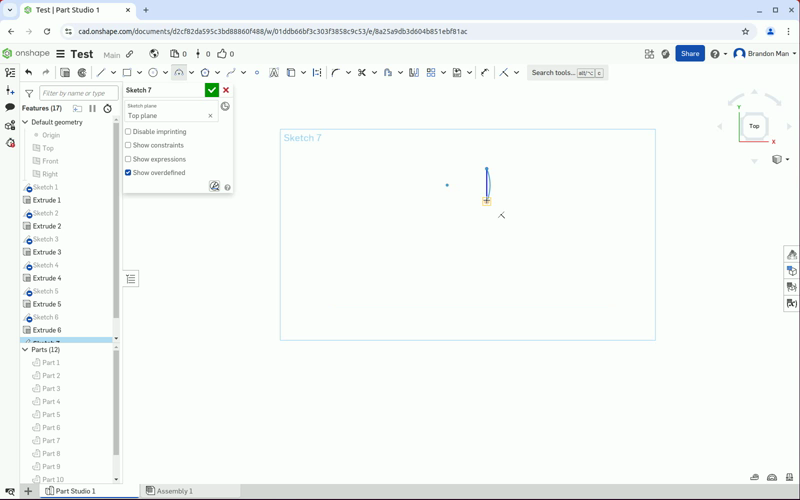
scroll(6)
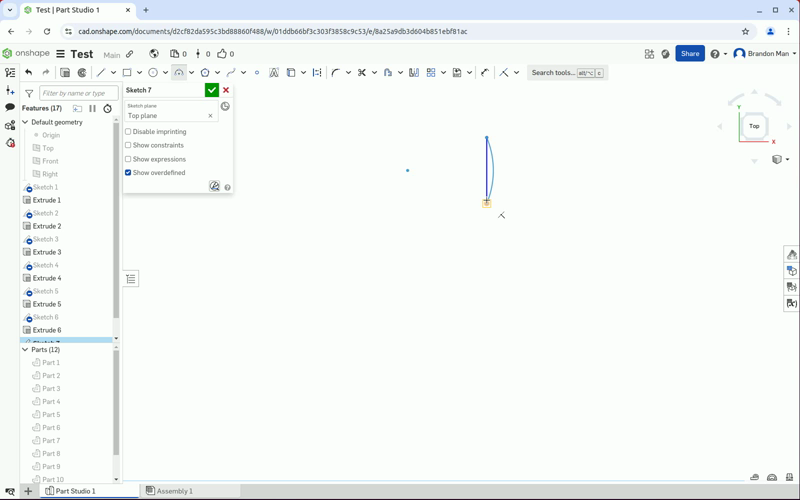
click(486, 199)
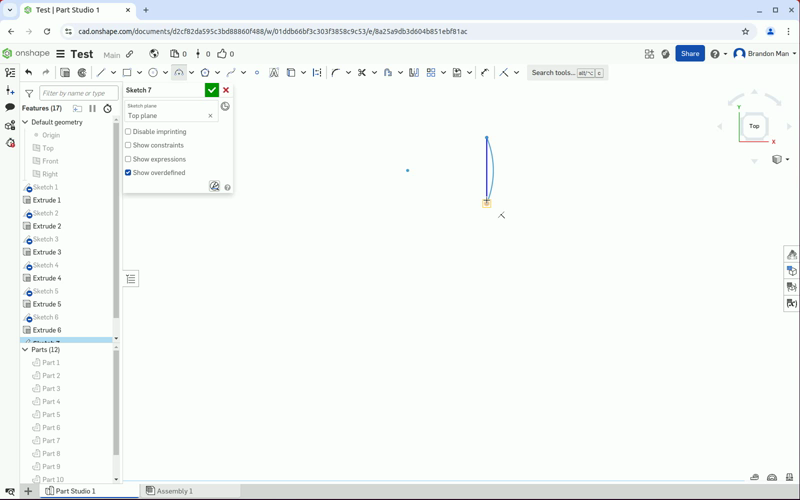
scroll(-6)
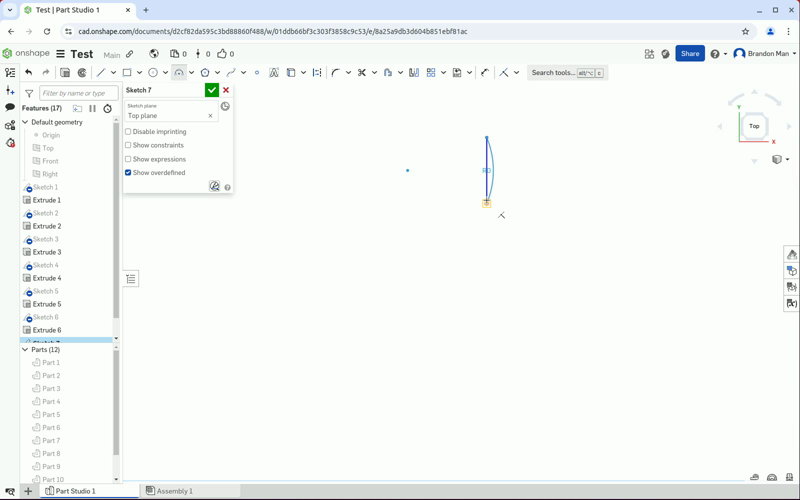
scroll(-6)
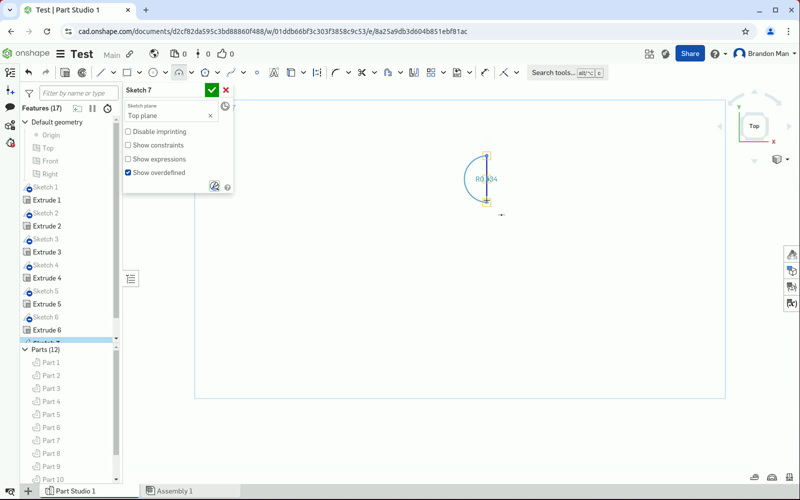
scroll(-6)
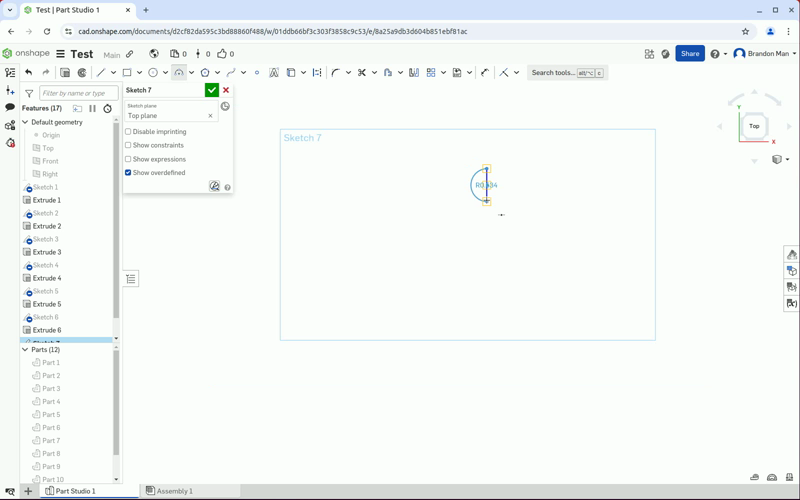
scroll(-6)
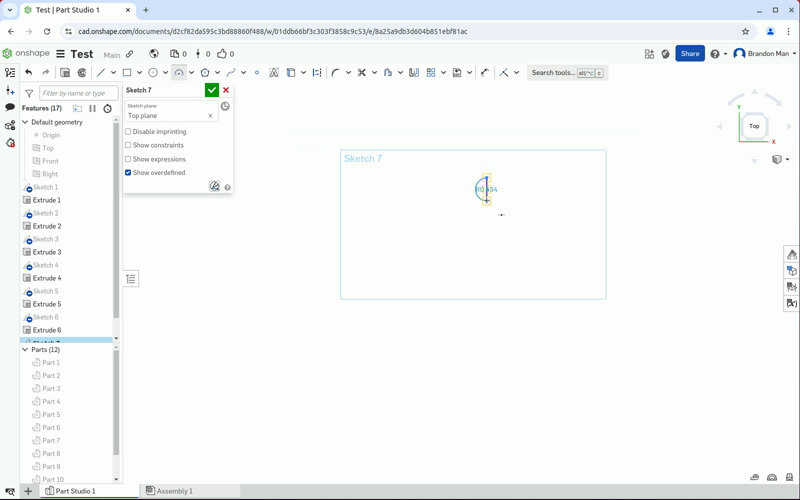
scroll(-6)
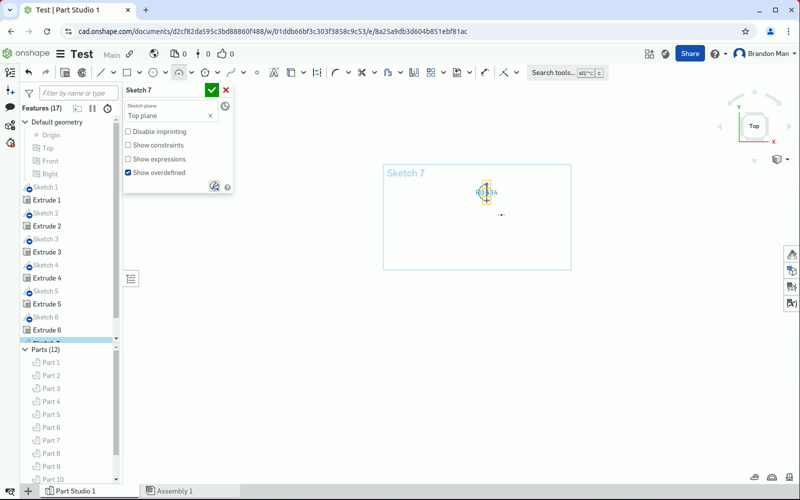
scroll(-6)
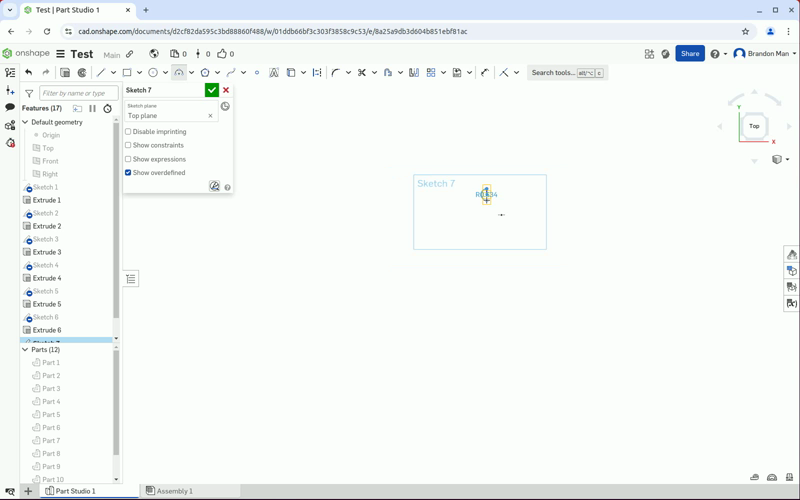
scroll(-6)
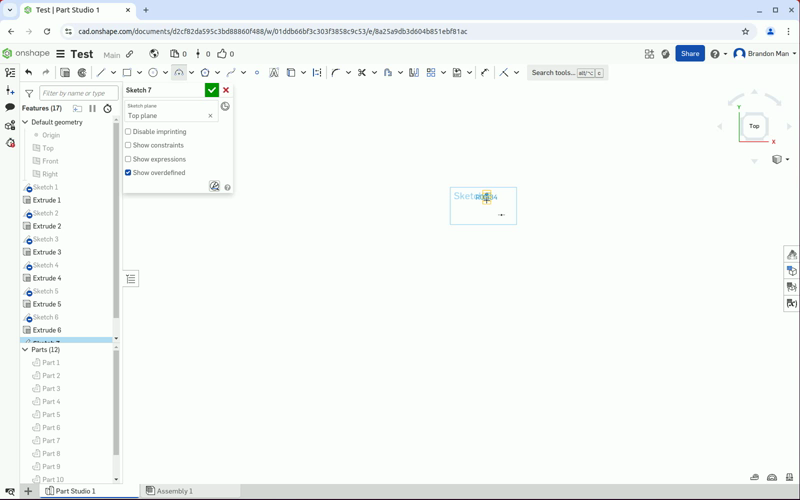
key_down(shift)
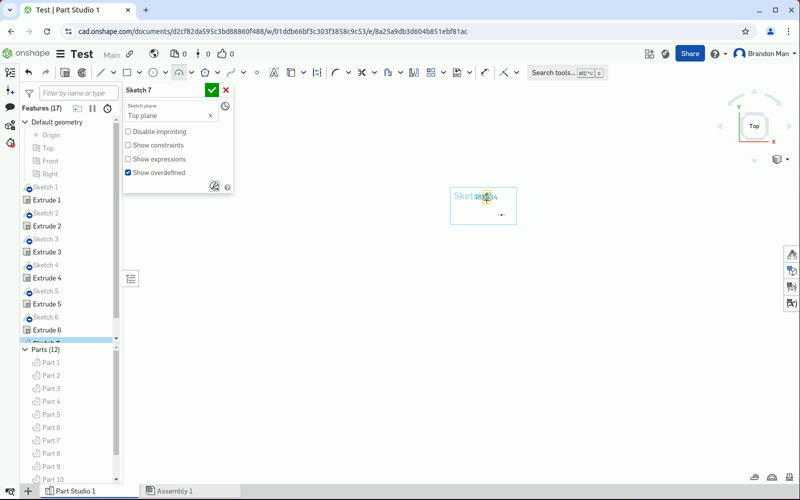
mouse_move(436, 196)
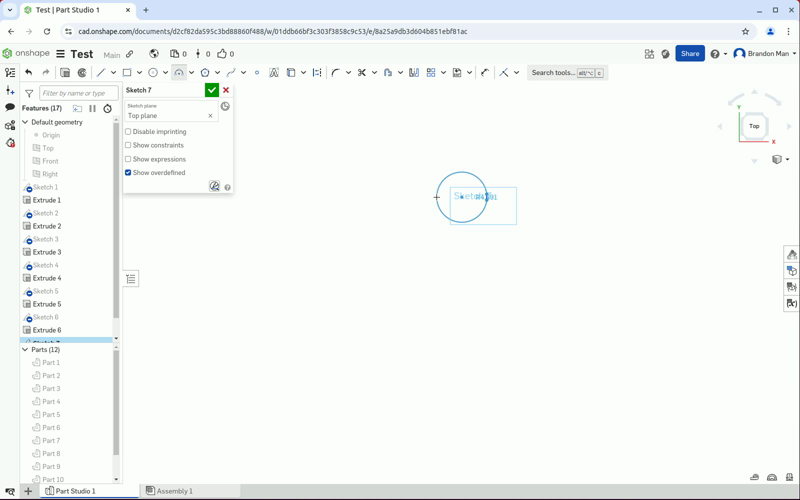
scroll(6)
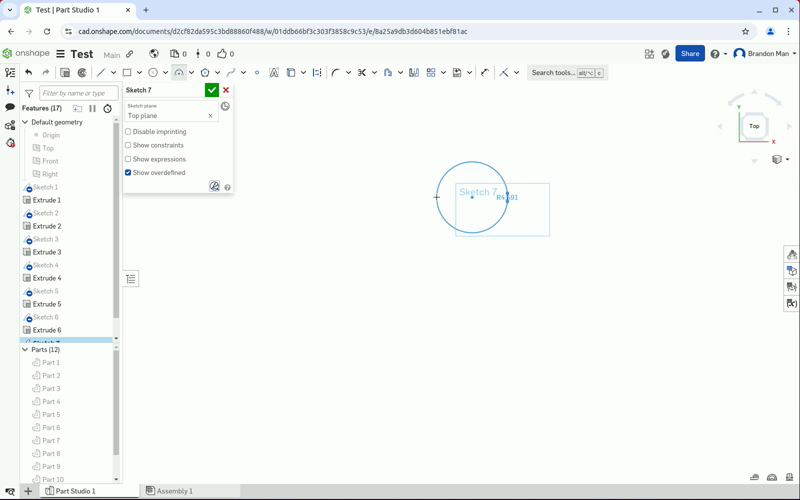
scroll(6)
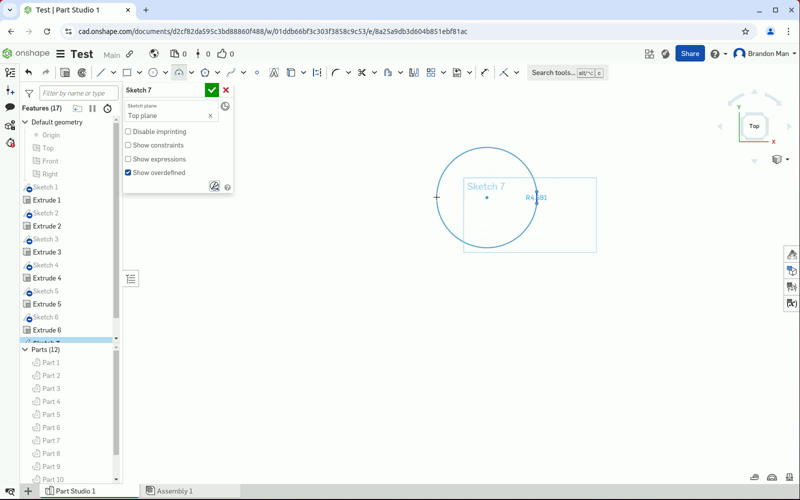
scroll(6)
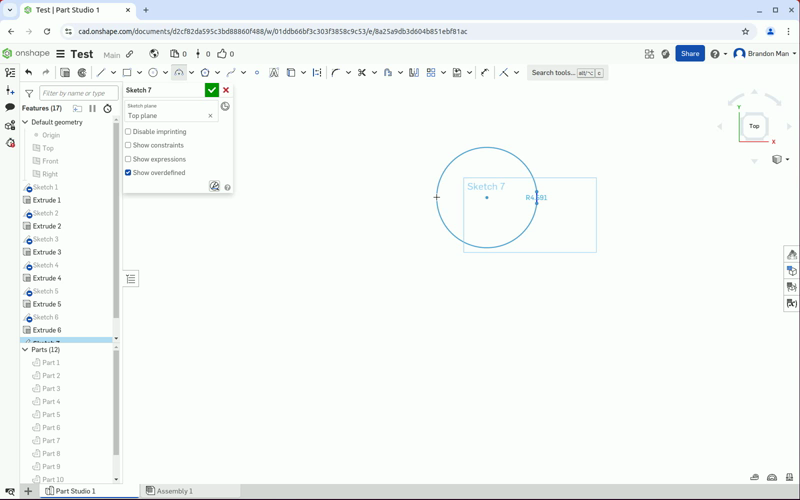
scroll(6)
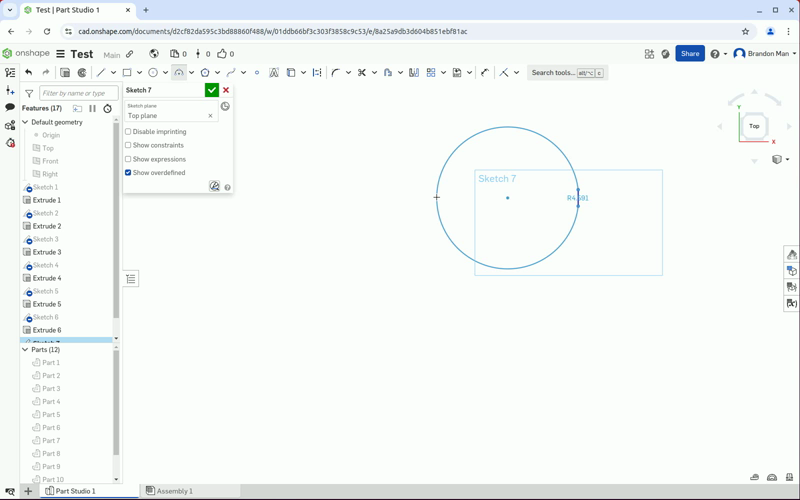
scroll(6)
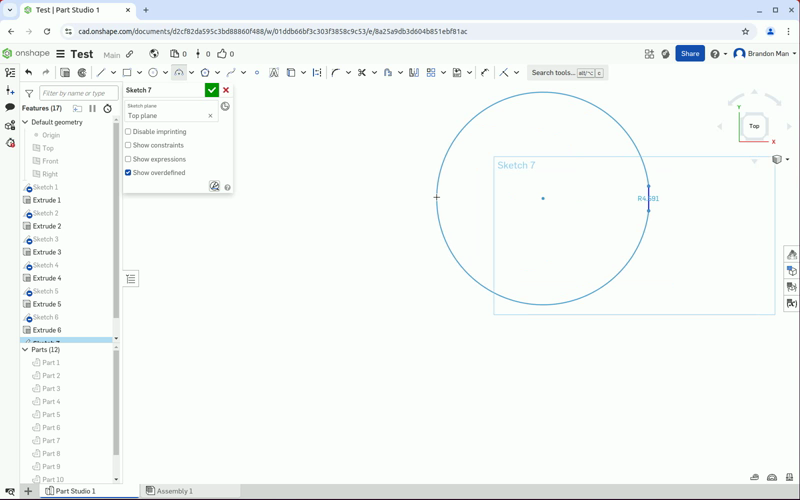
scroll(6)
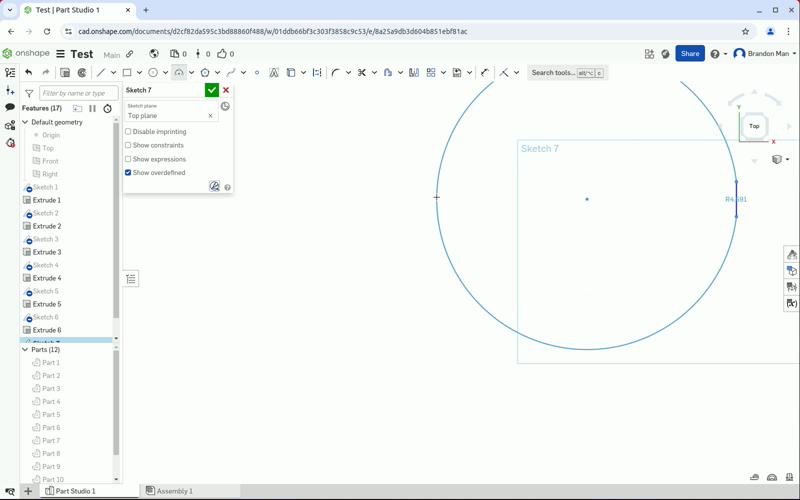
scroll(6)
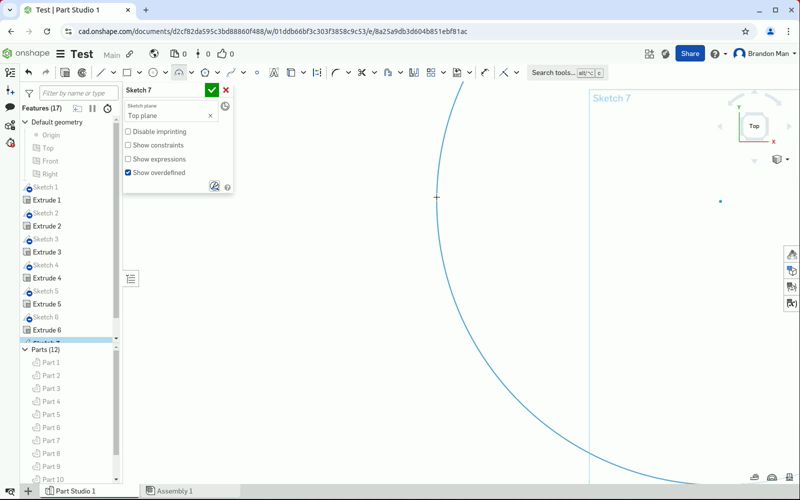
click(436, 196)
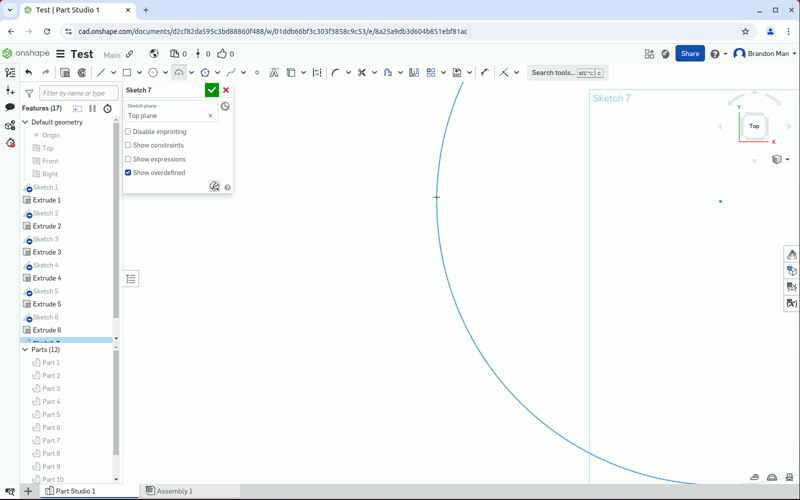
scroll(-6)
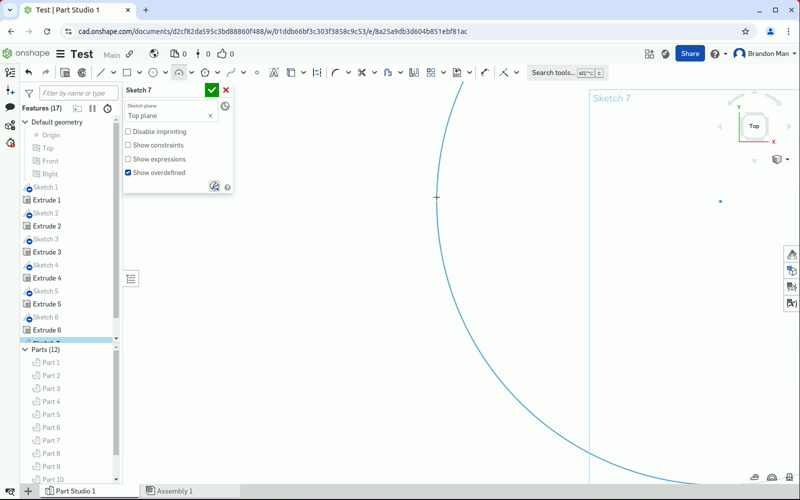
scroll(-6)
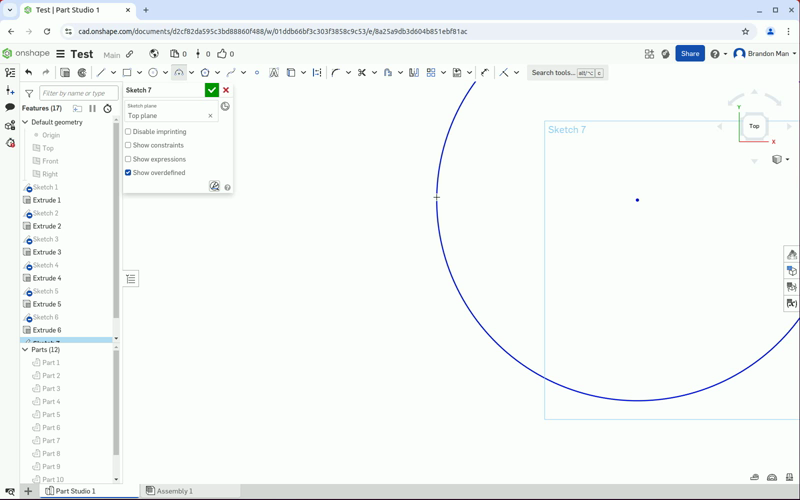
scroll(-6)
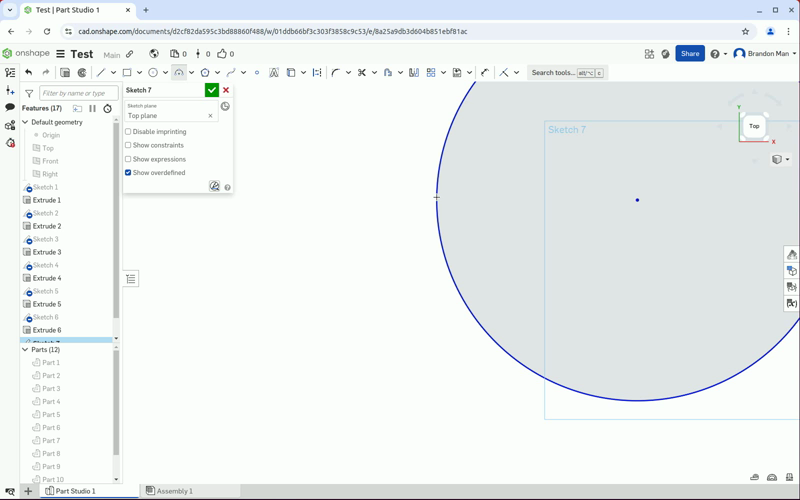
scroll(-6)
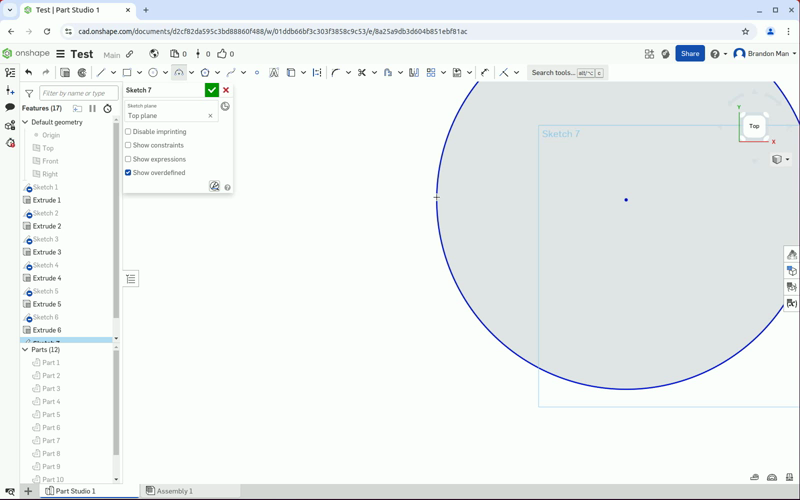
scroll(-6)
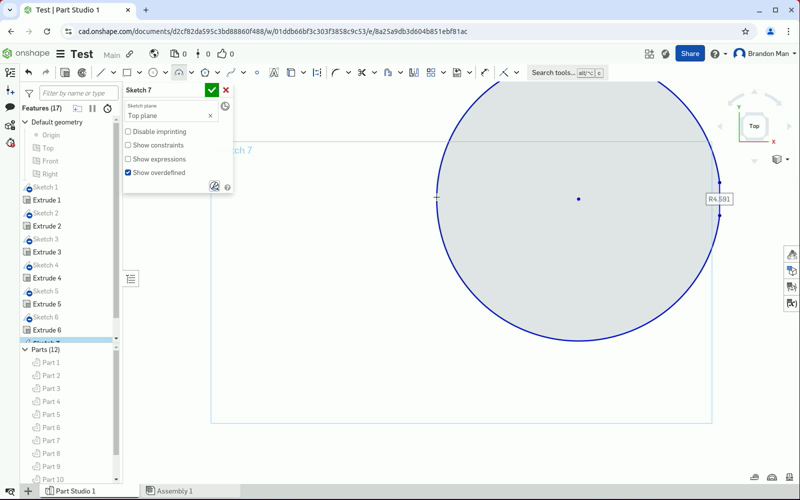
scroll(-6)
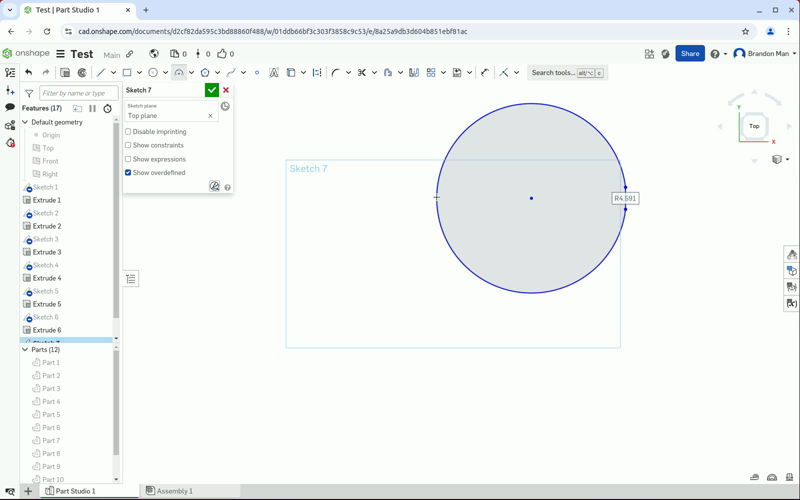
scroll(-6)
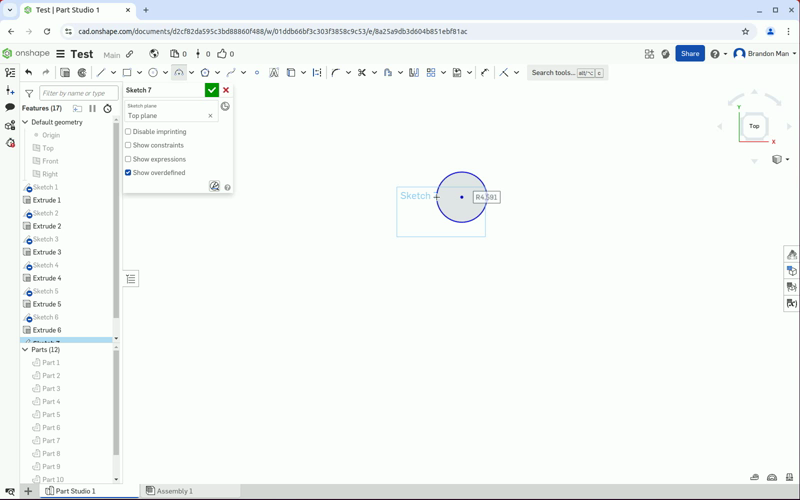
key_up(shift)
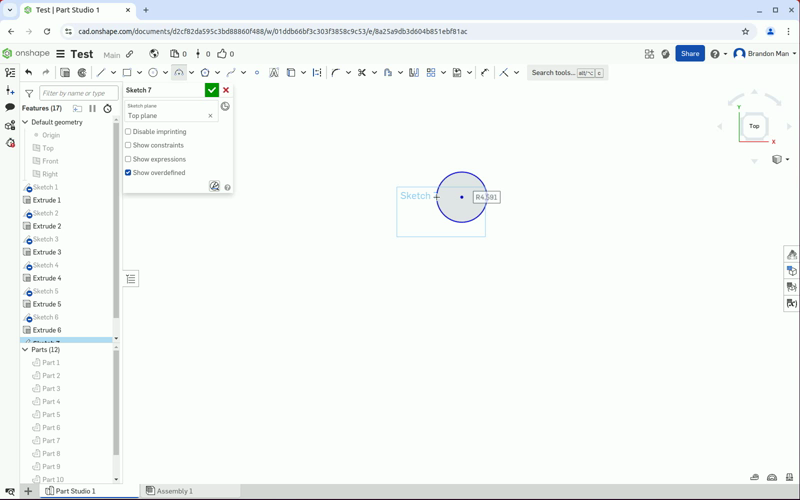
key(esc)
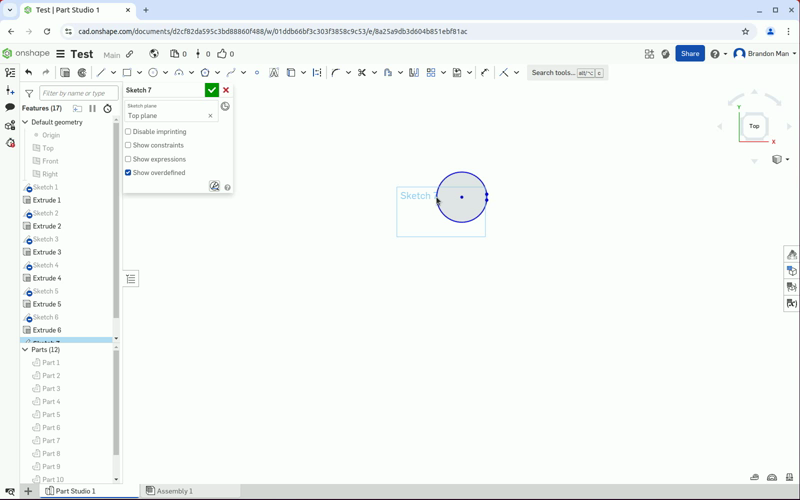
mouse_move(476, 197)
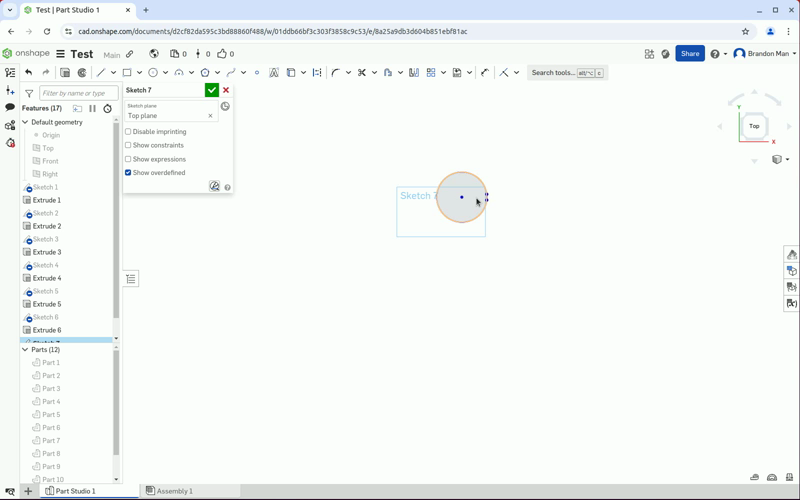
click(476, 197)
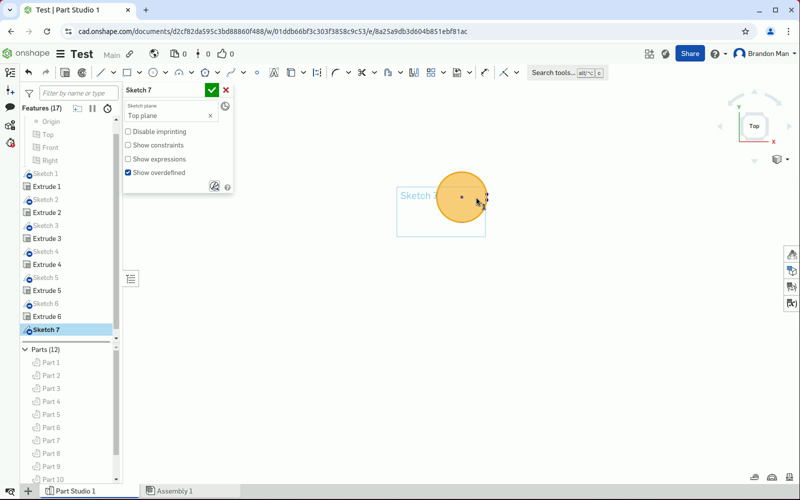
mouse_move(69, 352)
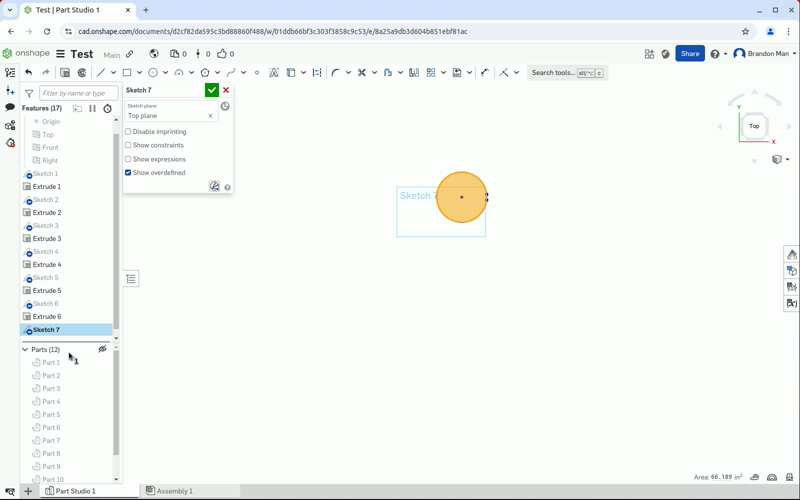
key(shift+y)
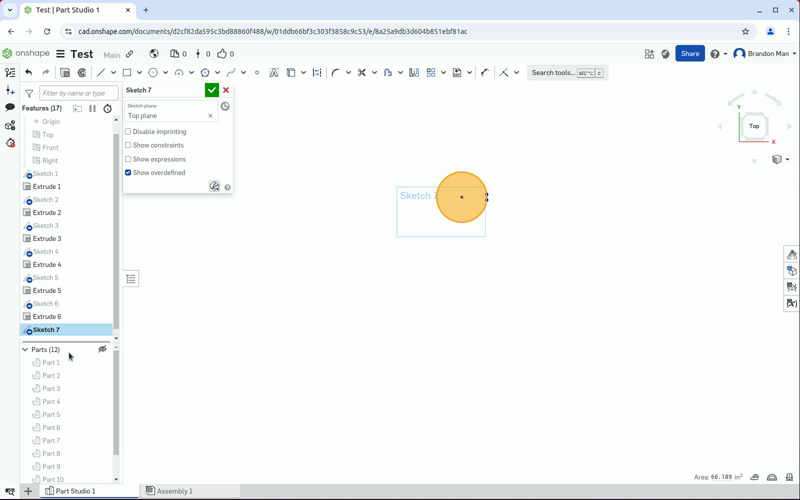
key(shift+e)
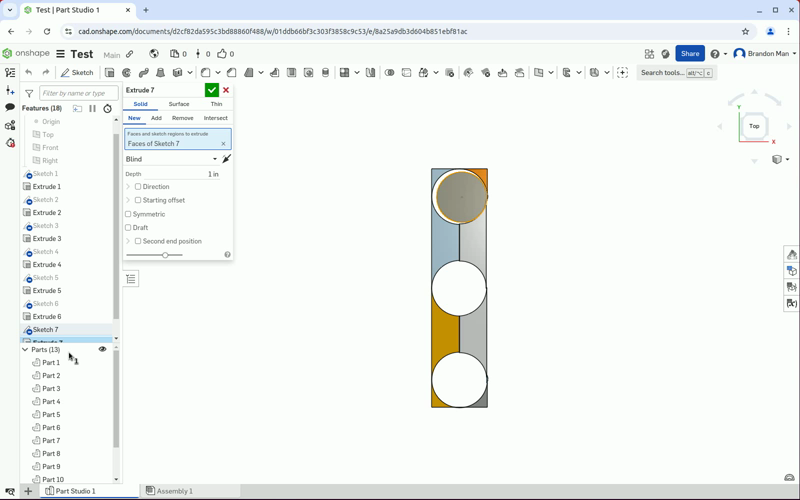
mouse_move(143, 106)
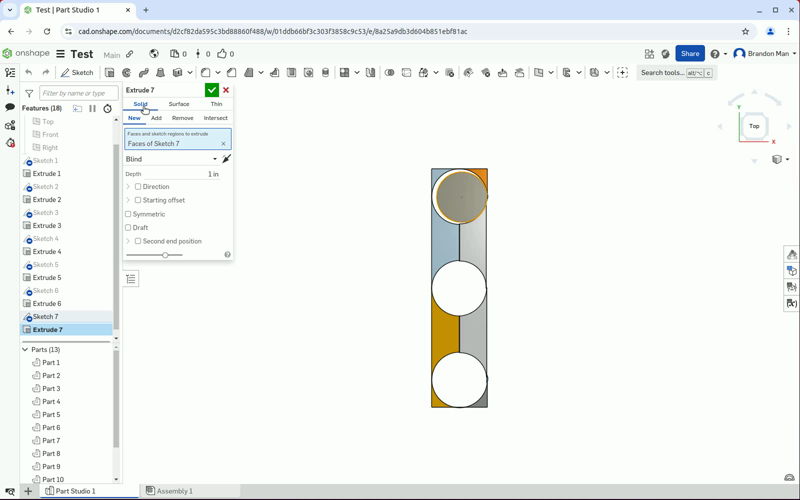
click(143, 106)
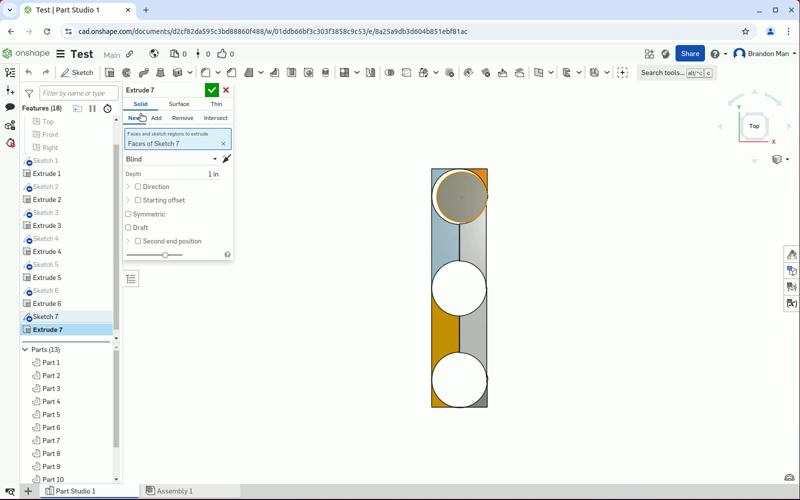
mouse_move(137, 120)
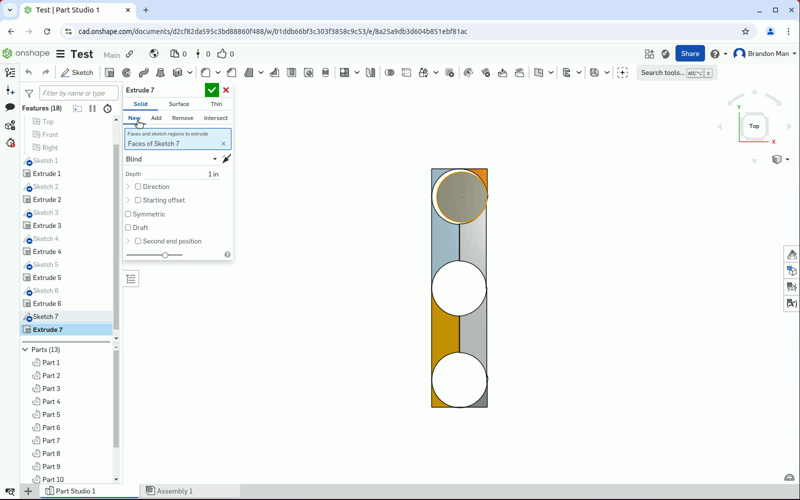
click(137, 120)
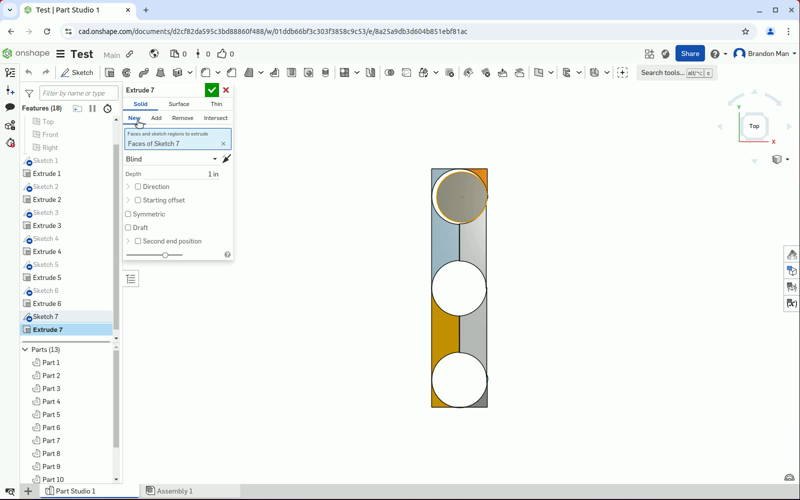
key(tab, 4)
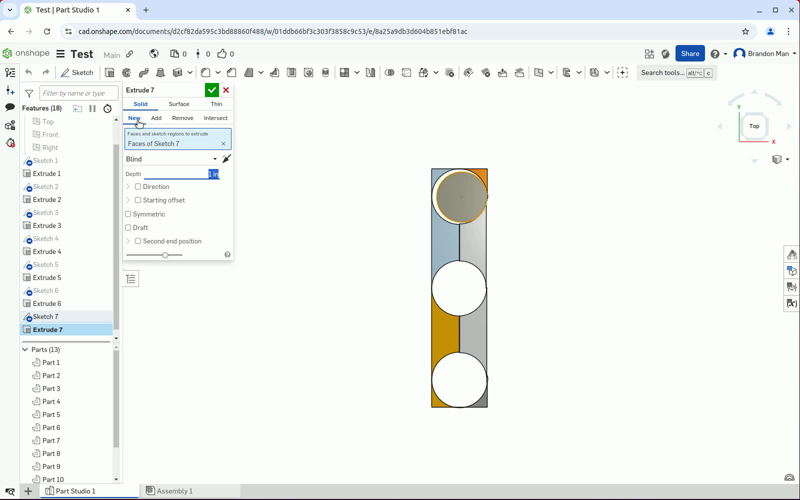
text(21.423)
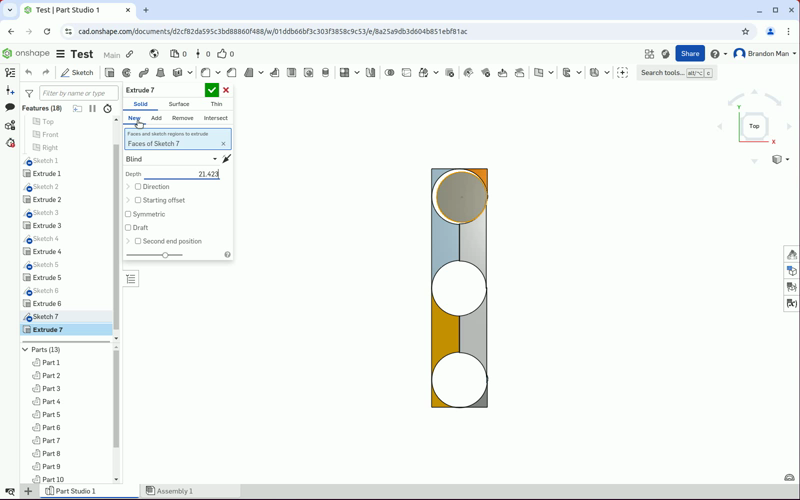
key(enter)
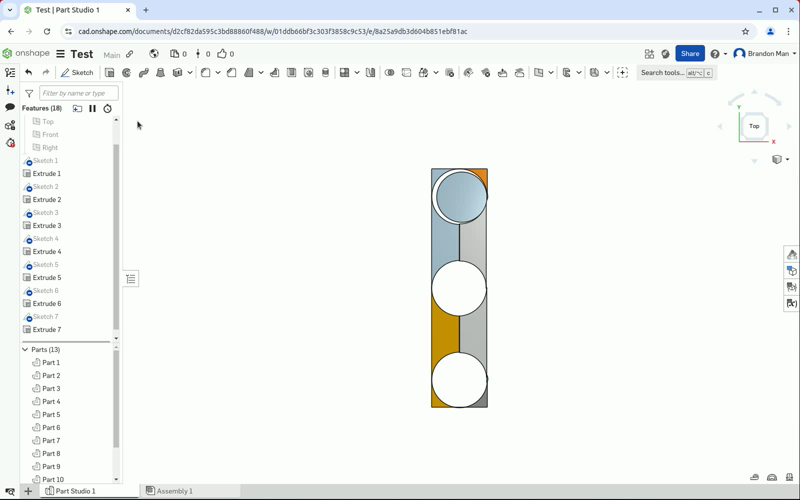
key(shift+h)
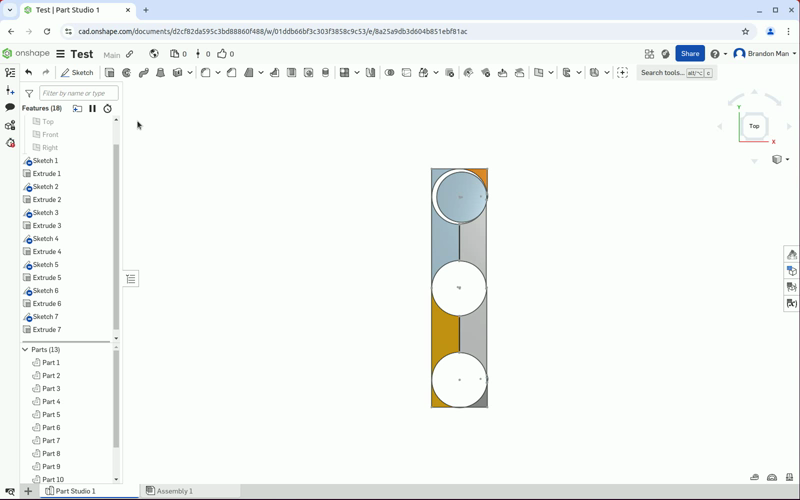
key(shift+h)
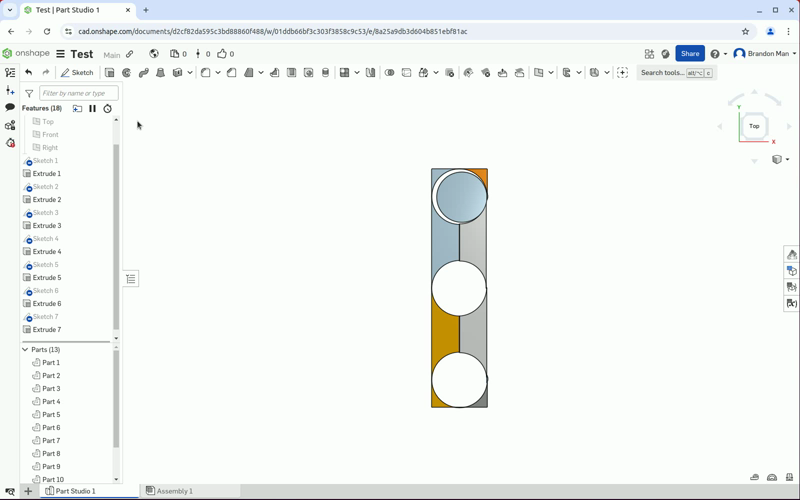
mouse_move(69, 163)
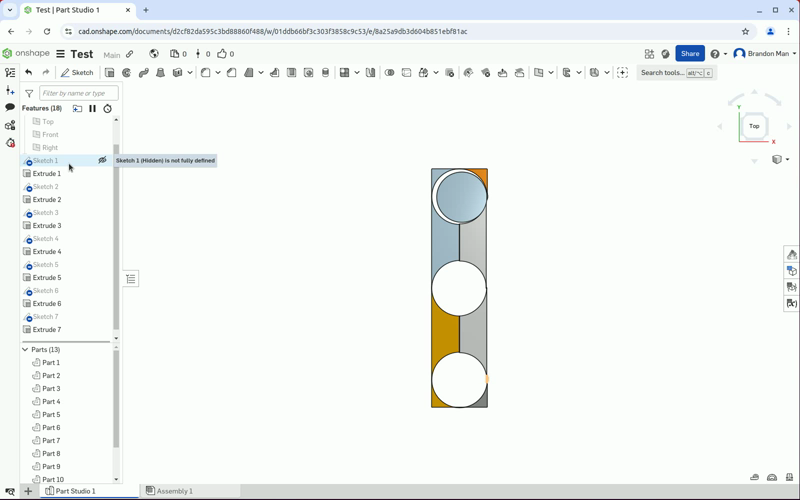
click(69, 163)
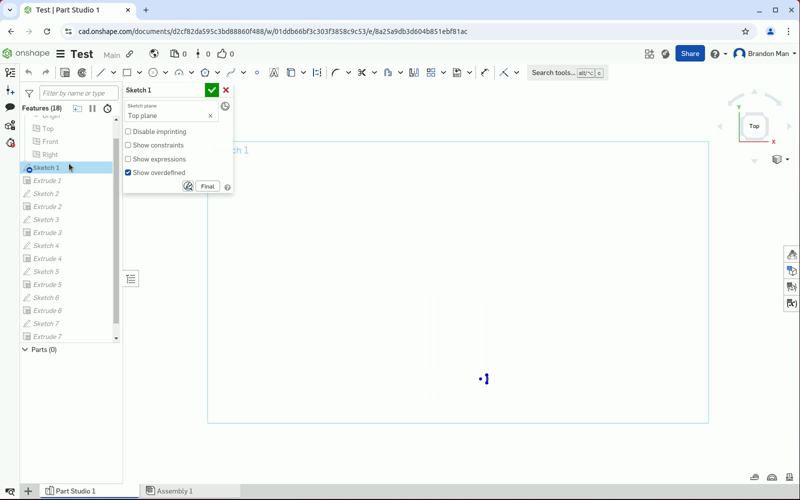
mouse_move(229, 92)
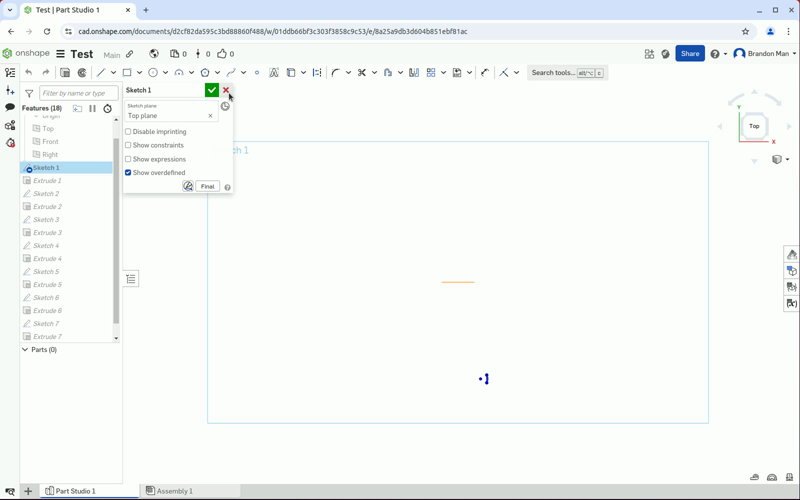
click(229, 92)
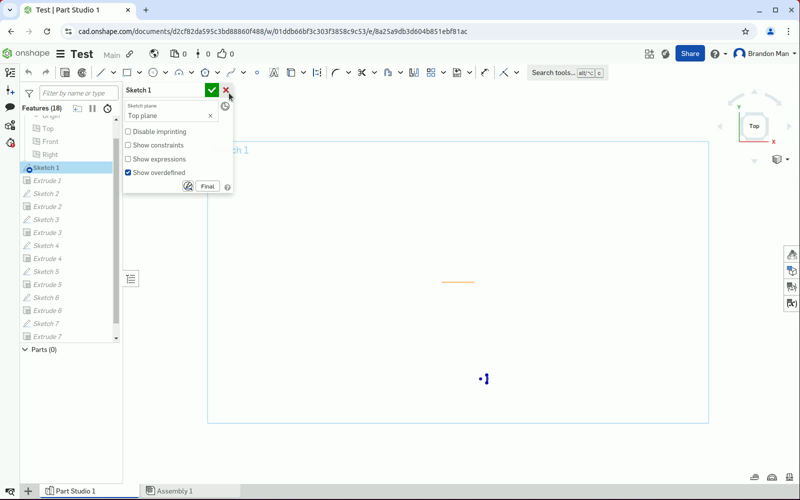
key(shift+s)
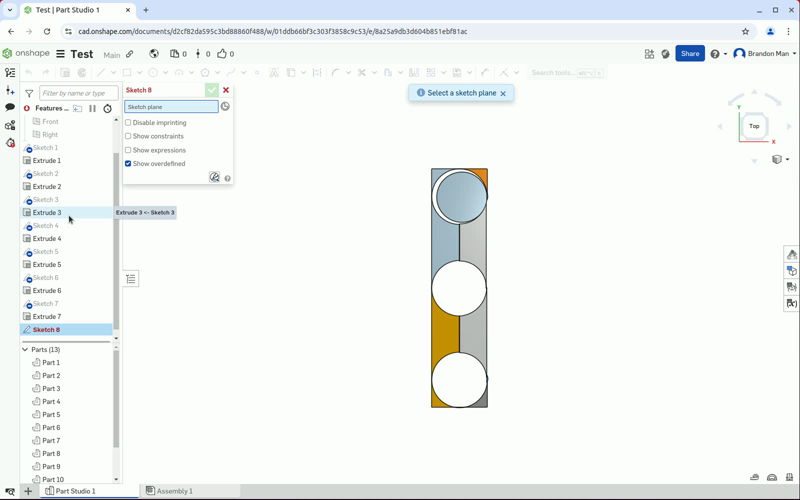
scroll(3)
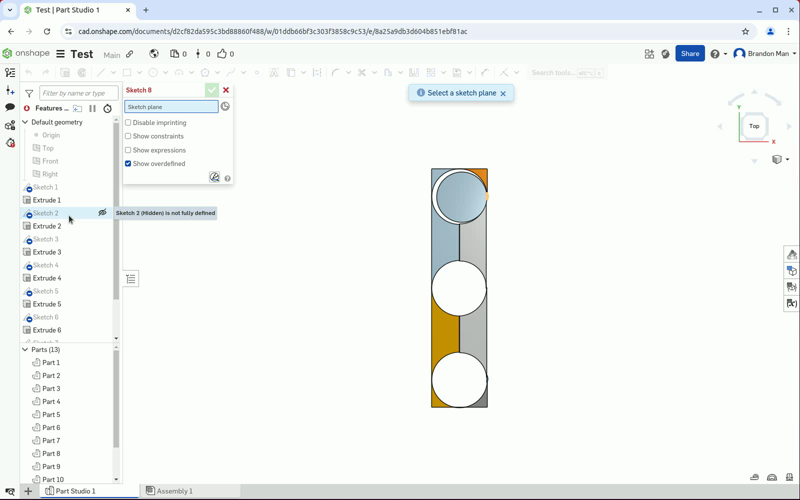
mouse_move(69, 150)
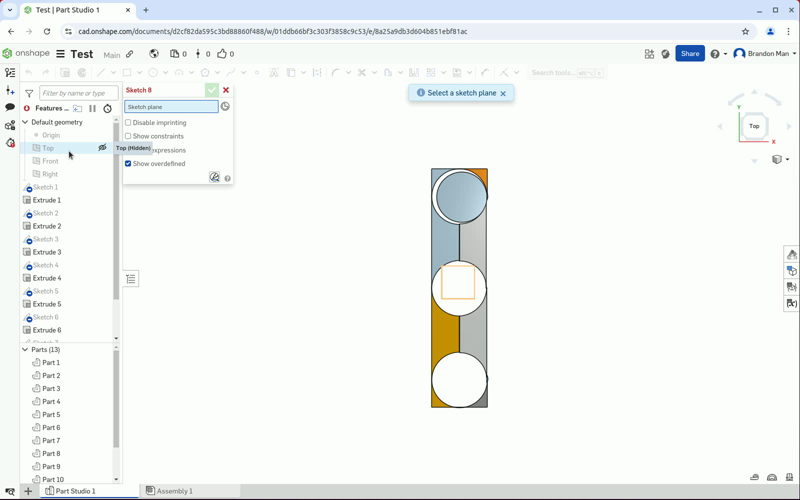
click(69, 150)
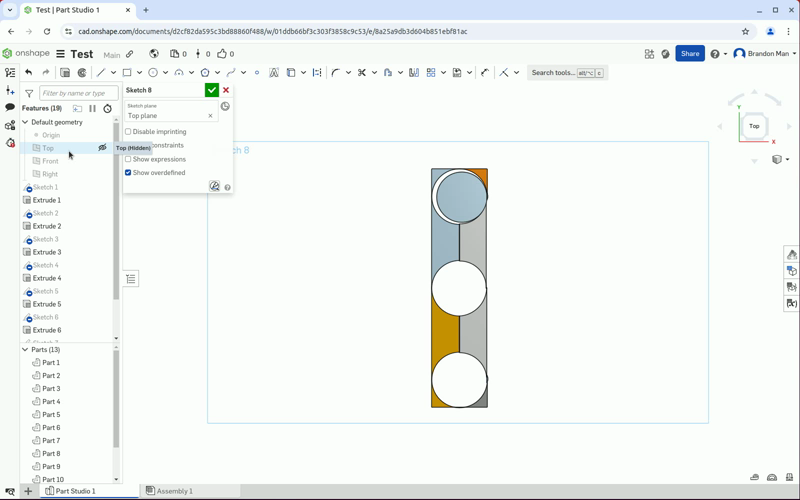
mouse_move(69, 352)
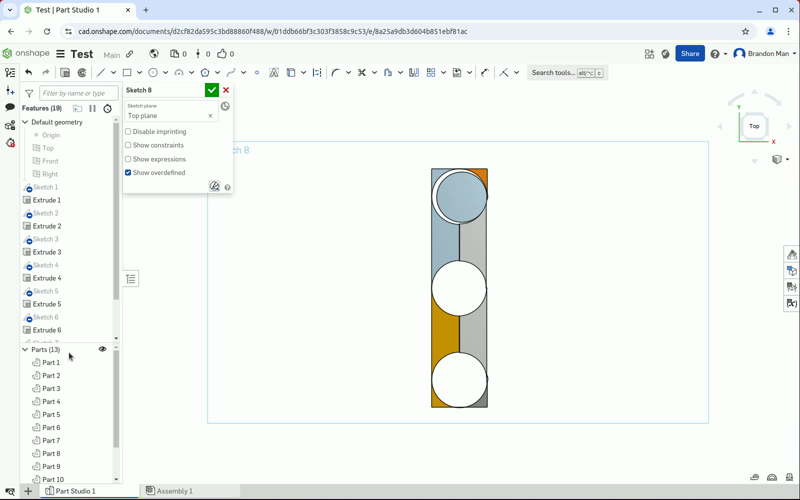
key(y)
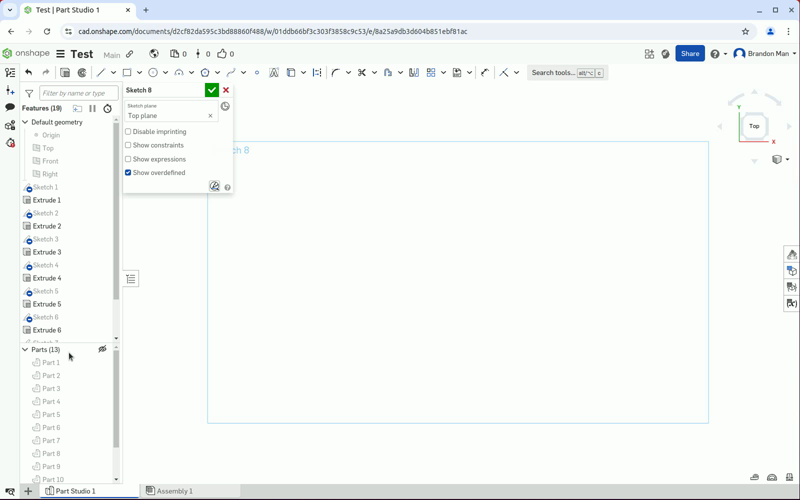
key(c)
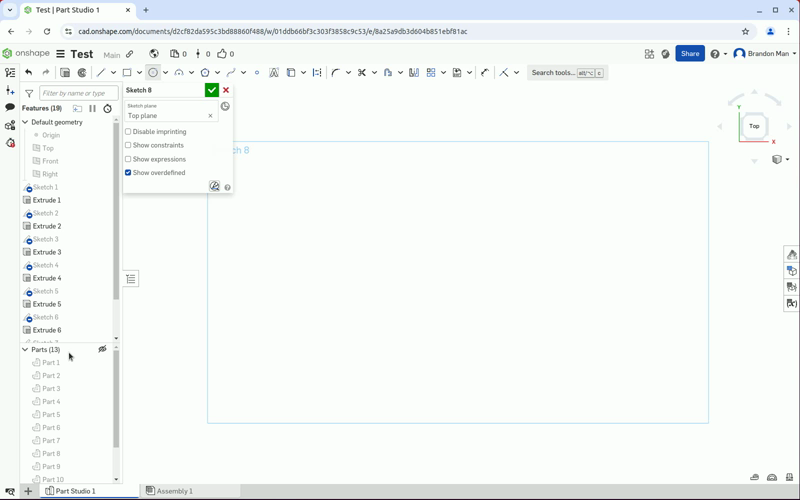
key_down(shift)
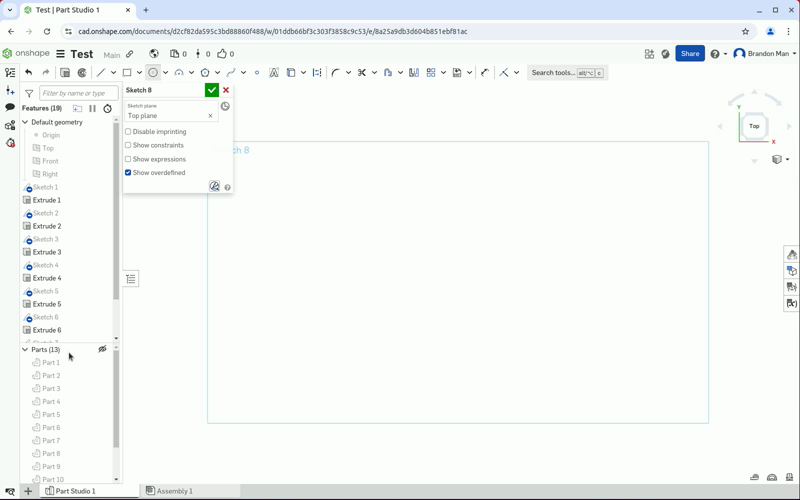
mouse_move(461, 282)
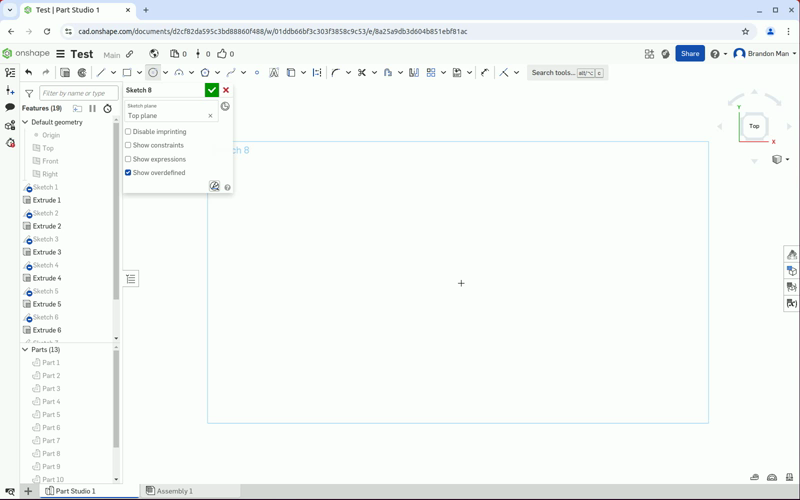
click(461, 282)
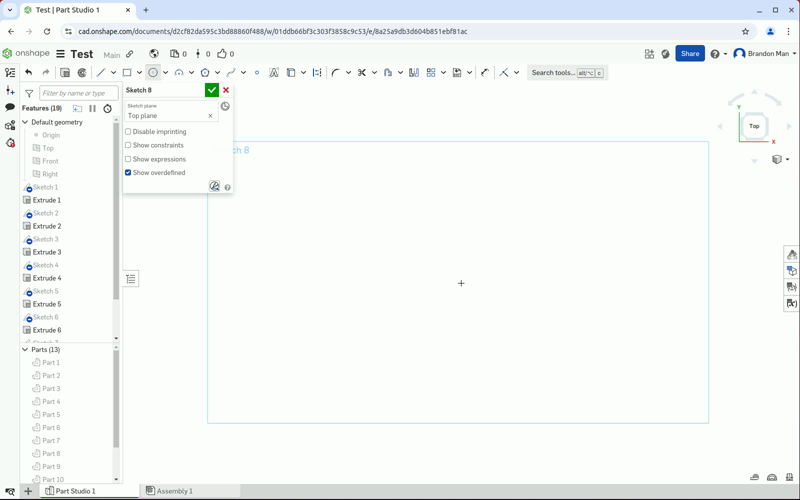
key_up(shift)
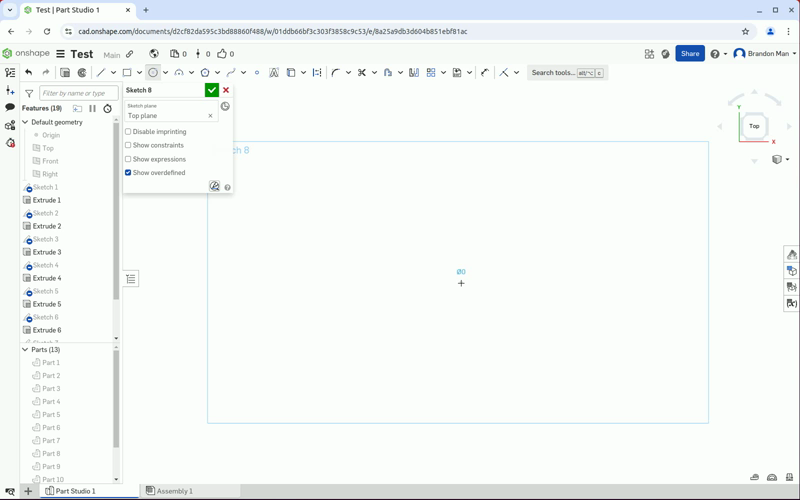
mouse_move(487, 282)
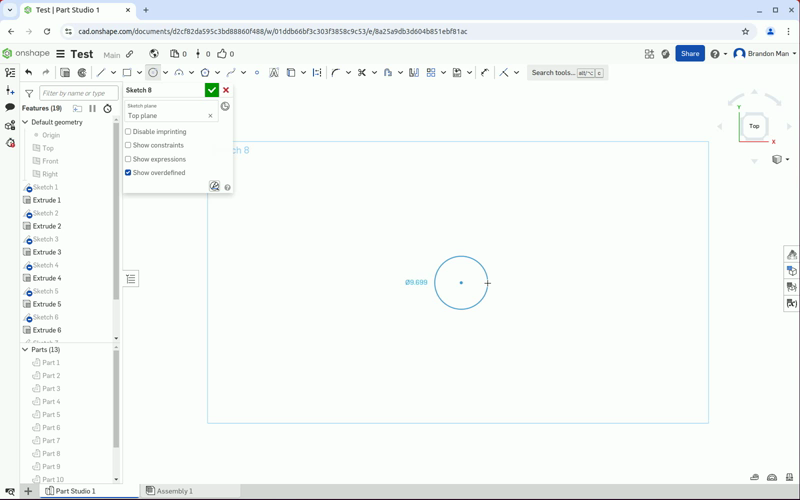
click(487, 282)
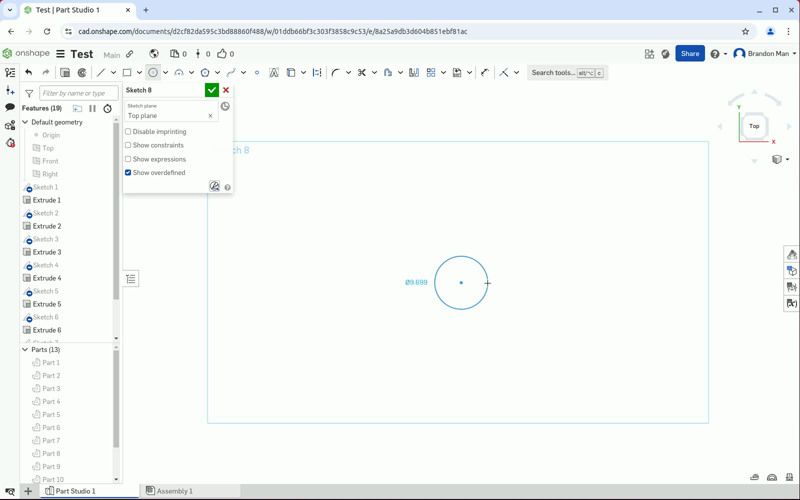
key(esc)
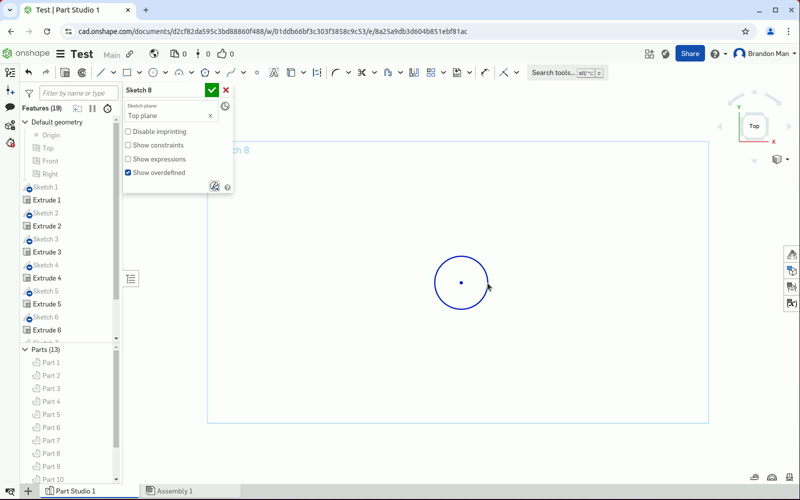
mouse_move(438, 286)
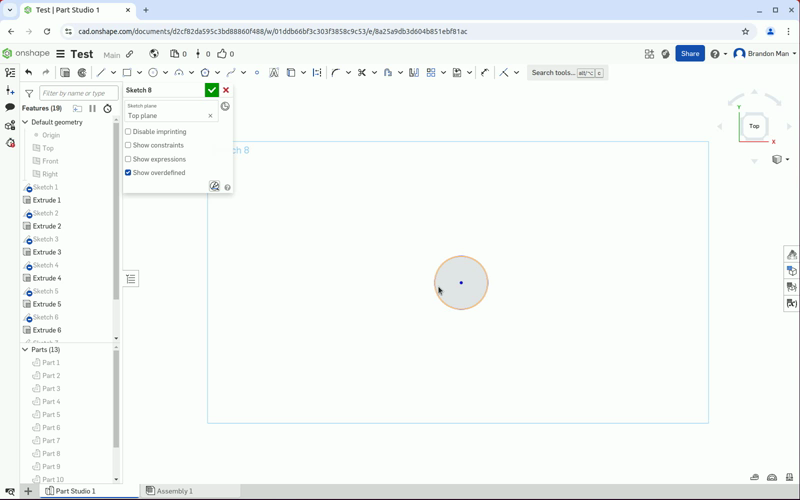
click(438, 286)
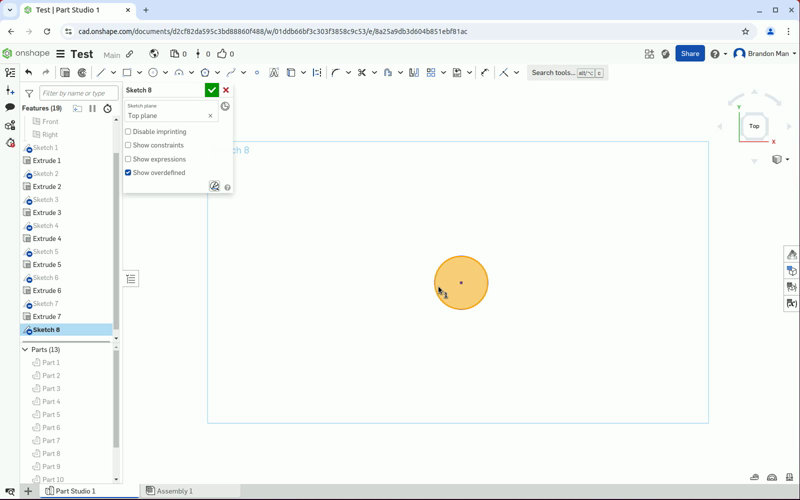
mouse_move(69, 352)
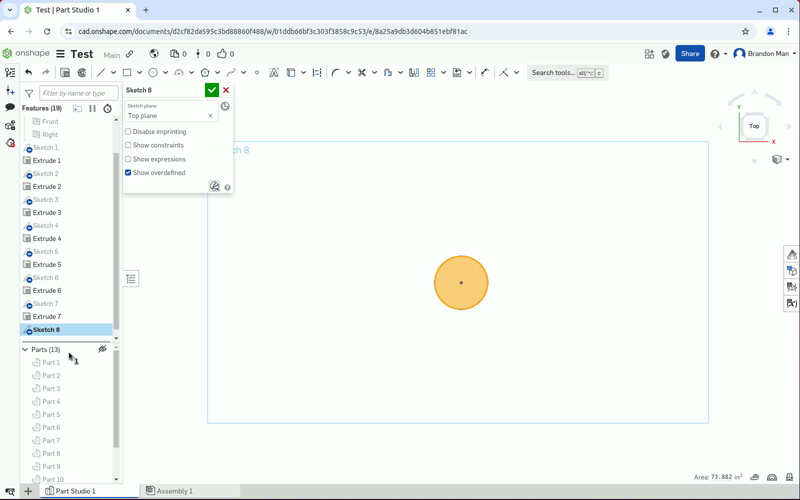
key(shift+y)
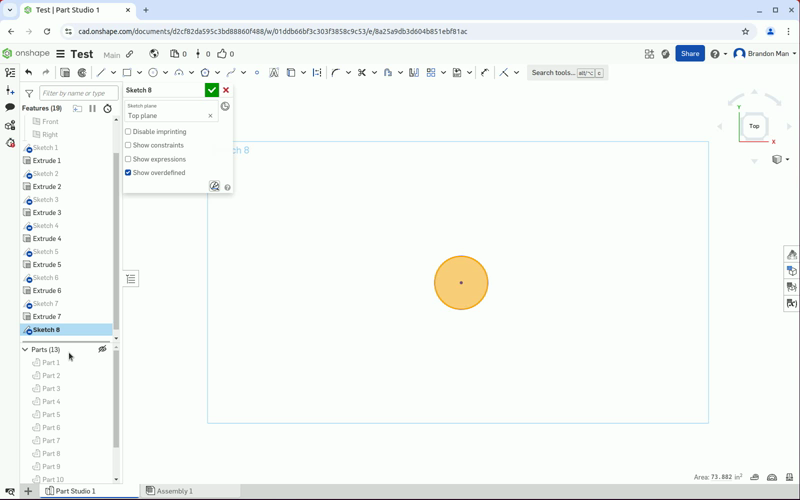
key(shift+e)
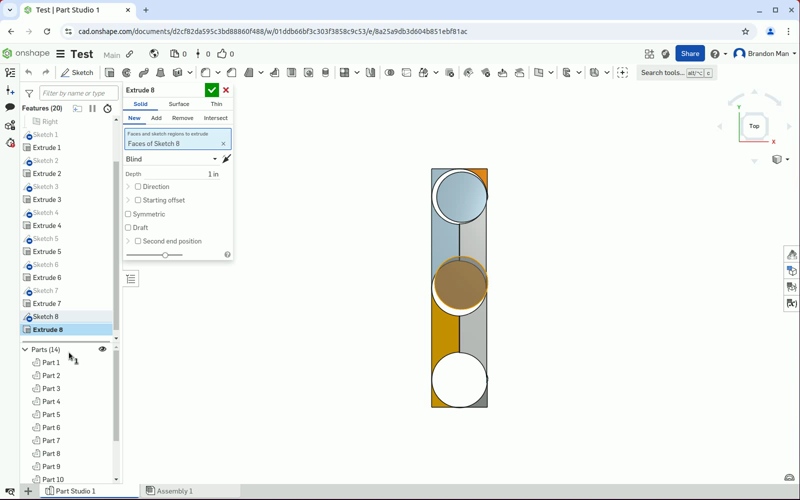
mouse_move(143, 106)
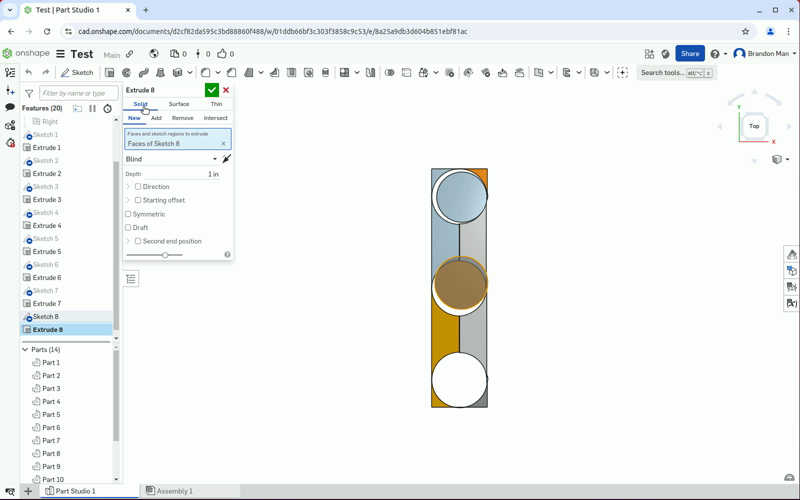
click(143, 106)
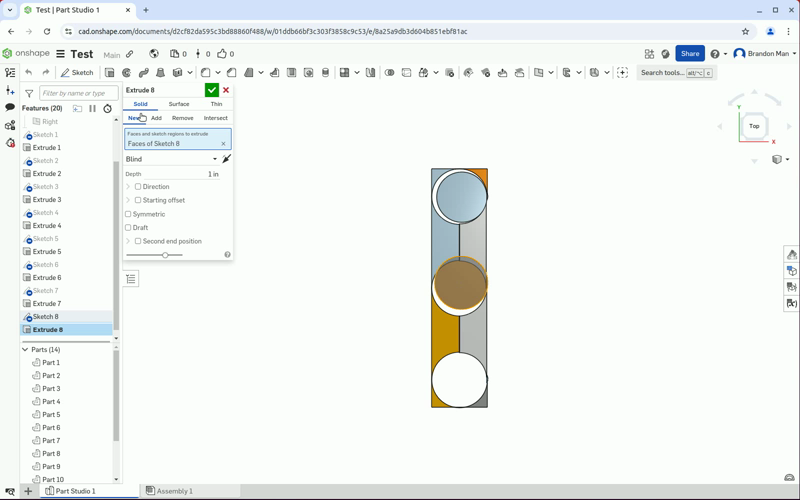
mouse_move(137, 120)
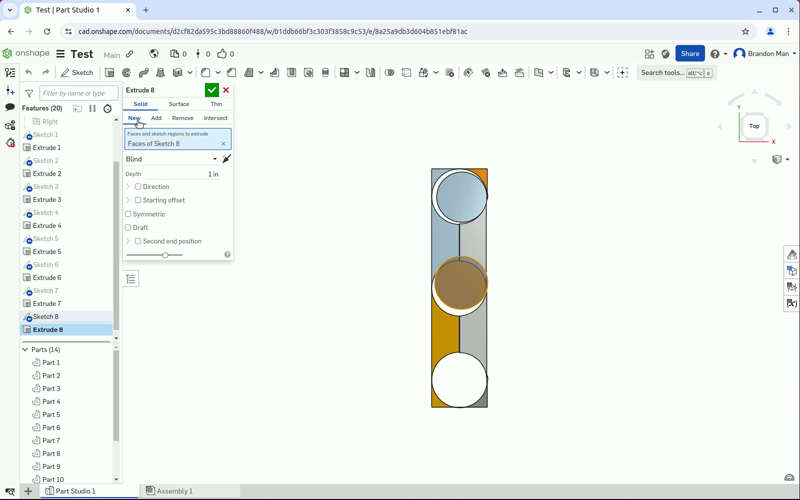
click(137, 120)
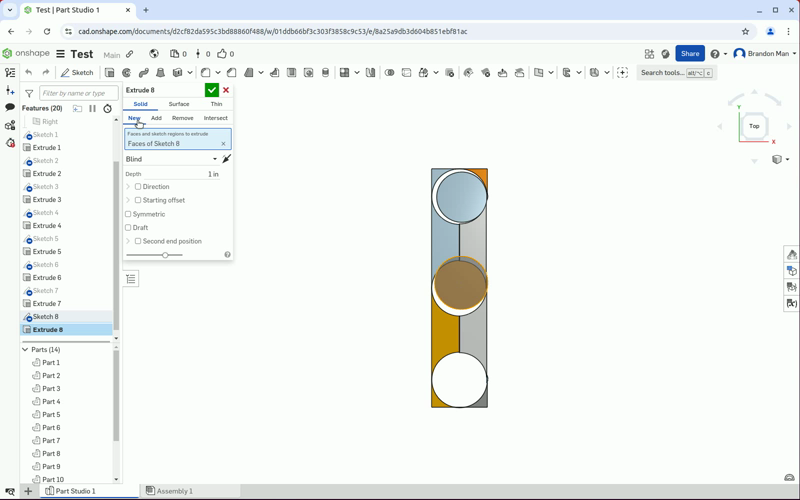
key(tab, 4)
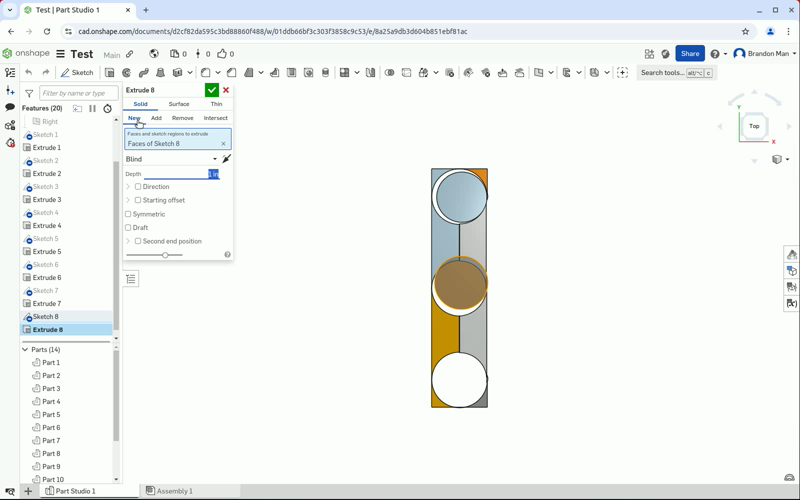
text(21.423)
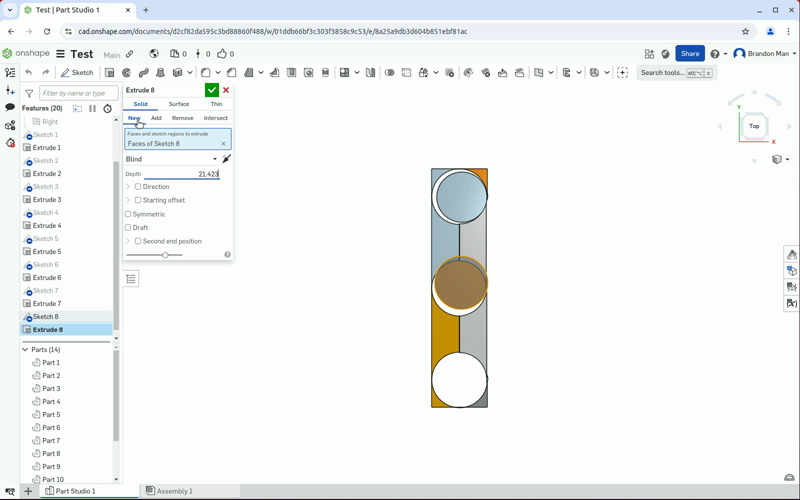
key(enter)
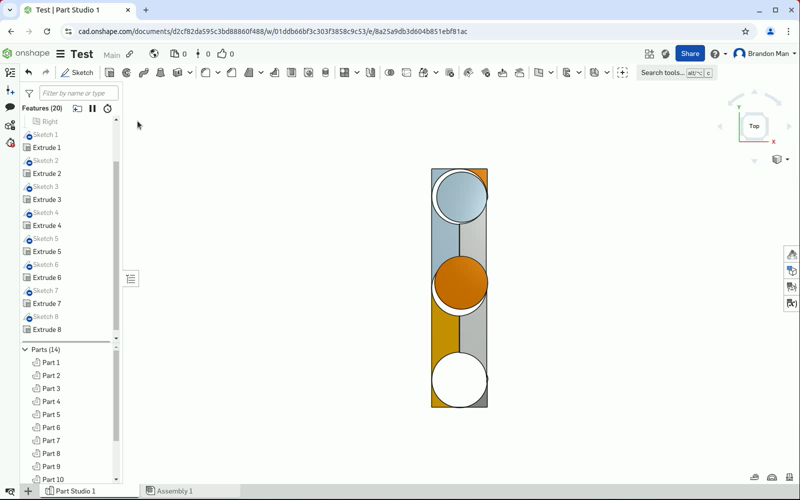
key(shift+h)
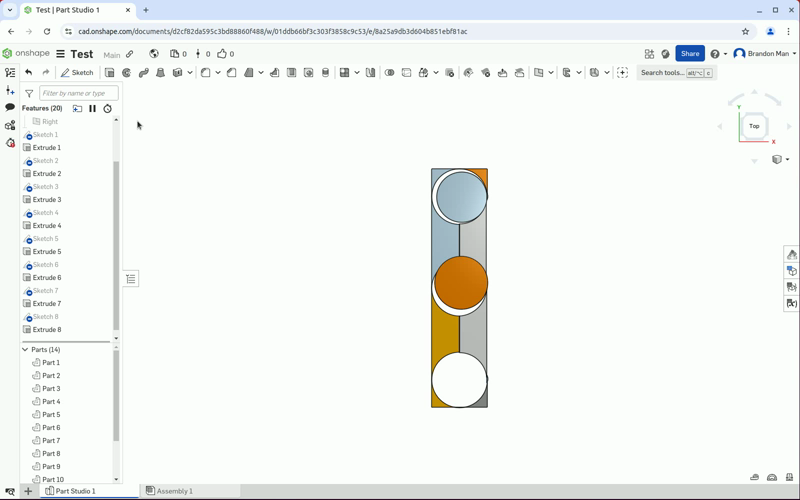
key(shift+h)
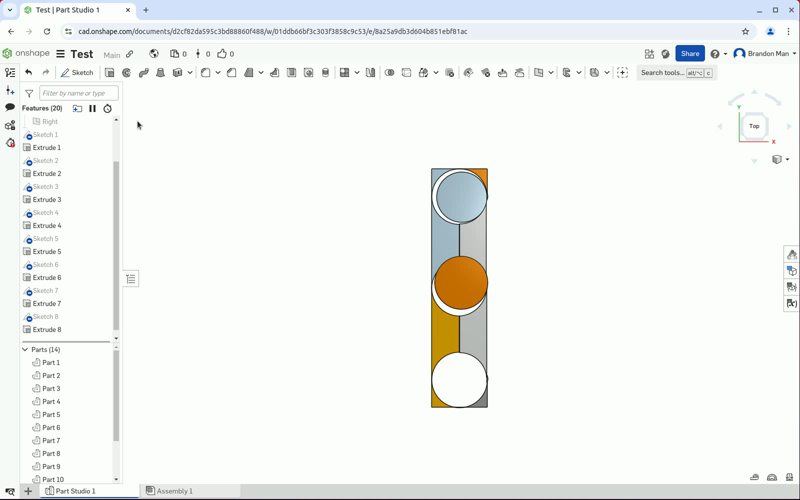
mouse_move(69, 137)
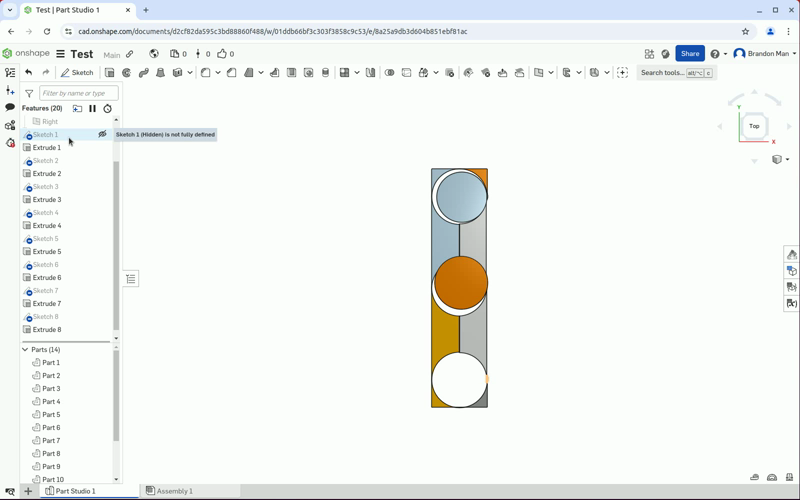
click(69, 137)
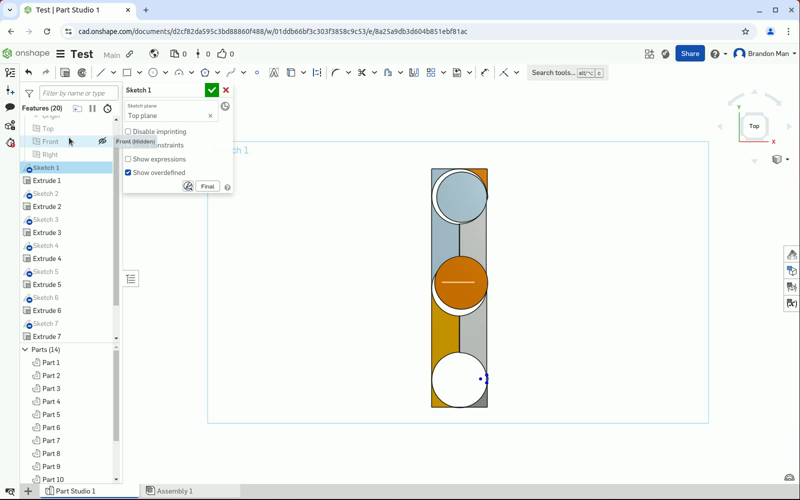
mouse_move(229, 92)
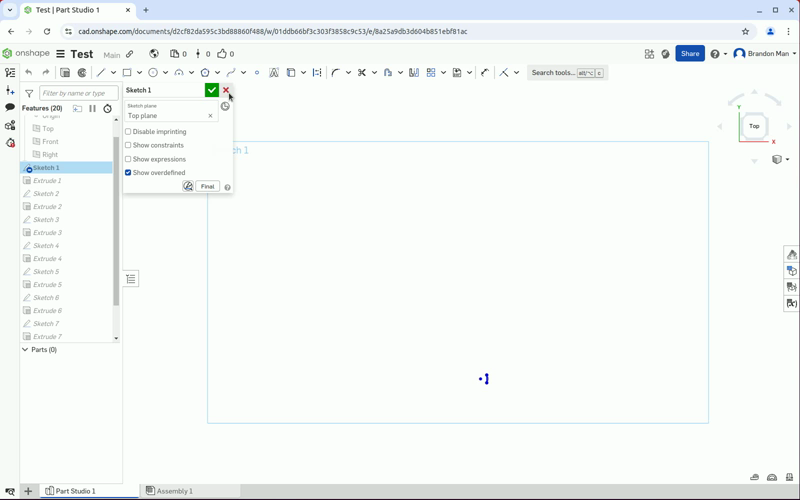
click(229, 92)
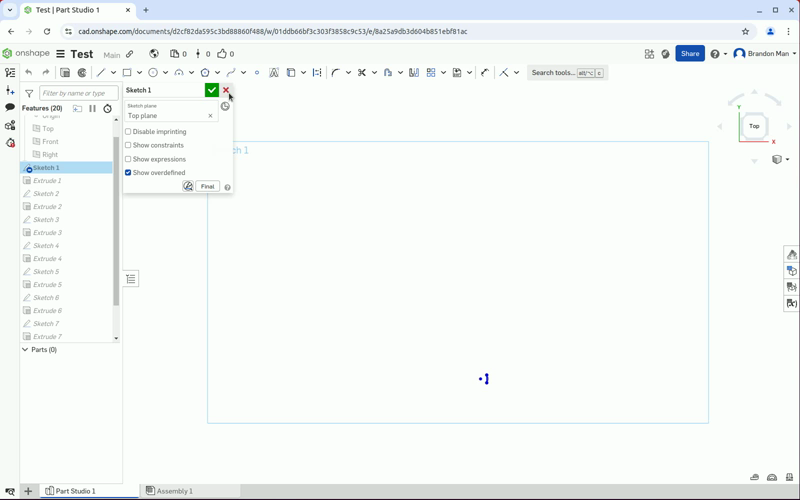
key(shift+s)
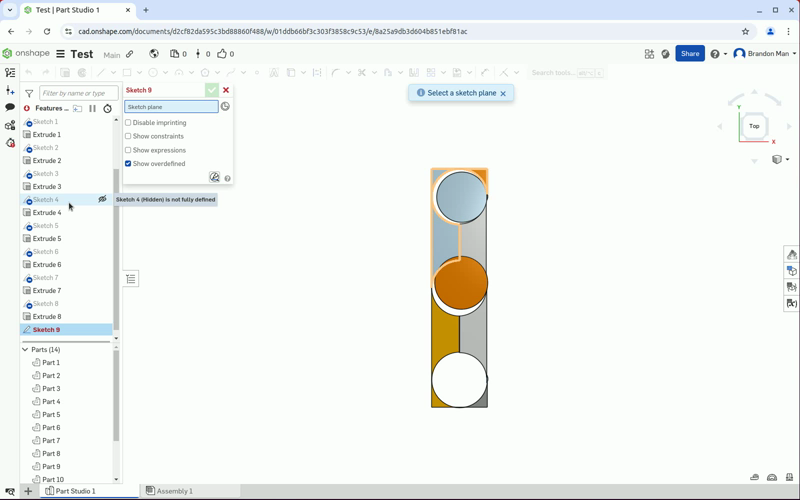
scroll(3)
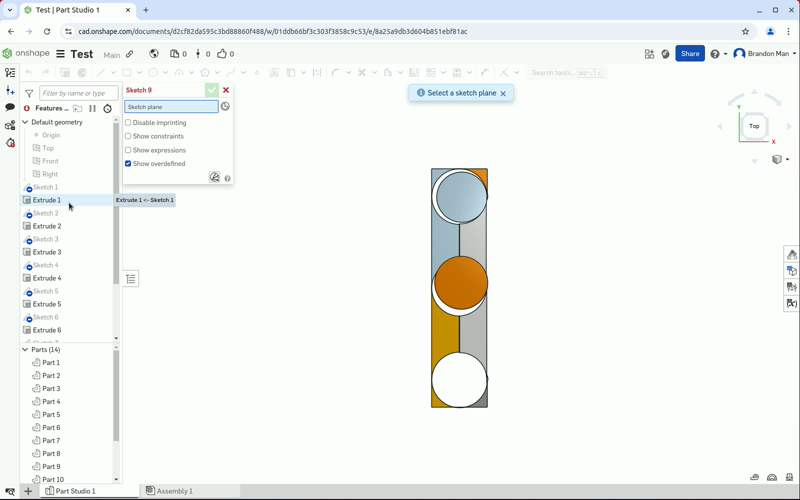
mouse_move(69, 150)
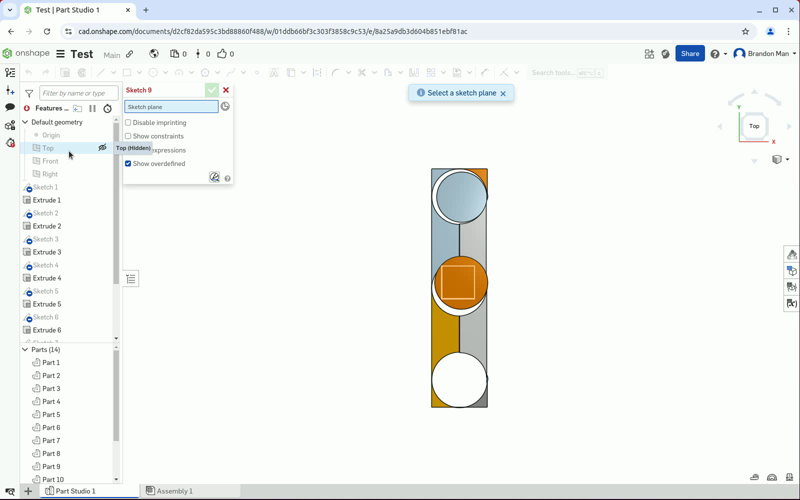
click(69, 150)
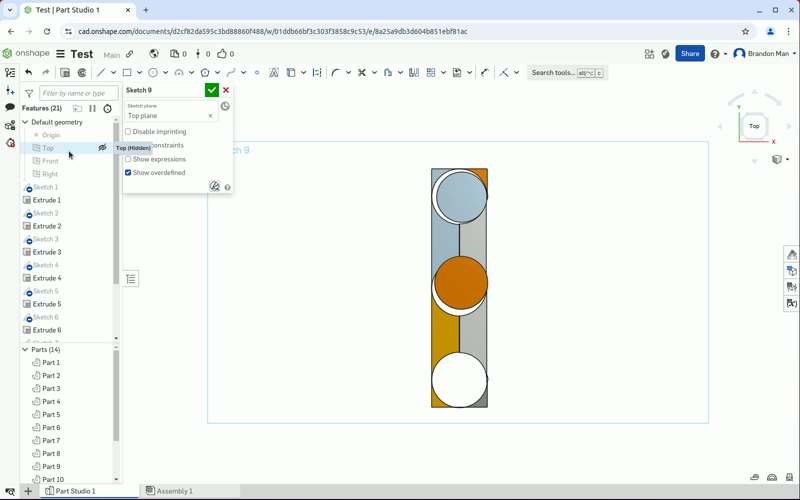
mouse_move(69, 352)
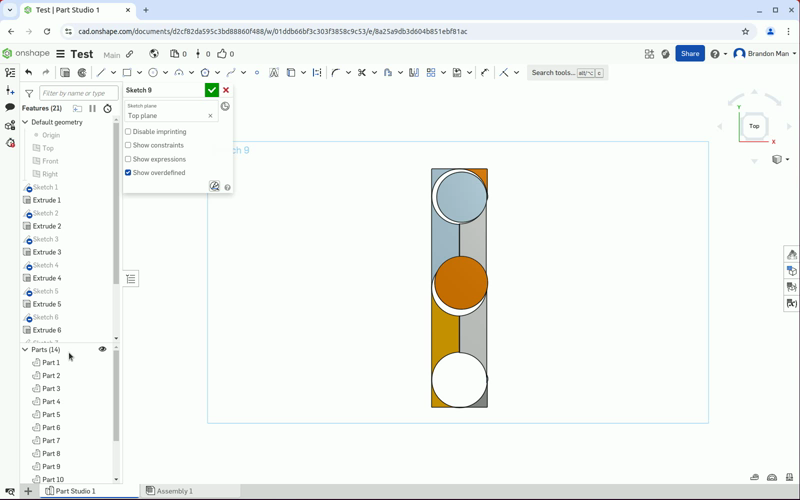
key(y)
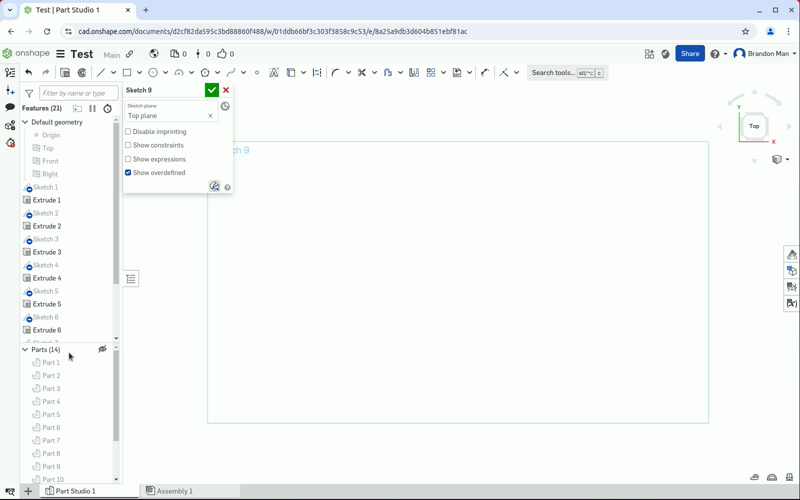
key(l)
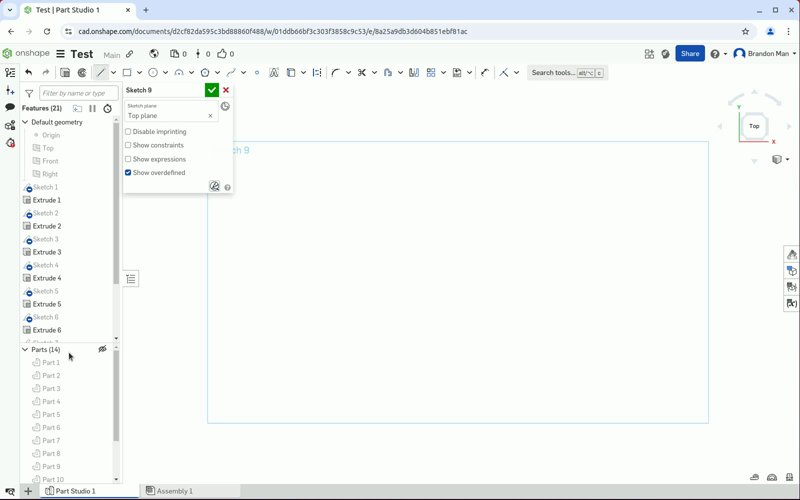
key_down(shift)
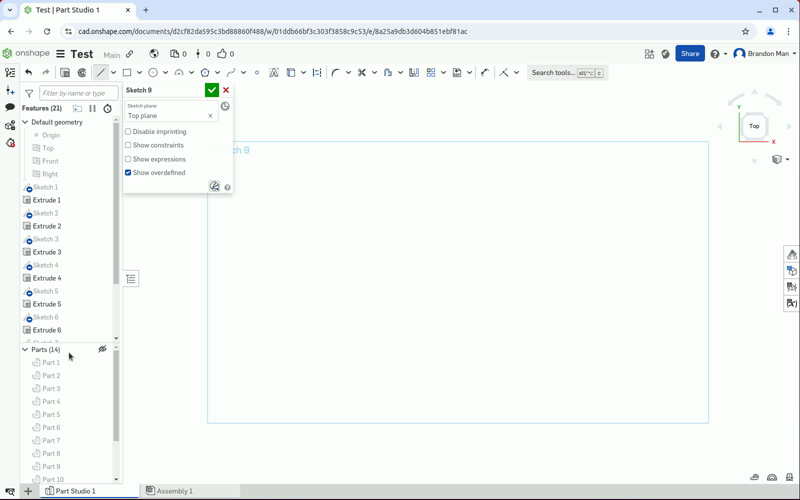
mouse_move(486, 372)
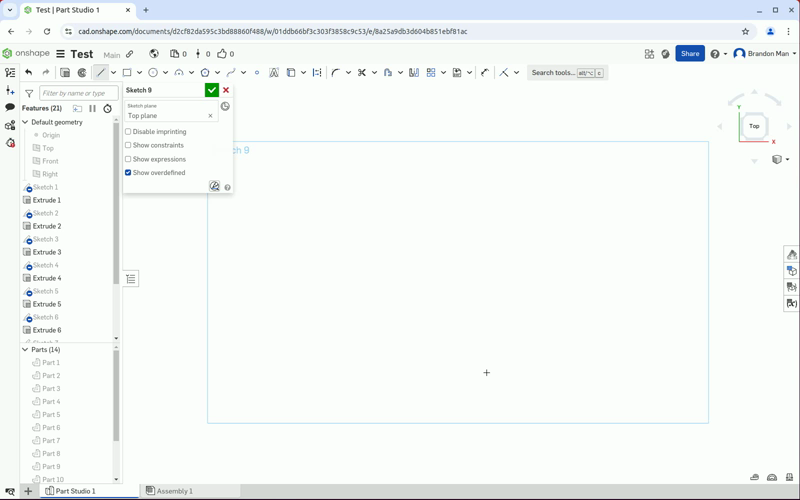
click(486, 372)
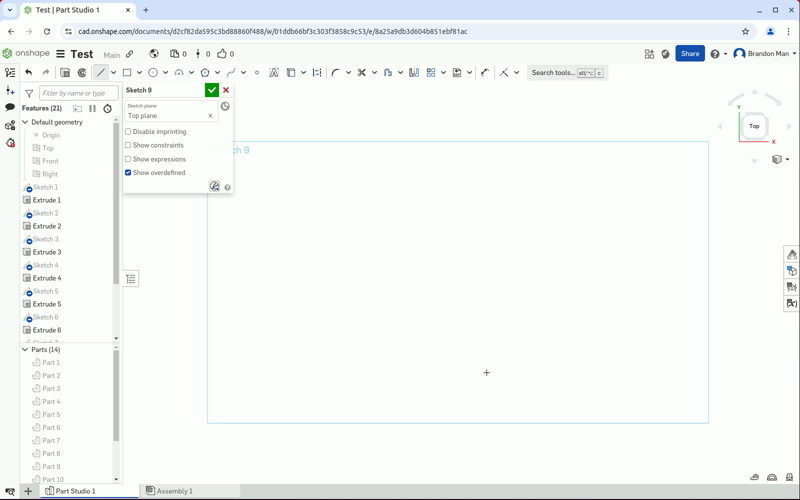
key_up(shift)
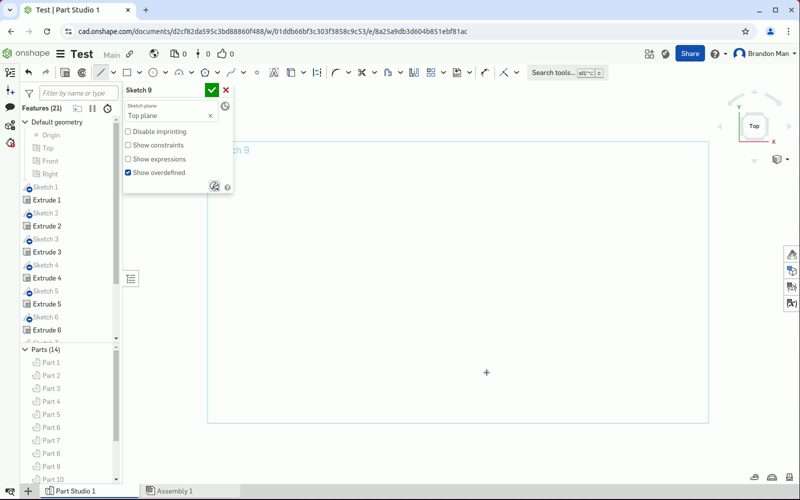
key_down(shift)
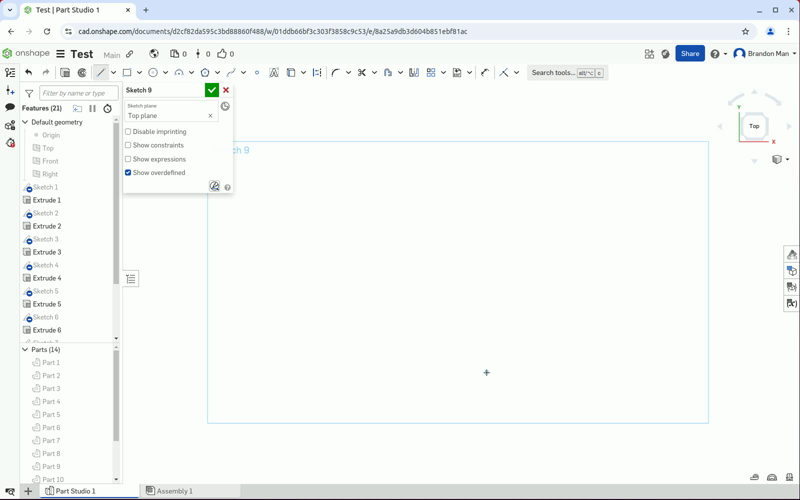
mouse_move(516, 372)
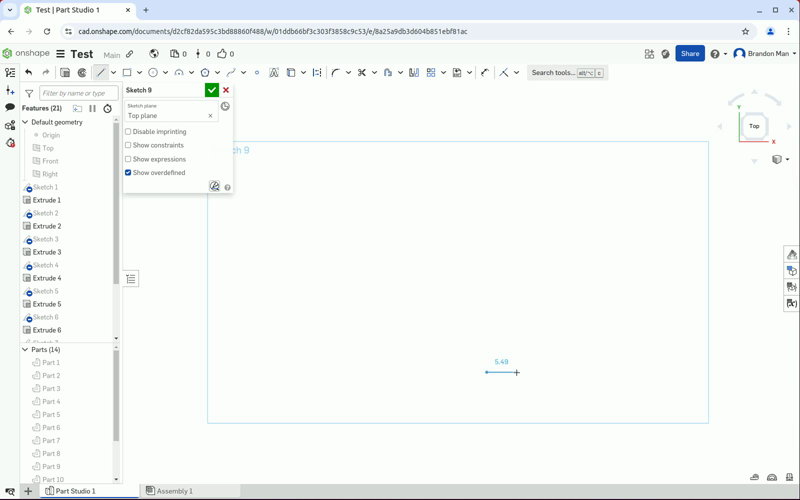
mouse_move(486, 366)
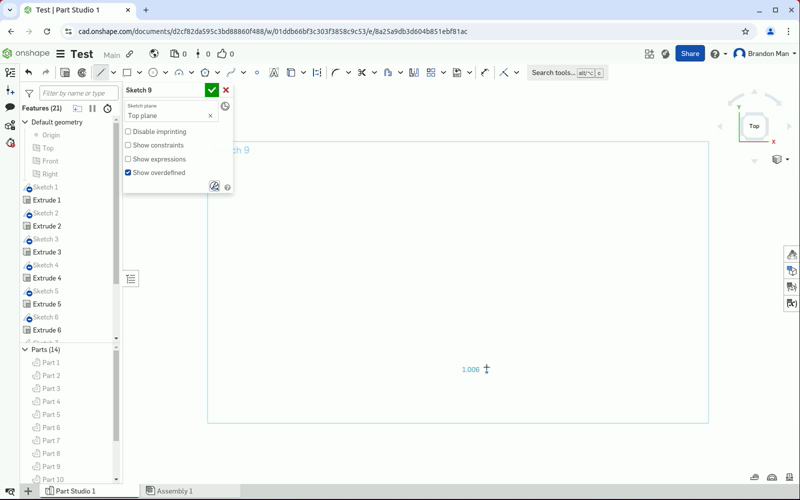
scroll(6)
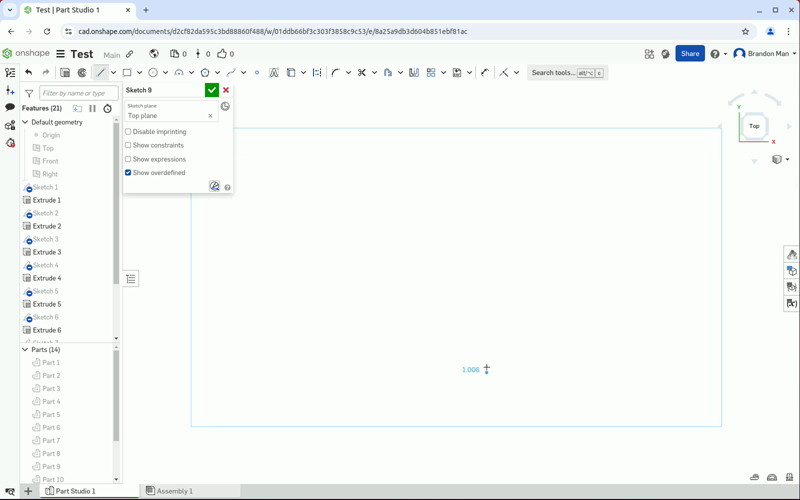
scroll(6)
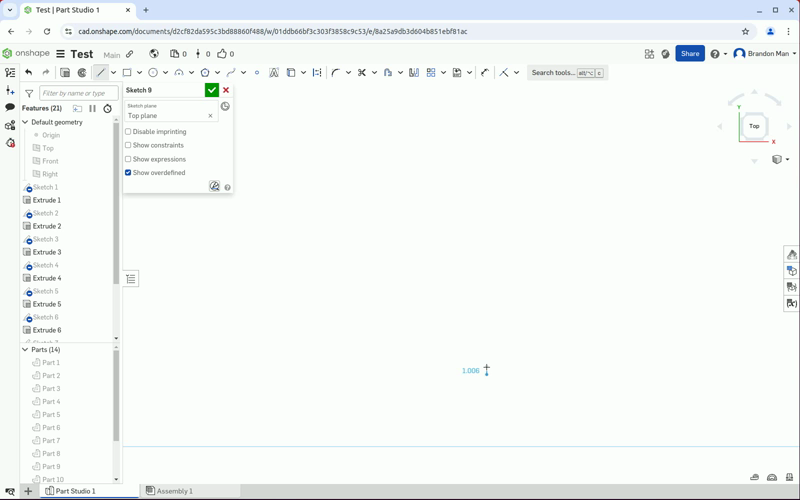
scroll(6)
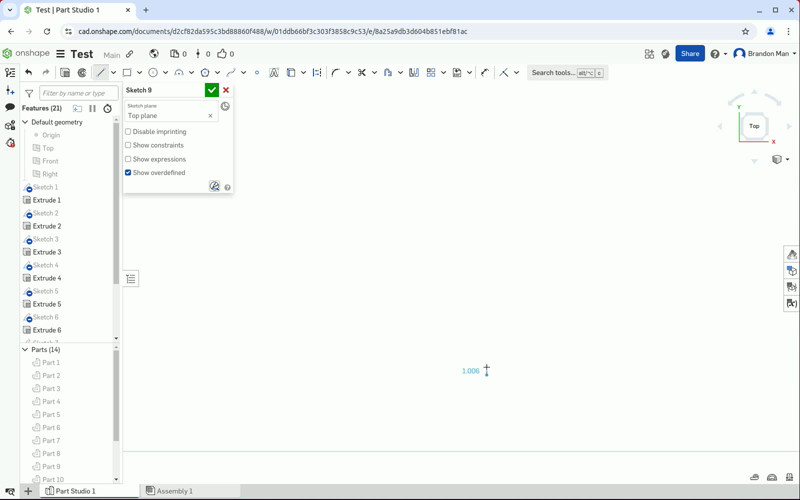
scroll(6)
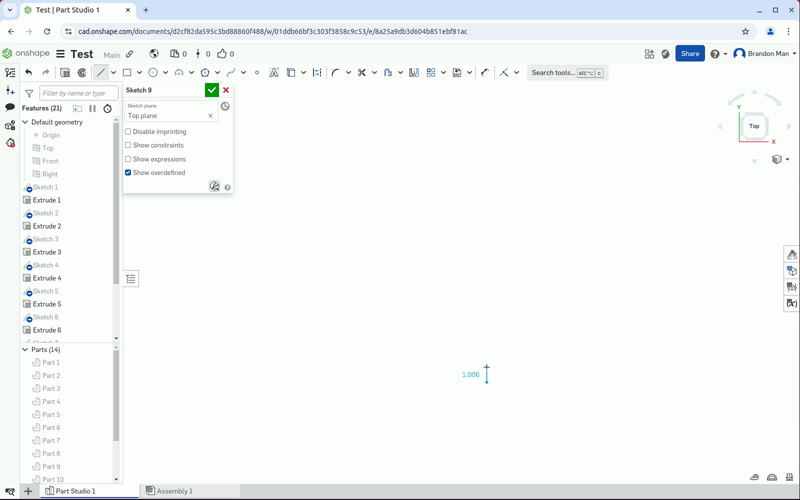
scroll(6)
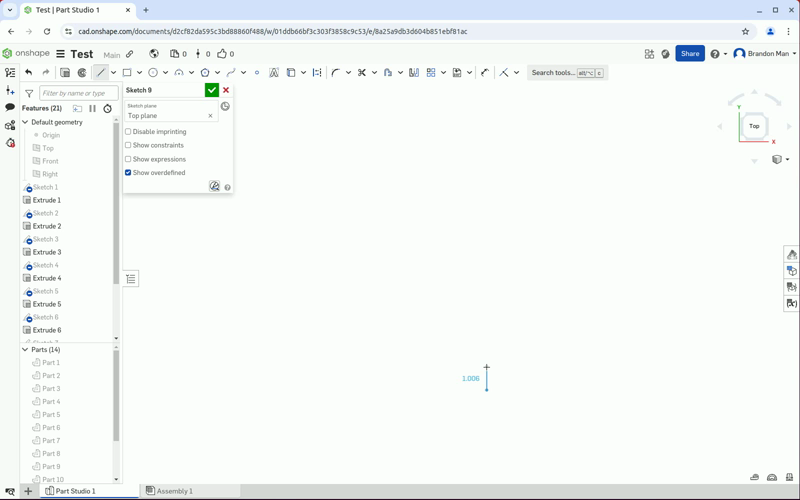
scroll(6)
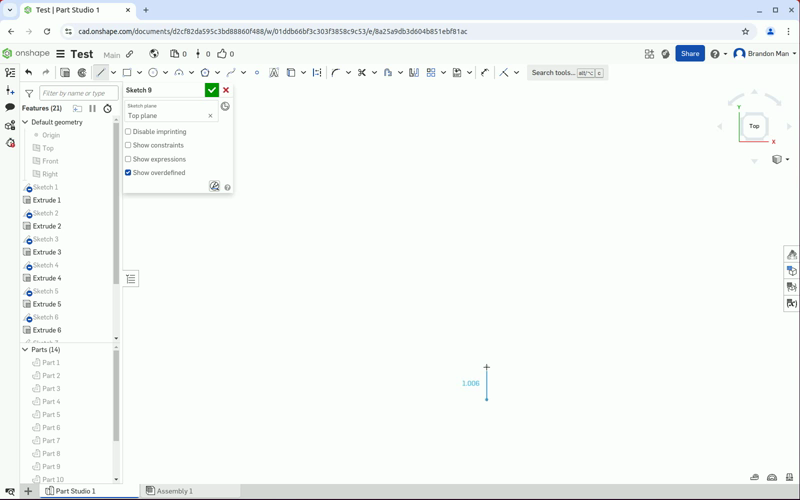
scroll(6)
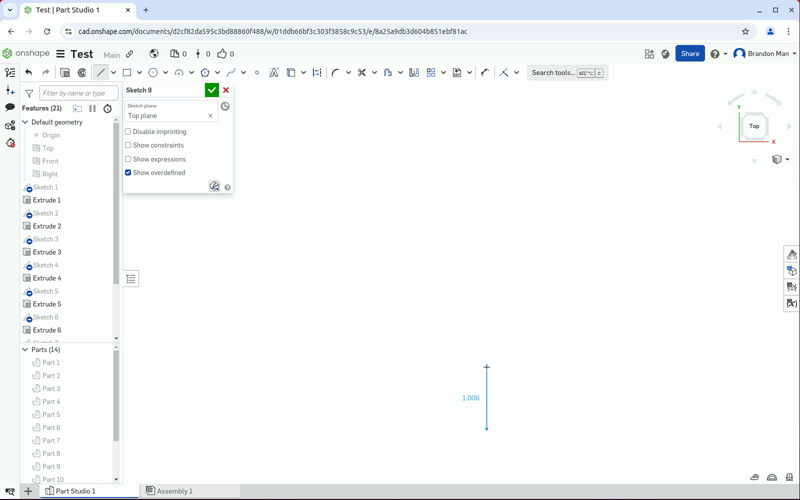
click(486, 366)
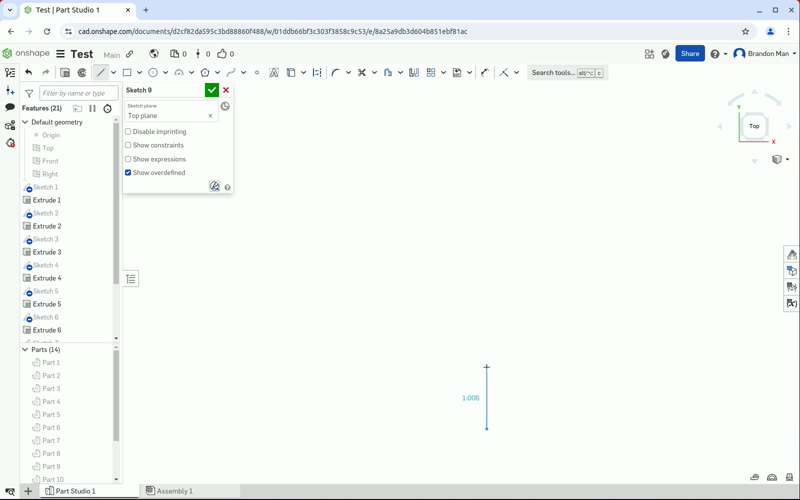
scroll(-6)
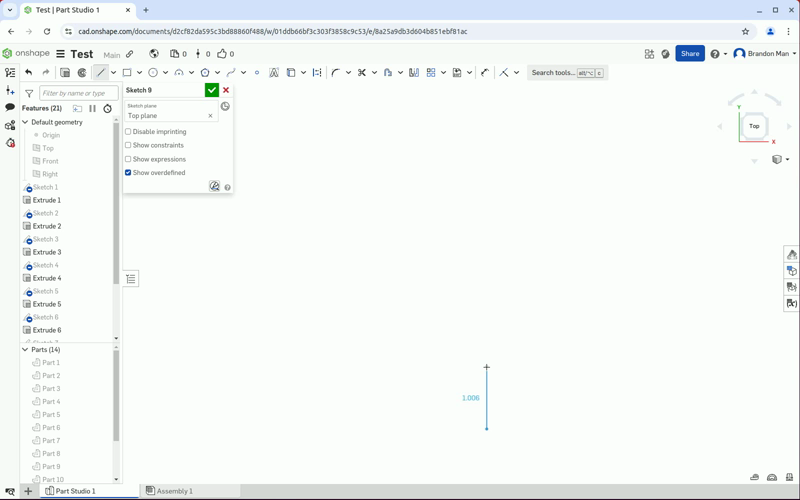
scroll(-6)
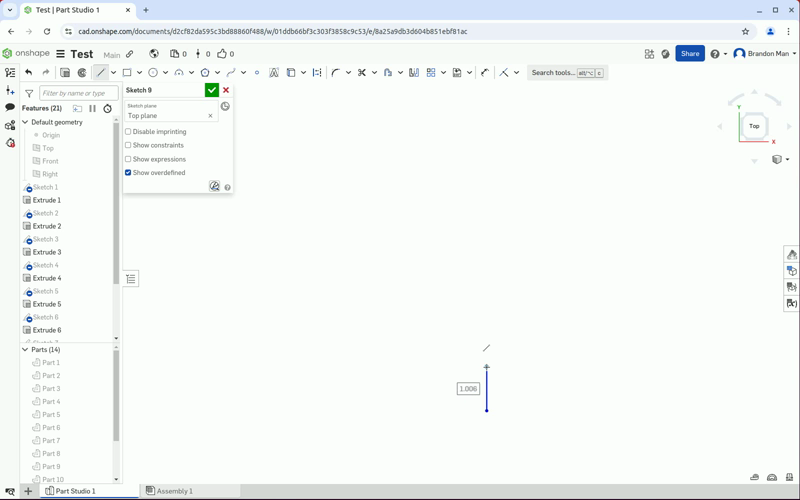
scroll(-6)
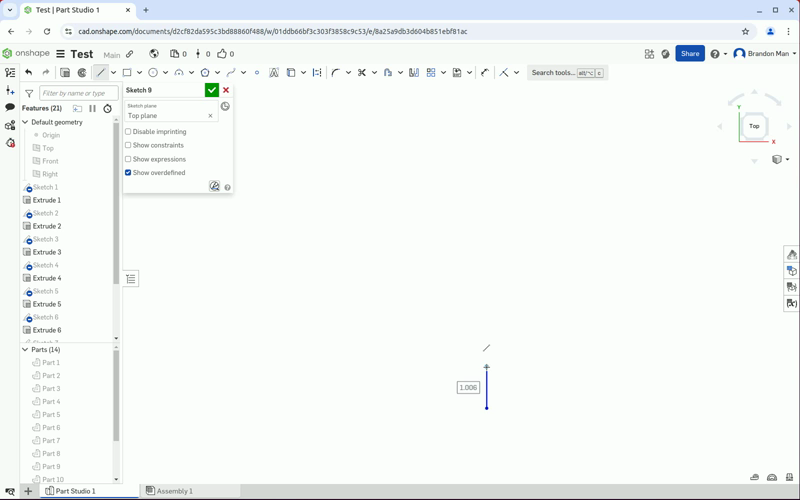
scroll(-6)
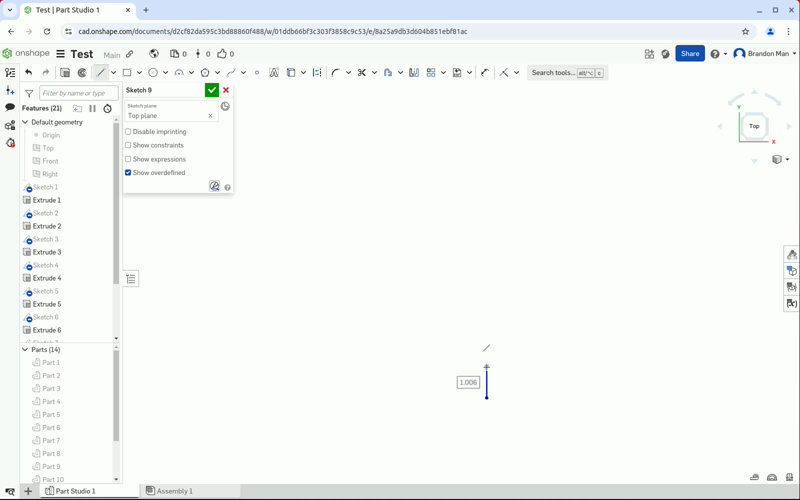
scroll(-6)
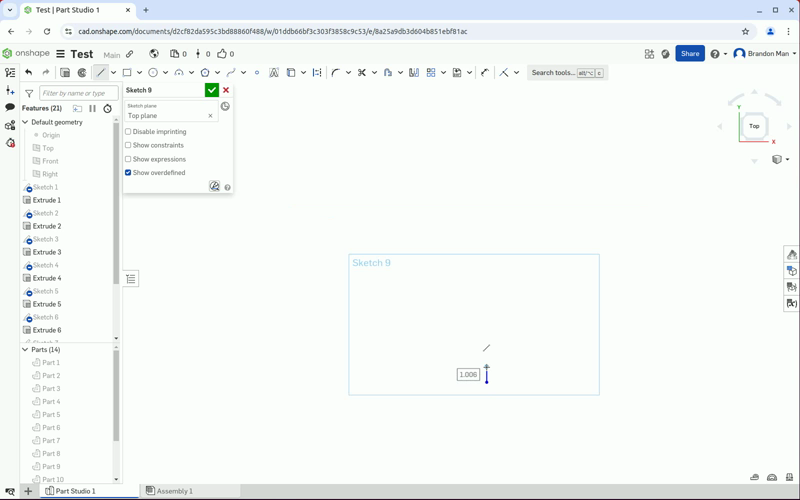
scroll(-6)
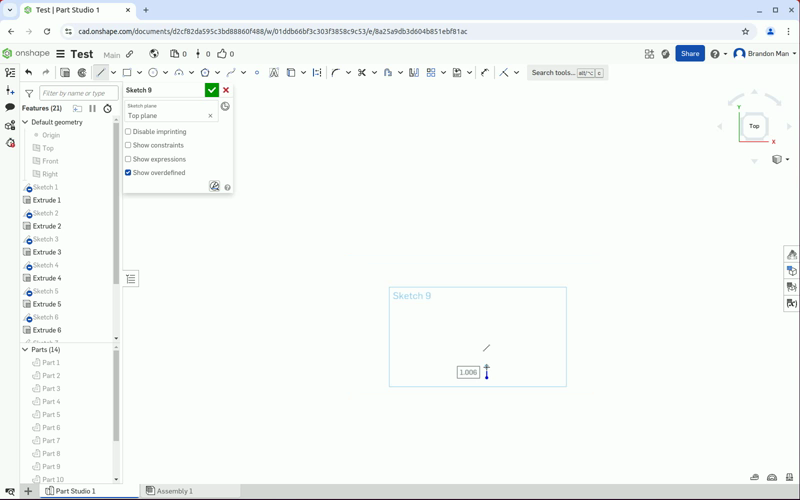
scroll(-6)
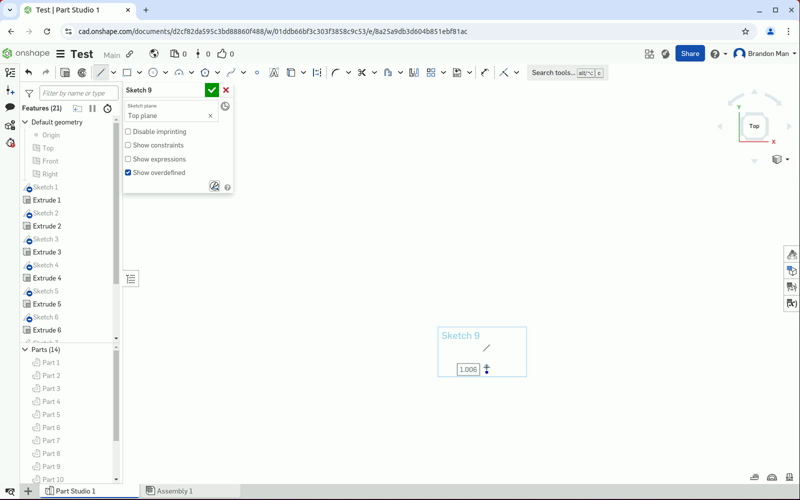
key_up(shift)
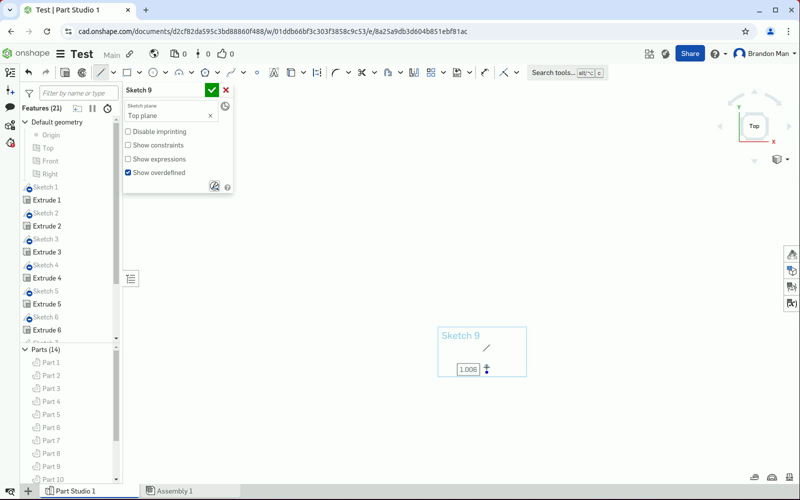
key(esc)
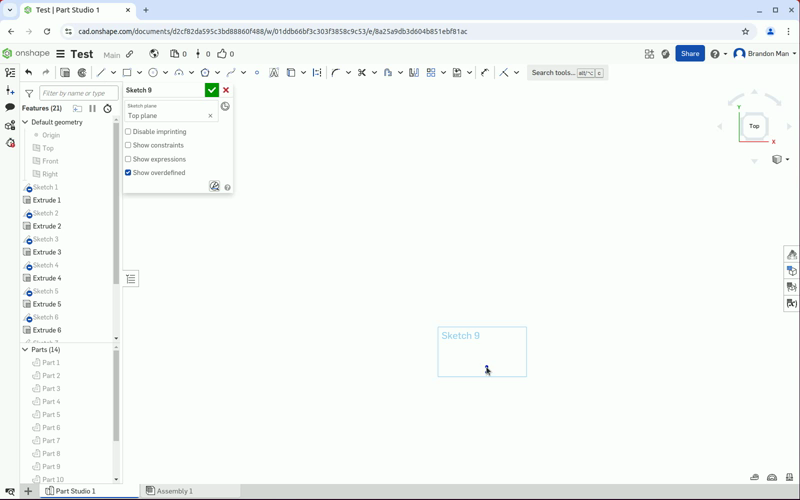
key(a)
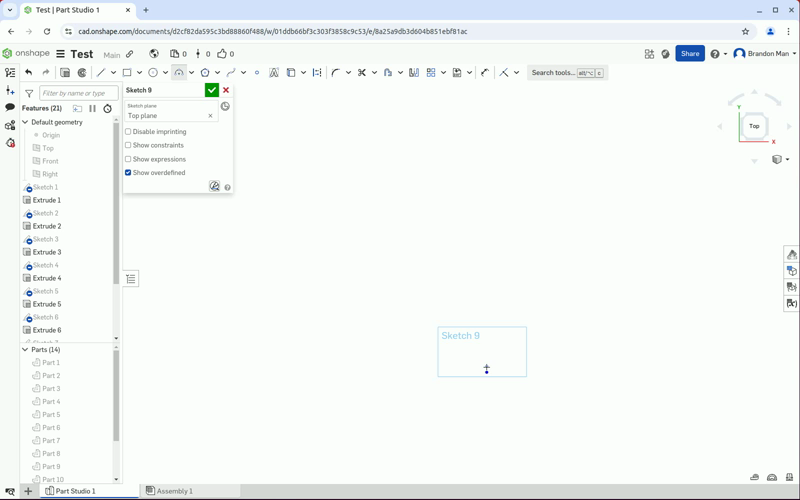
mouse_move(486, 366)
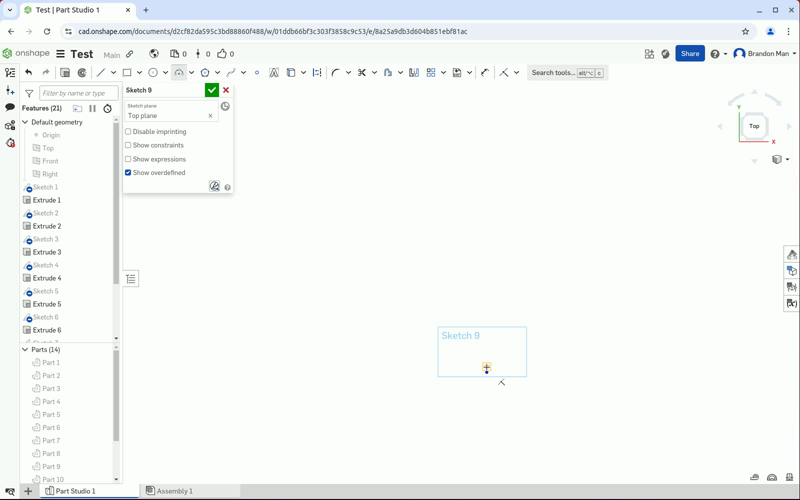
click(486, 366)
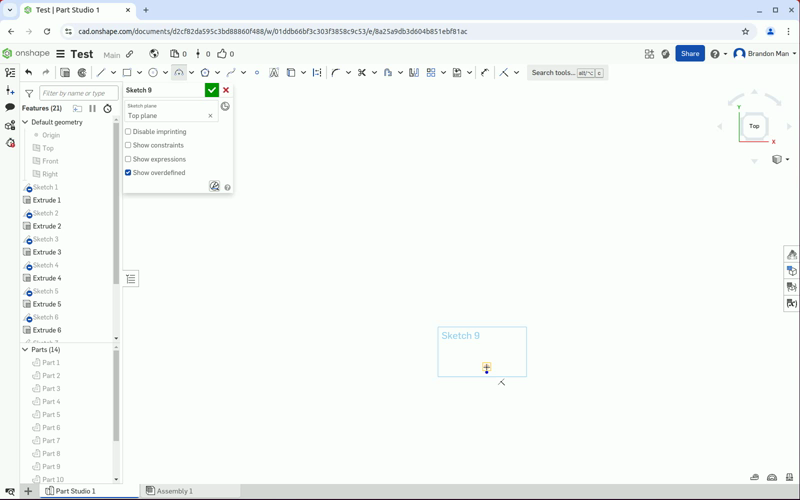
mouse_move(486, 372)
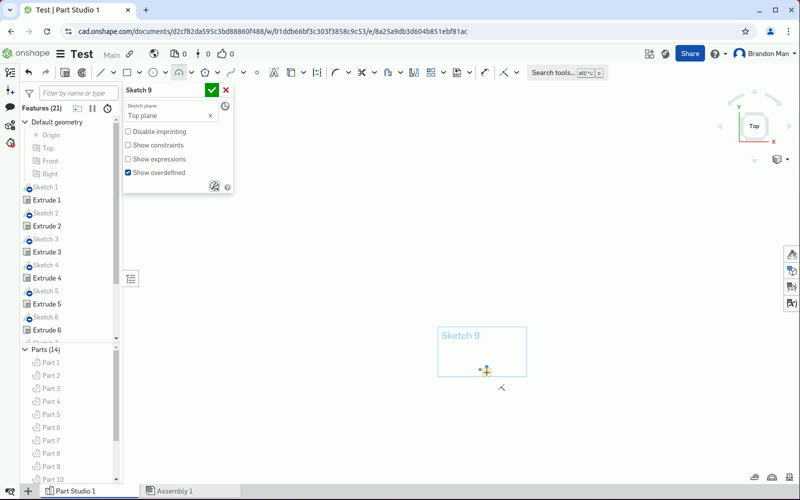
scroll(6)
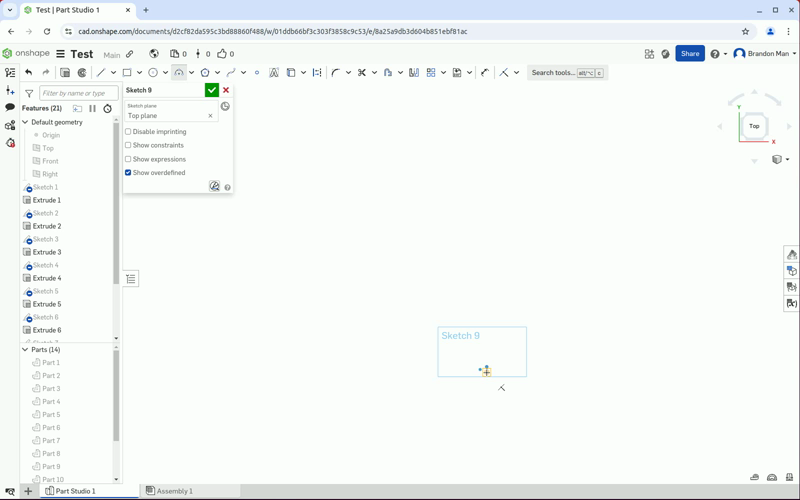
scroll(6)
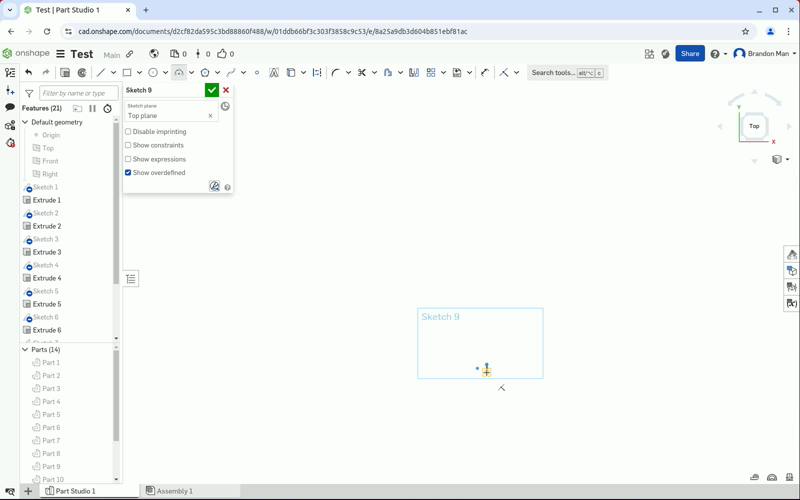
scroll(6)
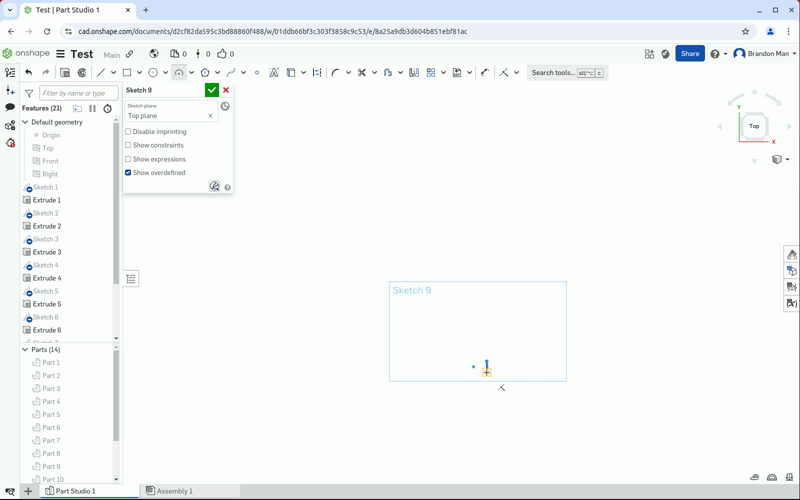
scroll(6)
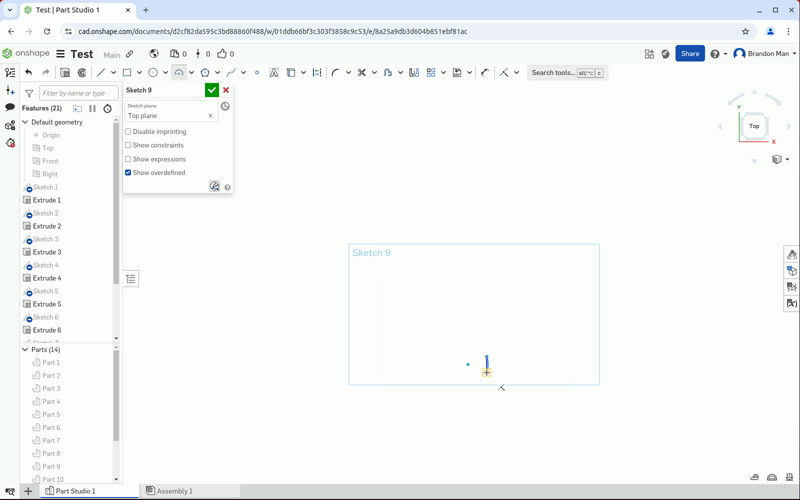
scroll(6)
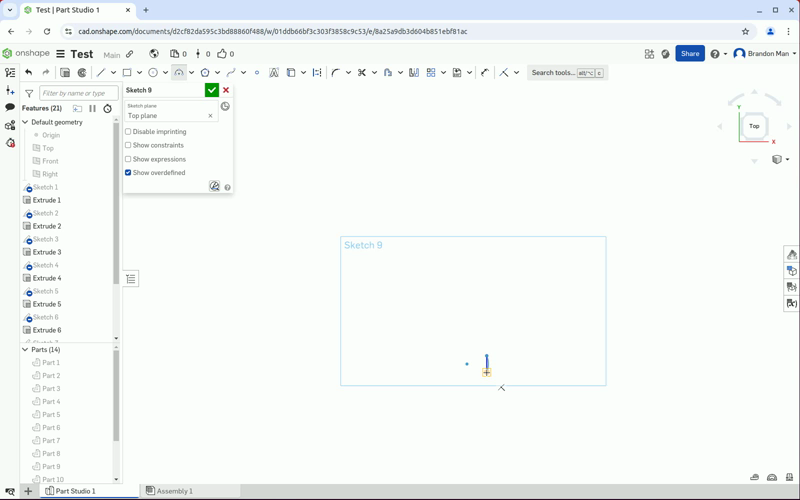
scroll(6)
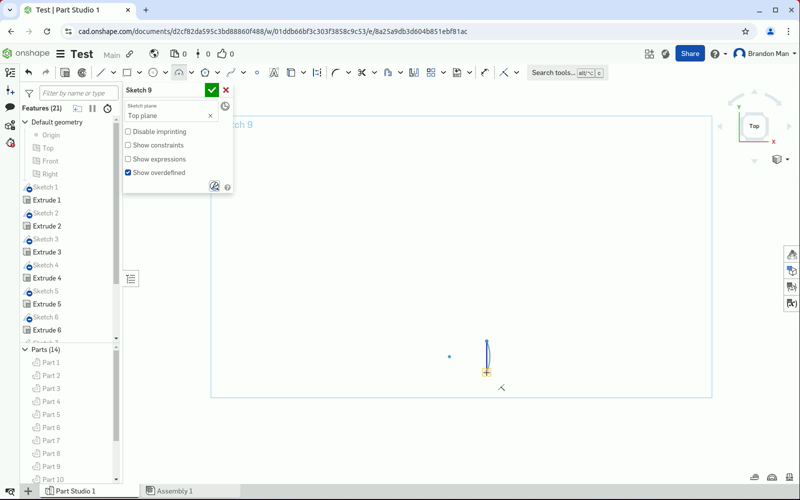
scroll(6)
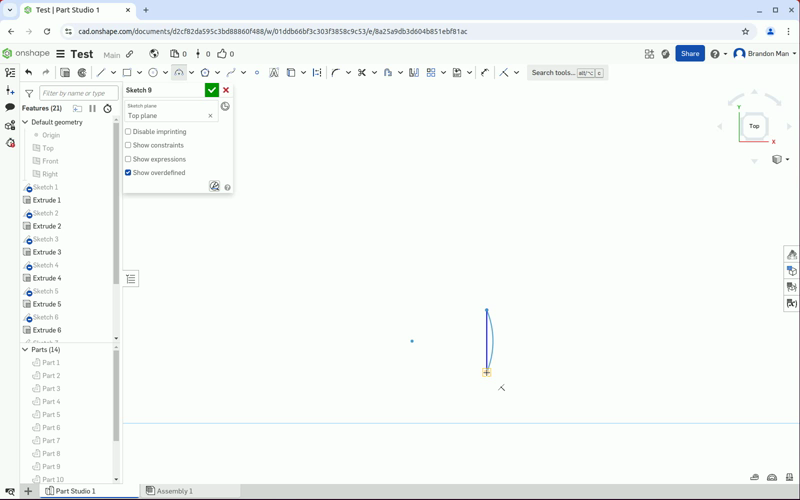
click(486, 372)
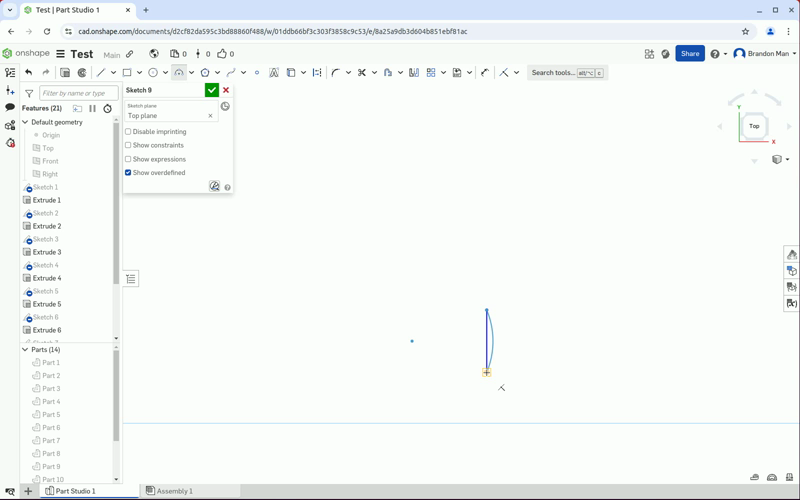
scroll(-6)
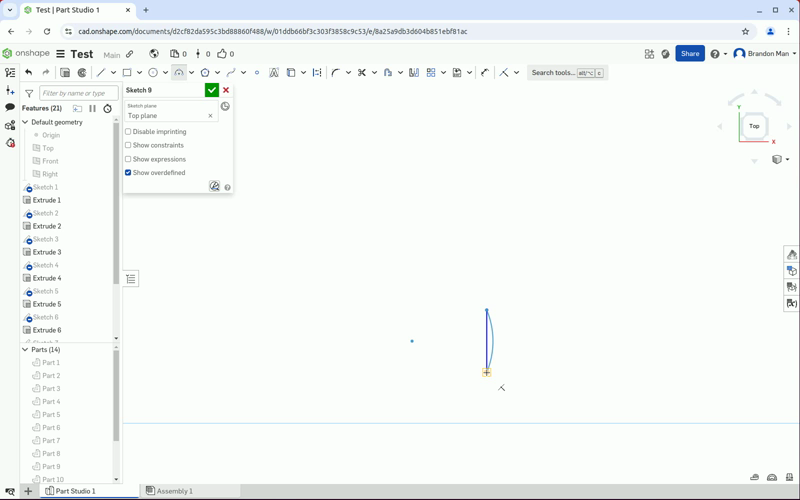
scroll(-6)
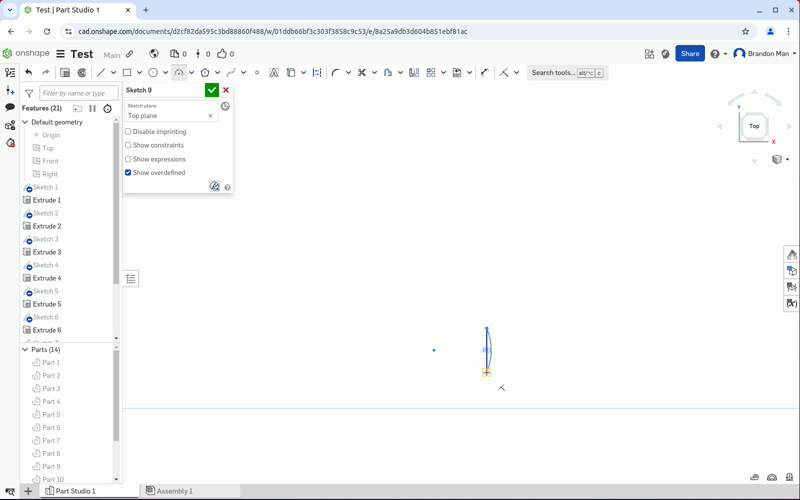
scroll(-6)
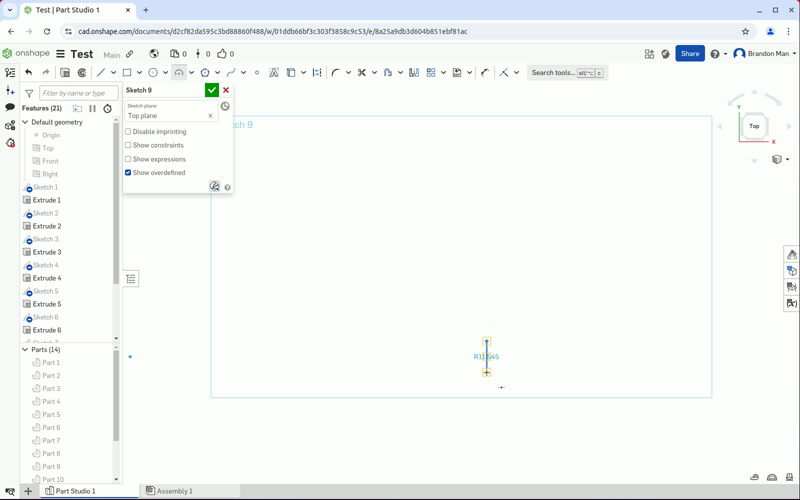
scroll(-6)
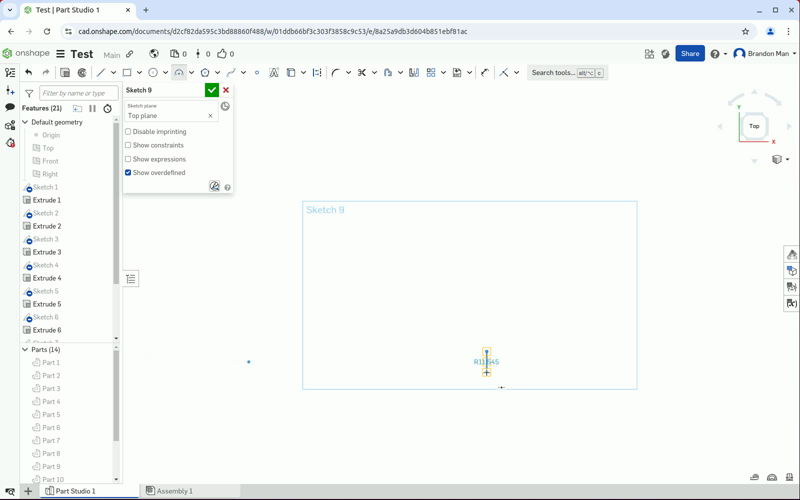
scroll(-6)
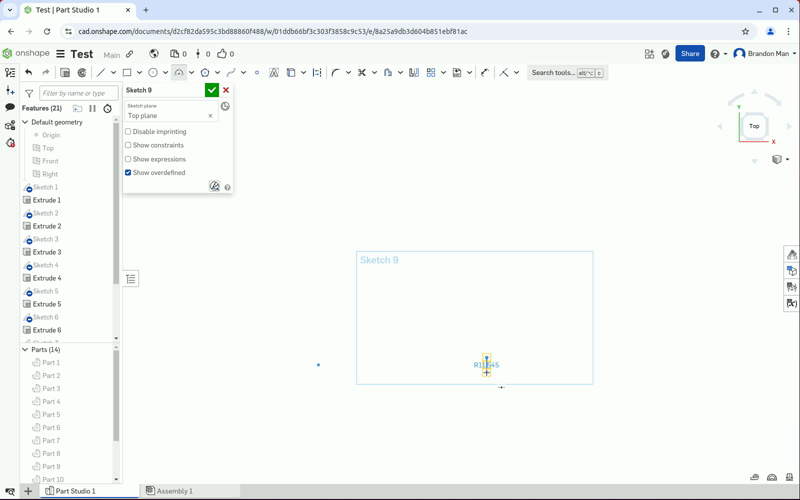
scroll(-6)
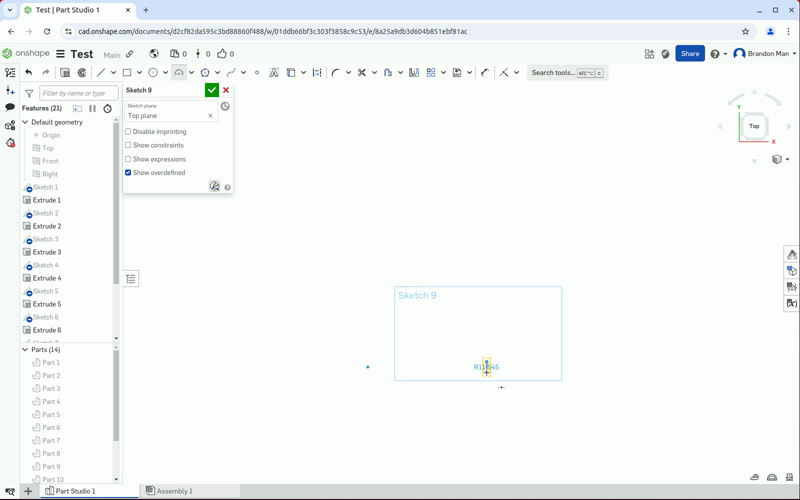
scroll(-6)
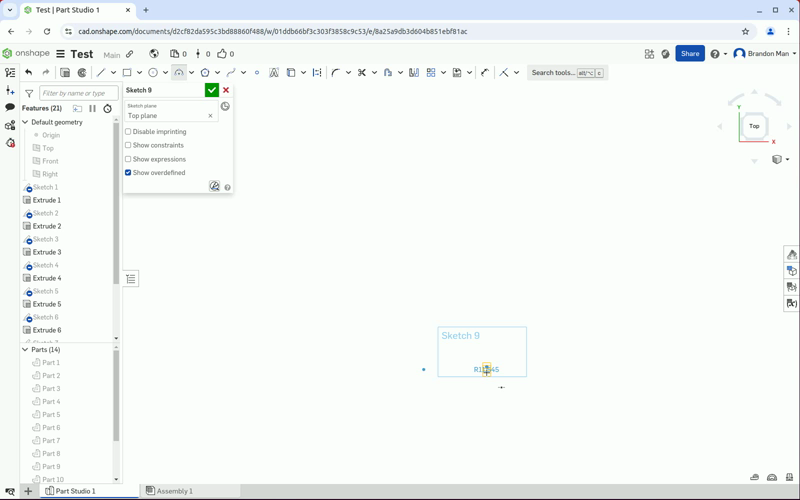
key_down(shift)
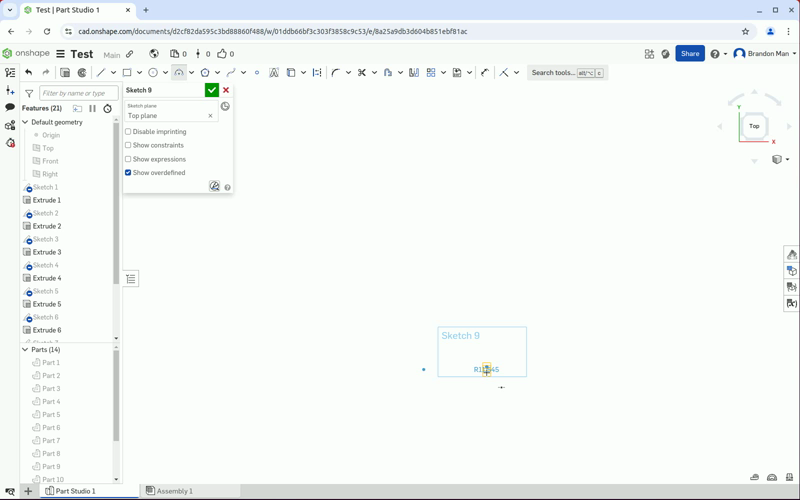
mouse_move(436, 369)
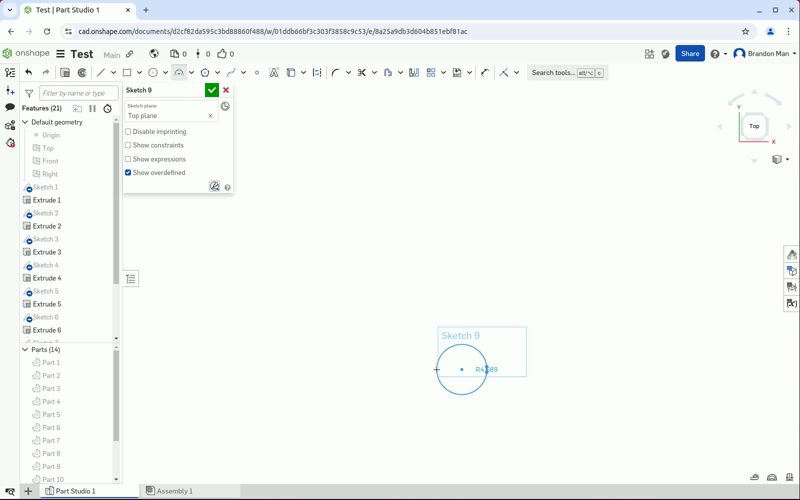
scroll(6)
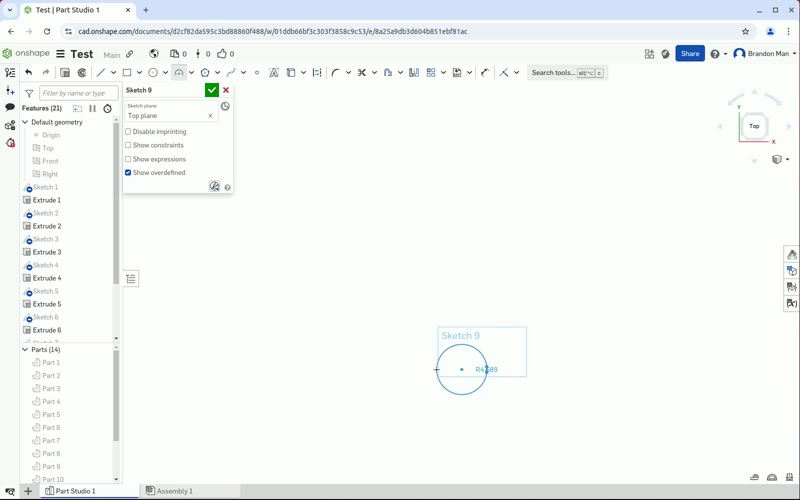
scroll(6)
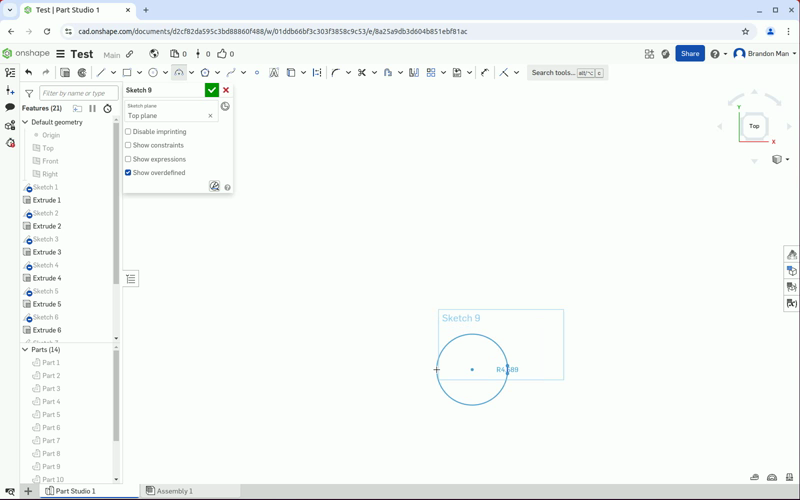
scroll(6)
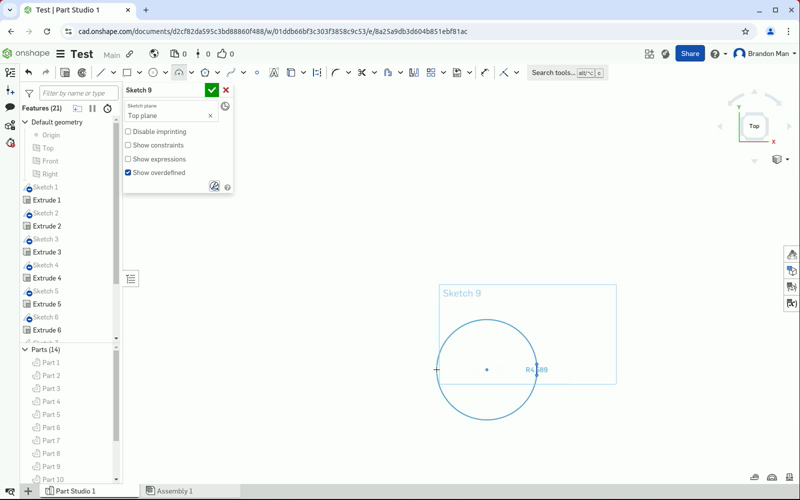
scroll(6)
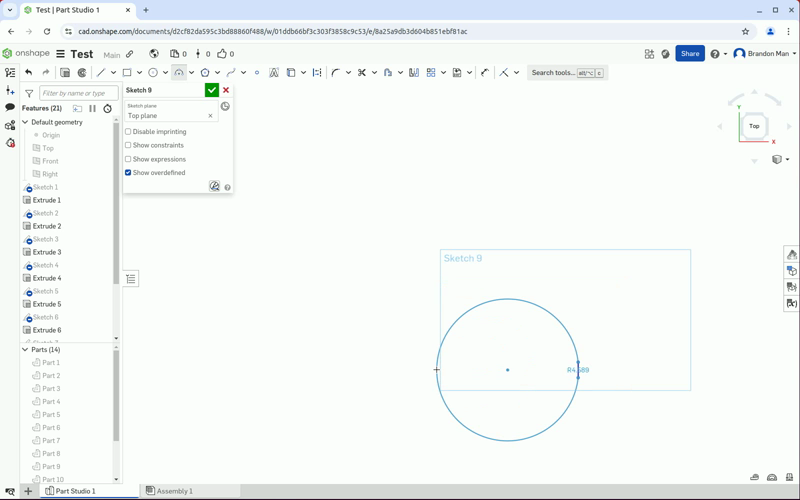
scroll(6)
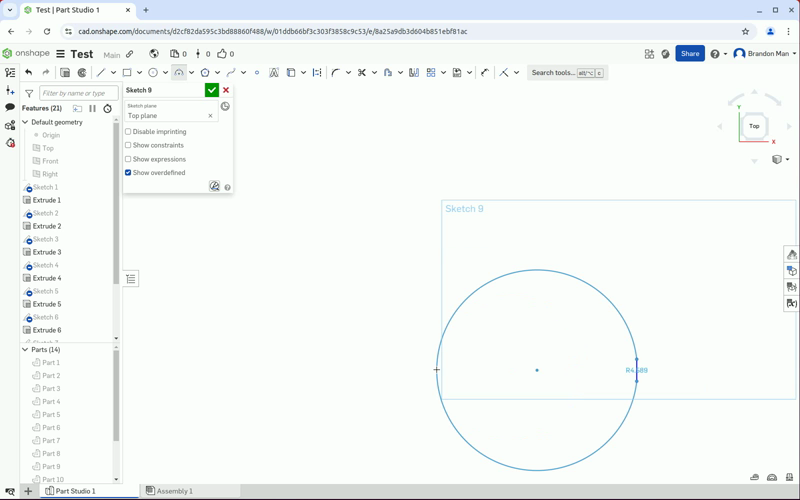
scroll(6)
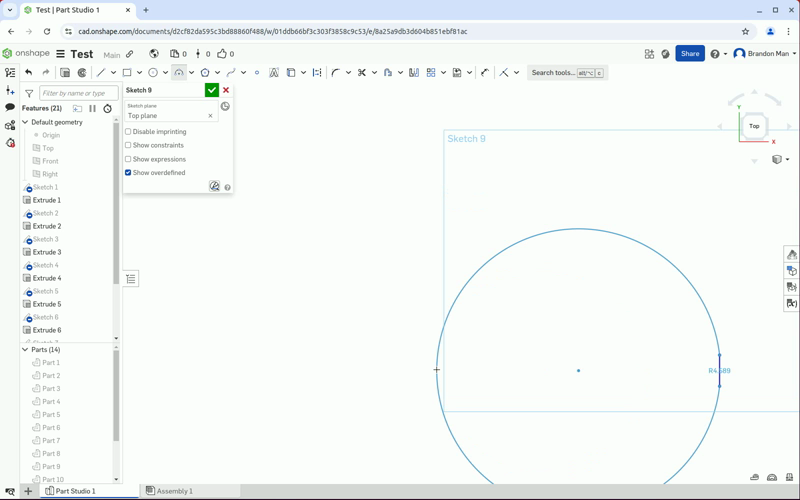
scroll(6)
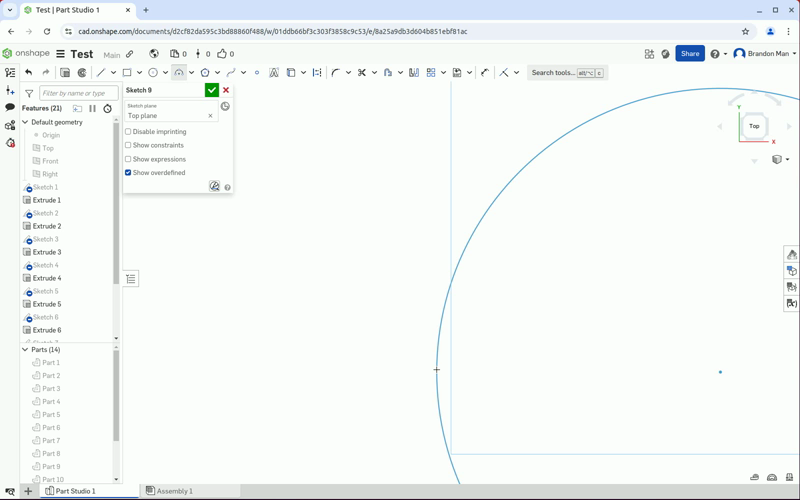
click(436, 369)
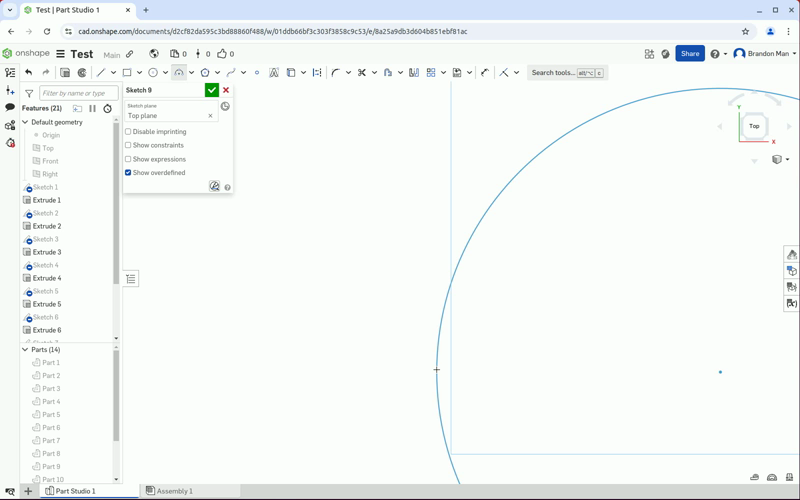
scroll(-6)
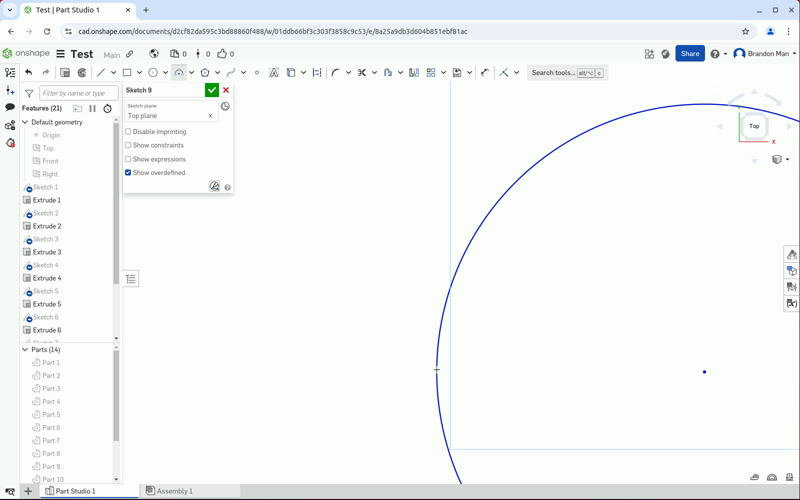
scroll(-6)
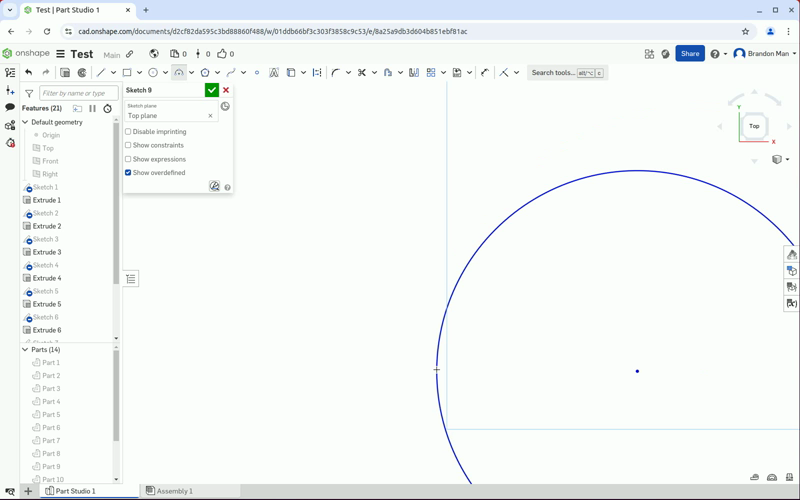
scroll(-6)
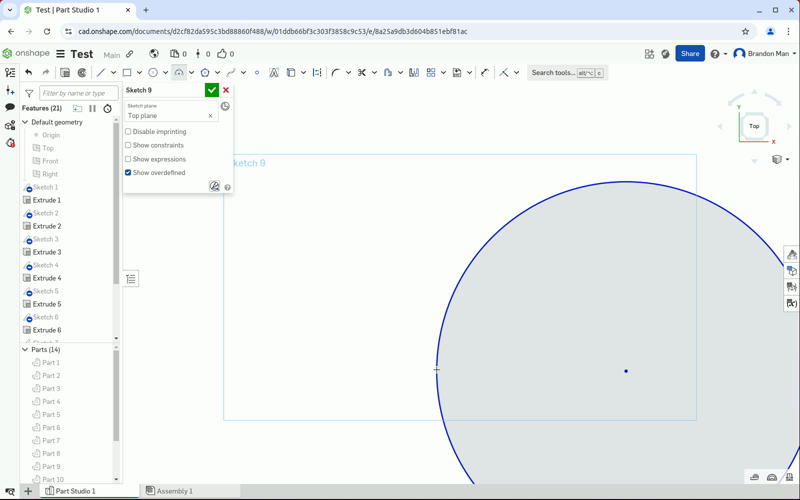
scroll(-6)
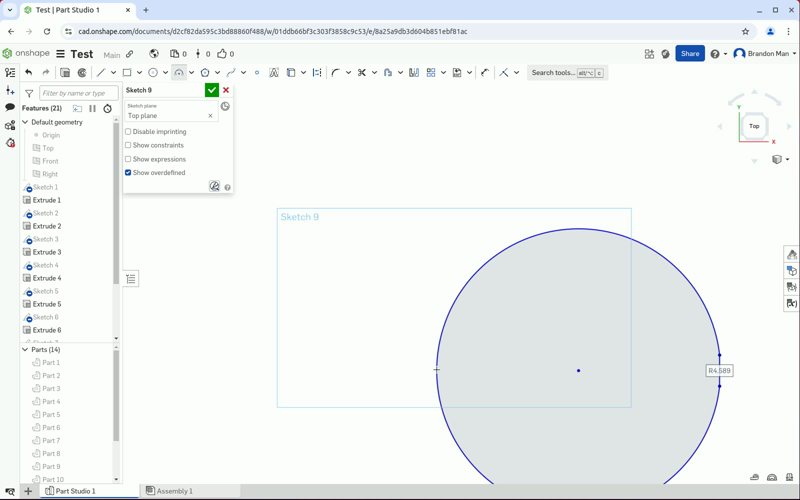
scroll(-6)
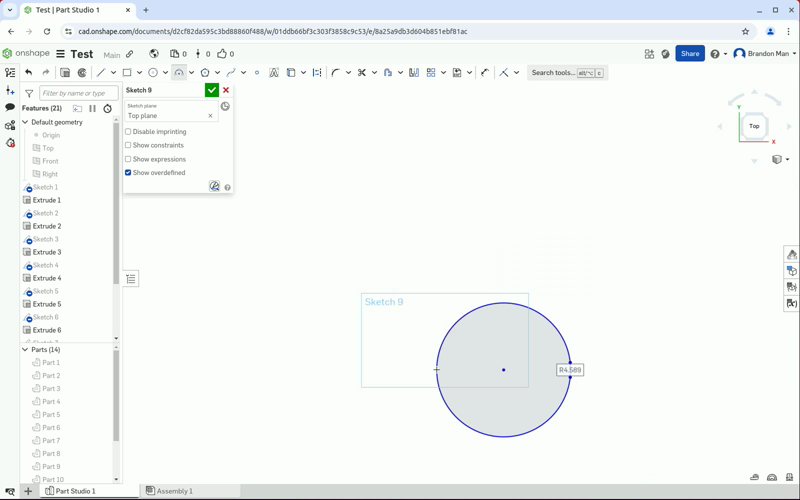
scroll(-6)
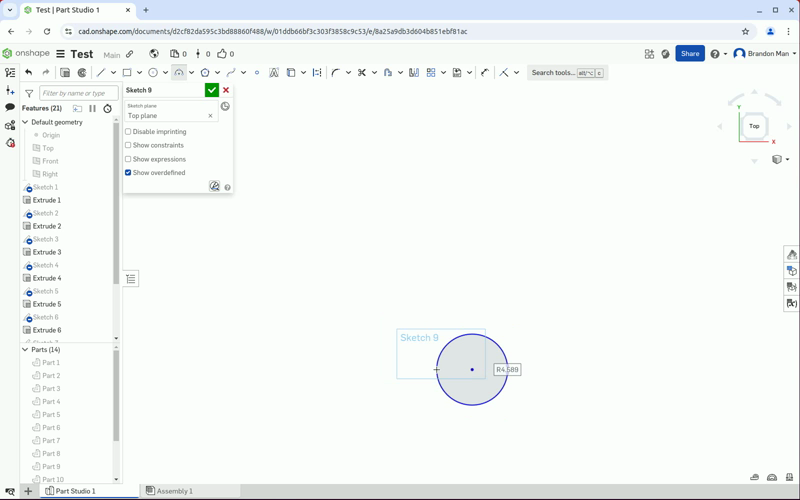
scroll(-6)
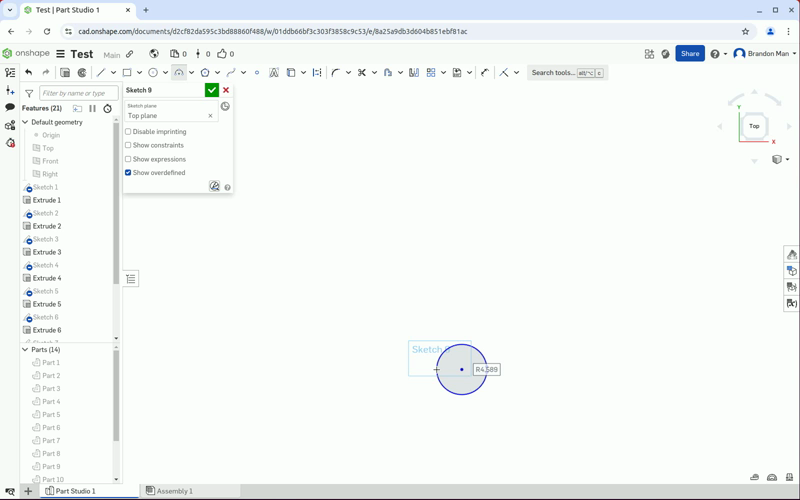
key_up(shift)
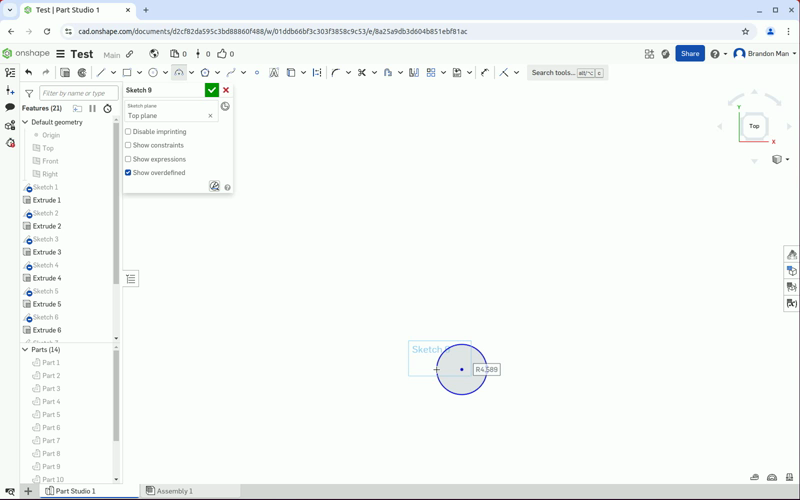
key(esc)
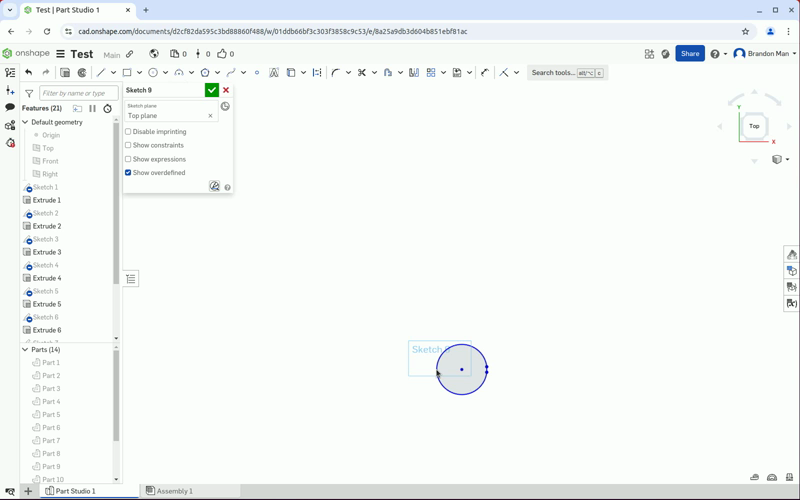
mouse_move(476, 353)
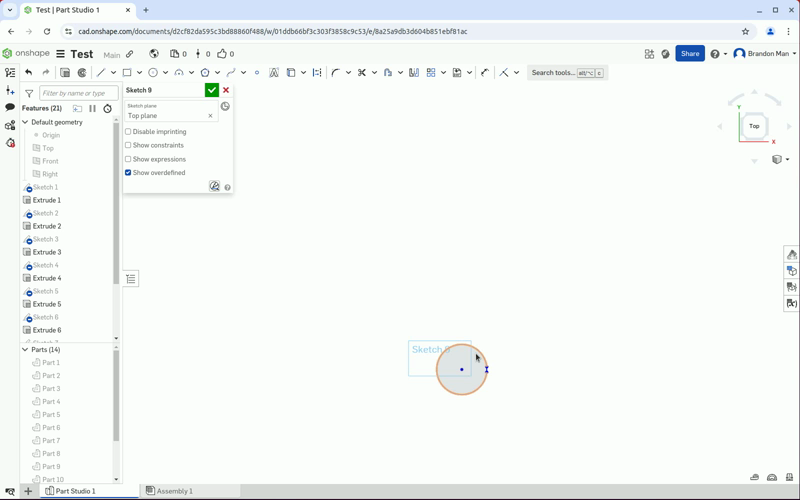
click(476, 353)
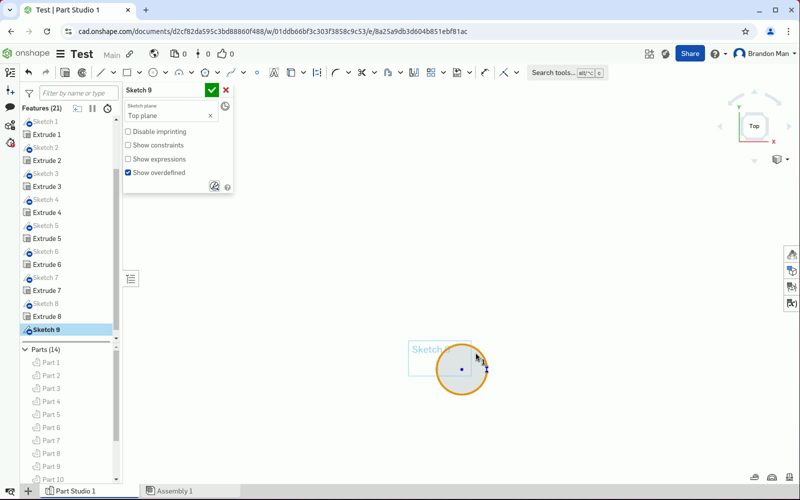
mouse_move(69, 352)
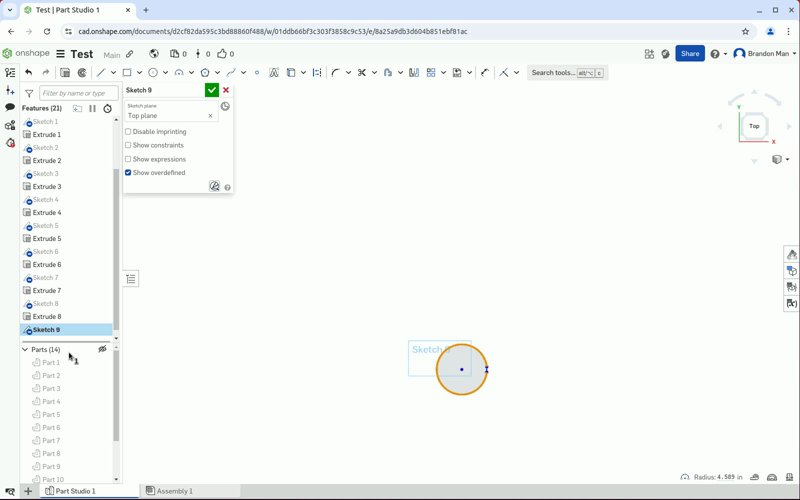
key(shift+y)
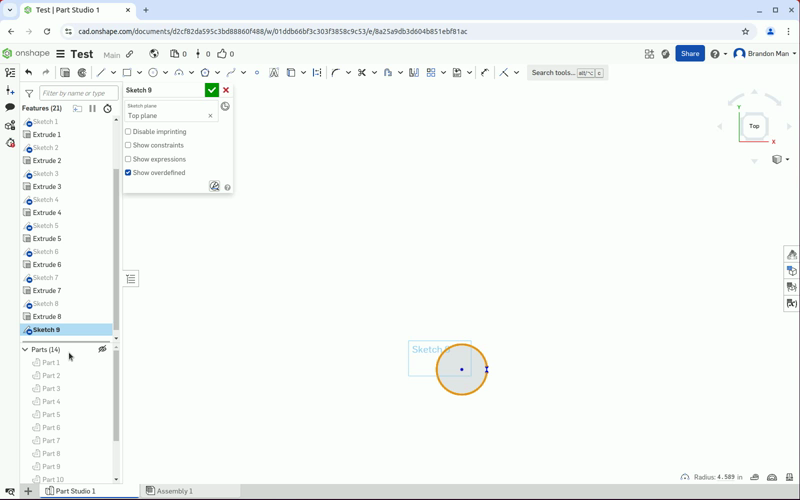
key(shift+e)
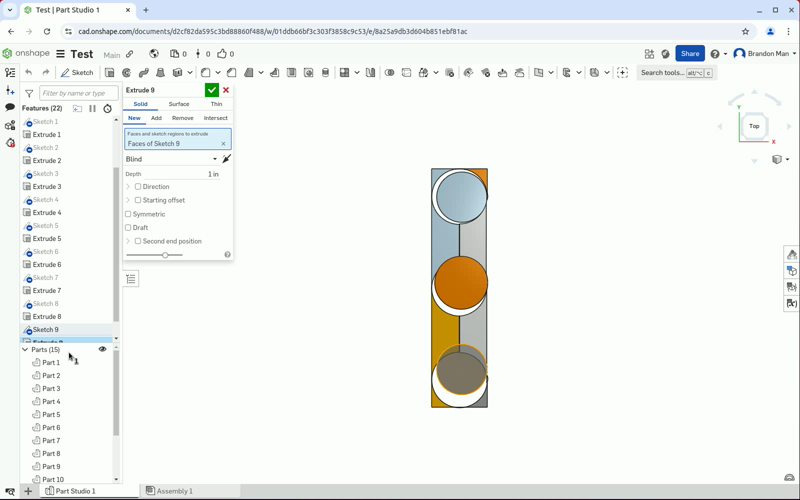
mouse_move(143, 106)
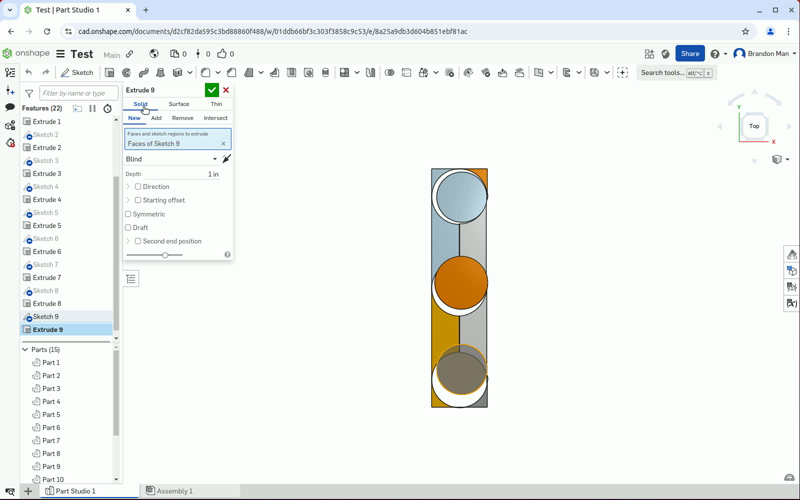
click(143, 106)
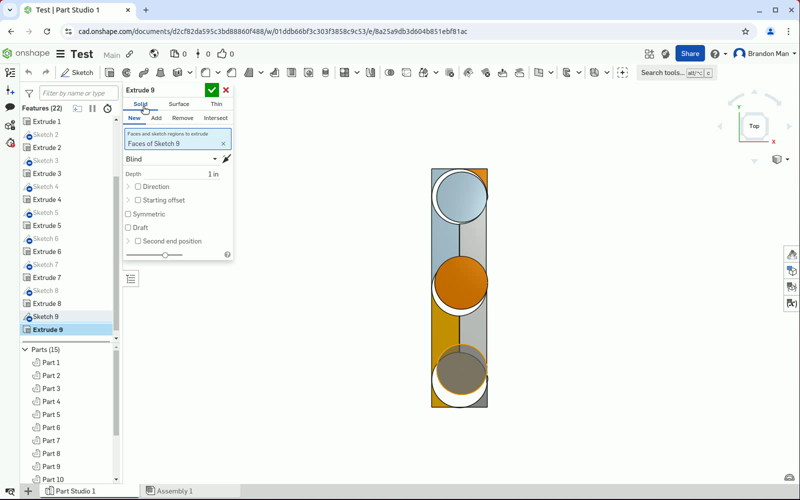
mouse_move(137, 120)
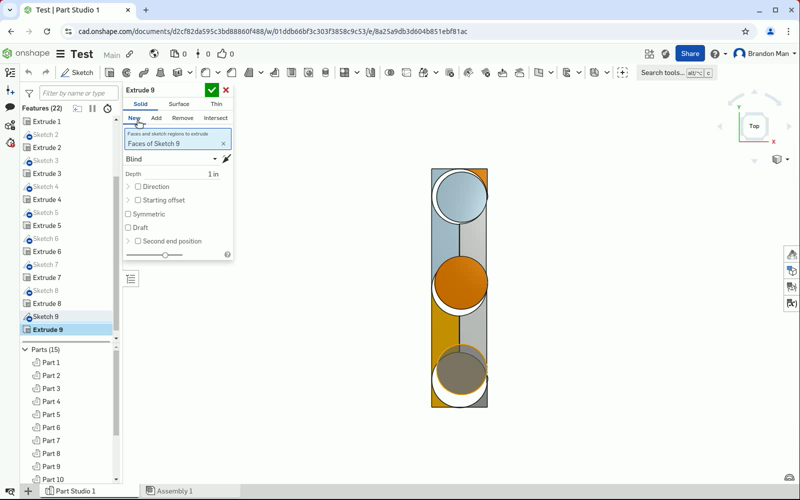
click(137, 120)
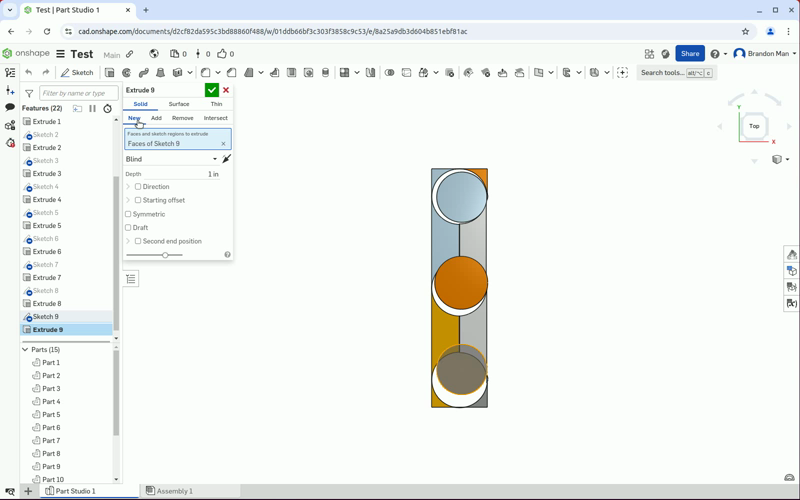
key(tab, 4)
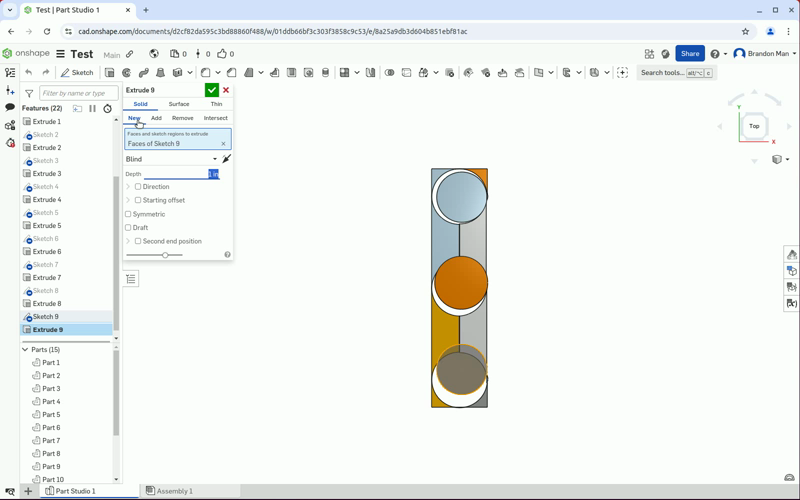
text(21.423)
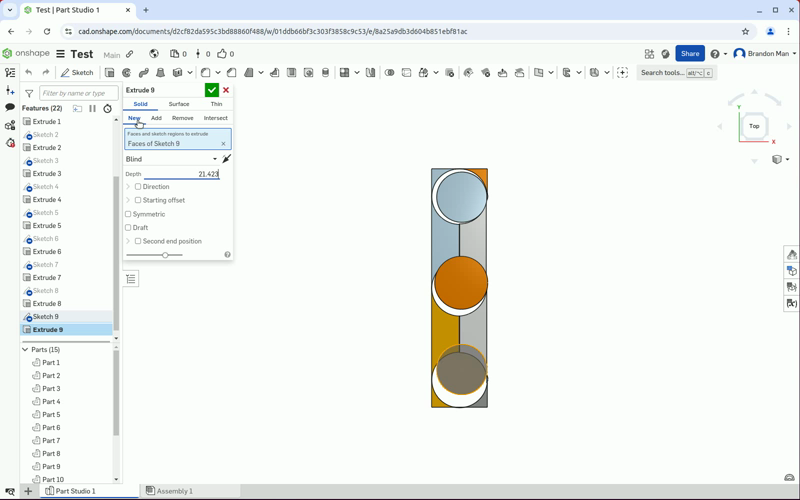
key(enter)
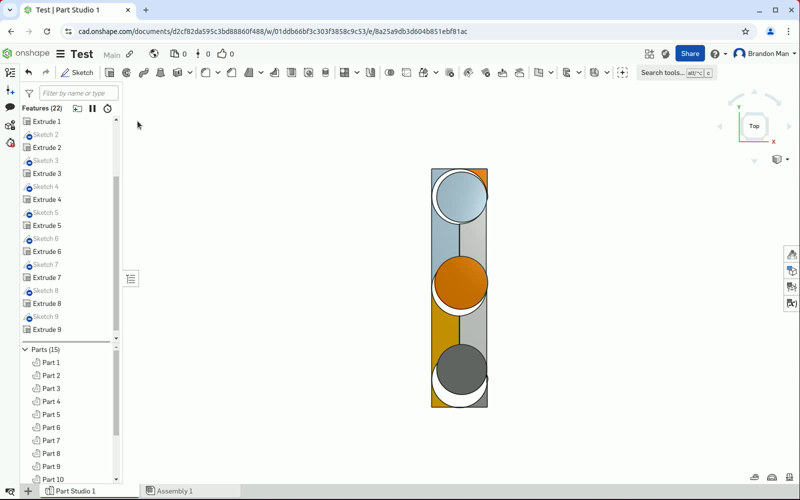
key(shift+h)
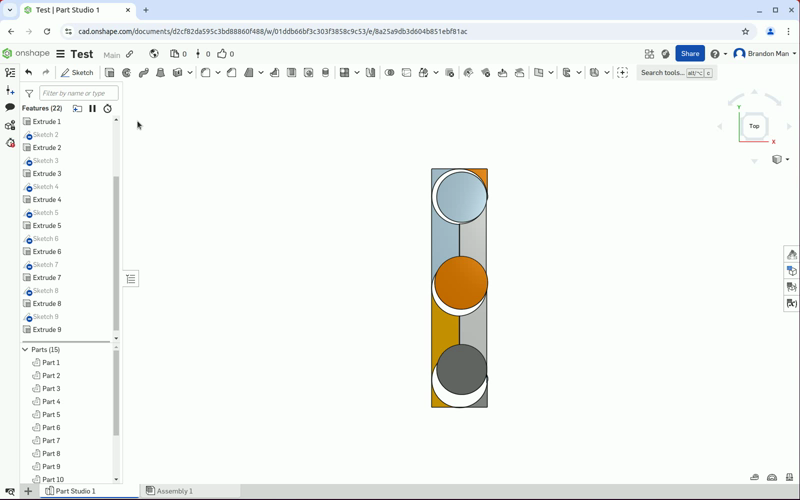
key(shift+h)
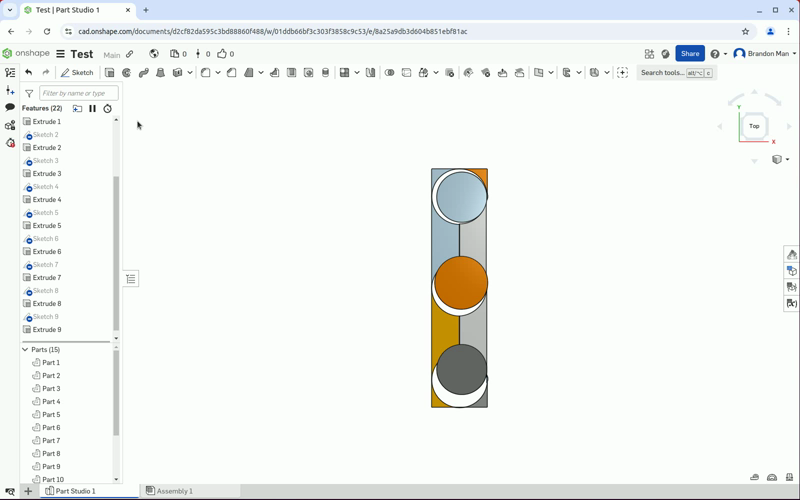
mouse_move(69, 111)
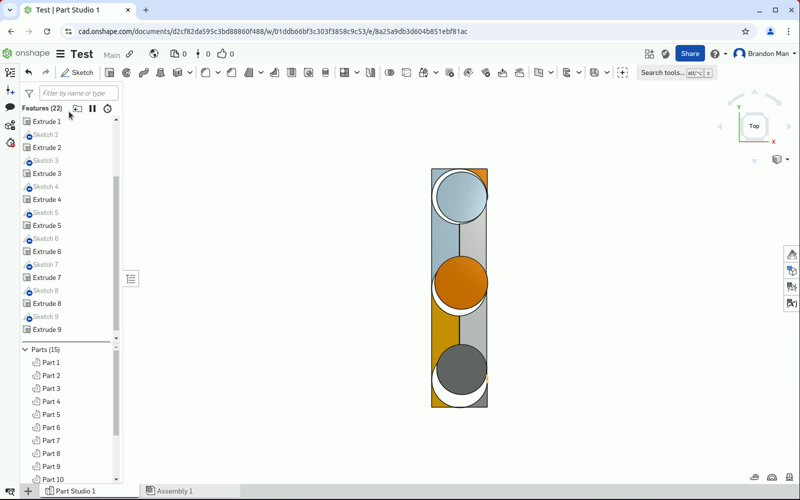
click(69, 111)
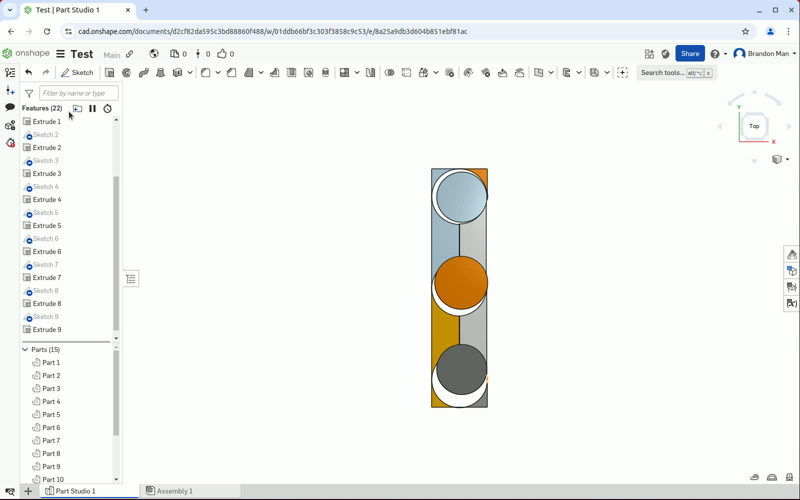
key(shift+s)
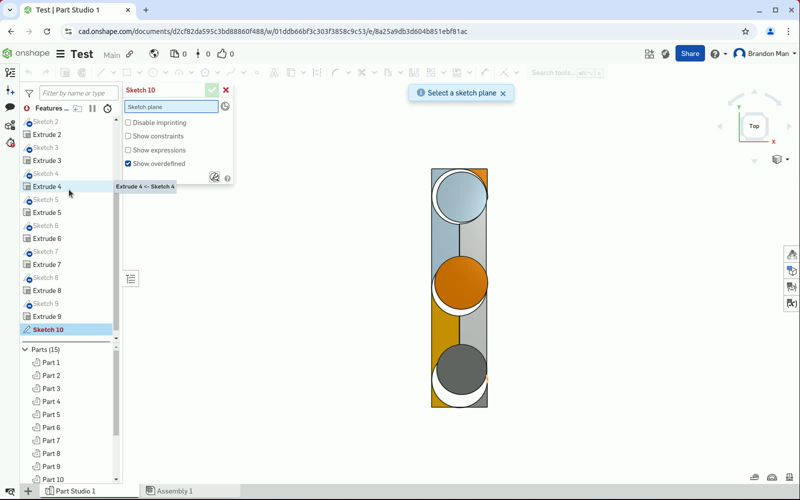
scroll(3)
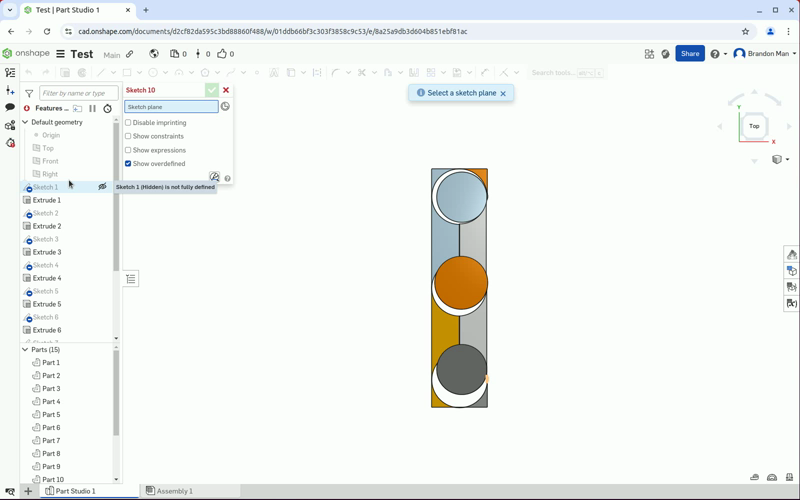
mouse_move(69, 150)
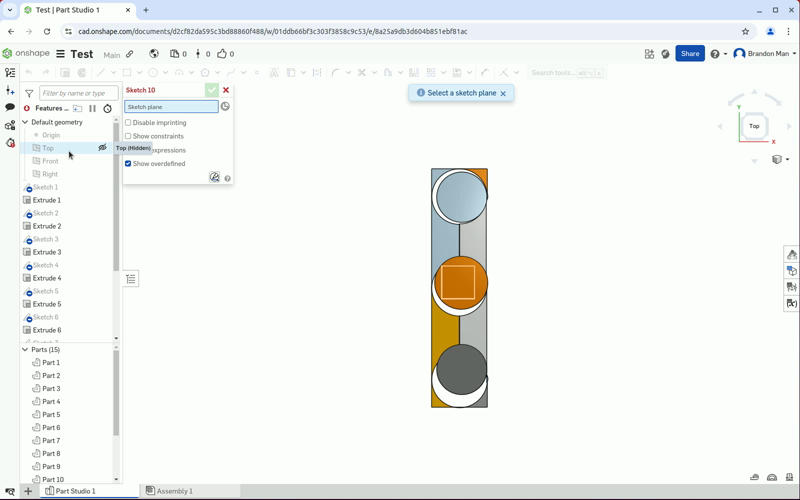
click(69, 150)
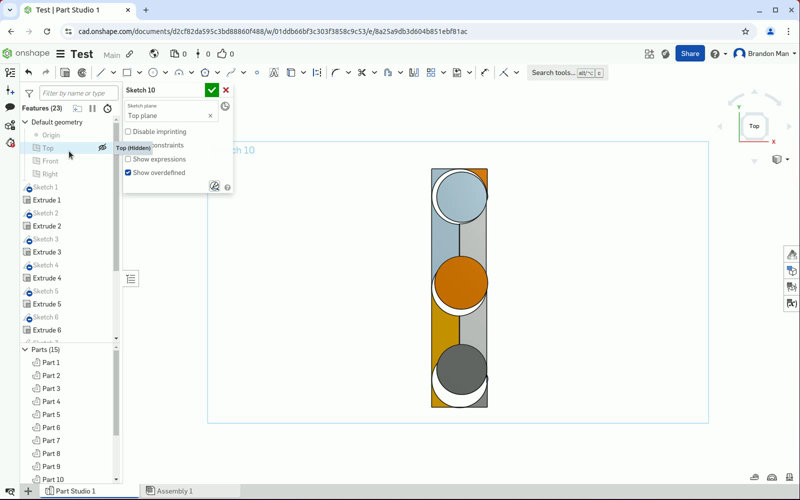
mouse_move(69, 352)
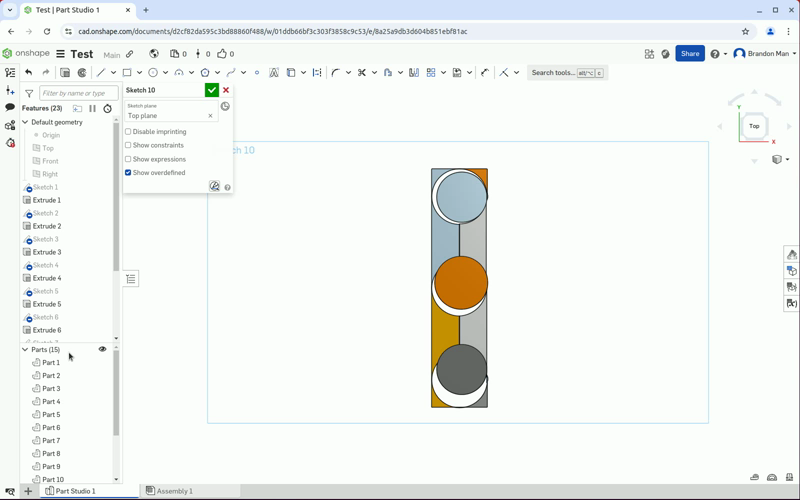
key(y)
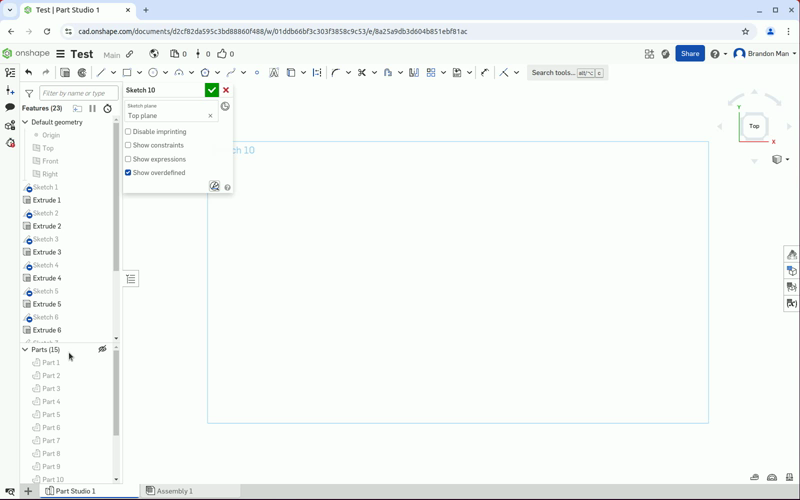
key(c)
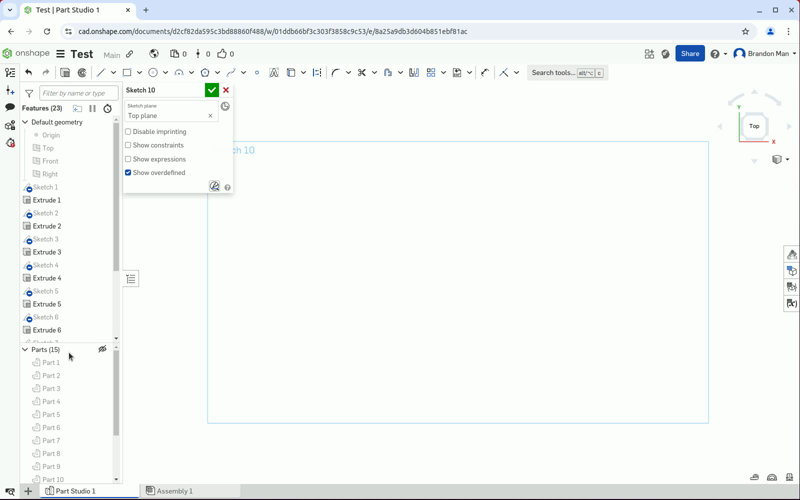
key_down(shift)
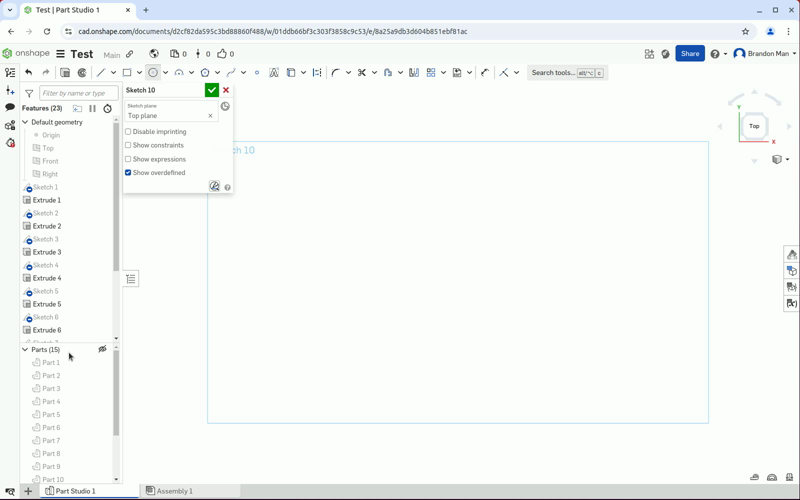
mouse_move(460, 282)
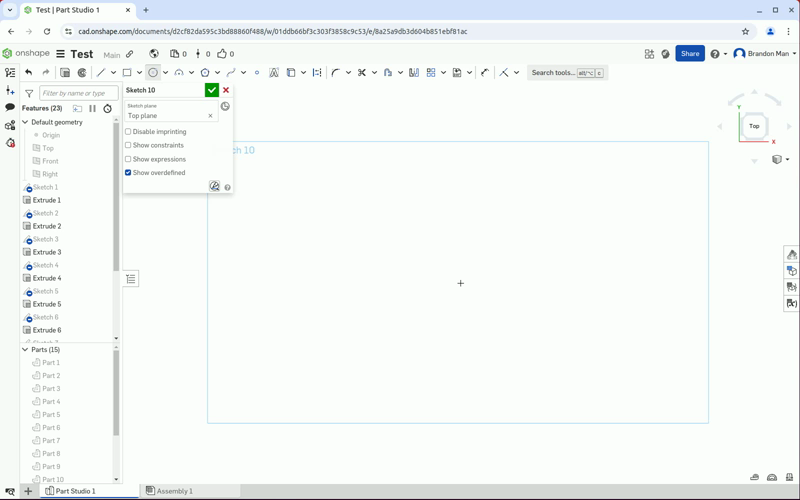
click(460, 282)
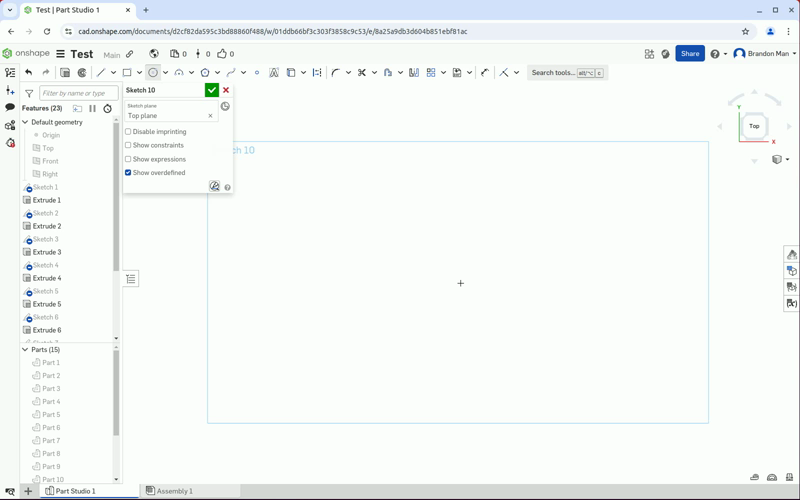
key_up(shift)
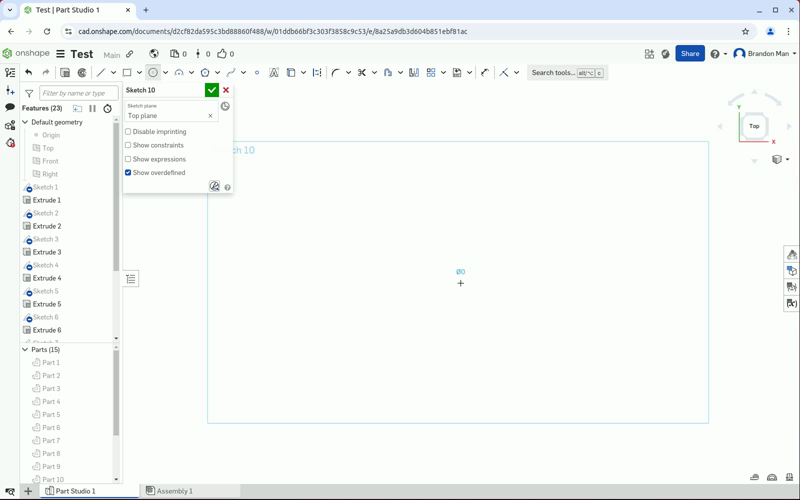
mouse_move(495, 282)
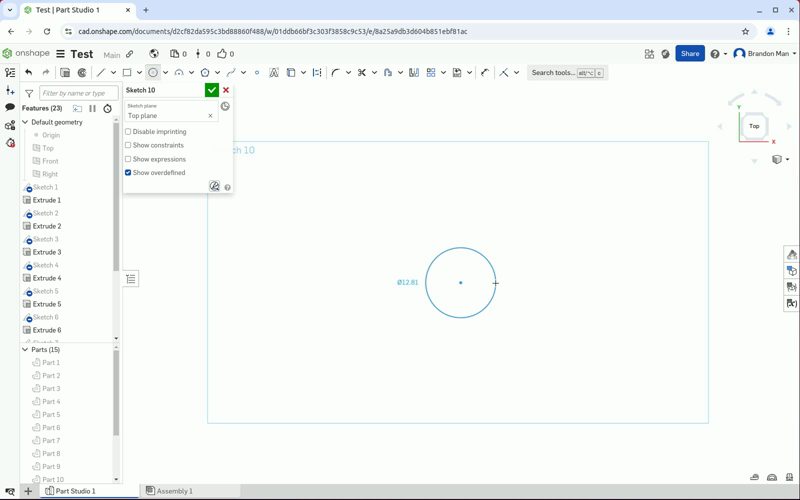
click(495, 282)
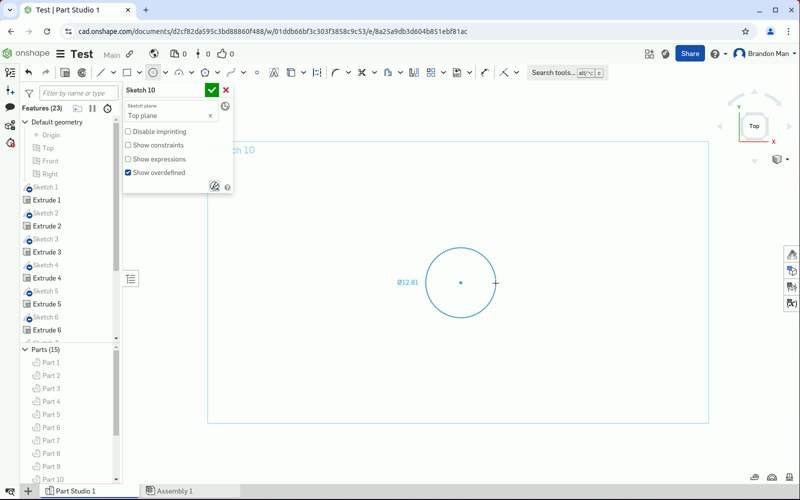
key(esc)
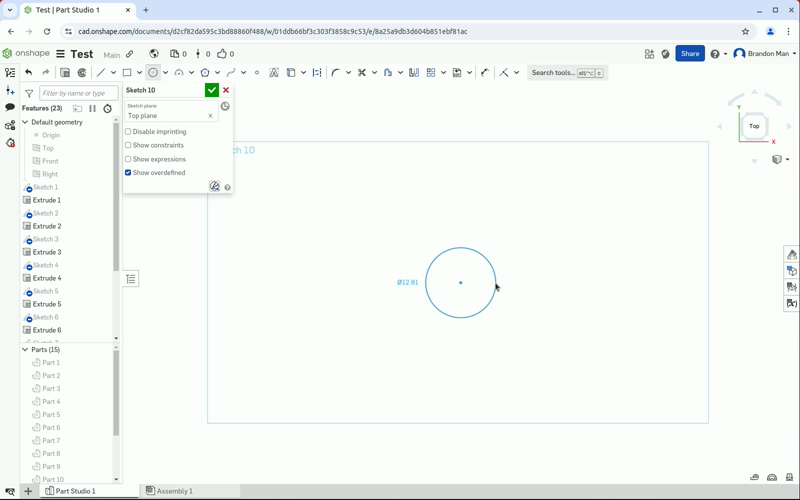
mouse_move(445, 304)
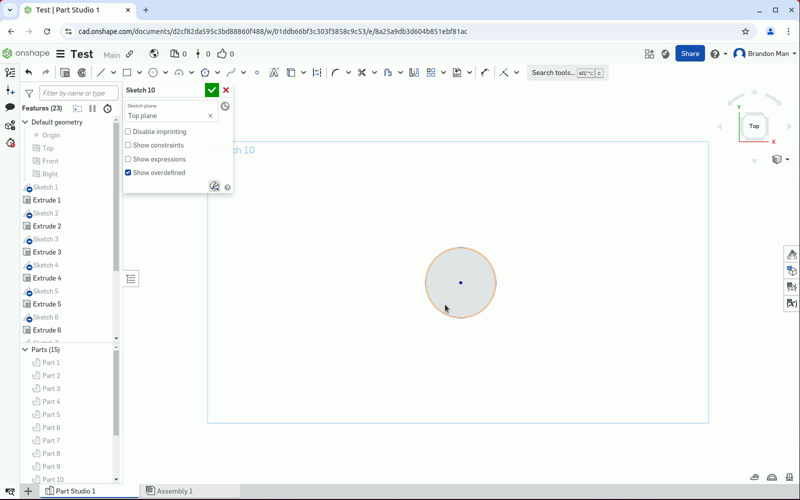
click(445, 304)
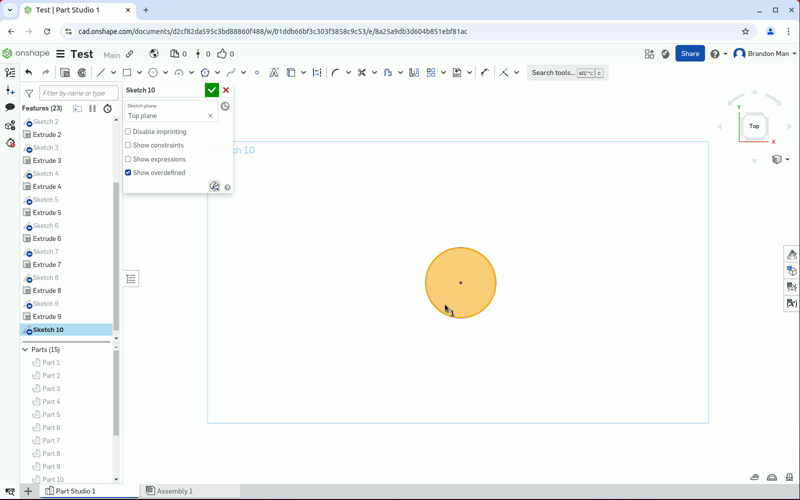
mouse_move(69, 352)
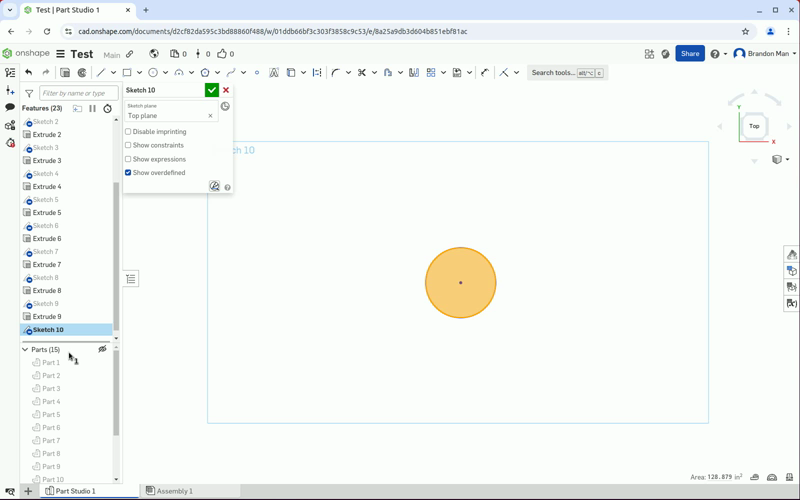
key(shift+y)
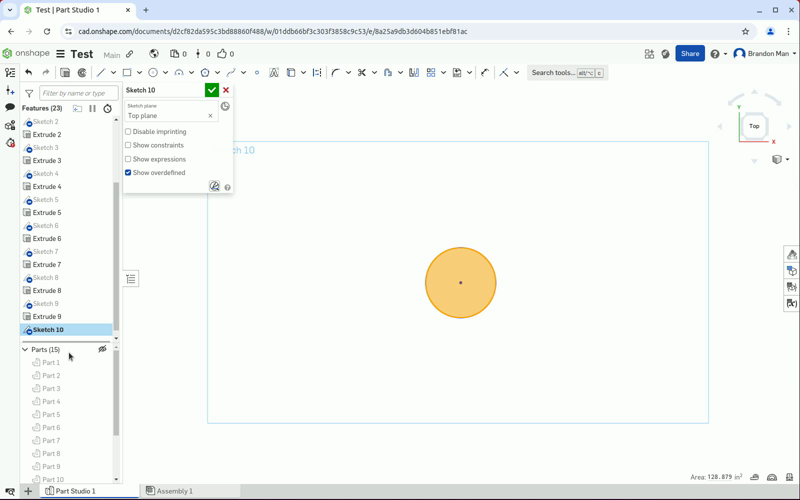
key(shift+e)
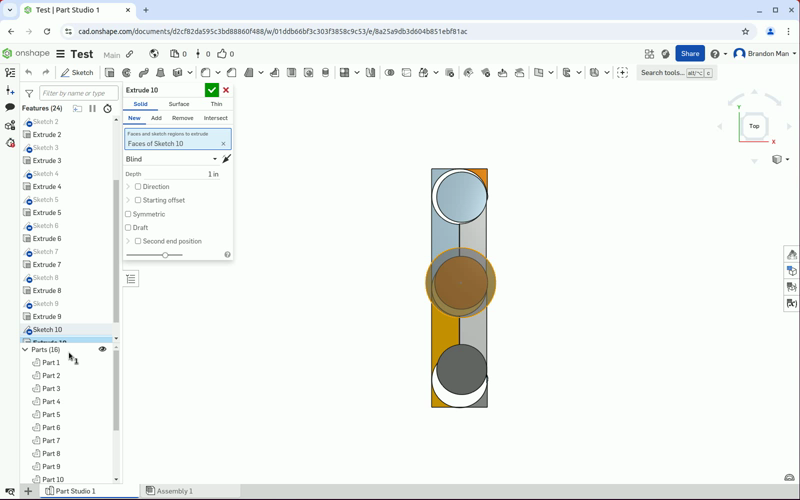
mouse_move(143, 106)
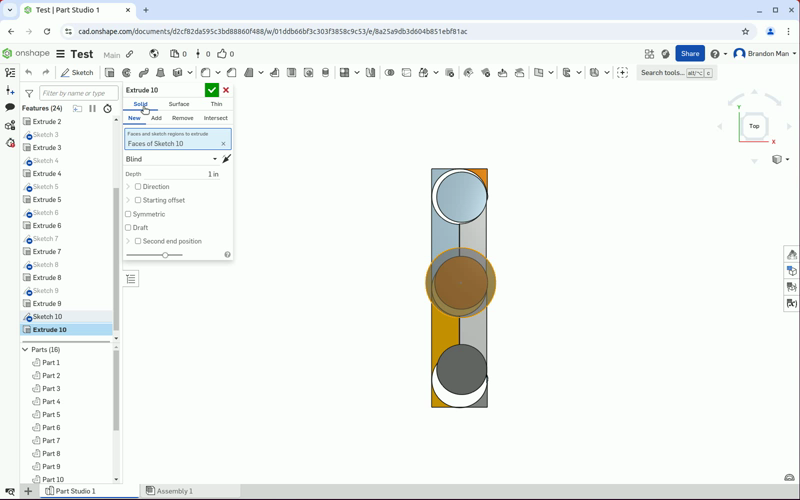
click(143, 106)
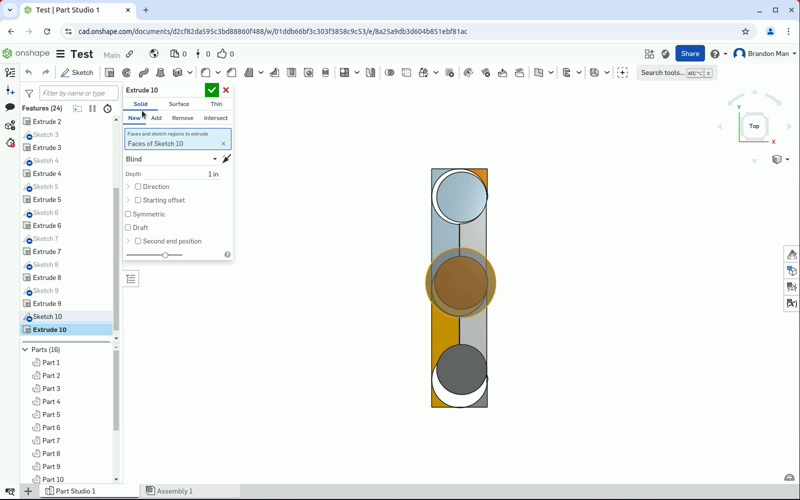
mouse_move(137, 120)
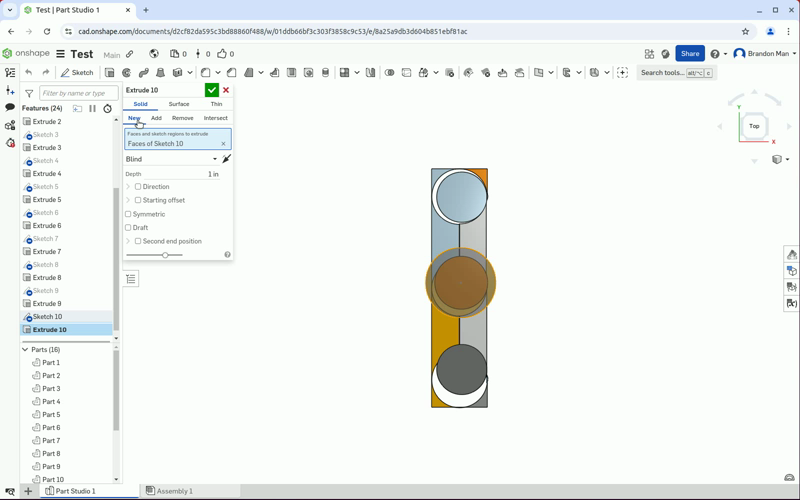
click(137, 120)
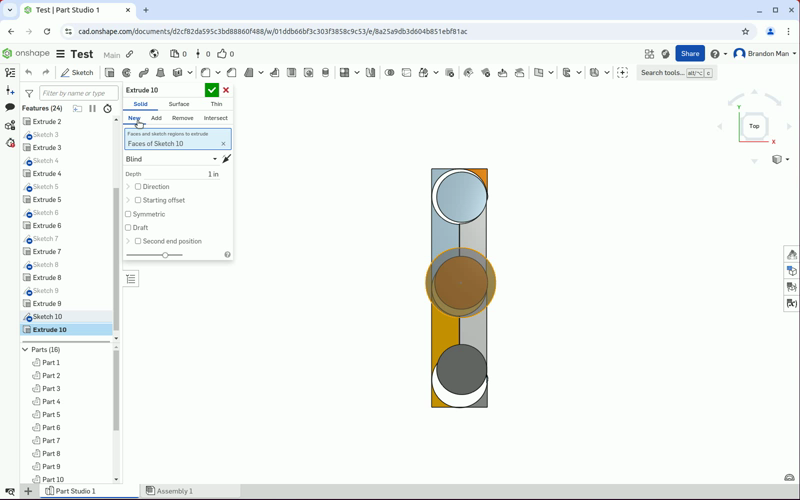
key(tab, 4)
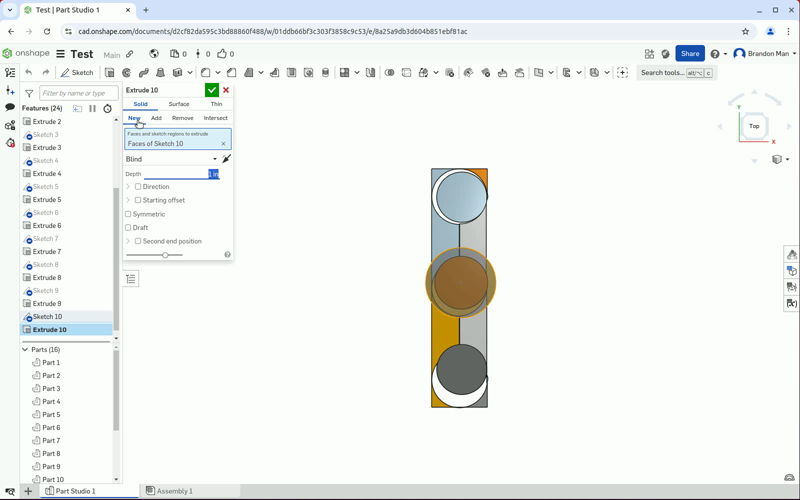
text(-14.202)
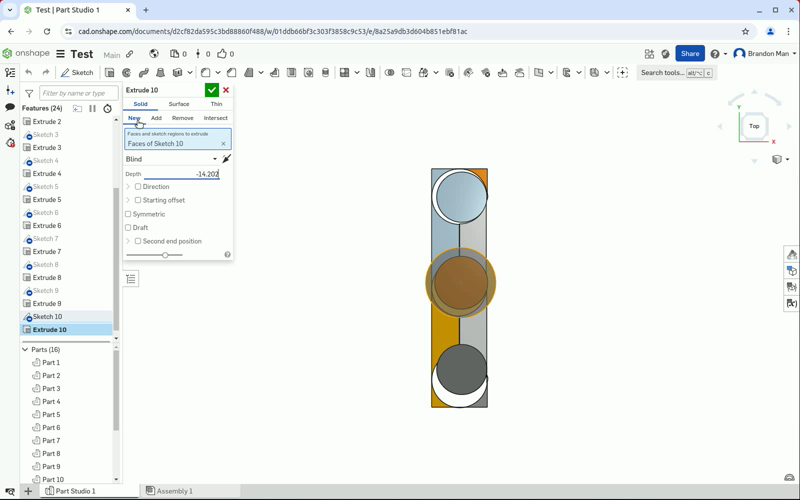
key(enter)
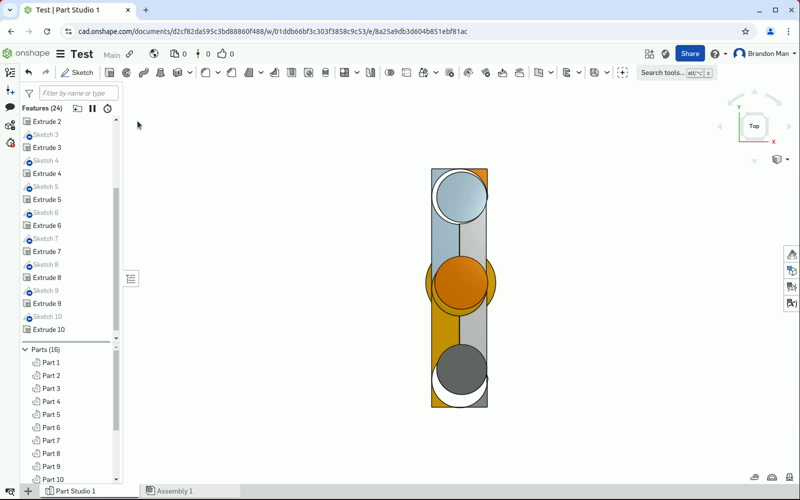
key(shift+h)
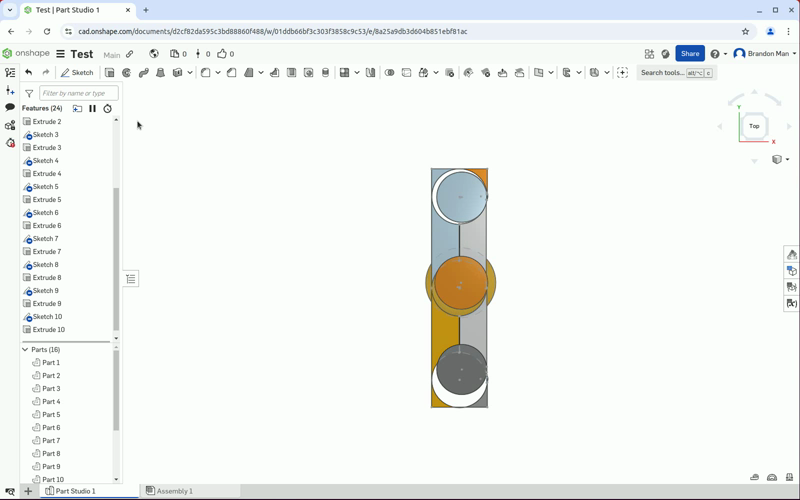
key(shift+h)
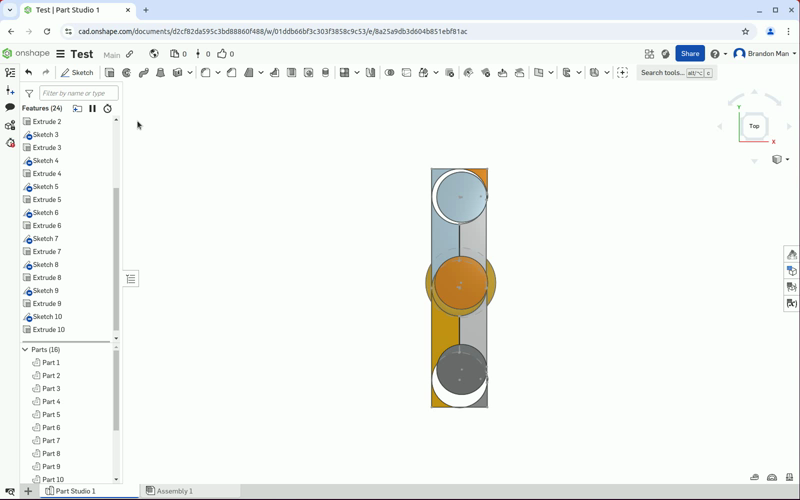
key(shift+7)
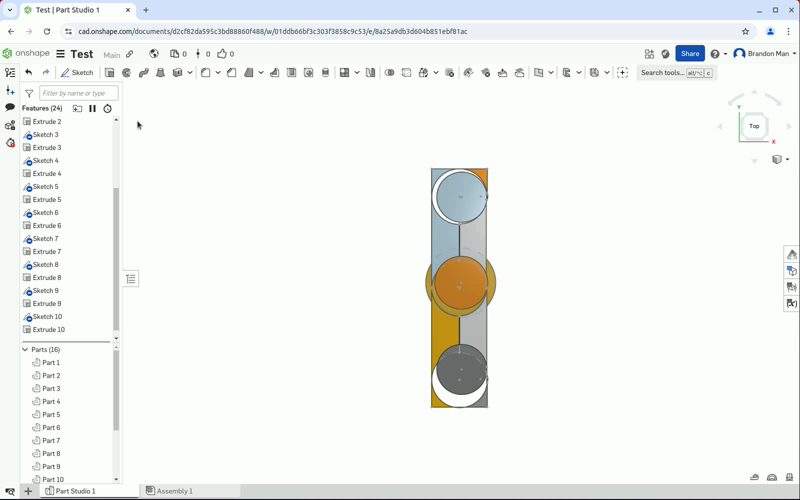
key(up, 3)
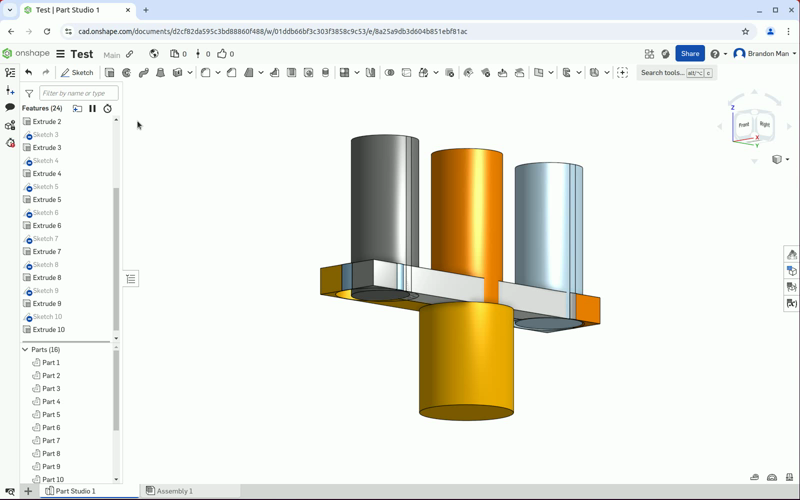
key(left, 3)
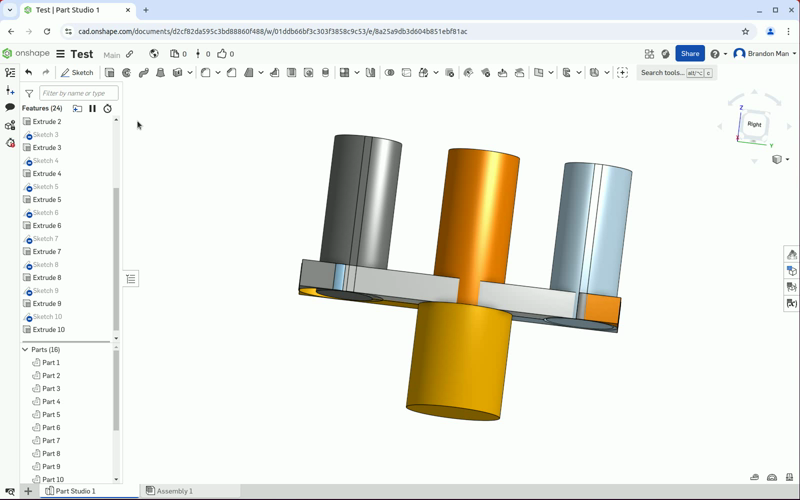
key(right, 3)
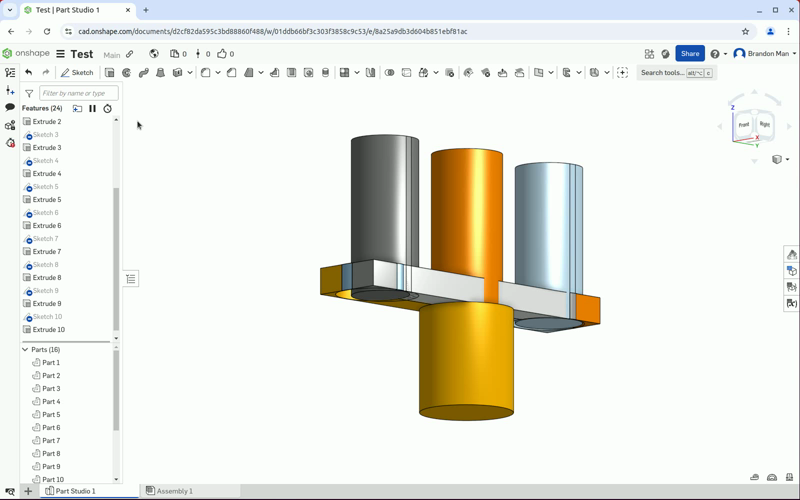
key(down, 3)
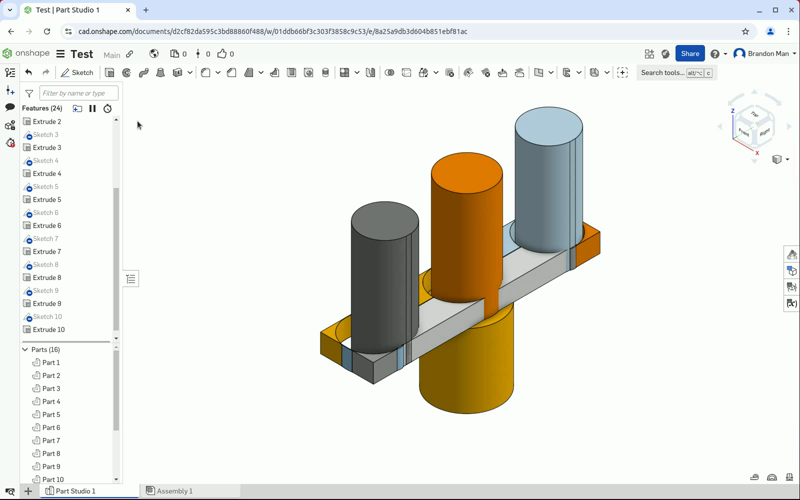
mouse_move(69, 85)
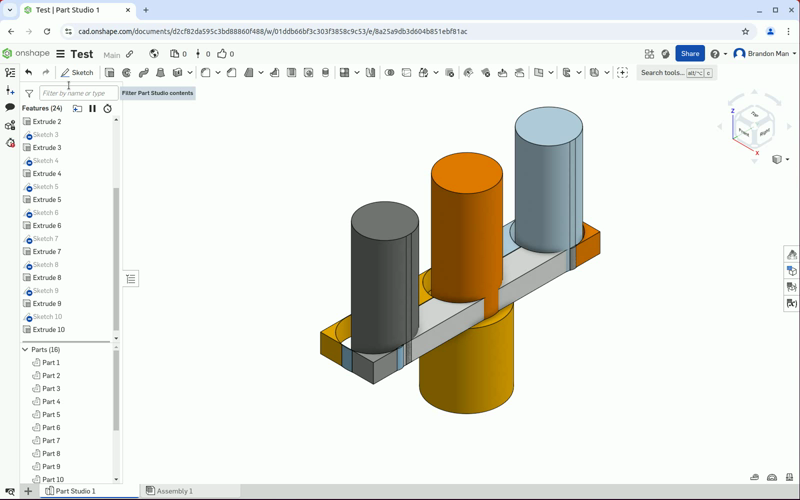
click(69, 85)